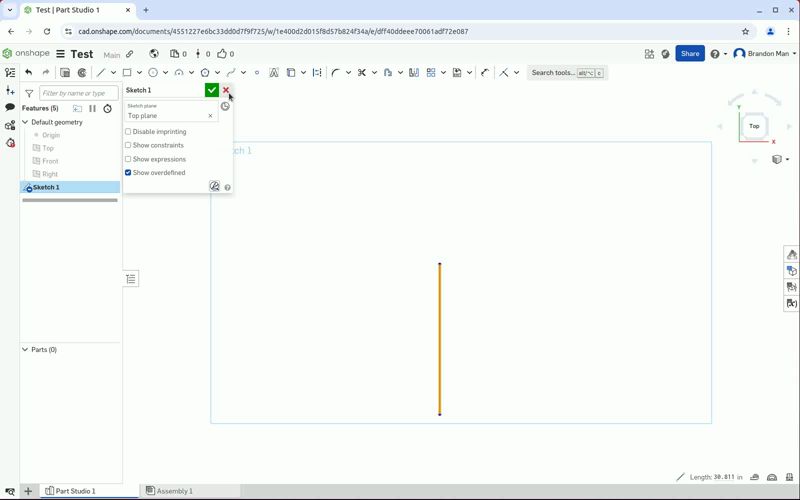
key(shift+h)
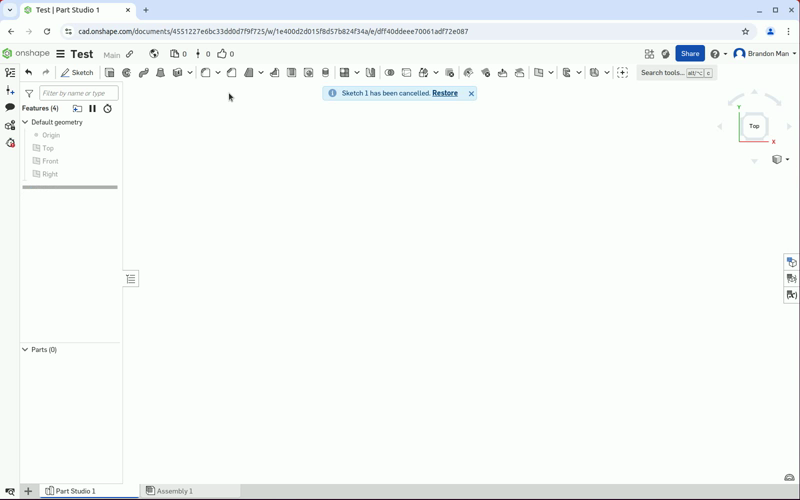
mouse_move(73, 352)
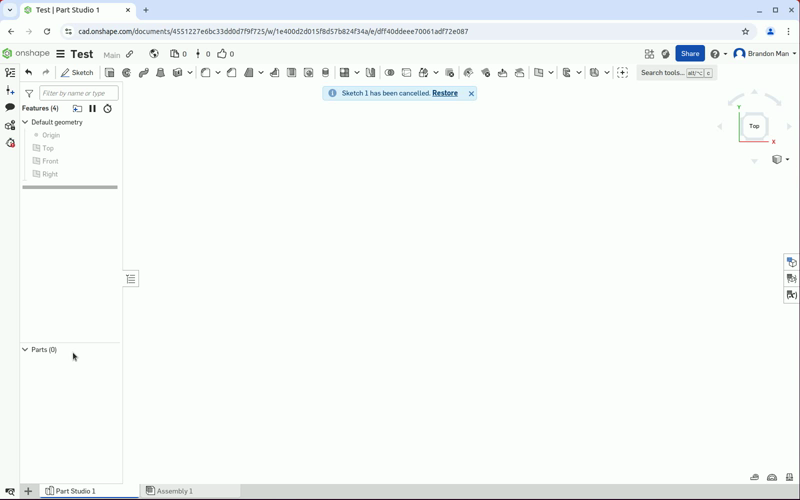
key(y)
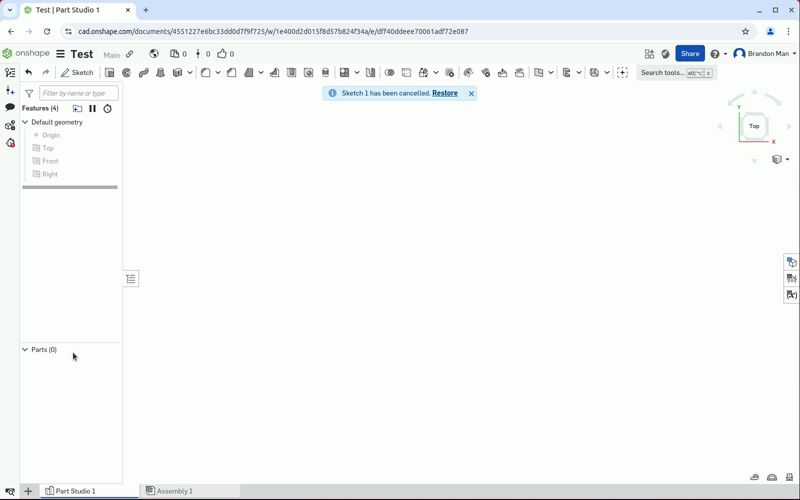
key(shift+p)
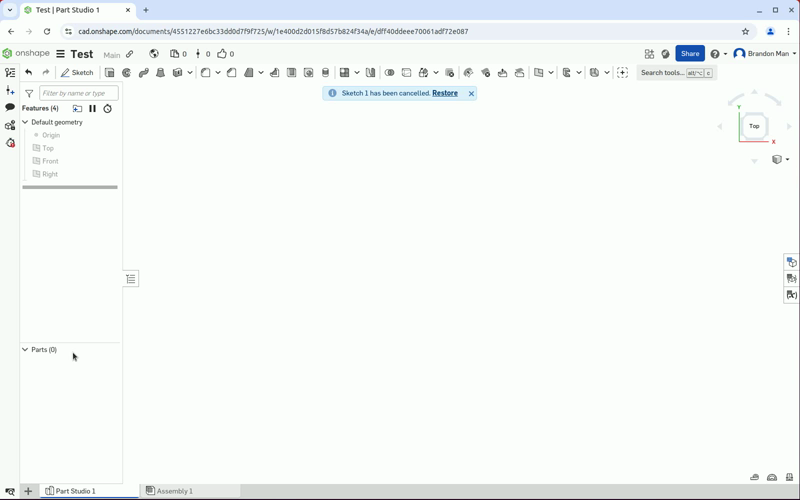
key(space)
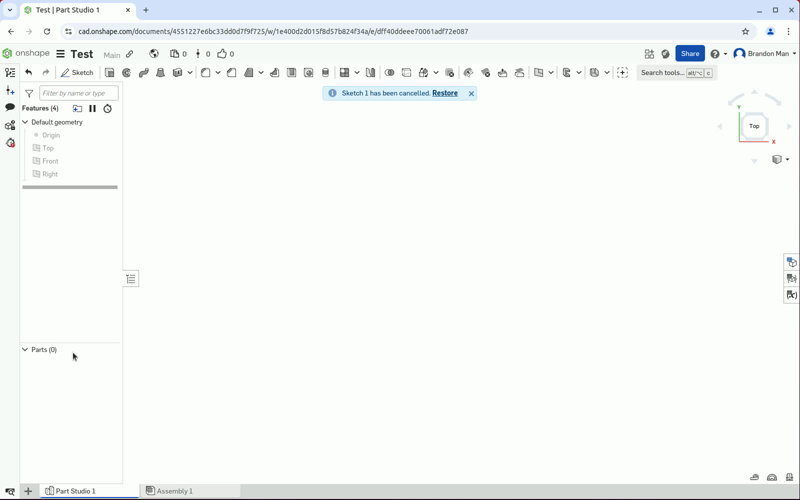
key_down(shift)
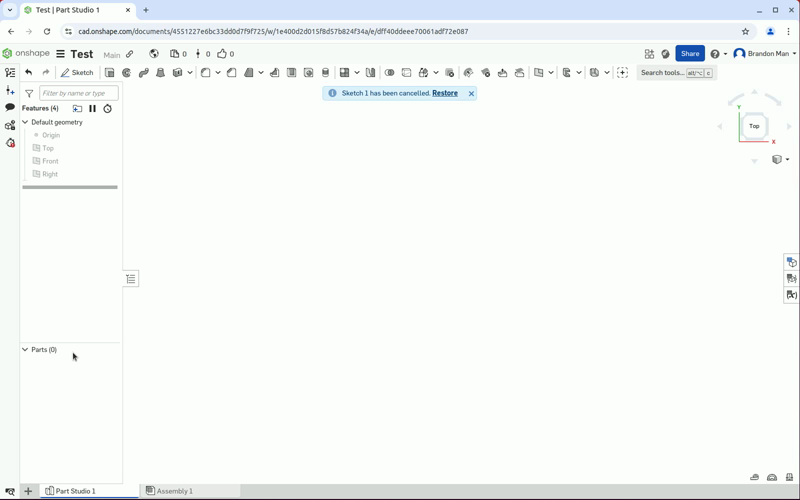
key(up)
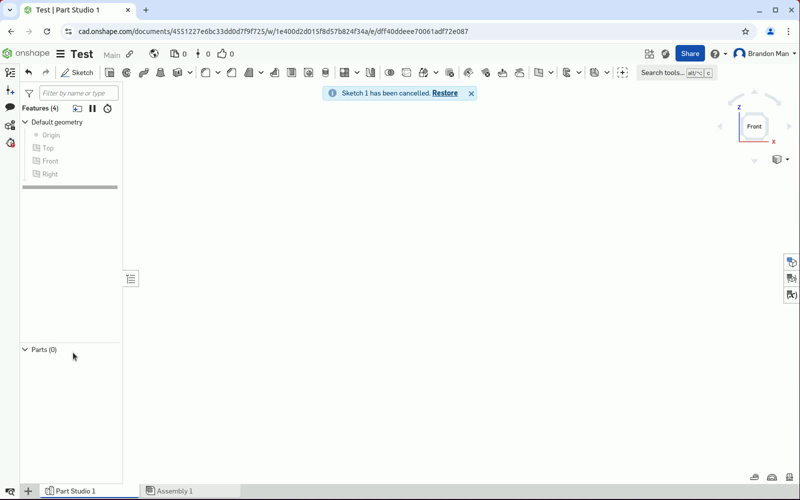
key_up(shift)
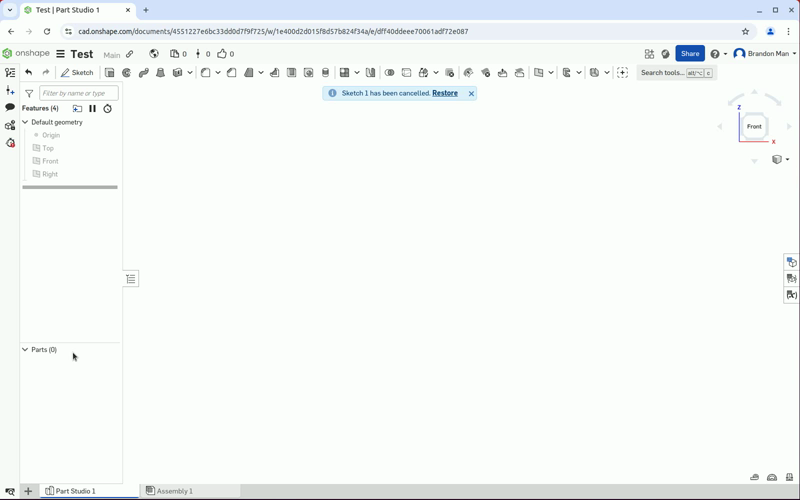
key(space)
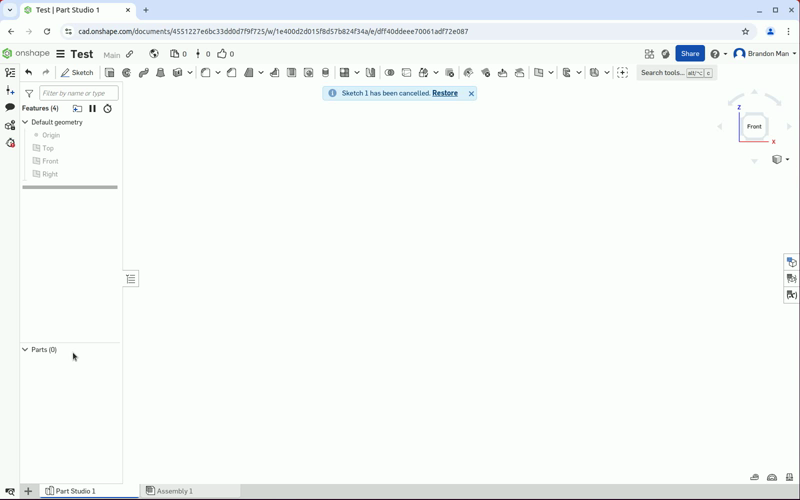
key_down(shift)
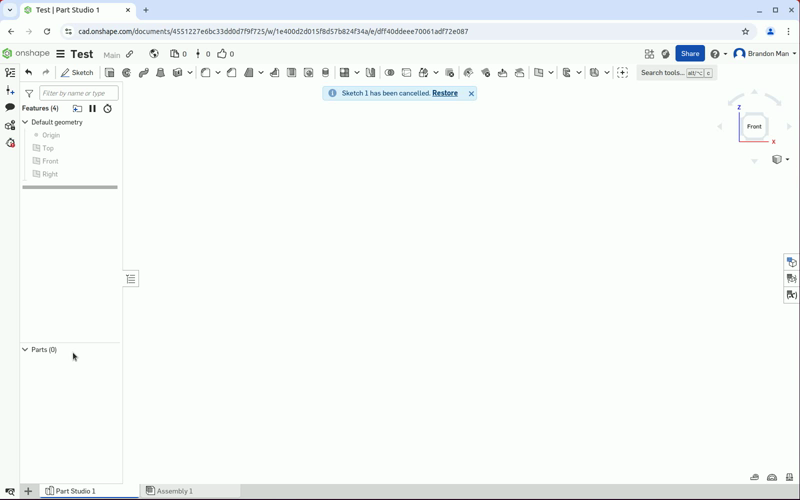
key(left)
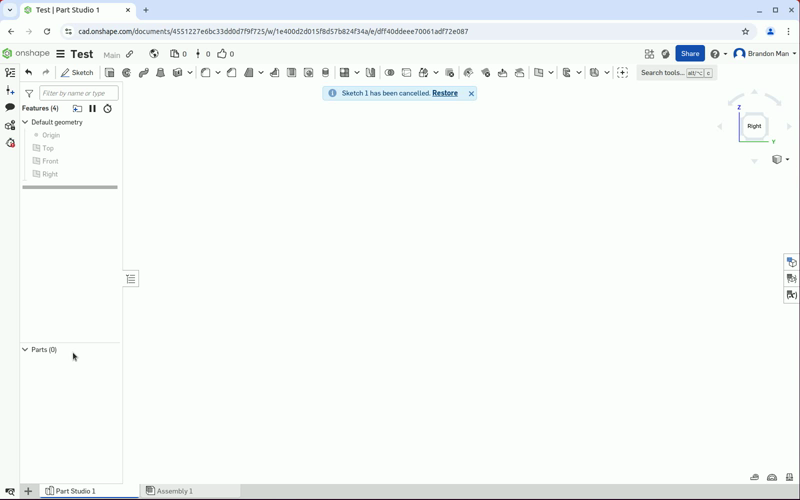
key_up(shift)
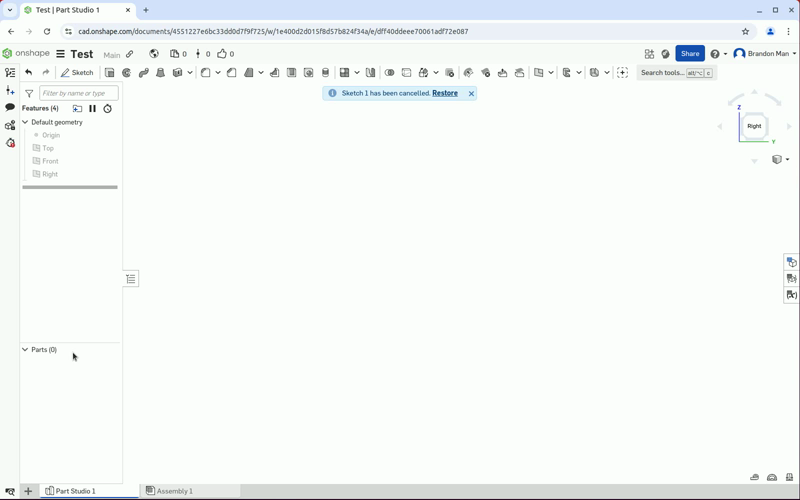
mouse_move(73, 352)
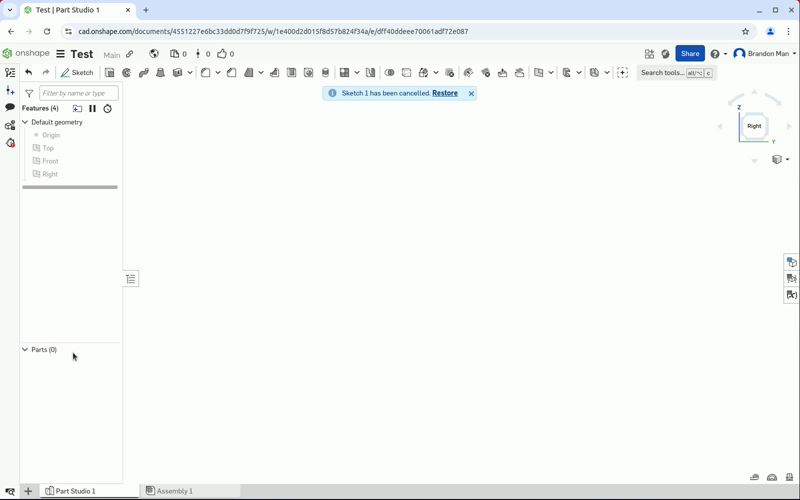
key(shift+y)
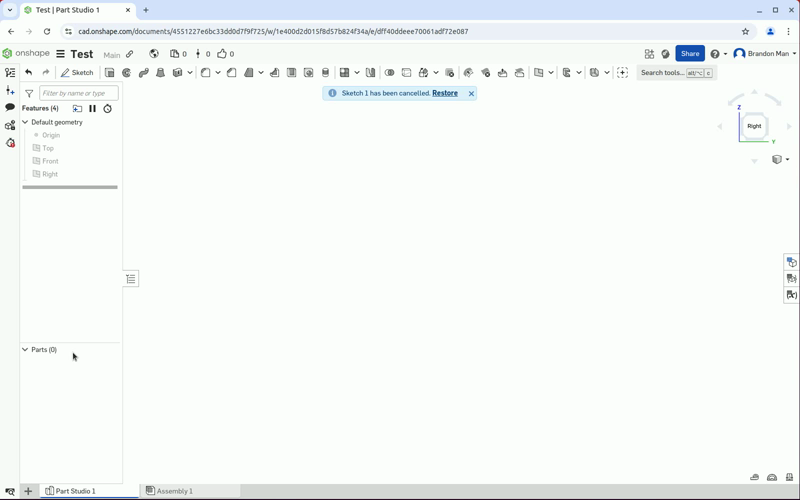
key(shift+s)
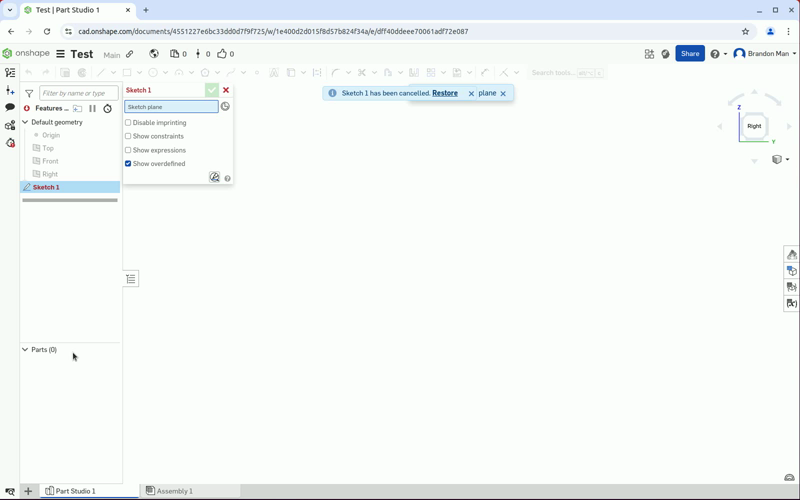
mouse_move(73, 176)
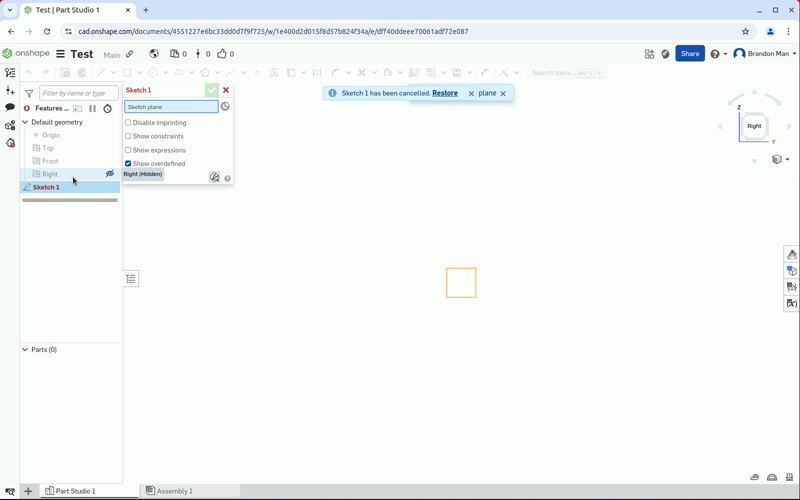
click(73, 176)
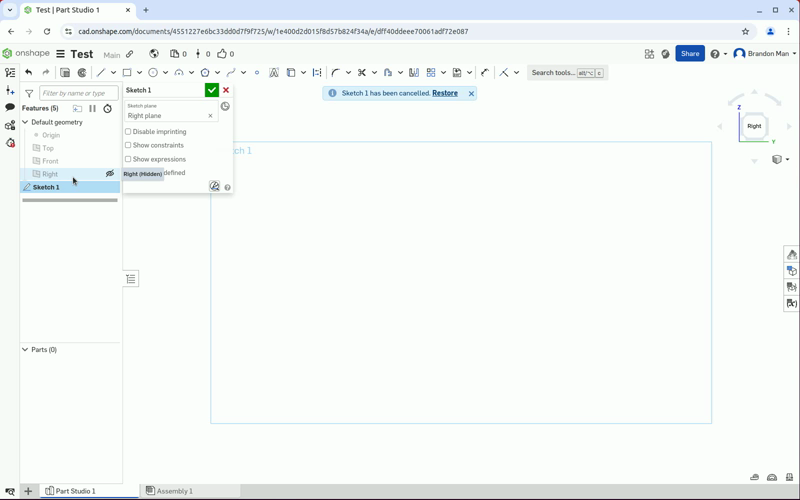
mouse_move(73, 352)
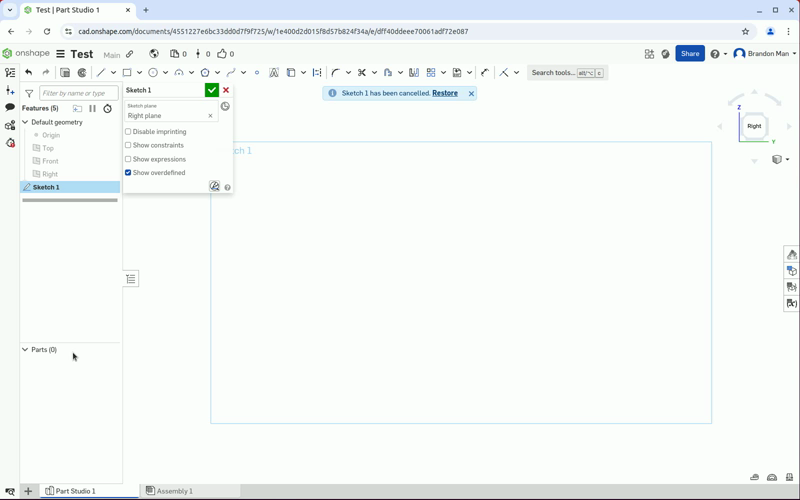
key(y)
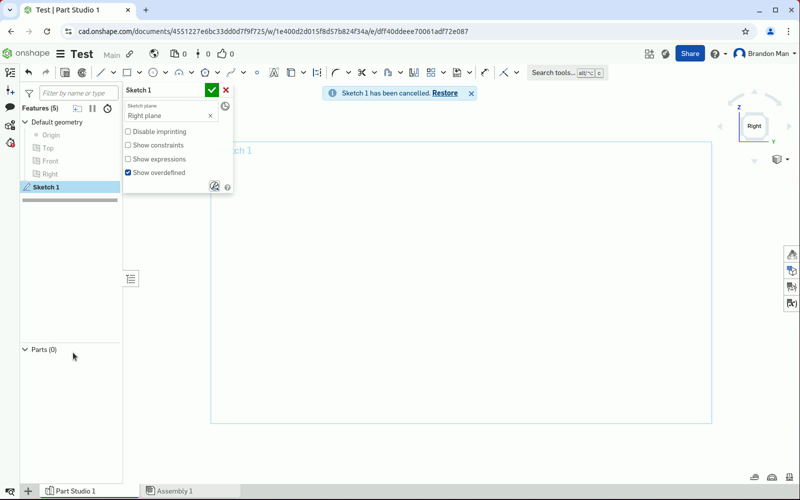
key(l)
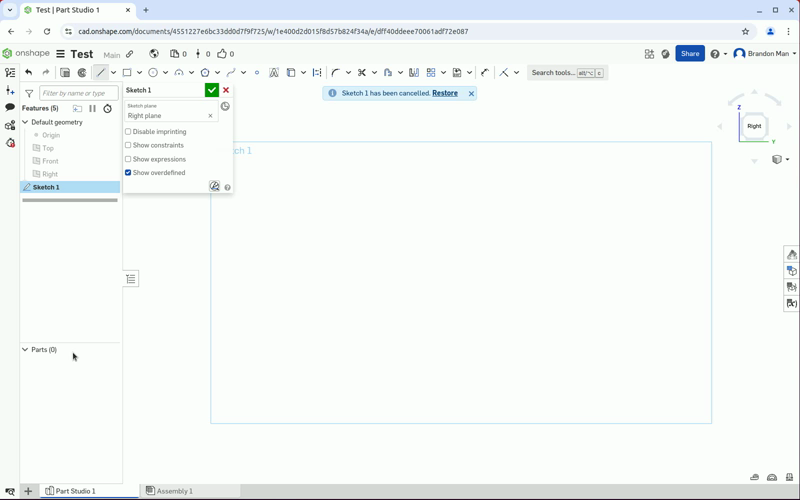
key_down(shift)
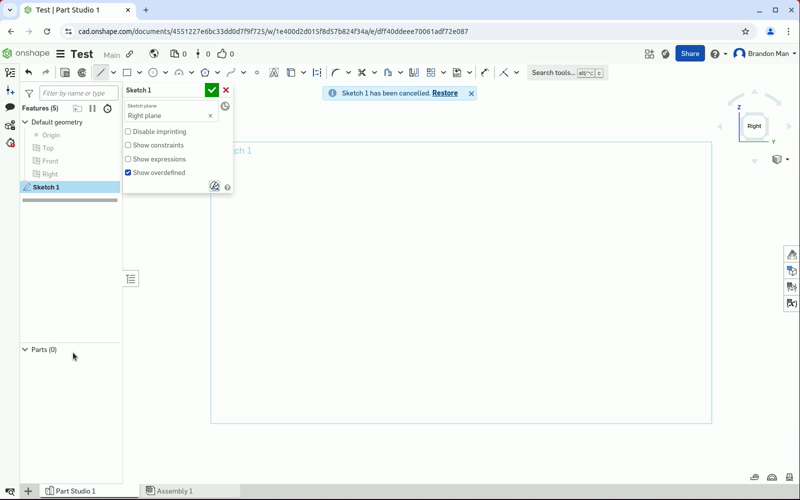
mouse_move(405, 299)
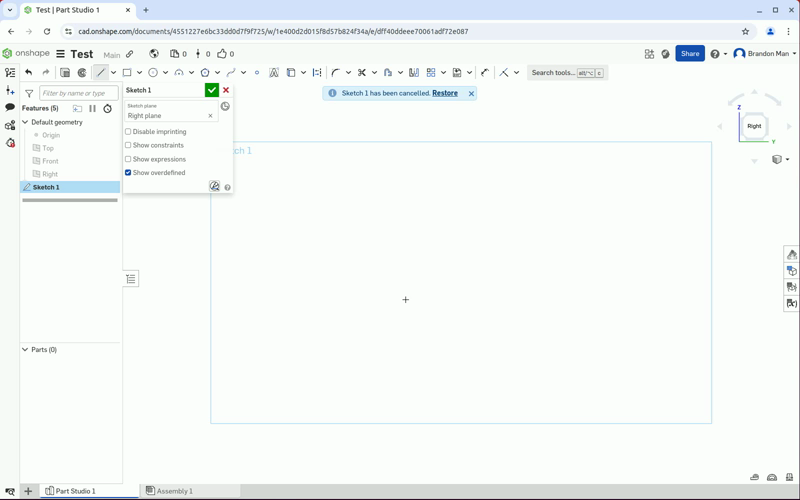
click(405, 299)
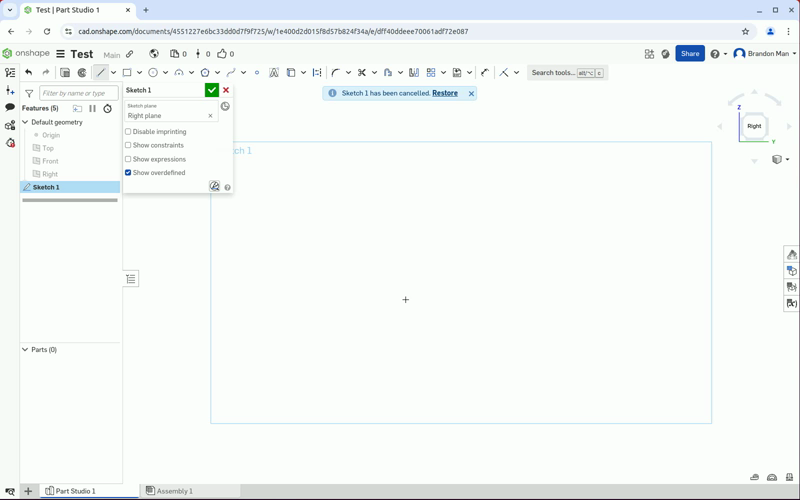
key_up(shift)
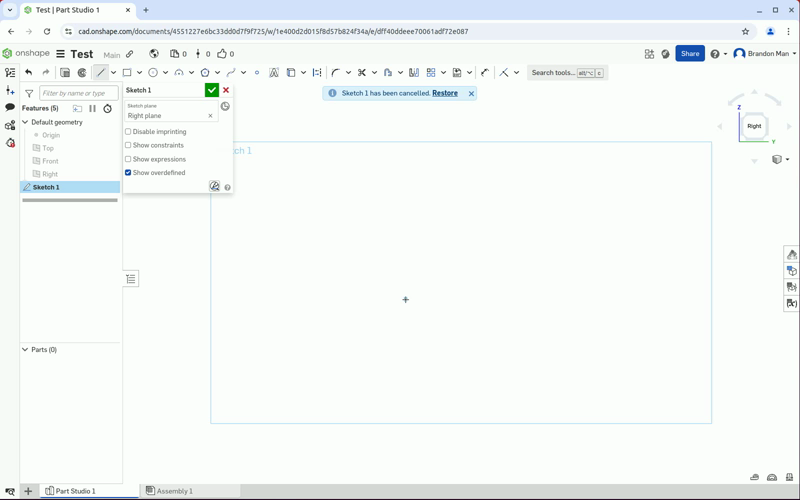
key_down(shift)
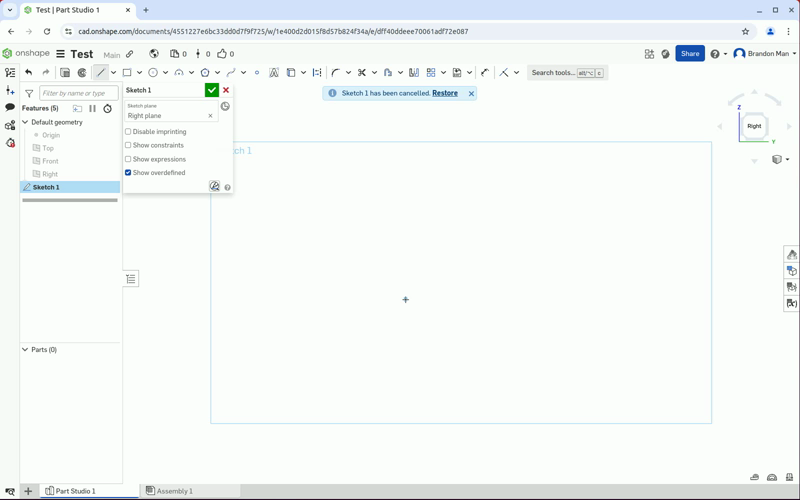
mouse_move(435, 299)
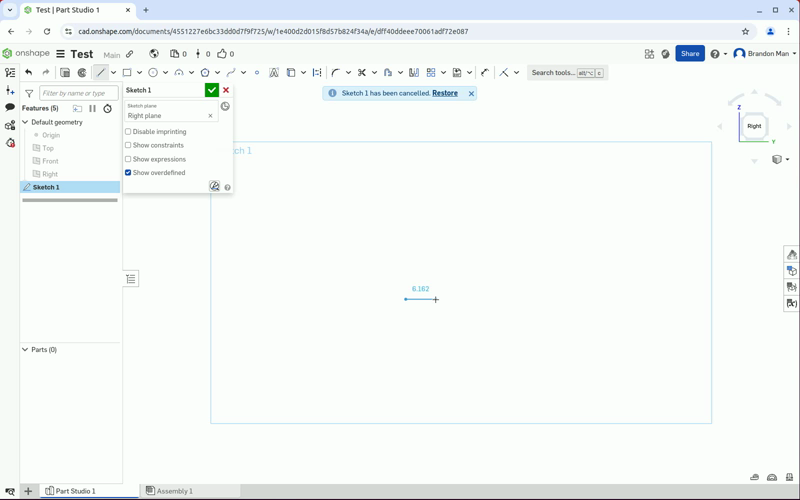
mouse_move(418, 299)
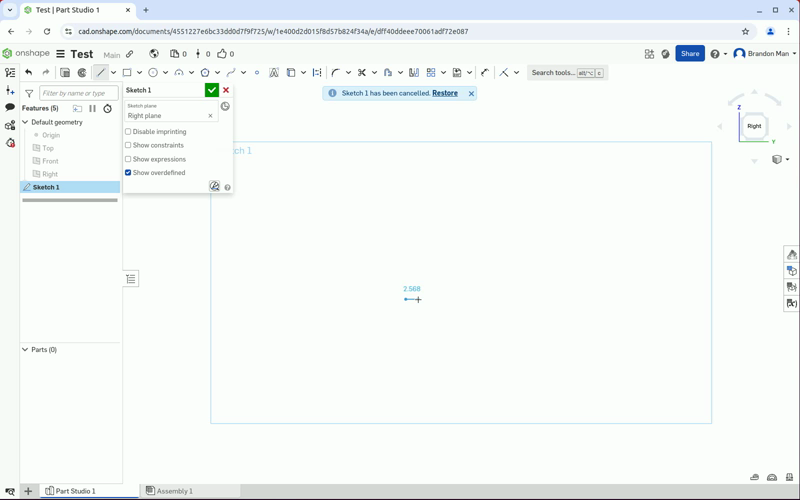
click(418, 299)
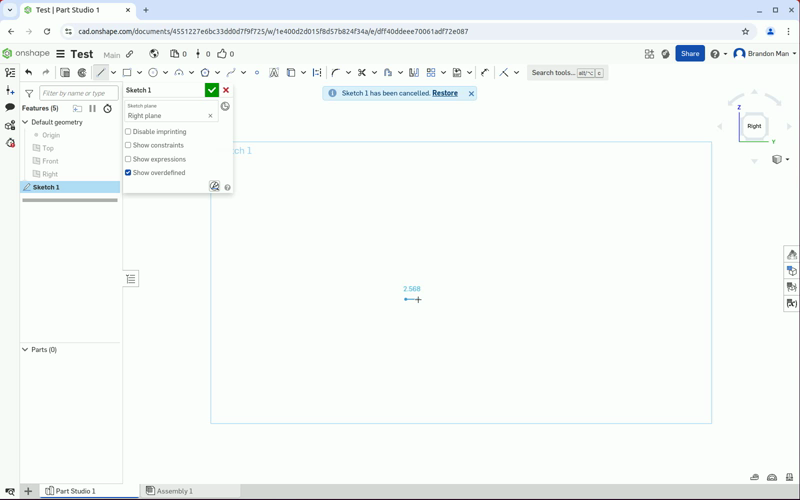
key_up(shift)
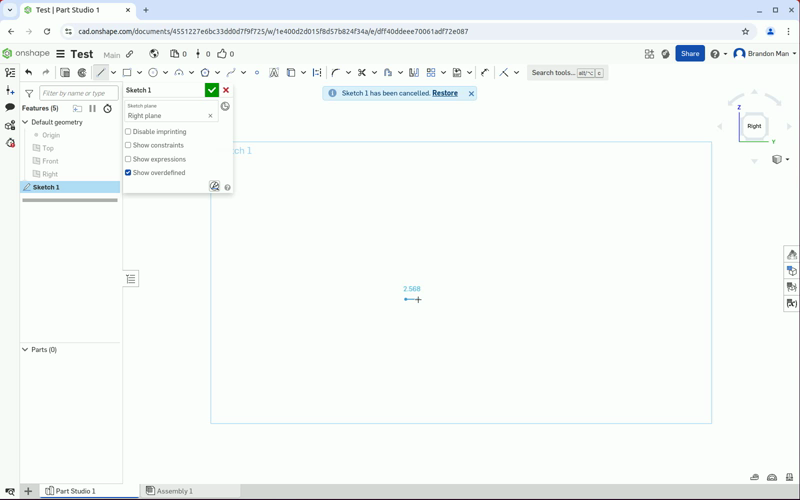
key_down(shift)
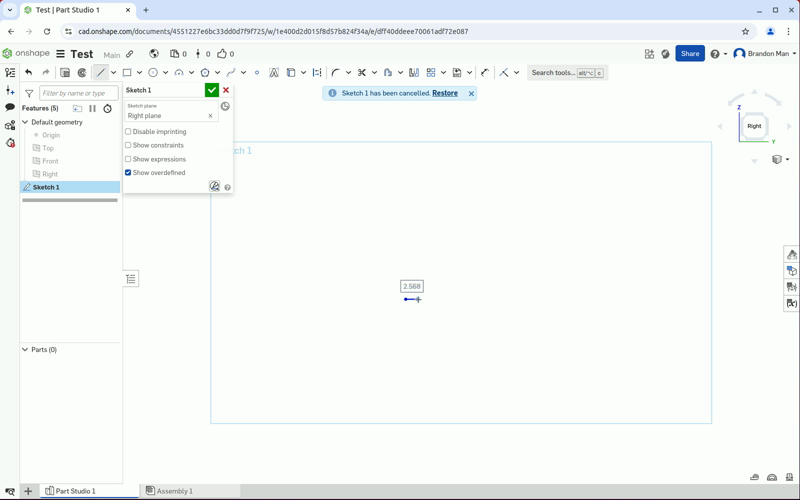
mouse_move(448, 299)
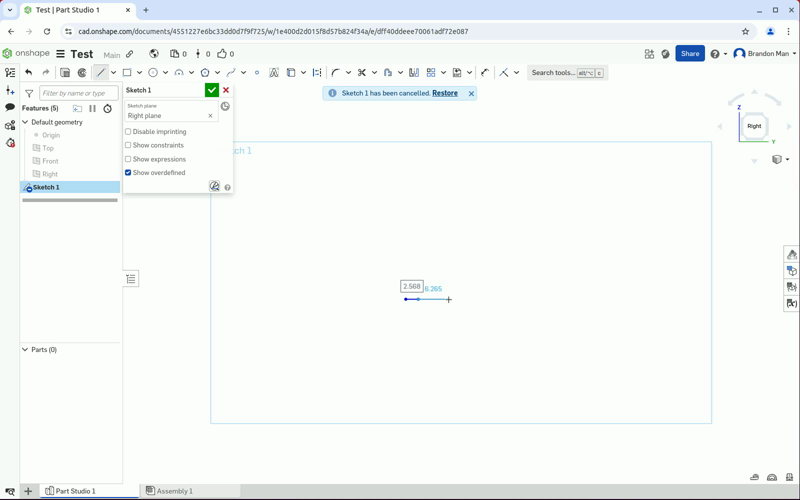
mouse_move(418, 294)
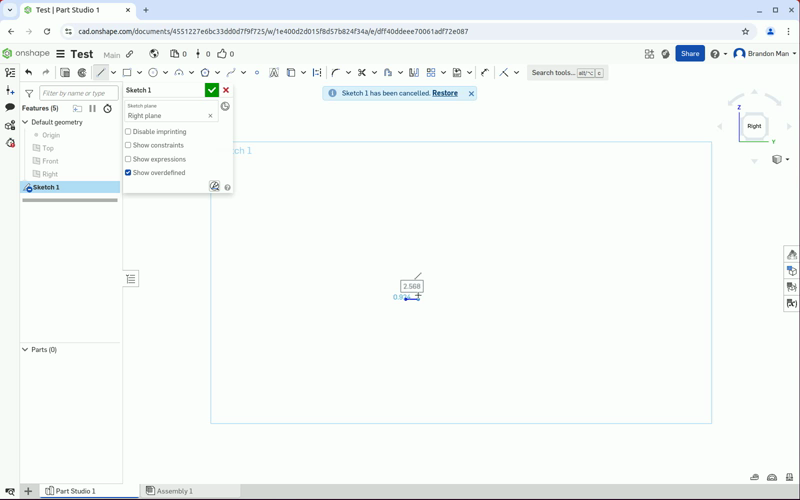
scroll(6)
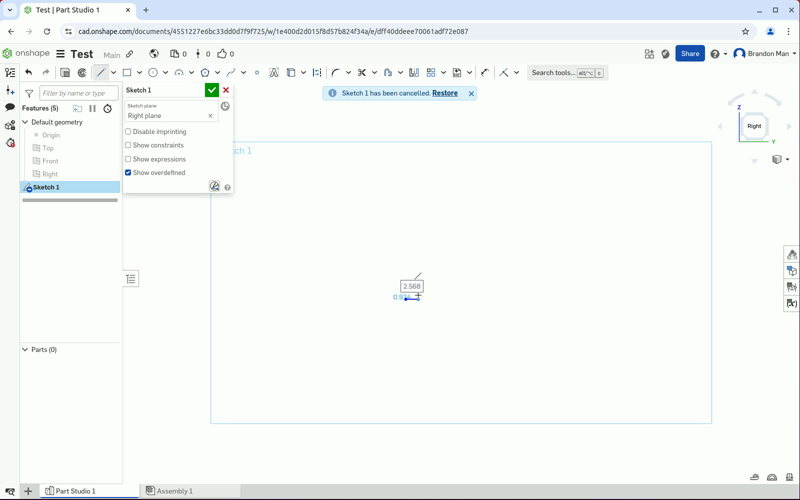
scroll(6)
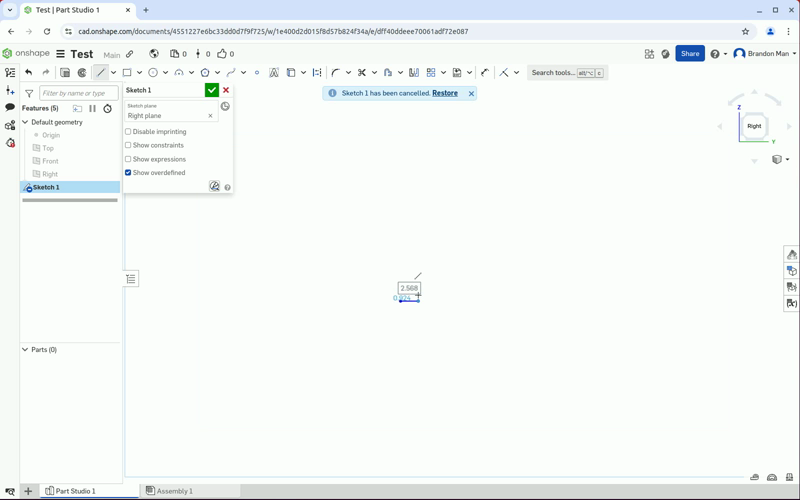
scroll(6)
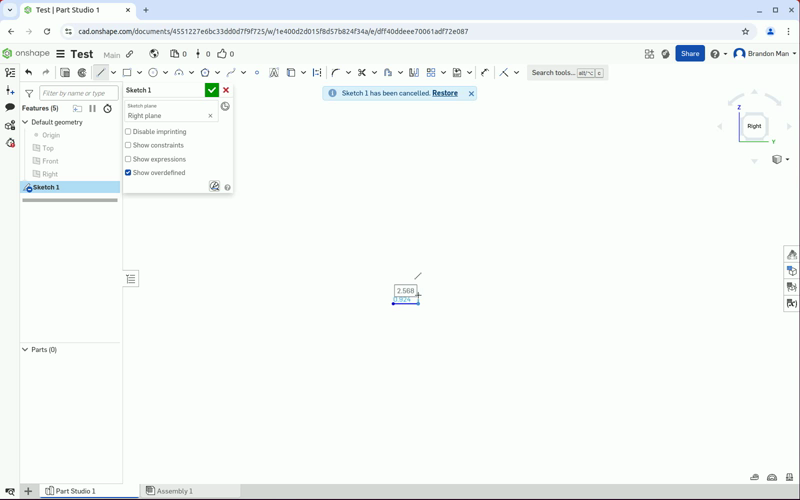
scroll(6)
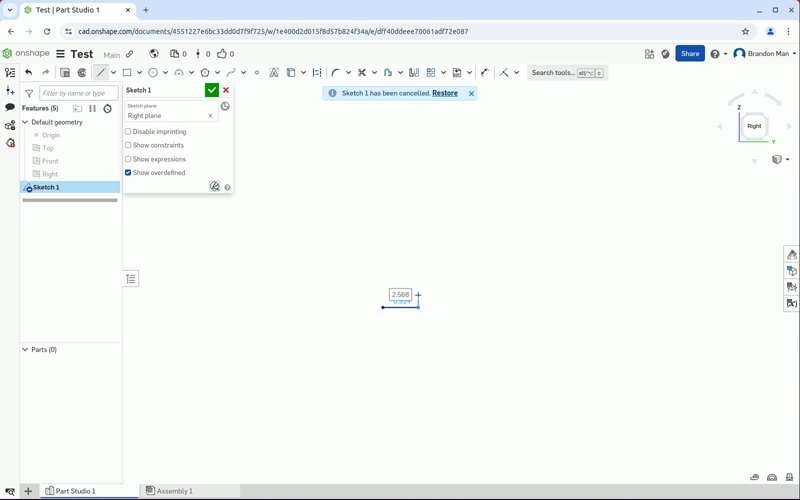
scroll(6)
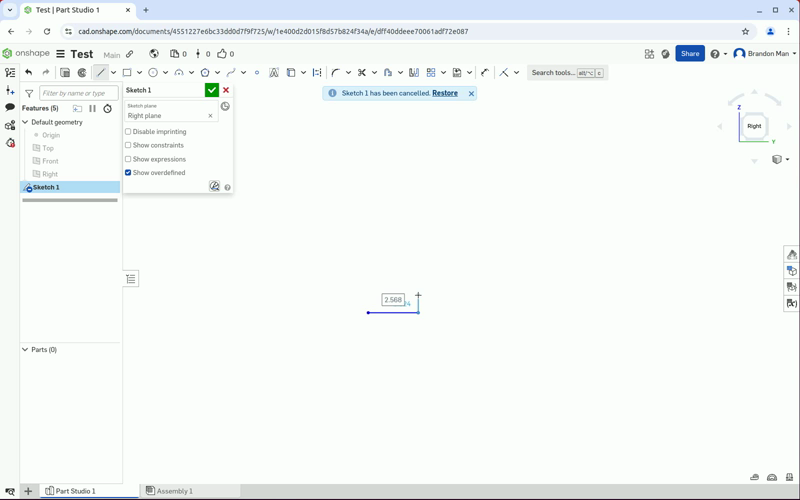
scroll(6)
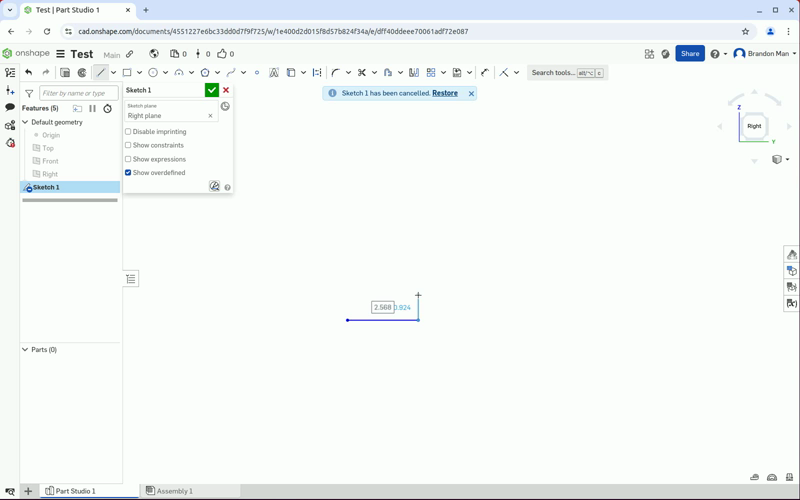
scroll(6)
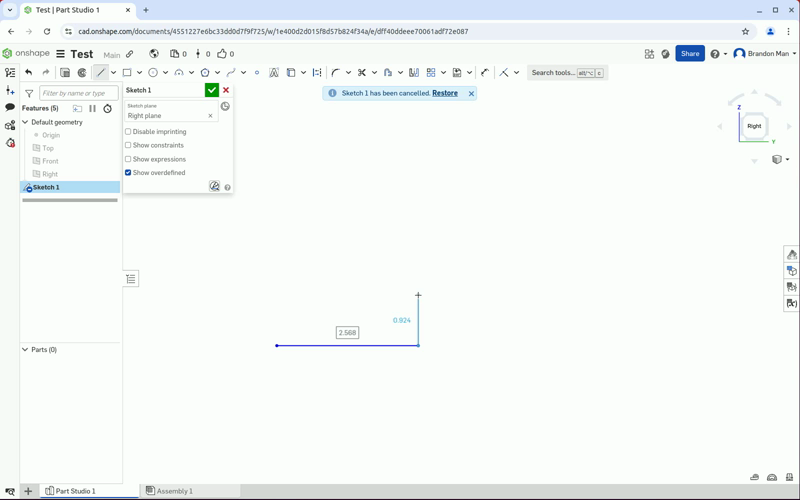
click(418, 294)
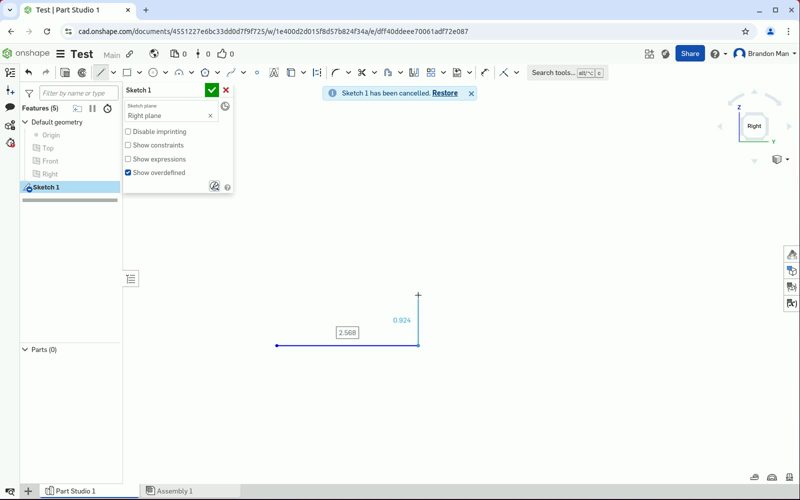
scroll(-6)
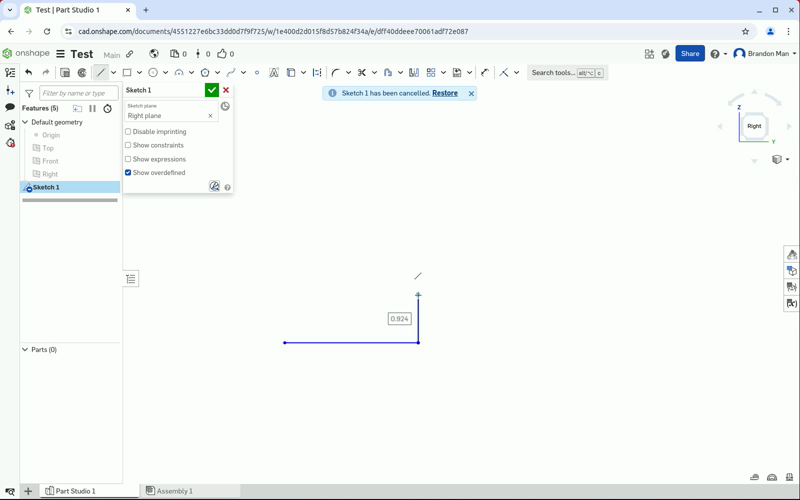
scroll(-6)
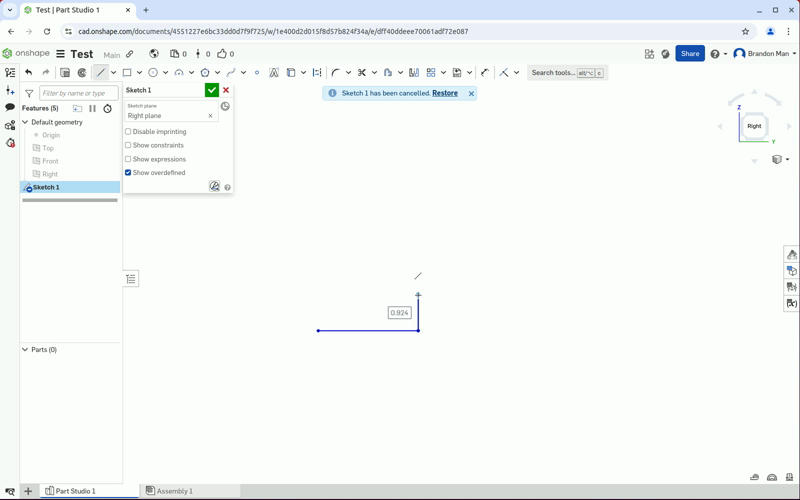
scroll(-6)
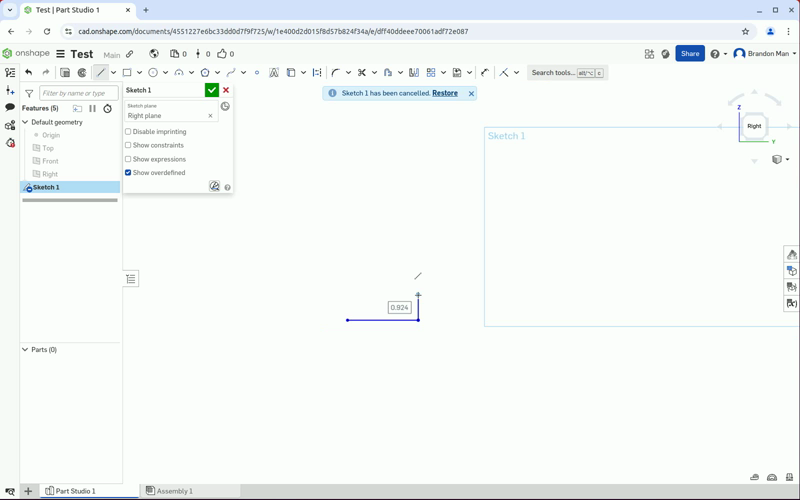
scroll(-6)
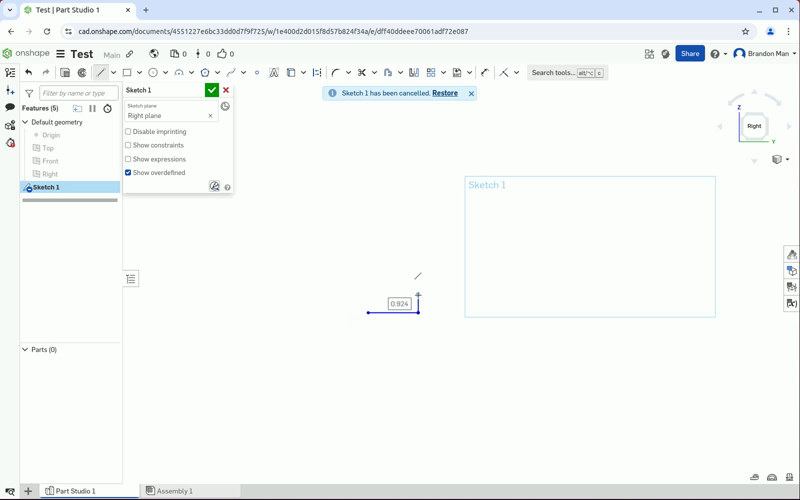
scroll(-6)
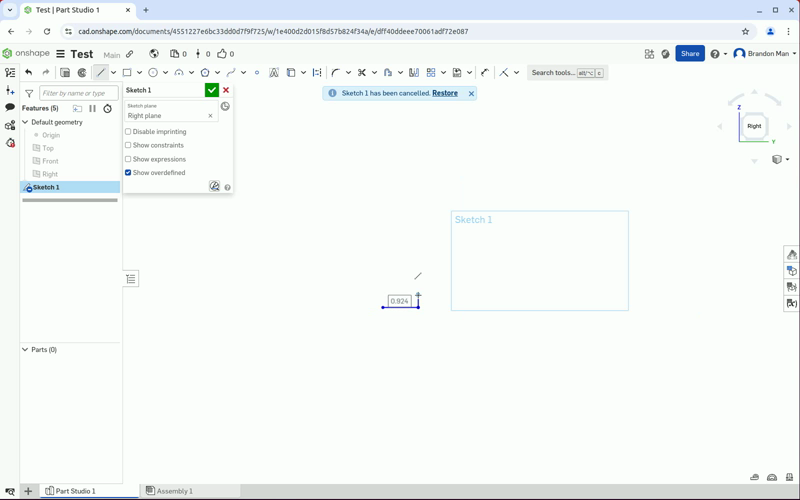
scroll(-6)
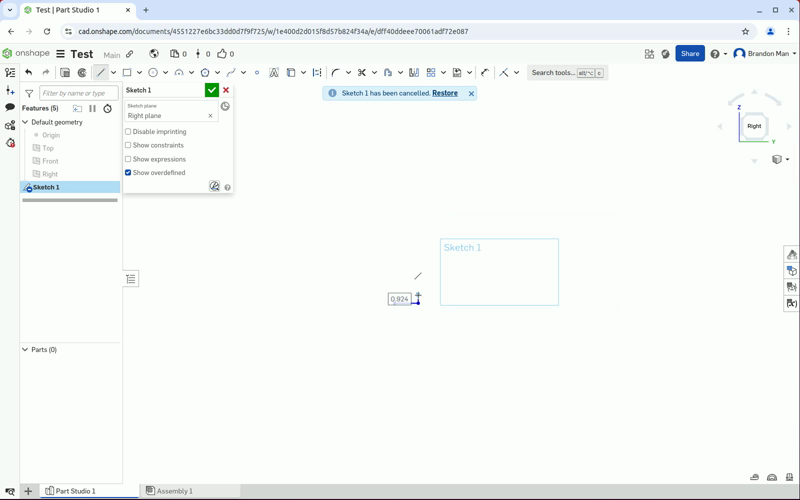
scroll(-6)
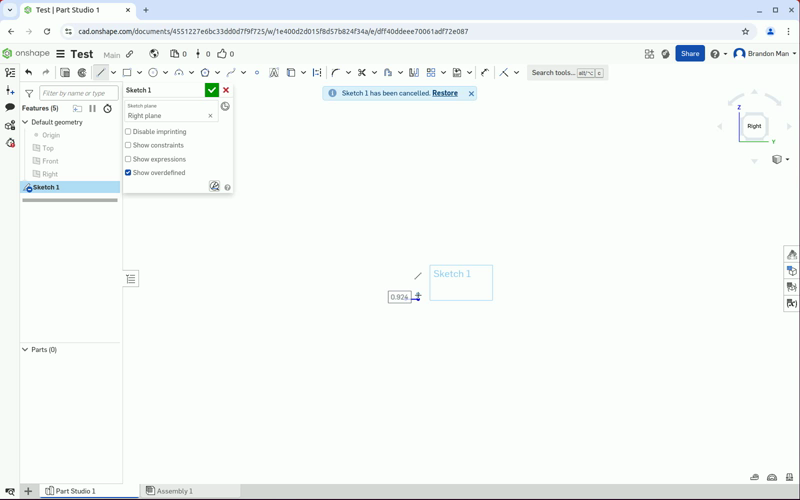
key_up(shift)
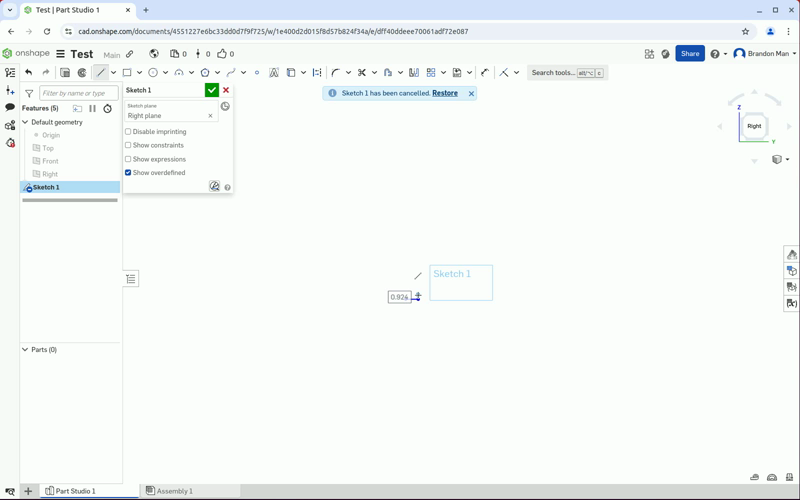
key_down(shift)
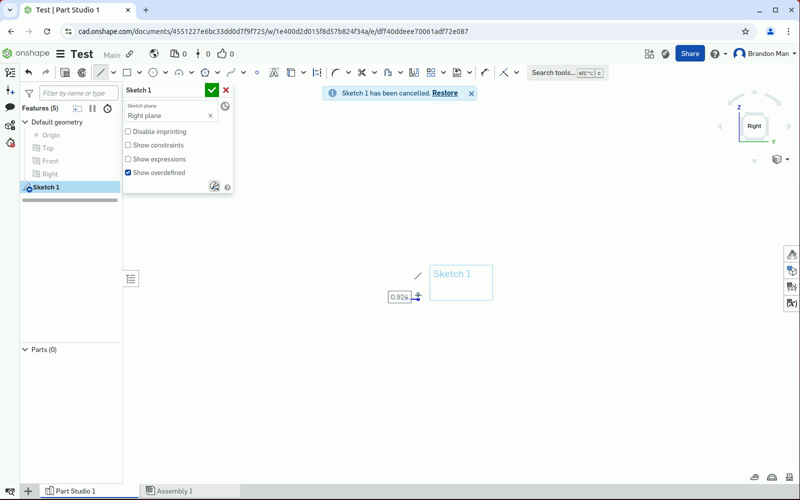
mouse_move(448, 294)
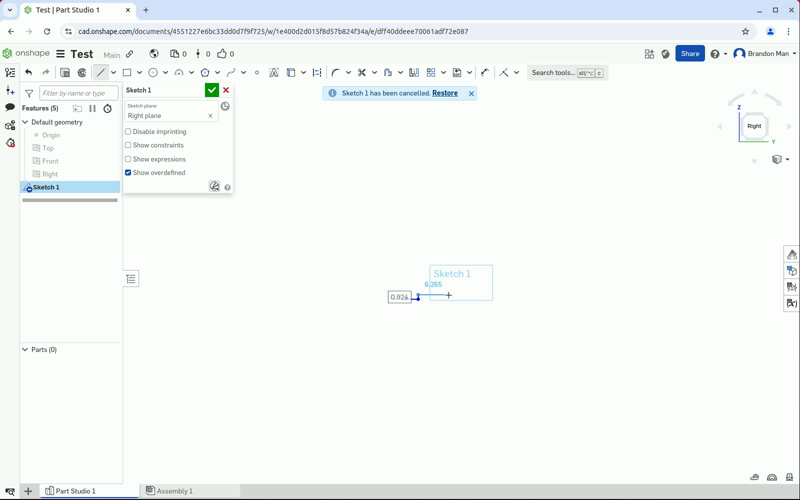
mouse_move(414, 294)
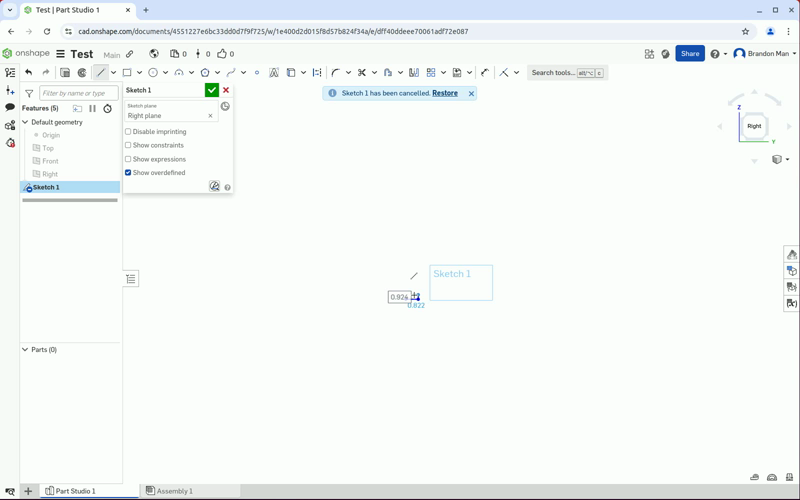
scroll(6)
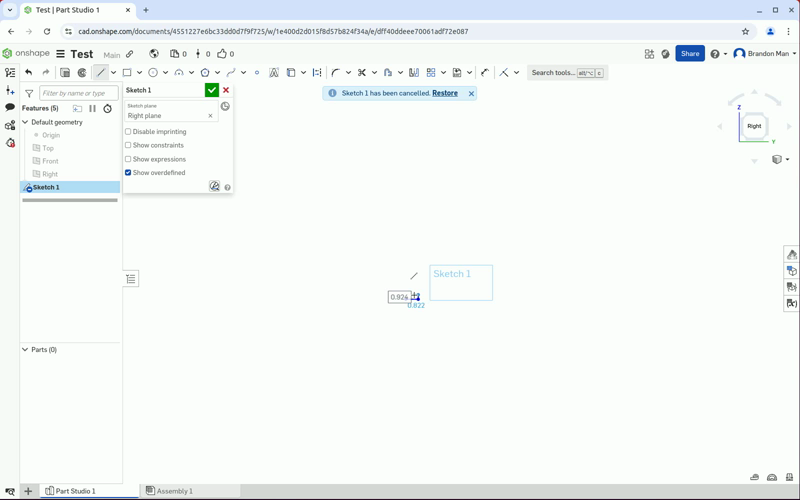
scroll(6)
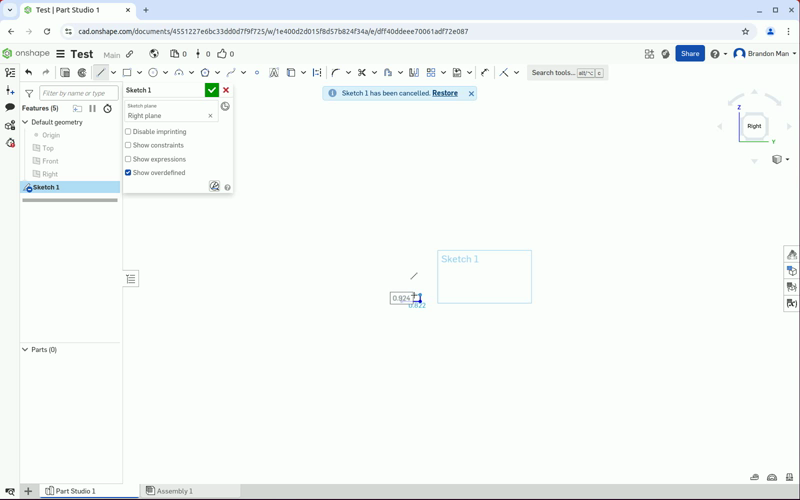
scroll(6)
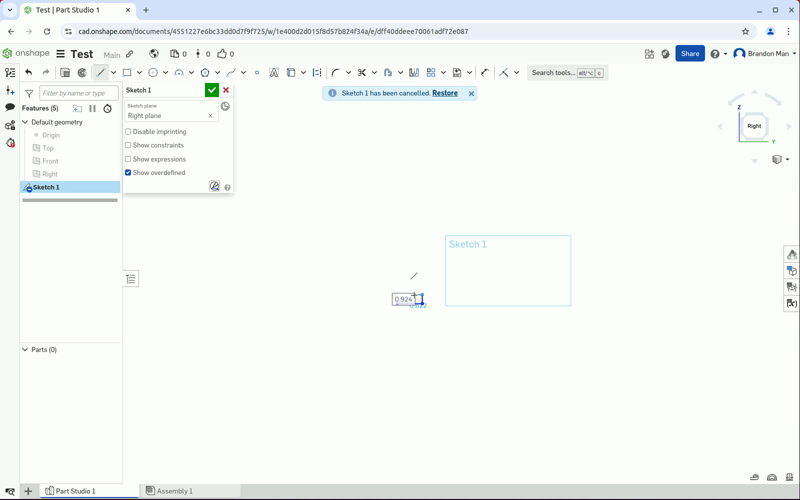
scroll(6)
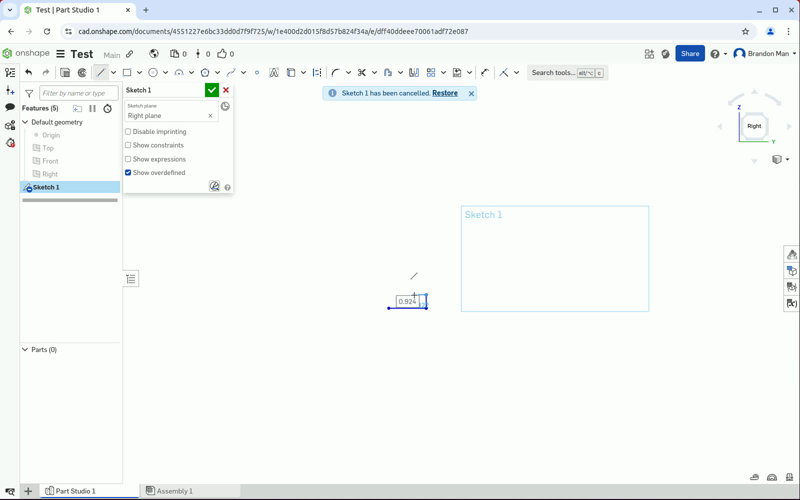
scroll(6)
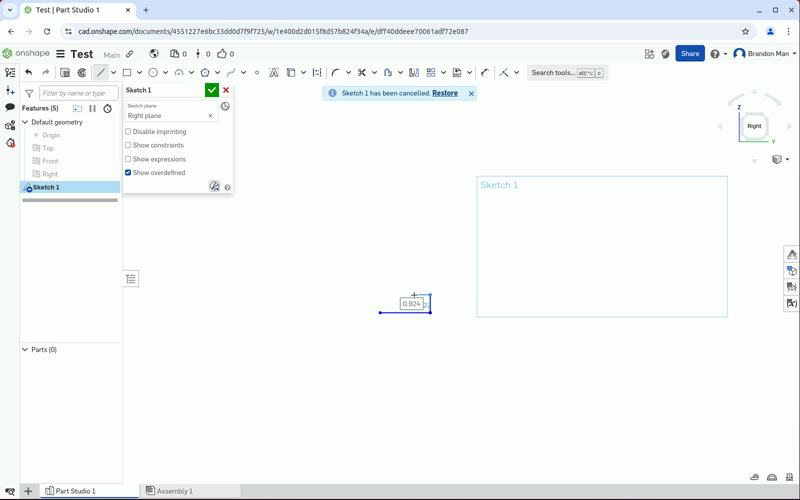
scroll(6)
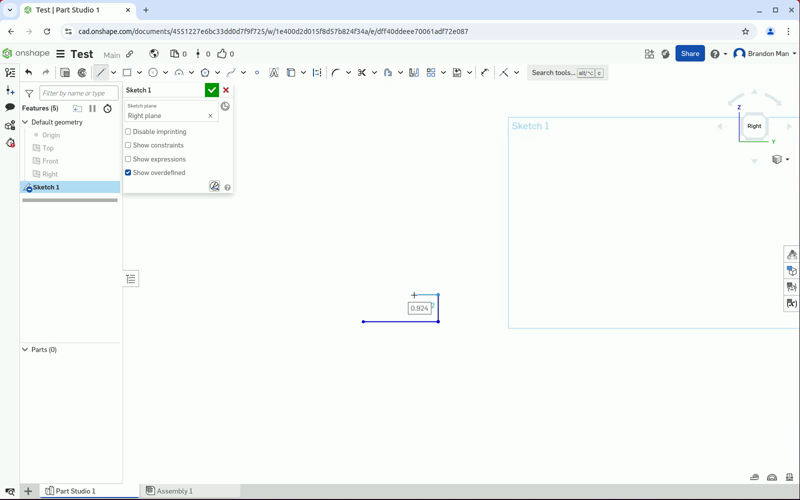
scroll(6)
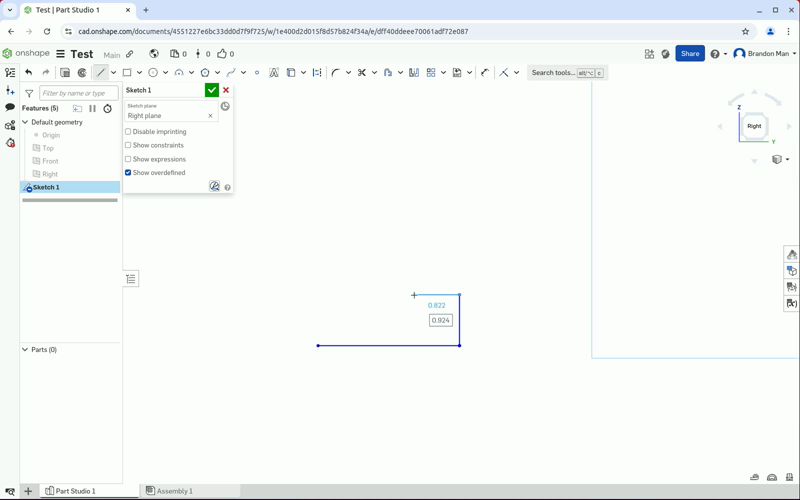
click(414, 294)
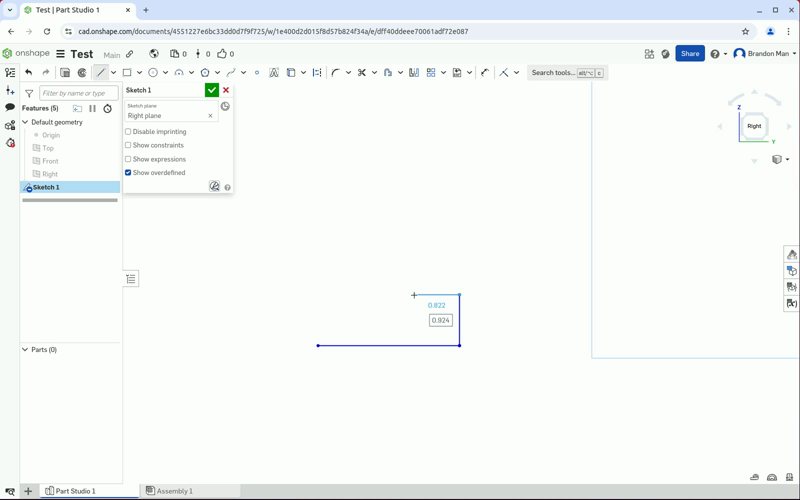
scroll(-6)
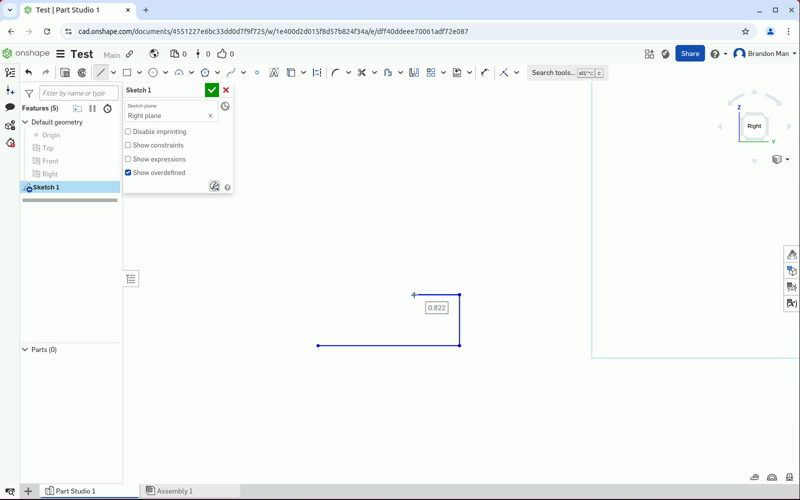
scroll(-6)
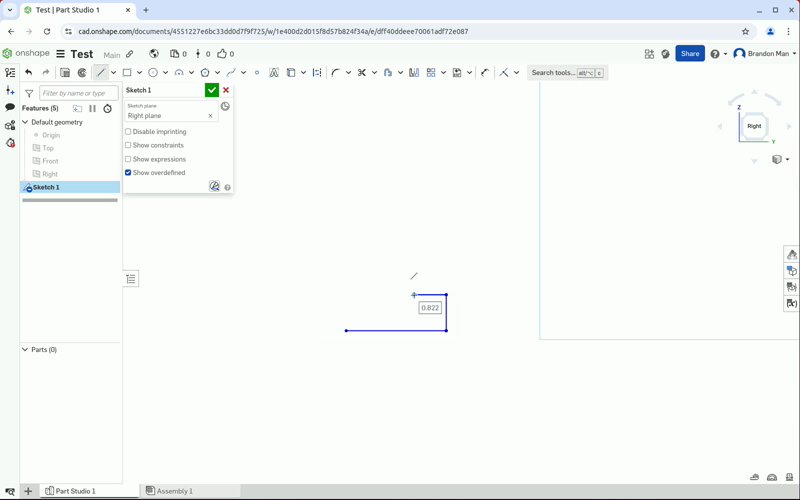
scroll(-6)
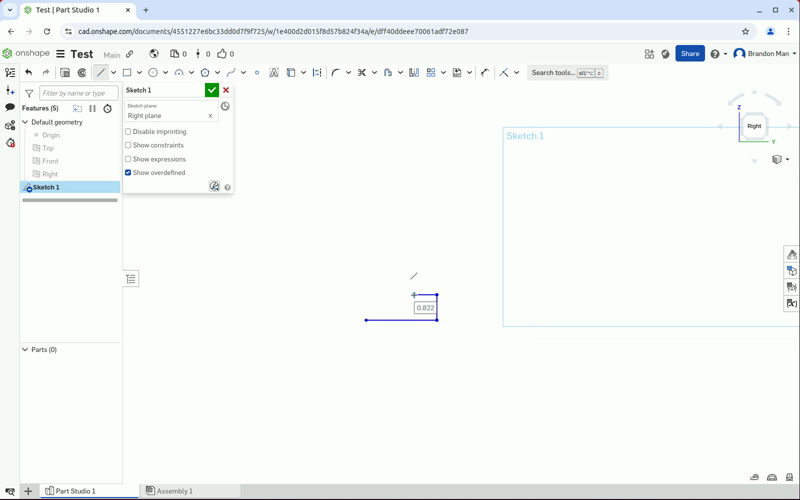
scroll(-6)
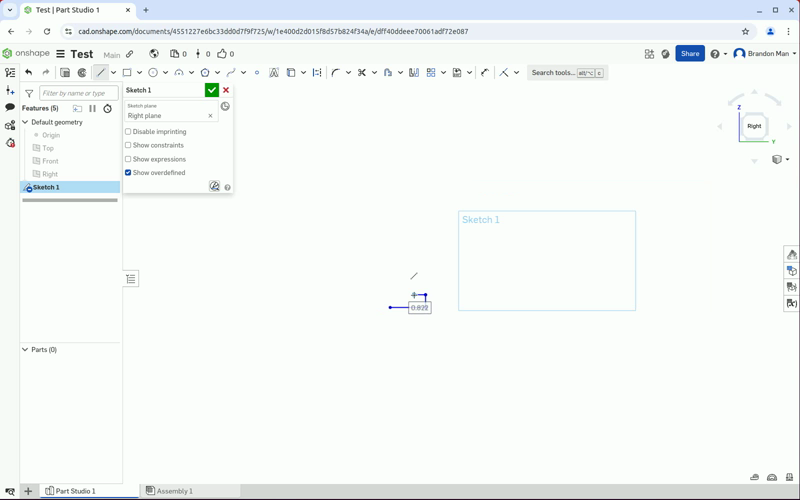
scroll(-6)
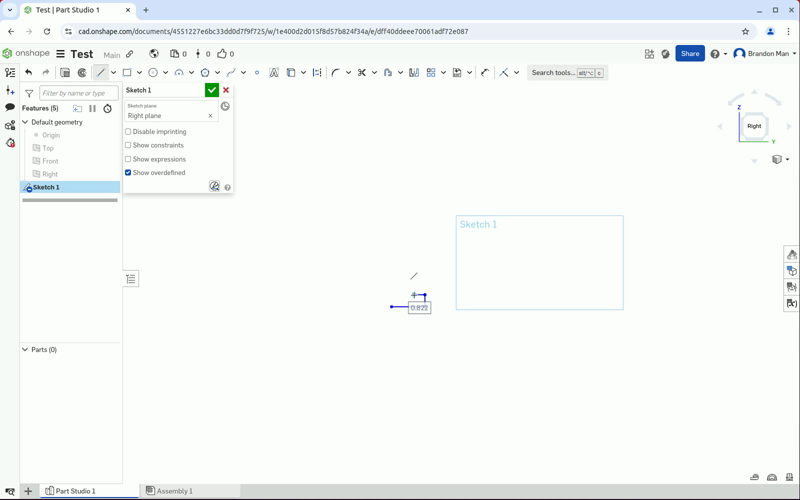
scroll(-6)
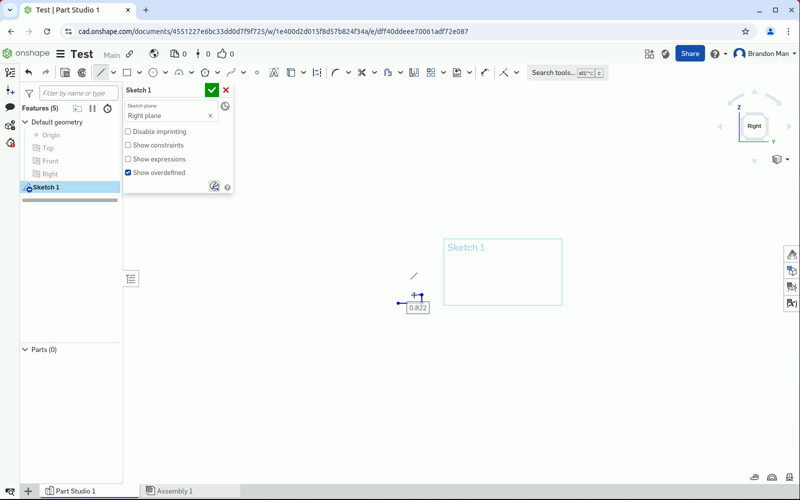
scroll(-6)
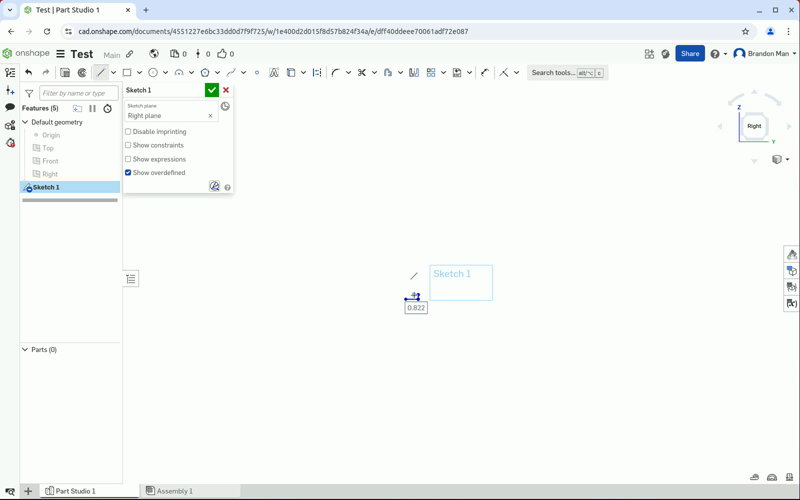
key_up(shift)
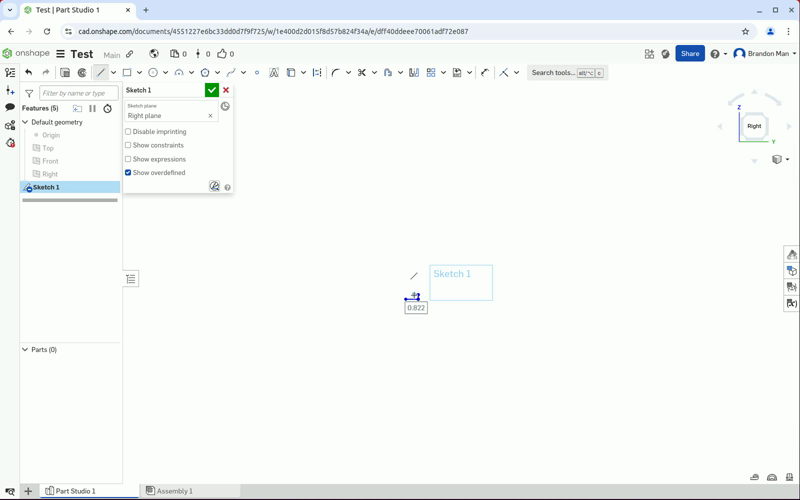
key_down(shift)
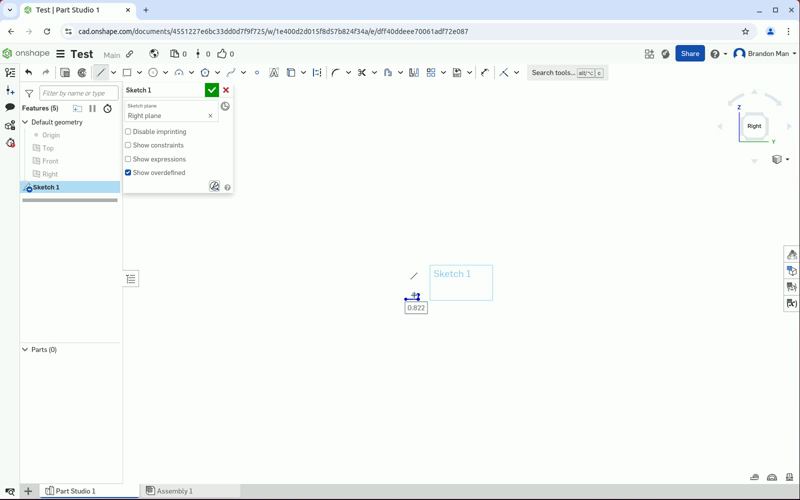
mouse_move(444, 294)
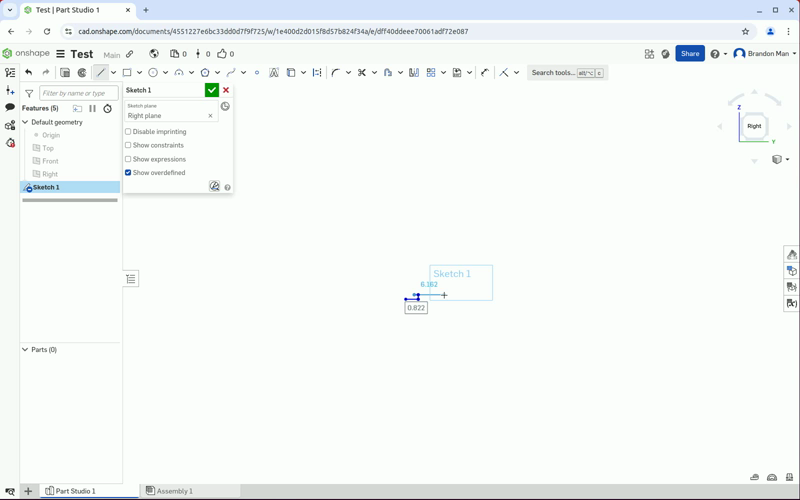
mouse_move(405, 294)
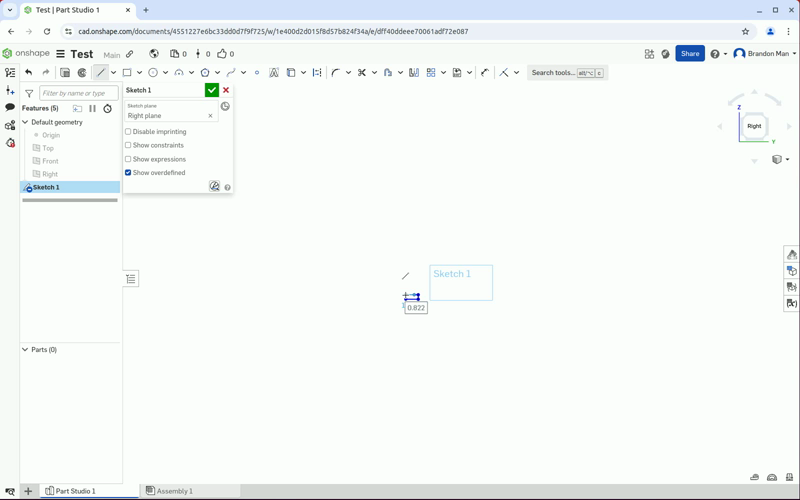
scroll(6)
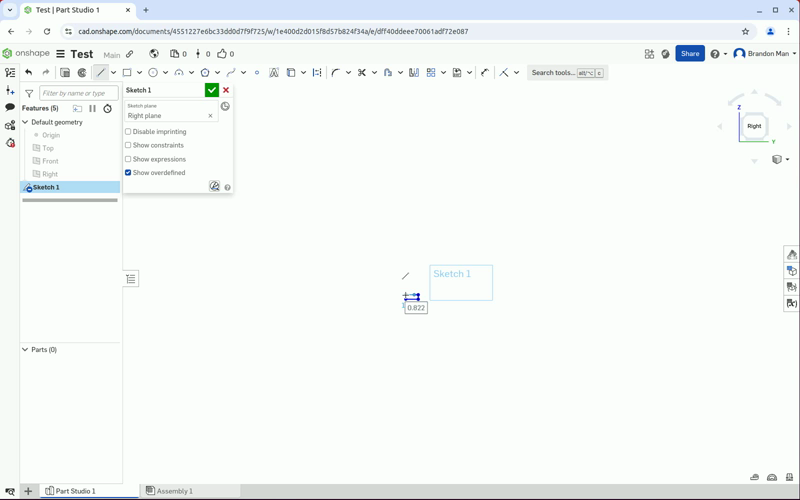
scroll(6)
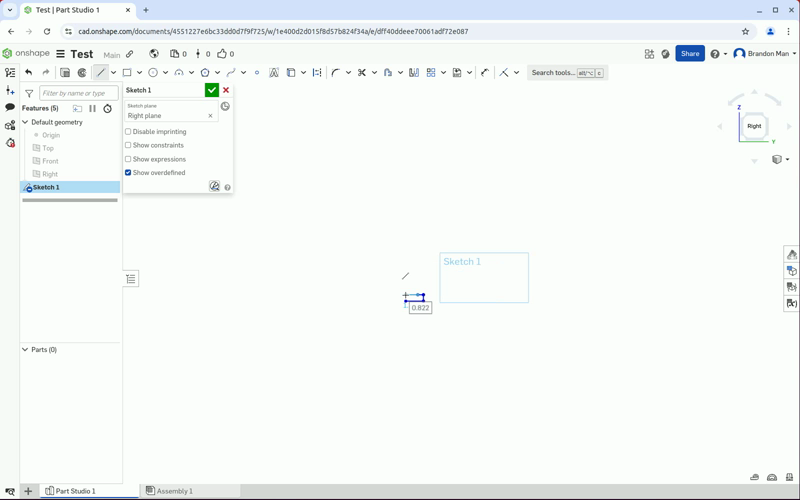
scroll(6)
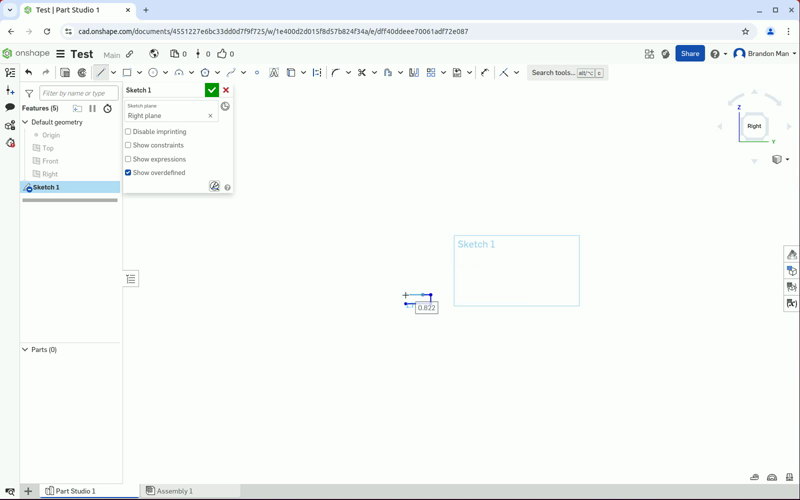
scroll(6)
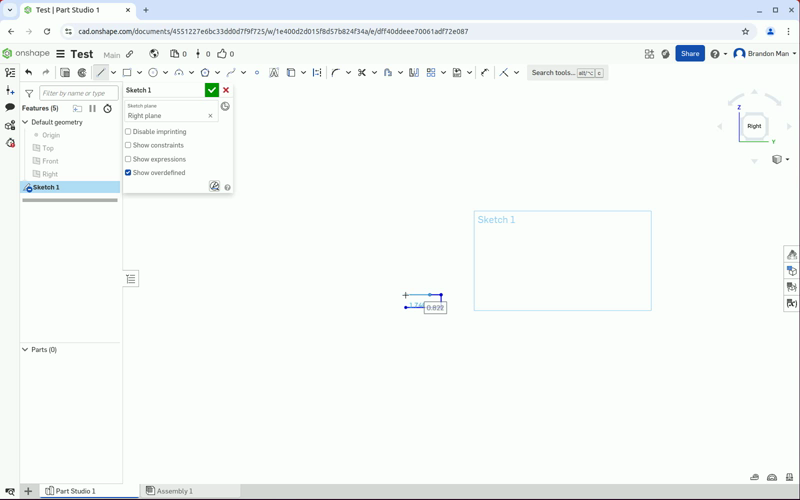
scroll(6)
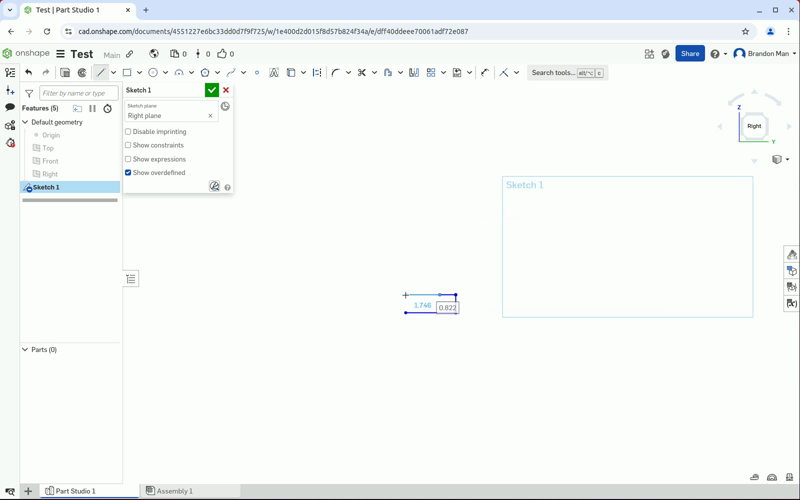
scroll(6)
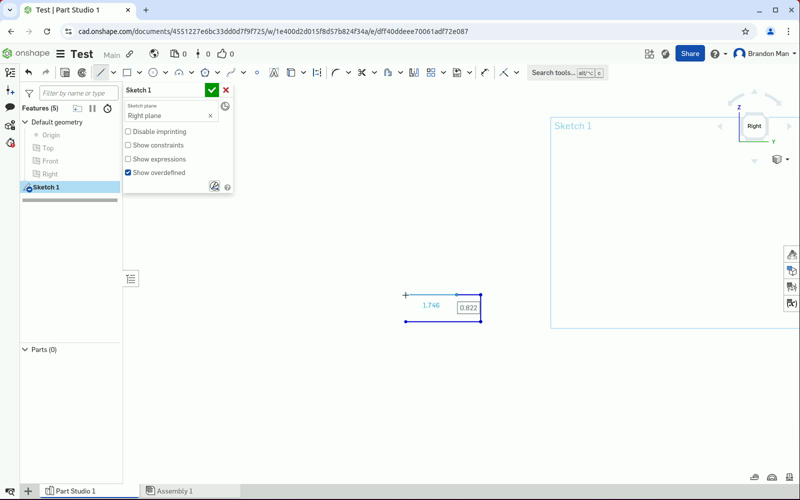
scroll(6)
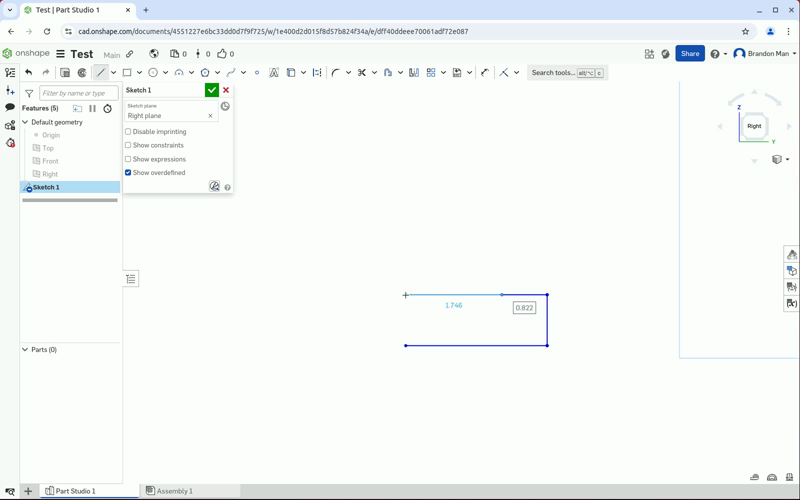
click(405, 294)
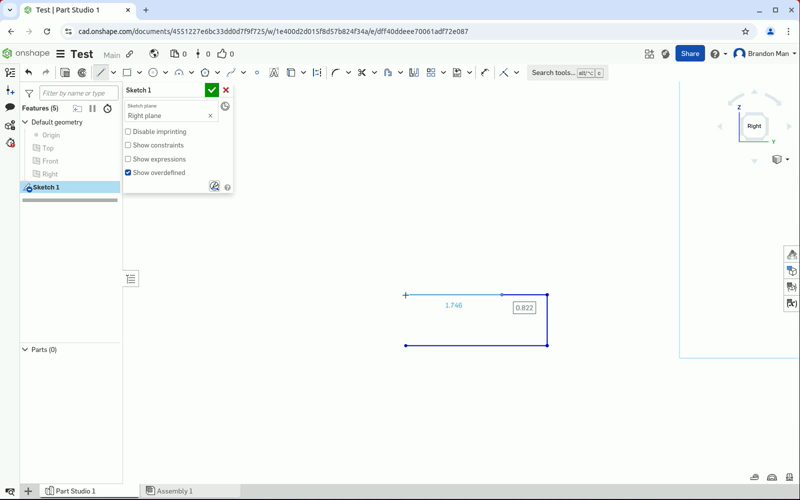
scroll(-6)
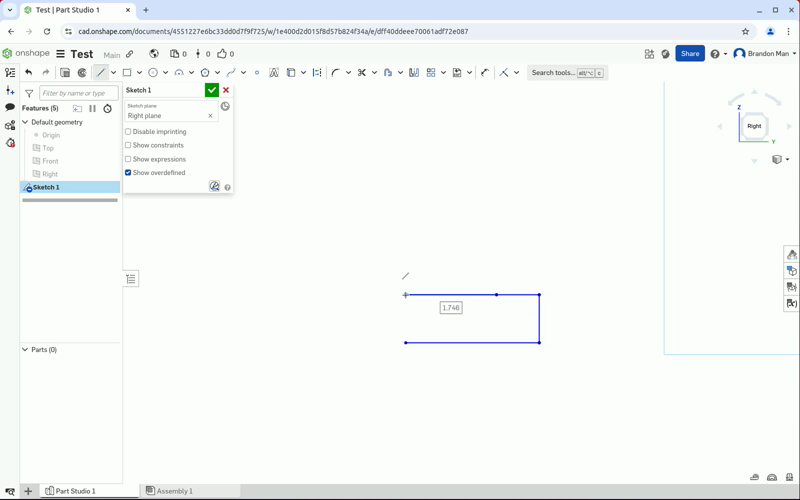
scroll(-6)
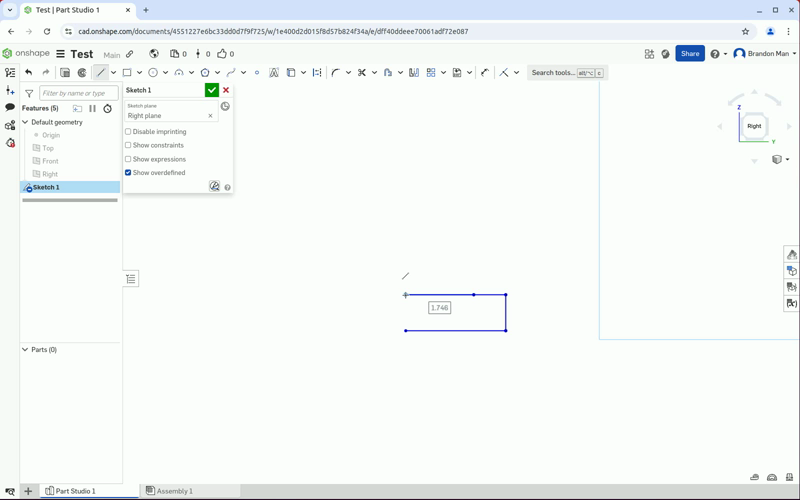
scroll(-6)
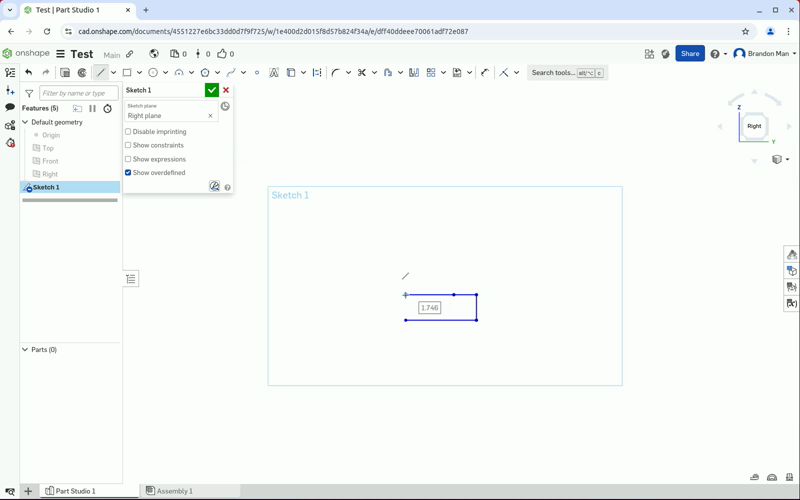
scroll(-6)
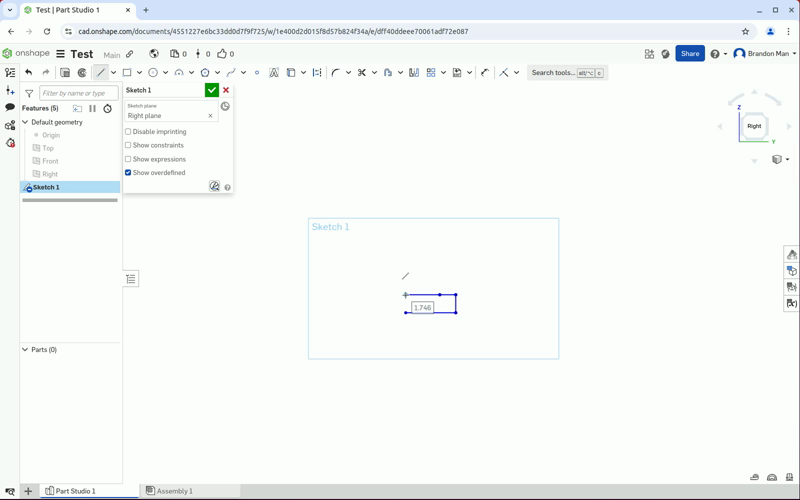
scroll(-6)
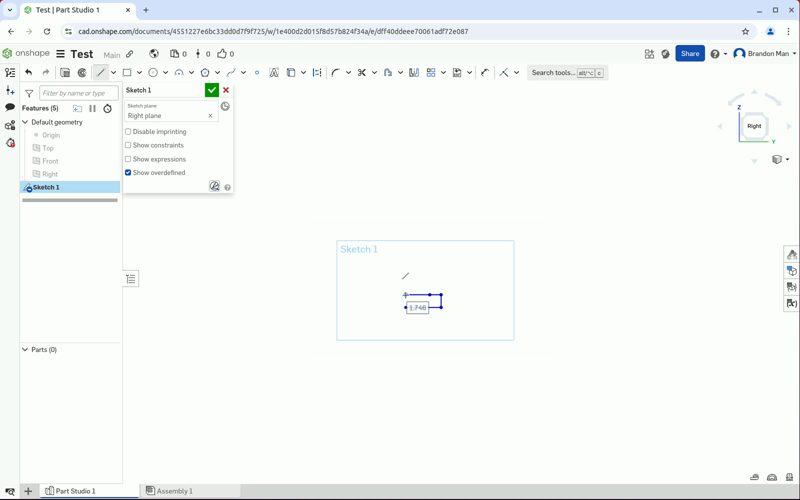
scroll(-6)
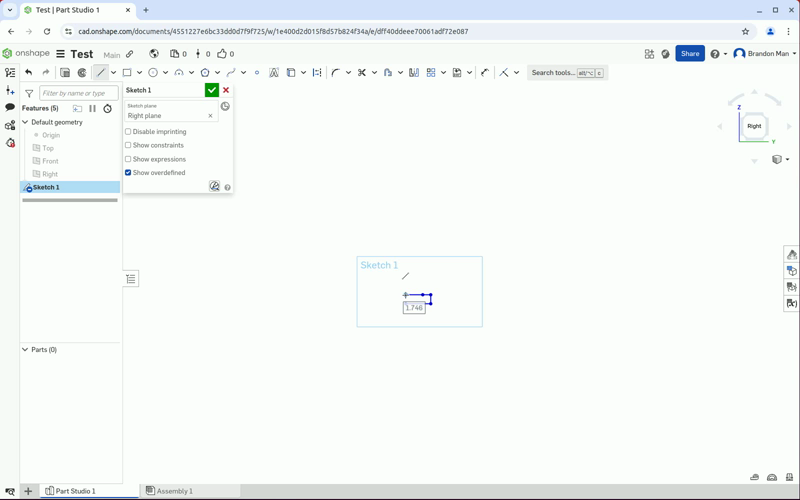
scroll(-6)
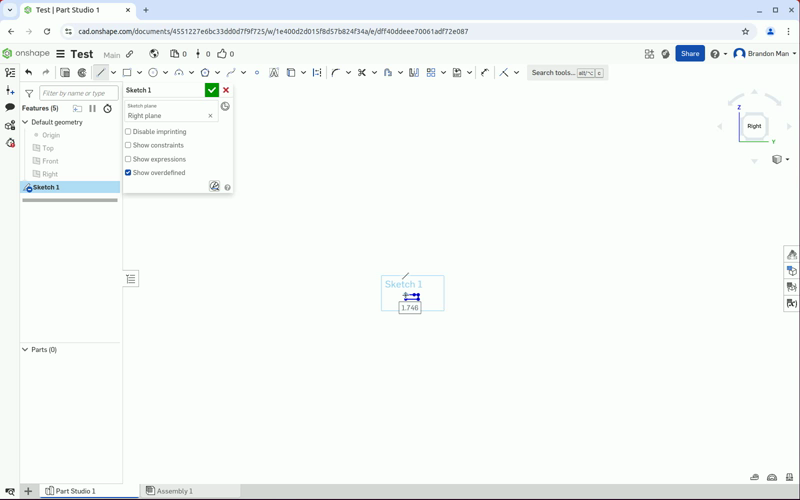
key_up(shift)
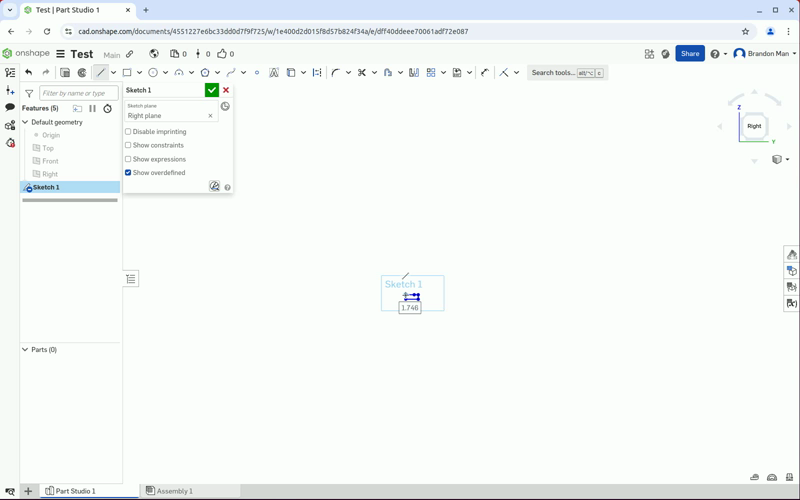
mouse_move(435, 294)
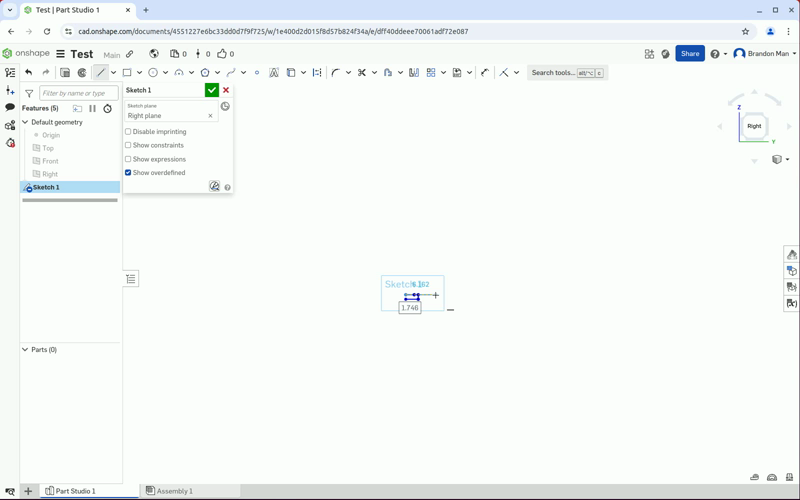
key_down(shift)
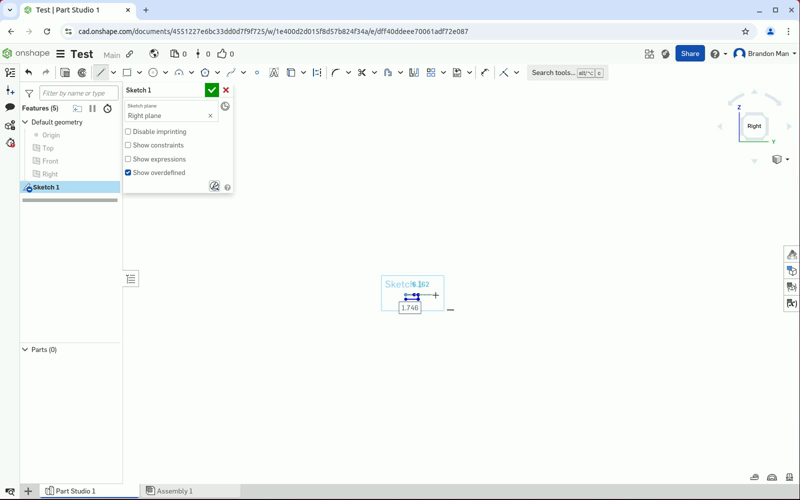
mouse_move(405, 299)
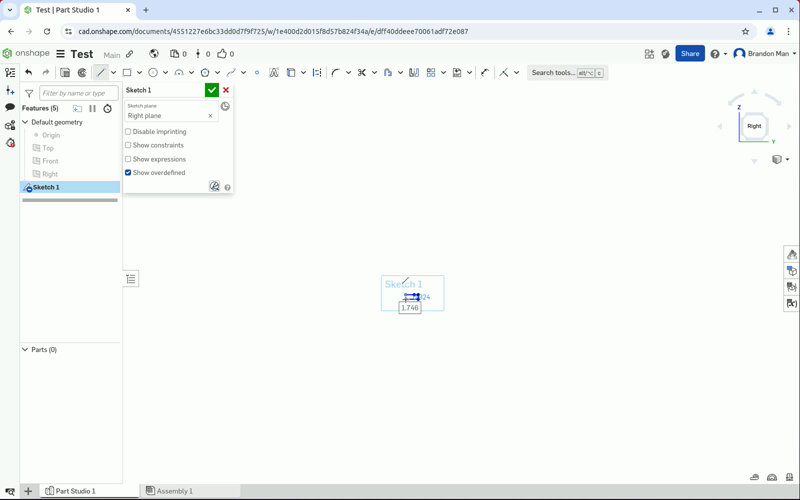
scroll(6)
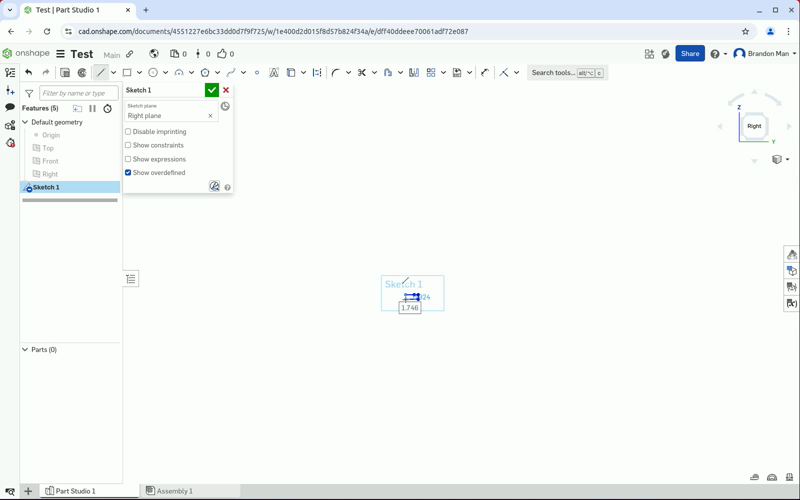
scroll(6)
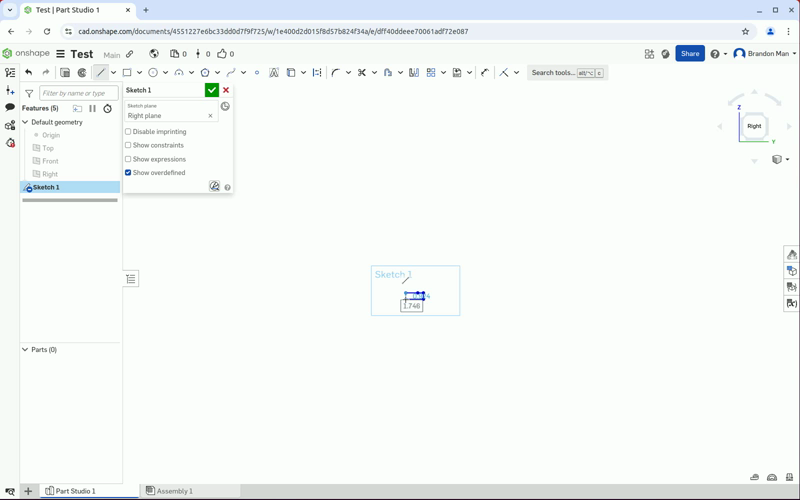
scroll(6)
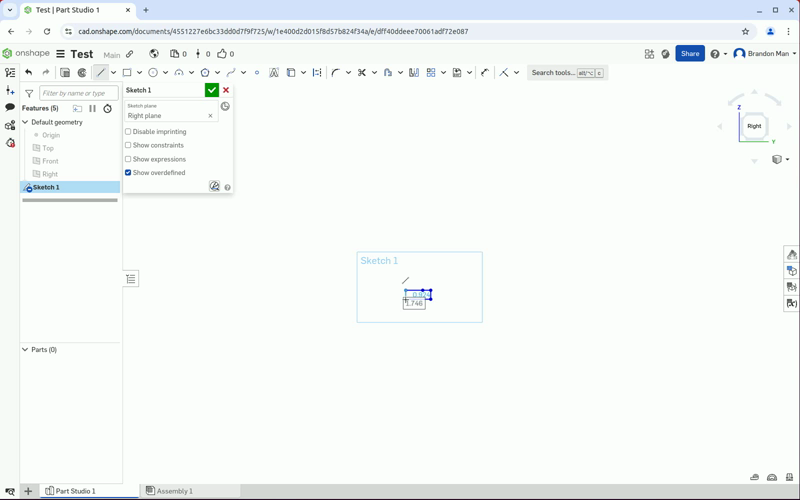
scroll(6)
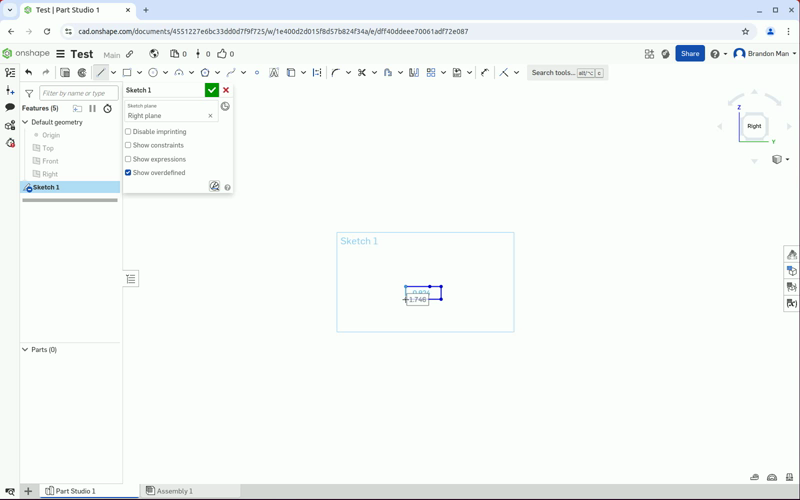
scroll(6)
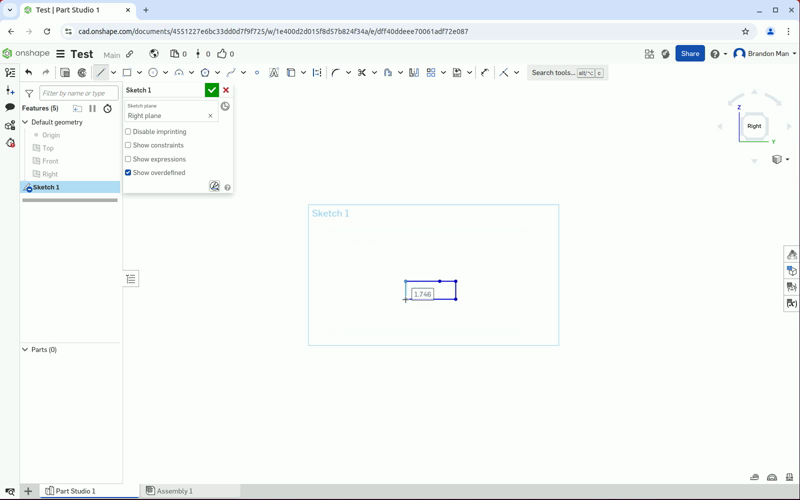
scroll(6)
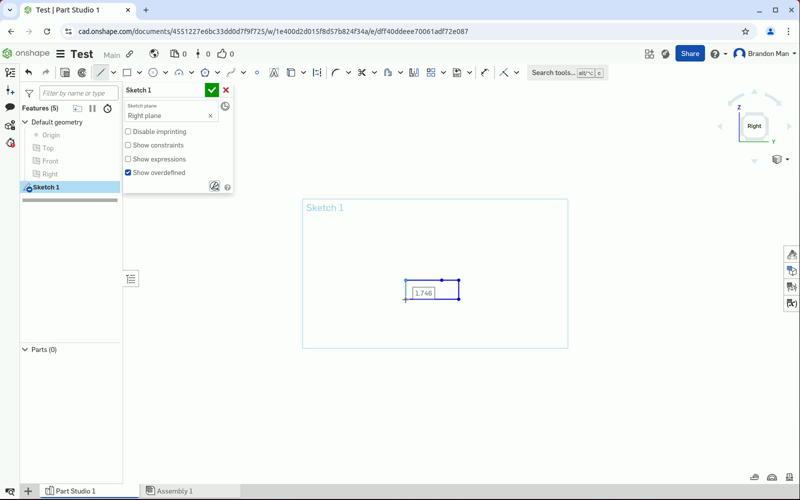
scroll(6)
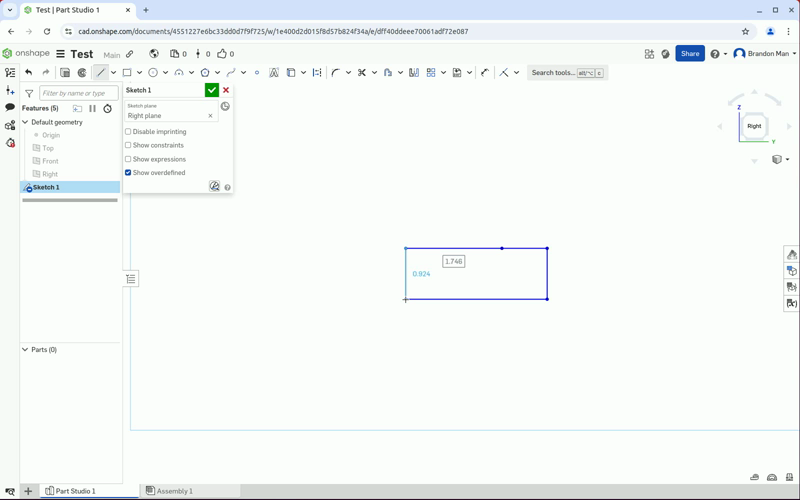
key_up(shift)
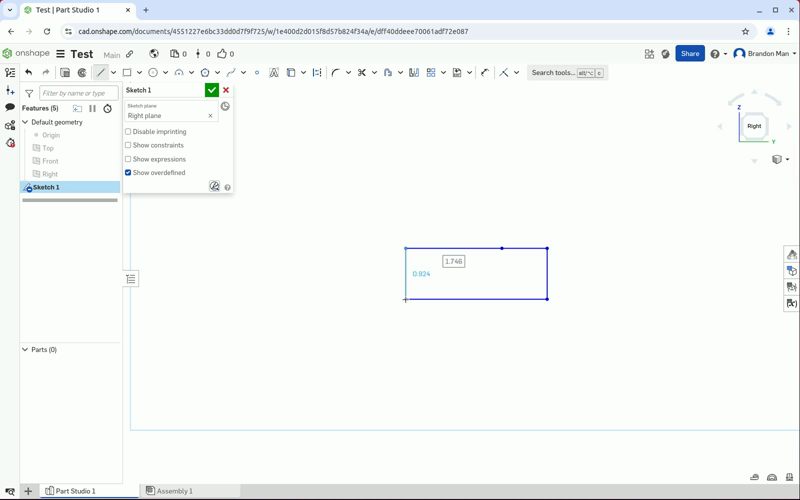
click(405, 299)
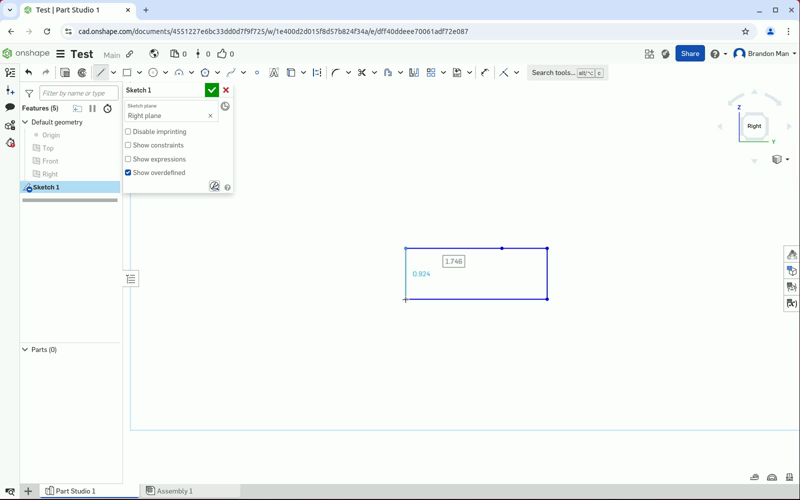
scroll(-6)
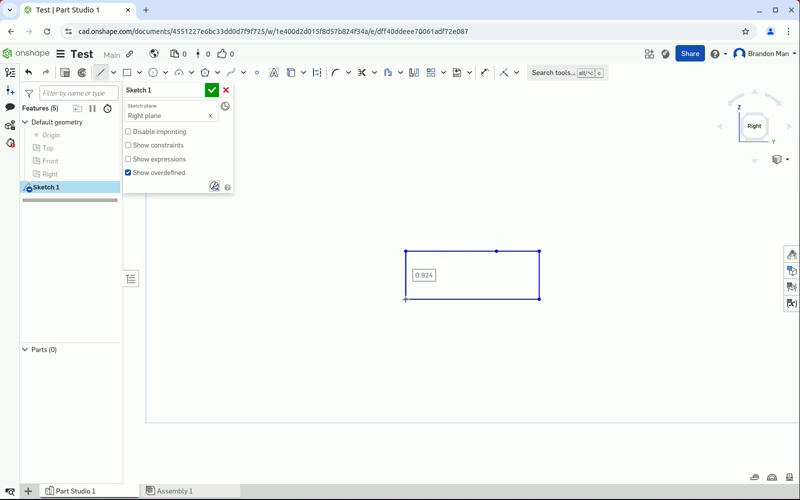
scroll(-6)
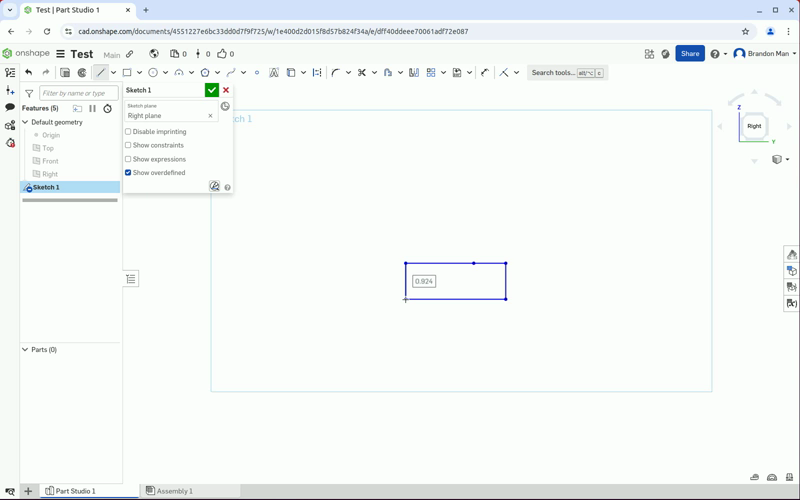
scroll(-6)
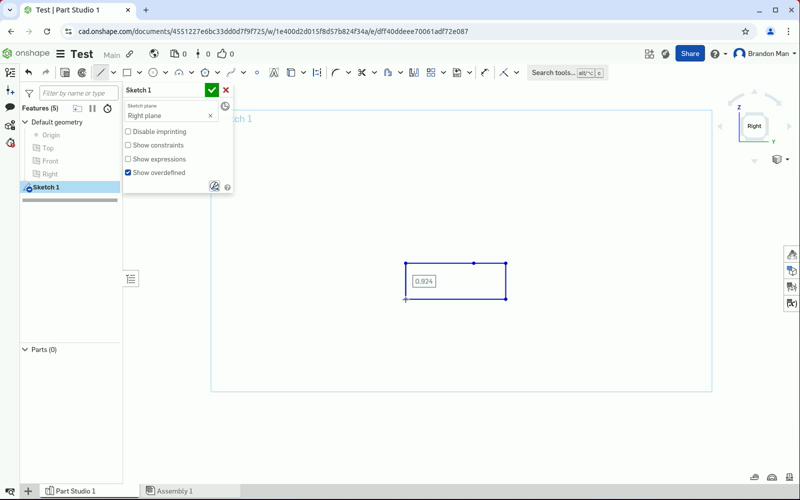
scroll(-6)
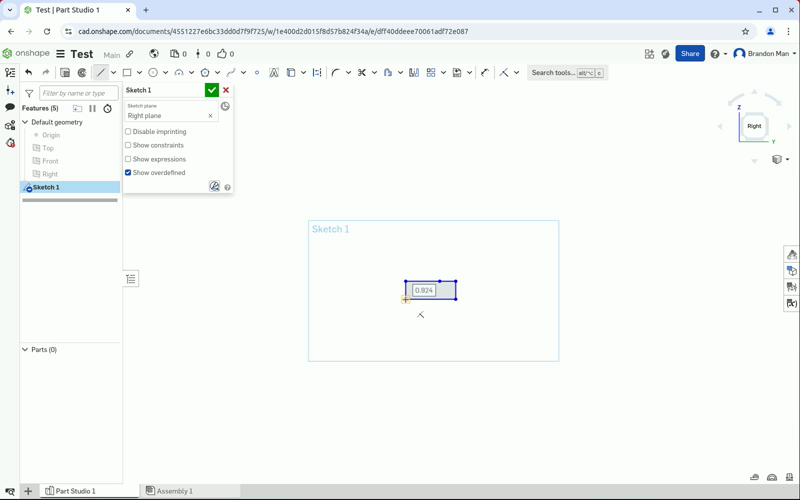
scroll(-6)
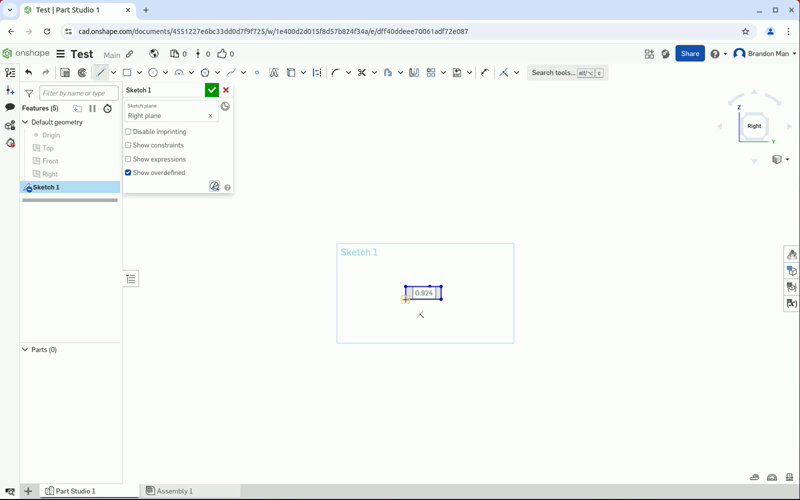
scroll(-6)
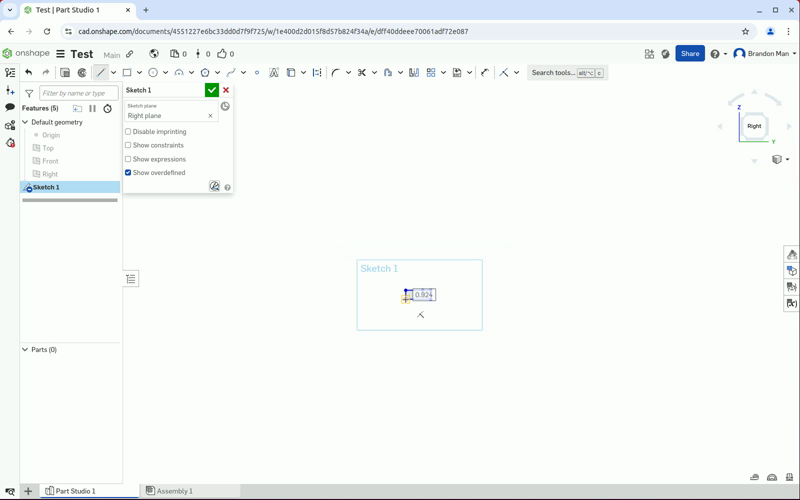
scroll(-6)
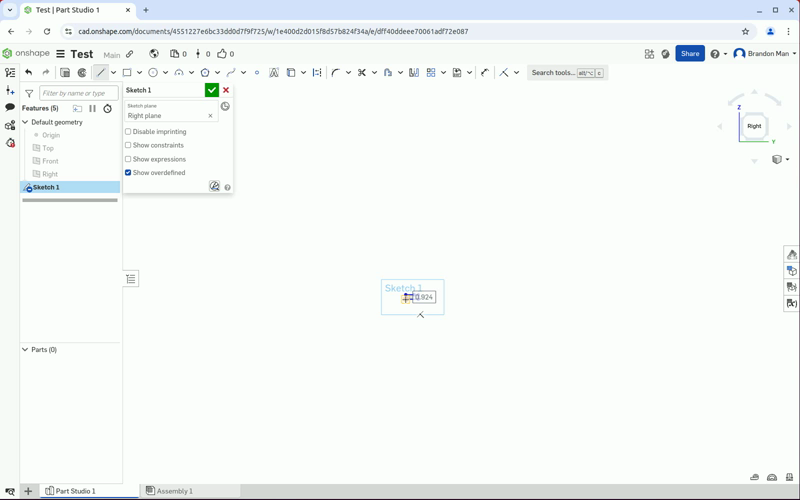
key(esc)
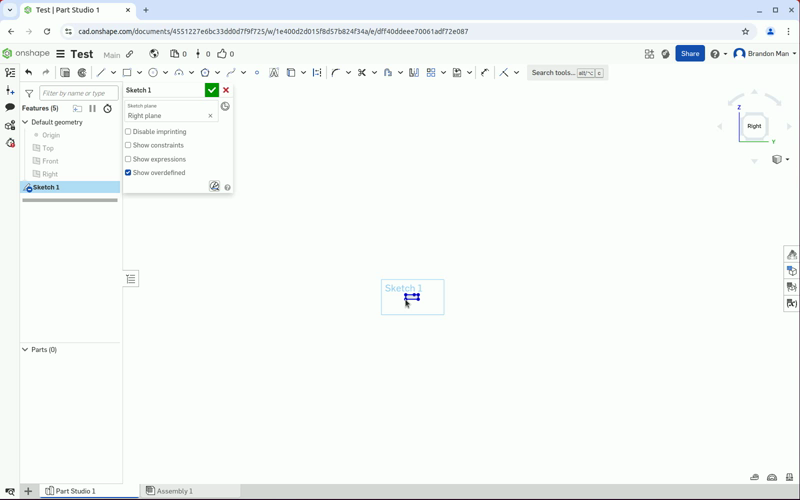
mouse_move(412, 295)
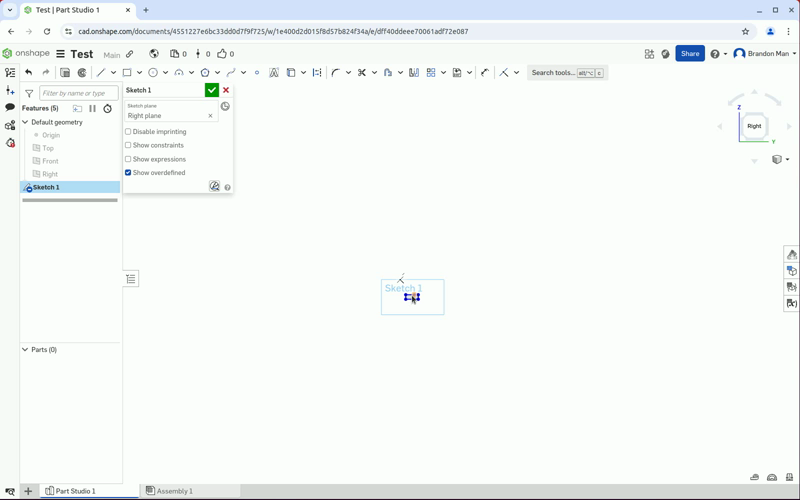
scroll(6)
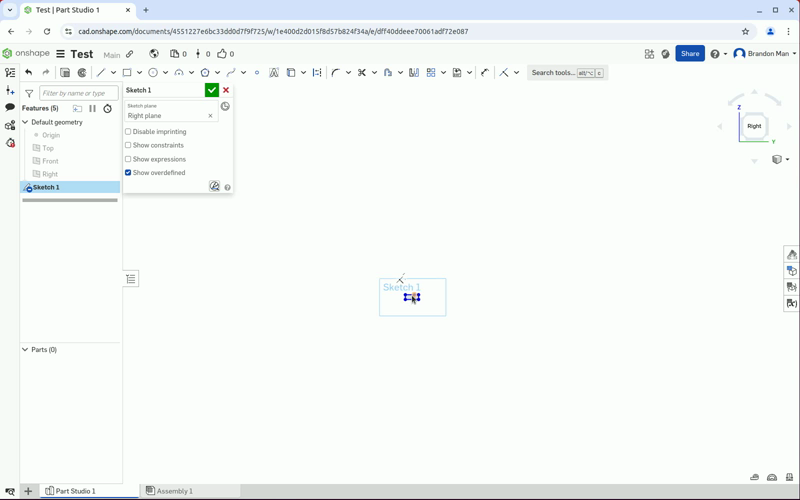
scroll(6)
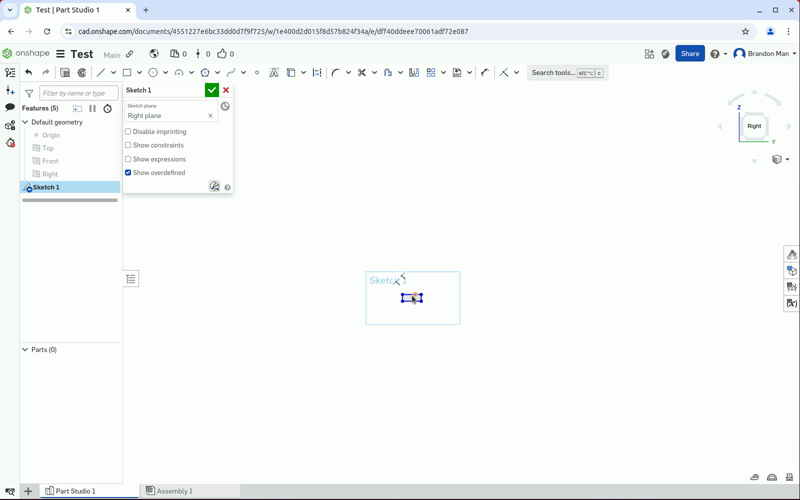
scroll(6)
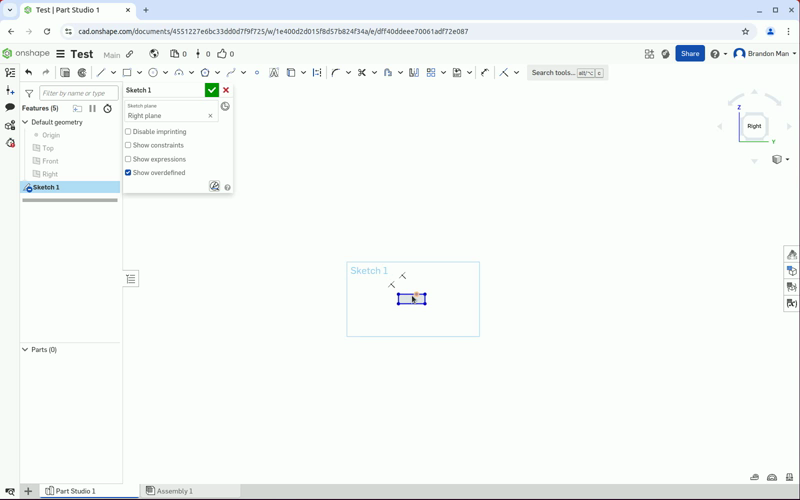
scroll(6)
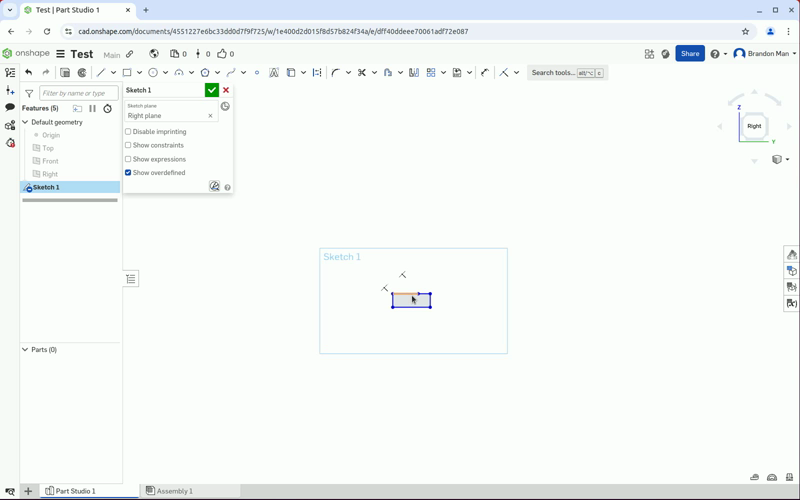
scroll(6)
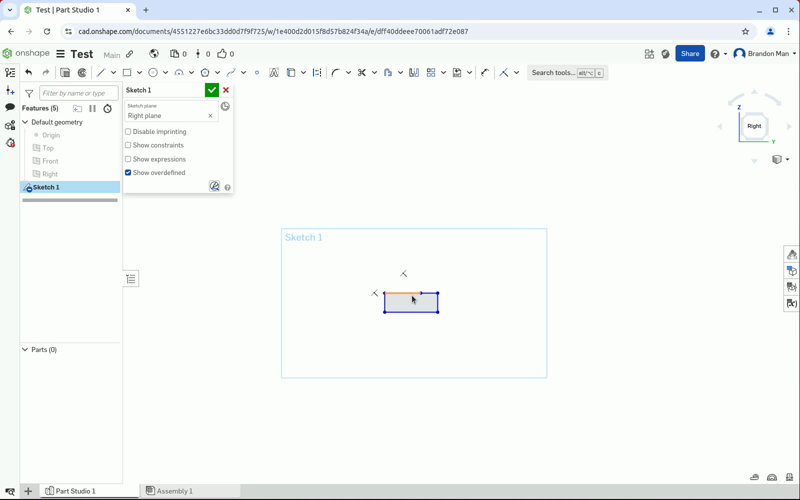
scroll(6)
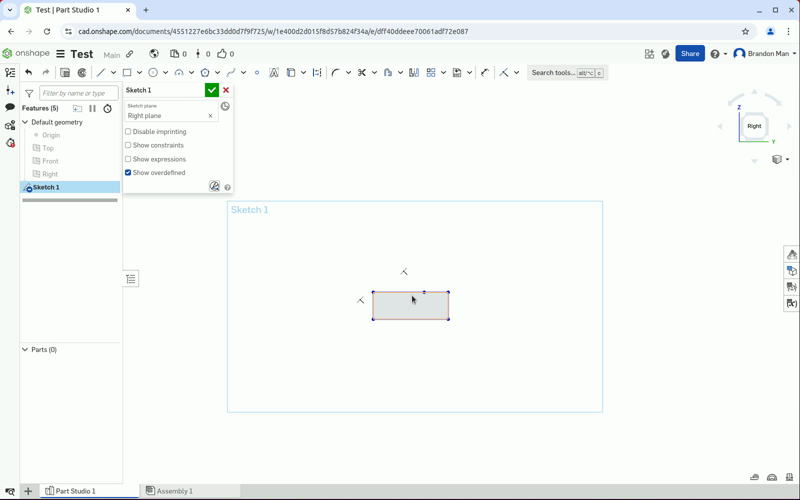
scroll(6)
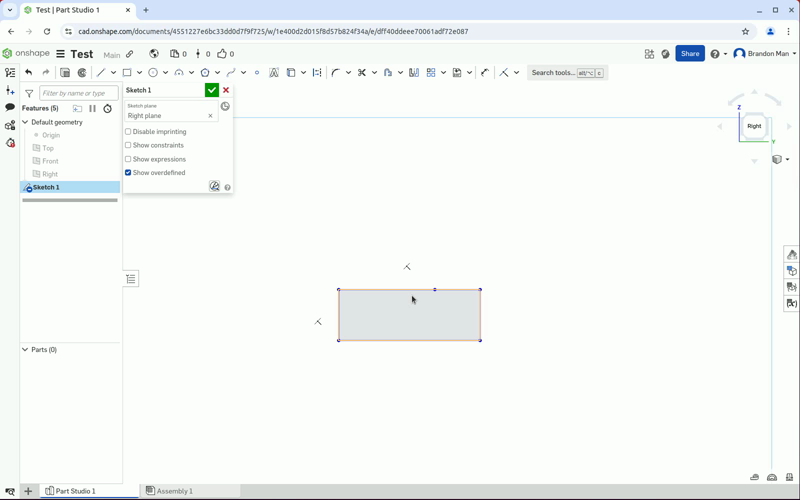
click(412, 295)
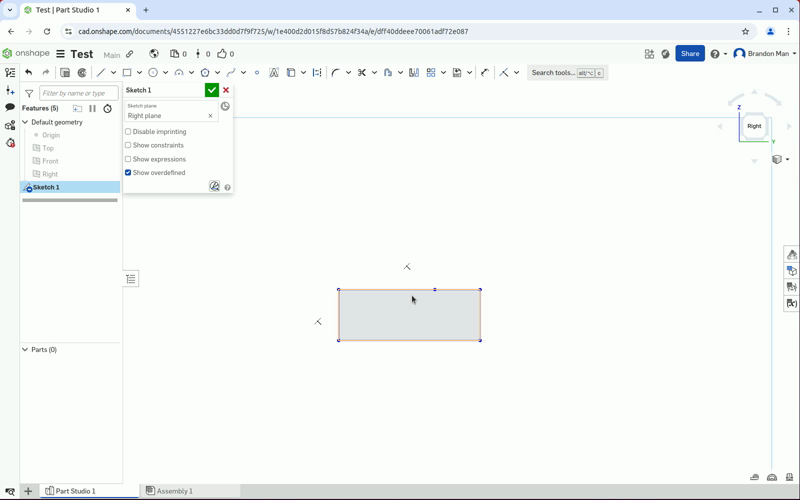
scroll(-6)
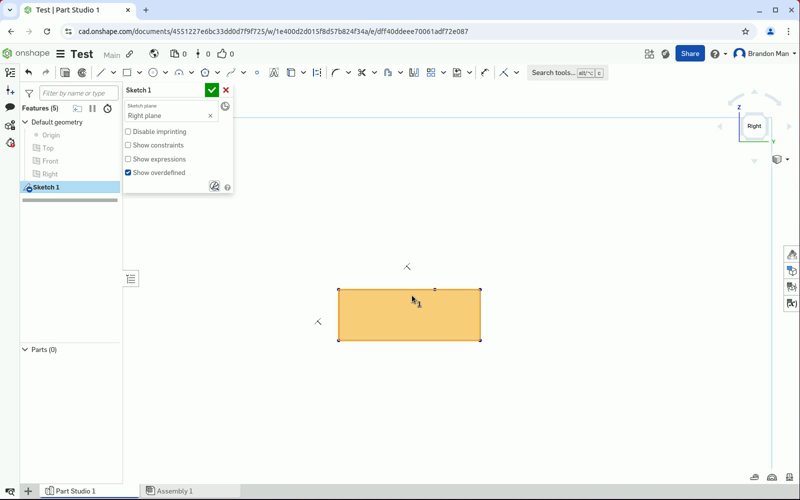
scroll(-6)
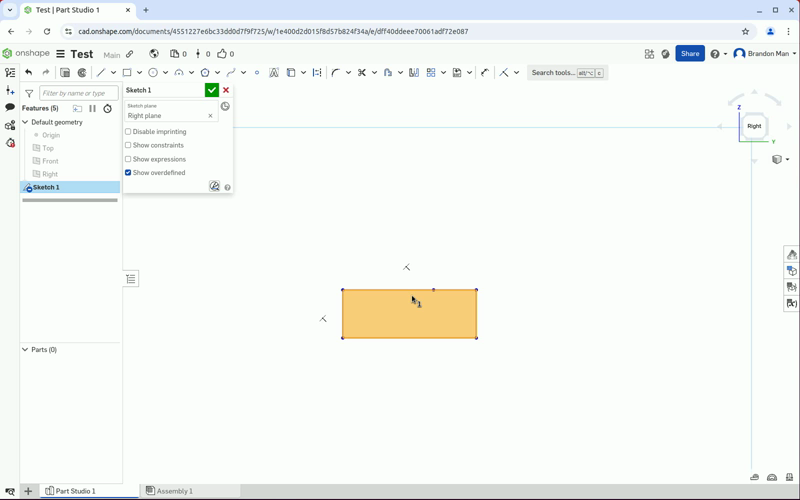
scroll(-6)
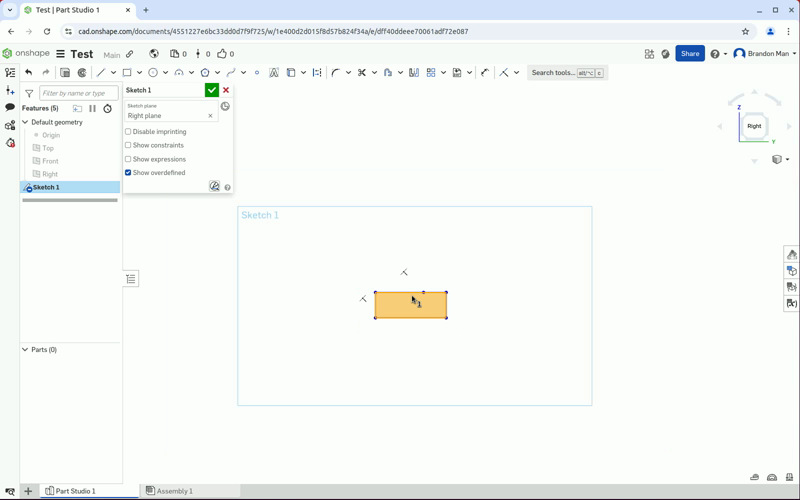
scroll(-6)
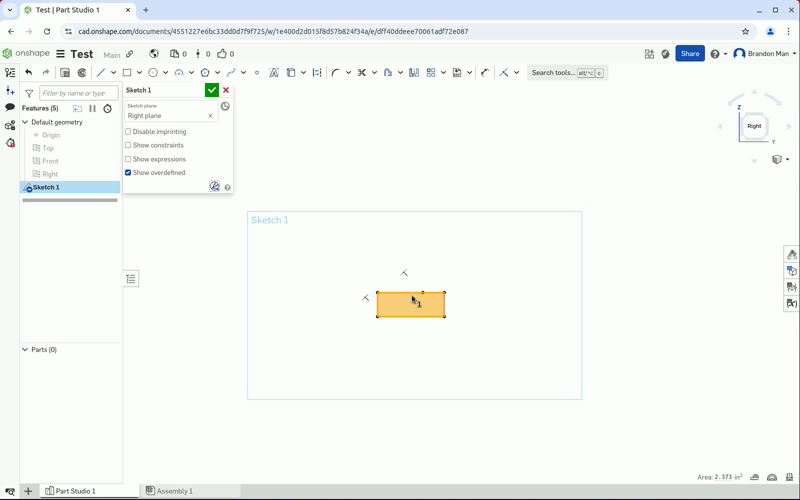
scroll(-6)
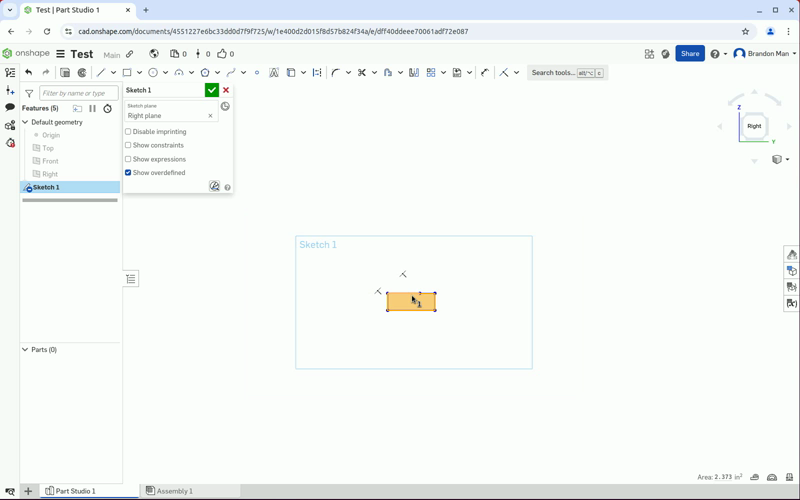
scroll(-6)
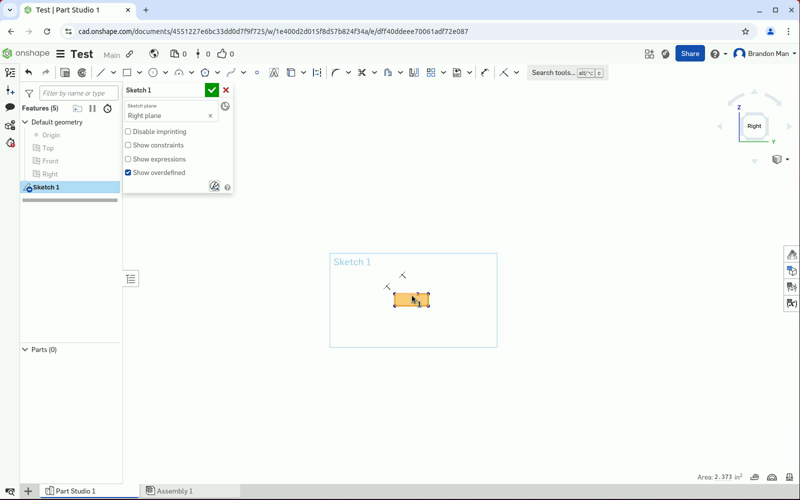
scroll(-6)
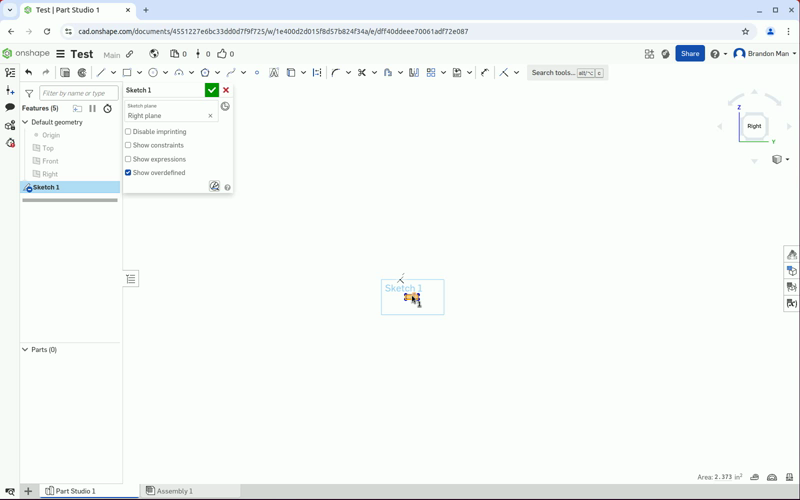
mouse_move(73, 352)
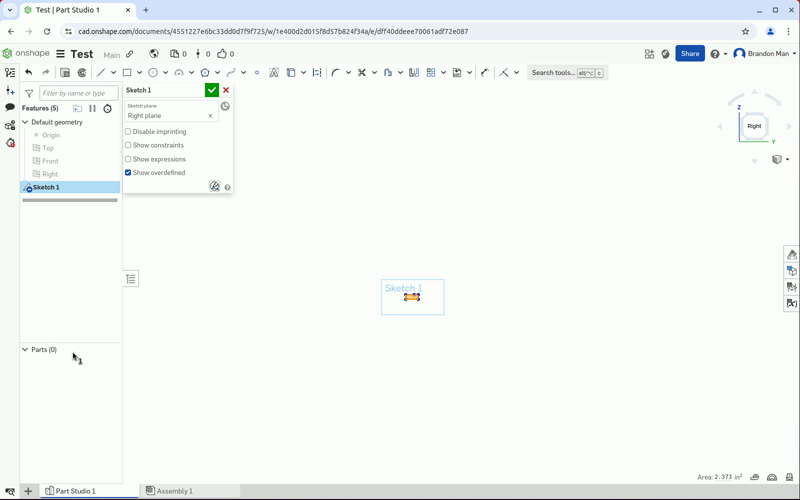
key(shift+y)
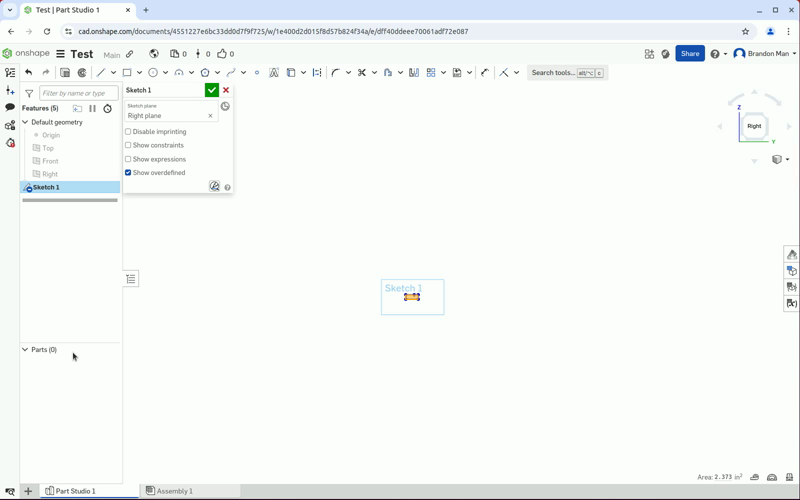
key(shift+e)
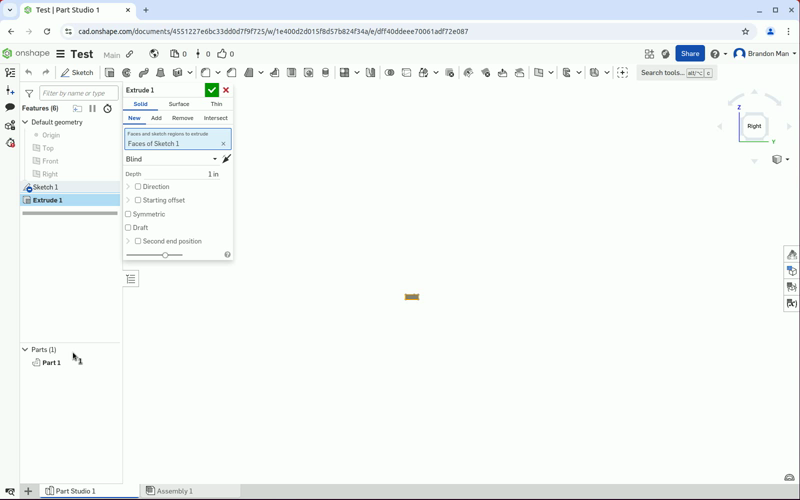
mouse_move(143, 106)
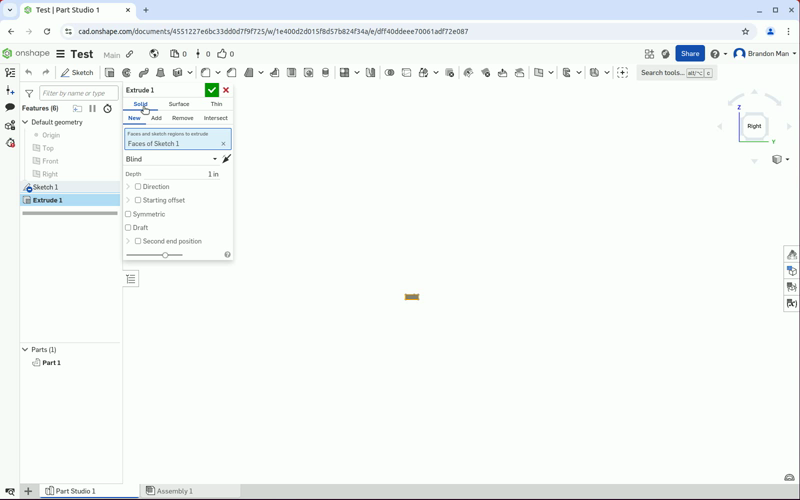
click(143, 106)
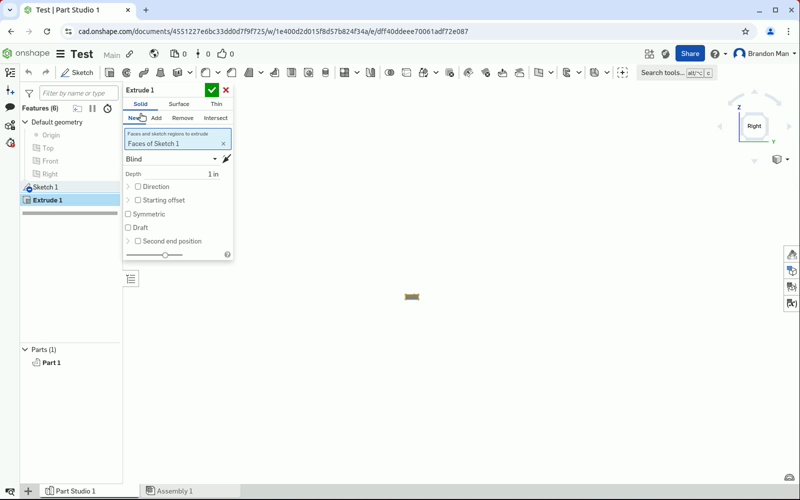
mouse_move(137, 120)
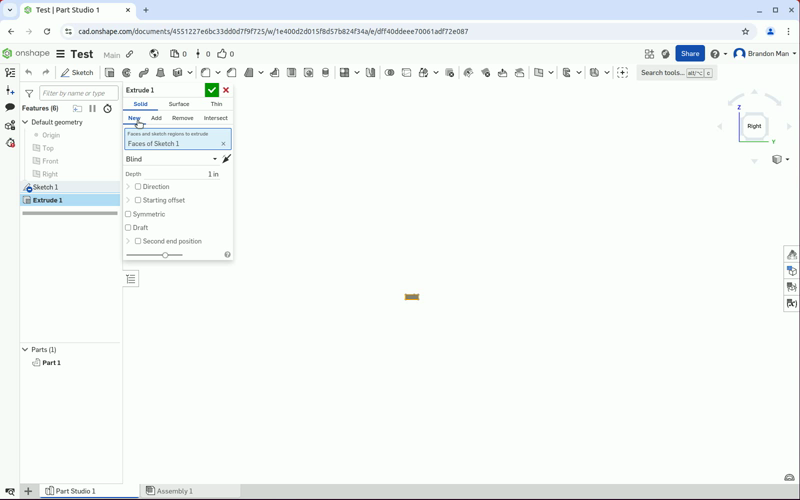
click(137, 120)
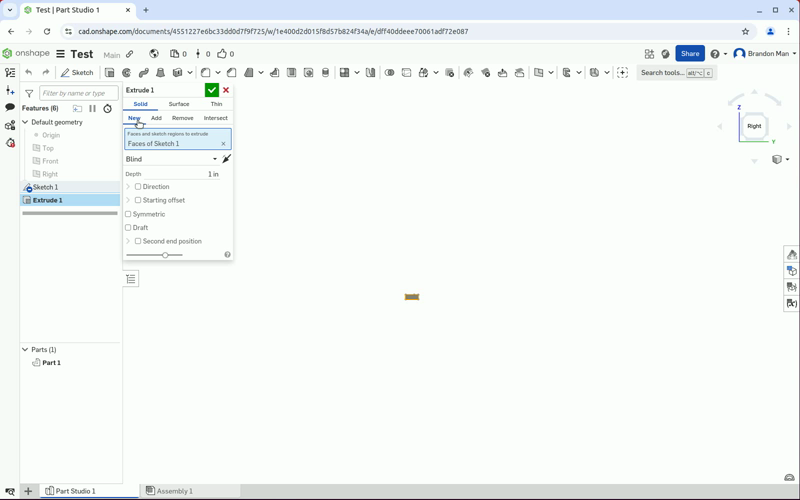
key(tab, 4)
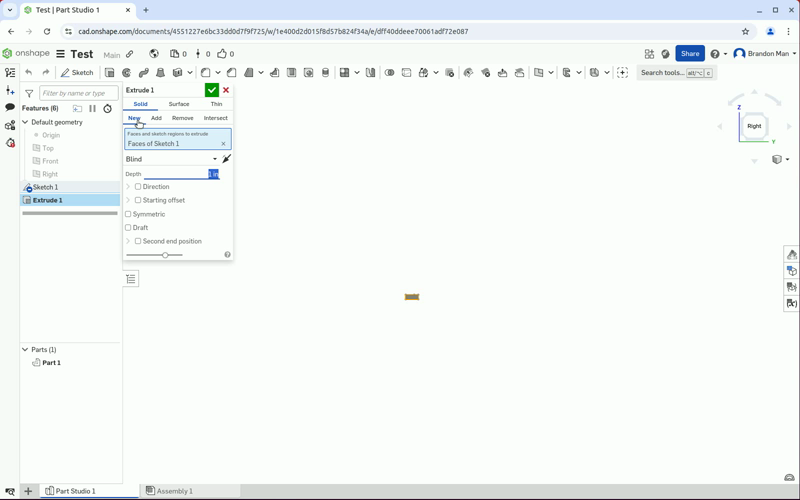
text(23.108)
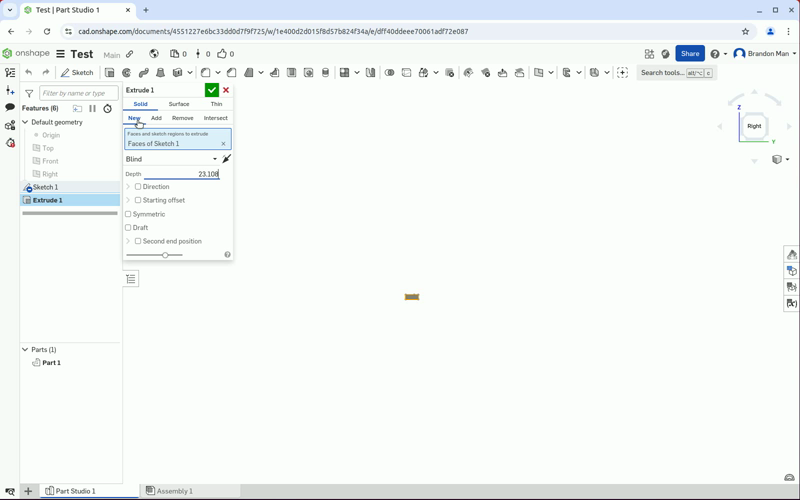
key(tab, 3)
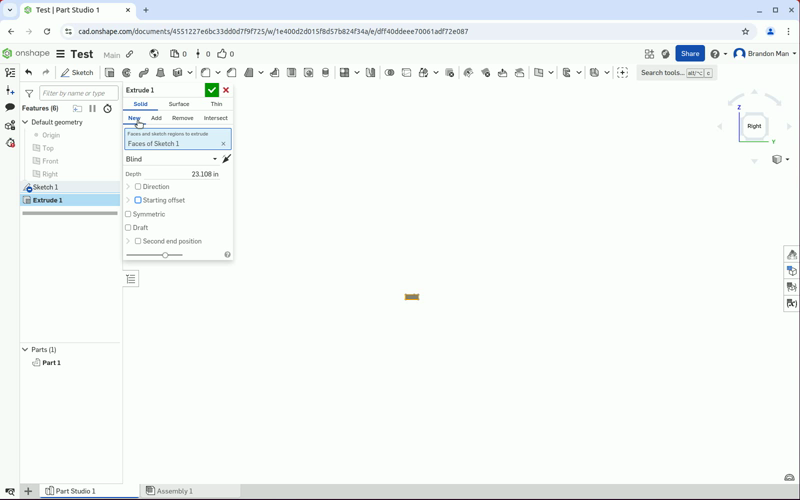
key(tab, 2)
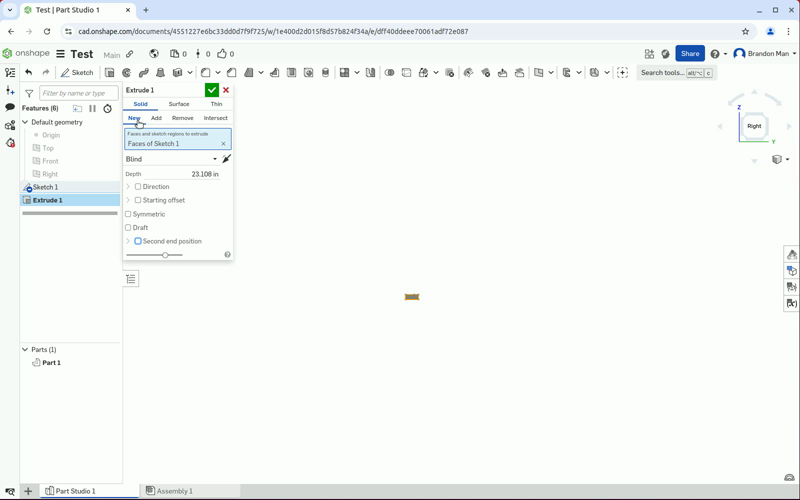
key(space)
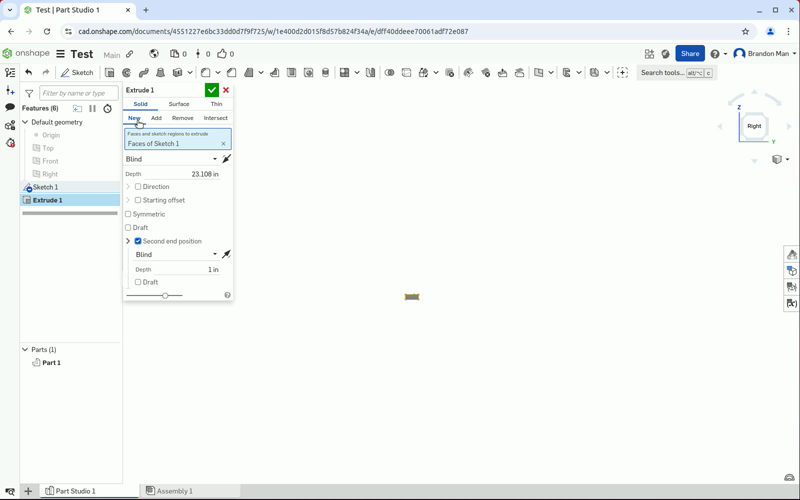
key(tab, 3)
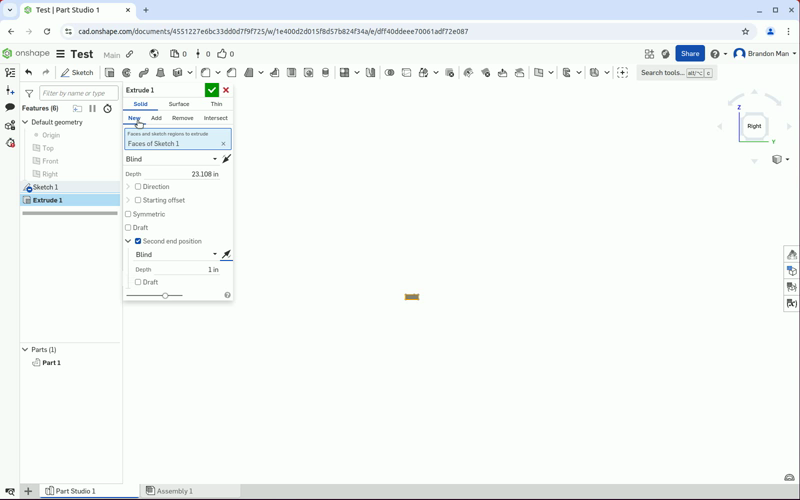
text(23.108)
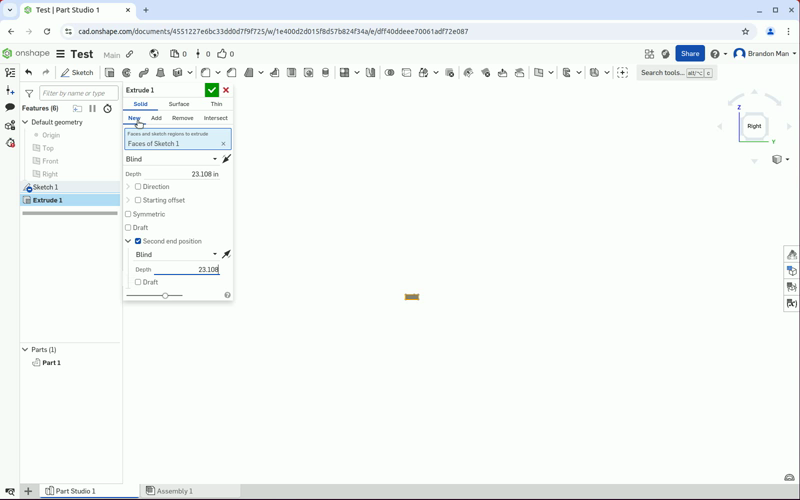
key(enter)
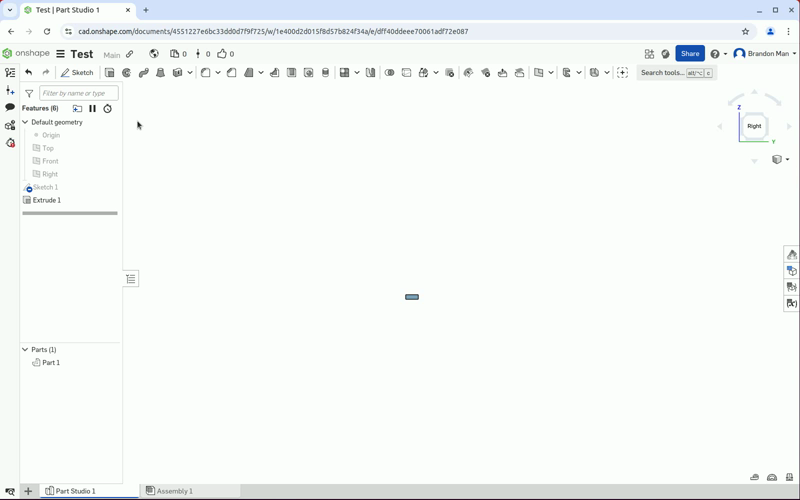
key(shift+h)
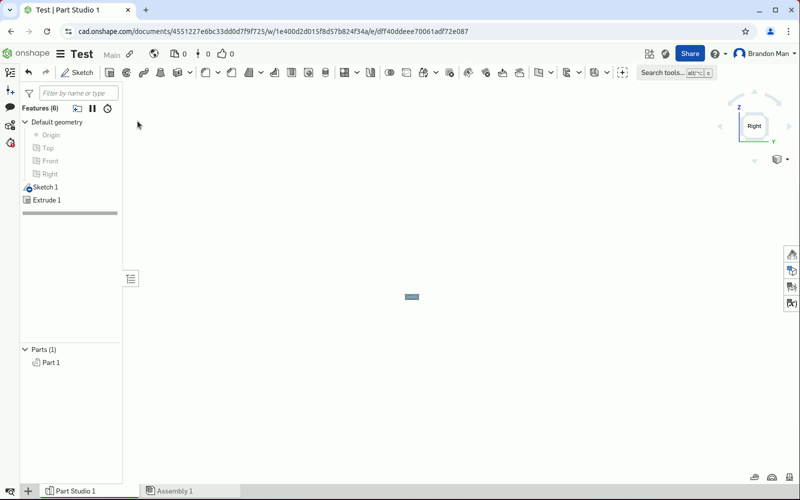
key(shift+h)
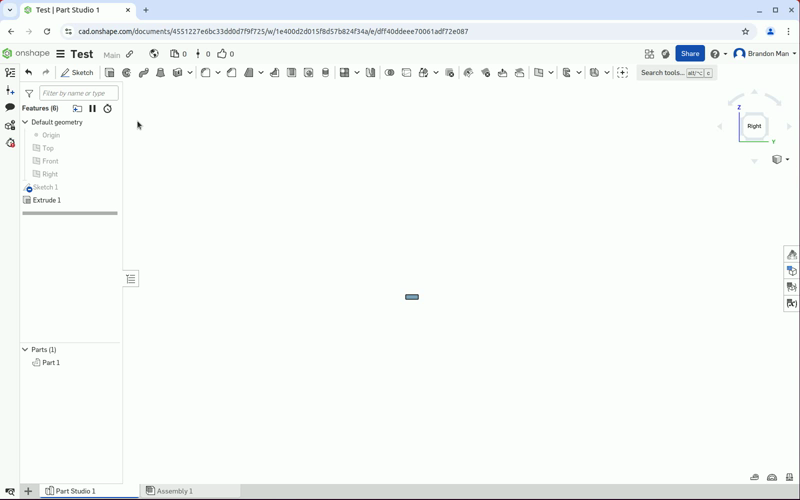
mouse_move(73, 189)
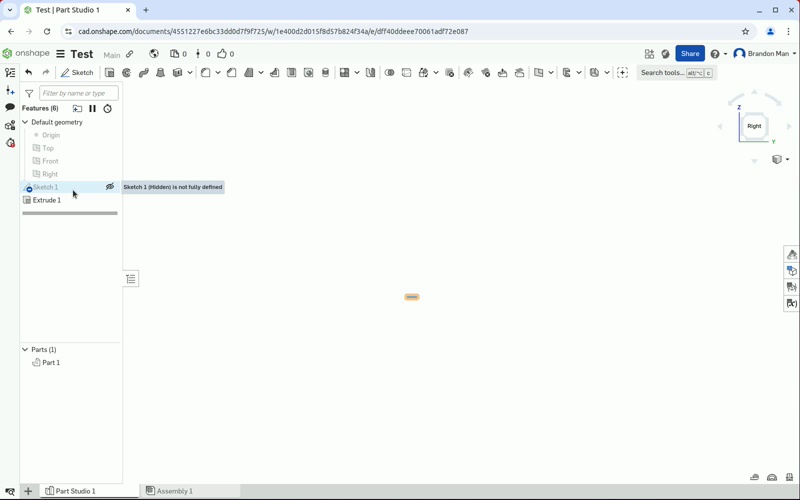
click(73, 189)
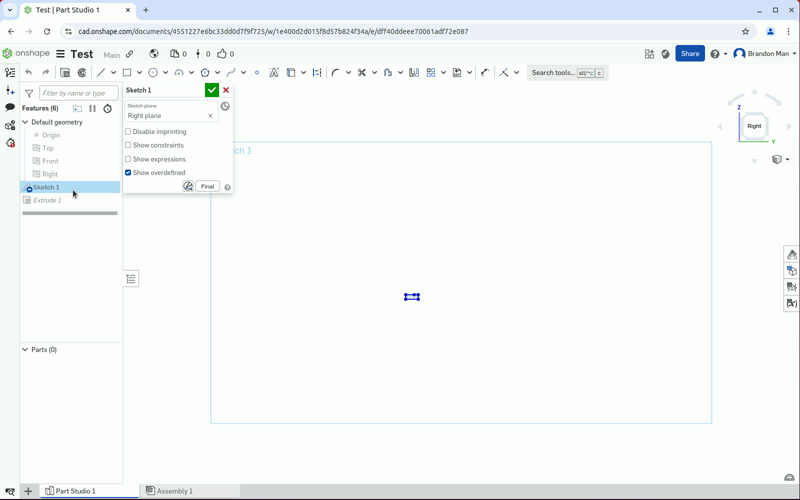
mouse_move(229, 92)
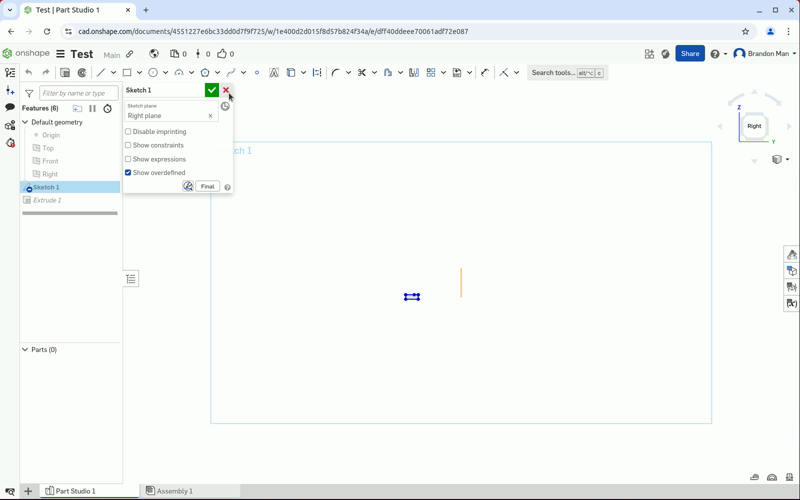
click(229, 92)
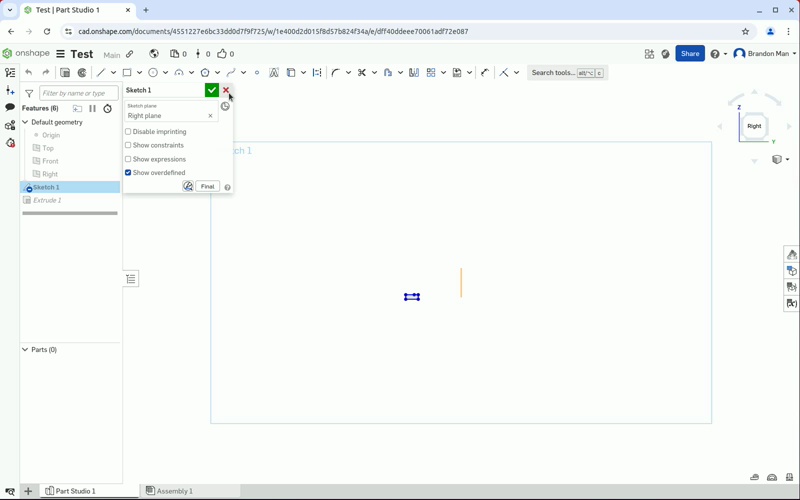
key(shift+s)
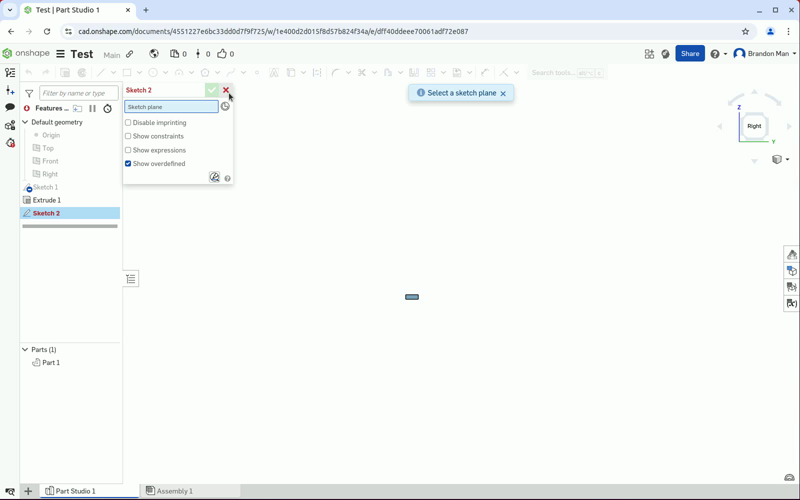
mouse_move(73, 176)
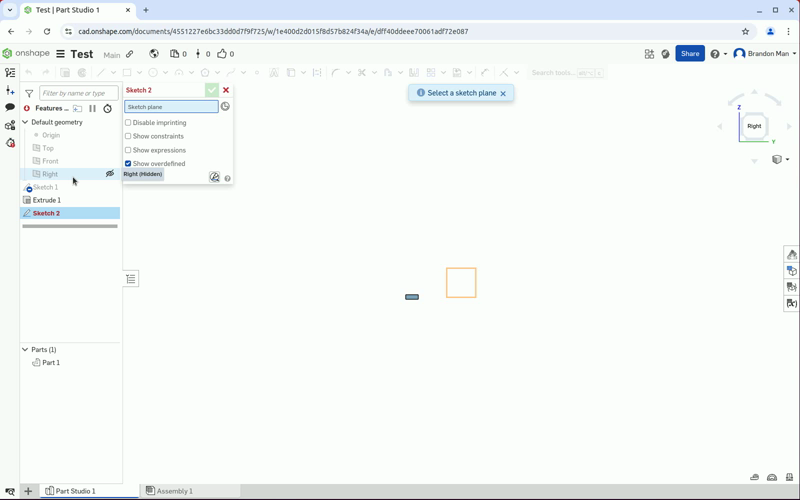
click(73, 176)
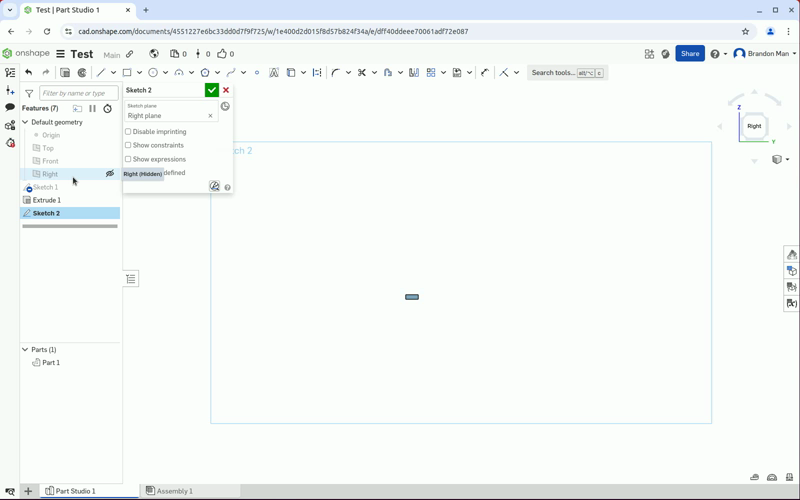
mouse_move(73, 352)
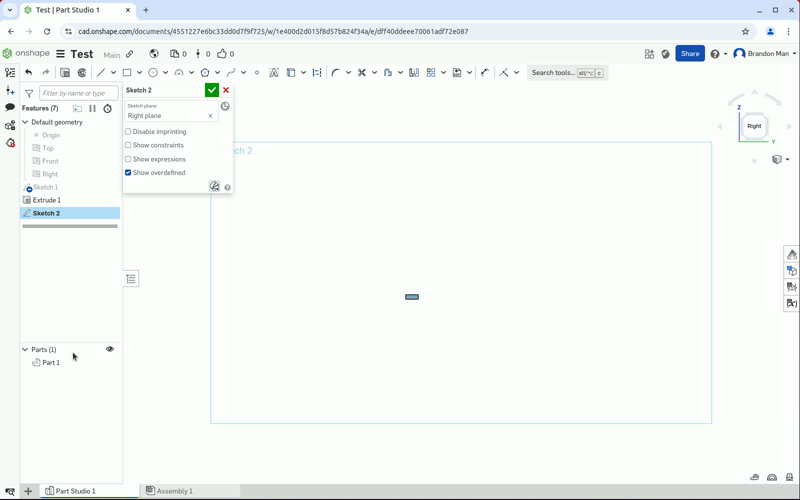
key(y)
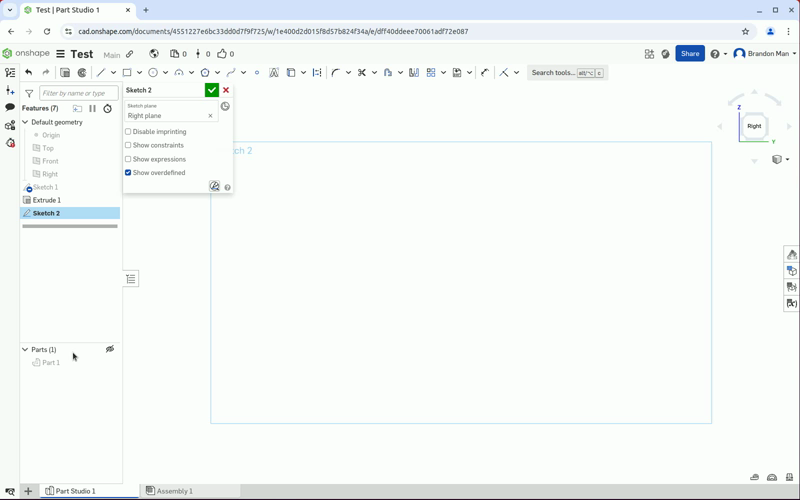
key(l)
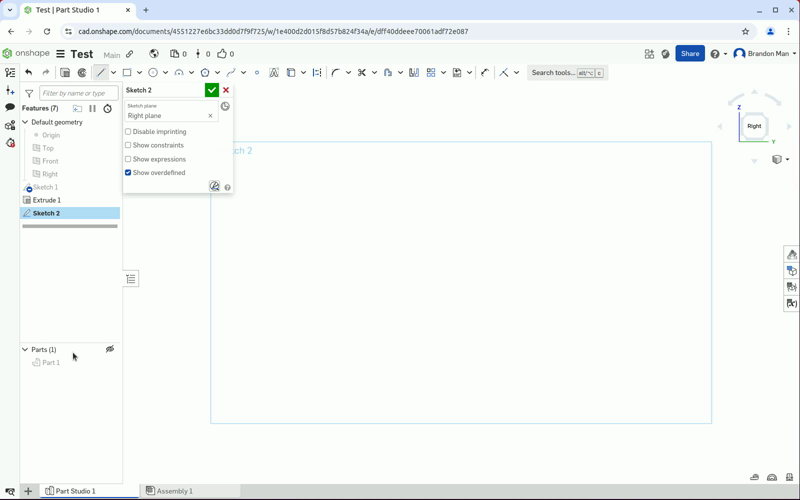
key_down(shift)
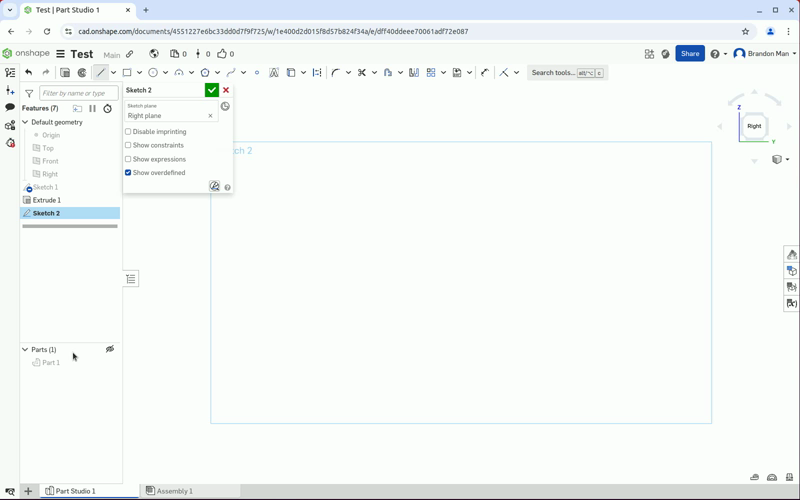
mouse_move(505, 299)
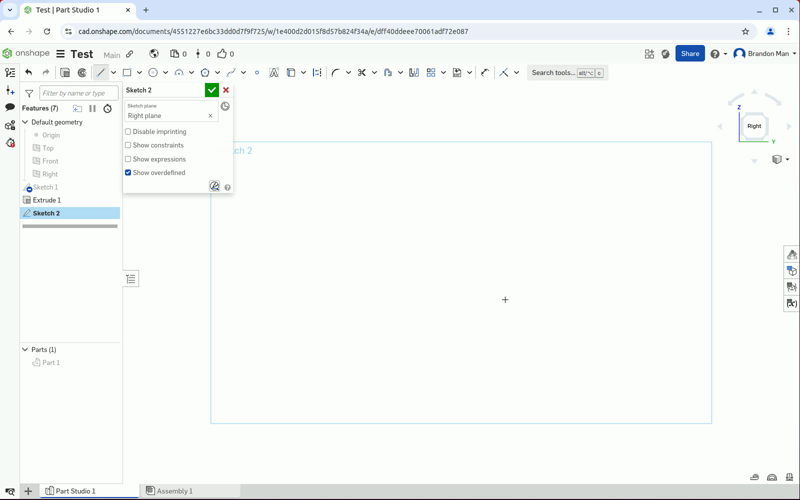
click(505, 299)
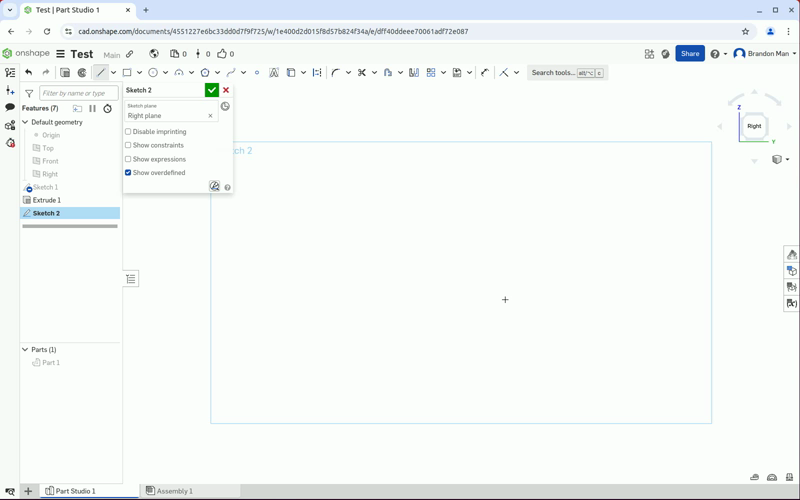
key_up(shift)
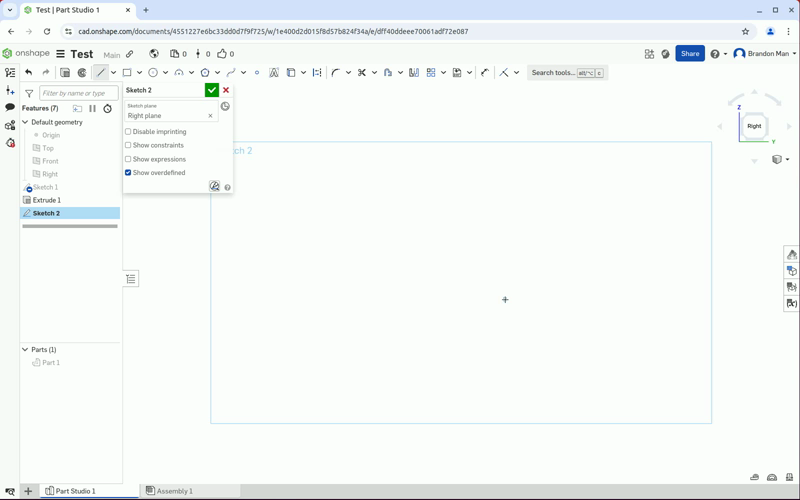
key_down(shift)
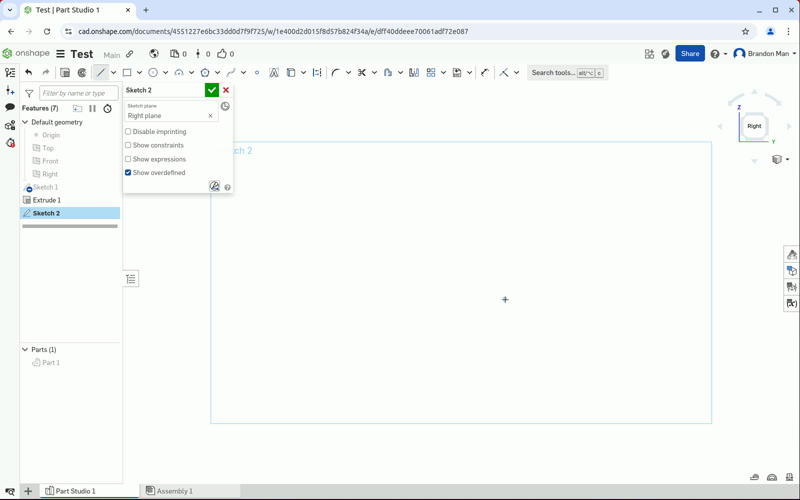
mouse_move(535, 299)
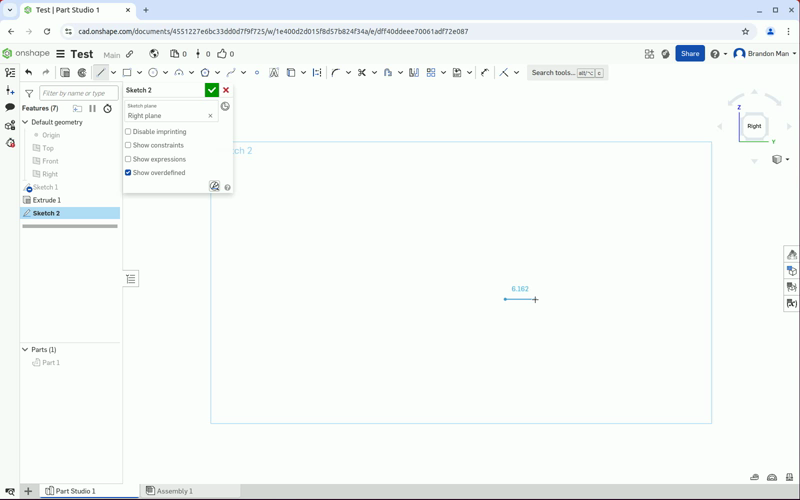
mouse_move(518, 299)
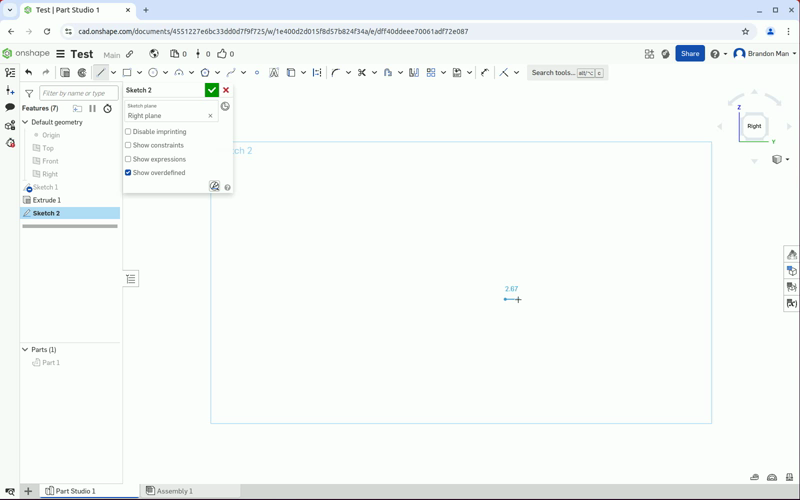
click(518, 299)
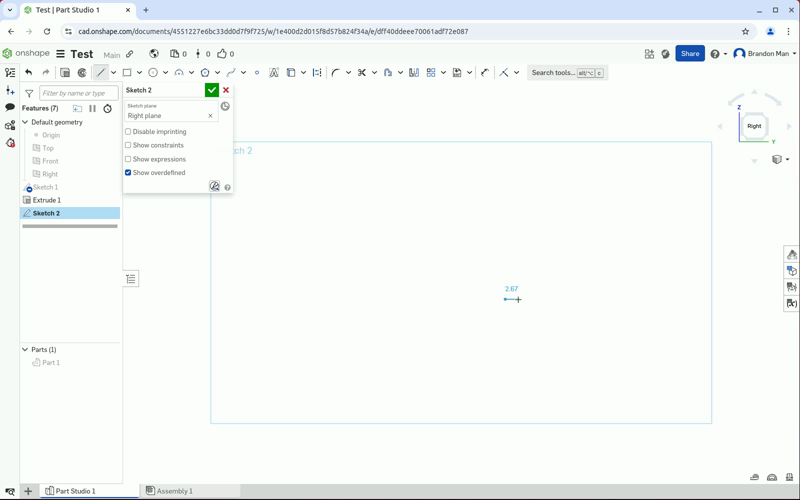
key_up(shift)
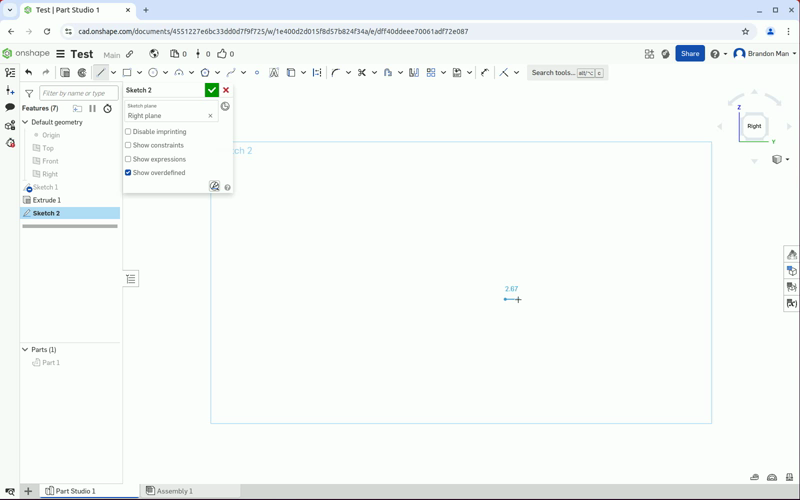
key_down(shift)
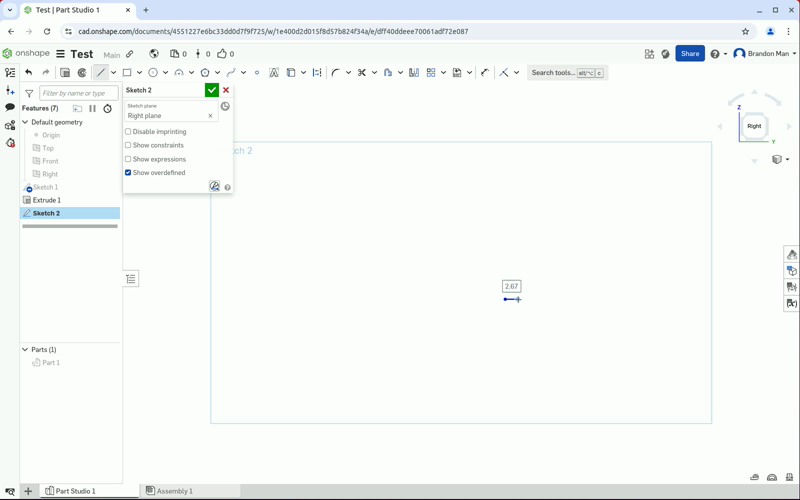
mouse_move(548, 299)
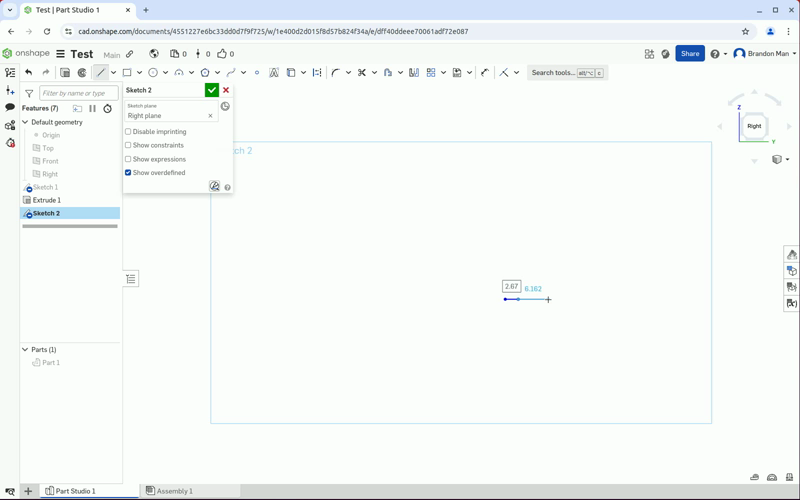
mouse_move(518, 294)
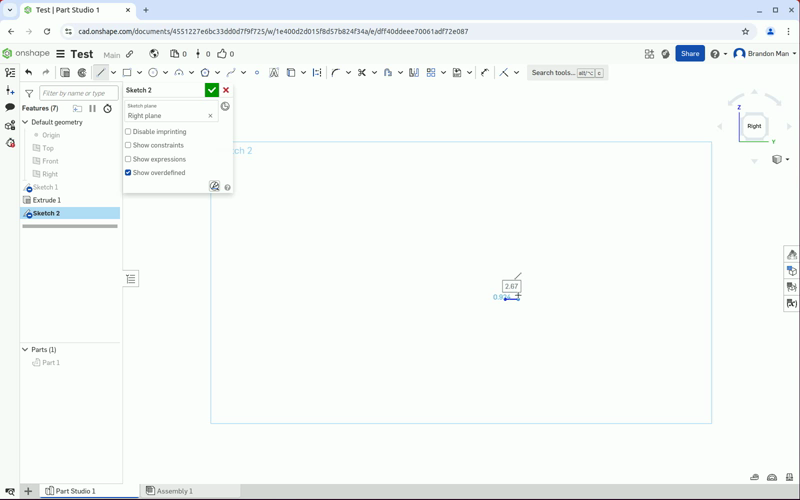
scroll(6)
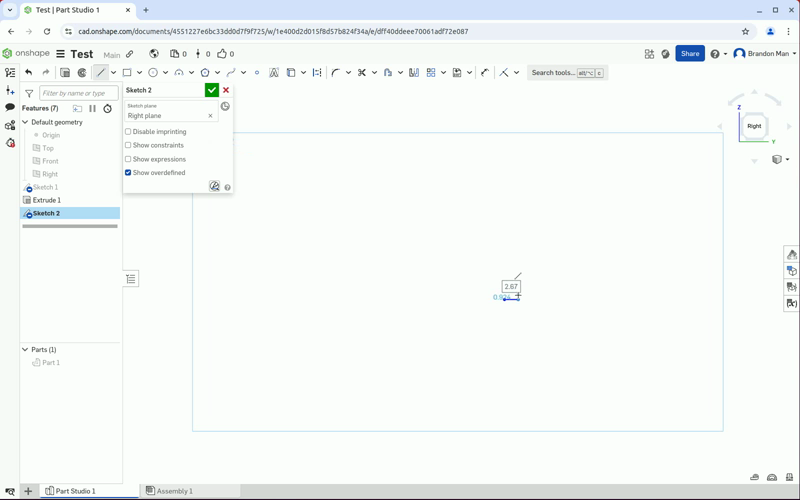
scroll(6)
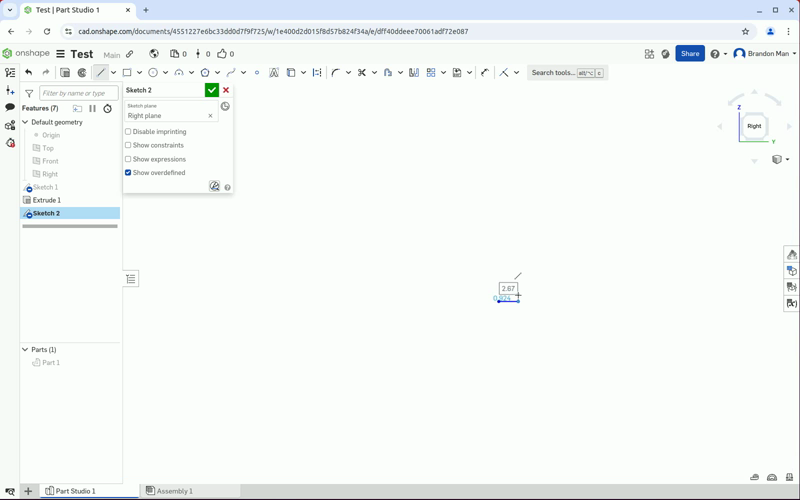
scroll(6)
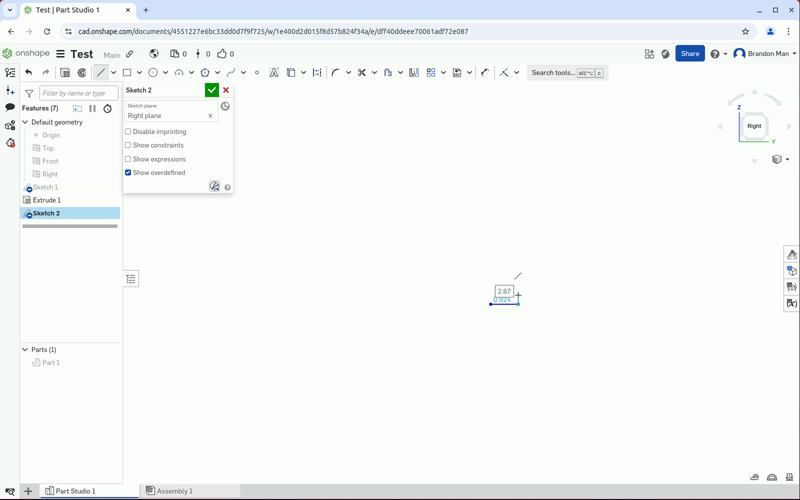
scroll(6)
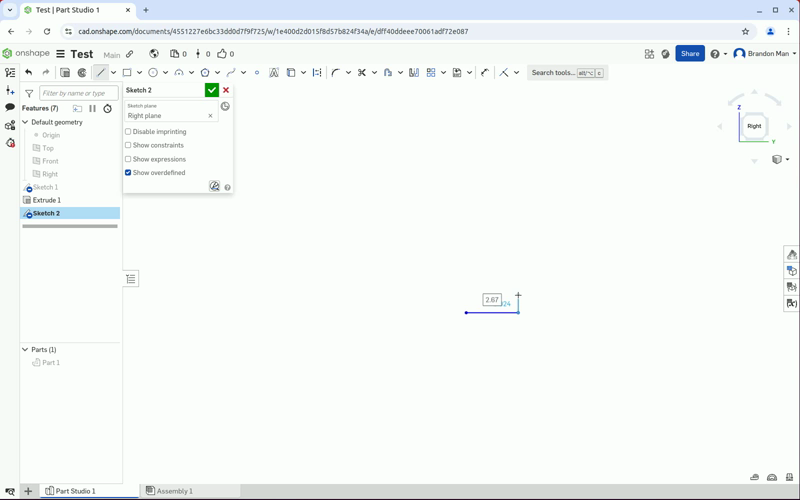
scroll(6)
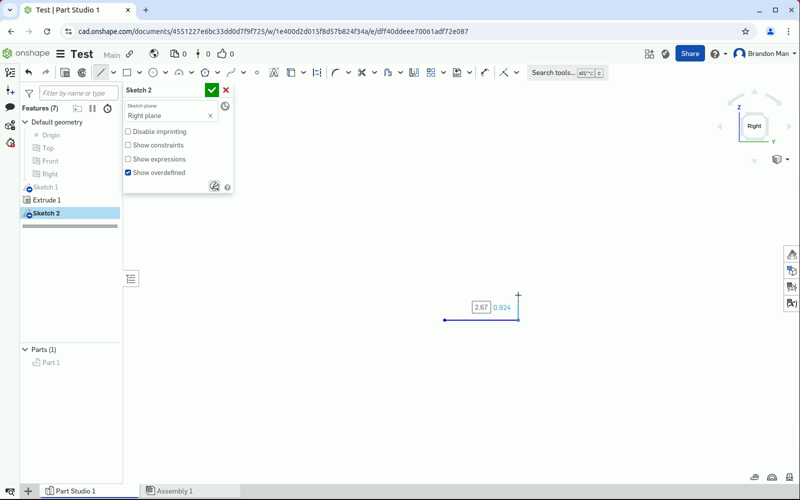
scroll(6)
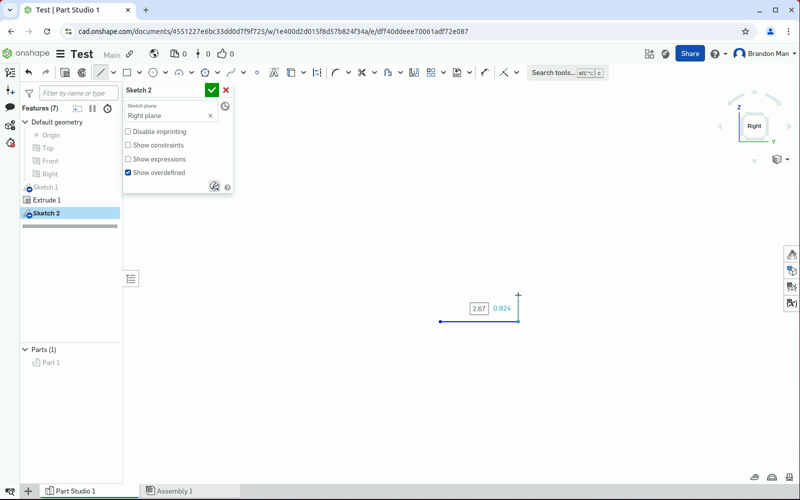
scroll(6)
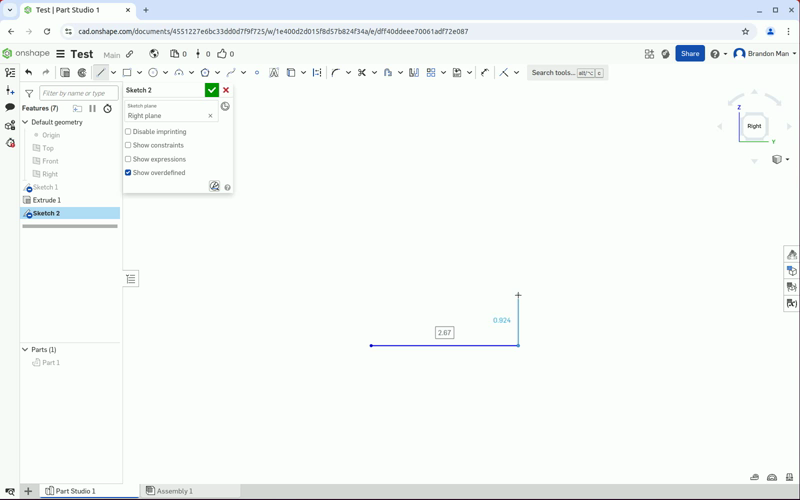
click(518, 294)
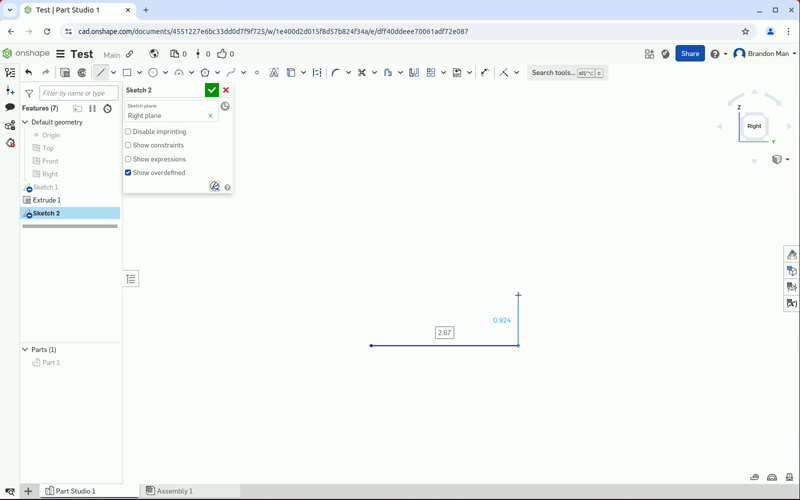
scroll(-6)
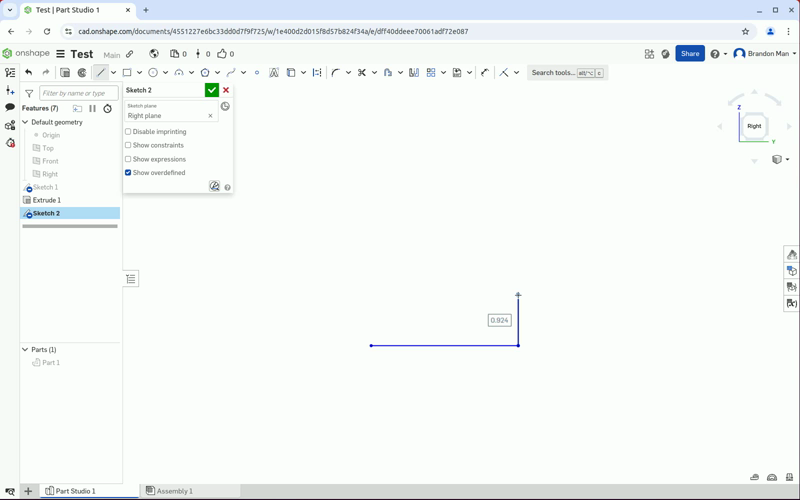
scroll(-6)
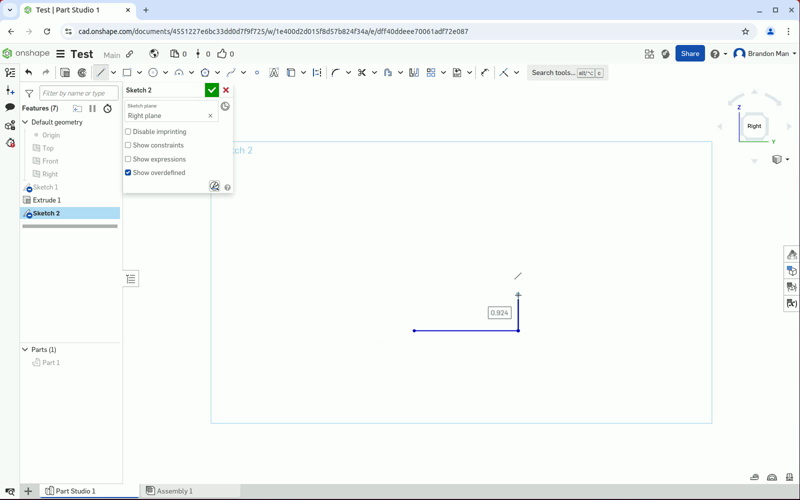
scroll(-6)
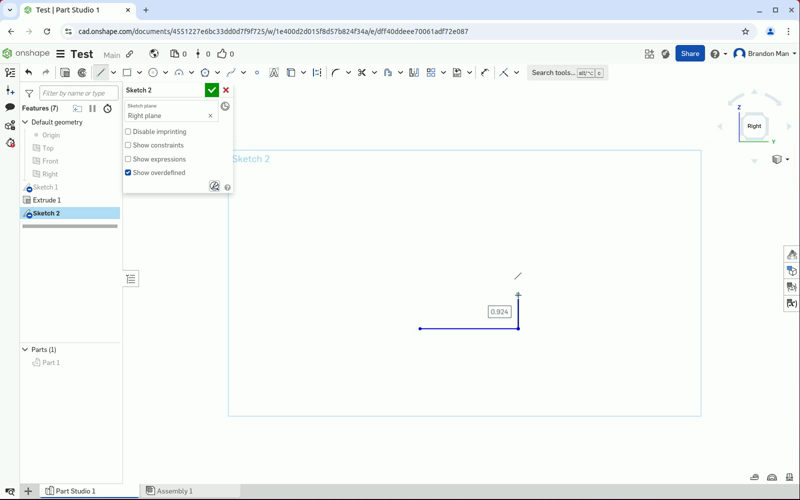
scroll(-6)
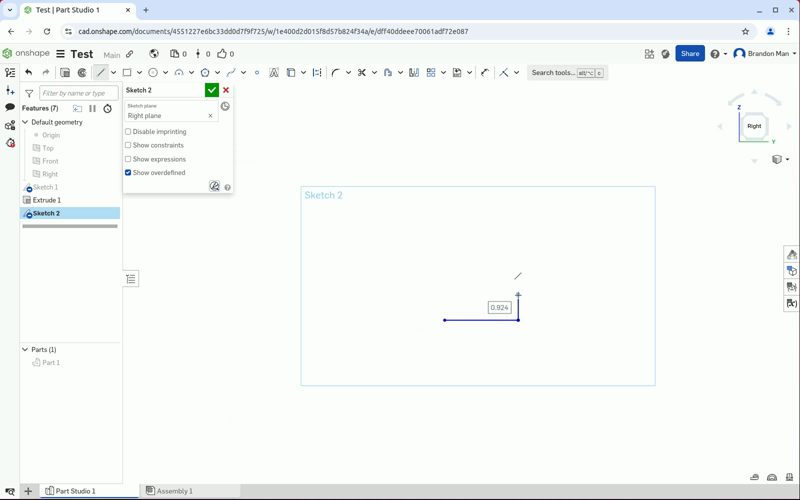
scroll(-6)
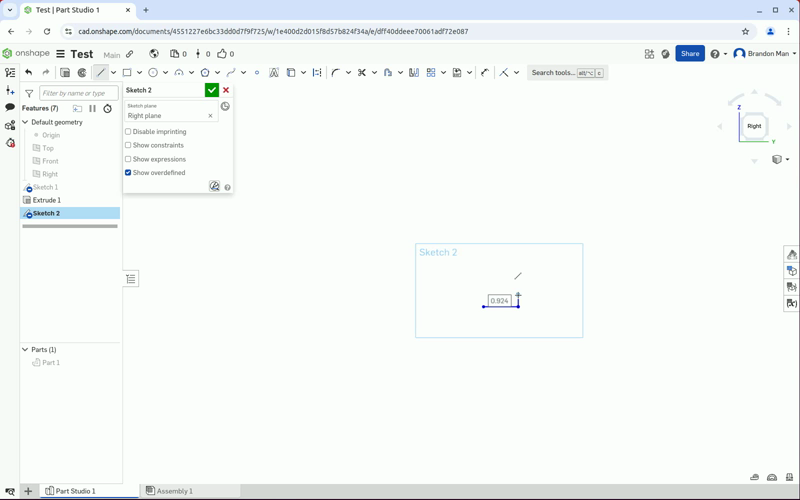
scroll(-6)
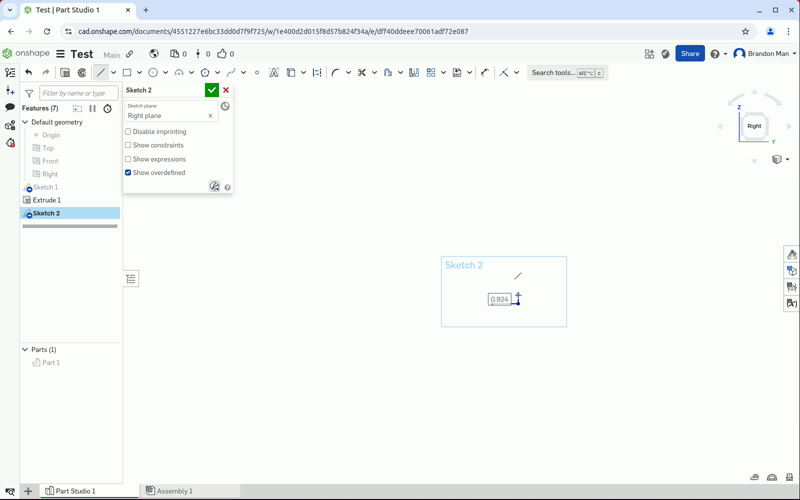
scroll(-6)
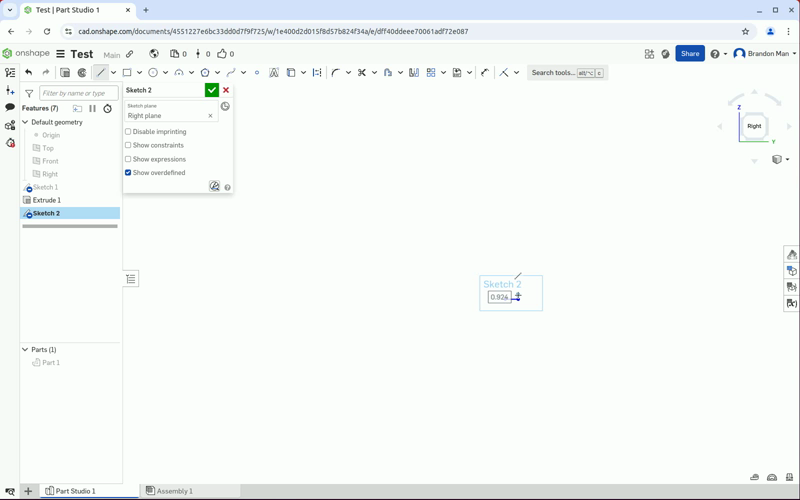
key_up(shift)
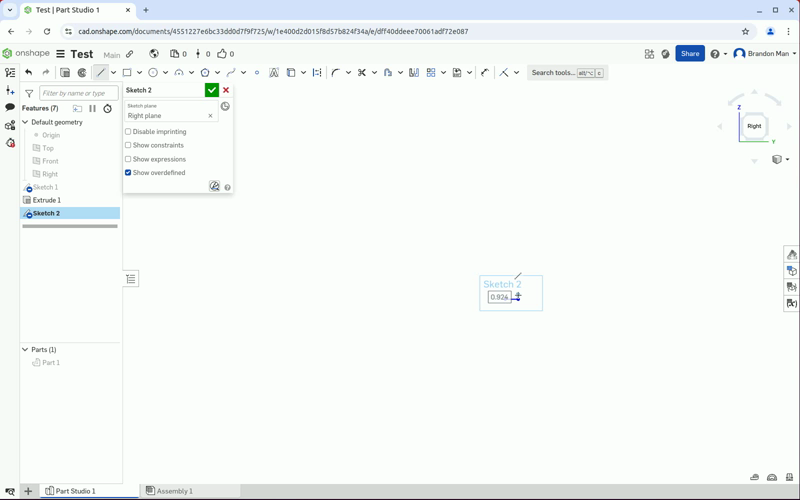
key_down(shift)
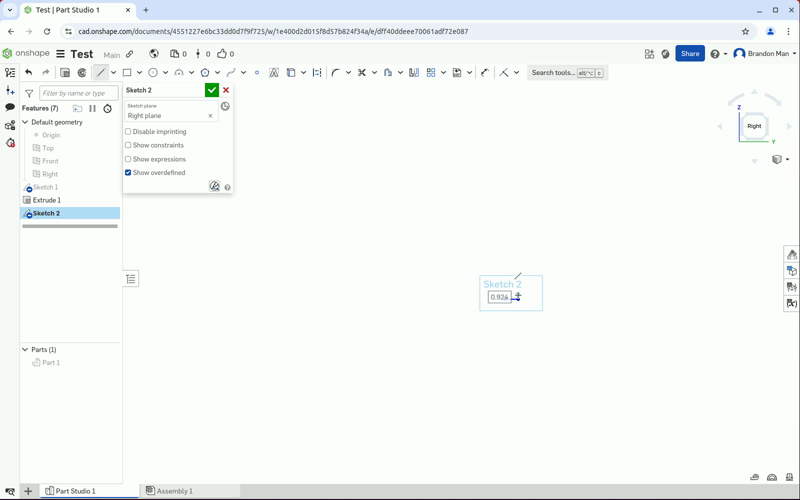
mouse_move(548, 294)
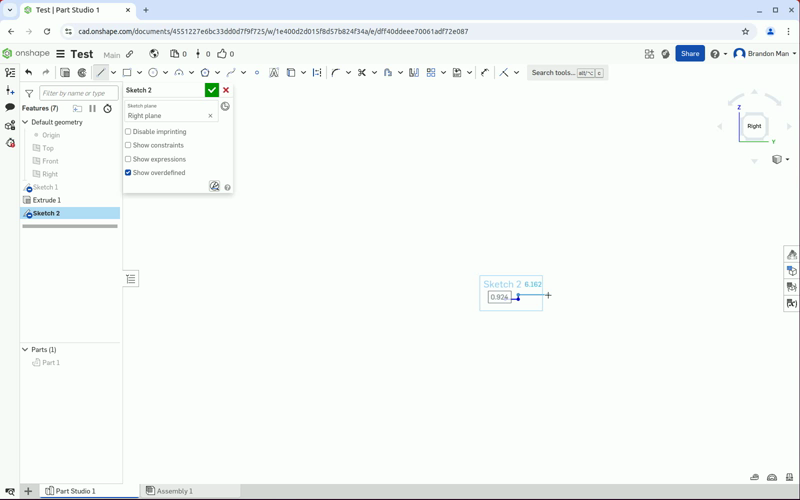
mouse_move(509, 294)
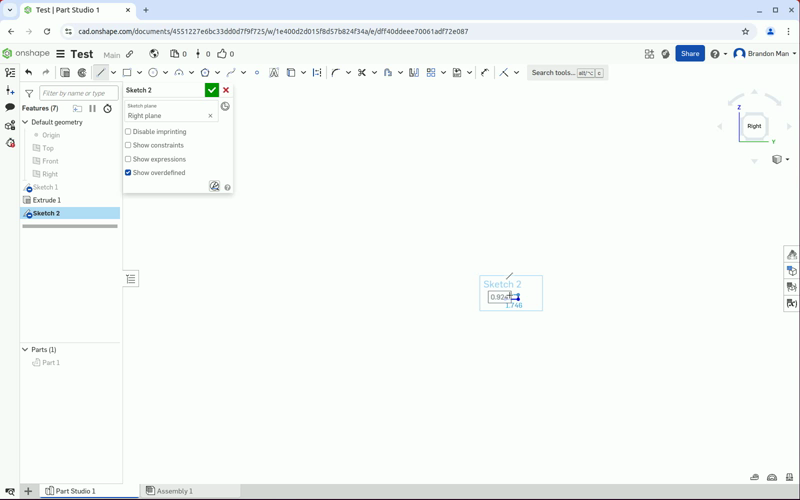
click(509, 294)
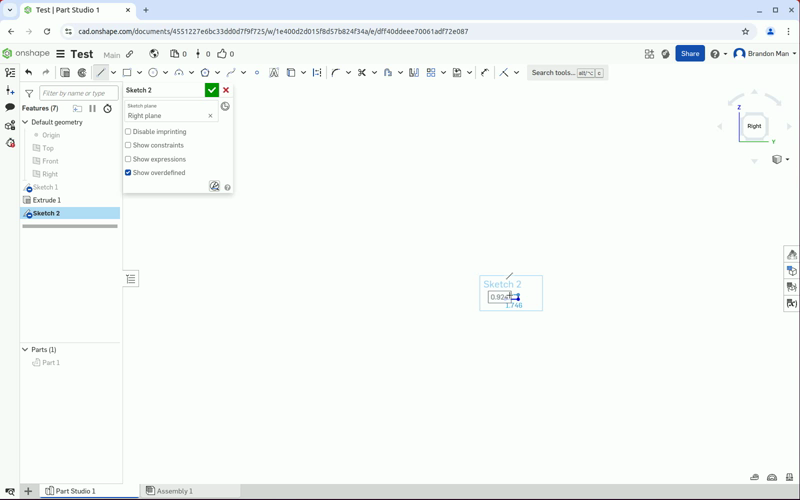
key_up(shift)
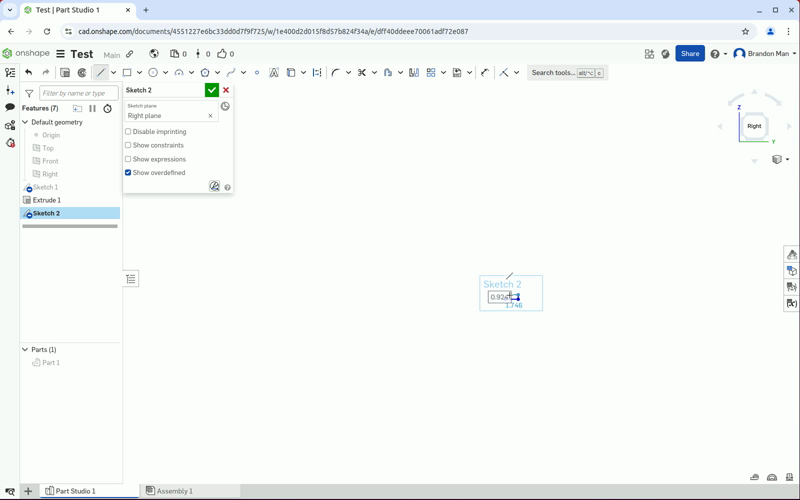
key_down(shift)
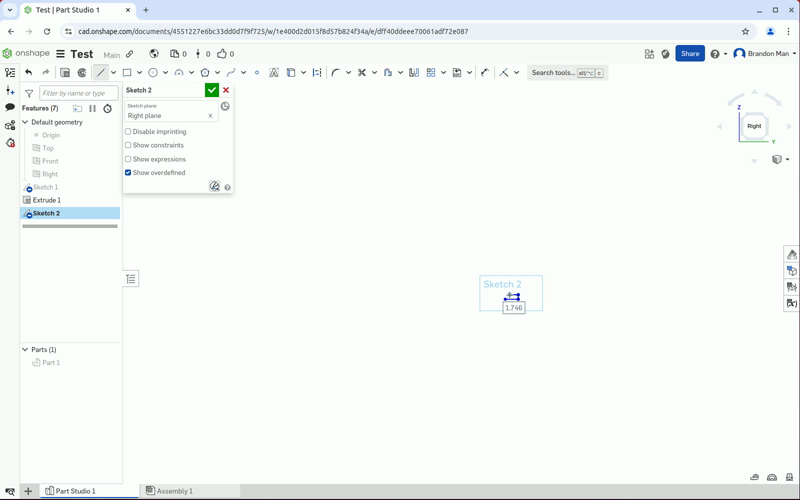
mouse_move(539, 294)
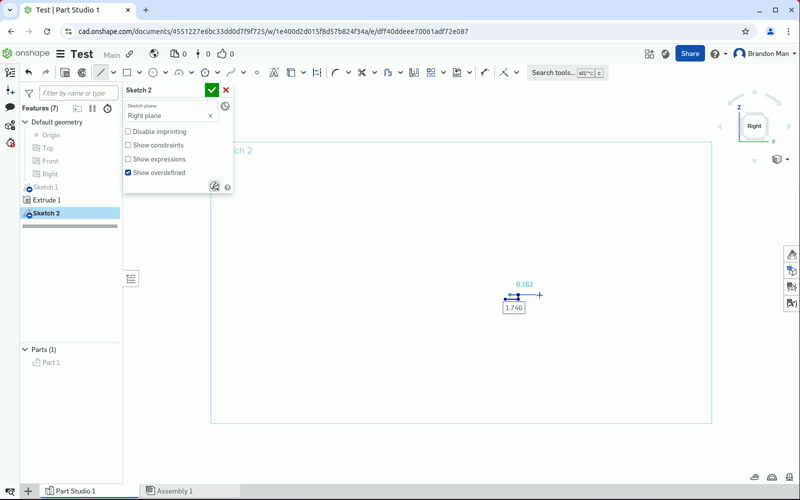
mouse_move(505, 294)
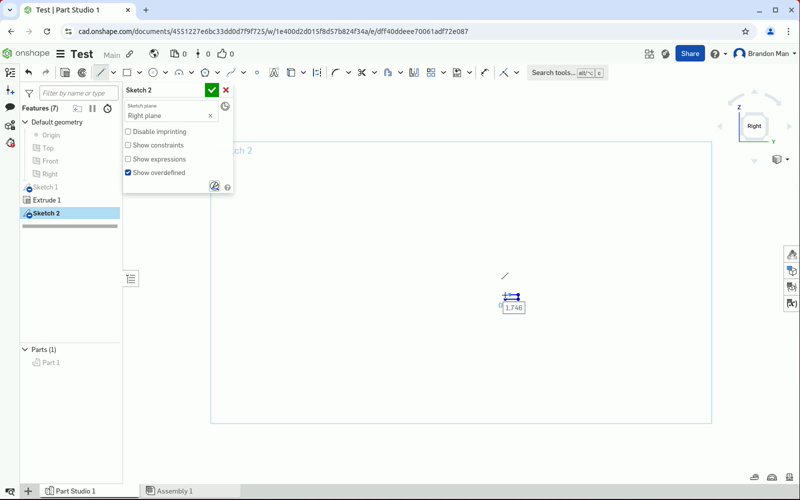
scroll(6)
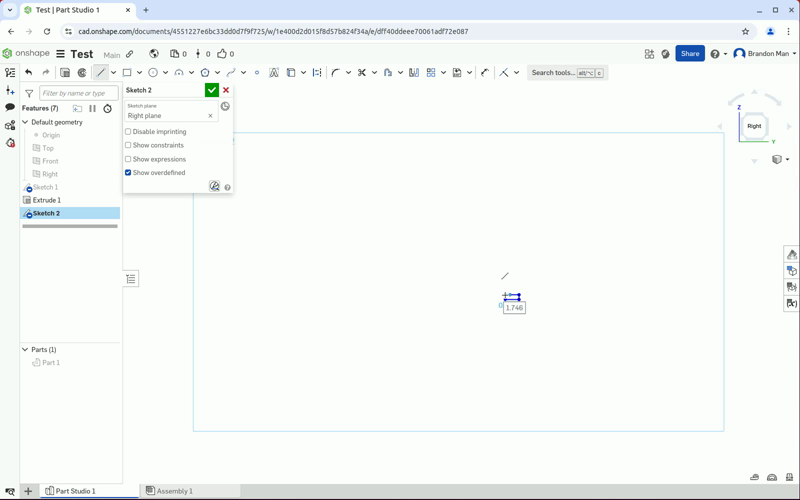
scroll(6)
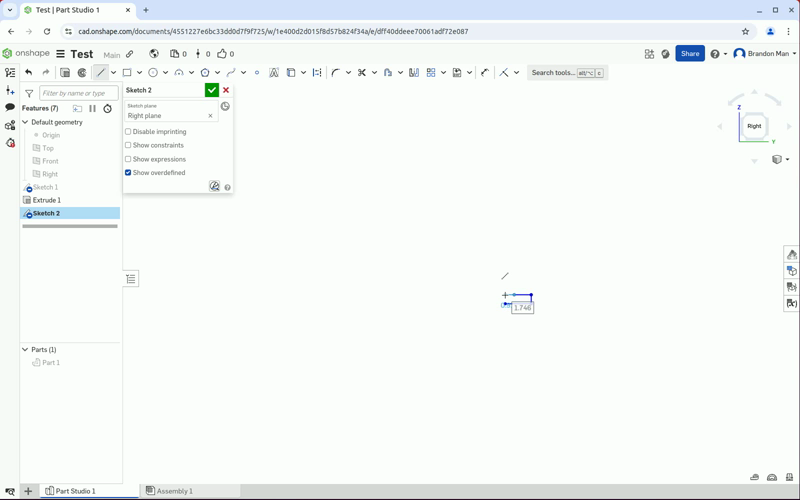
scroll(6)
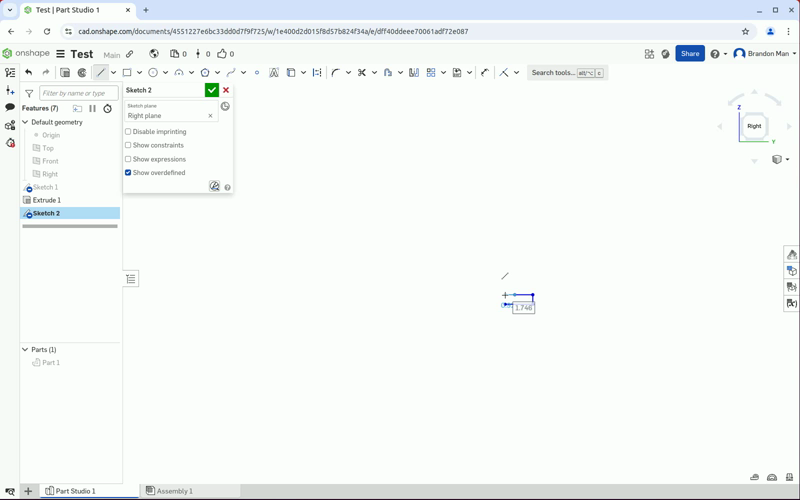
scroll(6)
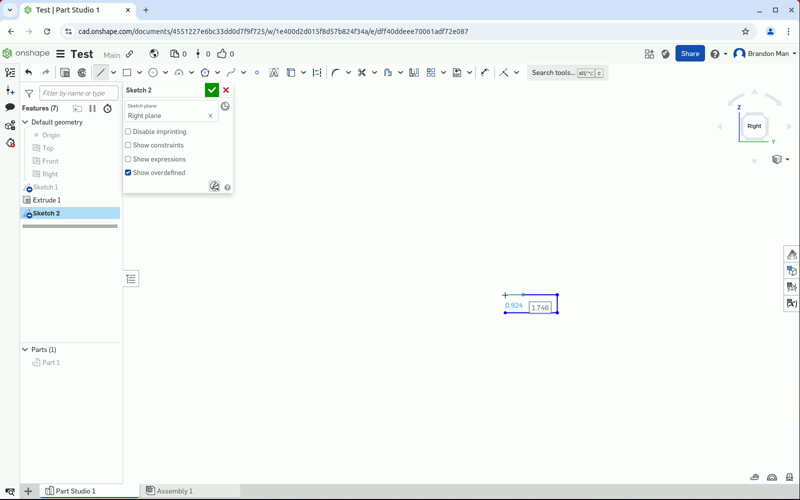
scroll(6)
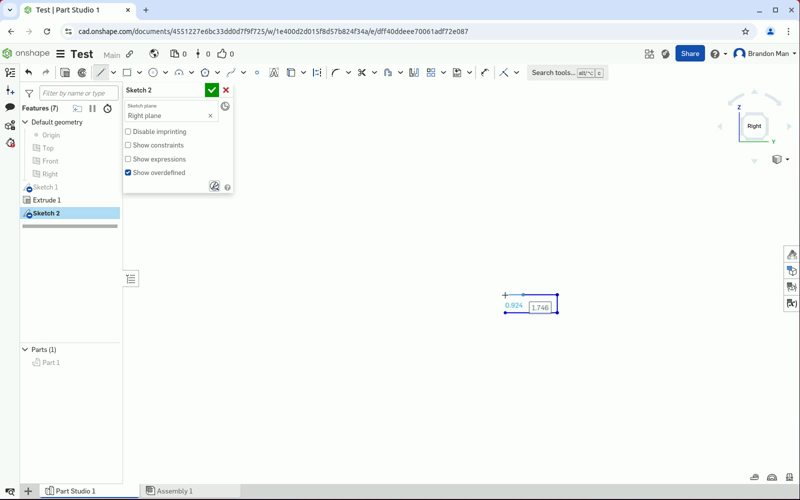
scroll(6)
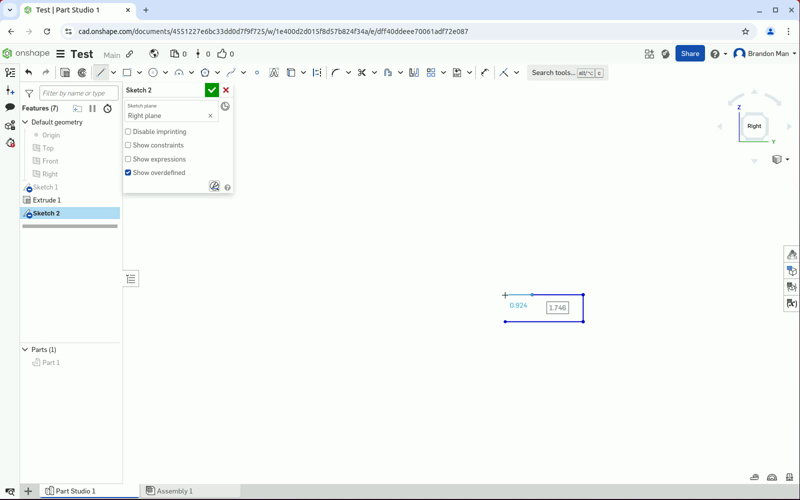
scroll(6)
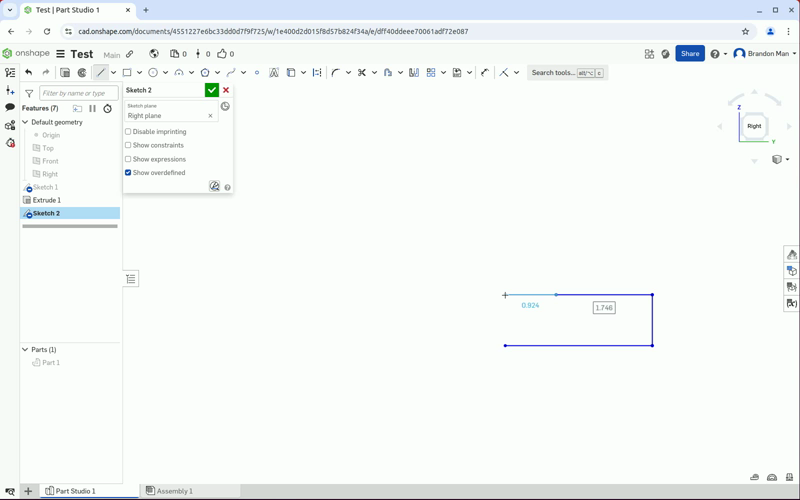
click(505, 294)
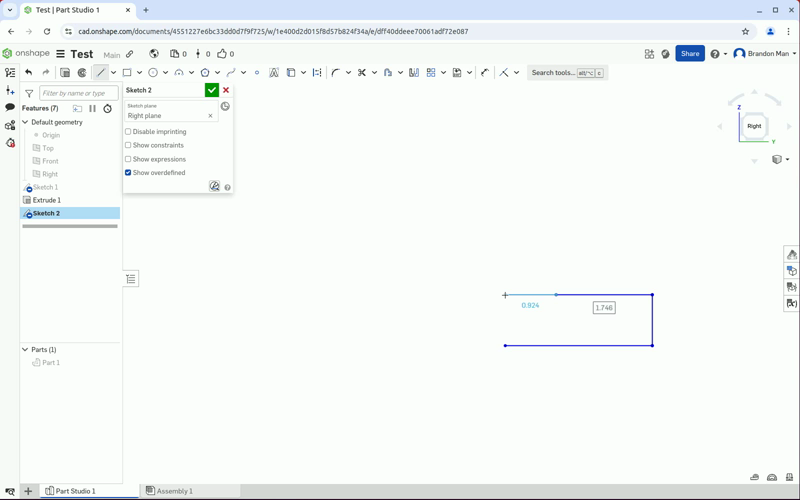
scroll(-6)
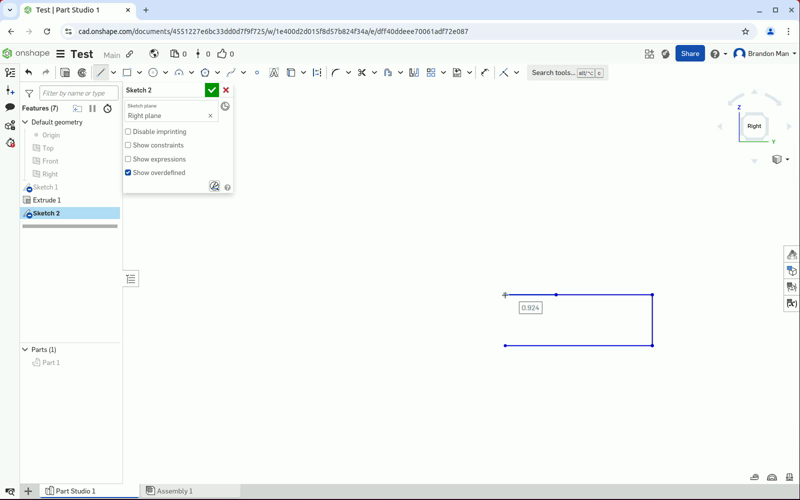
scroll(-6)
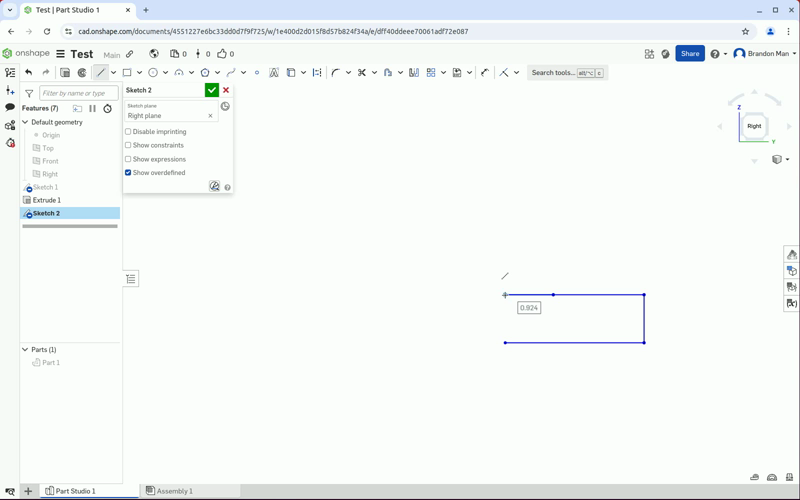
scroll(-6)
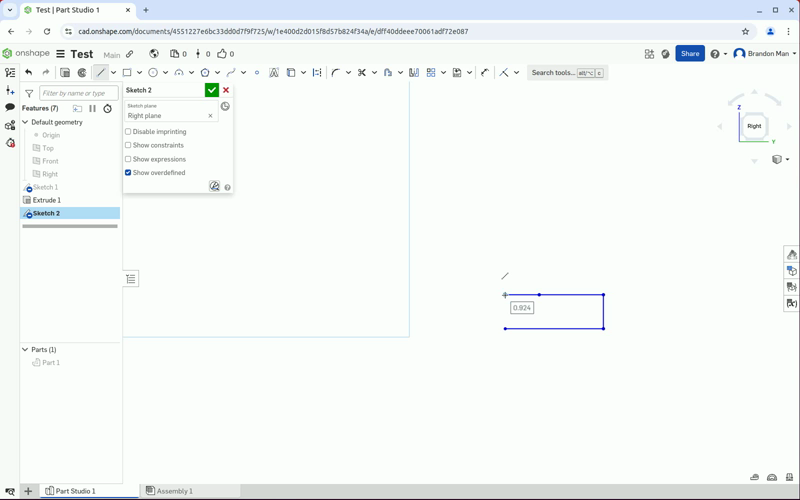
scroll(-6)
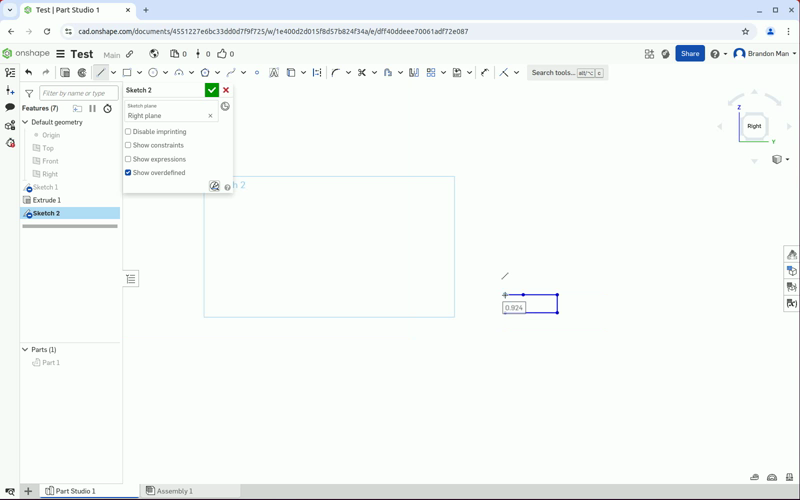
scroll(-6)
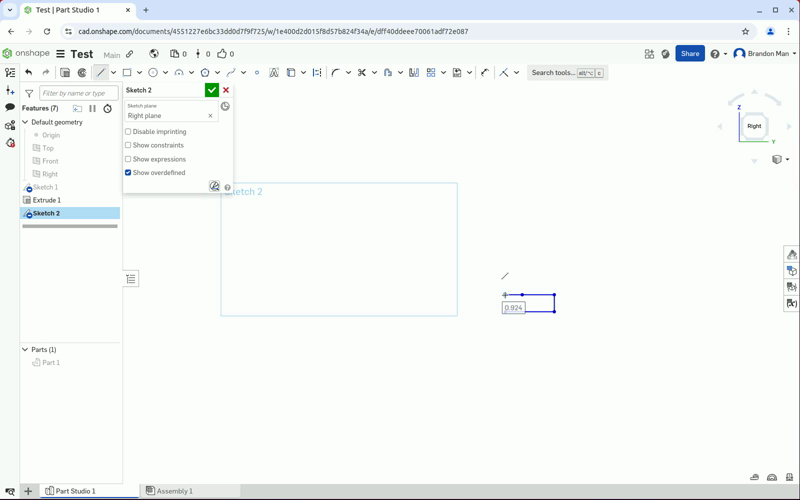
scroll(-6)
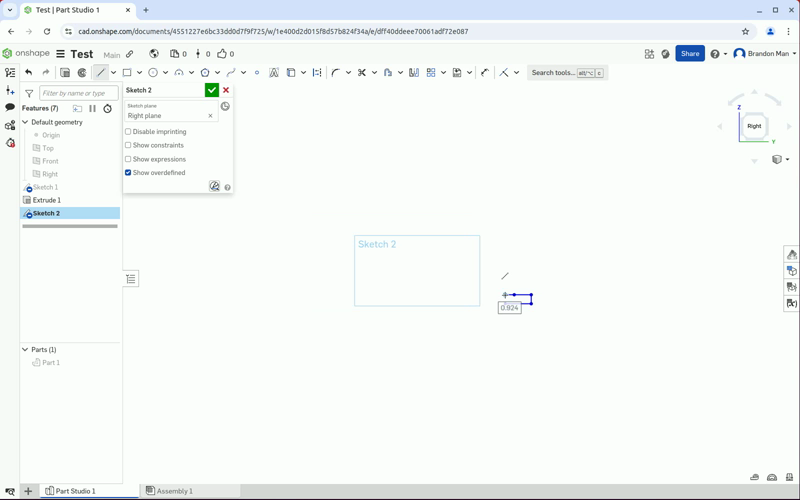
scroll(-6)
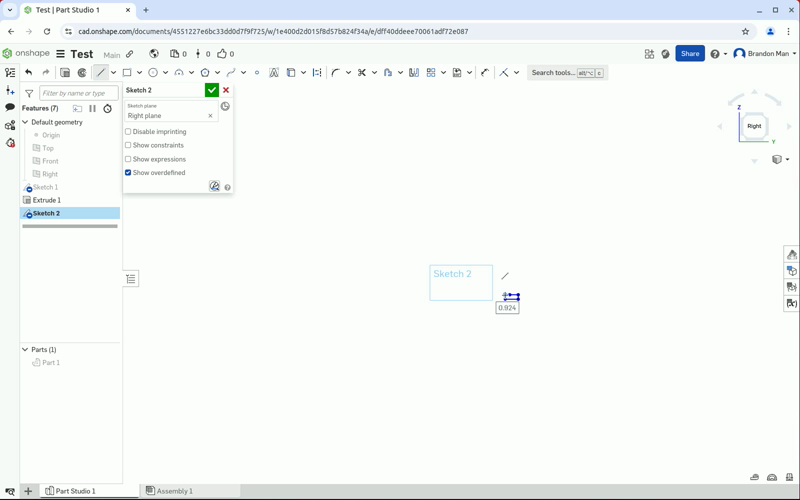
key_up(shift)
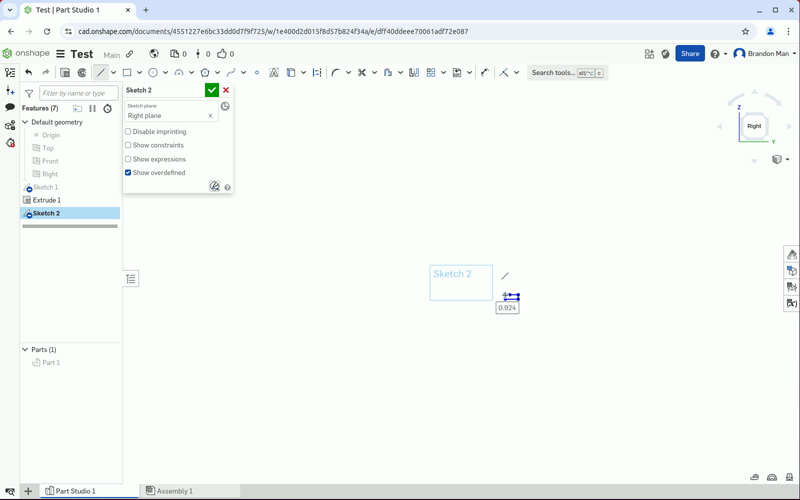
mouse_move(535, 294)
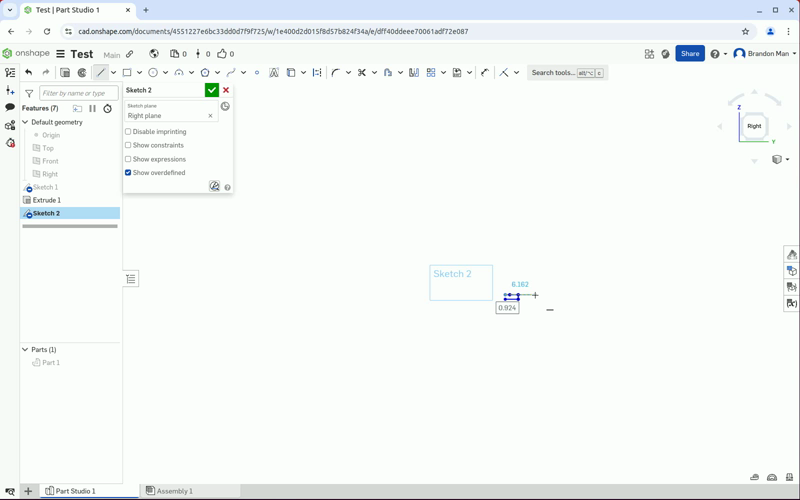
key_down(shift)
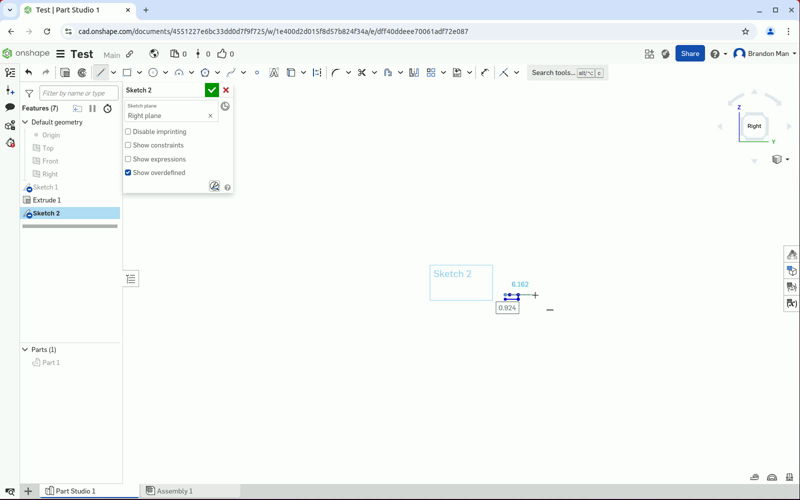
mouse_move(505, 299)
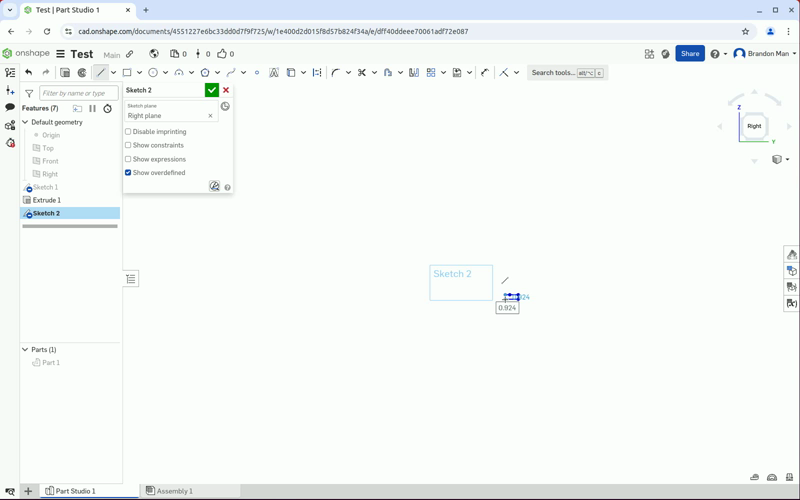
scroll(6)
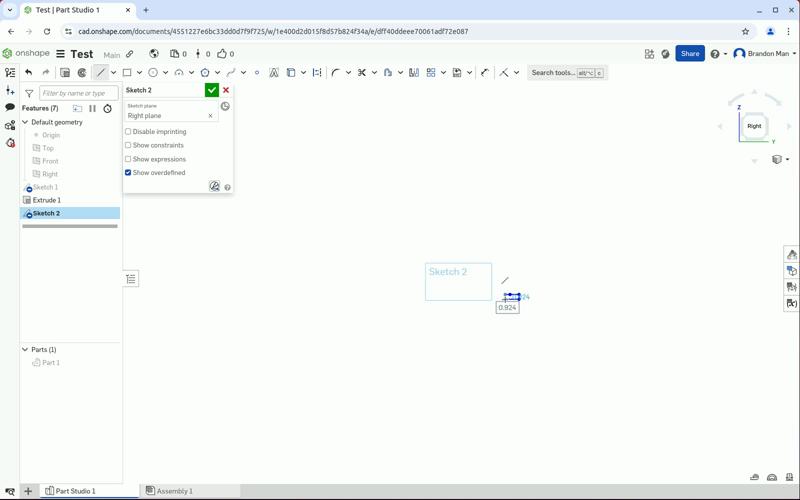
scroll(6)
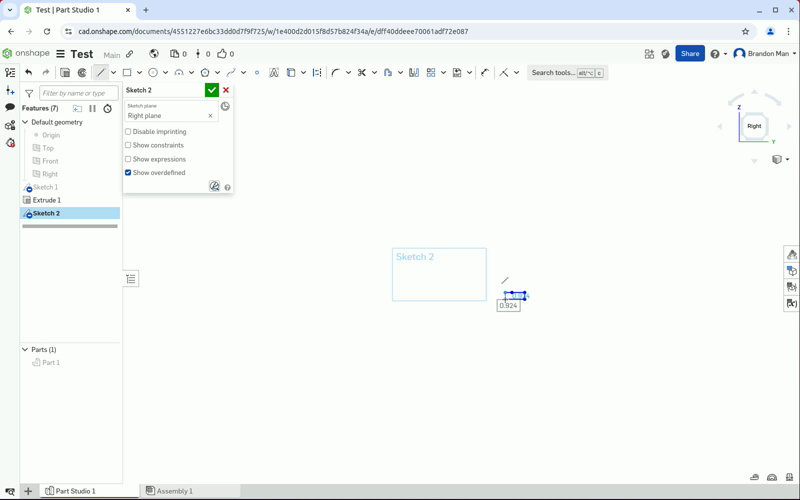
scroll(6)
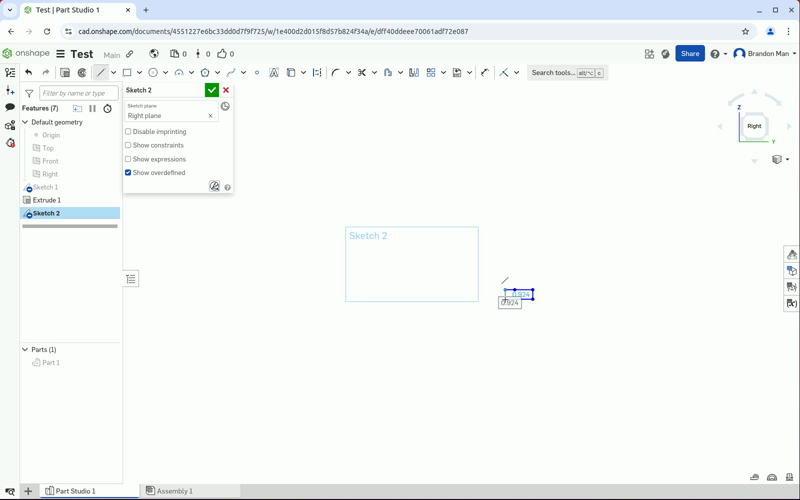
scroll(6)
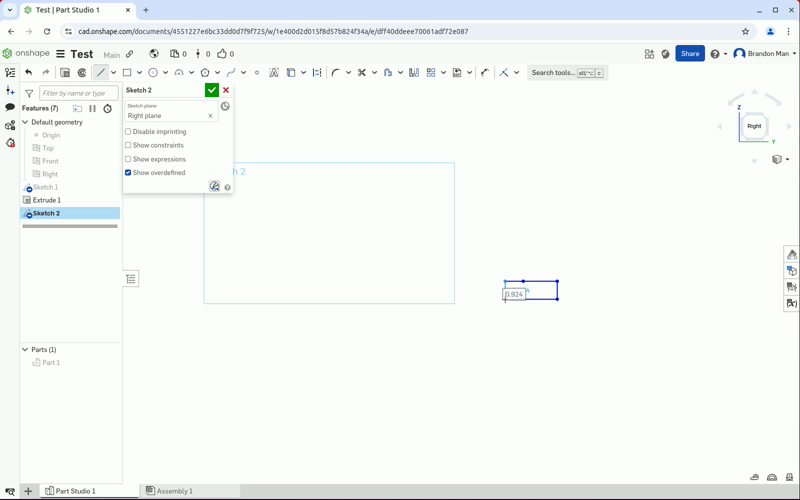
scroll(6)
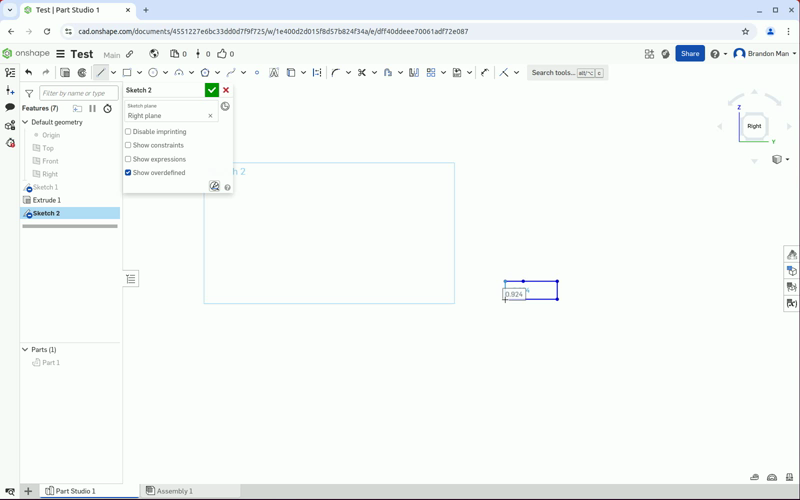
scroll(6)
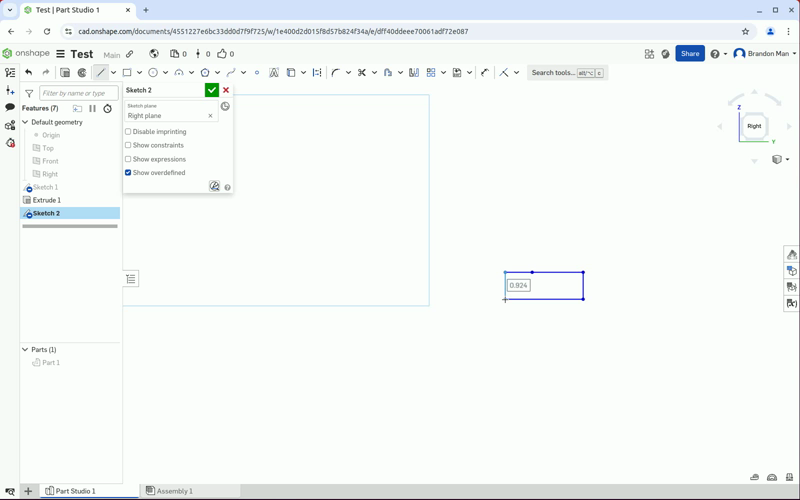
scroll(6)
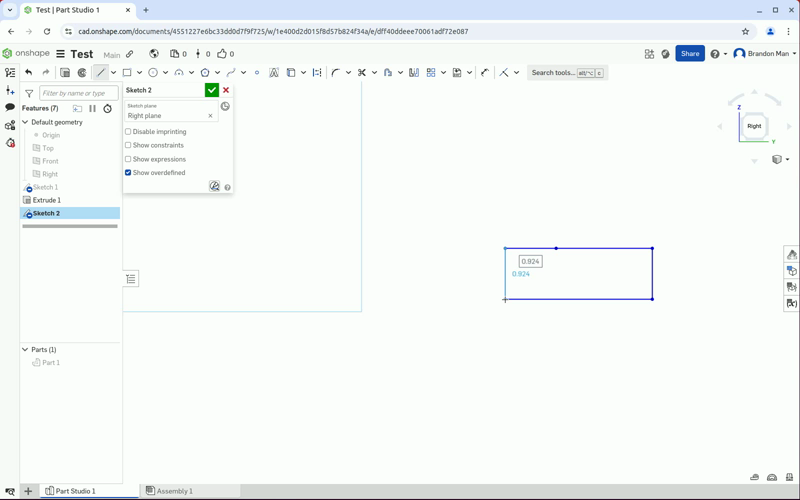
key_up(shift)
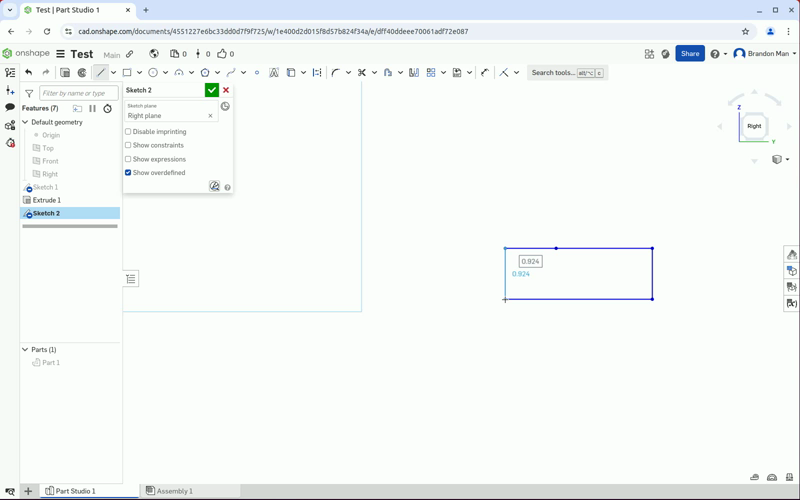
click(505, 299)
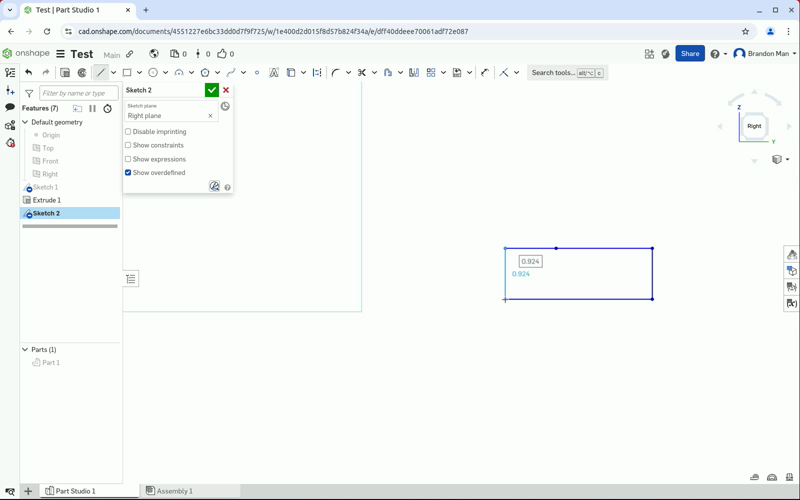
scroll(-6)
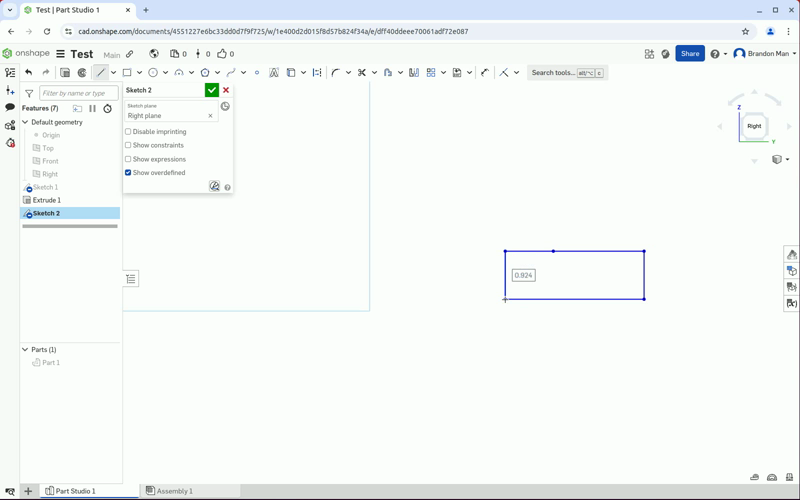
scroll(-6)
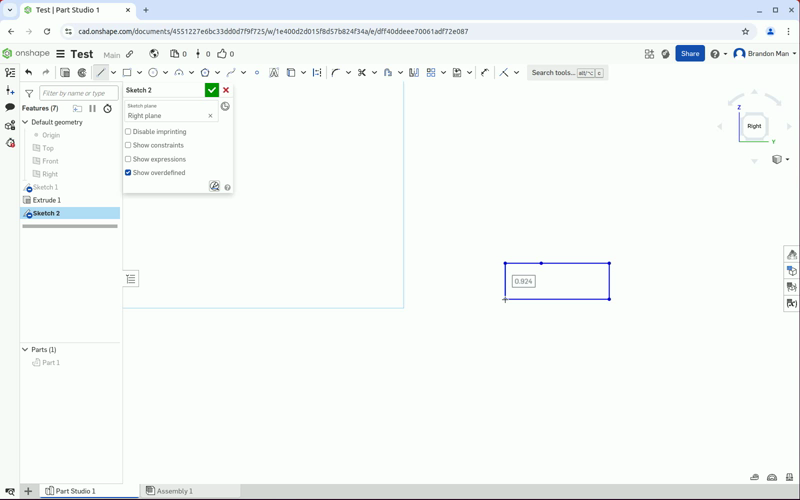
scroll(-6)
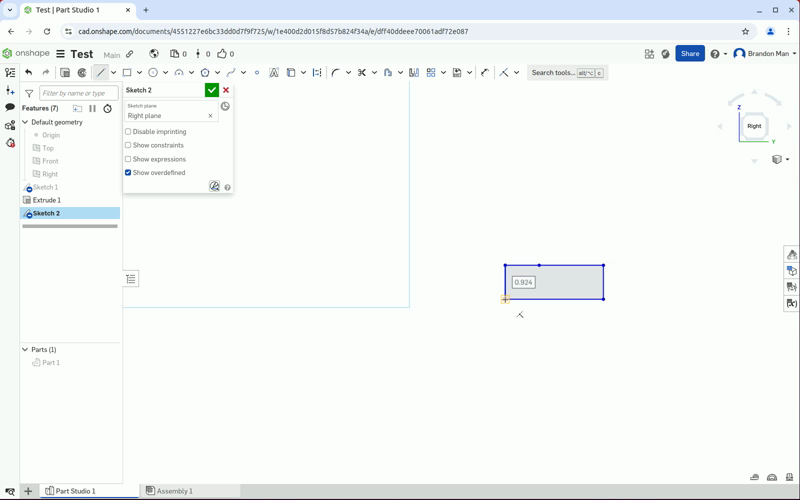
scroll(-6)
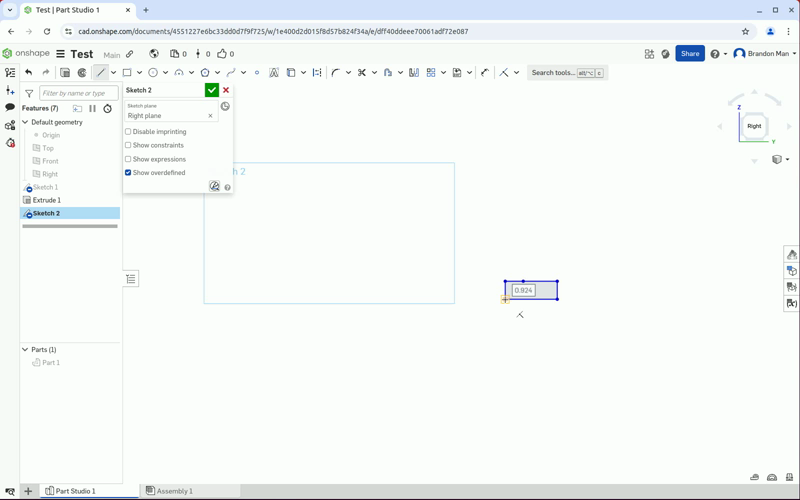
scroll(-6)
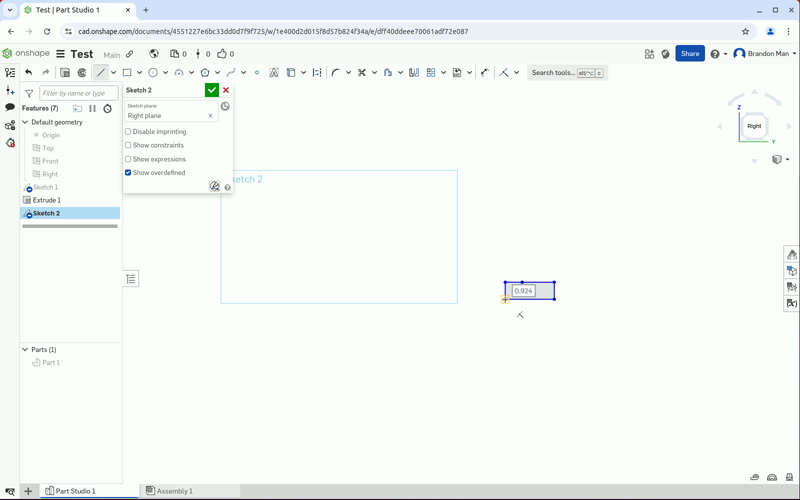
scroll(-6)
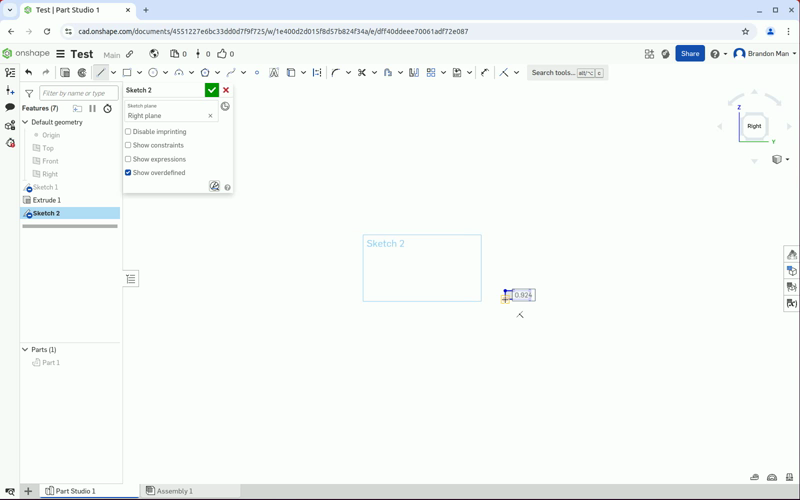
scroll(-6)
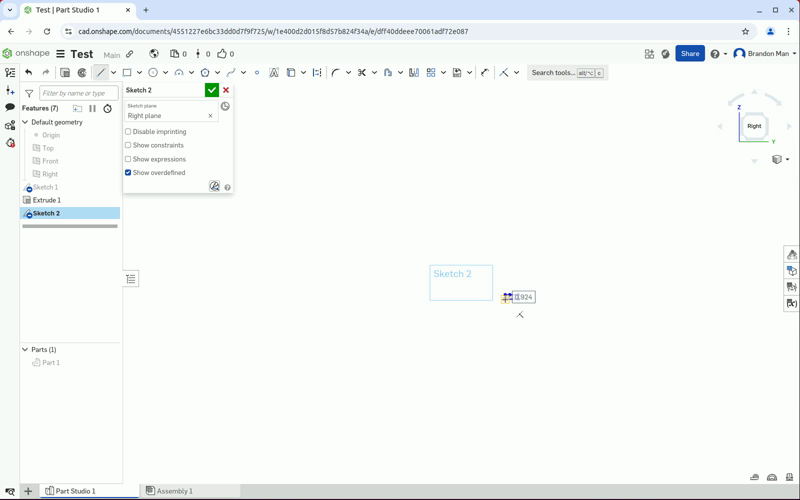
key(esc)
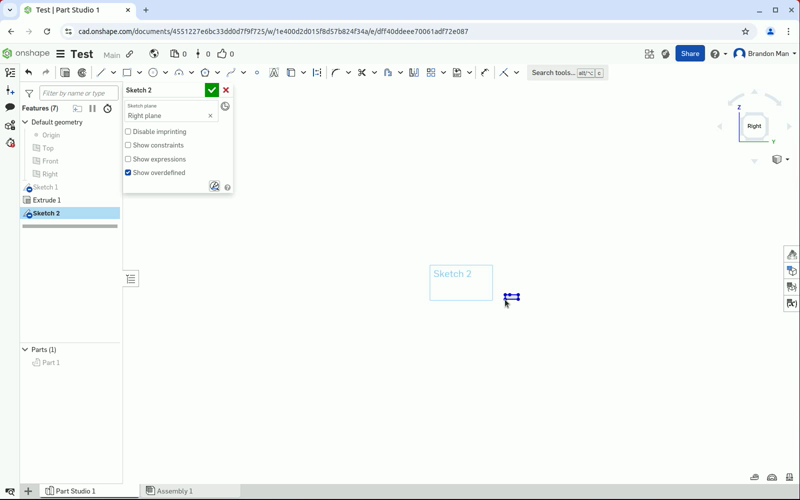
mouse_move(510, 295)
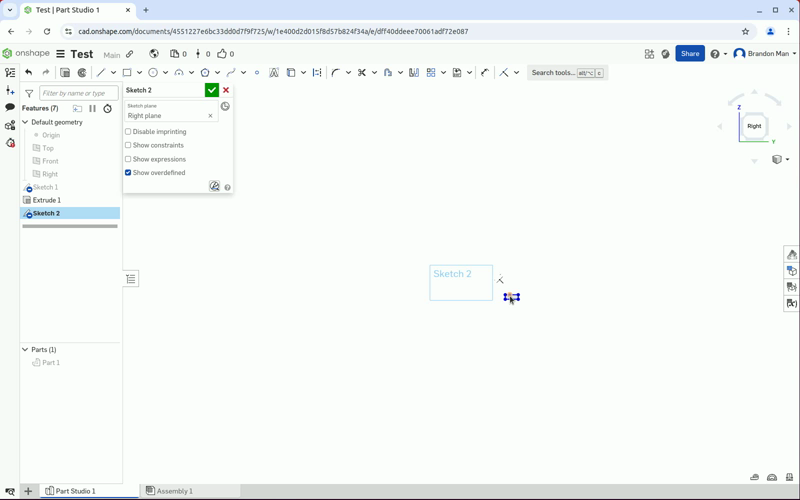
scroll(6)
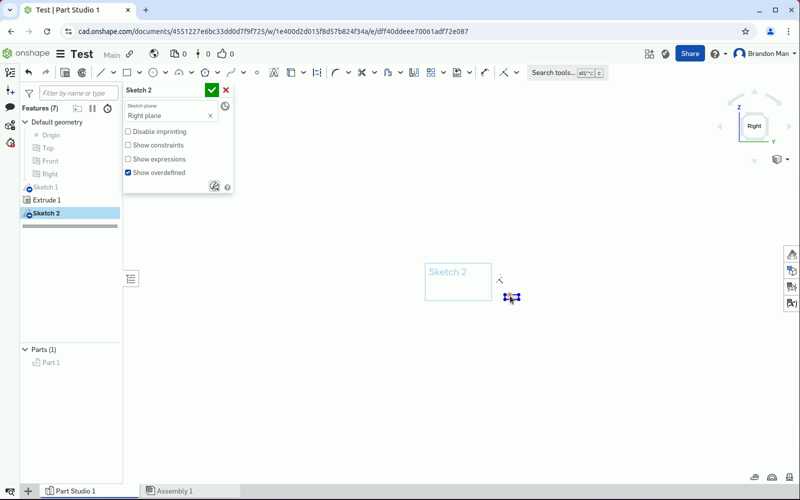
scroll(6)
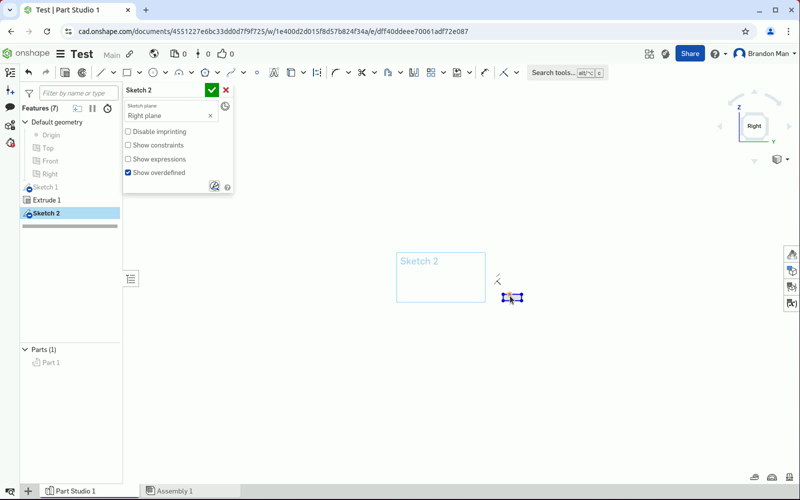
scroll(6)
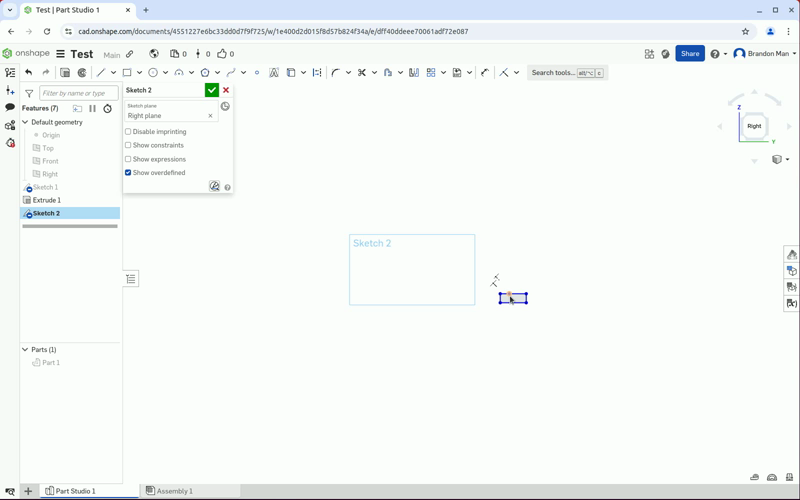
scroll(6)
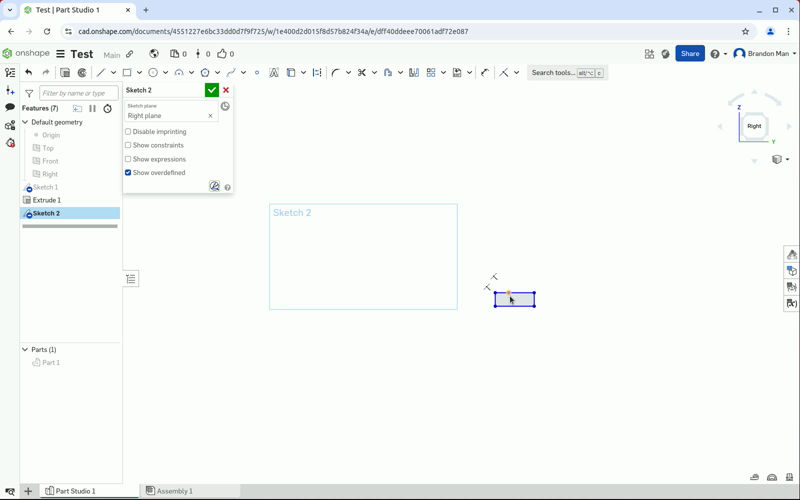
scroll(6)
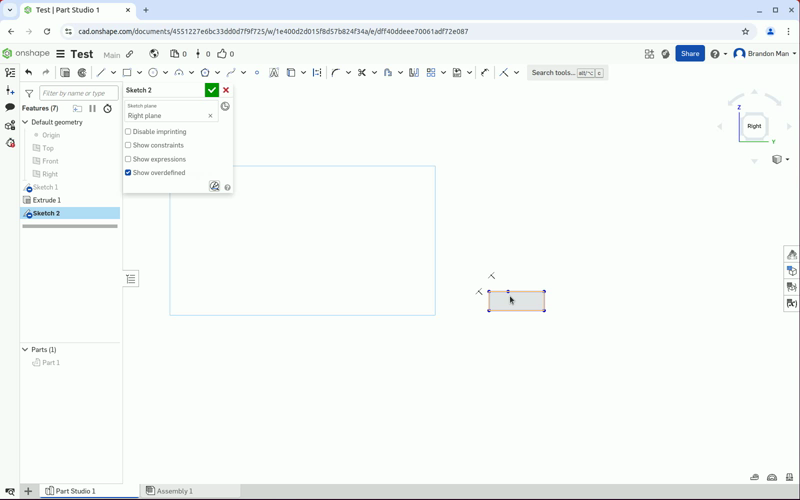
scroll(6)
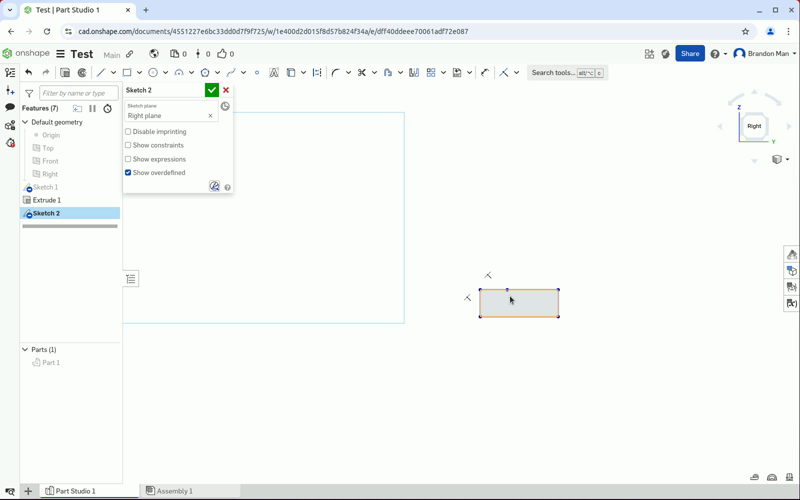
scroll(6)
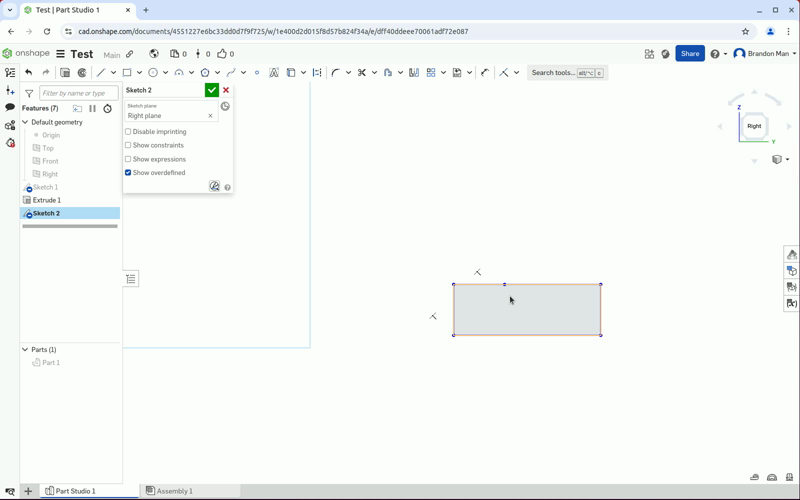
click(510, 295)
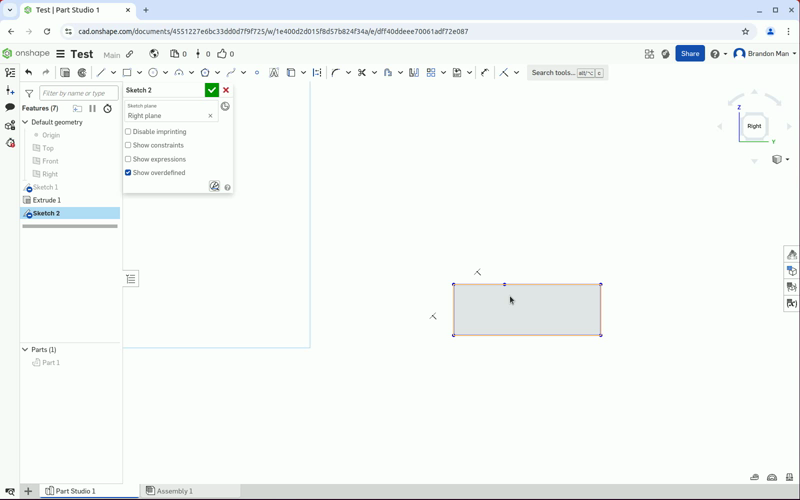
scroll(-6)
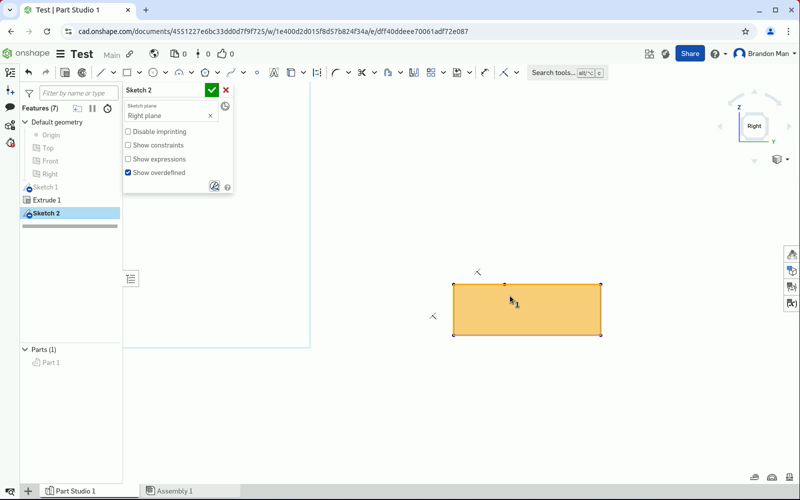
scroll(-6)
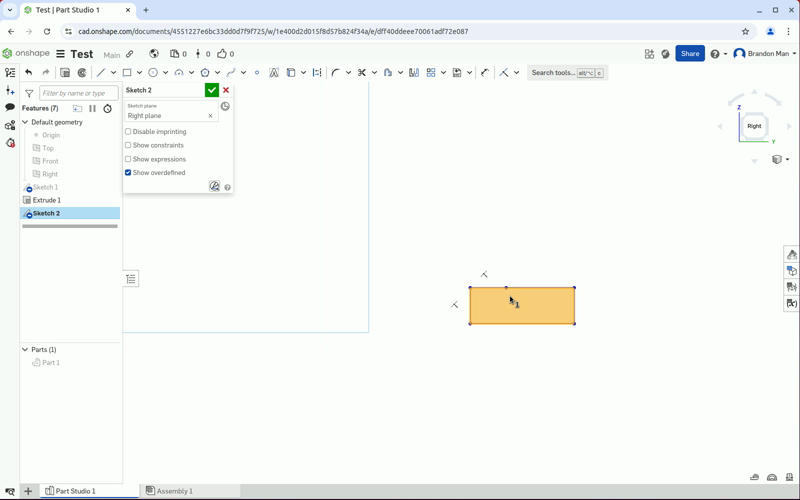
scroll(-6)
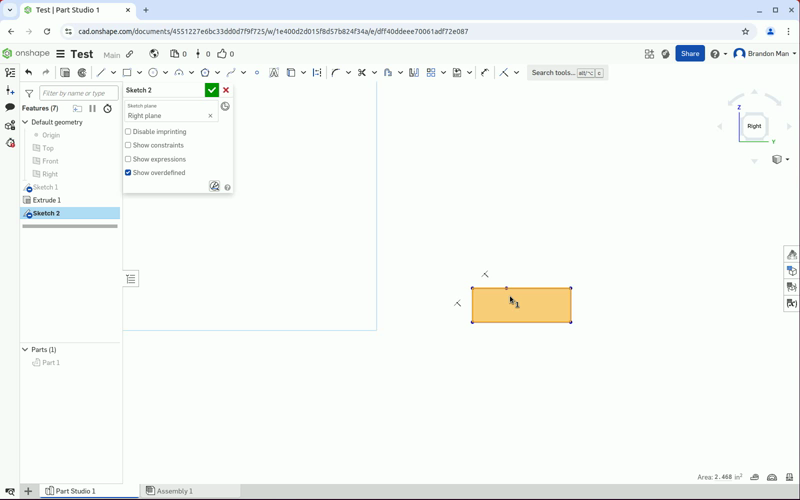
scroll(-6)
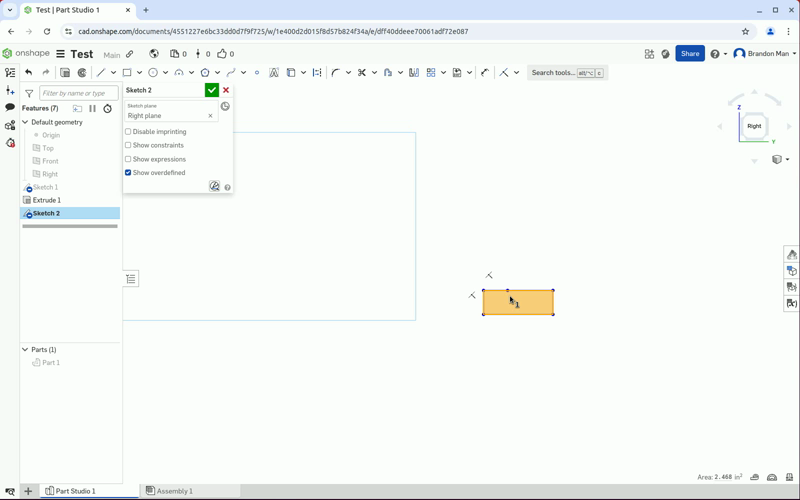
scroll(-6)
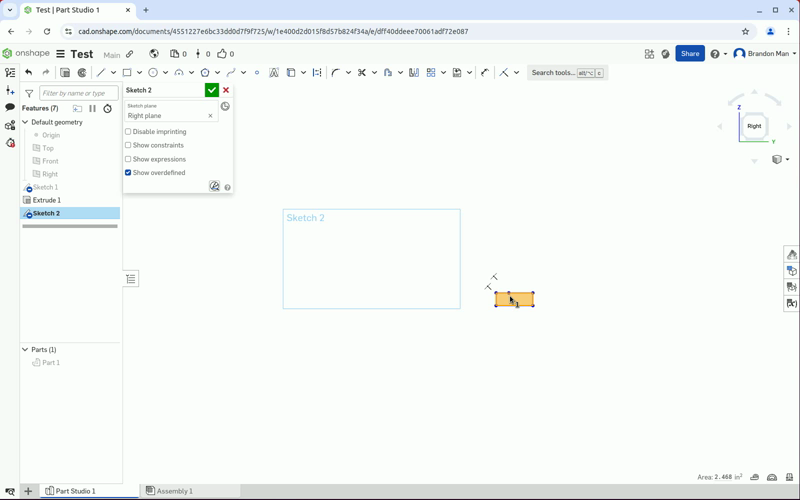
scroll(-6)
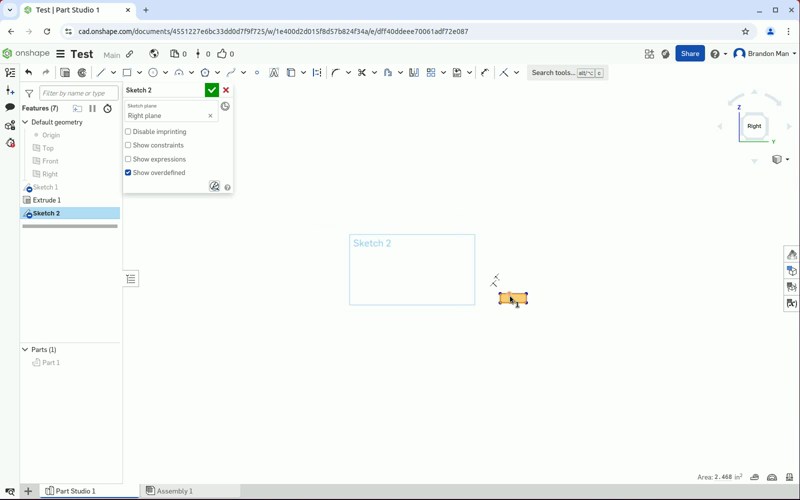
scroll(-6)
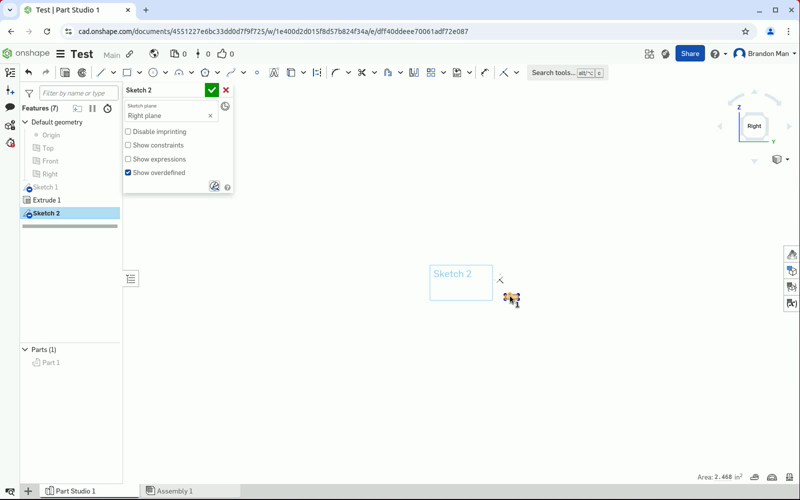
mouse_move(73, 352)
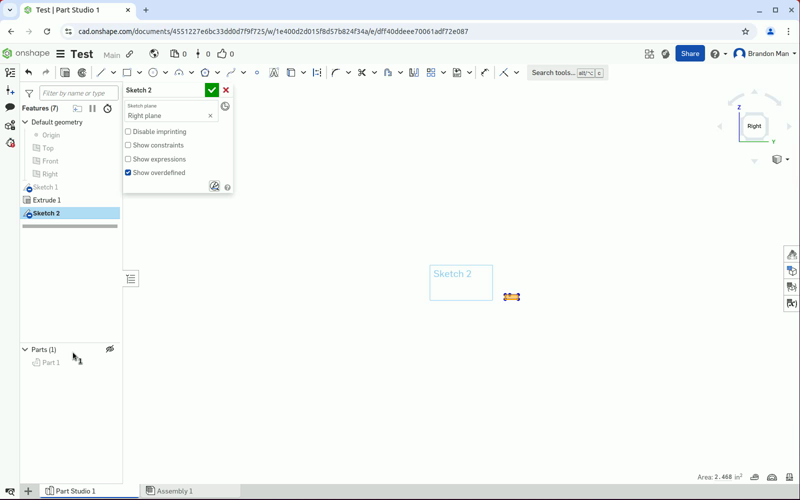
key(shift+y)
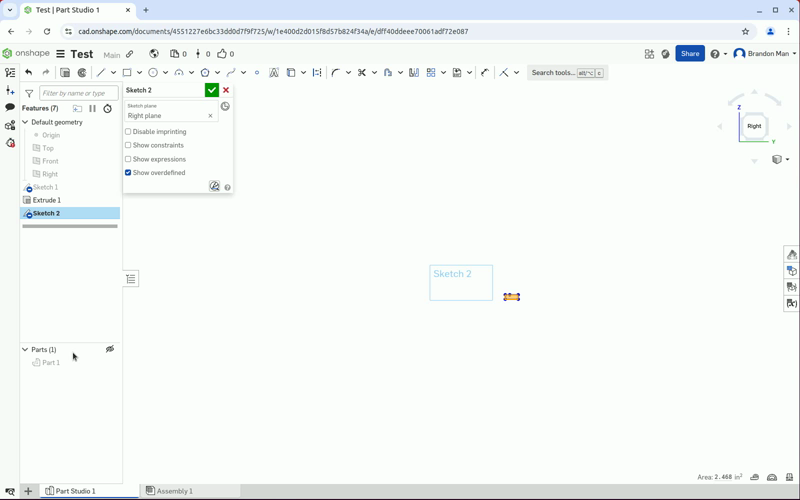
key(shift+e)
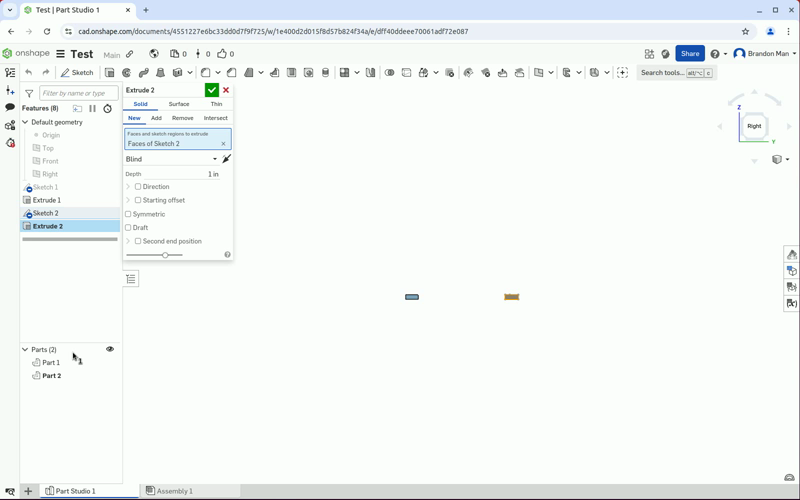
mouse_move(143, 106)
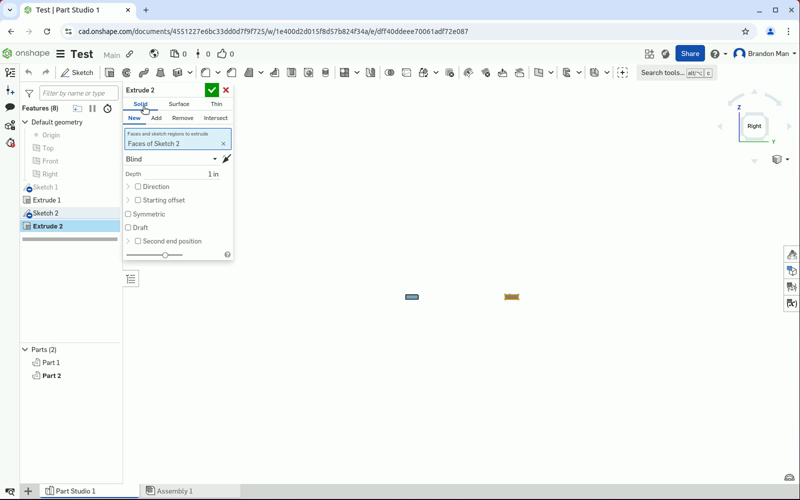
click(143, 106)
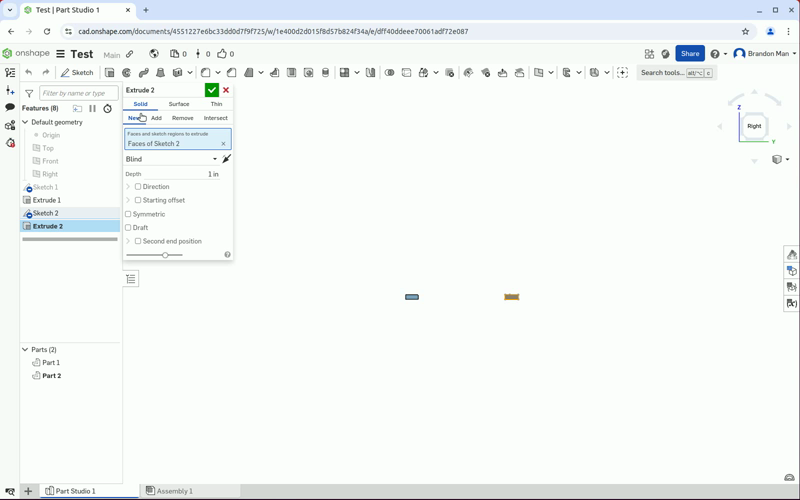
mouse_move(137, 120)
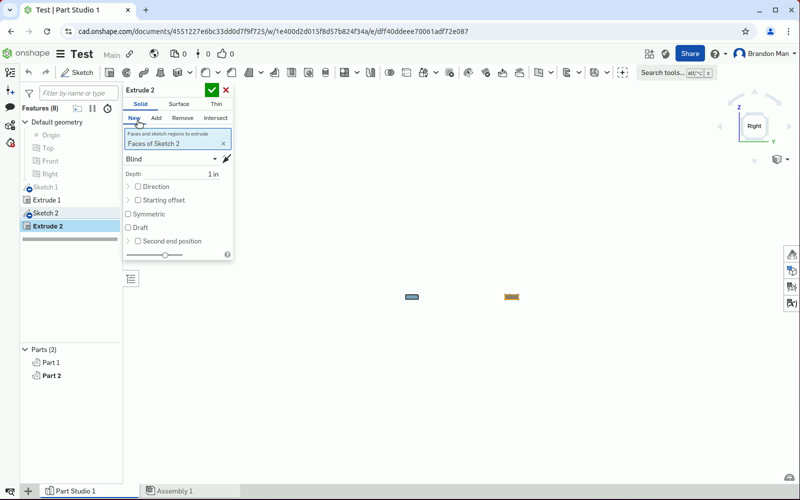
click(137, 120)
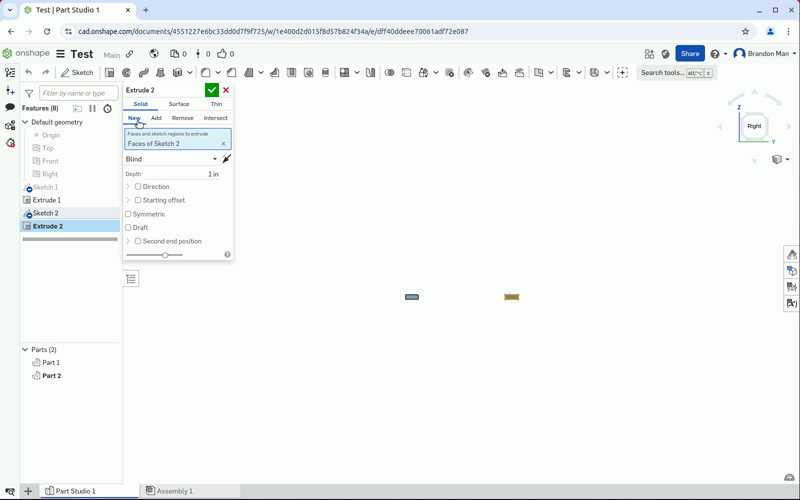
key(tab, 4)
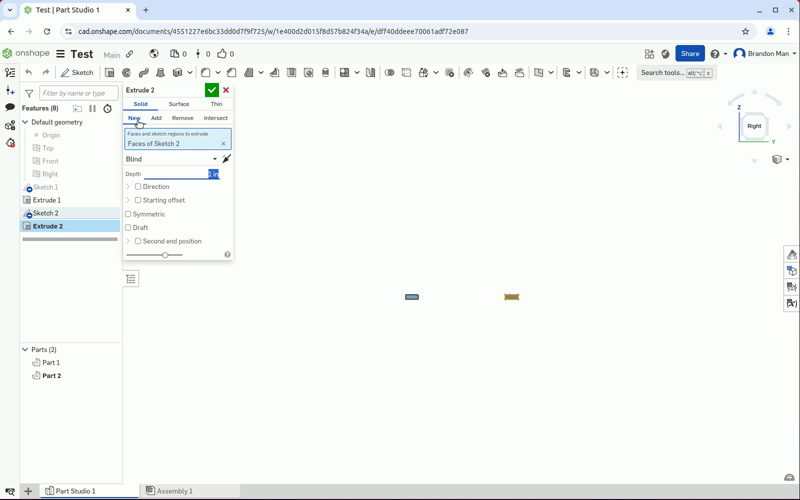
text(23.108)
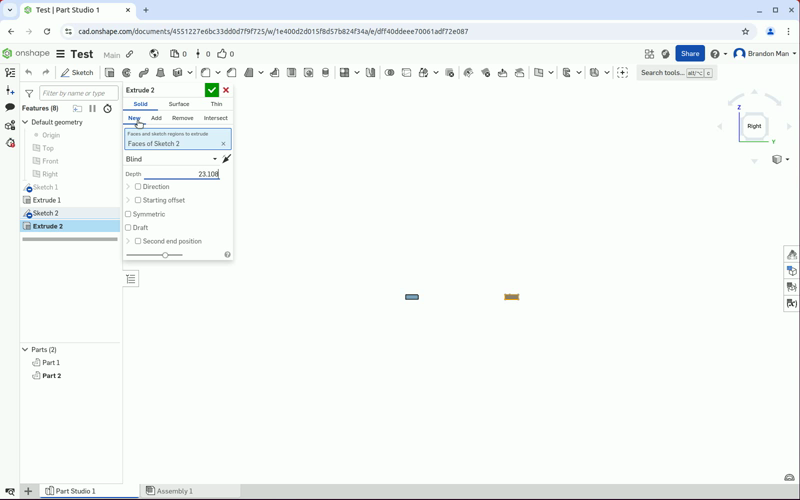
key(tab, 3)
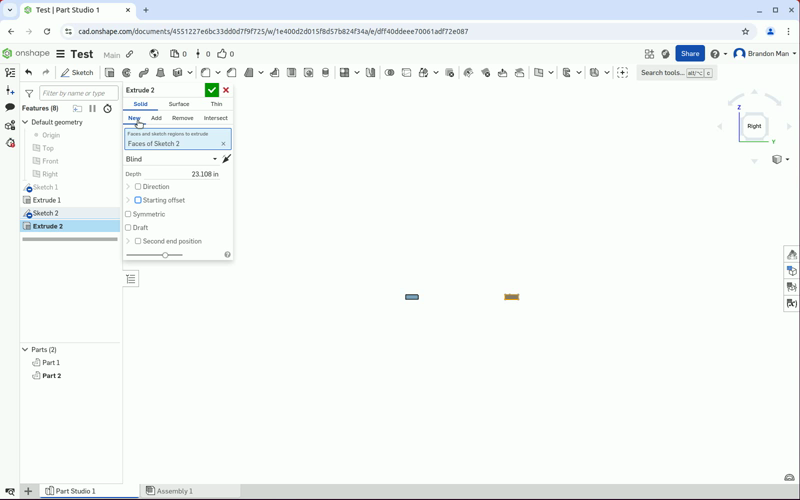
key(tab, 2)
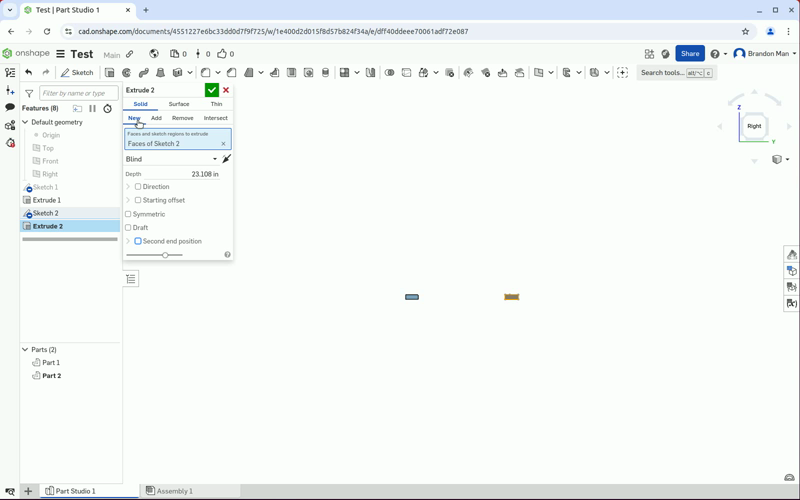
key(space)
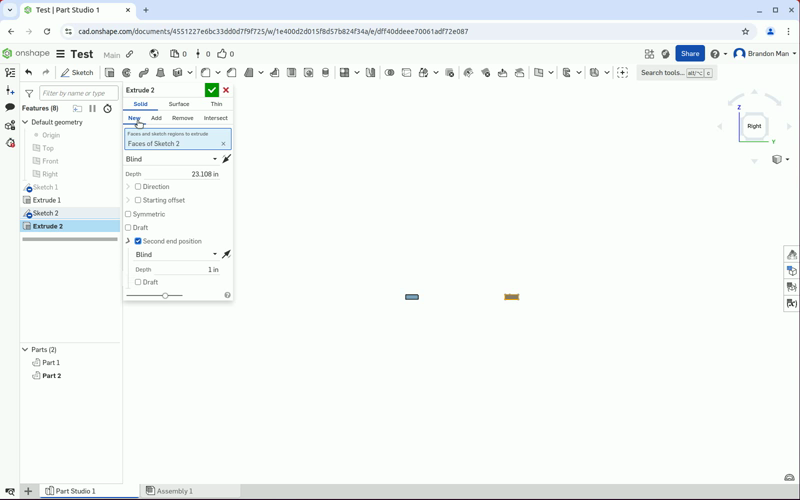
key(tab, 3)
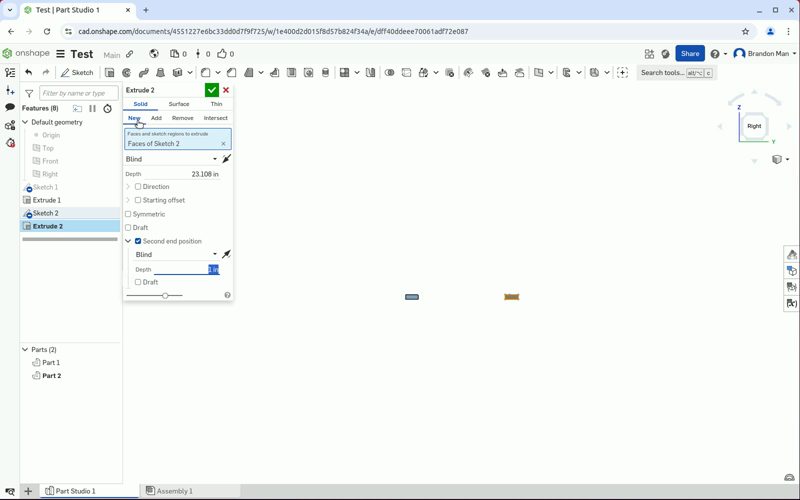
text(23.108)
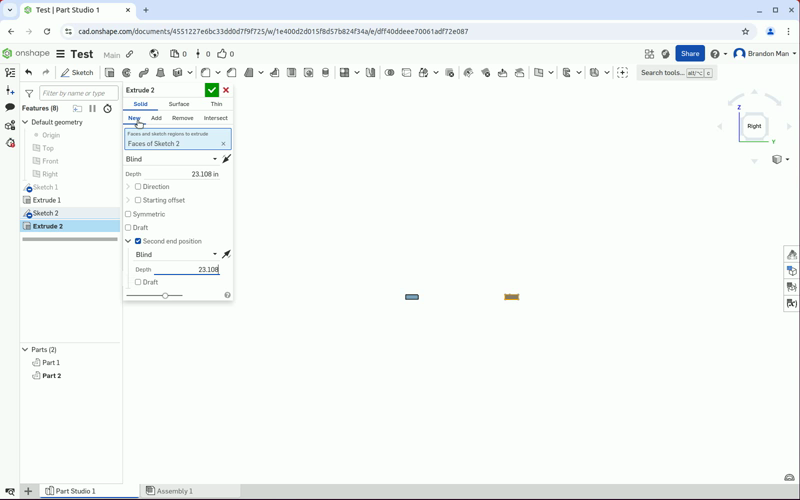
key(enter)
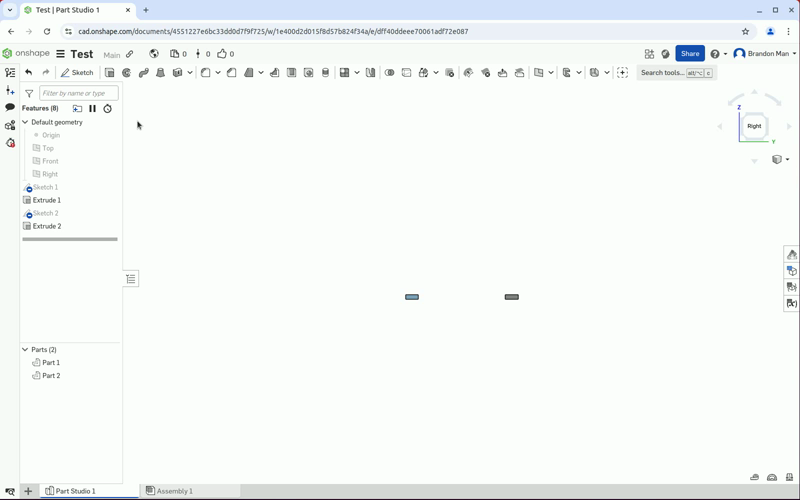
key(shift+h)
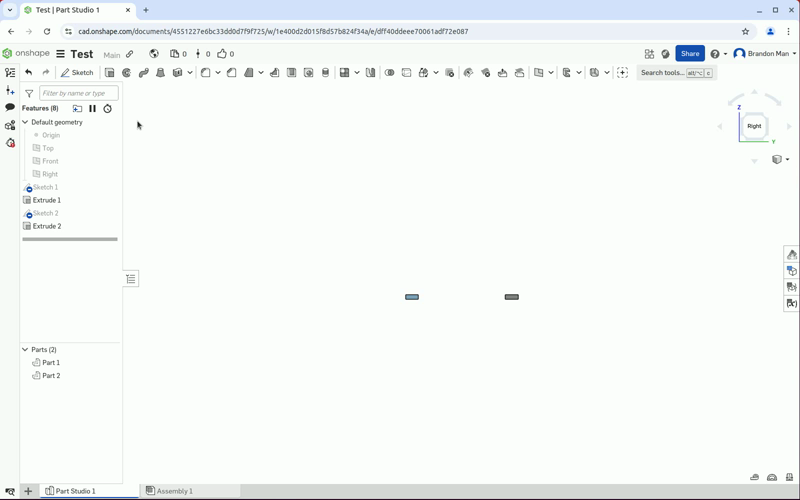
key(shift+h)
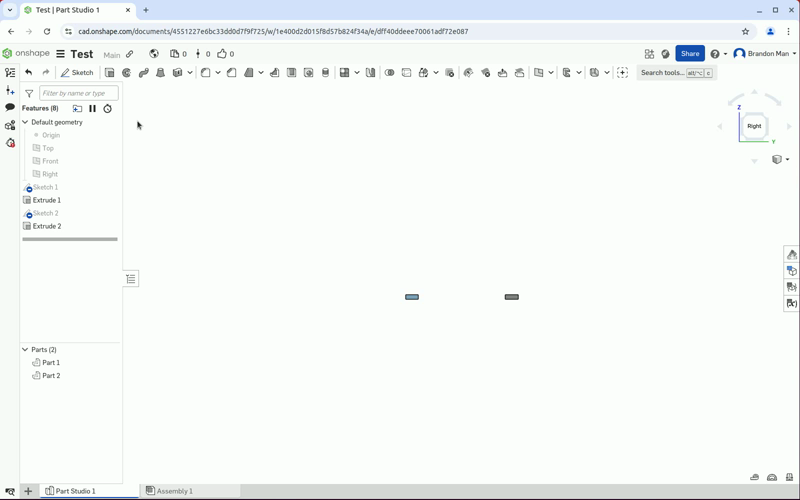
mouse_move(73, 189)
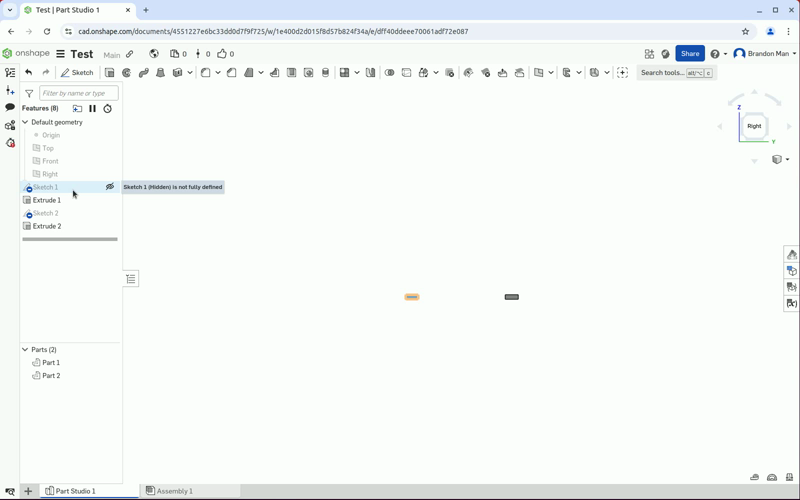
click(73, 189)
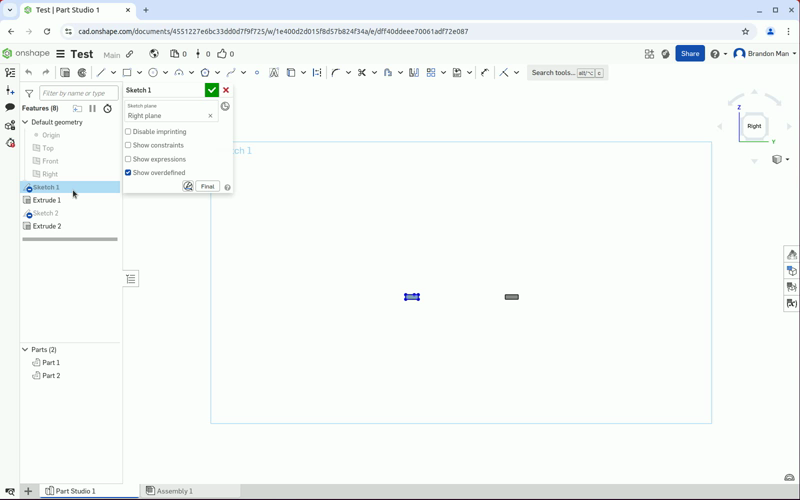
mouse_move(229, 92)
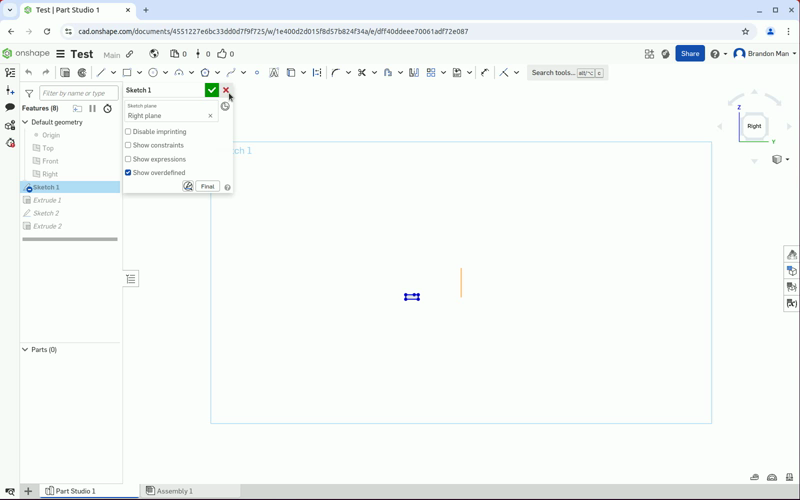
click(229, 92)
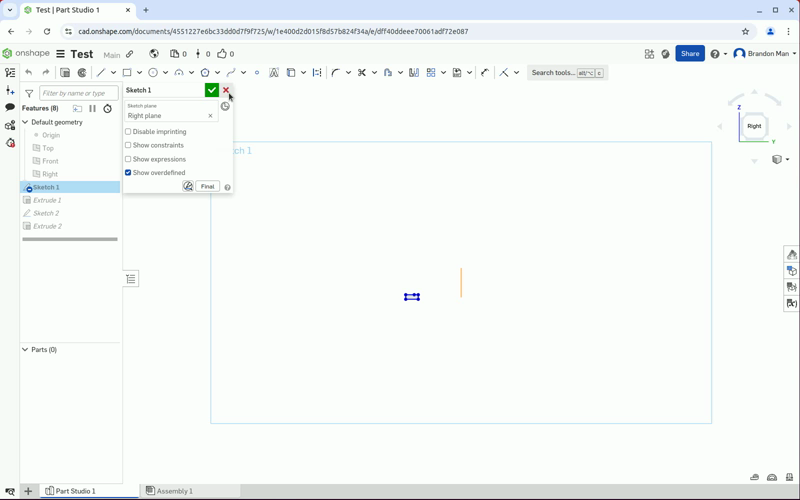
key(shift+s)
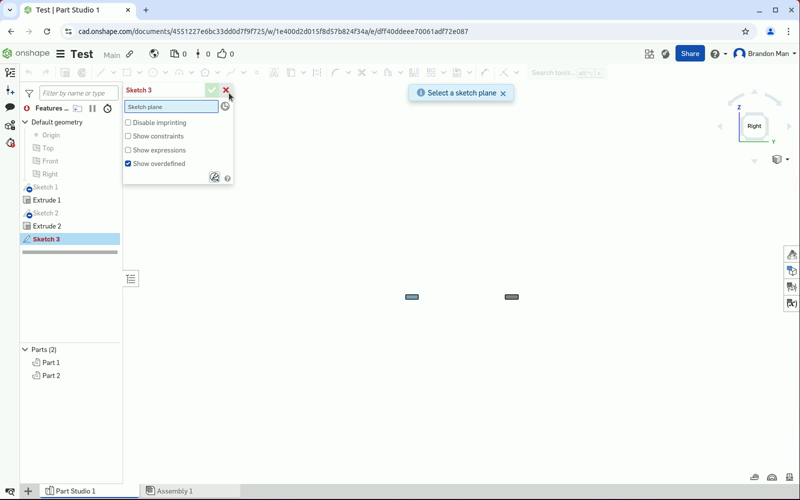
mouse_move(73, 176)
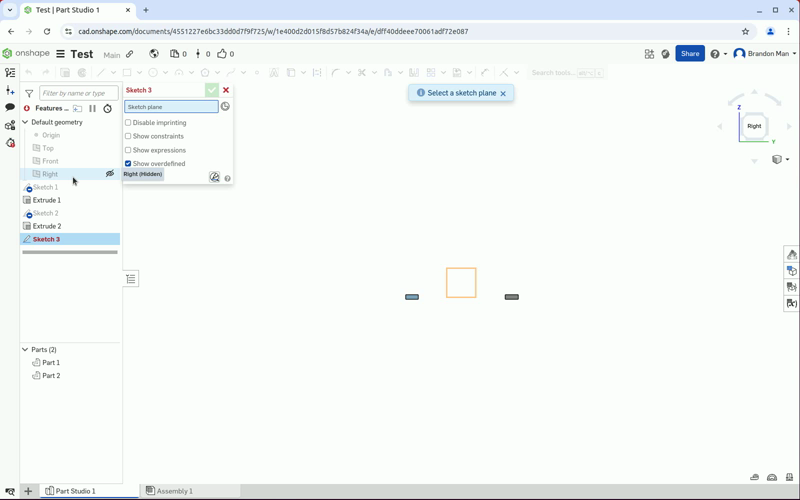
click(73, 176)
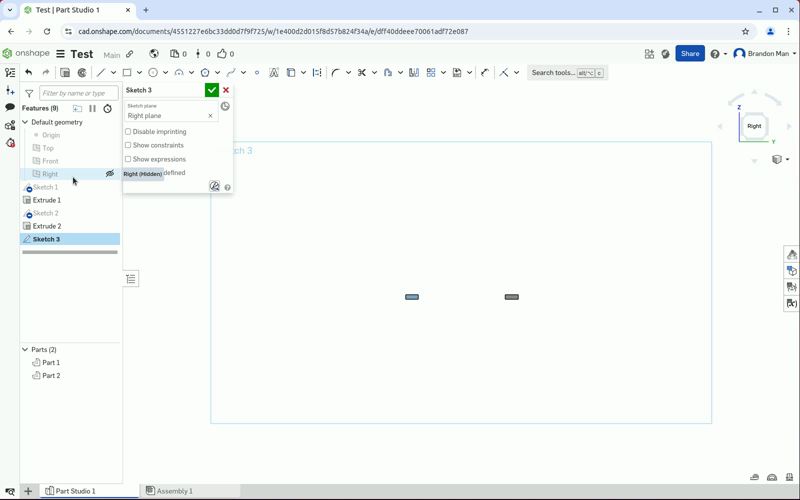
mouse_move(73, 352)
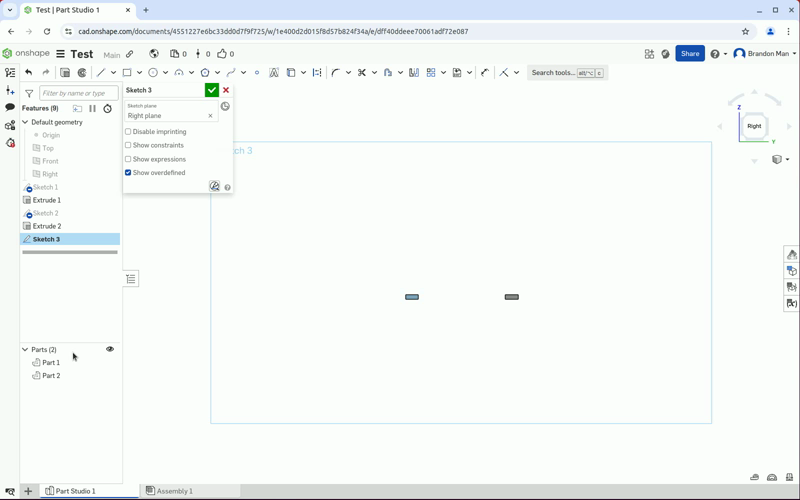
key(y)
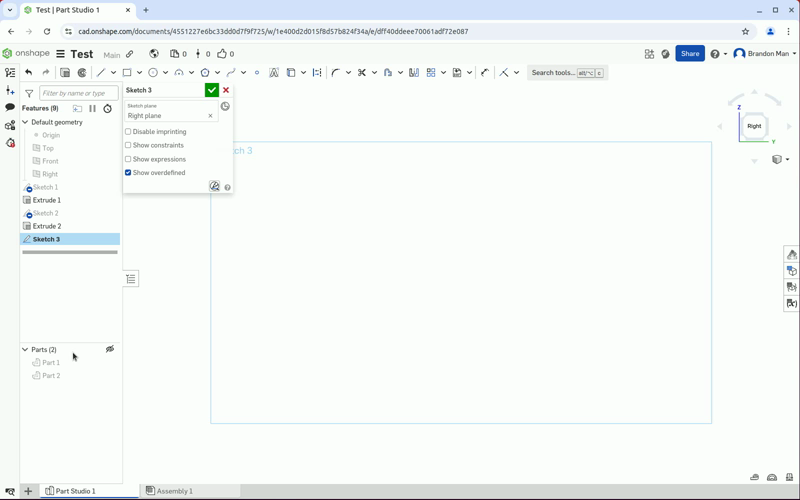
key(l)
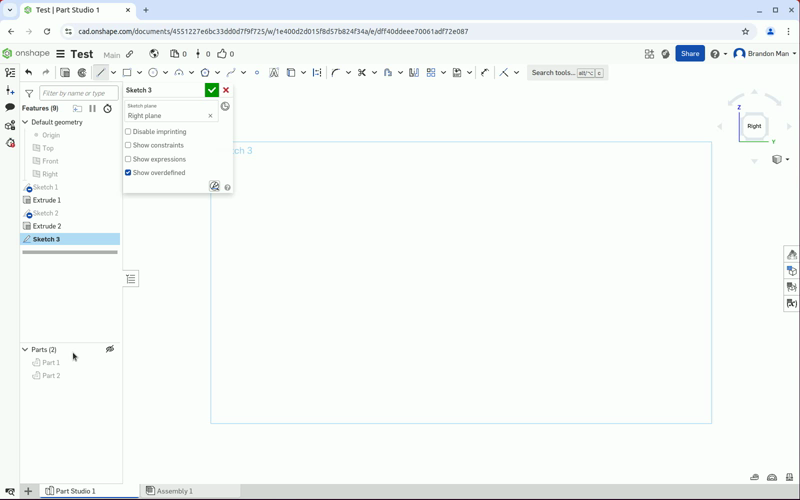
key_down(shift)
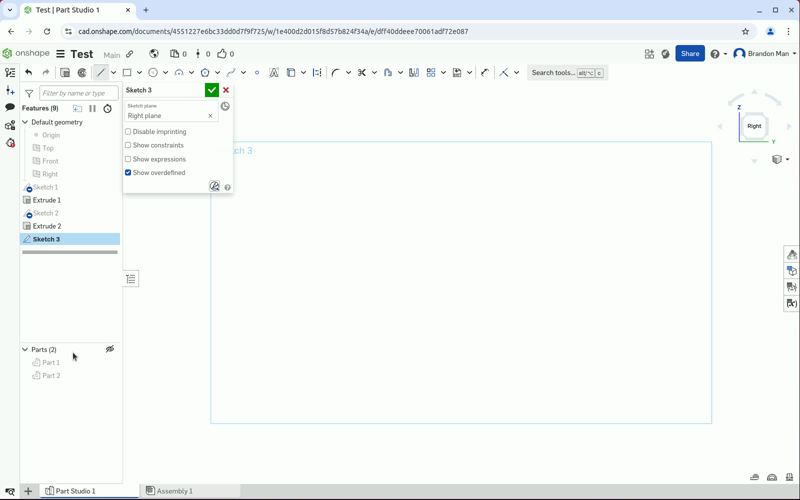
mouse_move(404, 282)
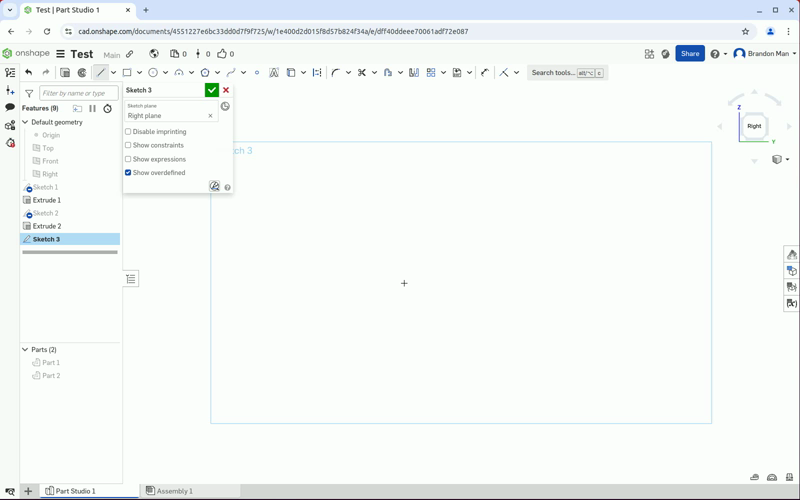
click(404, 282)
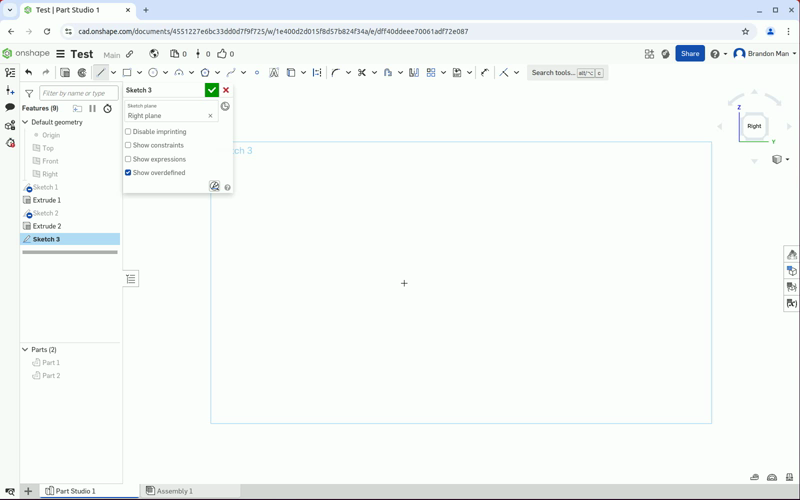
key_up(shift)
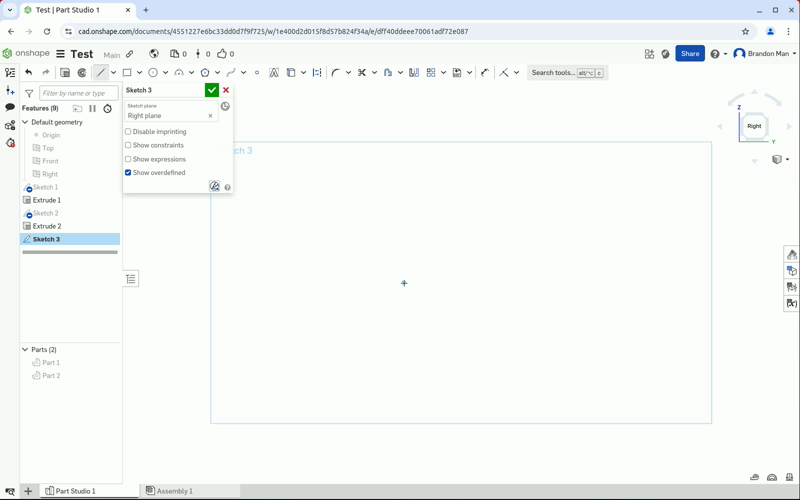
key_down(shift)
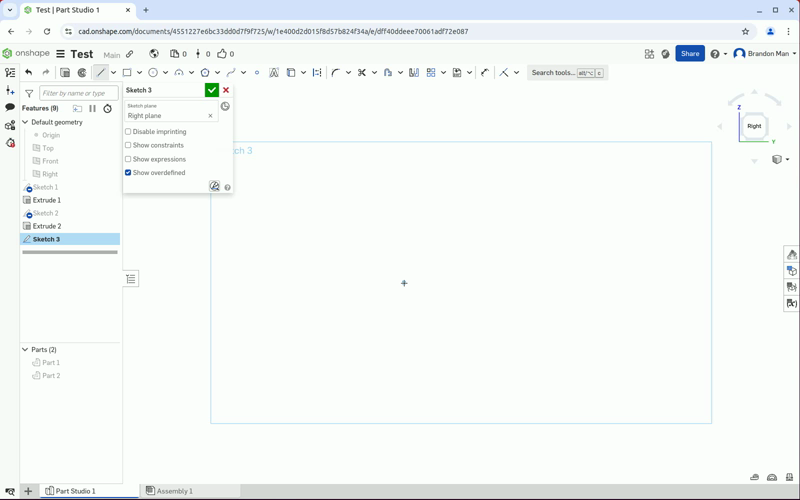
mouse_move(434, 282)
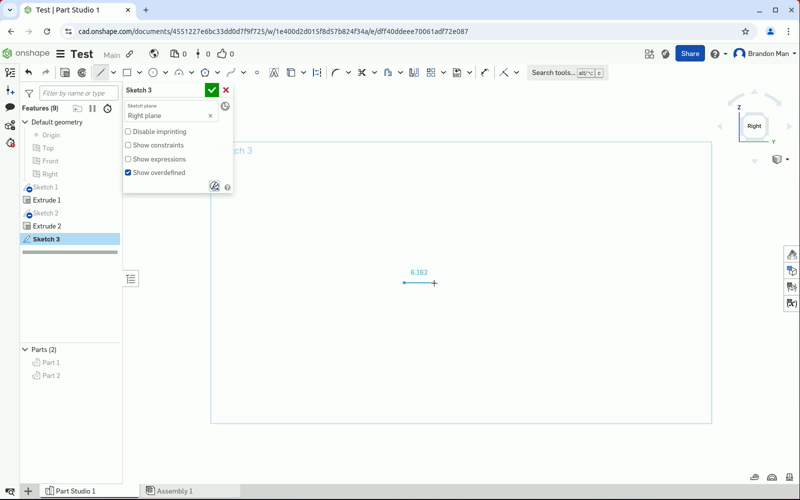
mouse_move(416, 282)
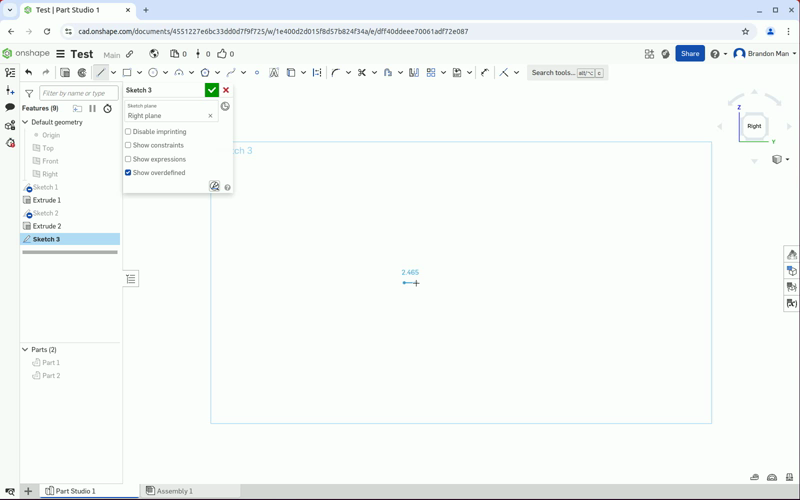
click(416, 282)
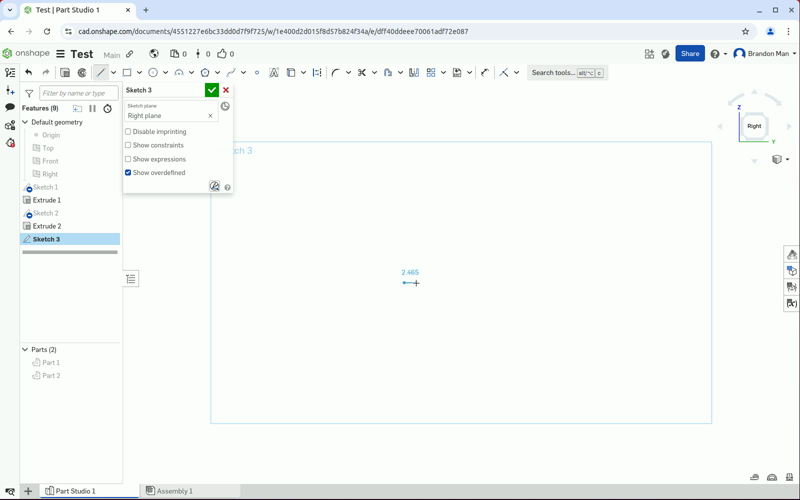
key_up(shift)
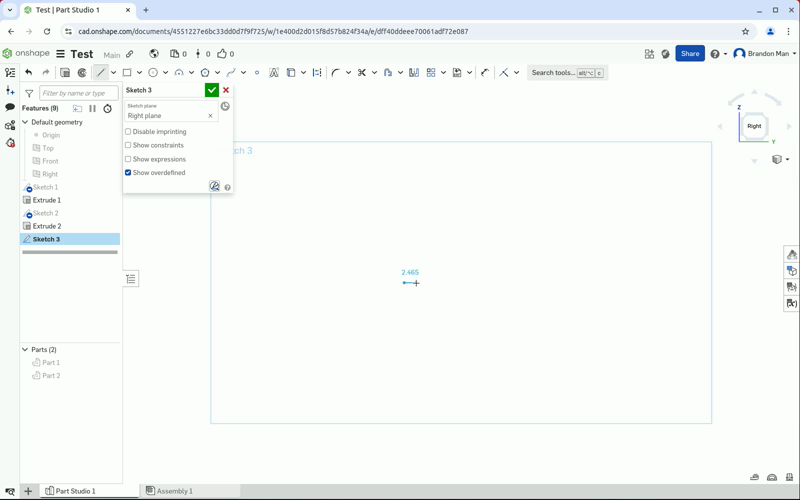
key_down(shift)
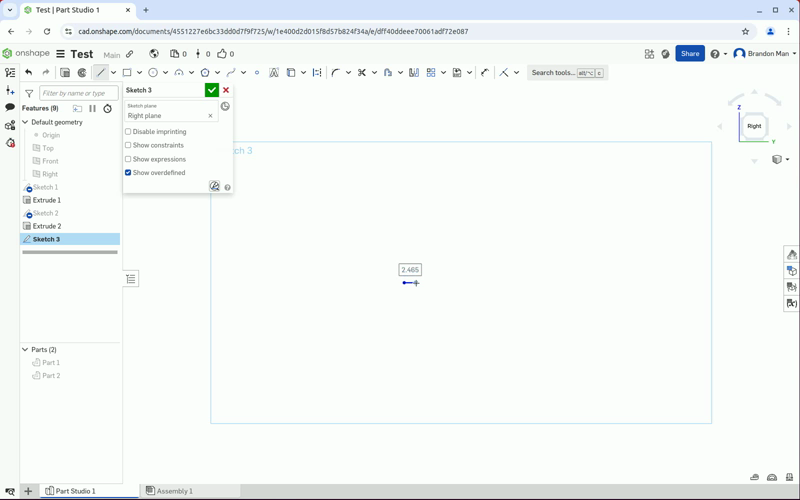
mouse_move(416, 207)
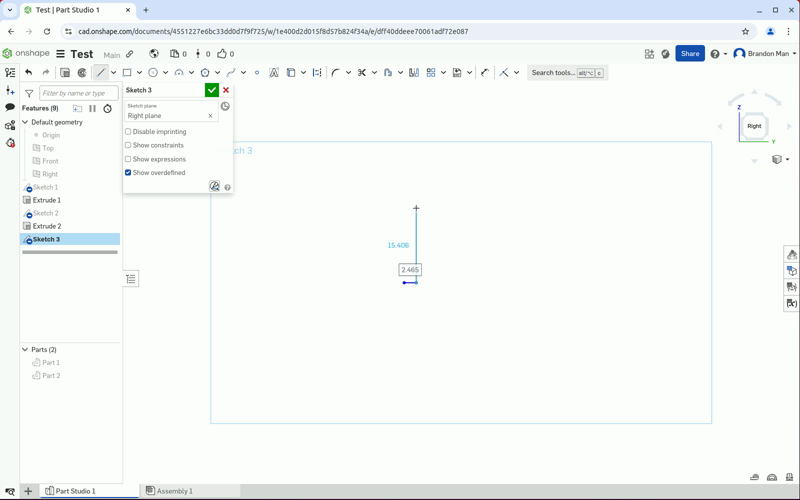
click(416, 207)
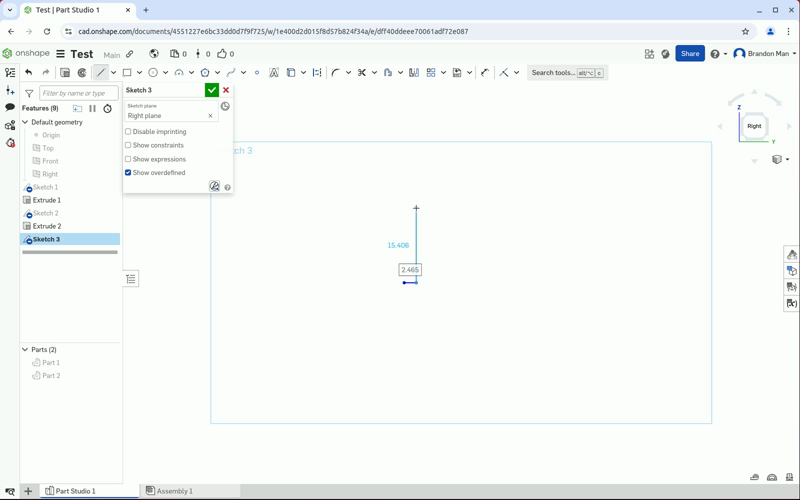
key_up(shift)
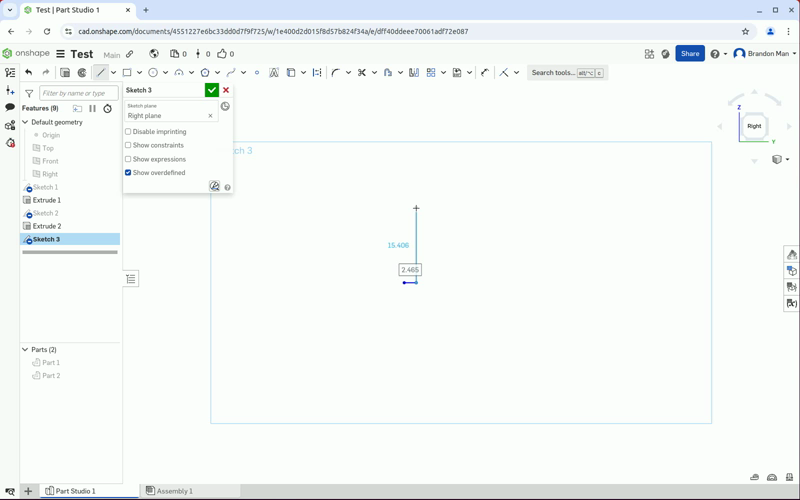
key_down(shift)
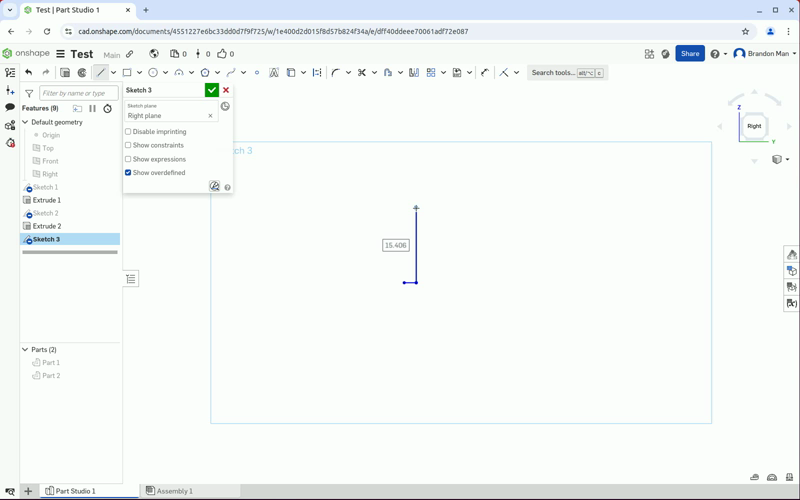
mouse_move(446, 207)
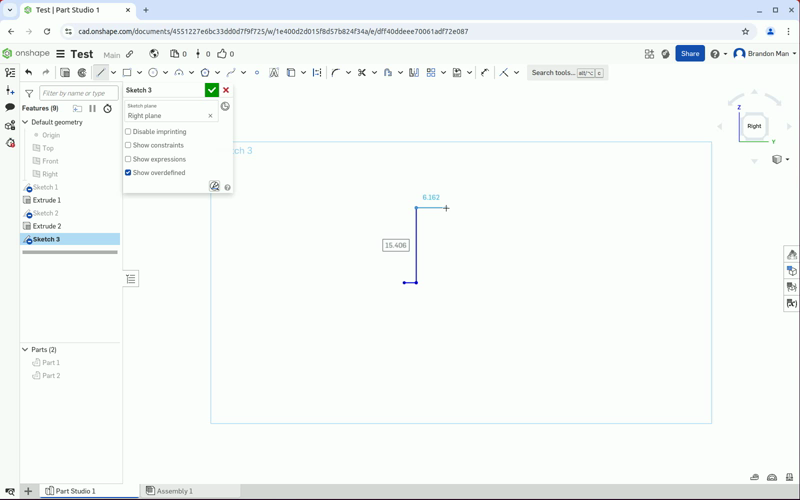
mouse_move(404, 207)
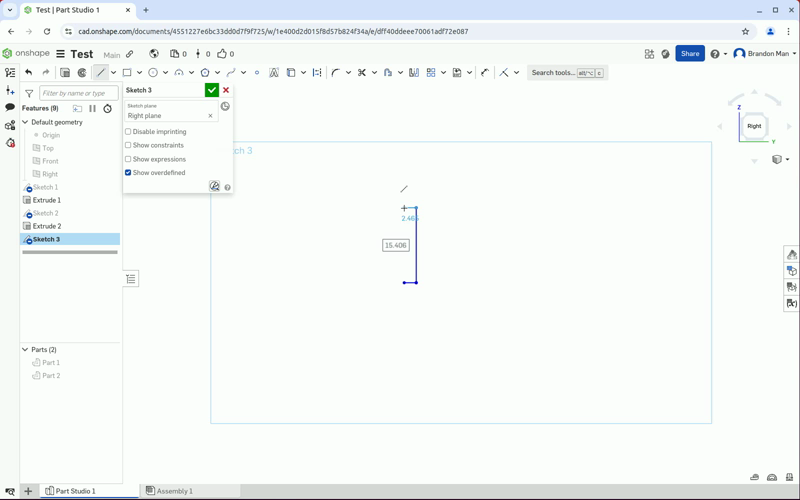
click(404, 207)
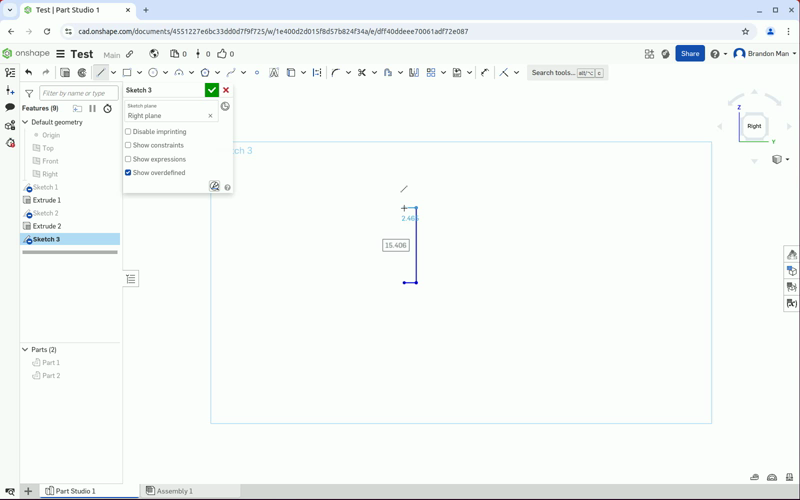
key_up(shift)
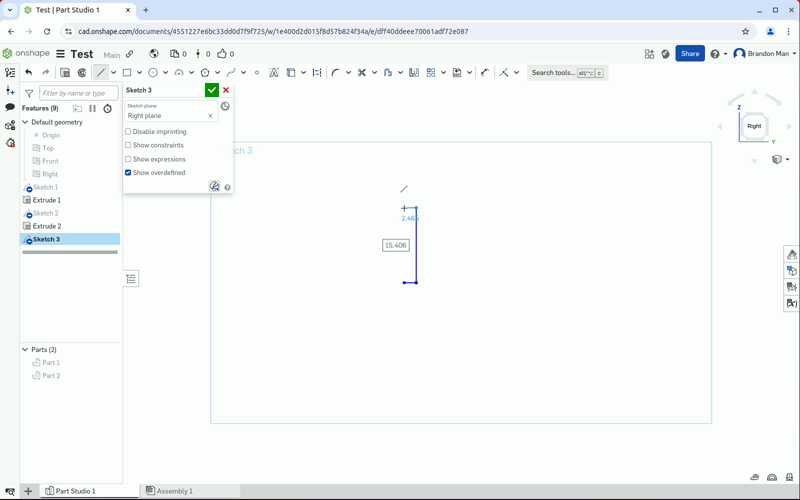
key_down(shift)
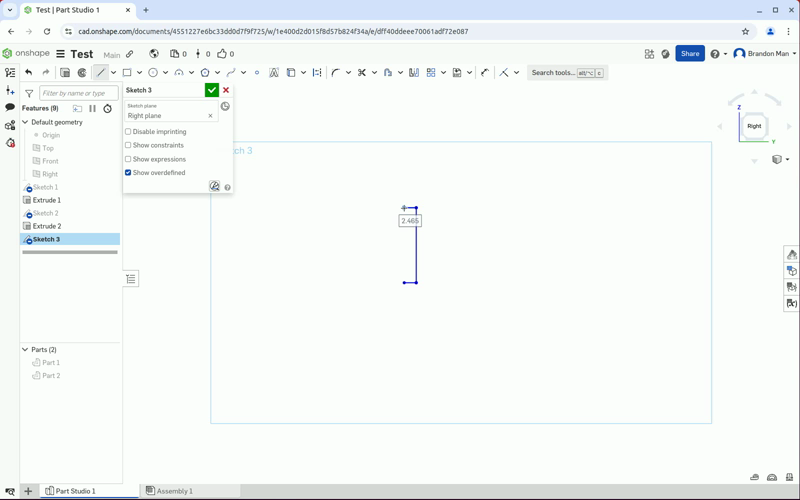
mouse_move(404, 282)
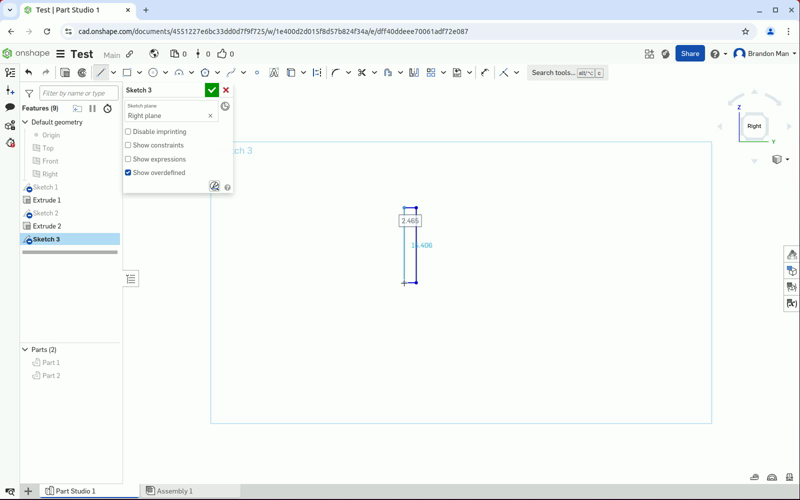
key_up(shift)
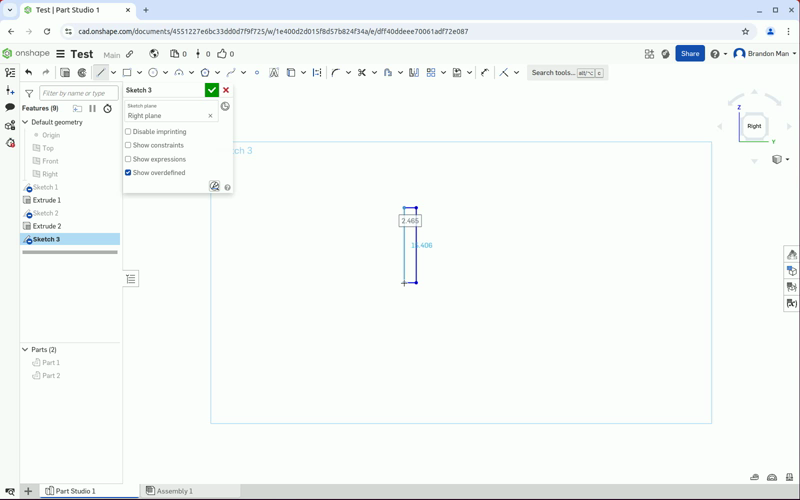
click(404, 282)
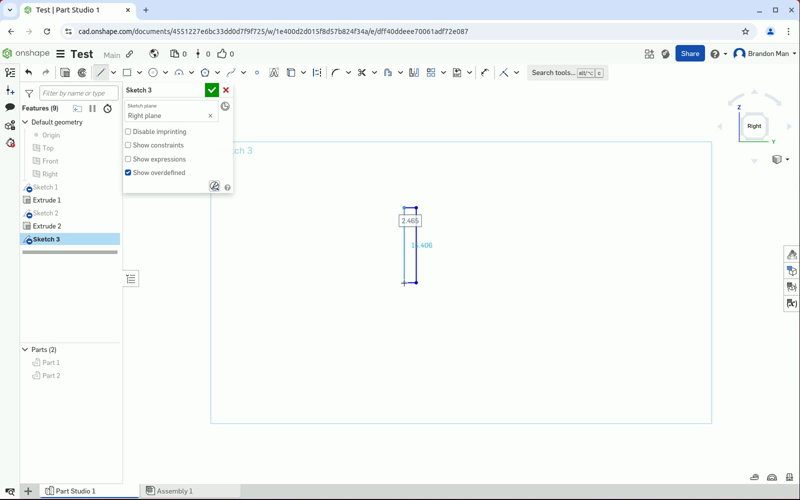
key(esc)
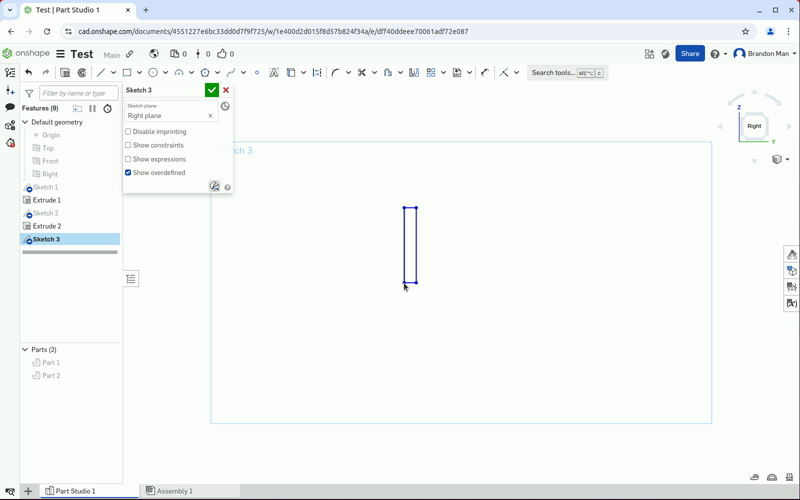
mouse_move(412, 223)
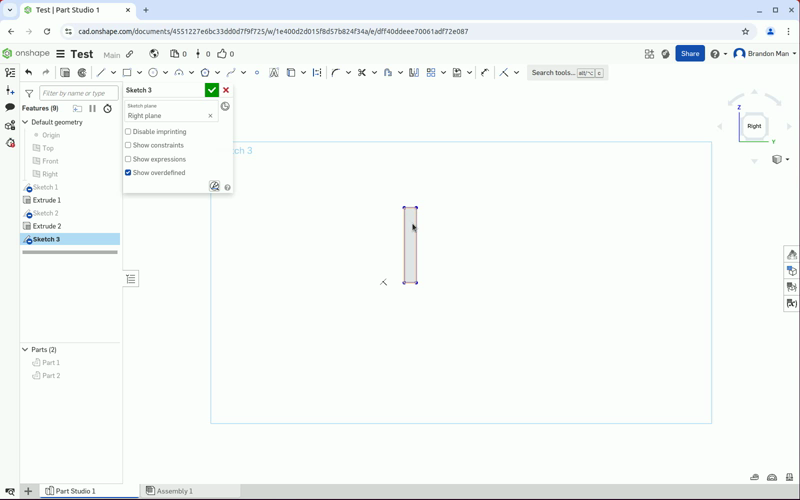
scroll(6)
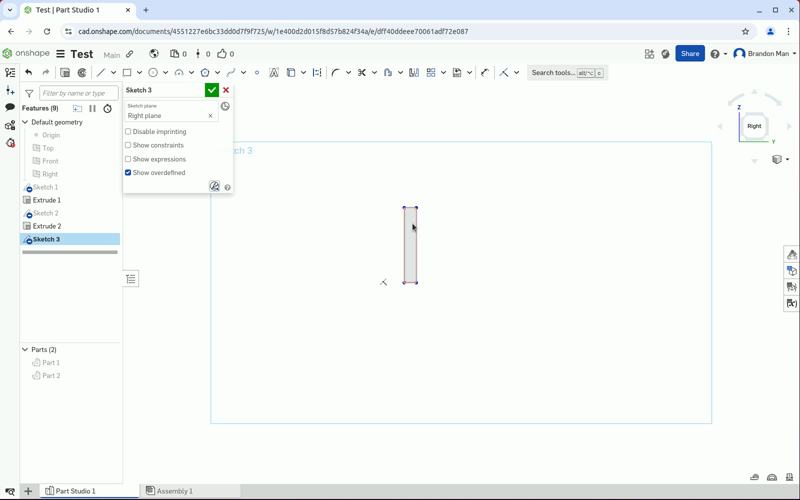
scroll(6)
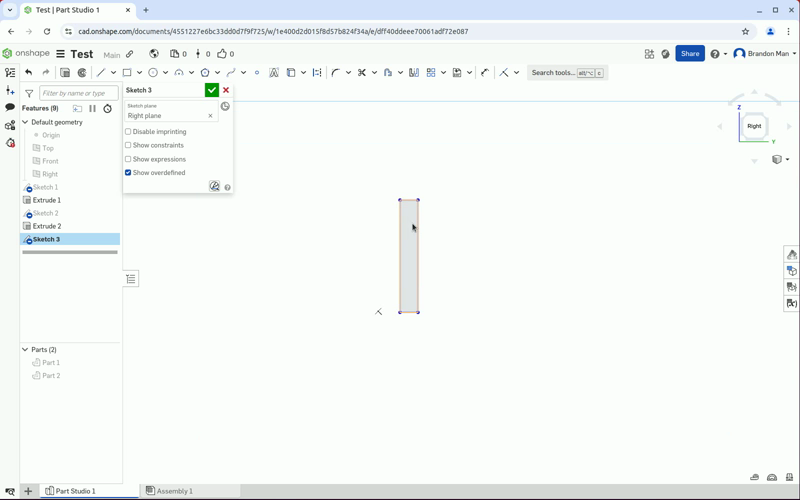
scroll(6)
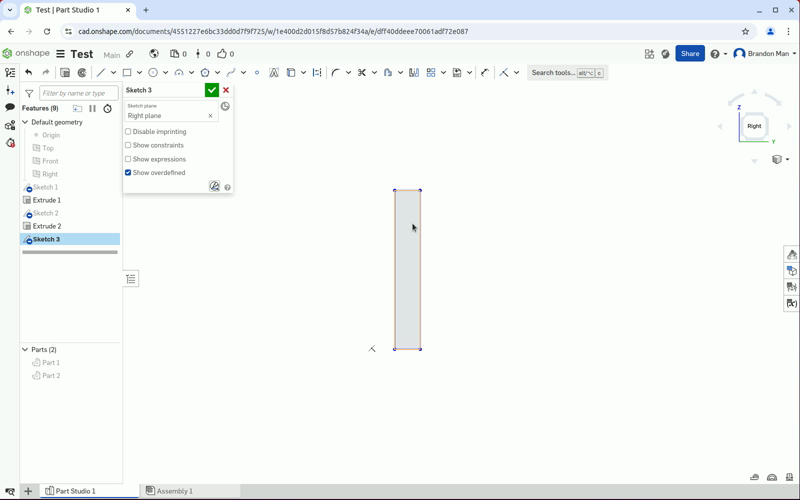
scroll(6)
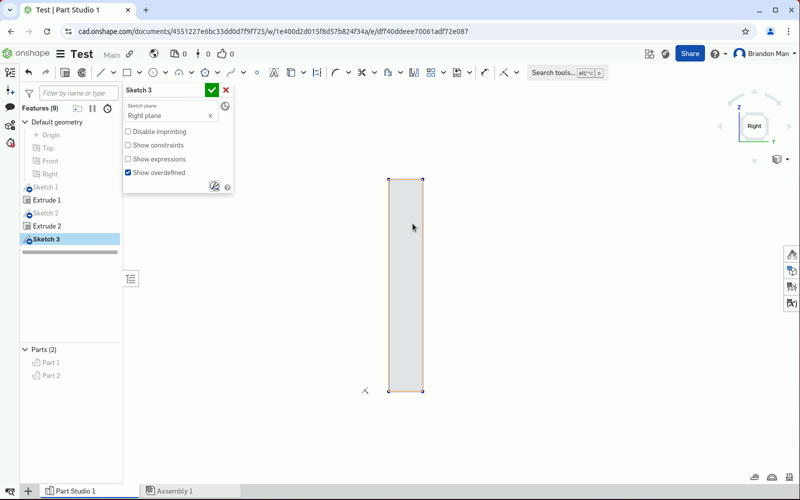
scroll(6)
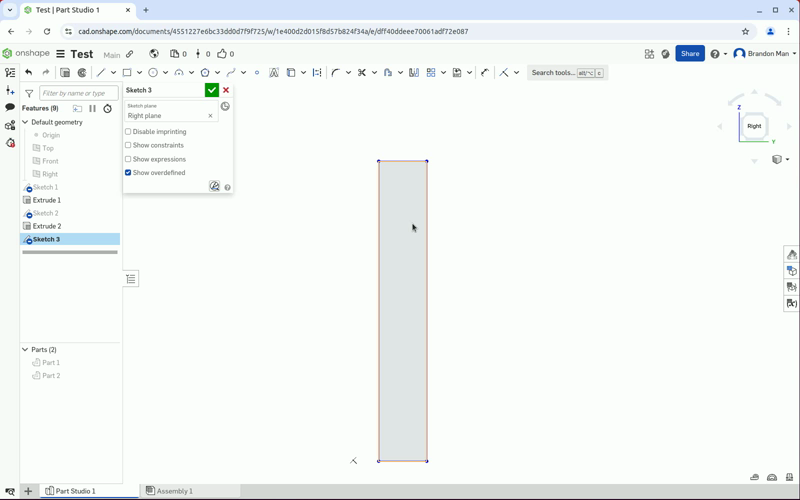
scroll(6)
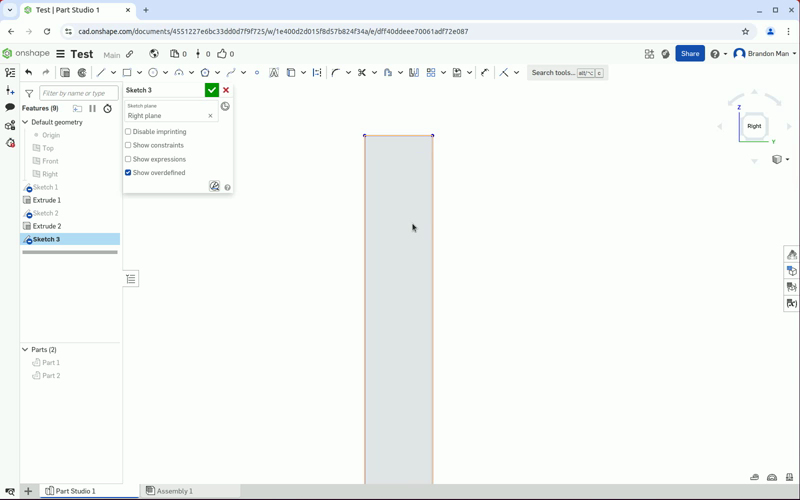
scroll(6)
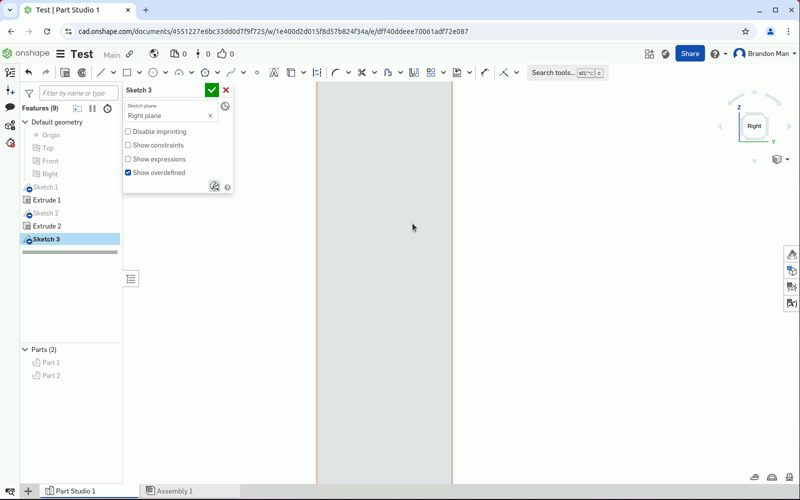
click(412, 223)
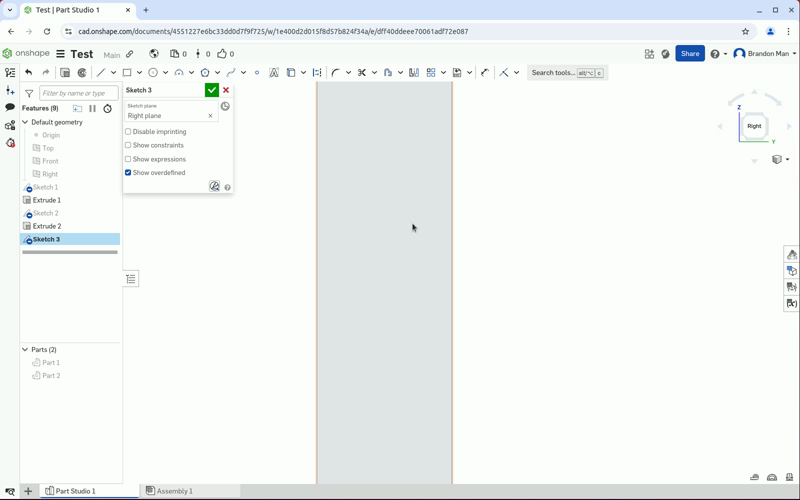
scroll(-6)
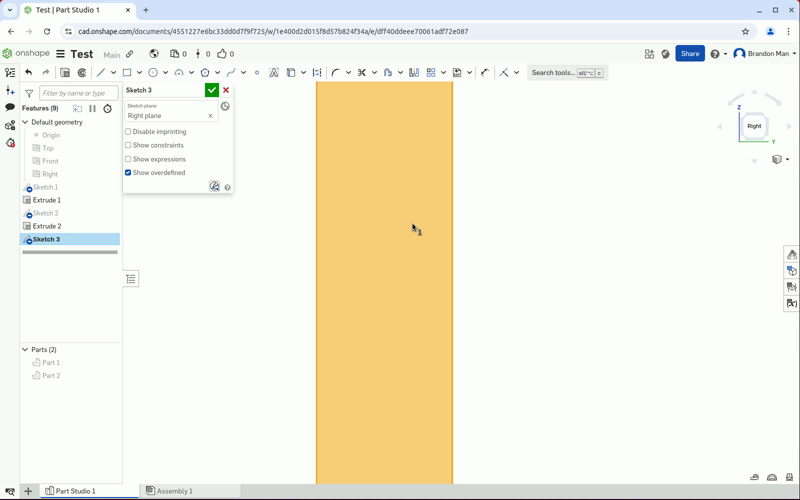
scroll(-6)
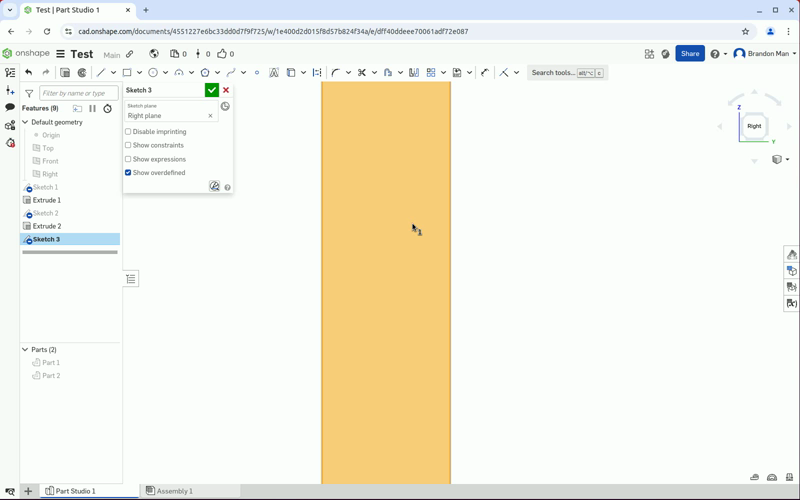
scroll(-6)
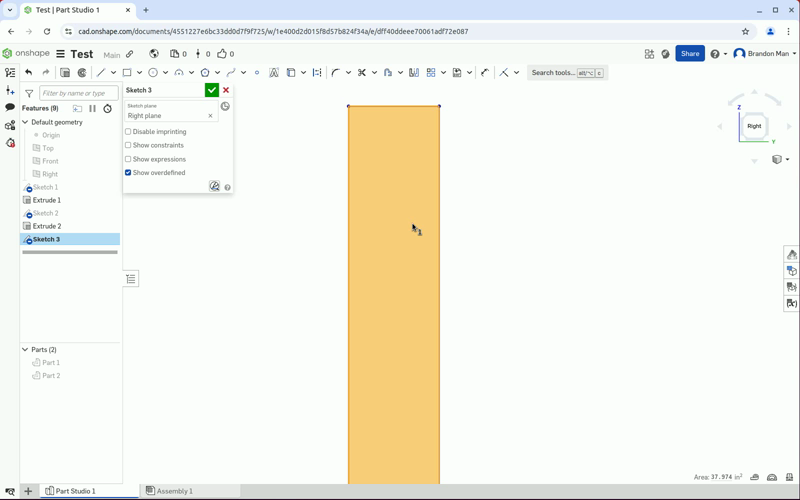
scroll(-6)
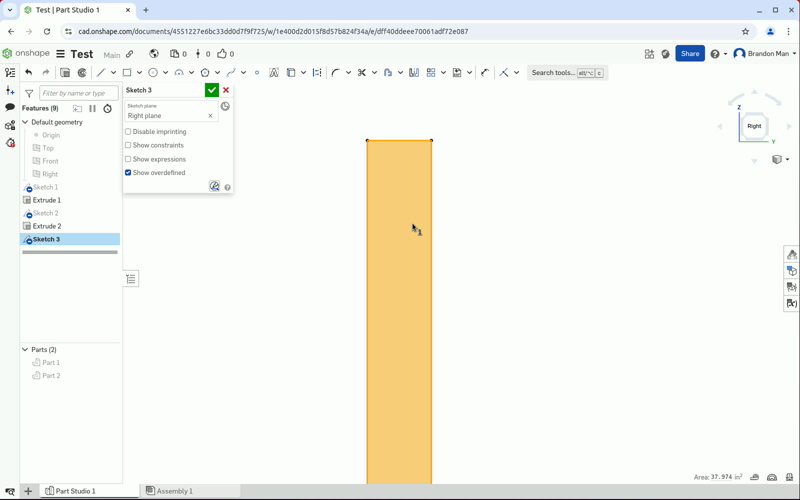
scroll(-6)
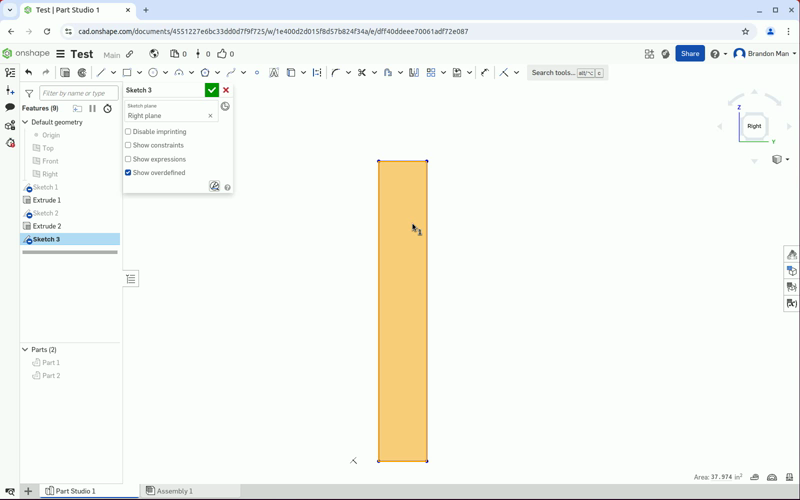
scroll(-6)
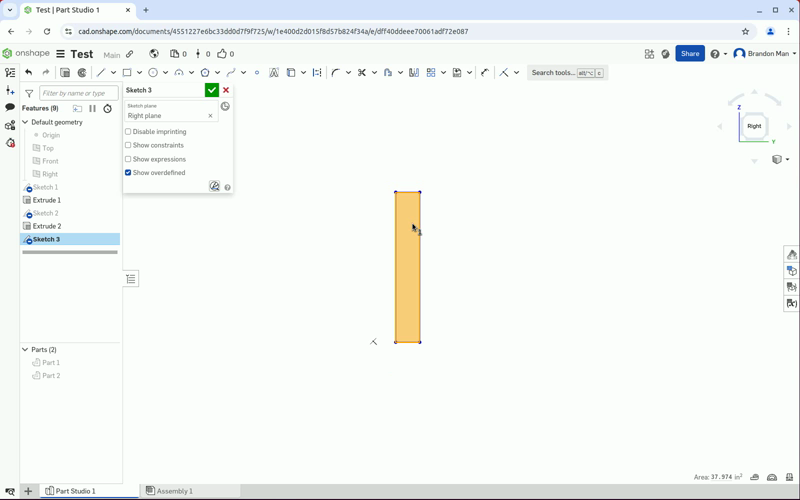
scroll(-6)
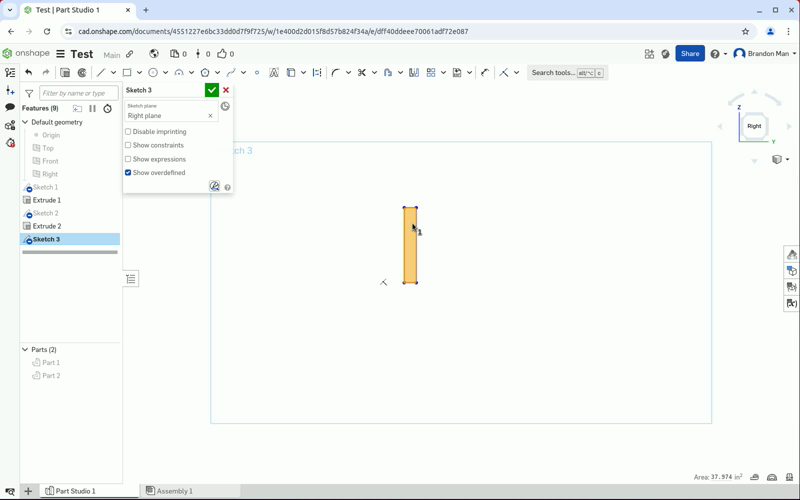
mouse_move(73, 352)
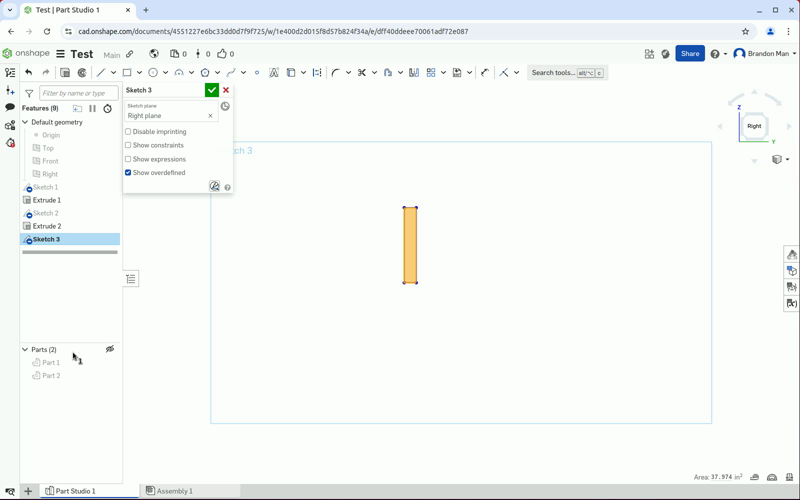
key(shift+y)
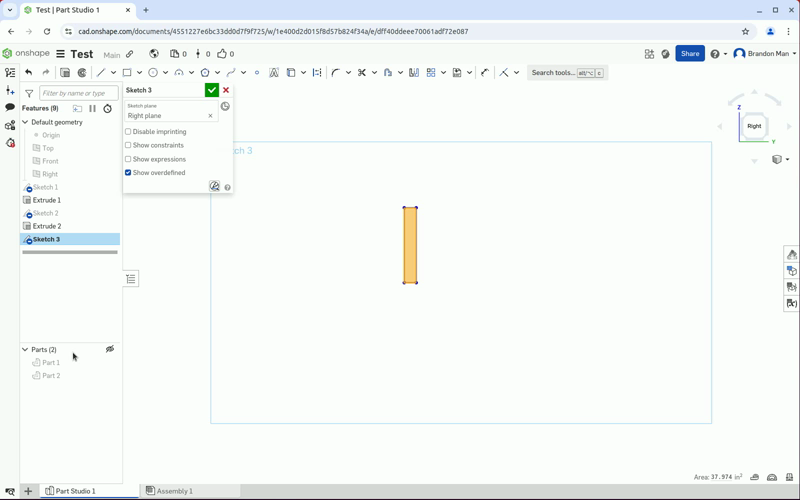
key(shift+e)
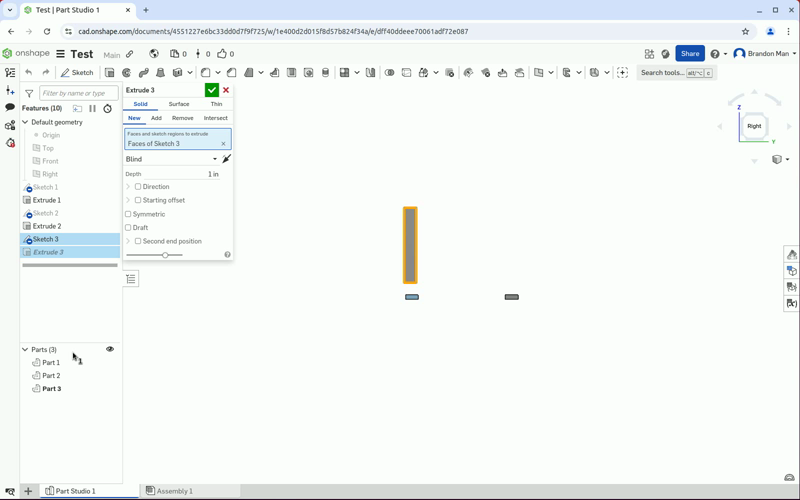
mouse_move(143, 106)
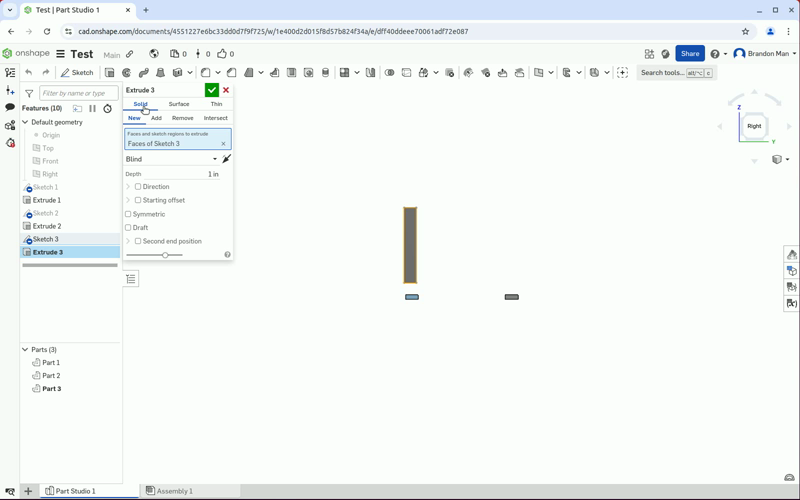
click(143, 106)
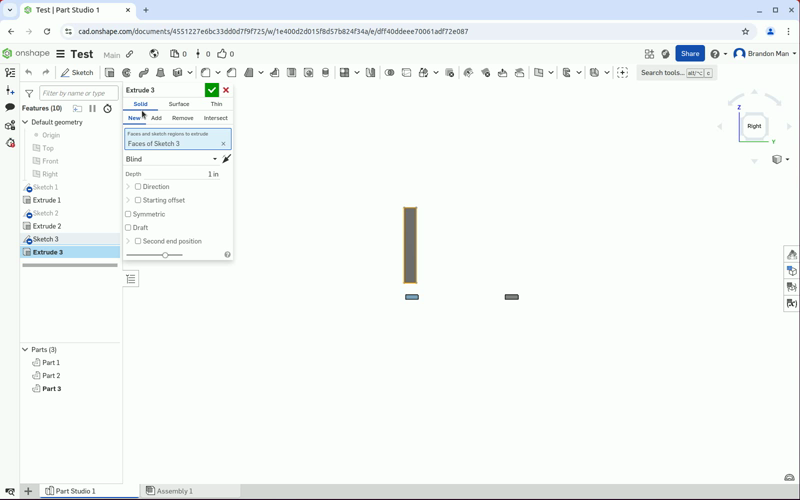
mouse_move(137, 120)
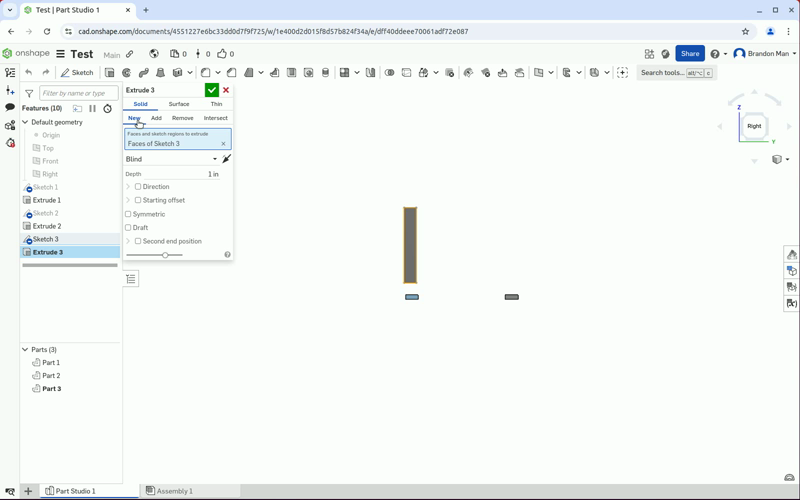
click(137, 120)
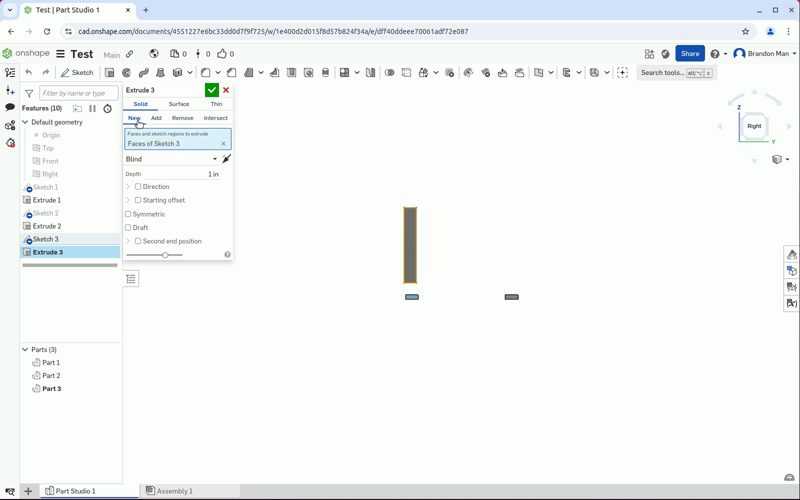
key(tab, 4)
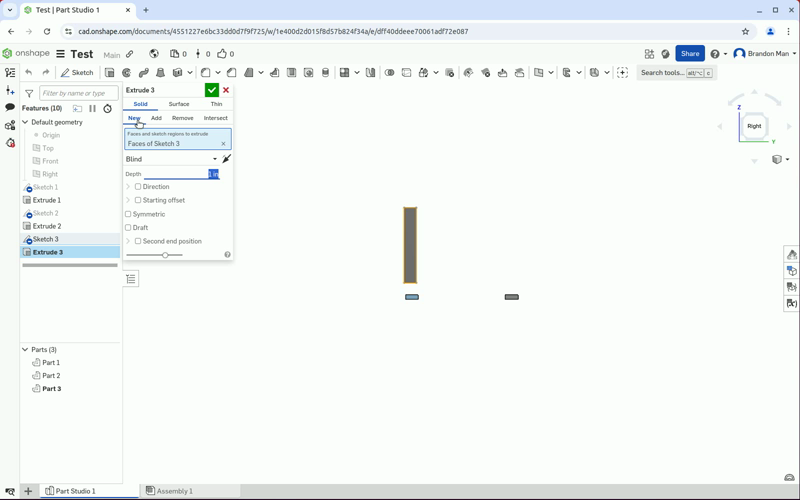
text(23.108)
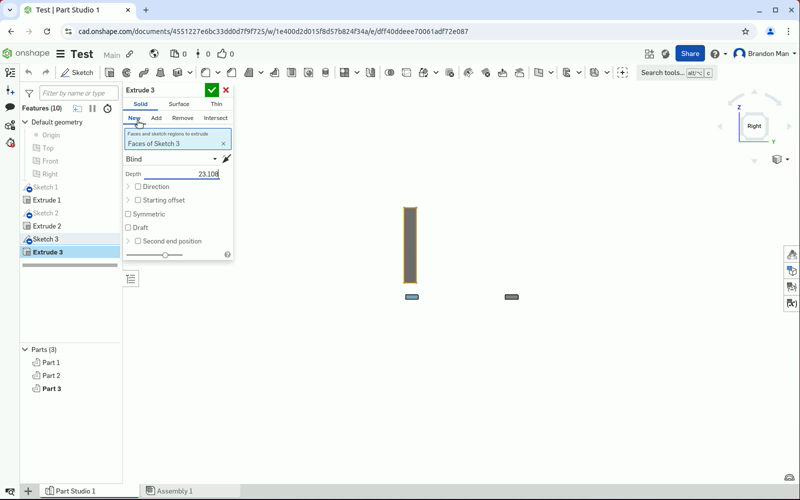
key(tab, 3)
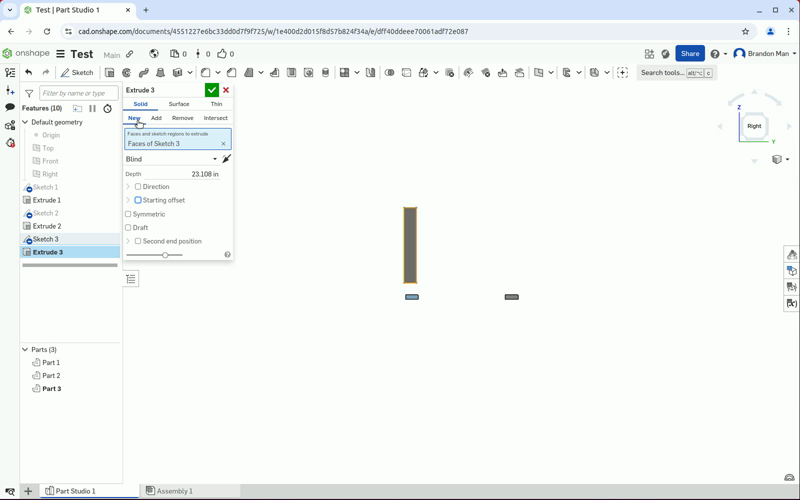
key(tab, 2)
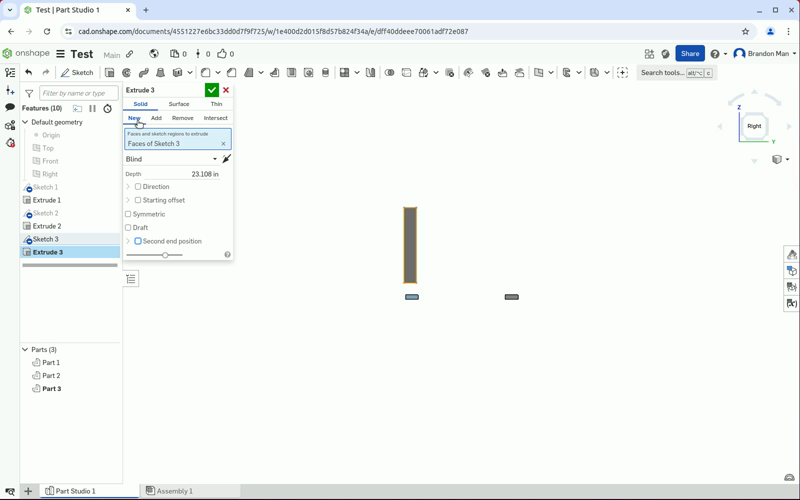
key(space)
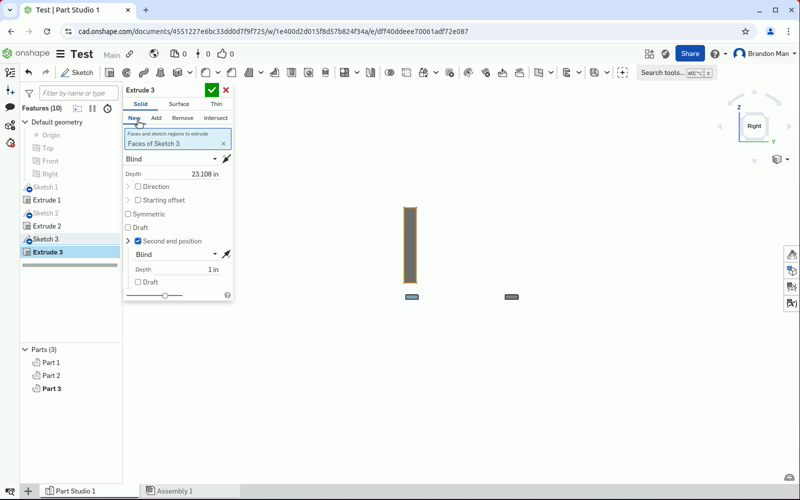
key(tab, 3)
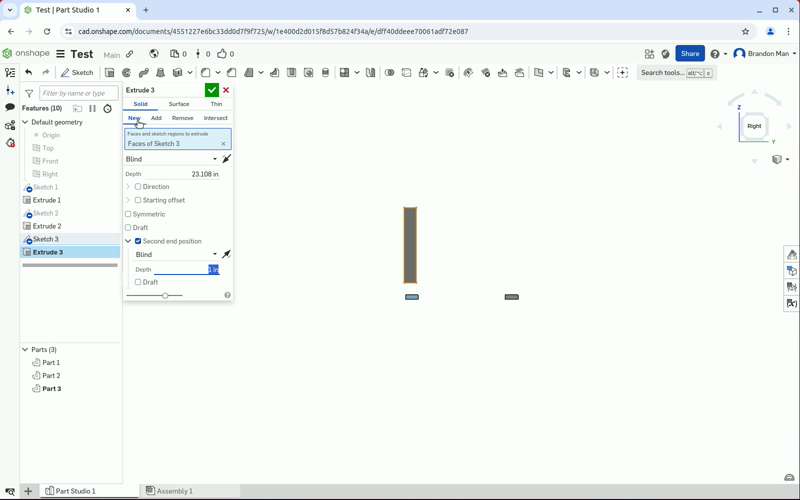
text(23.108)
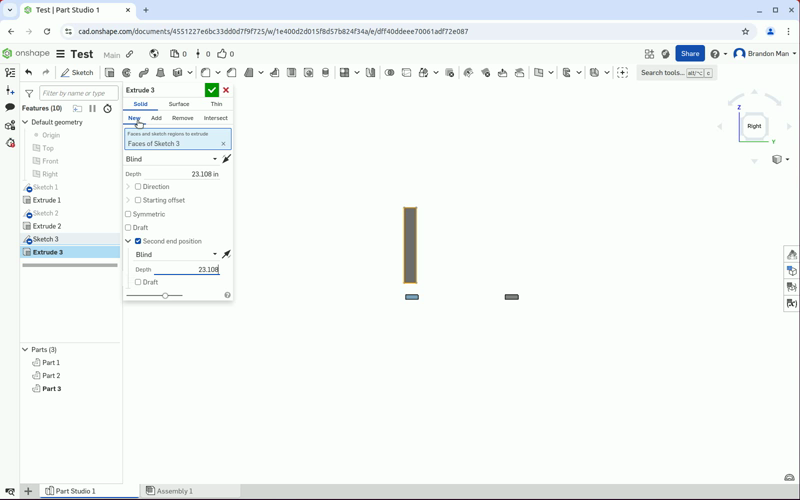
key(enter)
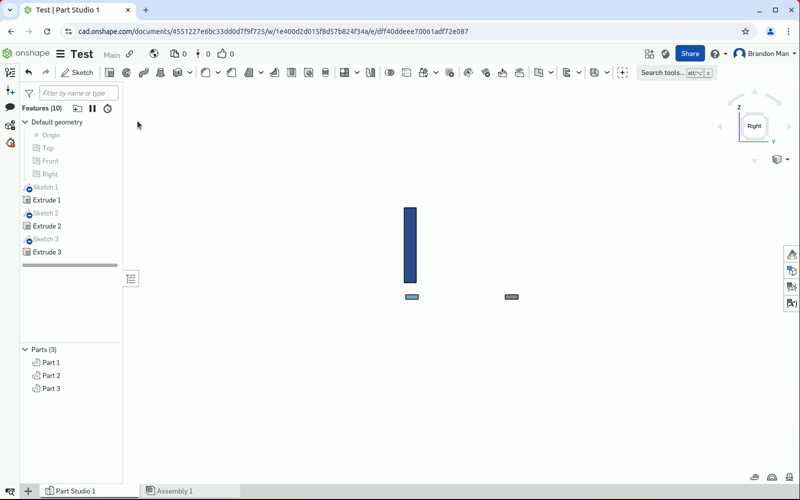
key(shift+h)
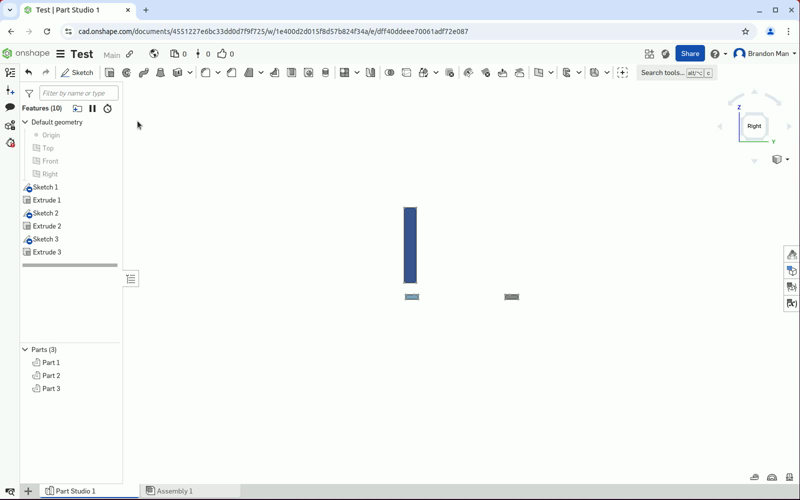
key(shift+h)
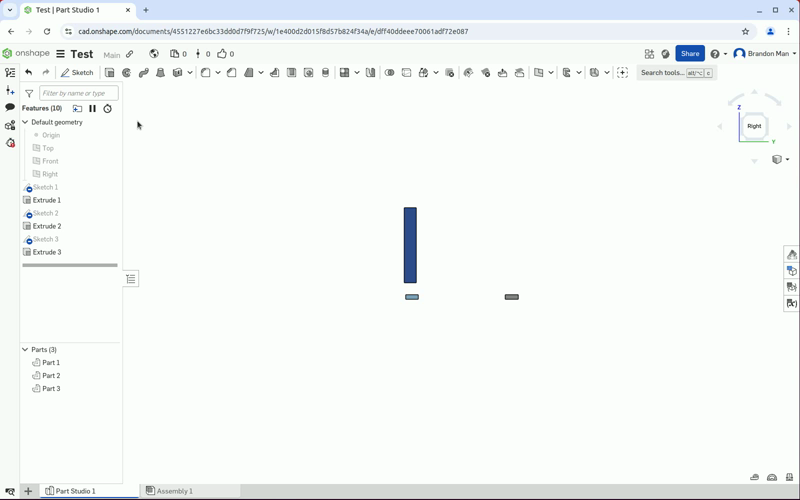
mouse_move(73, 189)
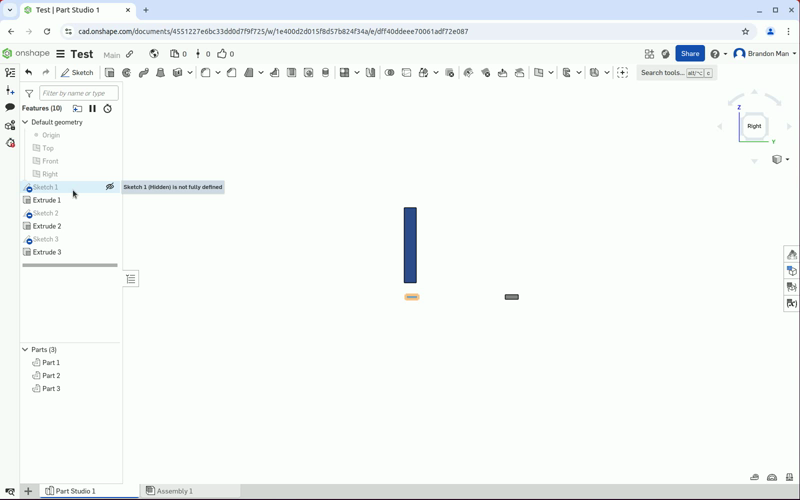
click(73, 189)
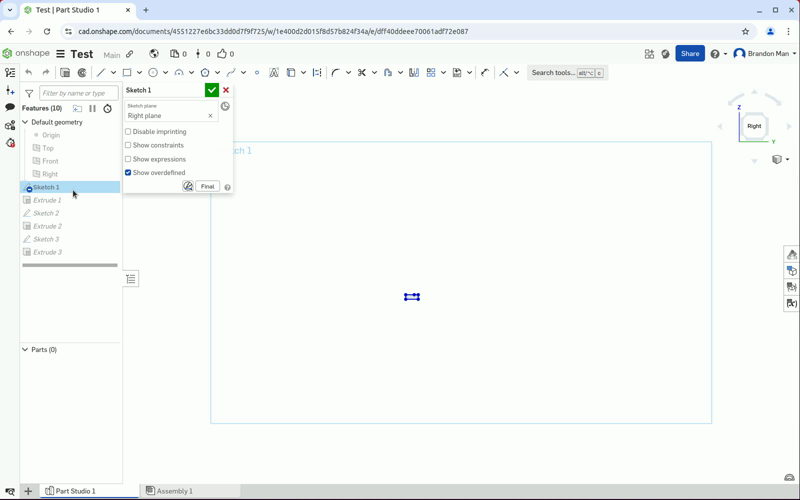
mouse_move(229, 92)
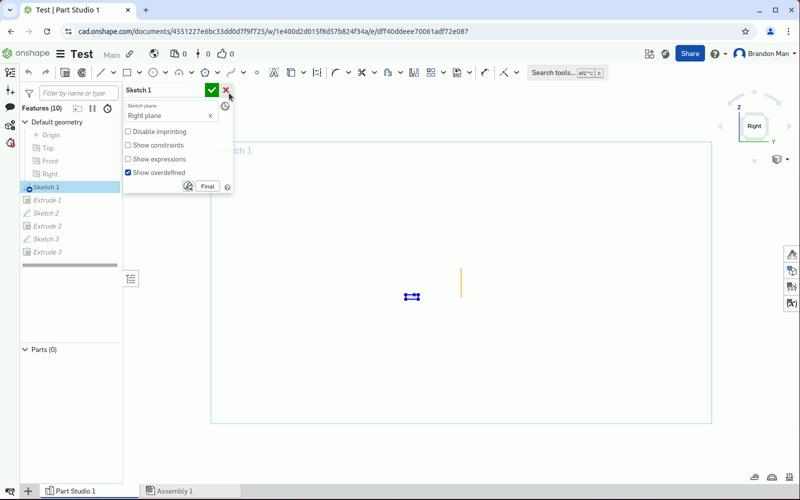
click(229, 92)
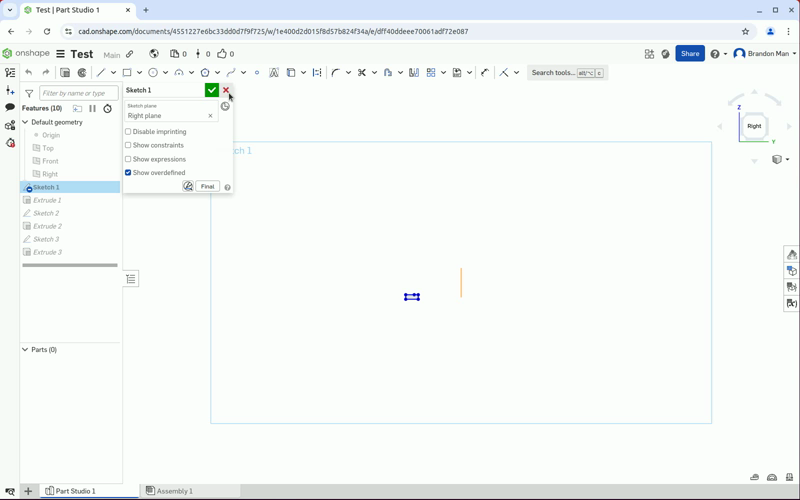
key(shift+s)
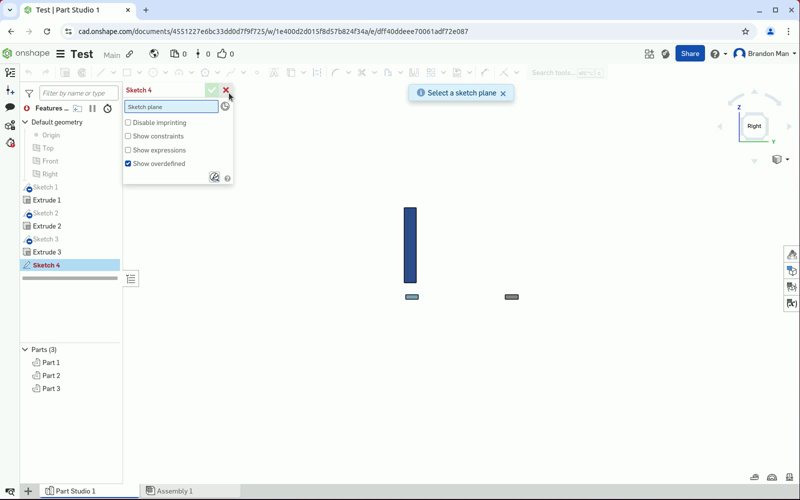
mouse_move(73, 176)
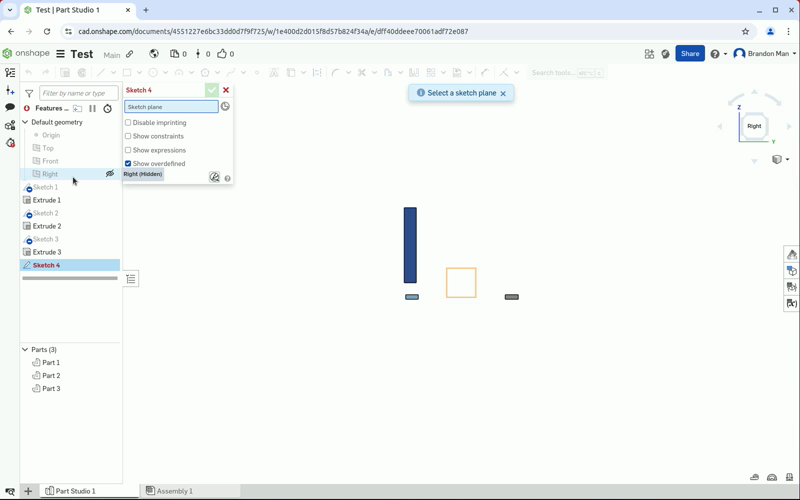
click(73, 176)
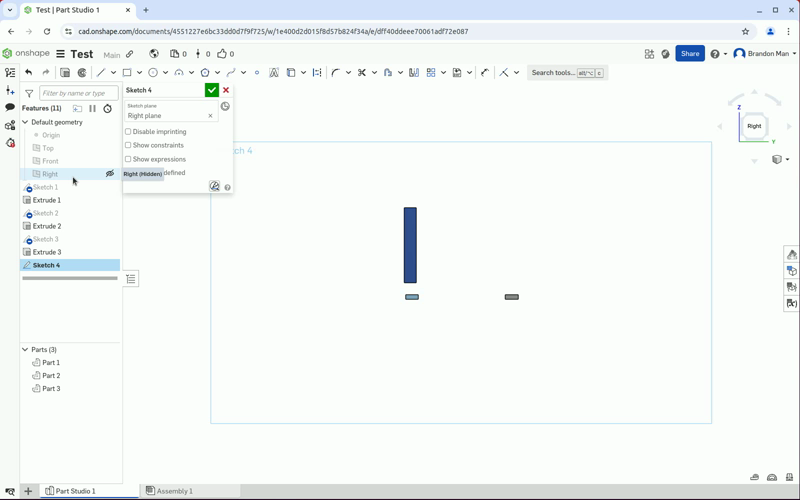
mouse_move(73, 352)
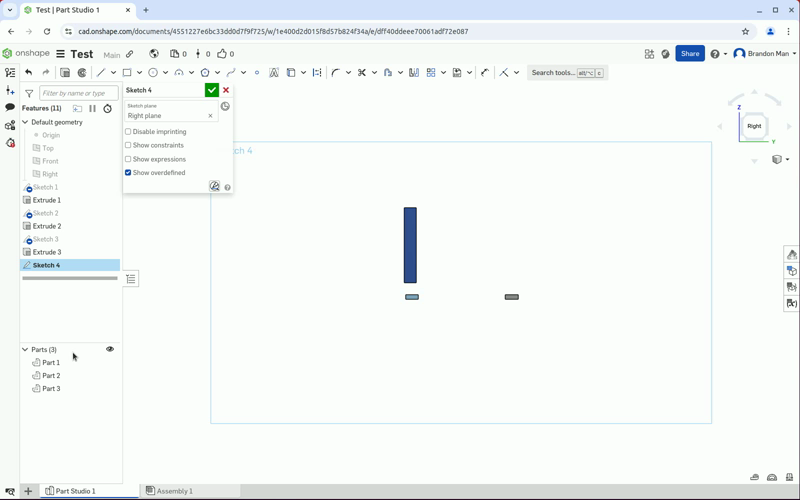
key(y)
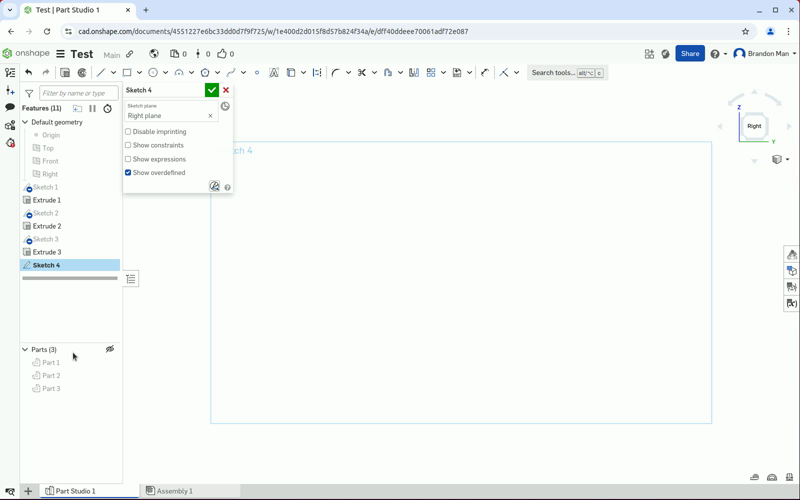
key(l)
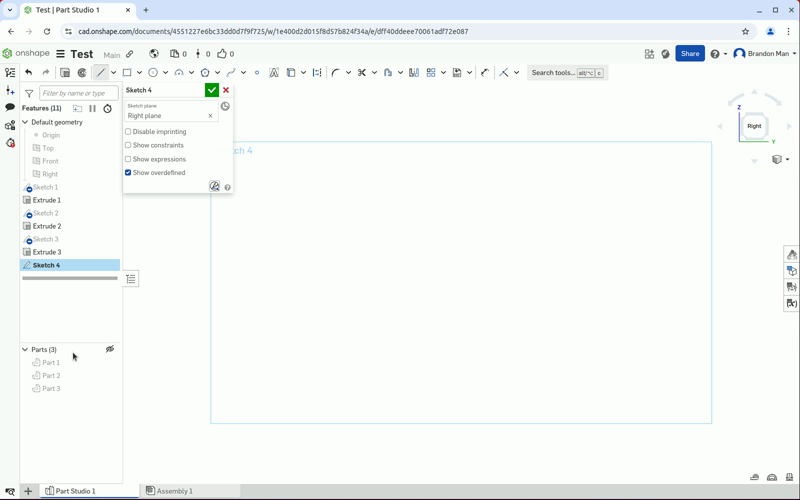
key_down(shift)
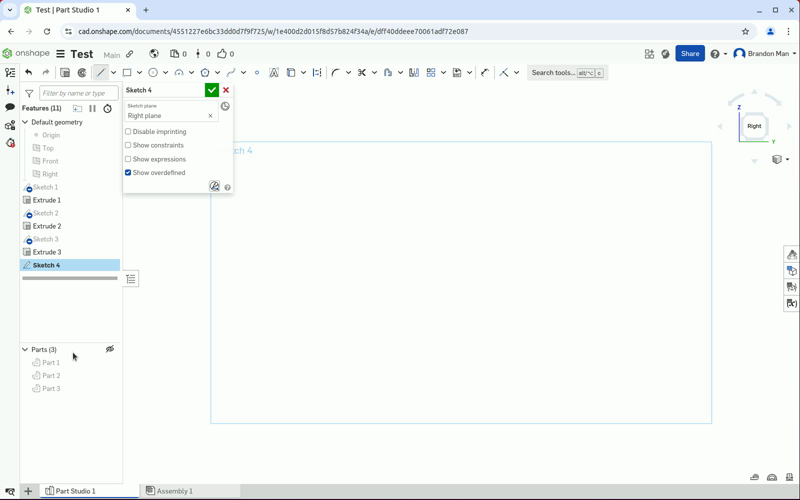
mouse_move(505, 282)
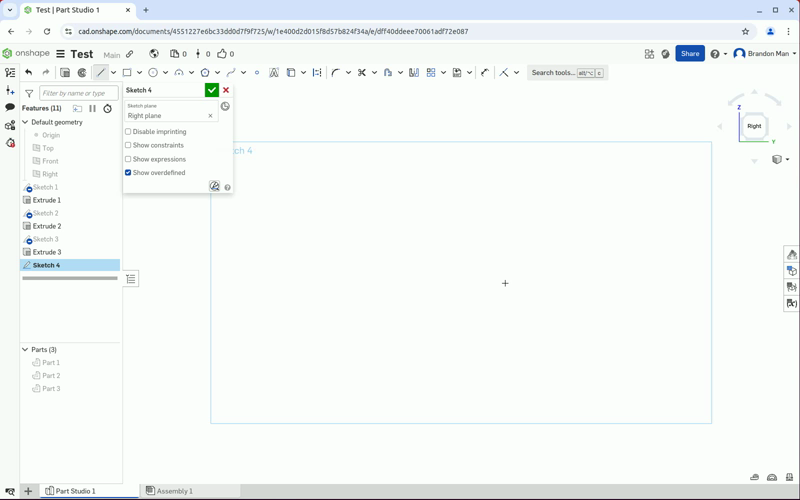
click(505, 282)
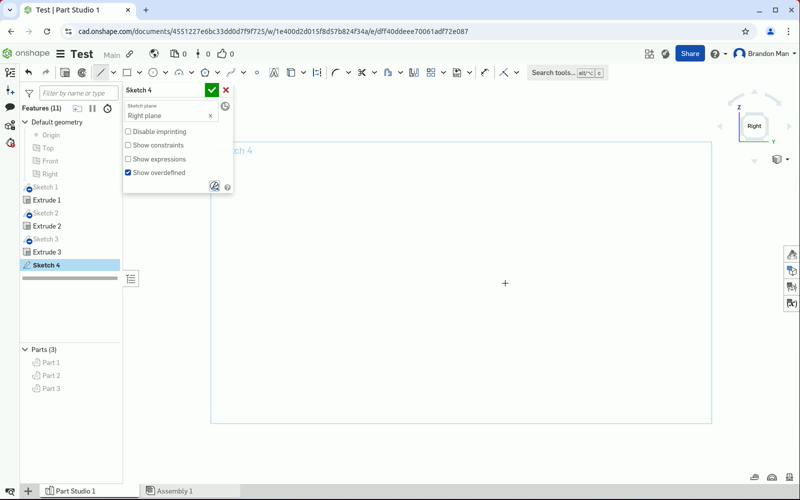
key_up(shift)
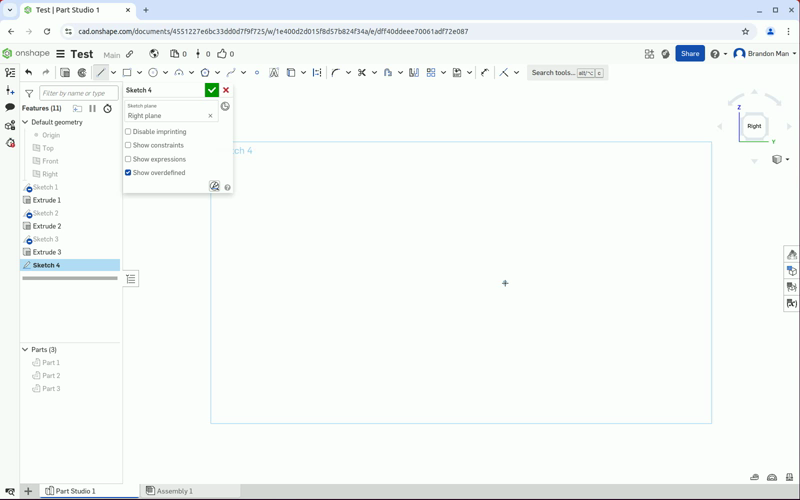
key_down(shift)
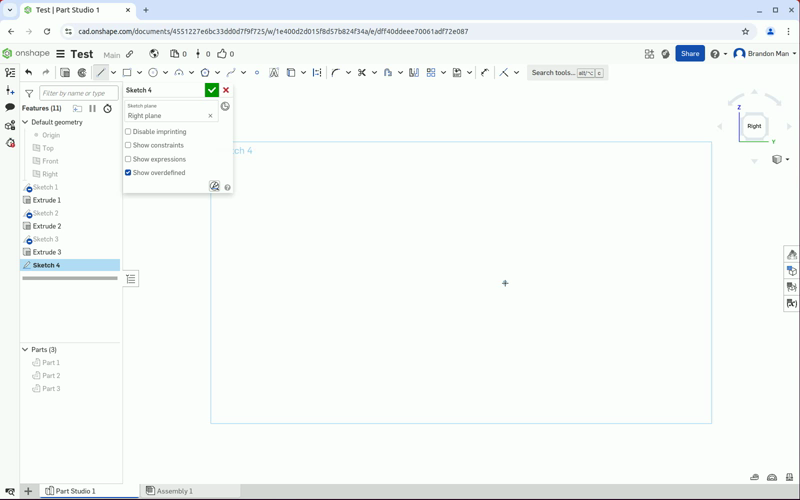
mouse_move(535, 282)
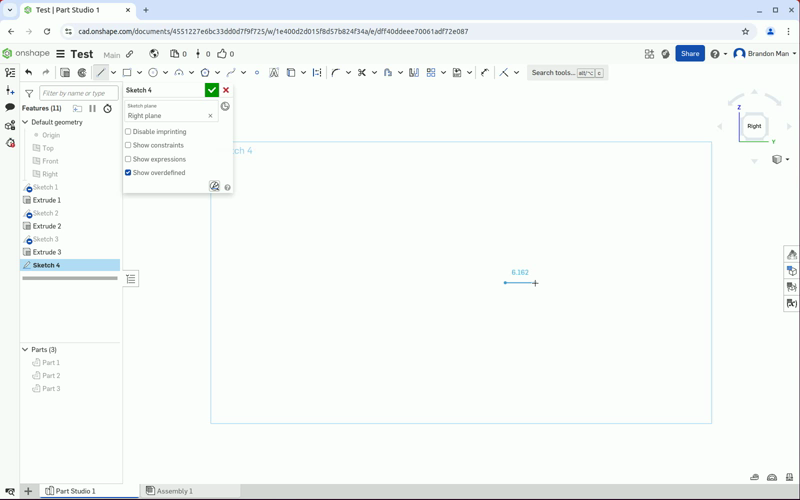
mouse_move(517, 282)
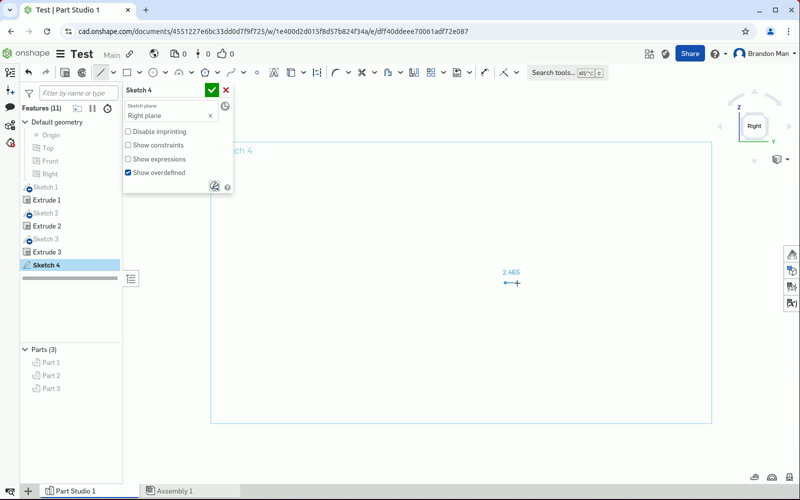
click(517, 282)
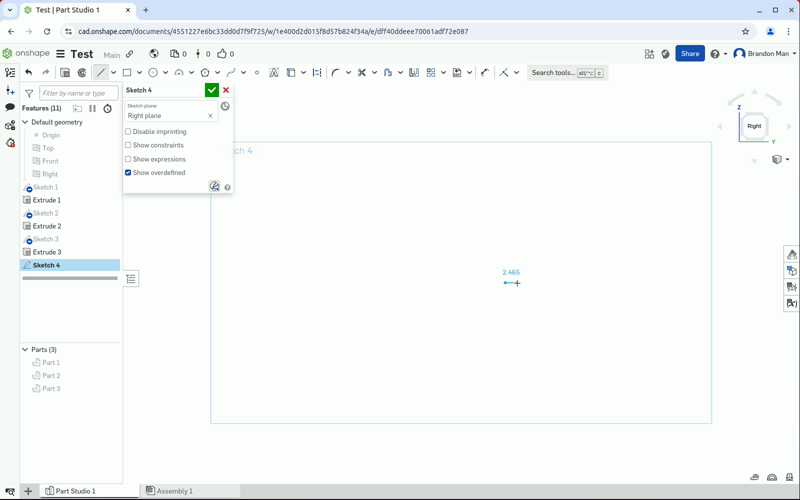
key_up(shift)
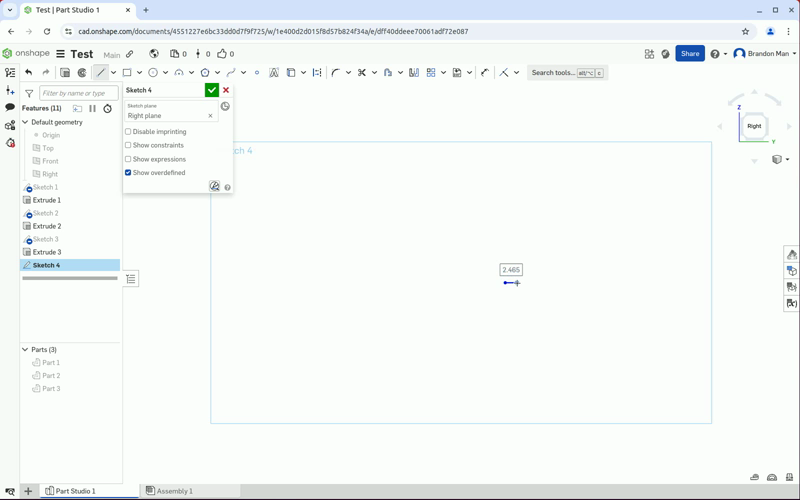
key_down(shift)
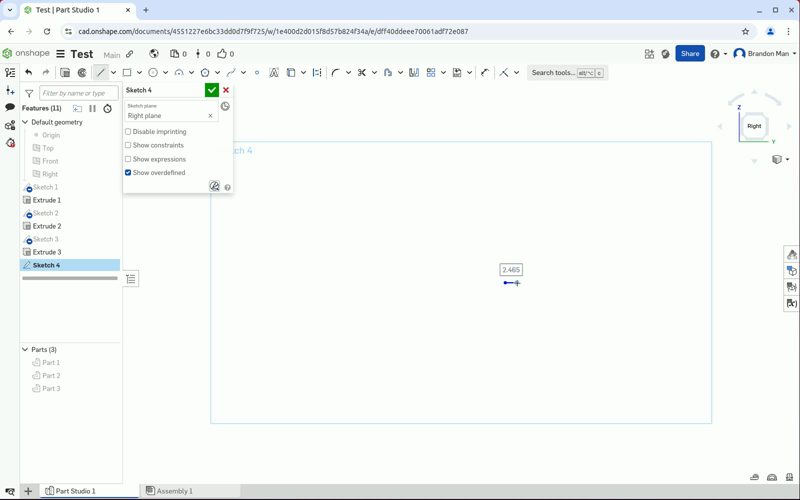
mouse_move(517, 207)
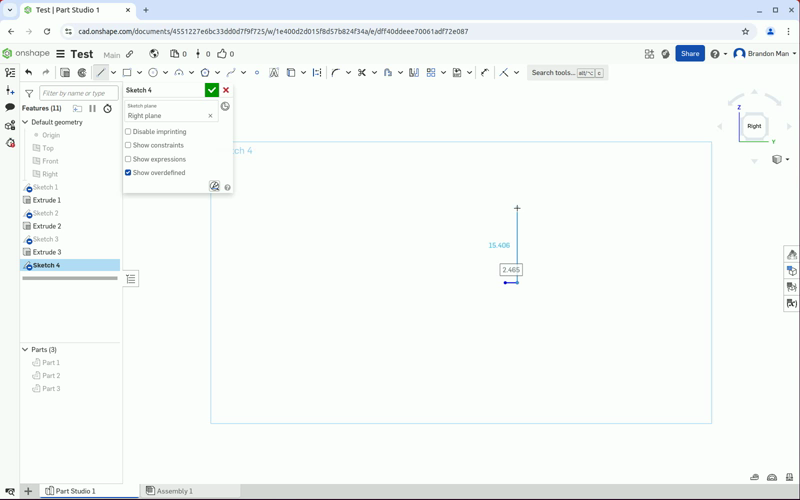
click(517, 207)
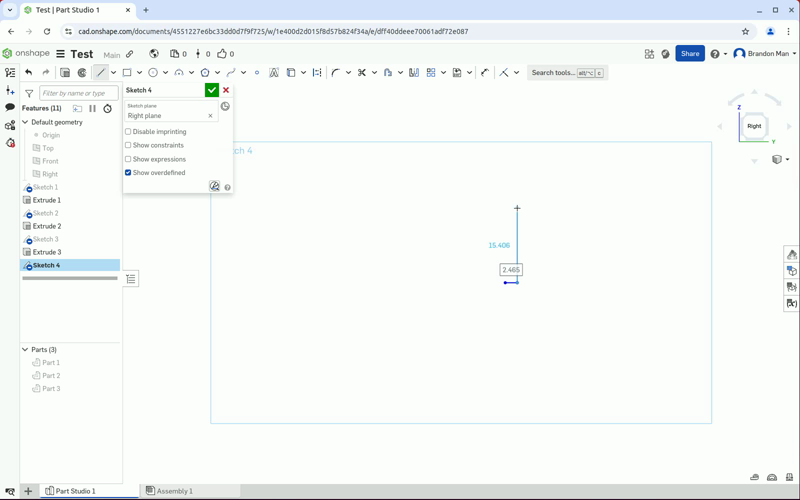
key_up(shift)
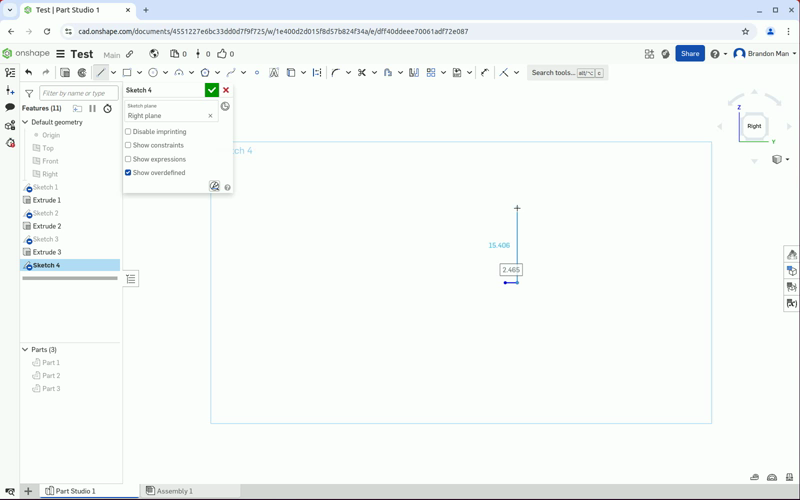
key_down(shift)
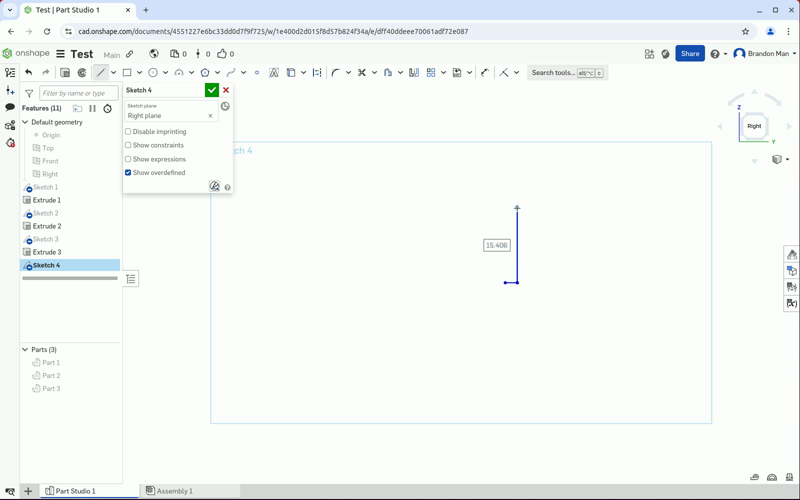
mouse_move(547, 207)
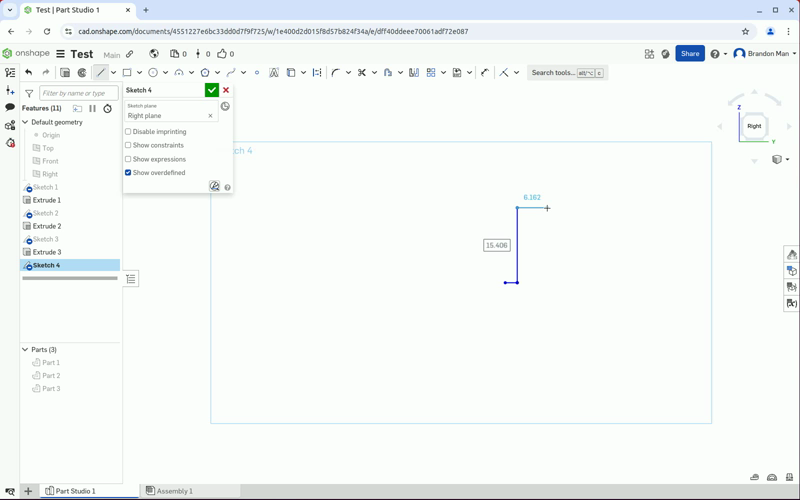
mouse_move(505, 207)
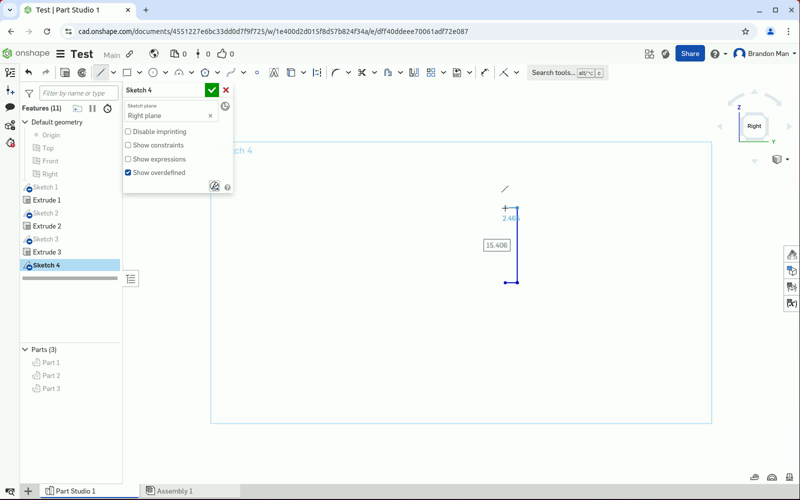
click(505, 207)
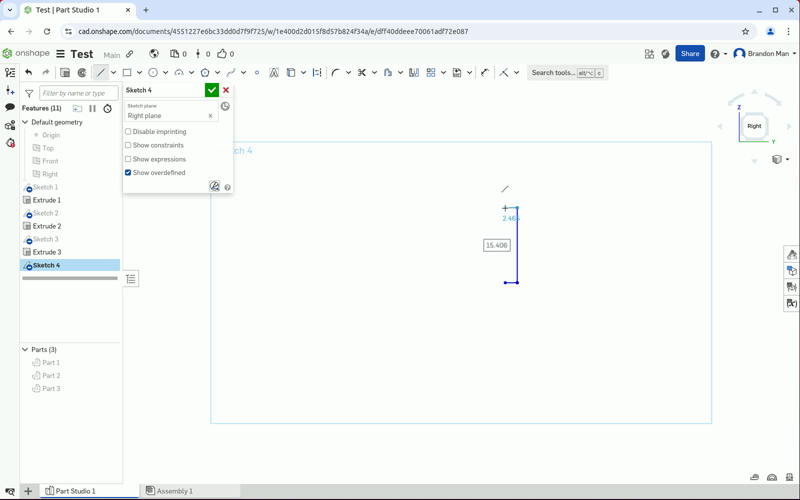
key_up(shift)
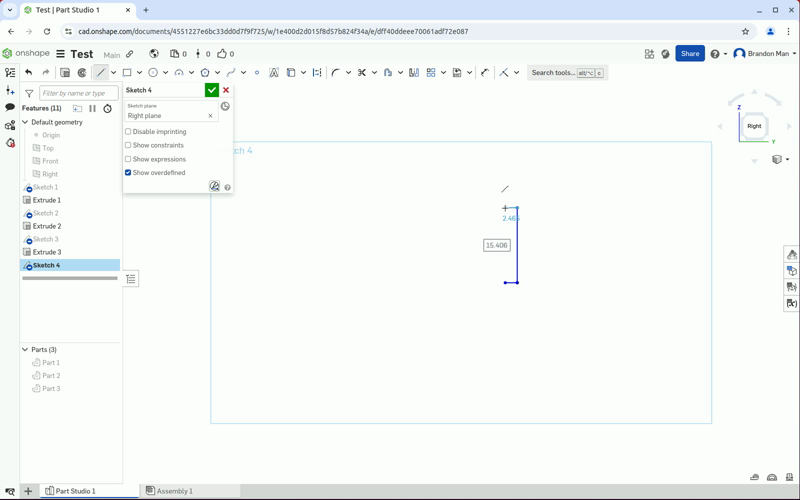
key_down(shift)
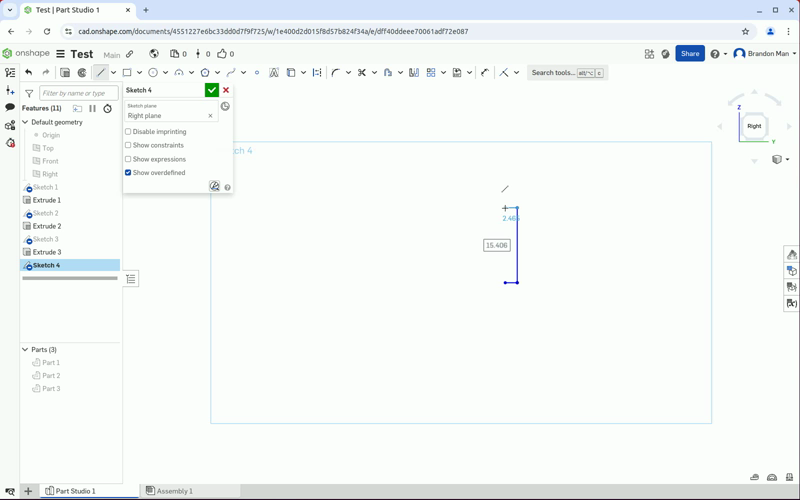
mouse_move(505, 282)
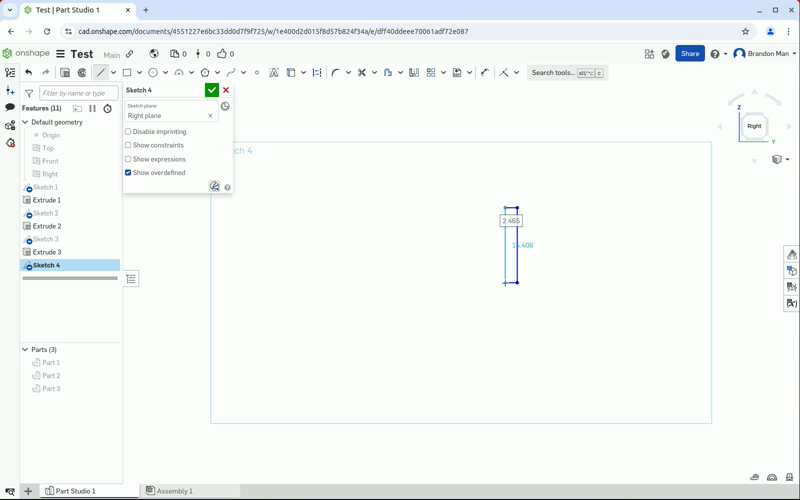
key_up(shift)
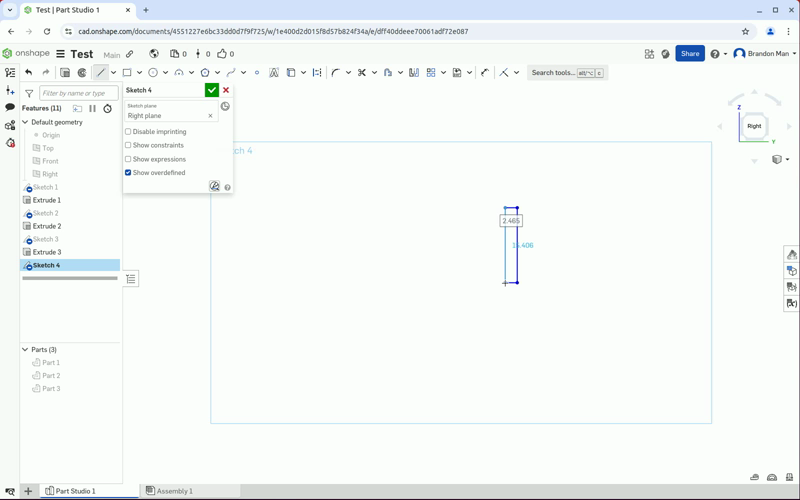
click(505, 282)
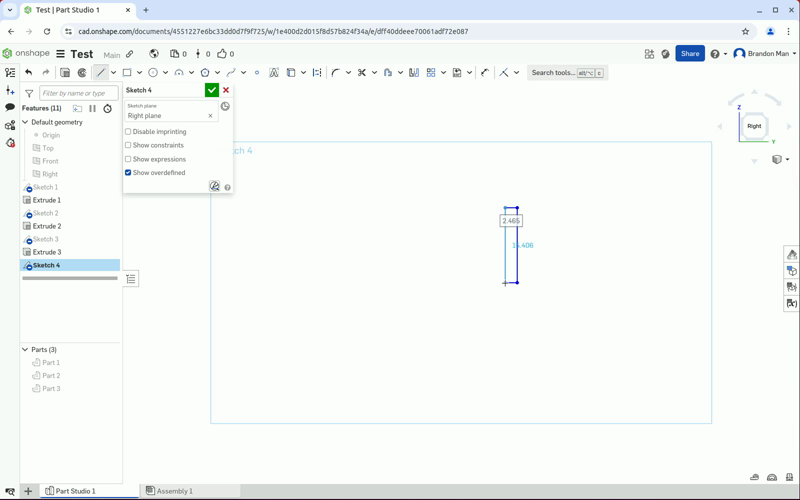
key(esc)
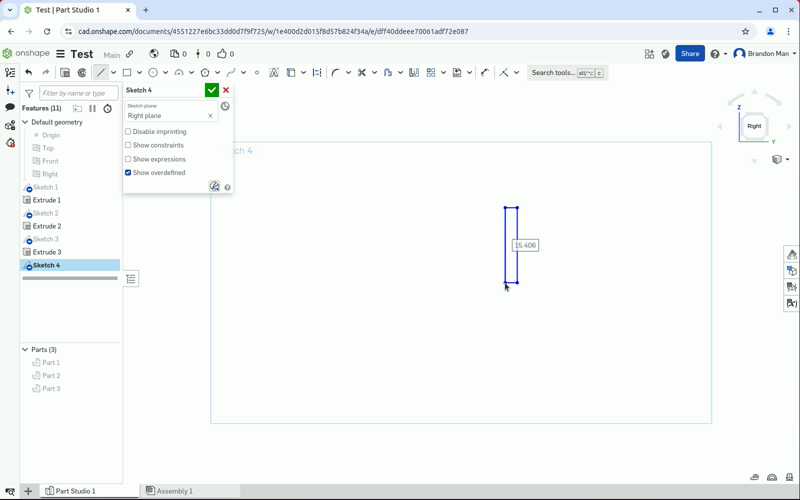
mouse_move(507, 260)
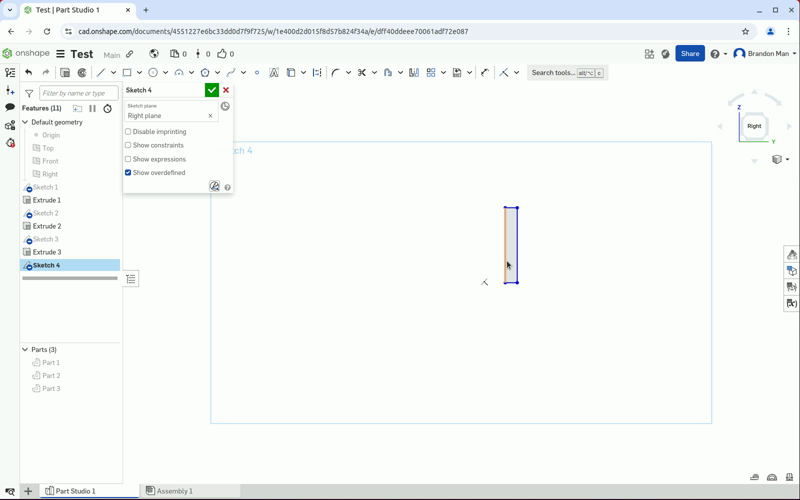
scroll(6)
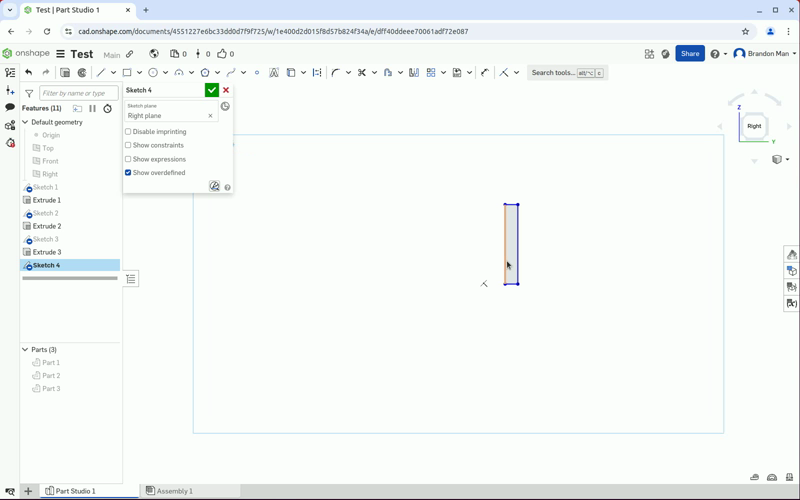
scroll(6)
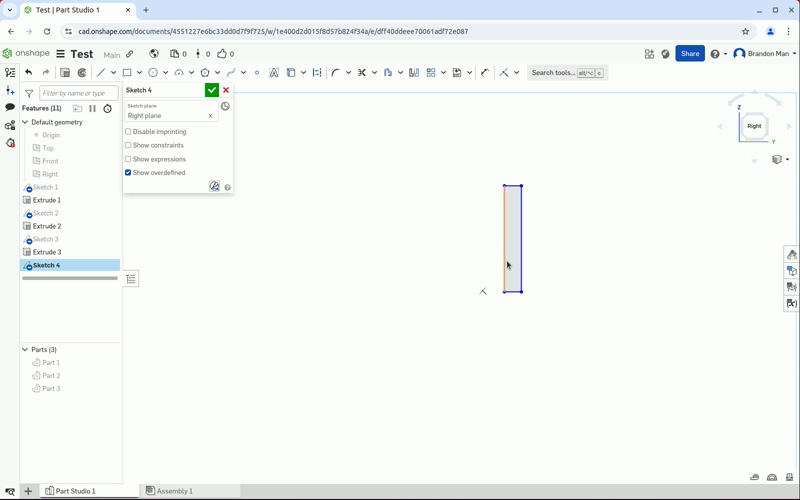
scroll(6)
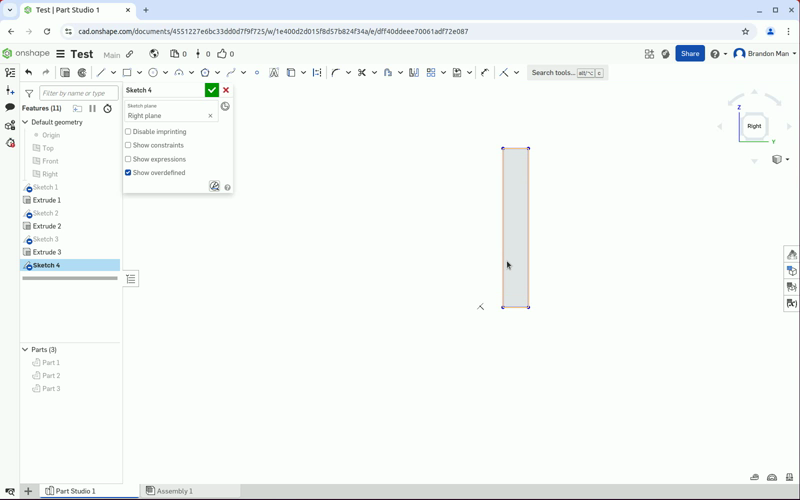
scroll(6)
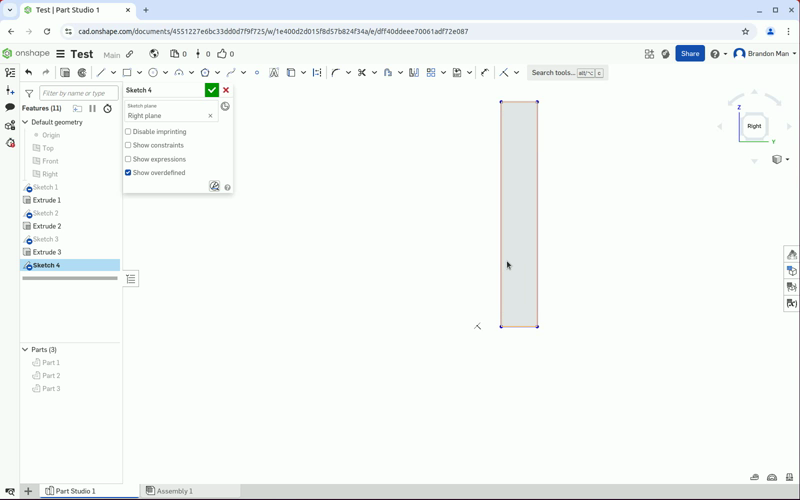
scroll(6)
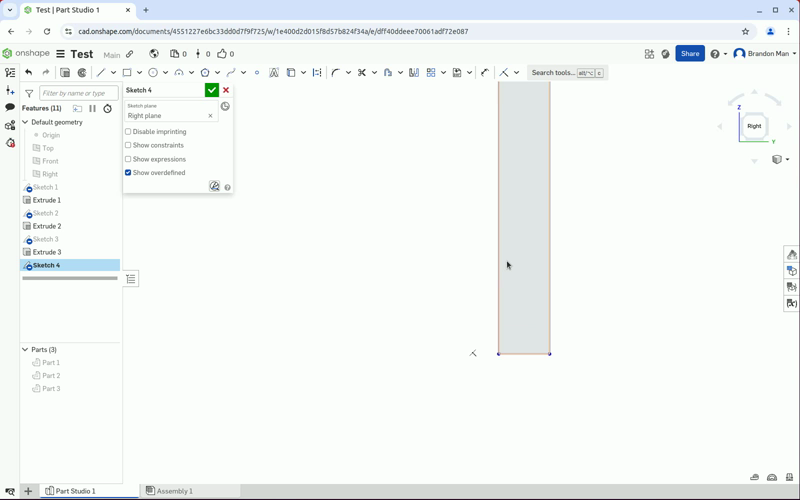
scroll(6)
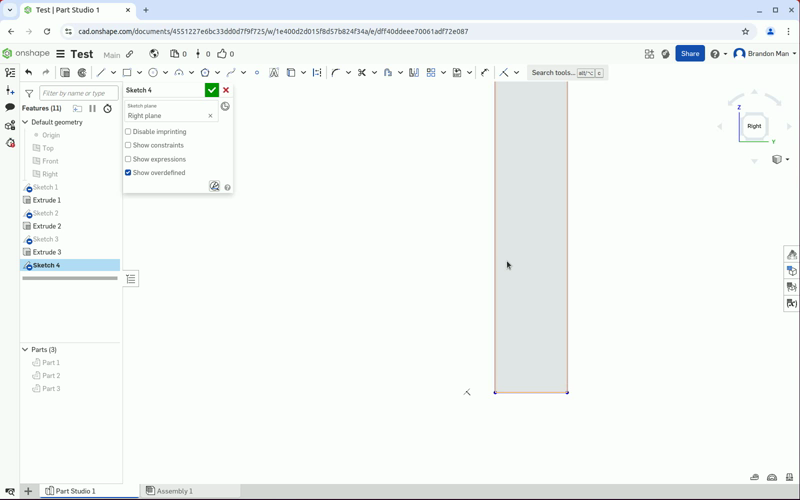
scroll(6)
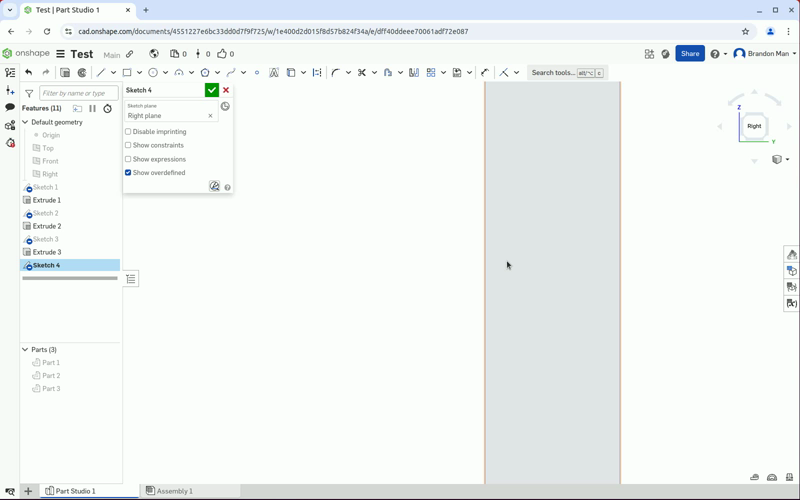
click(507, 260)
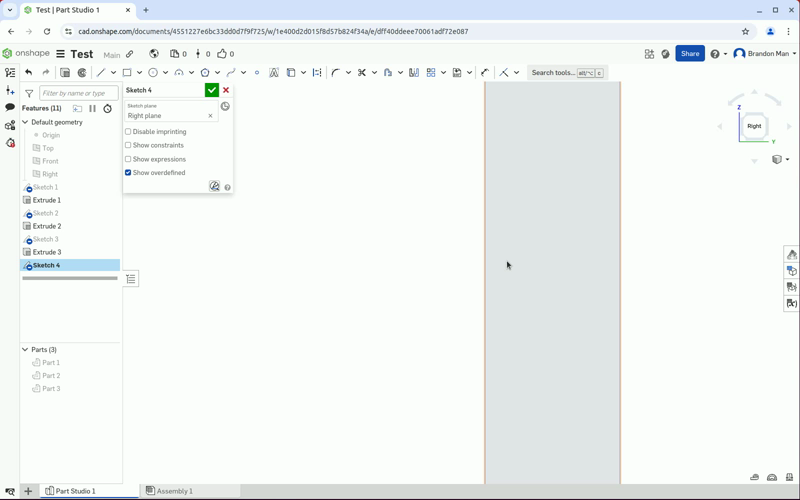
scroll(-6)
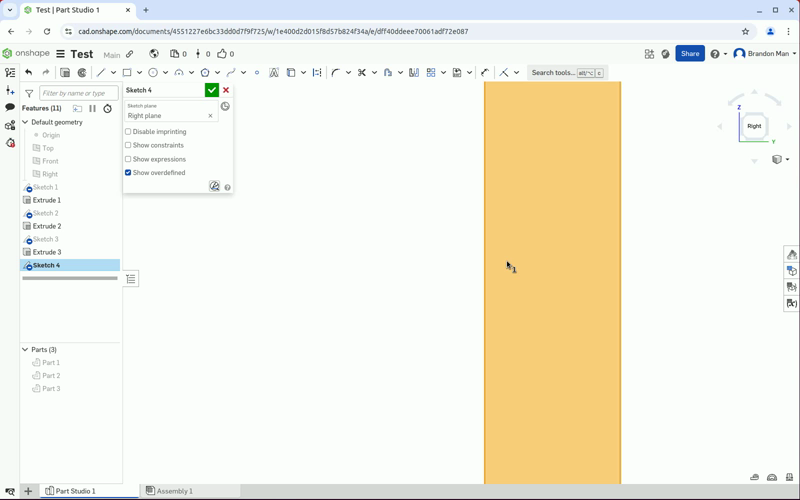
scroll(-6)
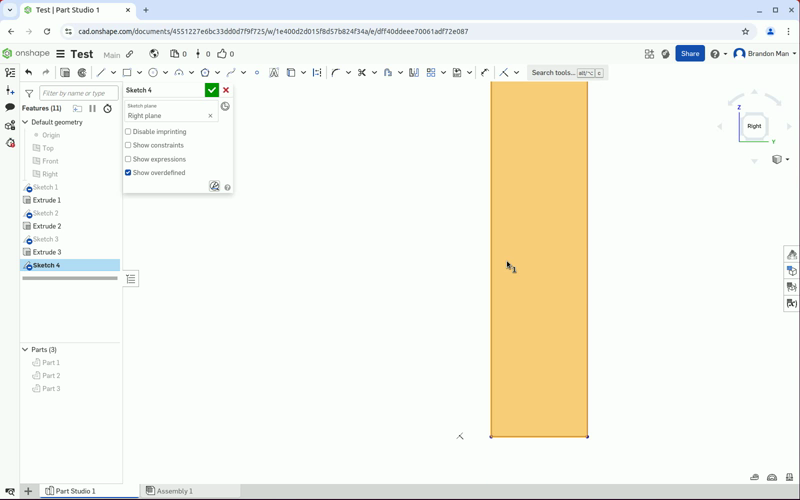
scroll(-6)
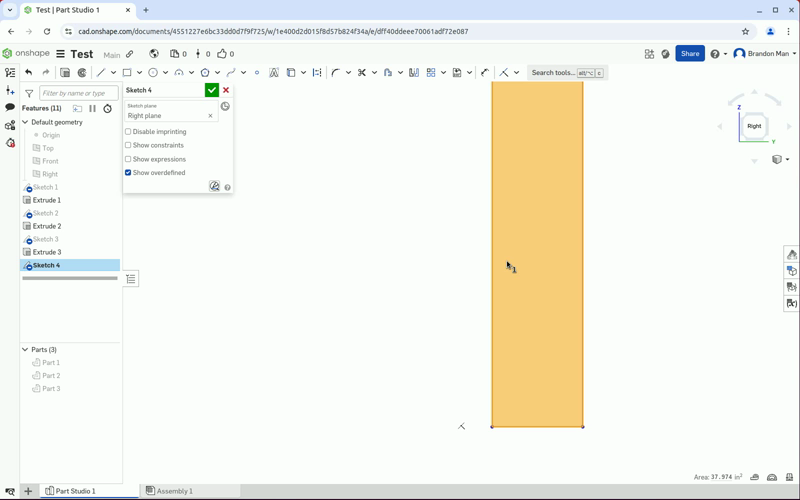
scroll(-6)
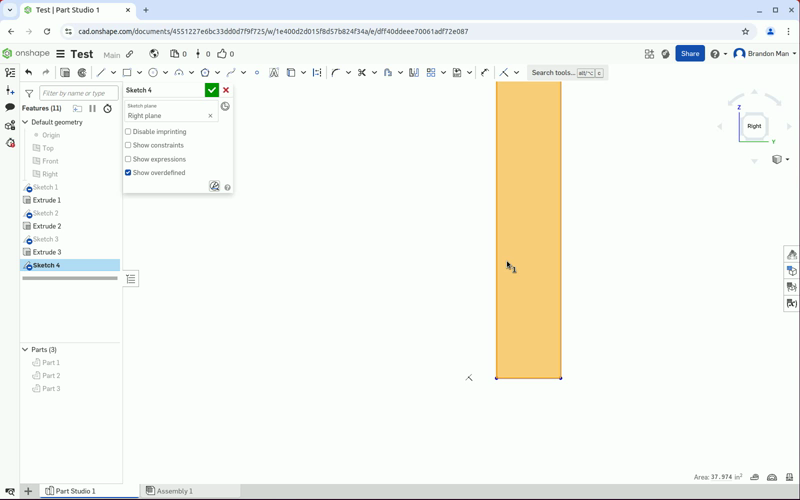
scroll(-6)
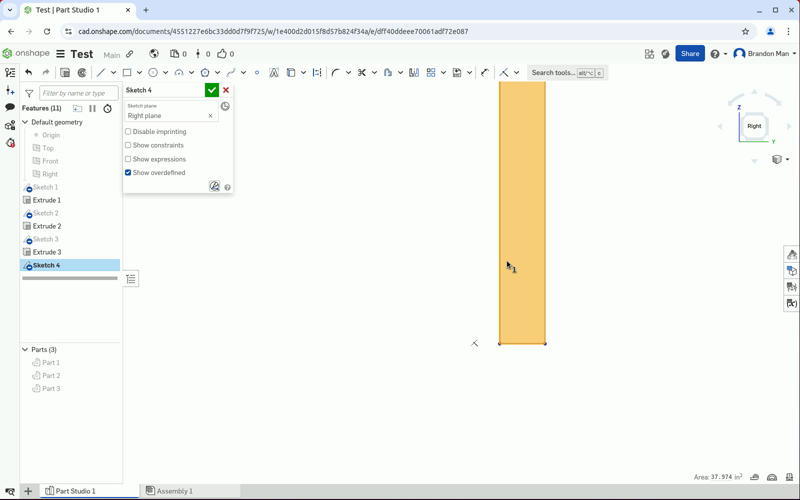
scroll(-6)
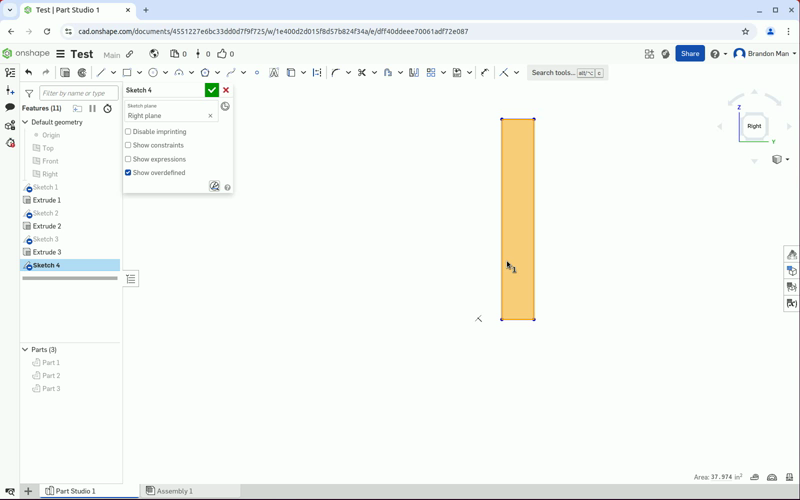
scroll(-6)
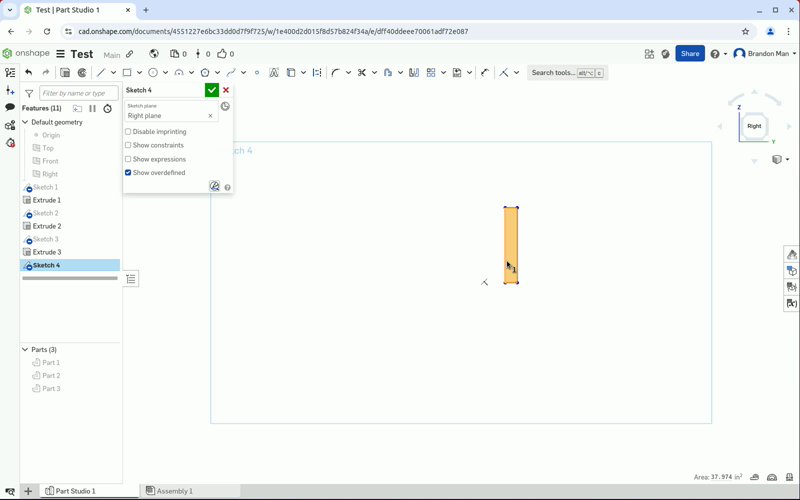
mouse_move(73, 352)
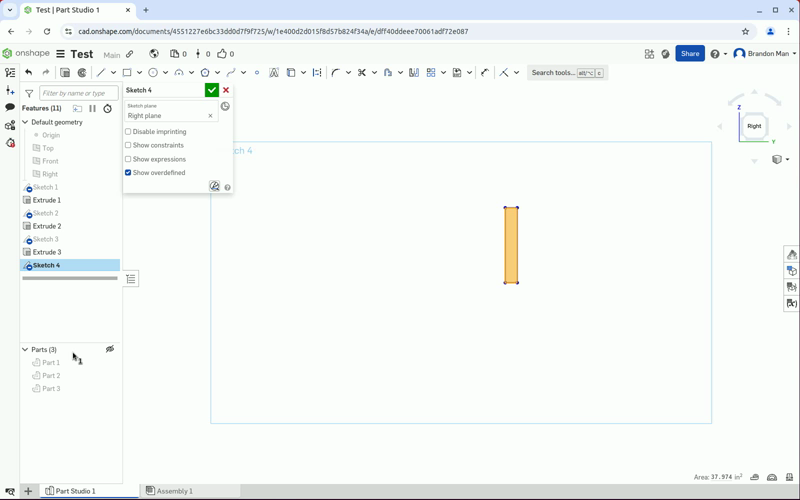
key(shift+y)
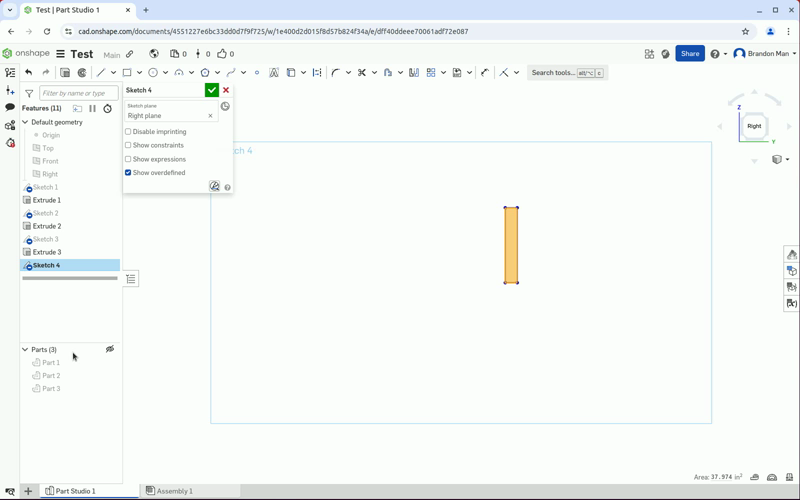
key(shift+e)
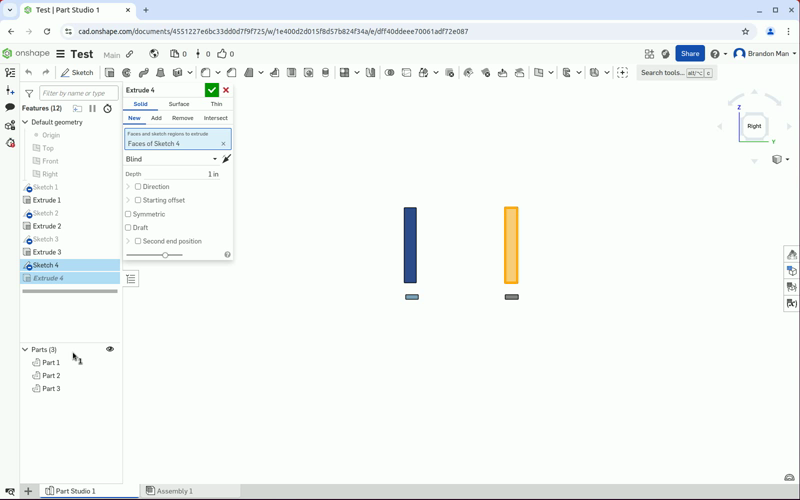
mouse_move(143, 106)
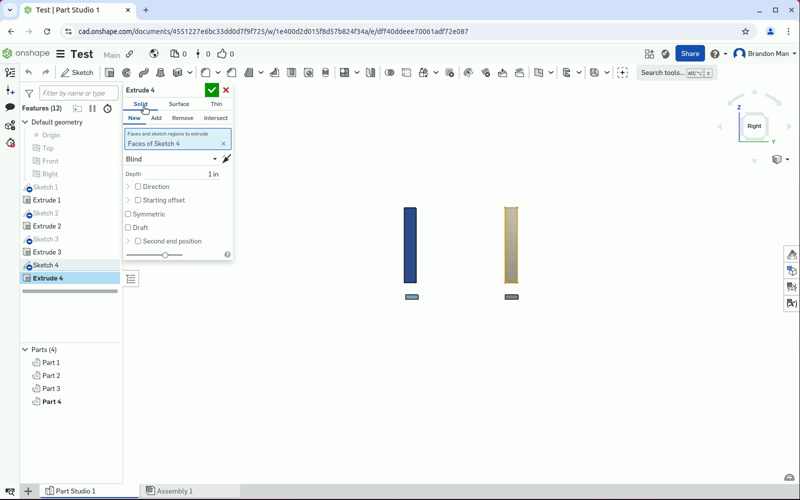
click(143, 106)
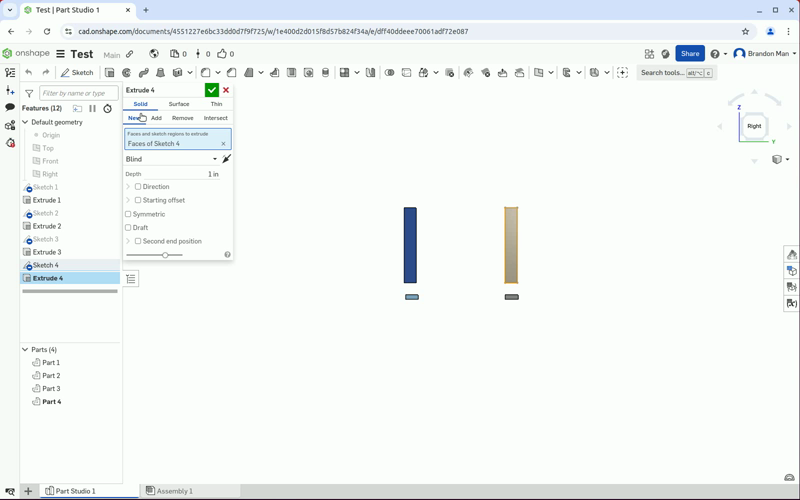
mouse_move(137, 120)
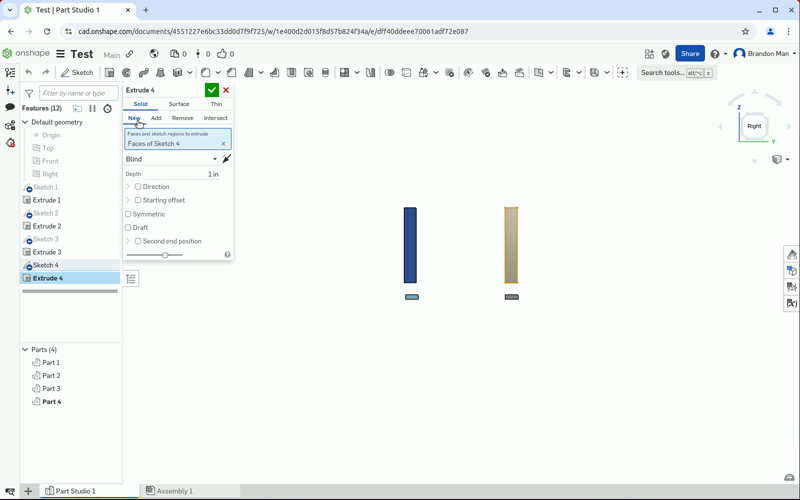
click(137, 120)
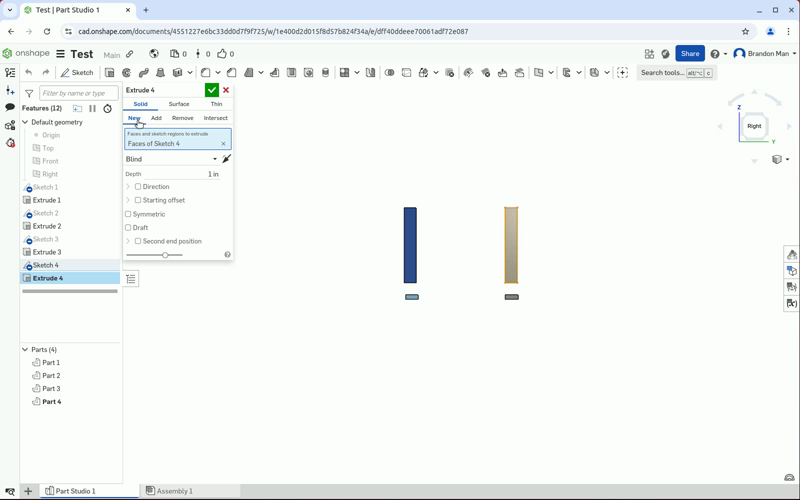
key(tab, 4)
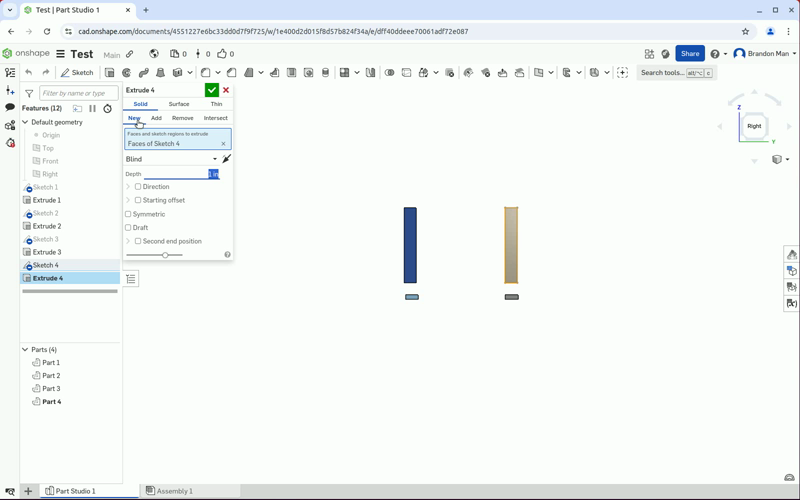
text(23.108)
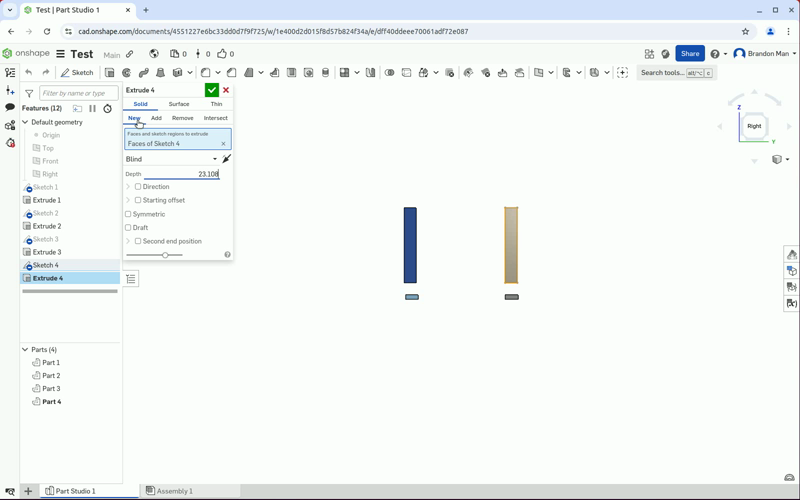
key(tab, 3)
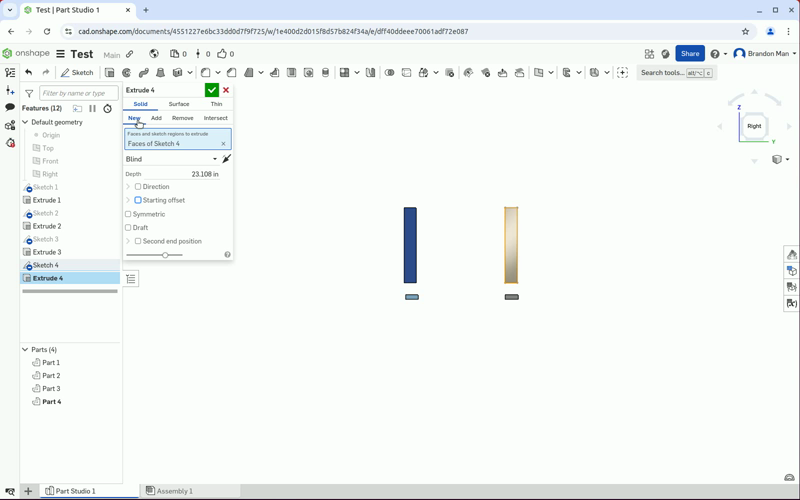
key(tab, 2)
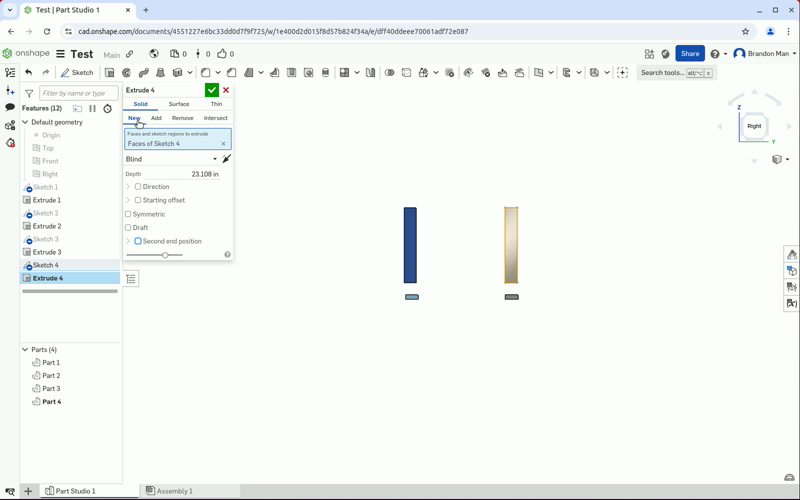
key(space)
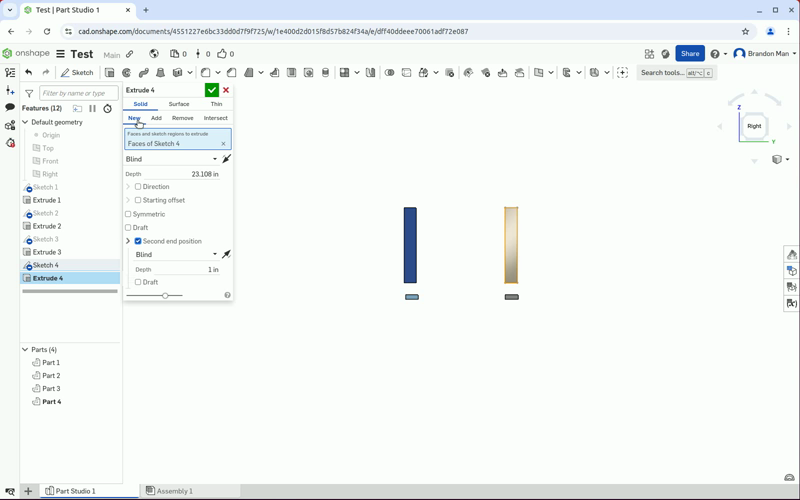
key(tab, 3)
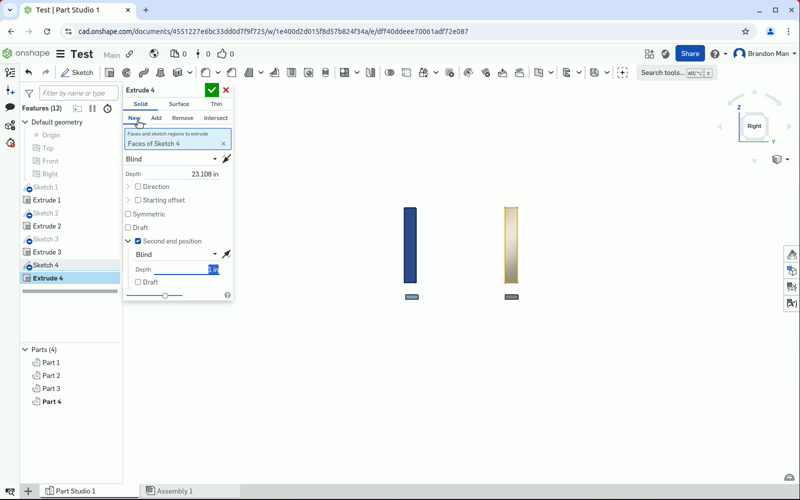
text(23.108)
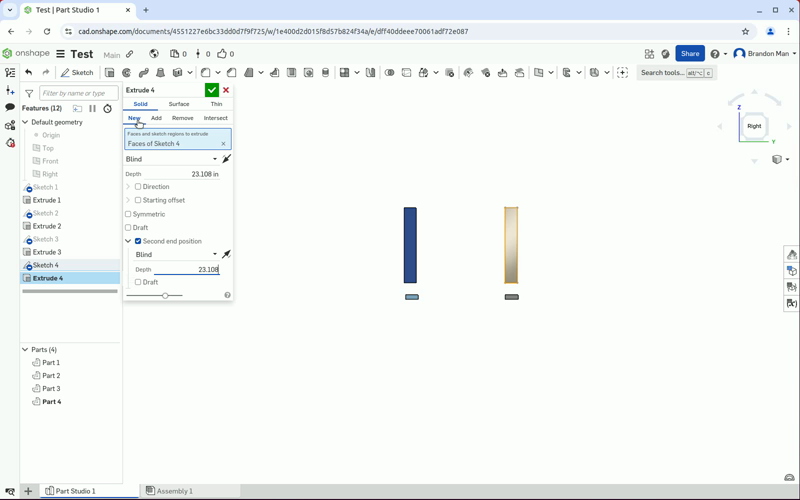
key(enter)
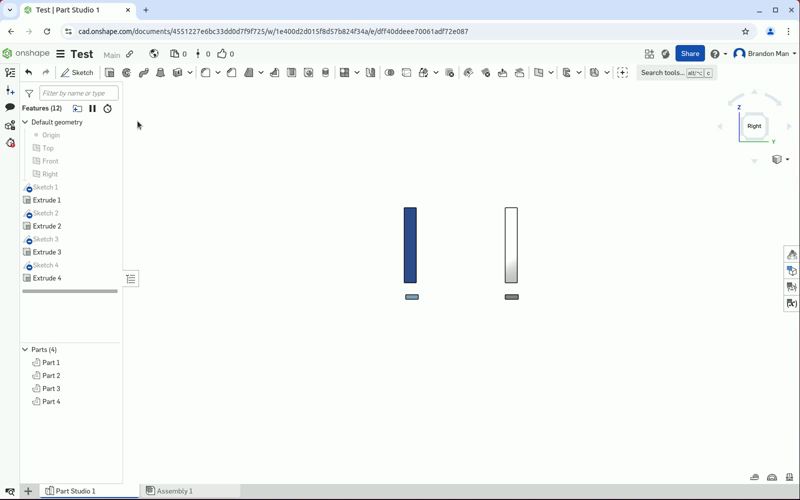
key(shift+h)
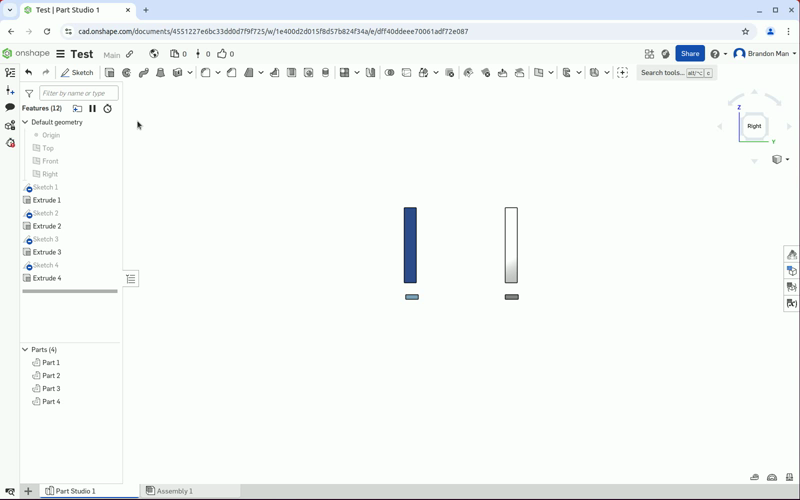
key(shift+h)
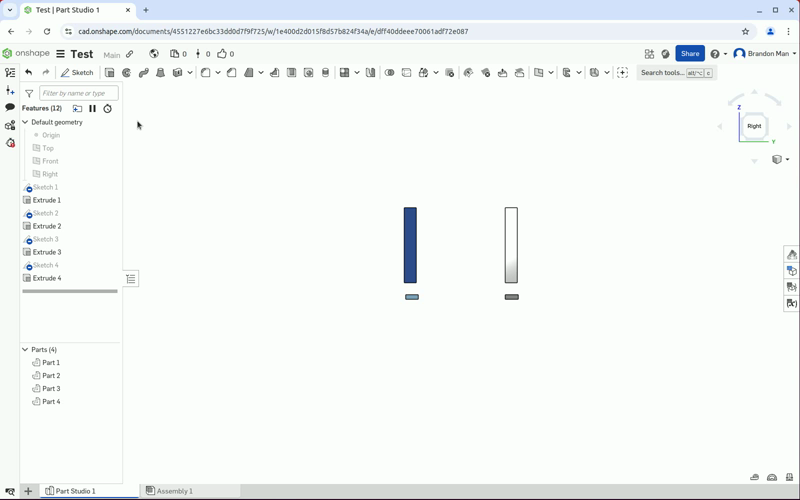
mouse_move(73, 189)
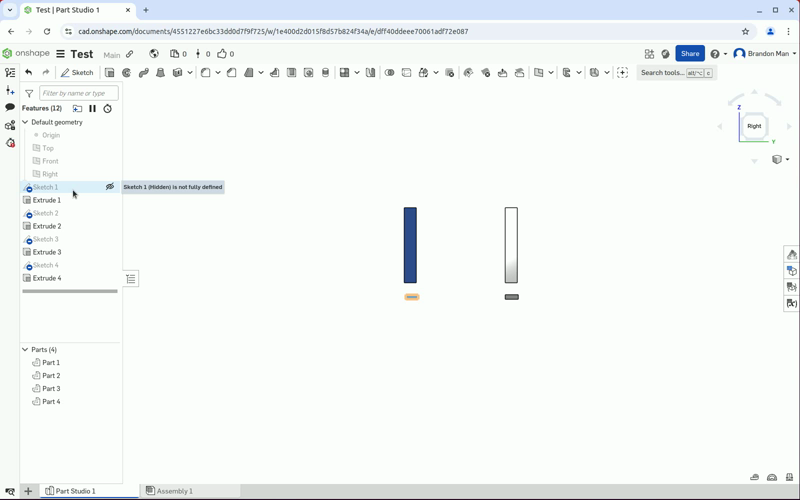
click(73, 189)
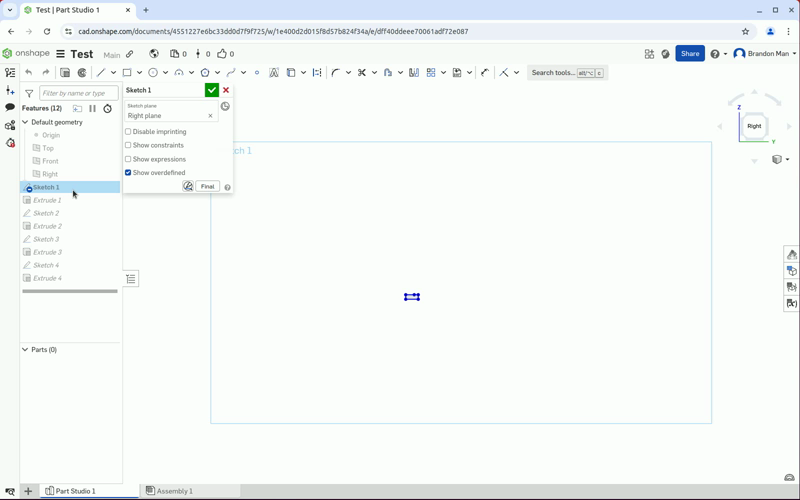
mouse_move(229, 92)
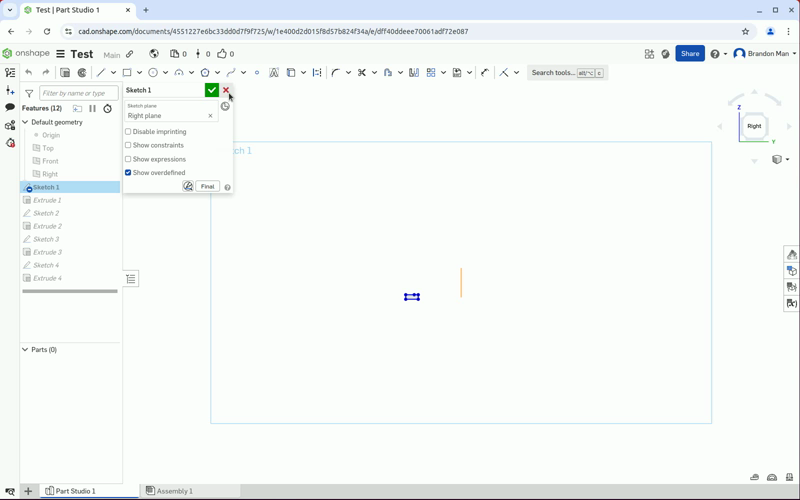
click(229, 92)
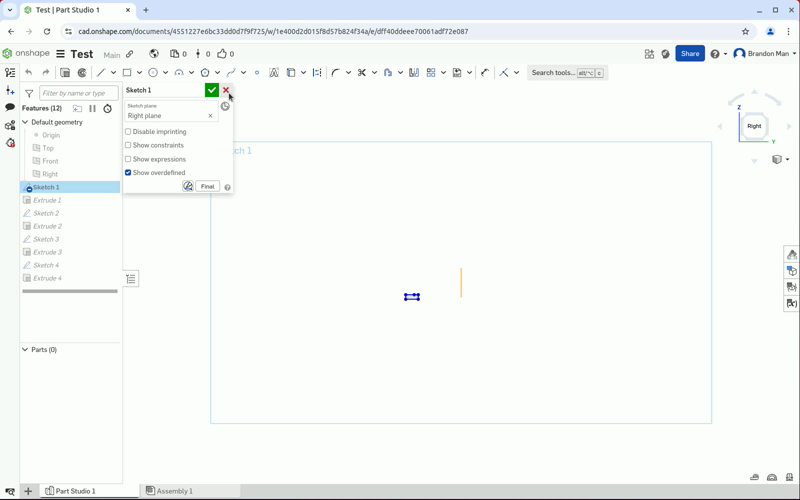
key(shift+s)
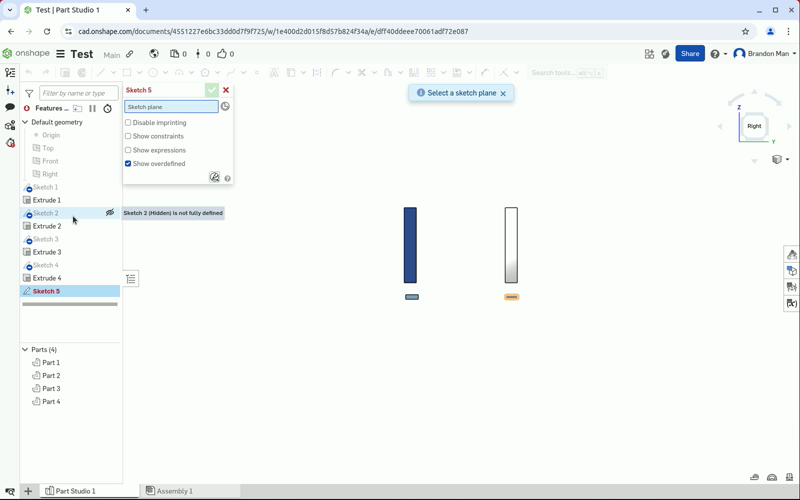
scroll(3)
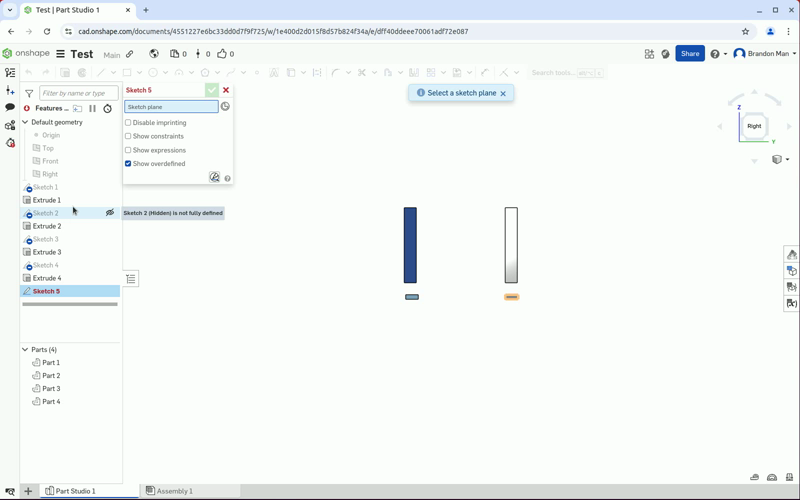
mouse_move(73, 176)
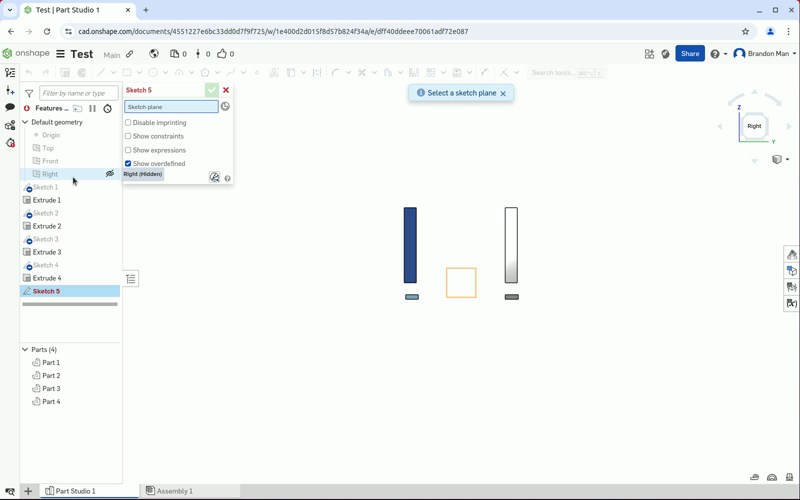
click(73, 176)
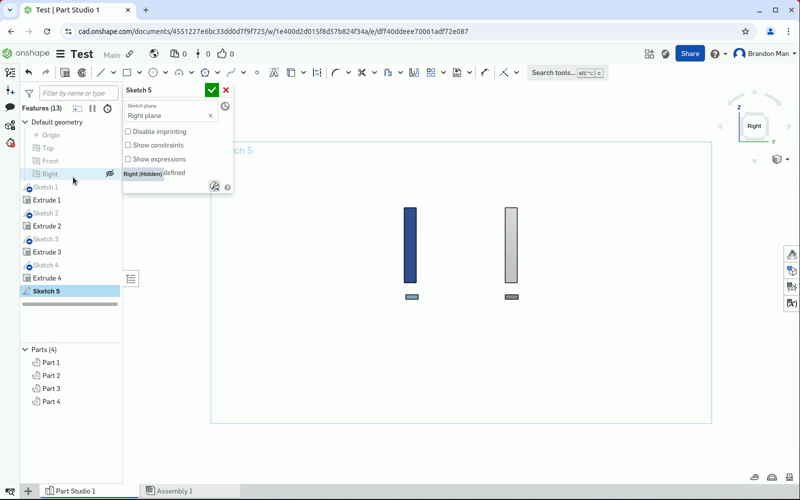
mouse_move(73, 352)
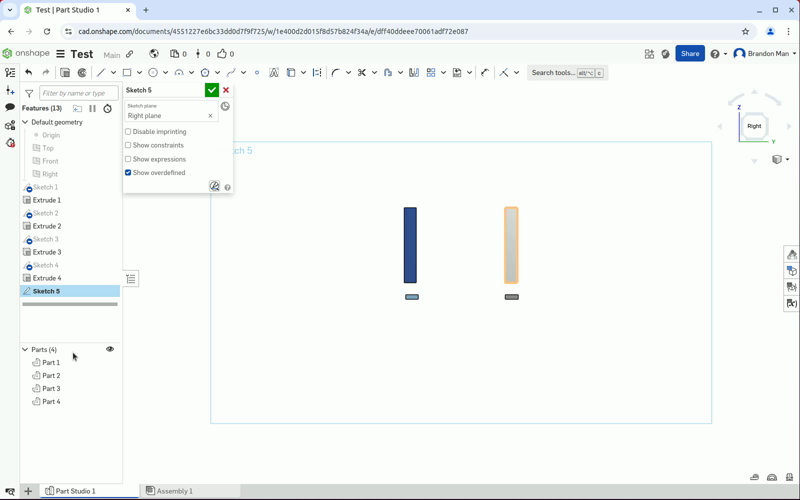
key(y)
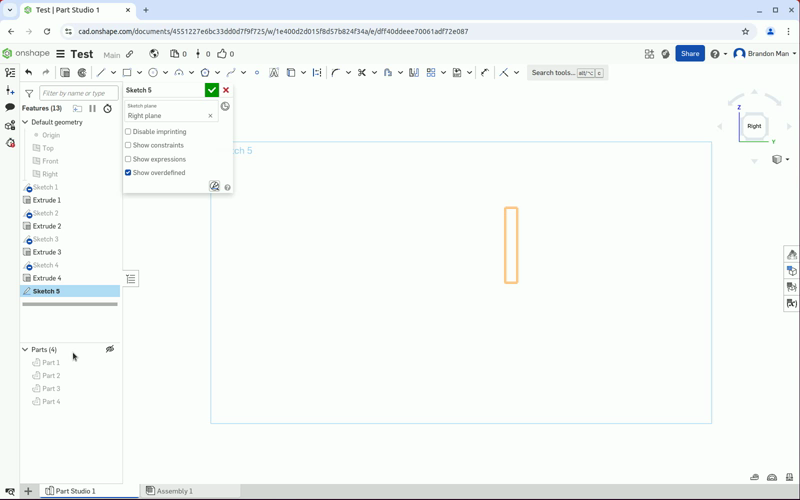
key(l)
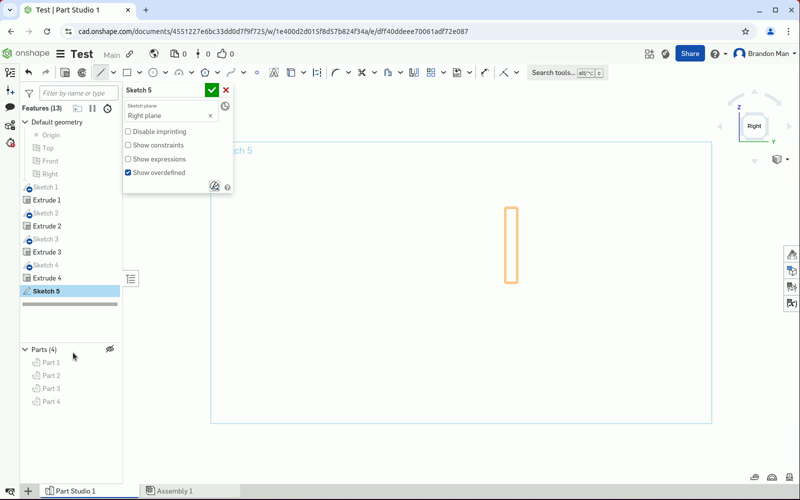
key_down(shift)
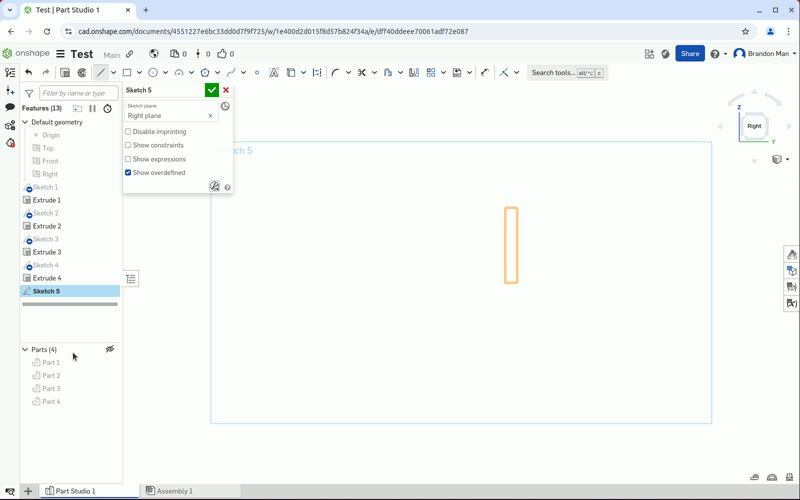
mouse_move(412, 295)
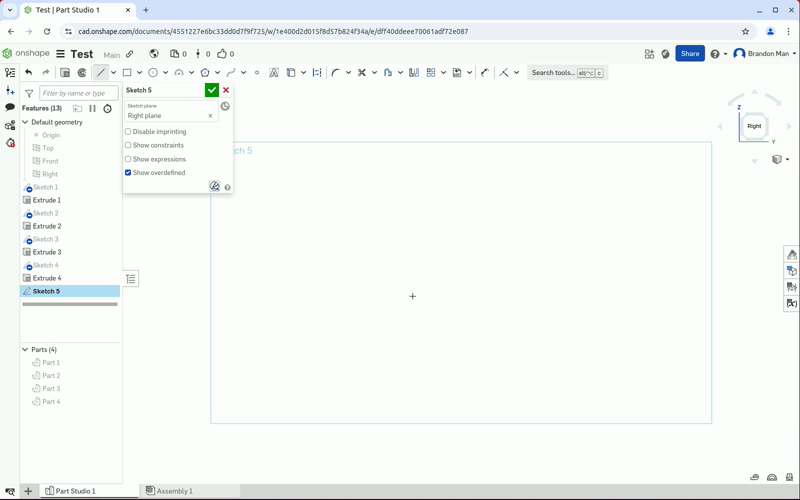
click(412, 295)
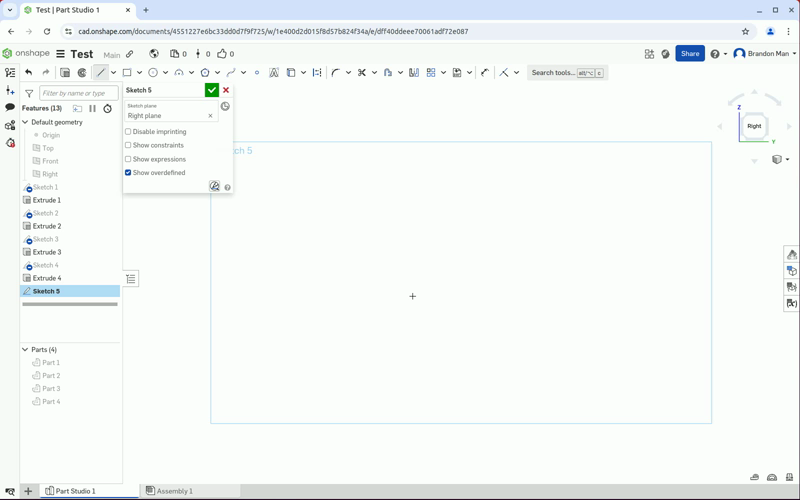
key_up(shift)
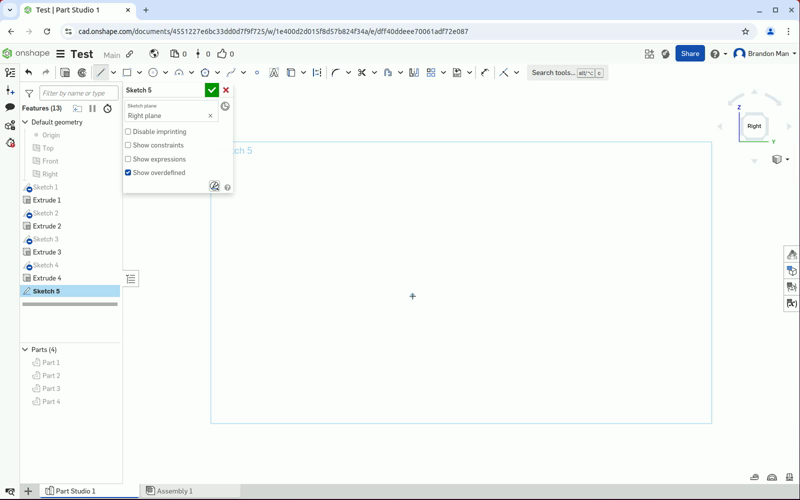
key_down(shift)
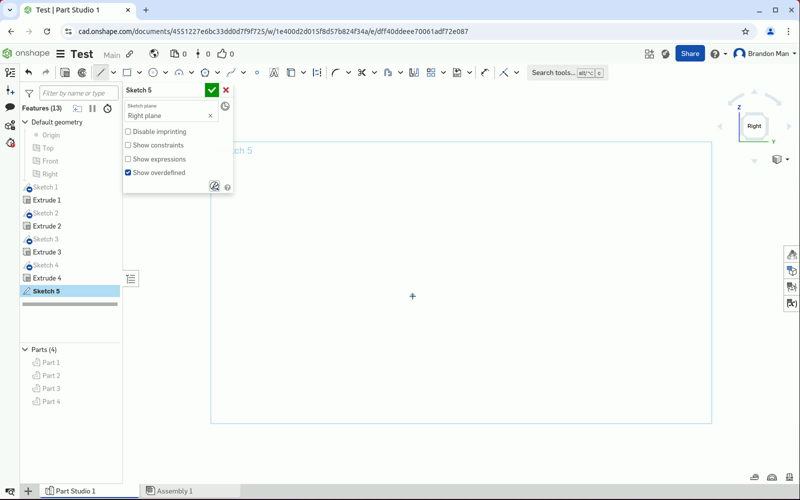
mouse_move(442, 295)
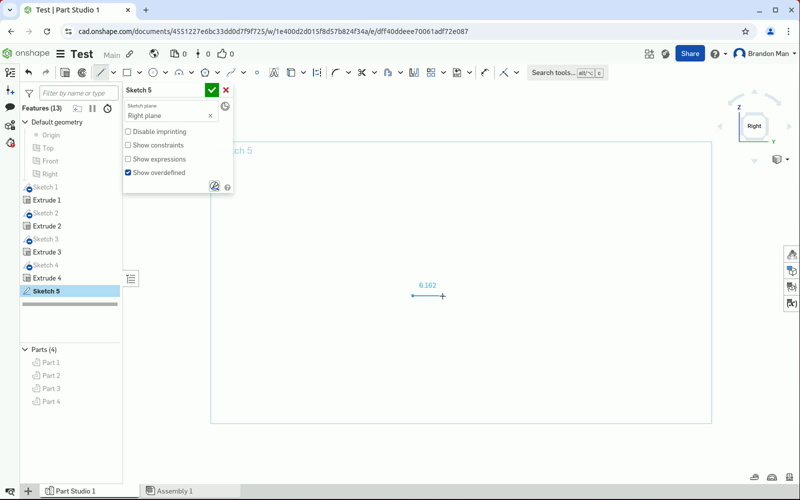
mouse_move(416, 295)
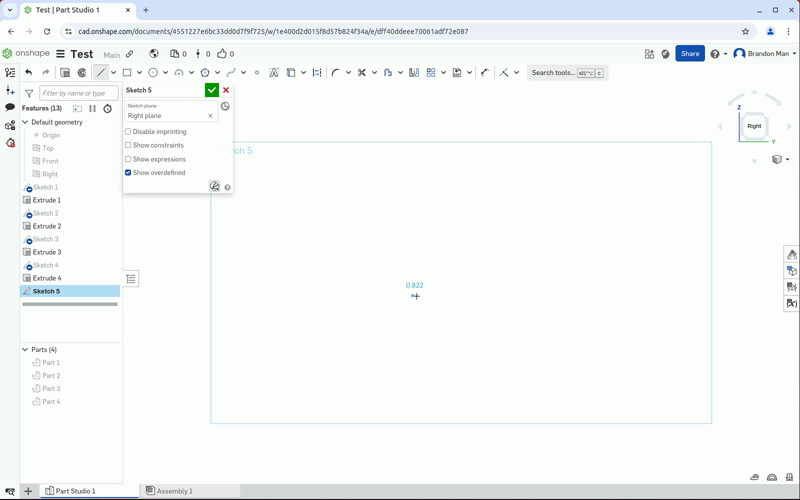
scroll(6)
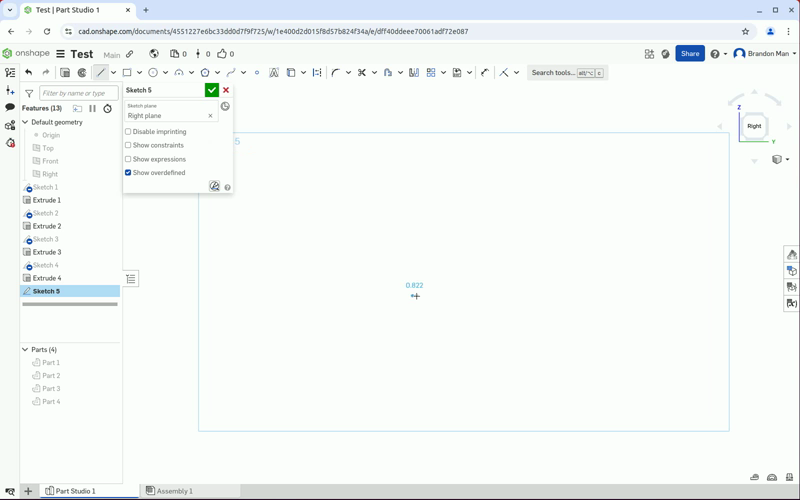
scroll(6)
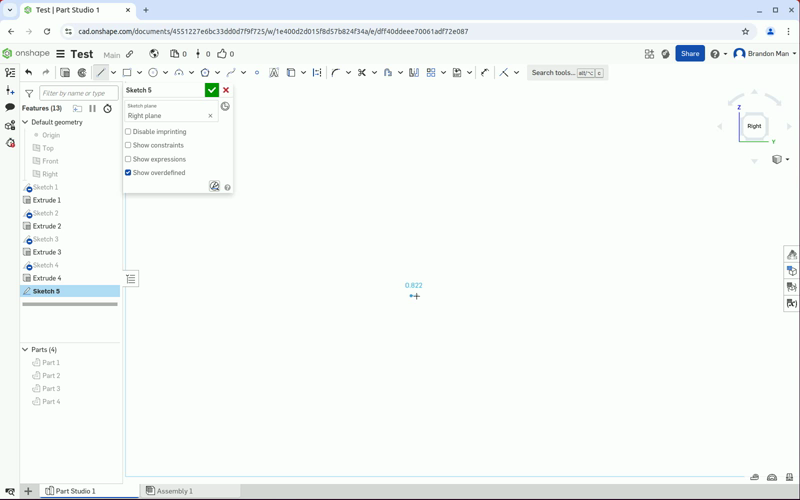
scroll(6)
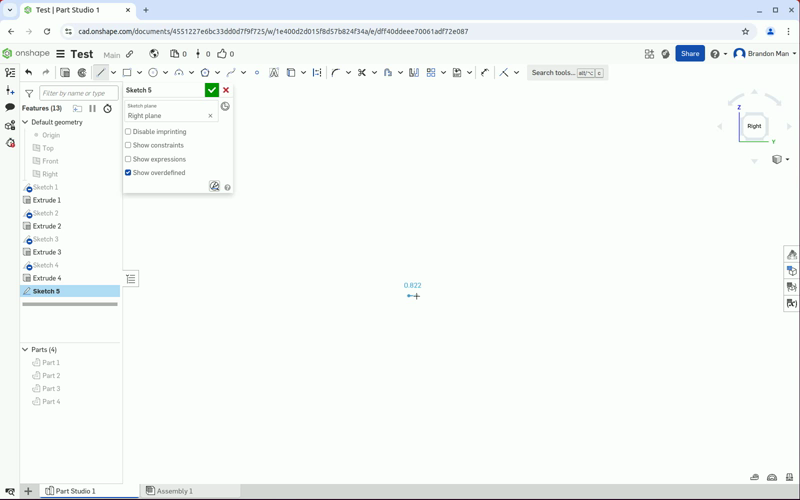
scroll(6)
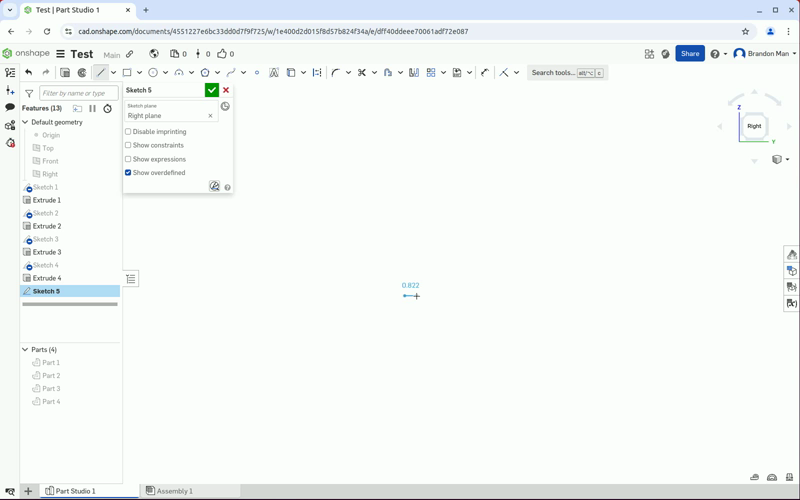
scroll(6)
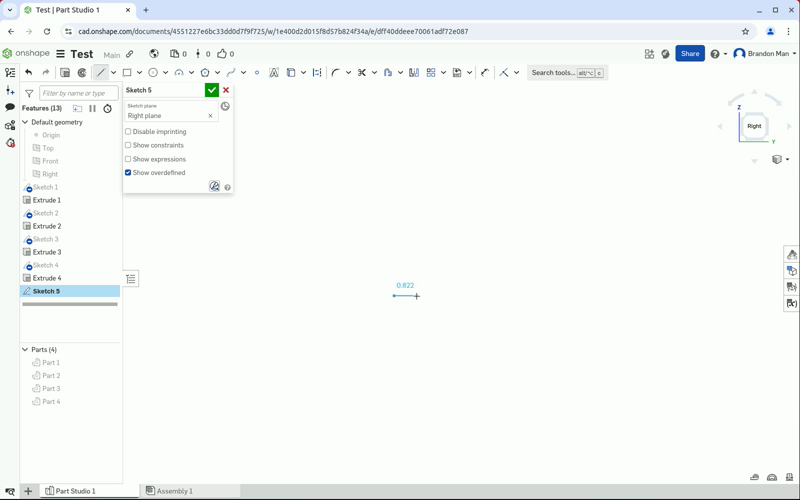
scroll(6)
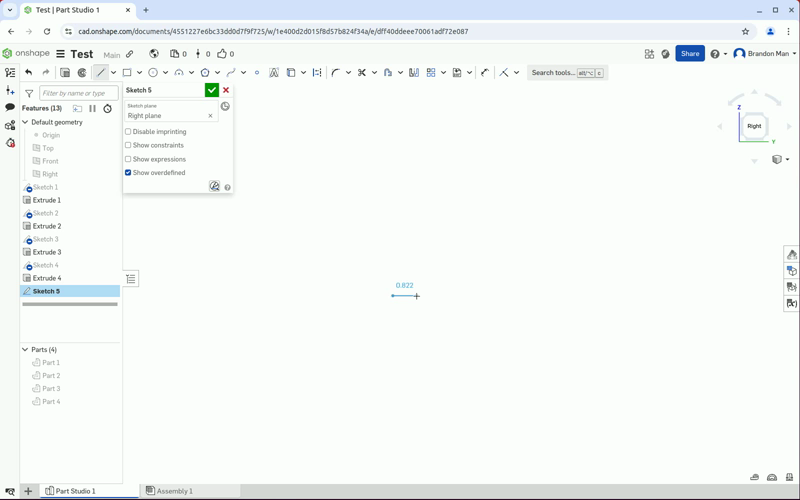
scroll(6)
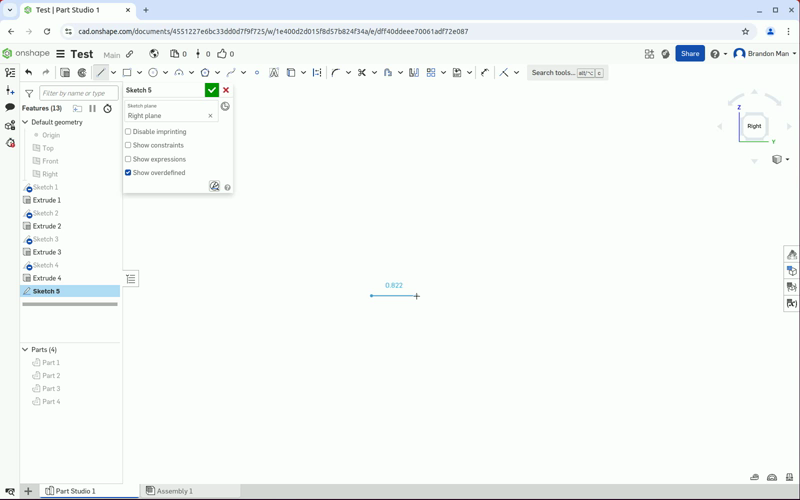
click(416, 295)
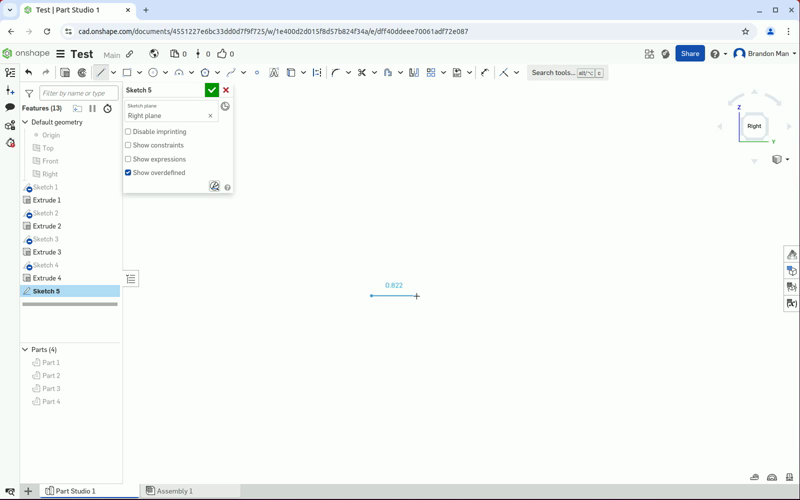
scroll(-6)
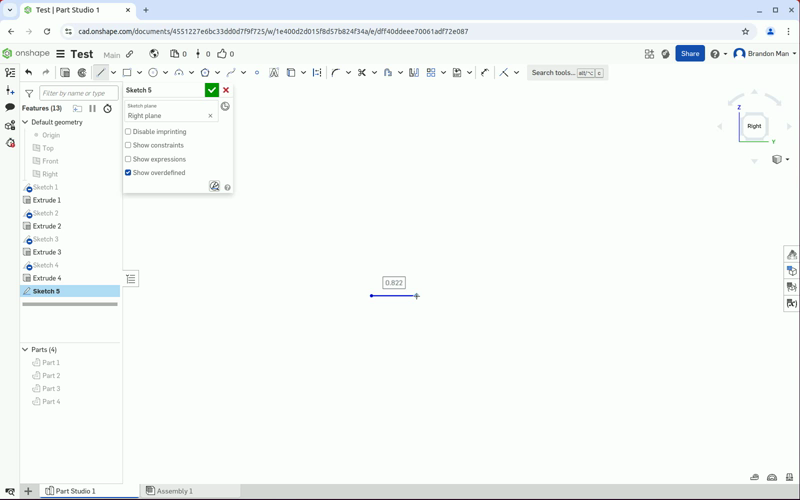
scroll(-6)
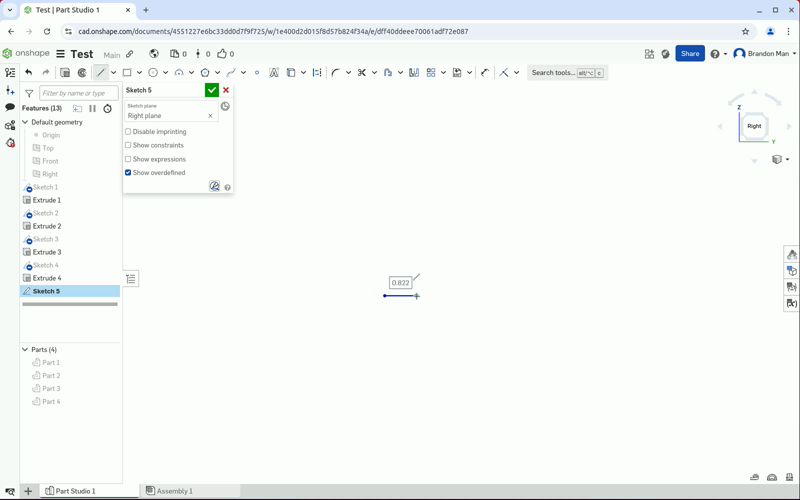
scroll(-6)
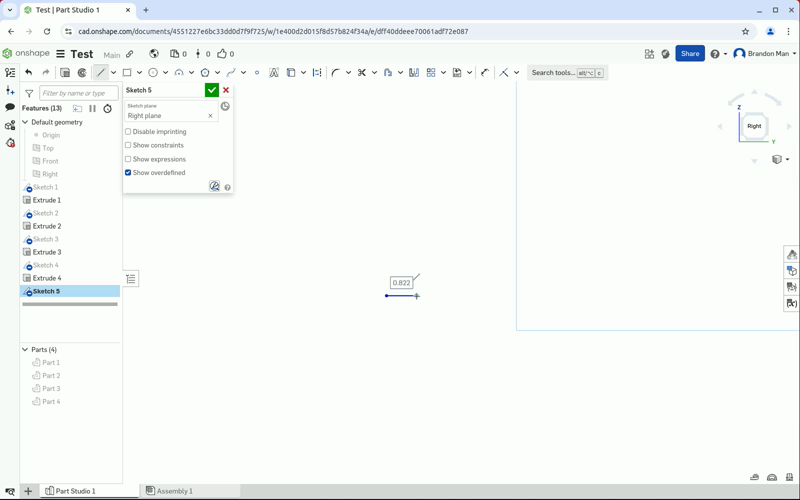
scroll(-6)
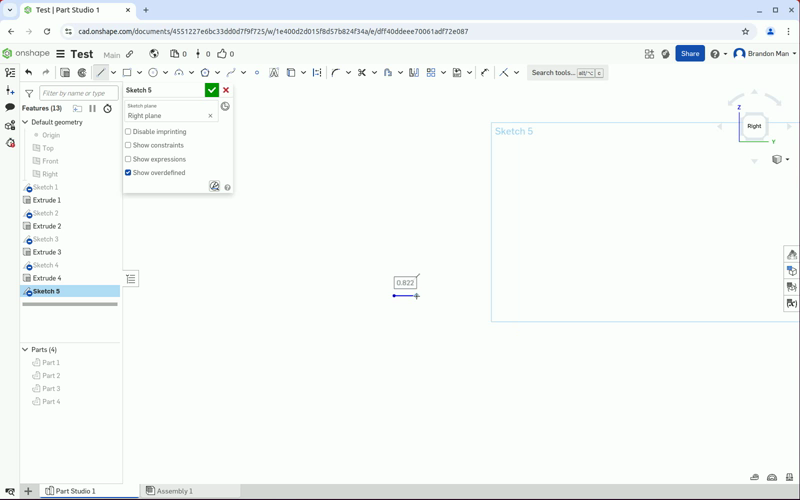
scroll(-6)
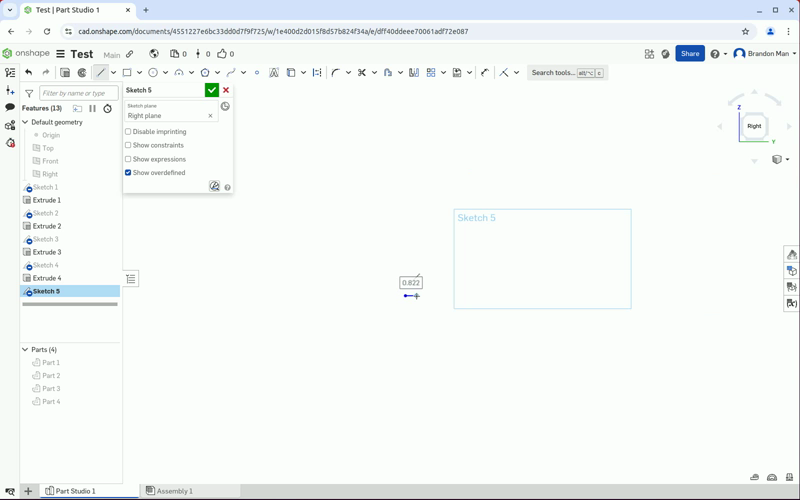
scroll(-6)
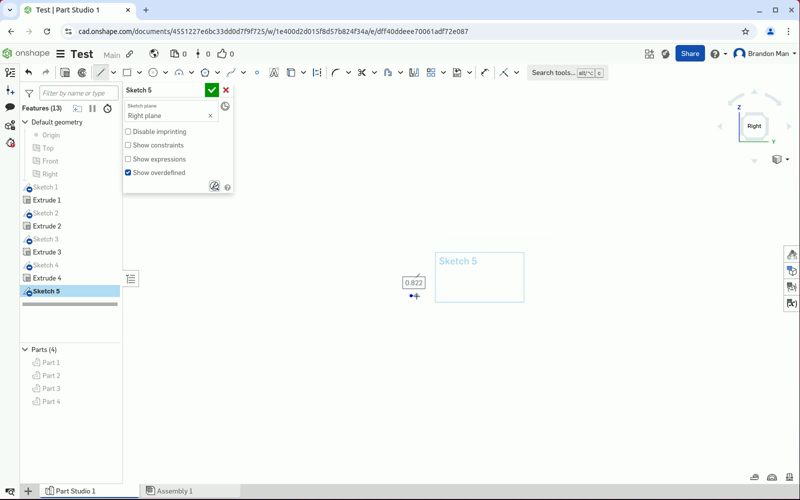
scroll(-6)
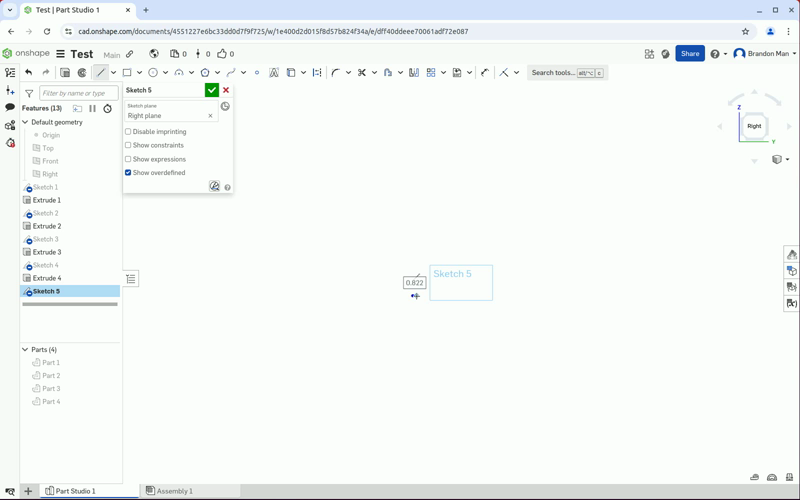
key_up(shift)
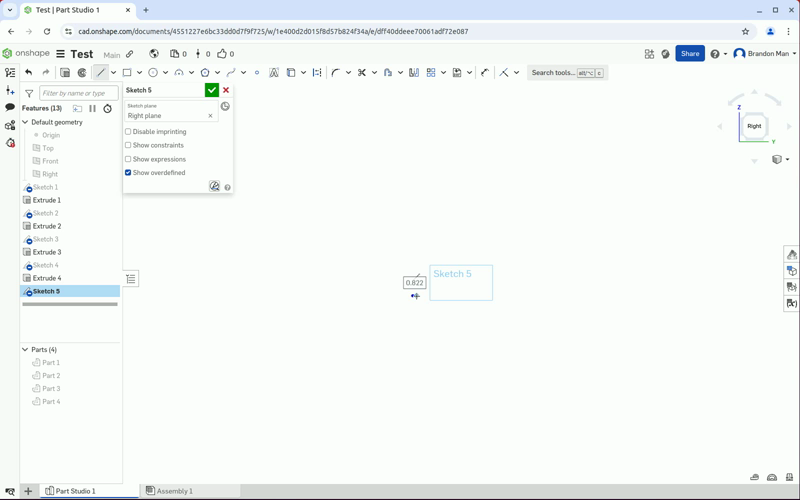
key_down(shift)
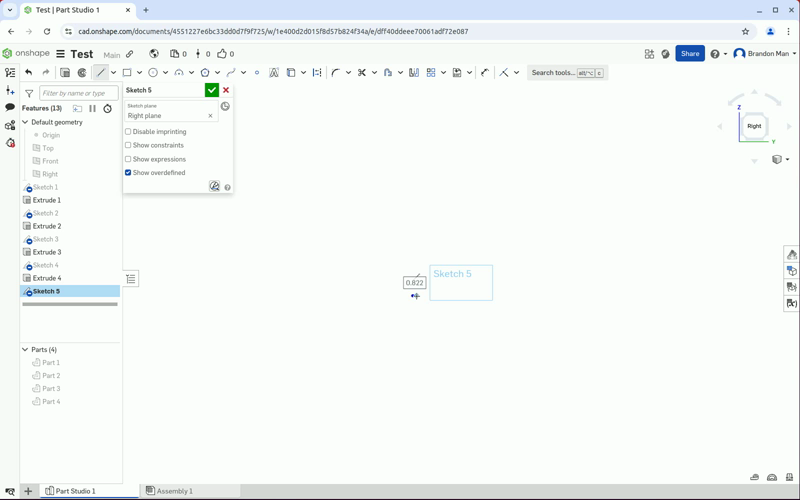
mouse_move(446, 295)
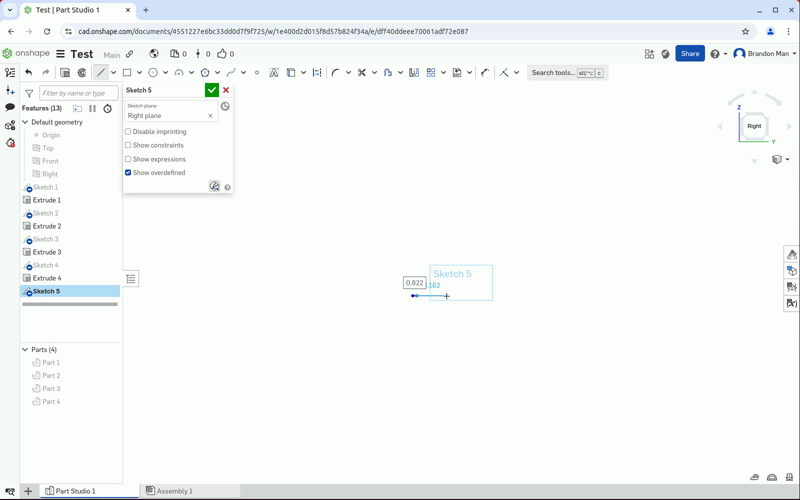
mouse_move(416, 287)
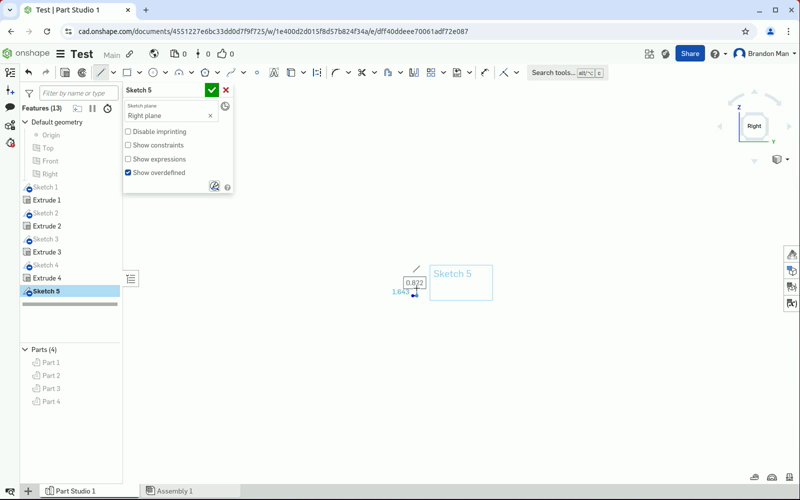
click(416, 287)
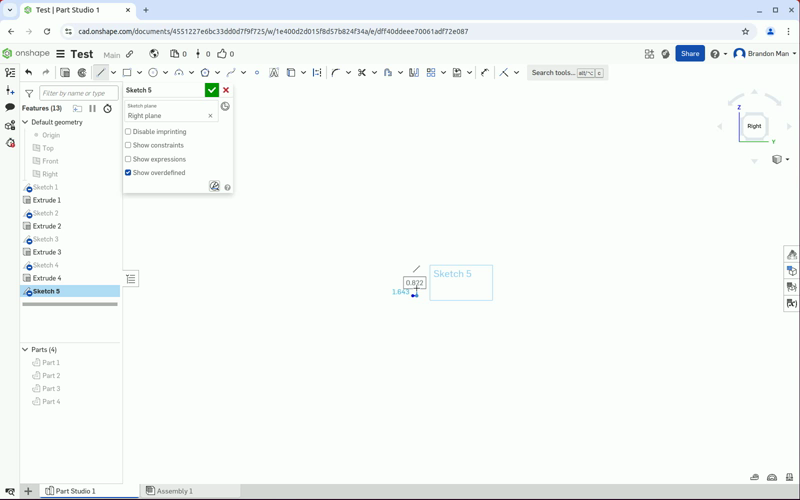
key_up(shift)
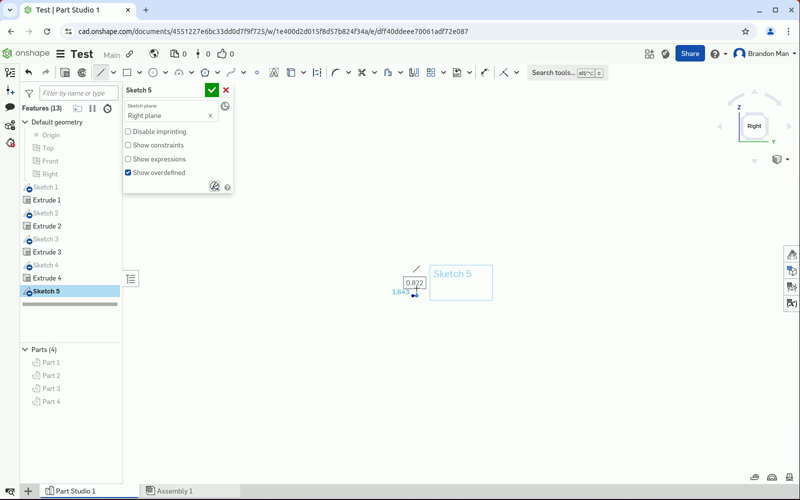
key_down(shift)
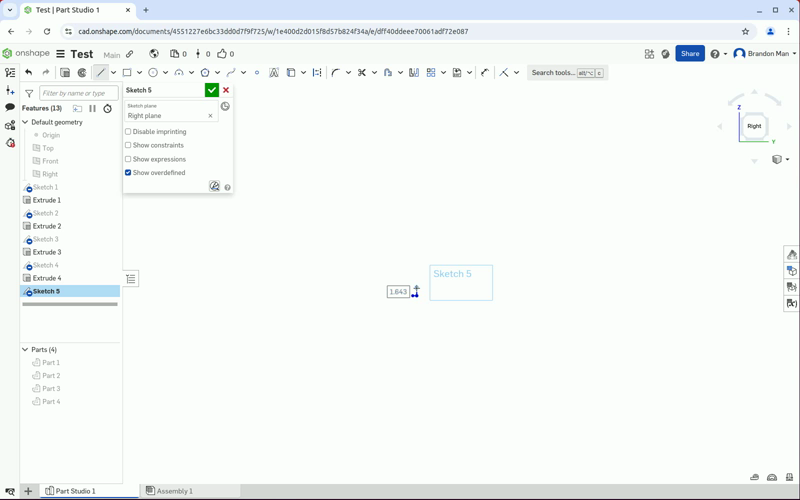
mouse_move(446, 287)
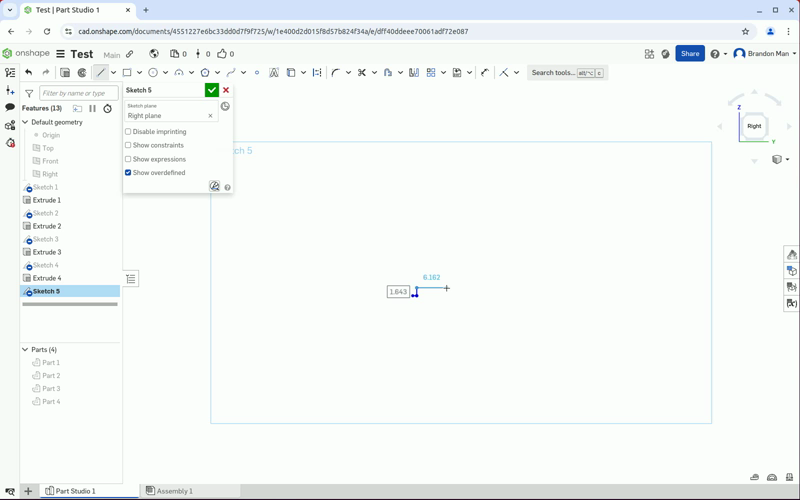
mouse_move(412, 287)
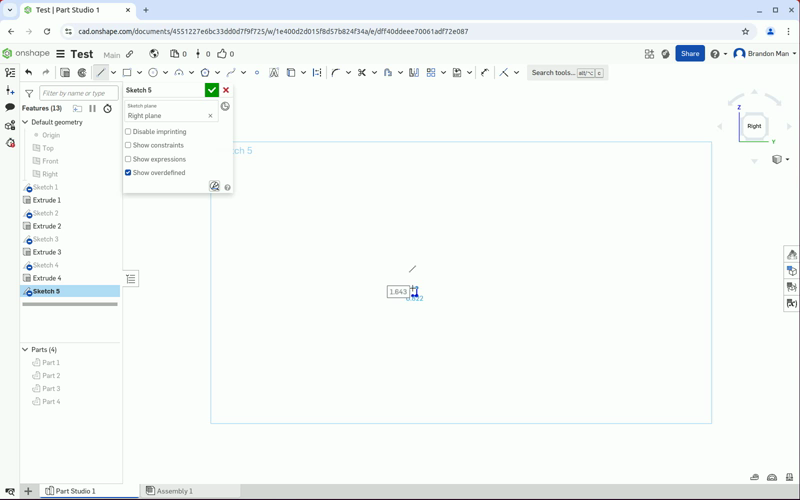
scroll(6)
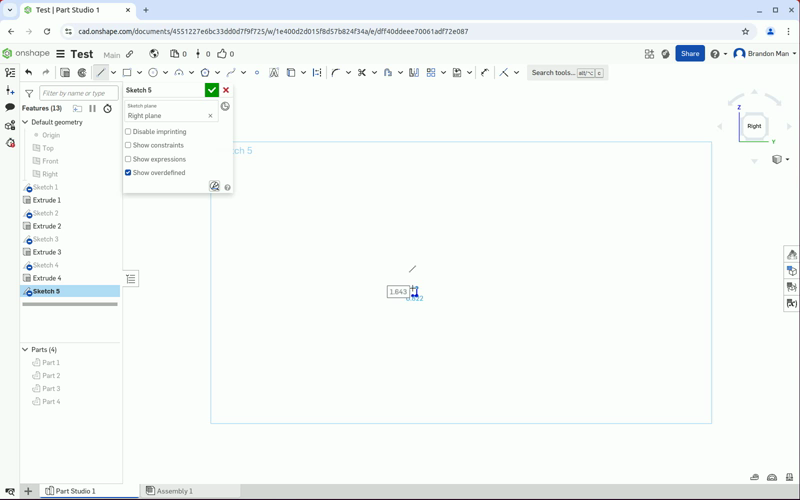
scroll(6)
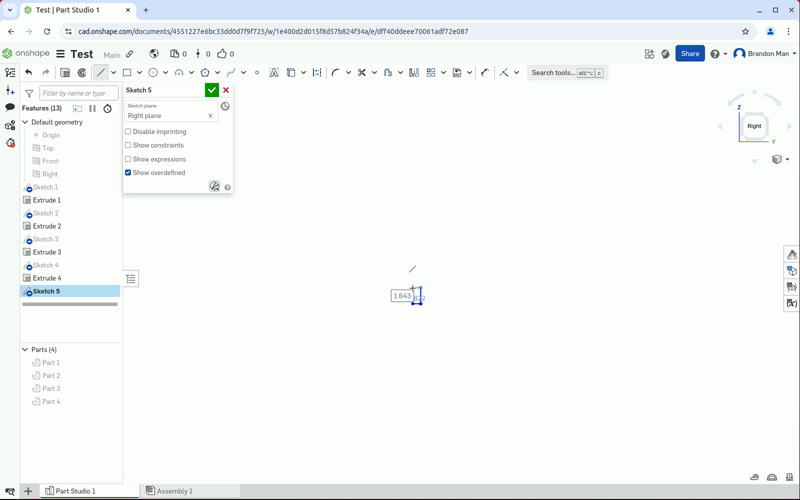
scroll(6)
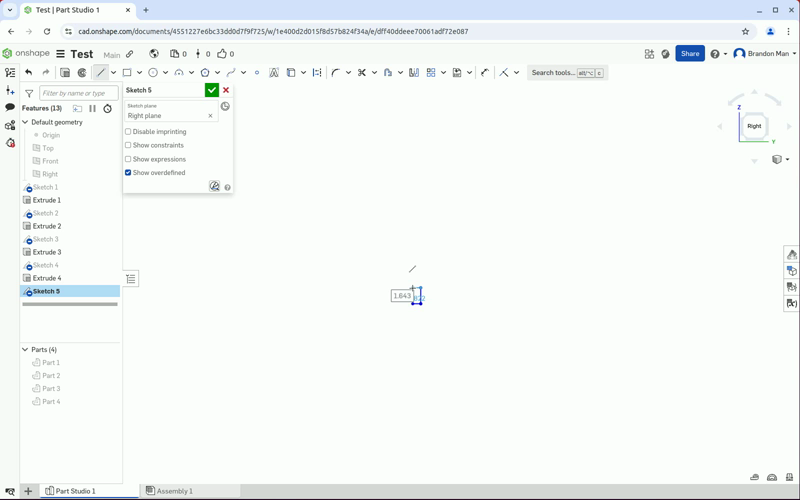
scroll(6)
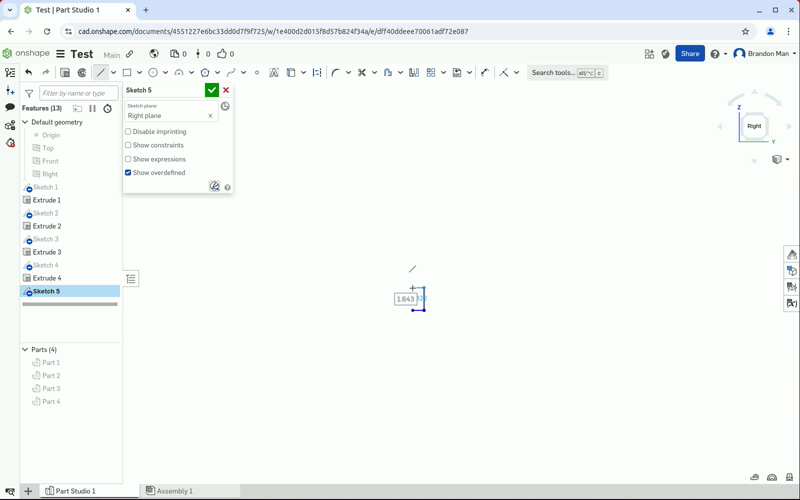
scroll(6)
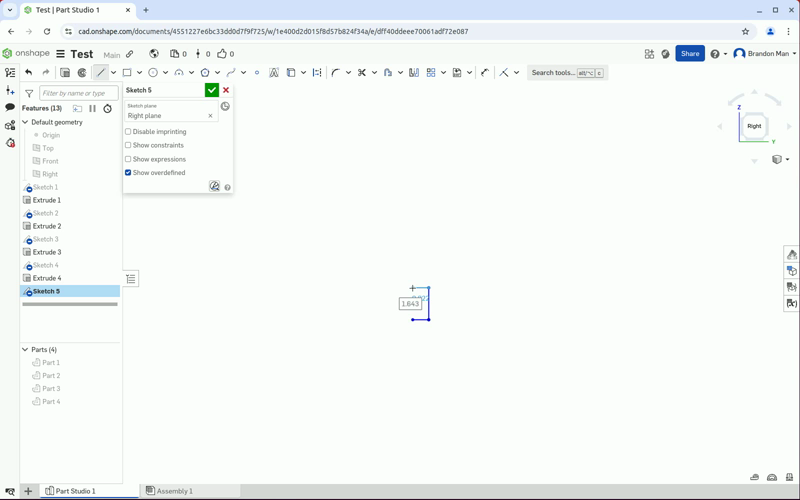
scroll(6)
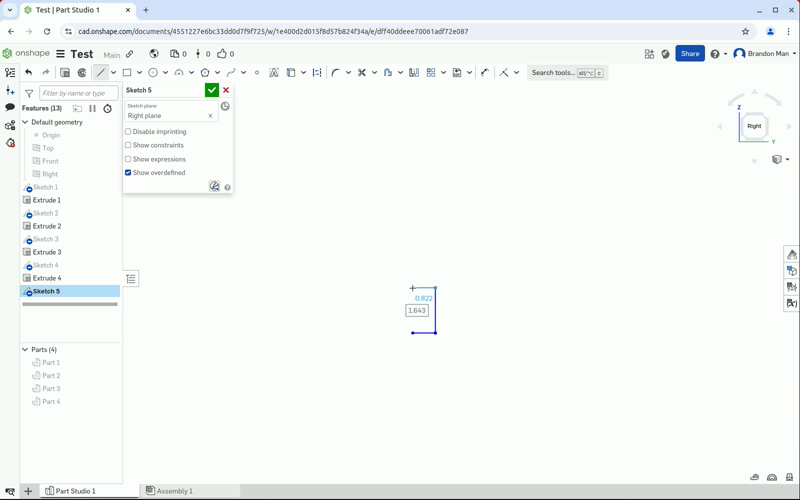
scroll(6)
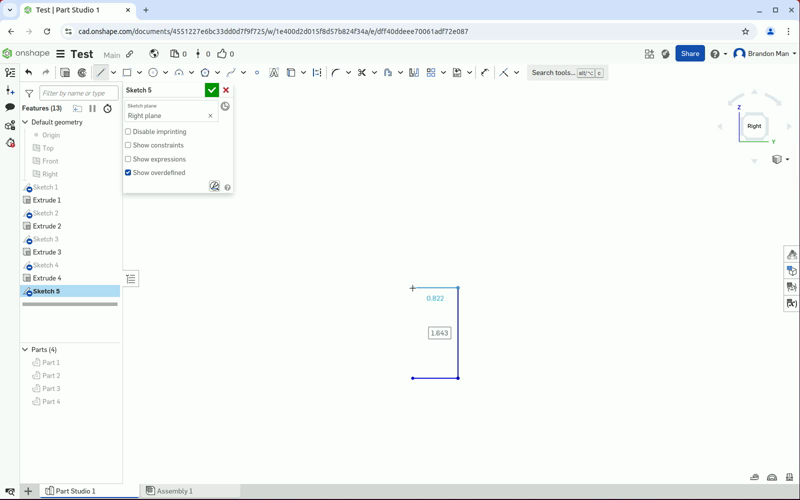
click(412, 287)
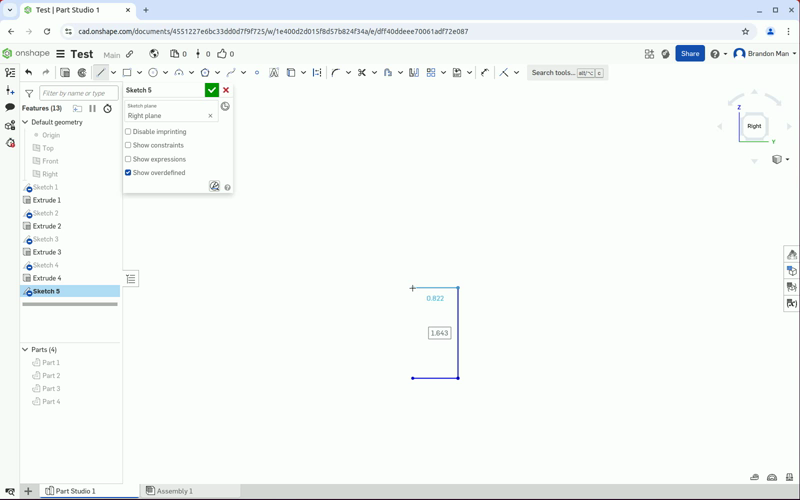
scroll(-6)
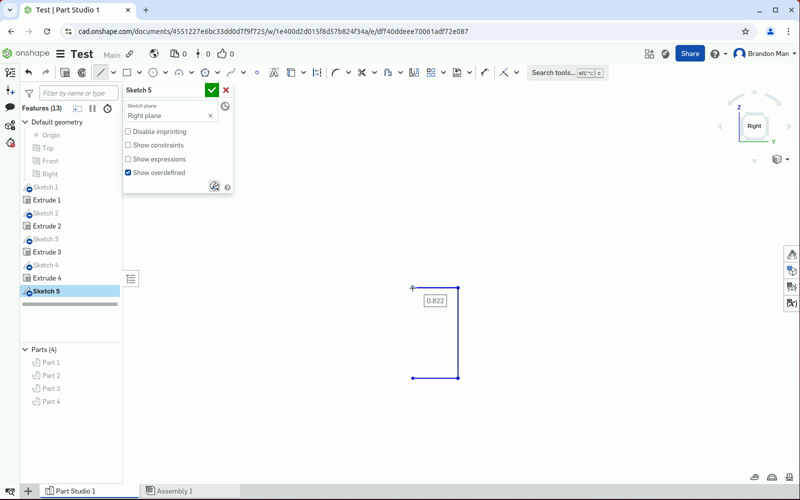
scroll(-6)
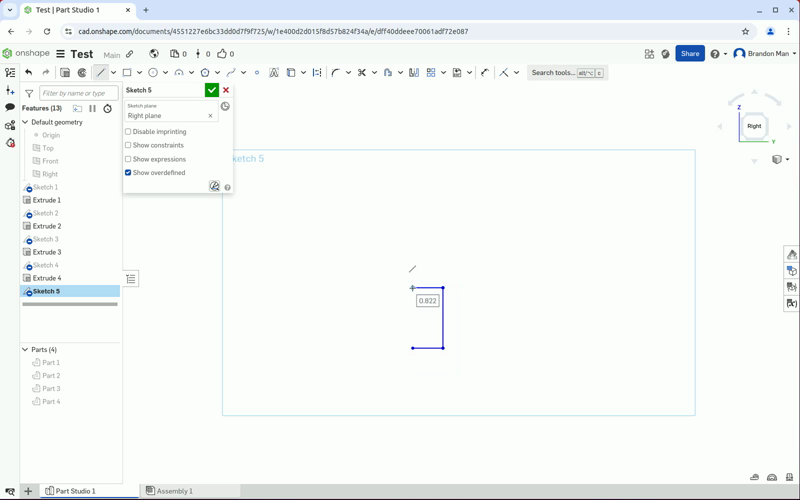
scroll(-6)
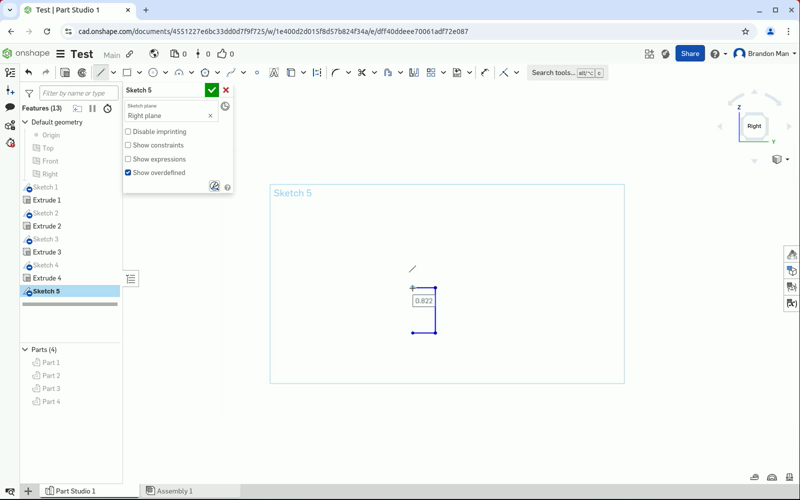
scroll(-6)
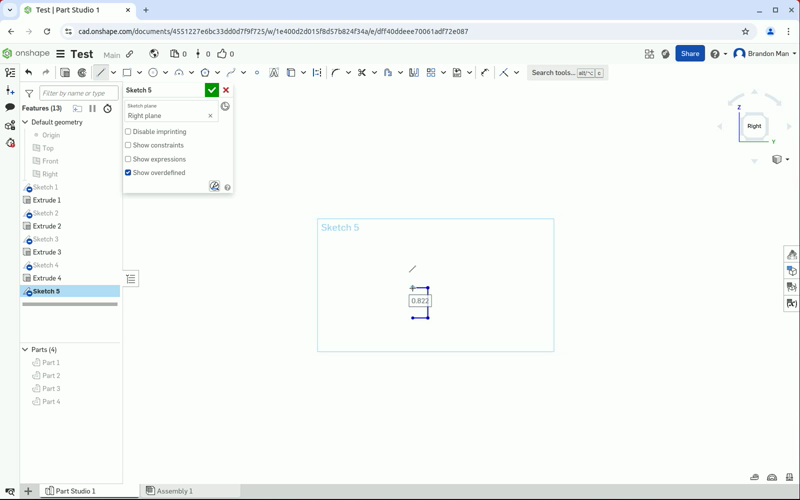
scroll(-6)
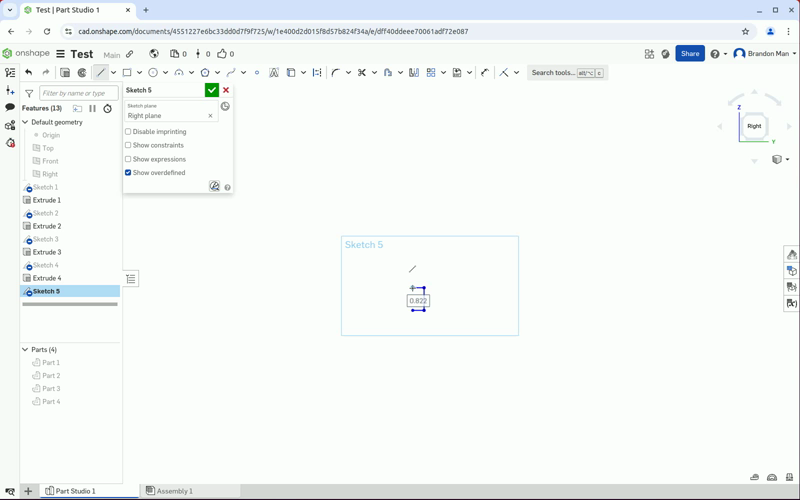
scroll(-6)
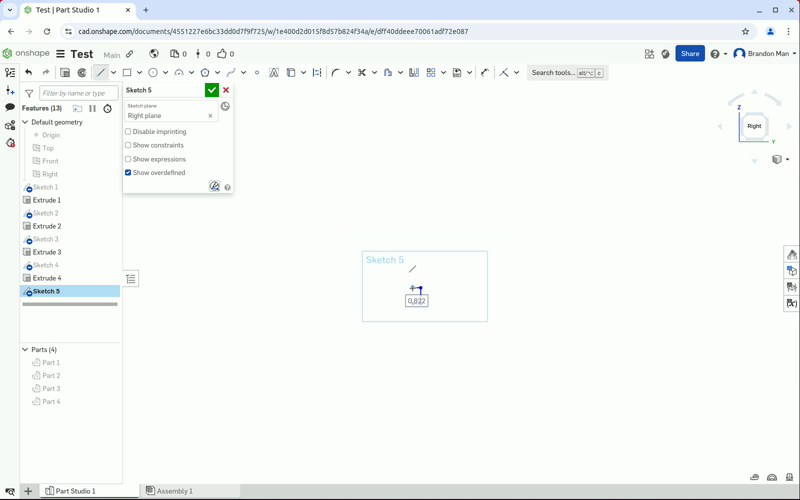
scroll(-6)
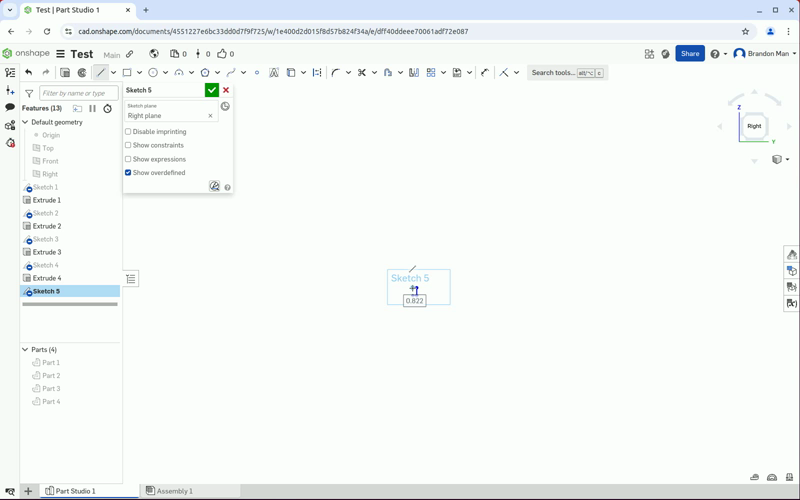
key_up(shift)
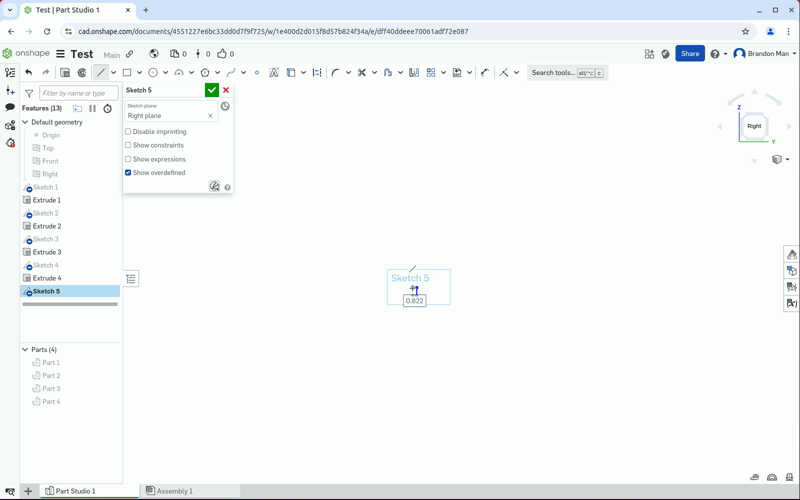
mouse_move(442, 287)
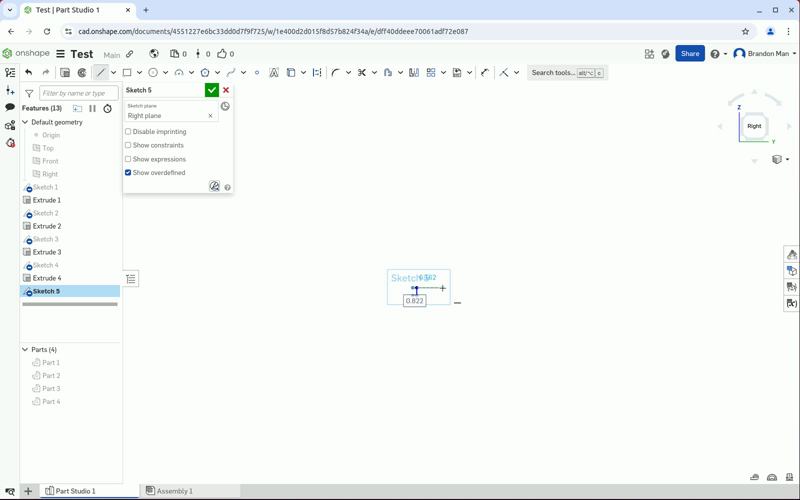
key_down(shift)
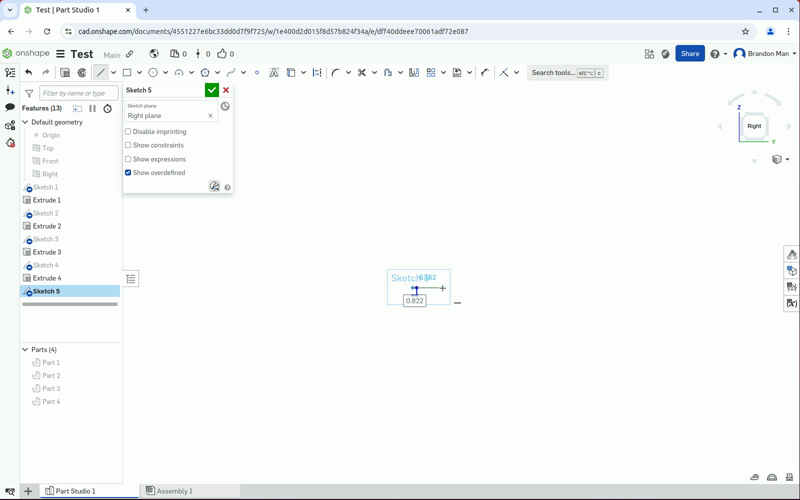
mouse_move(412, 295)
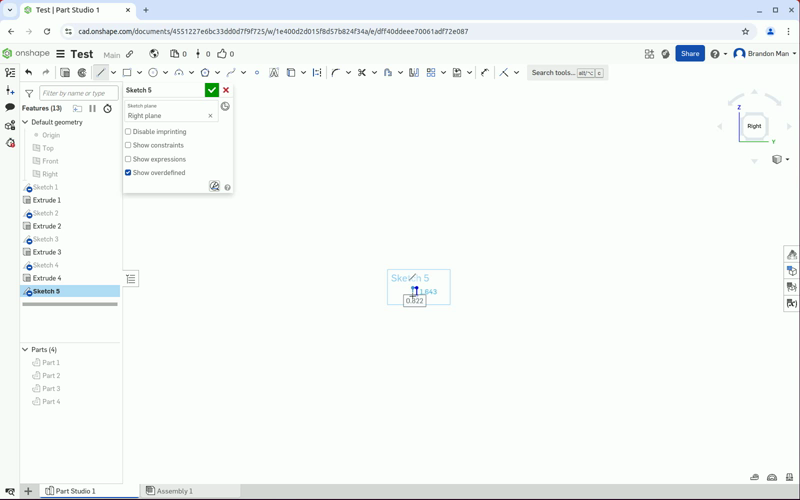
scroll(6)
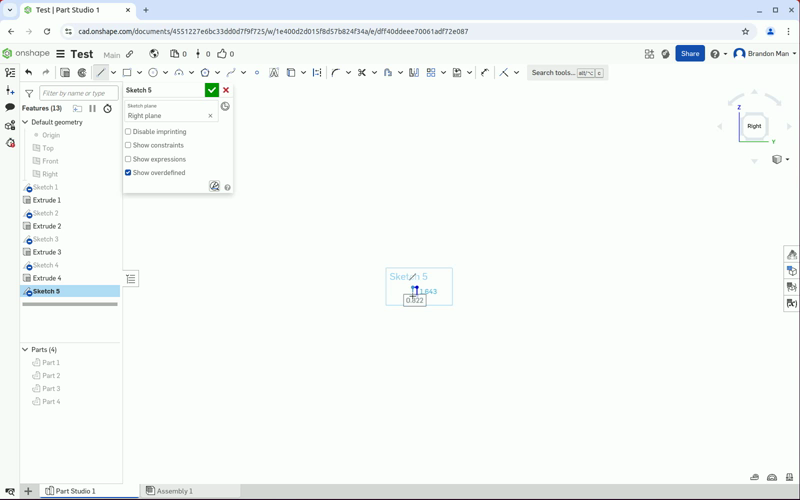
scroll(6)
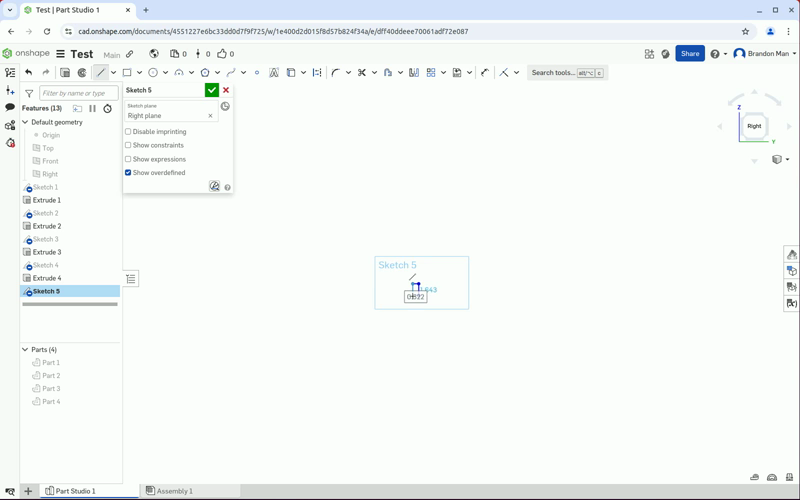
scroll(6)
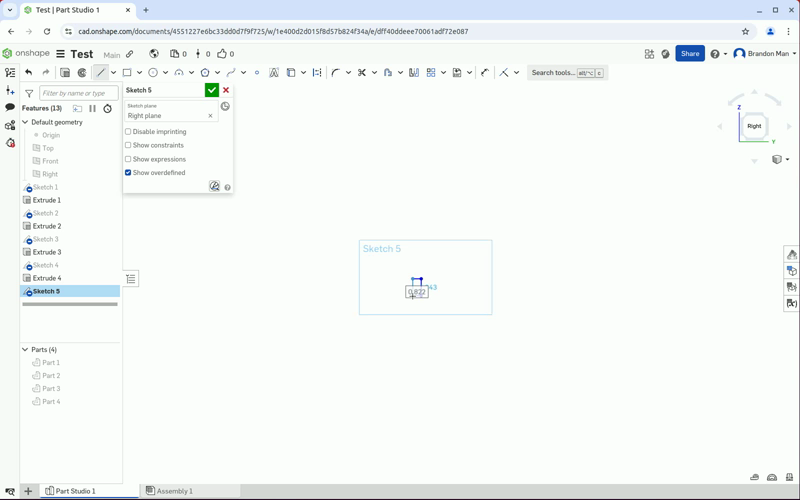
scroll(6)
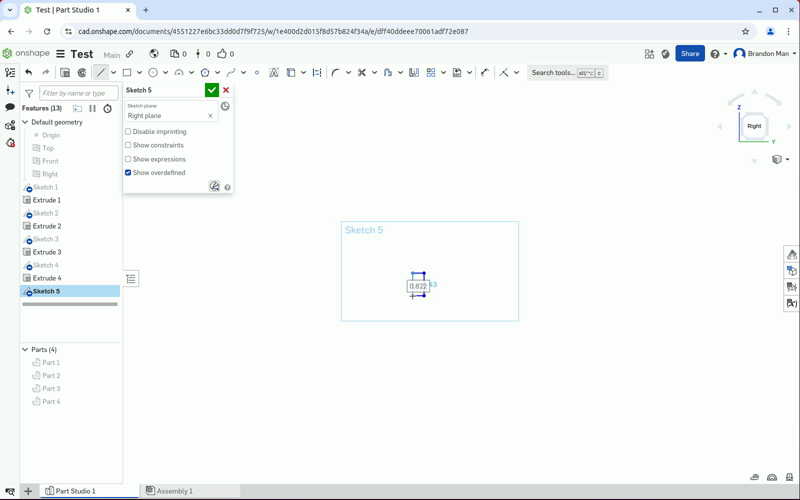
scroll(6)
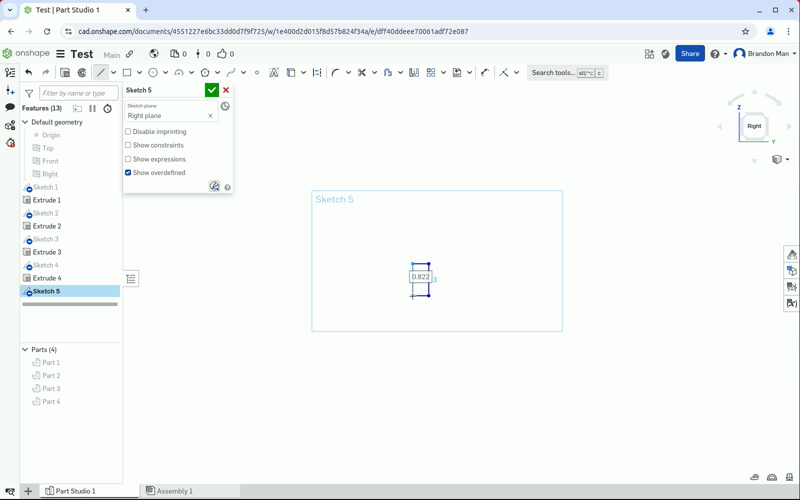
scroll(6)
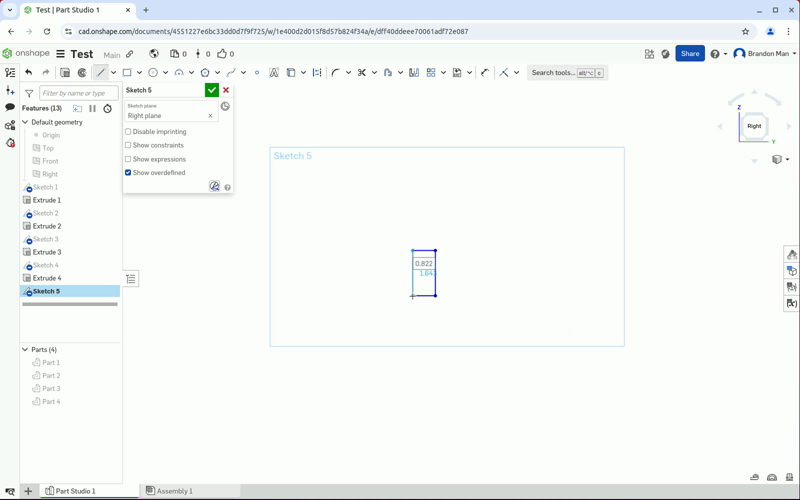
scroll(6)
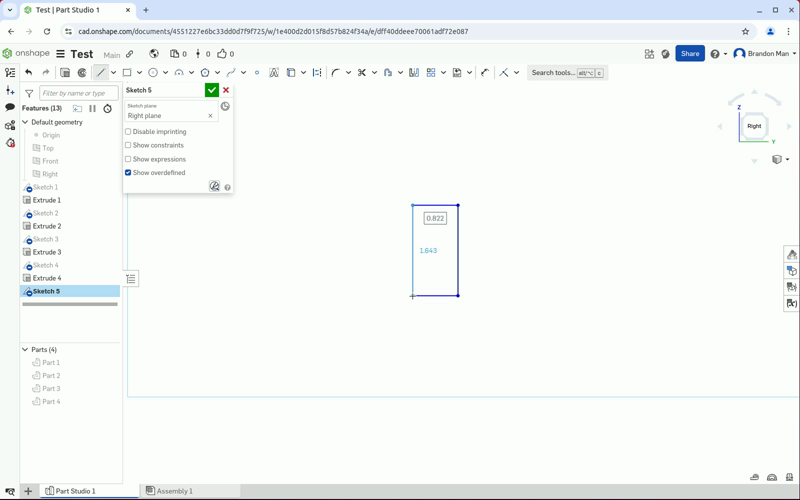
key_up(shift)
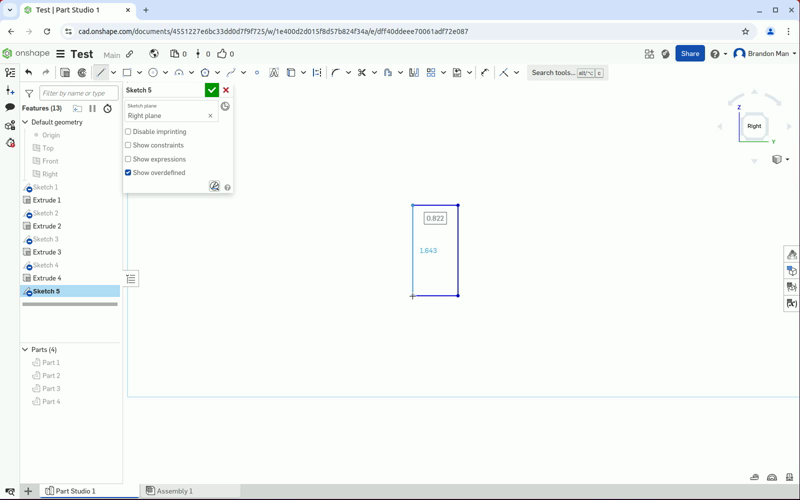
click(412, 295)
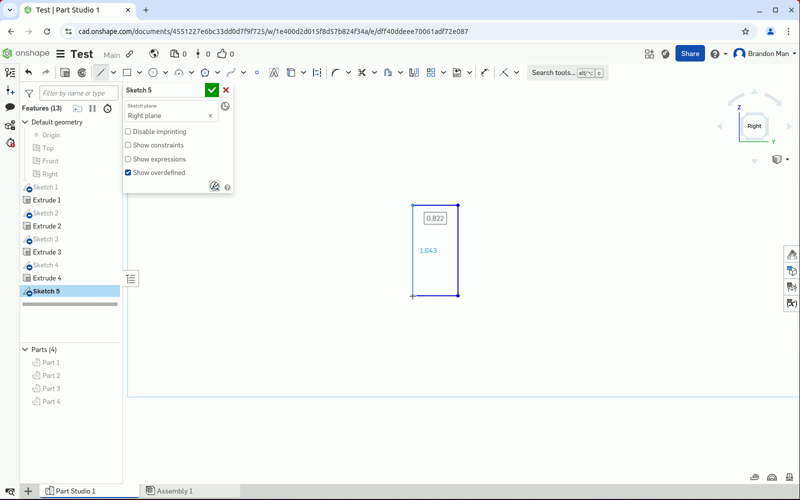
scroll(-6)
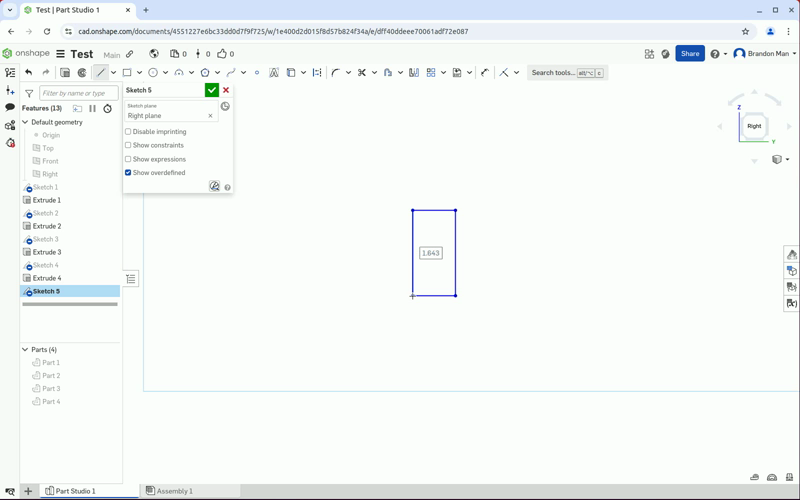
scroll(-6)
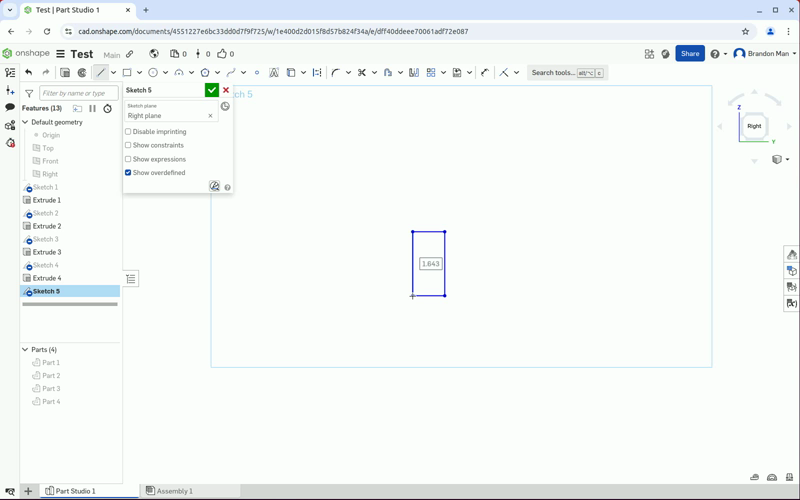
scroll(-6)
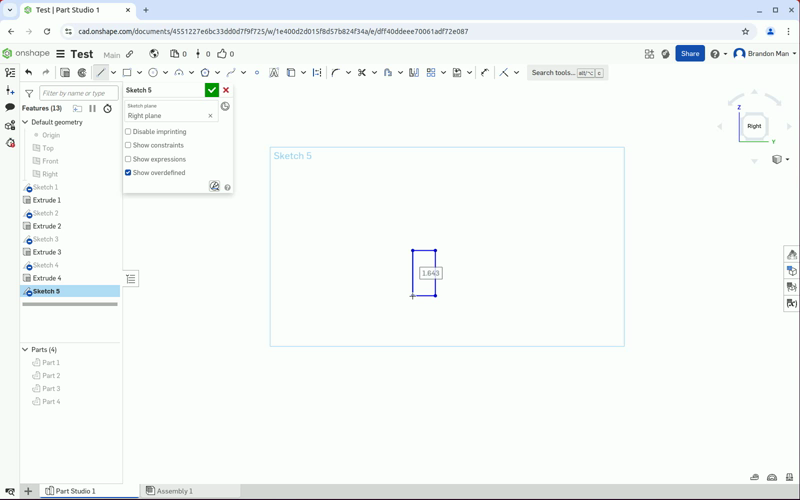
scroll(-6)
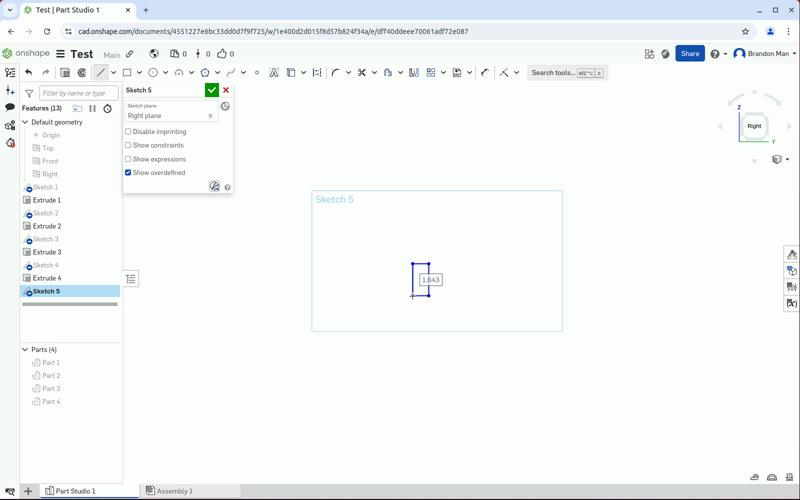
scroll(-6)
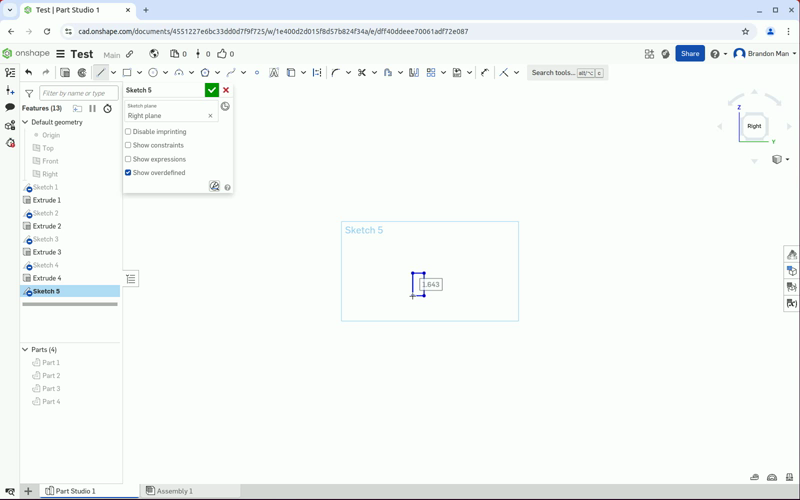
scroll(-6)
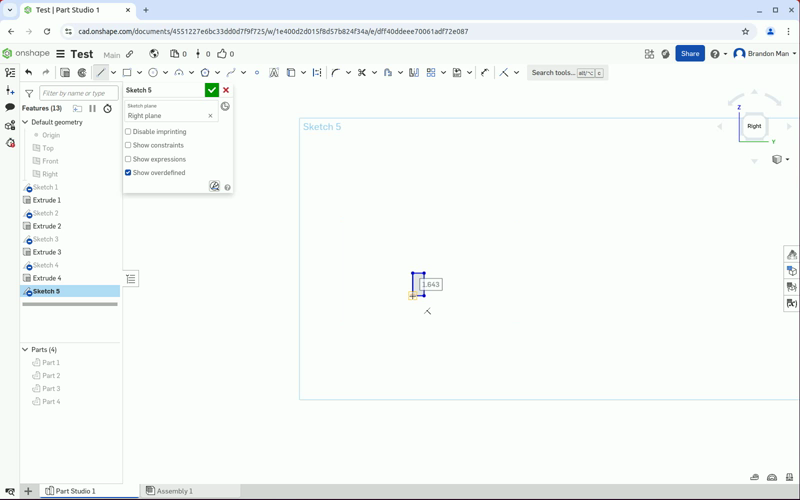
scroll(-6)
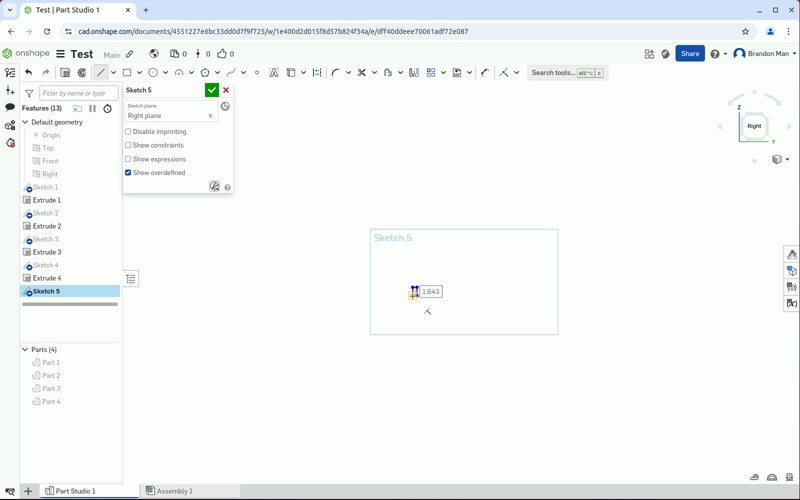
key(esc)
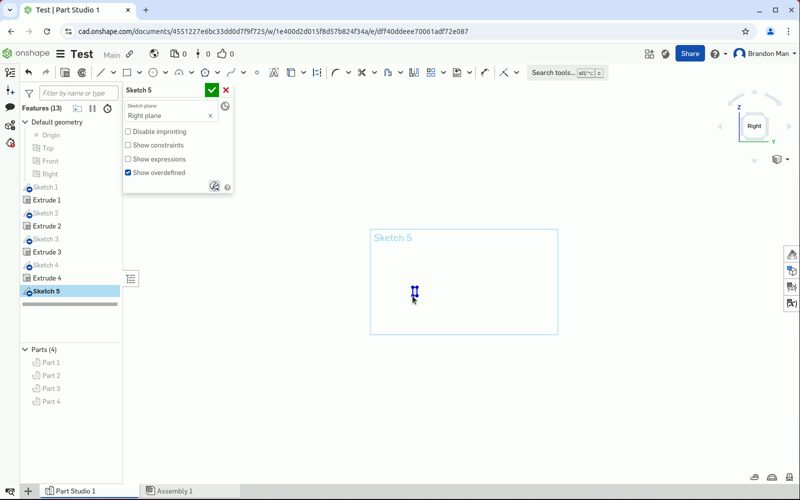
mouse_move(413, 295)
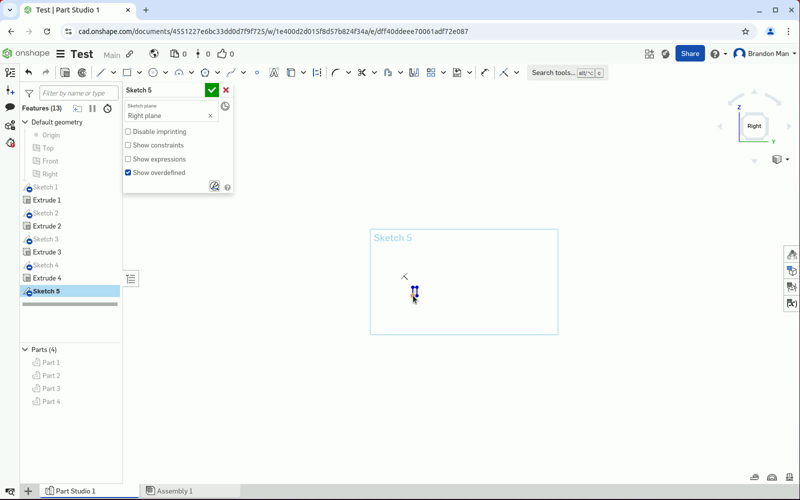
scroll(6)
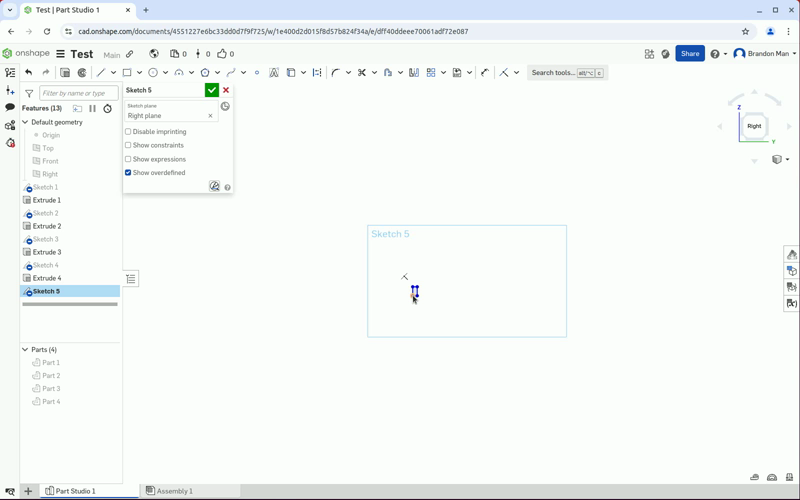
scroll(6)
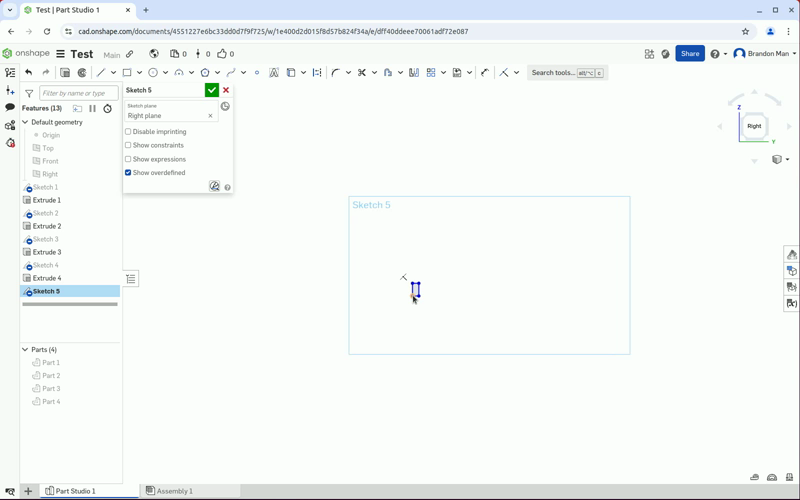
scroll(6)
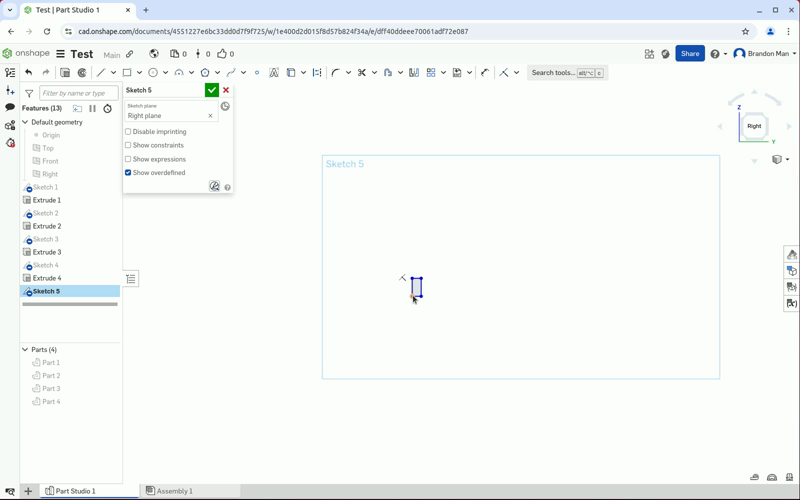
scroll(6)
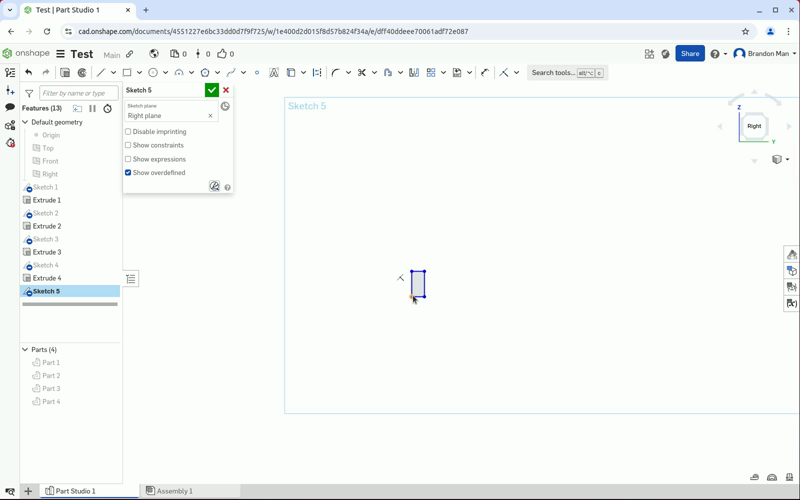
scroll(6)
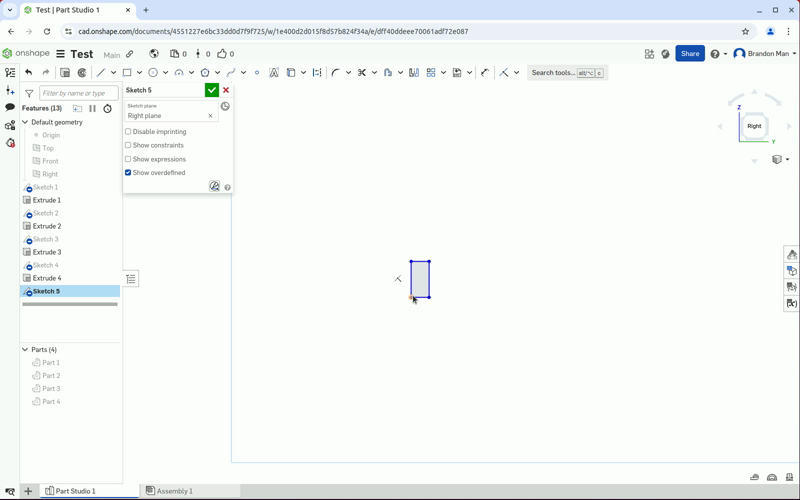
scroll(6)
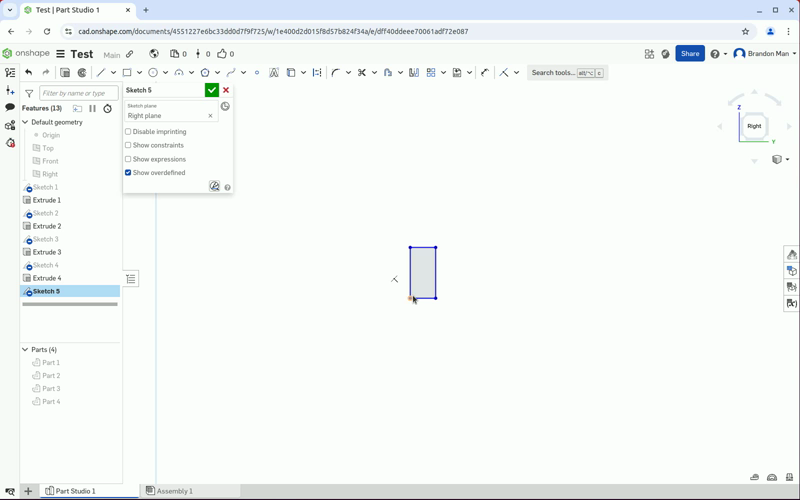
scroll(6)
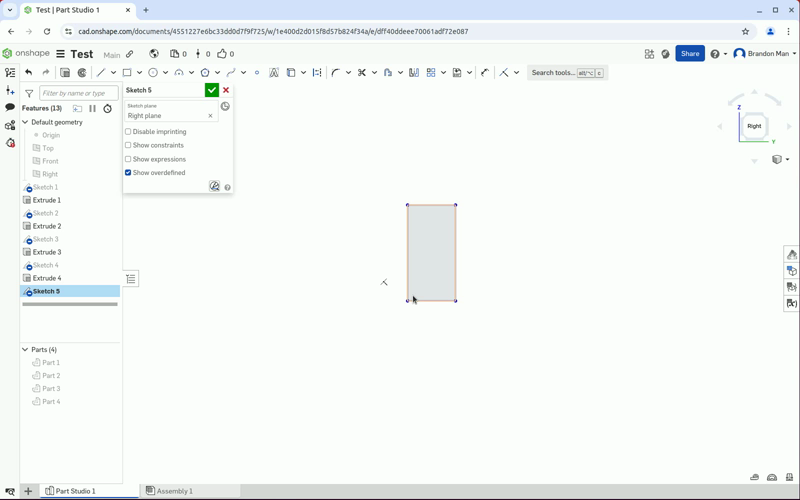
click(413, 295)
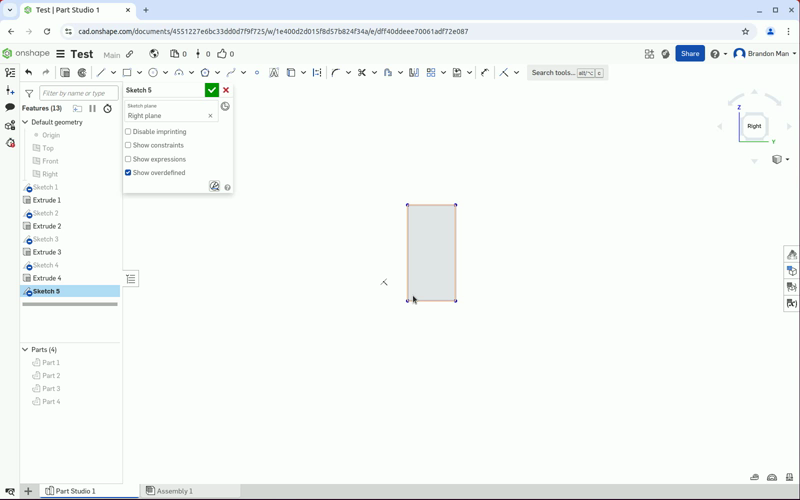
scroll(-6)
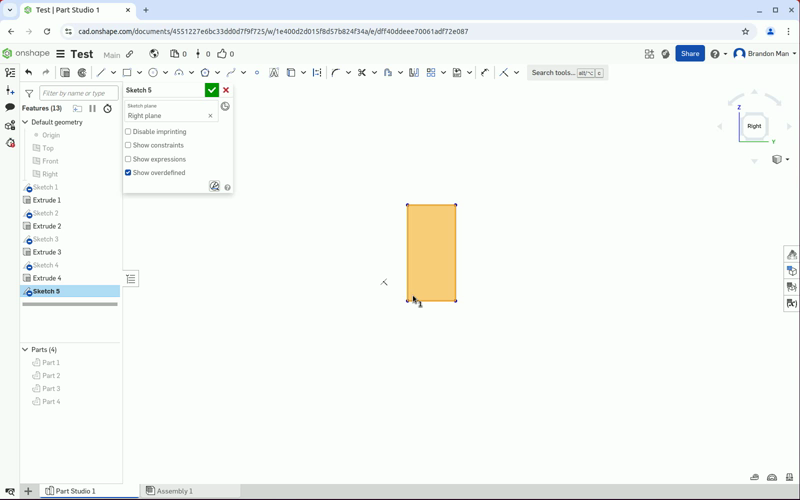
scroll(-6)
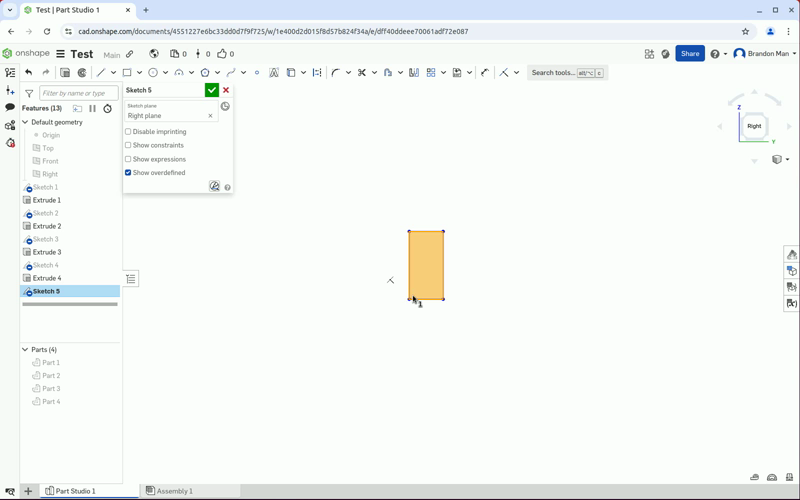
scroll(-6)
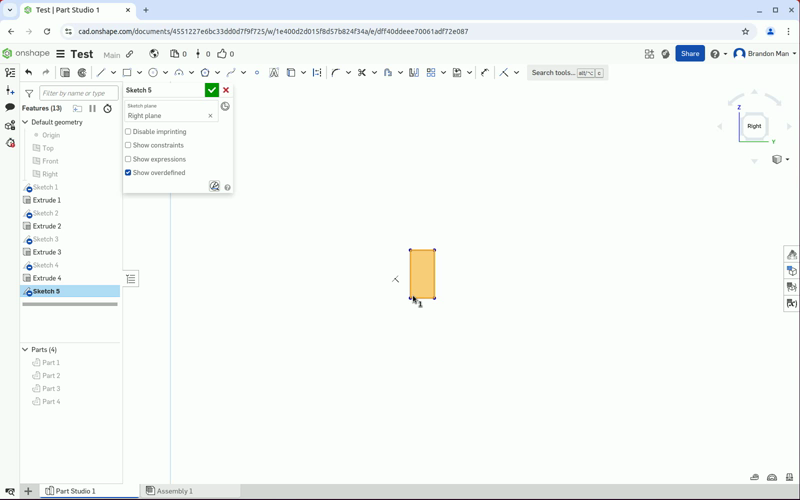
scroll(-6)
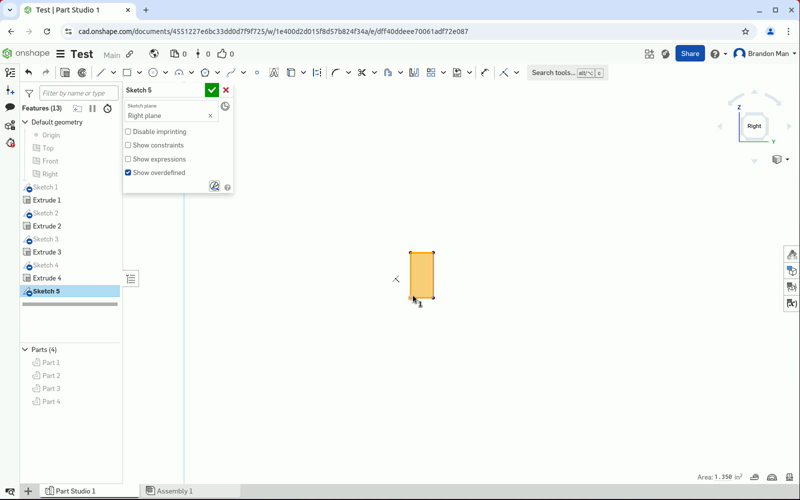
scroll(-6)
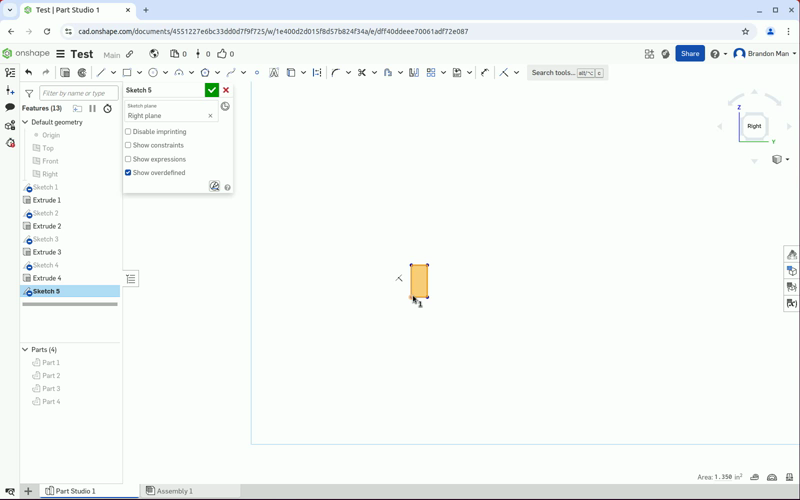
scroll(-6)
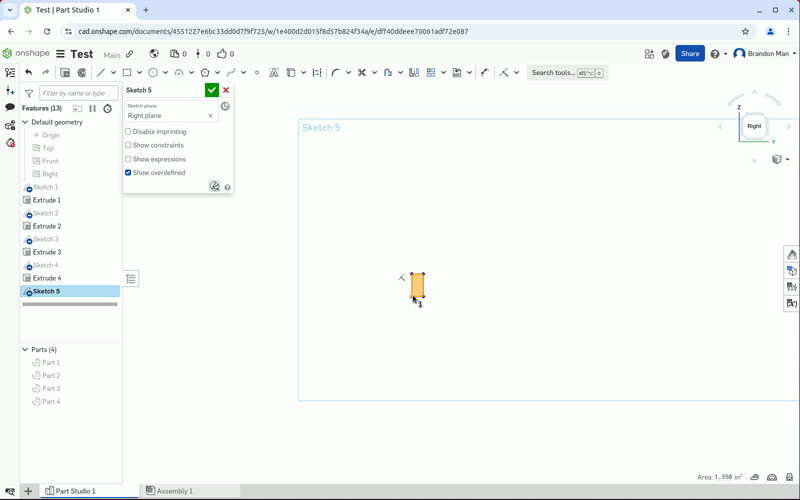
scroll(-6)
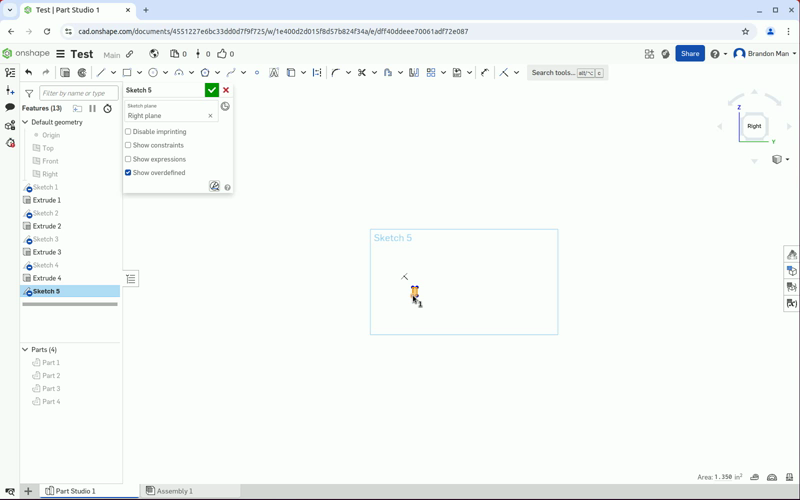
mouse_move(73, 352)
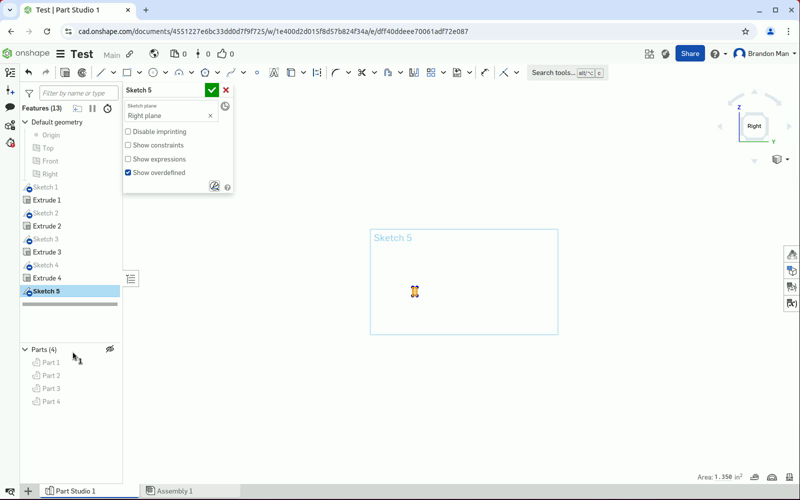
key(shift+y)
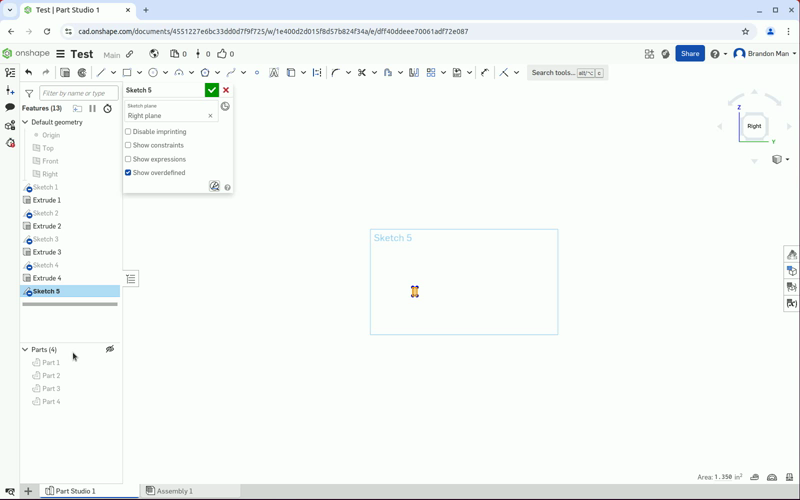
key(shift+e)
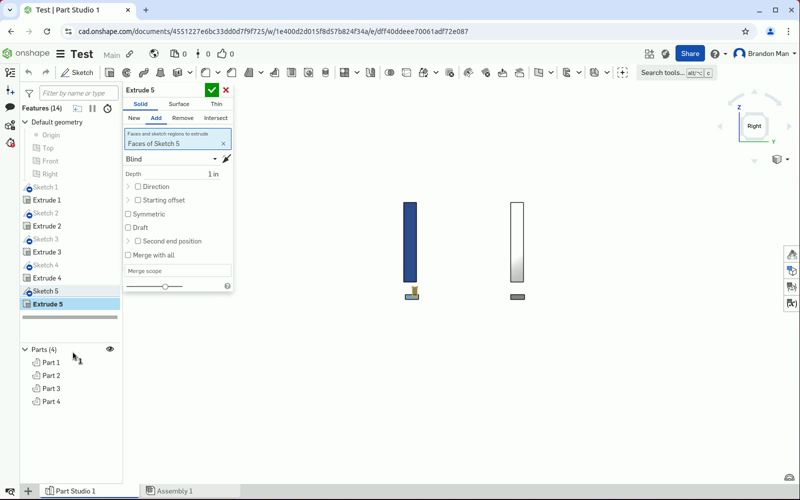
mouse_move(143, 106)
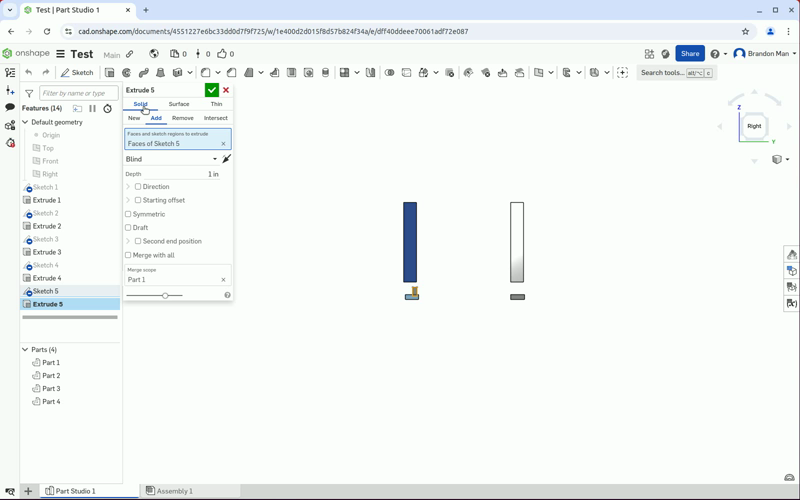
click(143, 106)
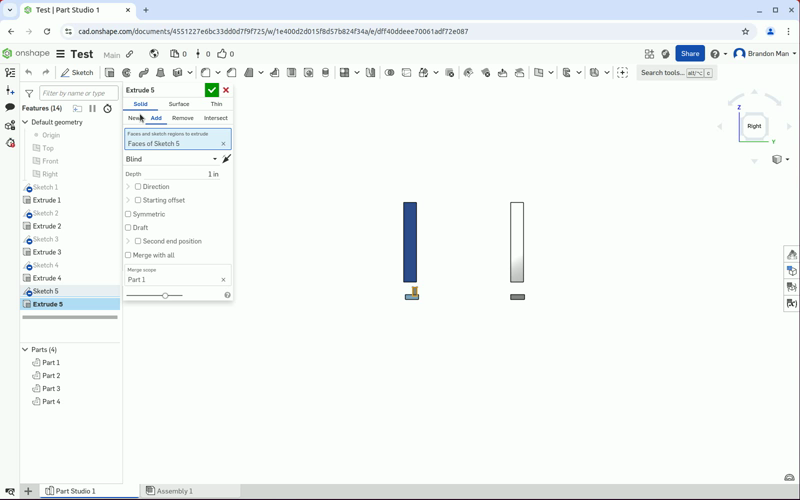
mouse_move(137, 120)
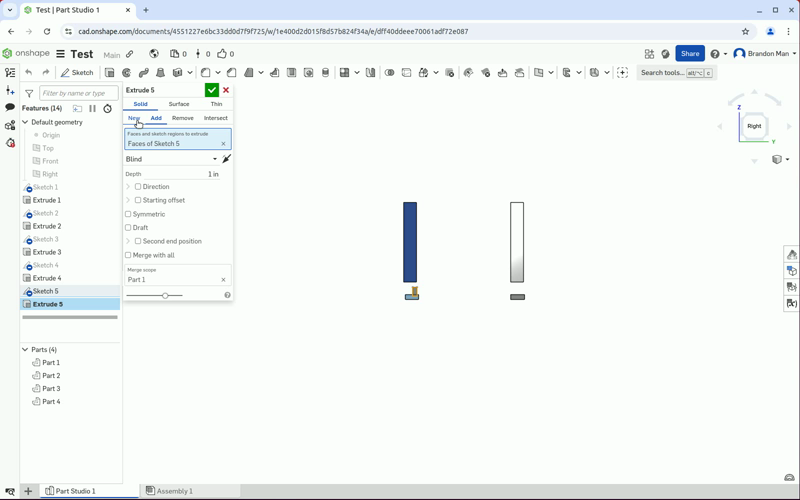
click(137, 120)
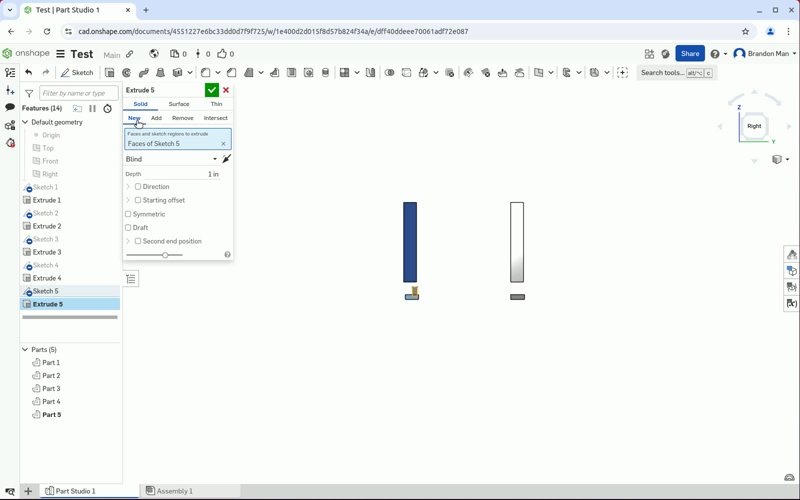
key(tab, 4)
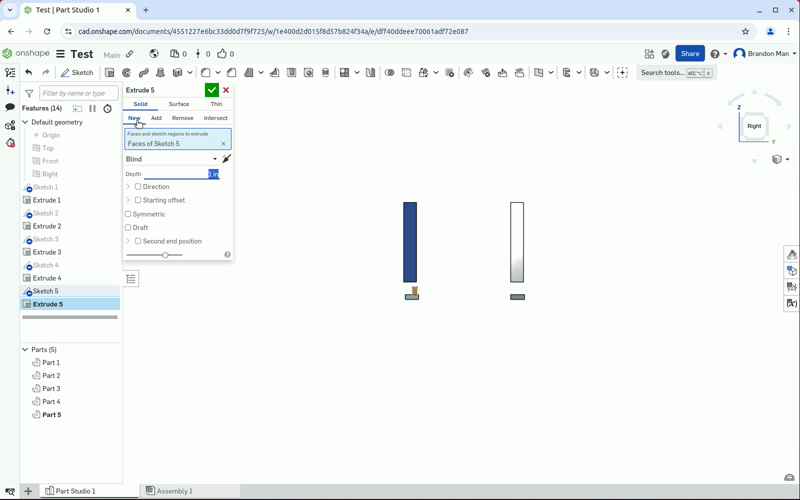
text(23.108)
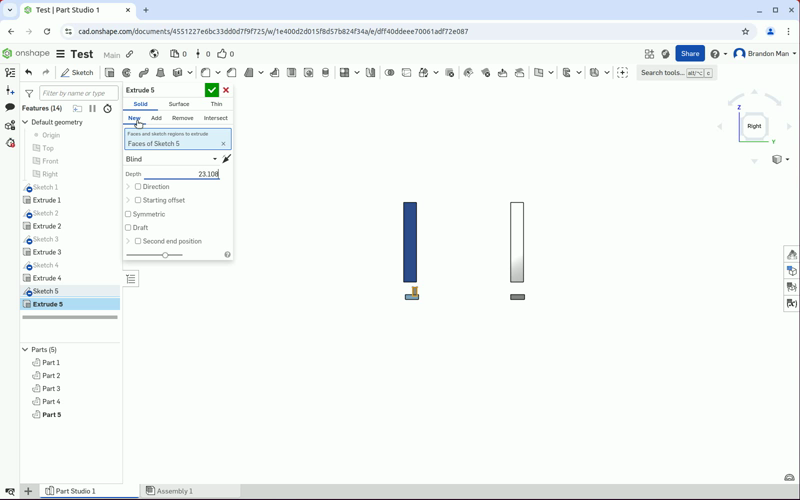
key(tab, 3)
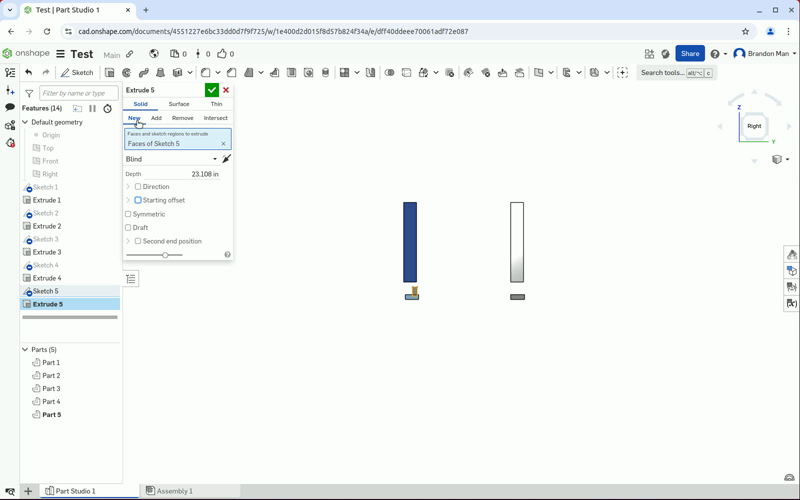
key(tab, 2)
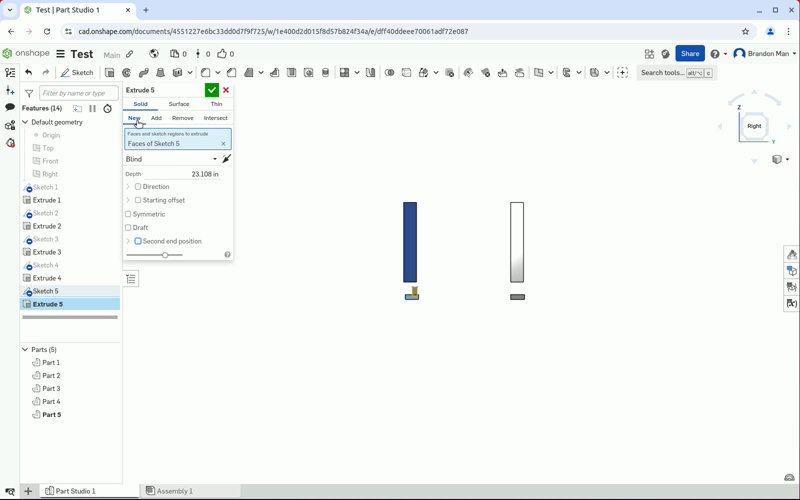
key(space)
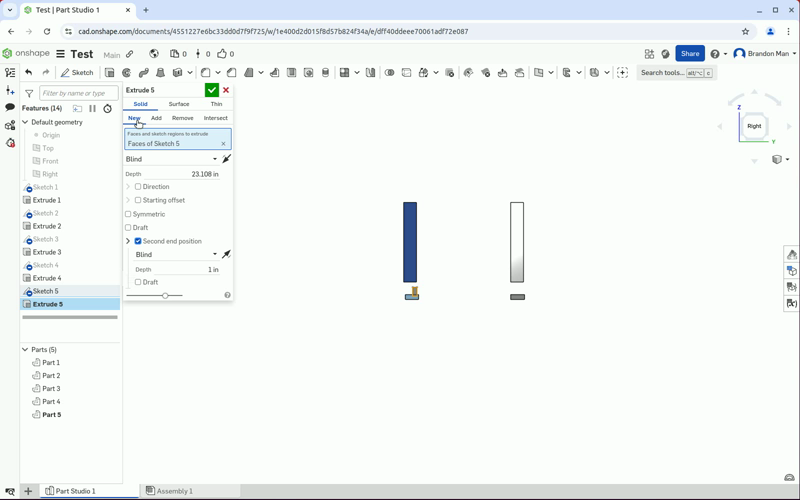
key(tab, 3)
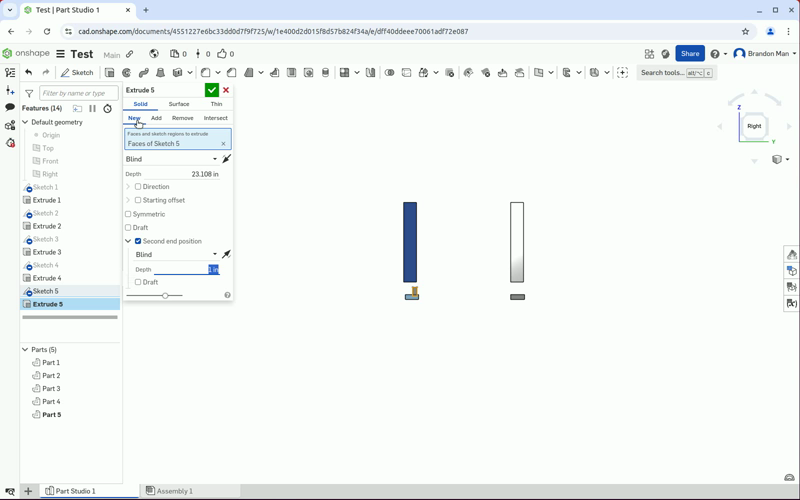
text(23.108)
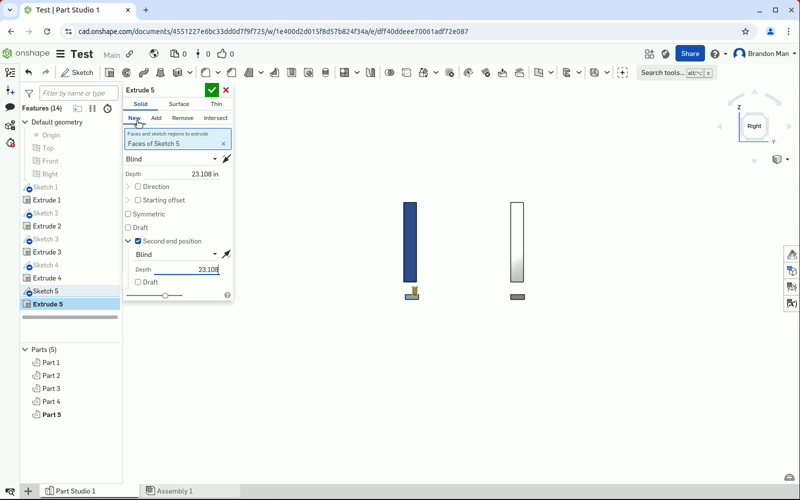
key(enter)
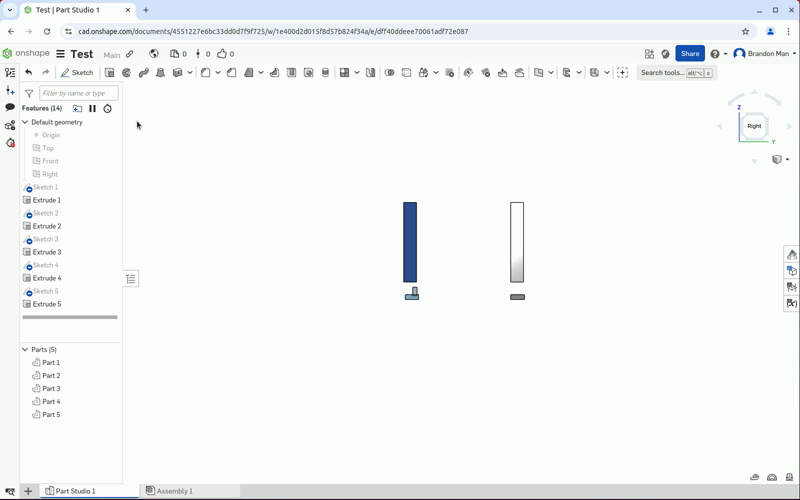
key(shift+h)
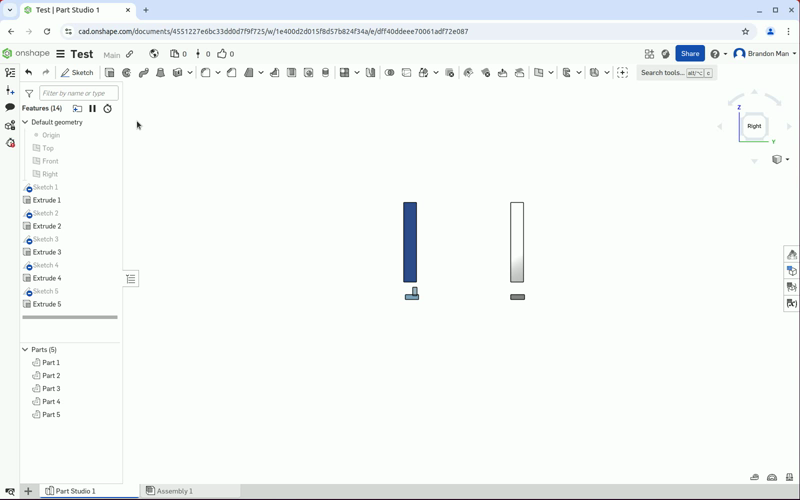
key(shift+h)
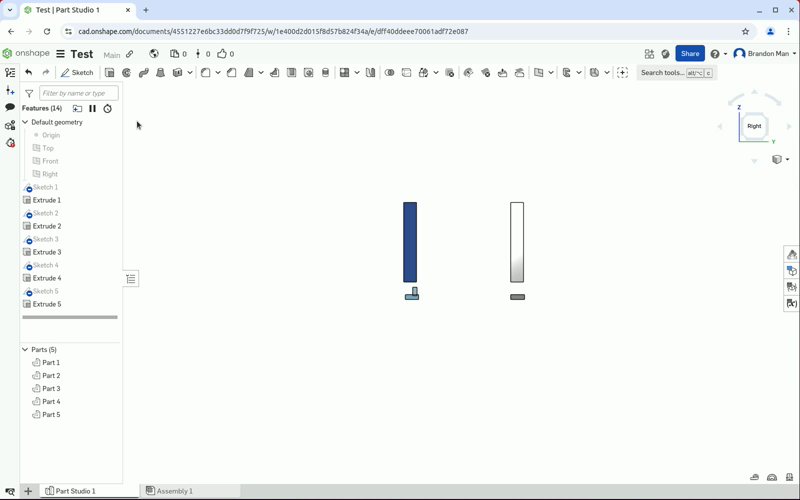
mouse_move(73, 189)
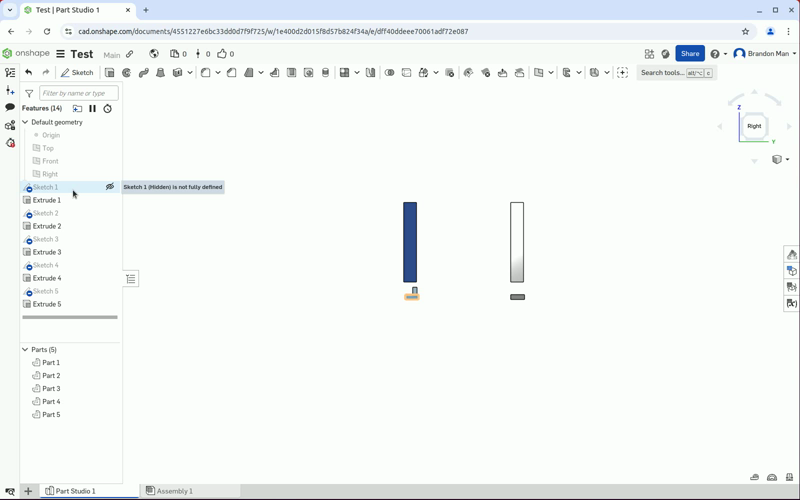
click(73, 189)
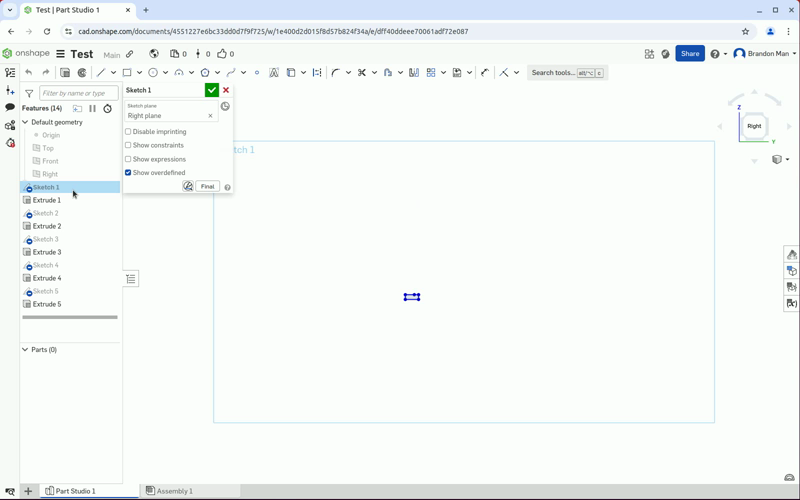
mouse_move(229, 92)
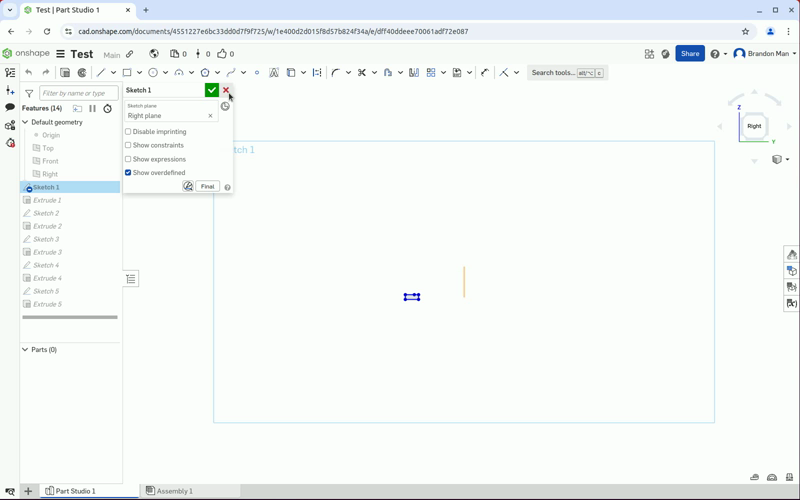
click(229, 92)
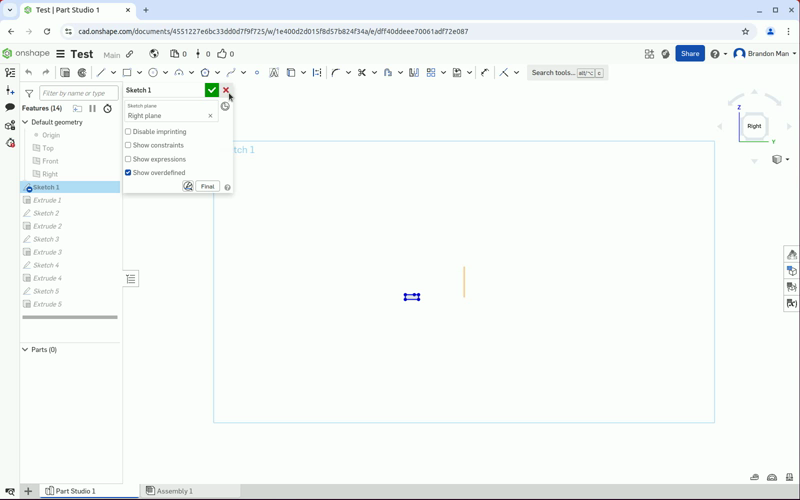
key(shift+s)
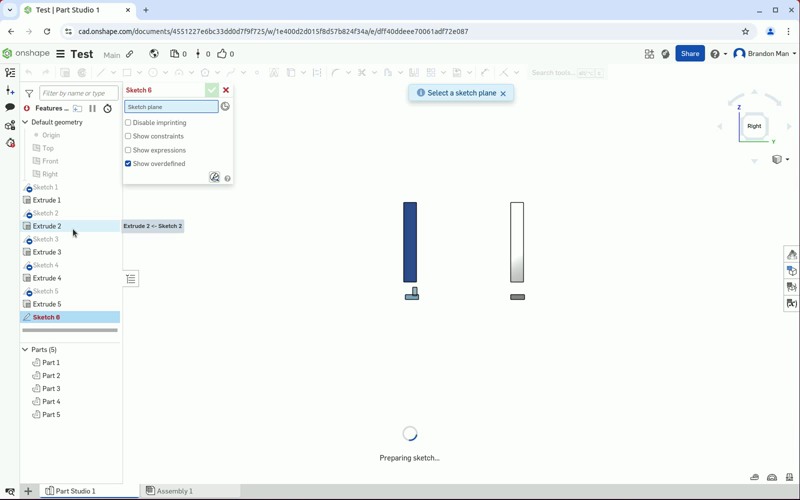
scroll(3)
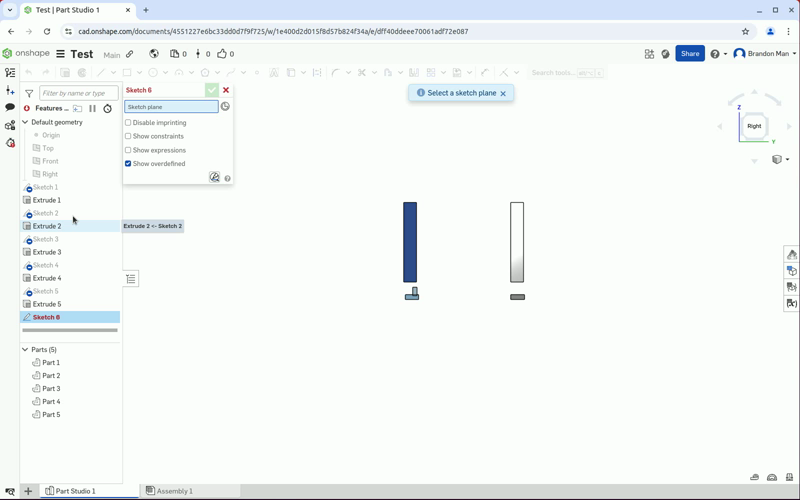
mouse_move(73, 176)
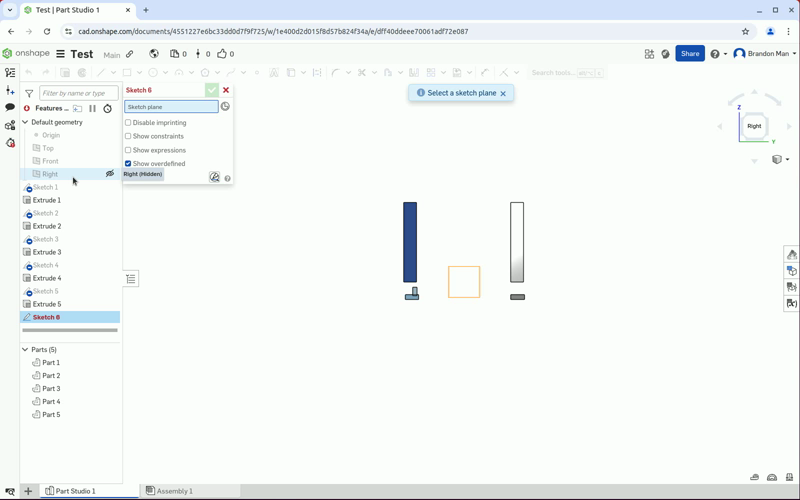
click(73, 176)
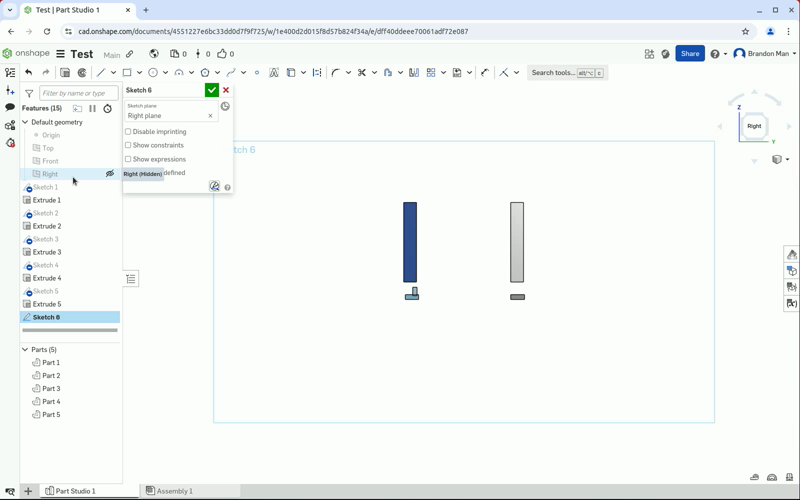
mouse_move(73, 352)
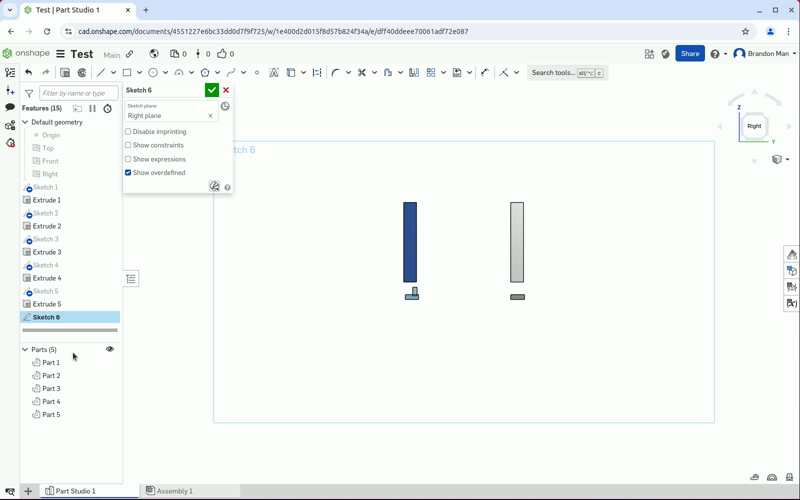
key(y)
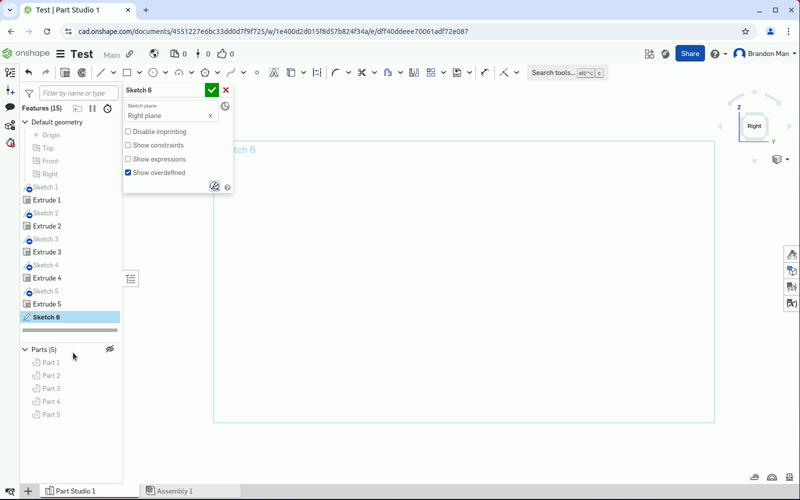
key(l)
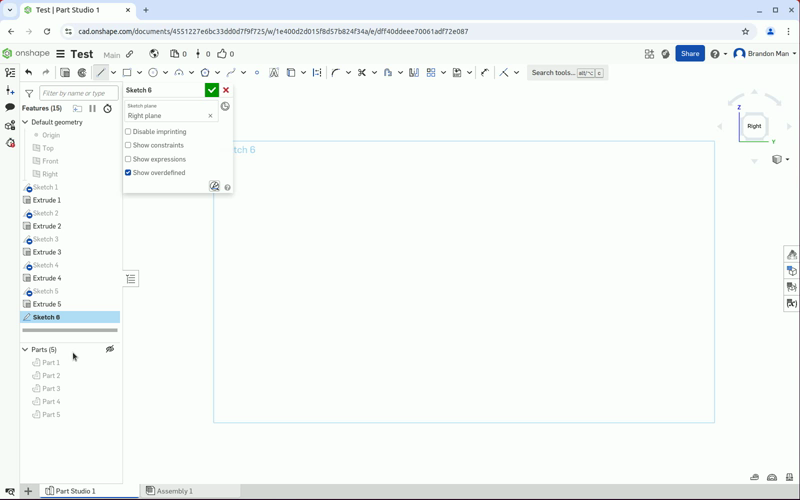
key_down(shift)
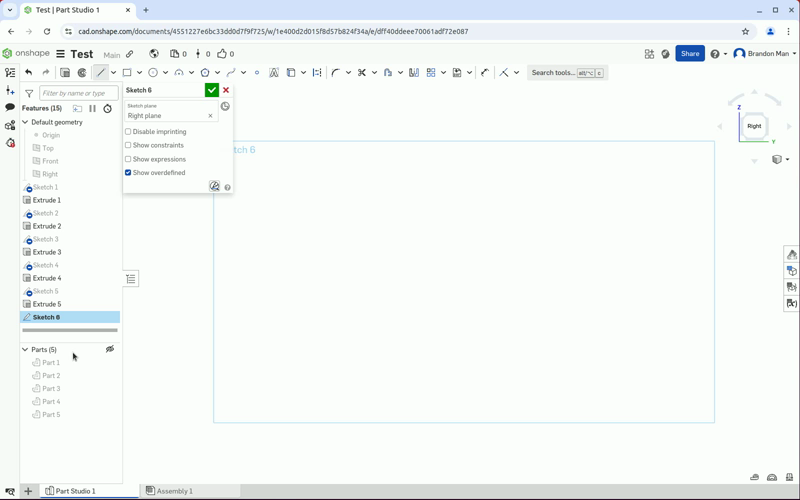
mouse_move(505, 295)
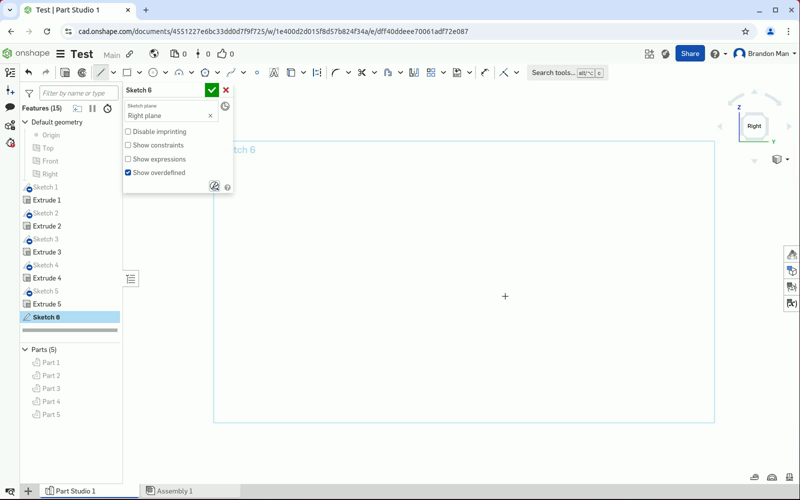
click(505, 295)
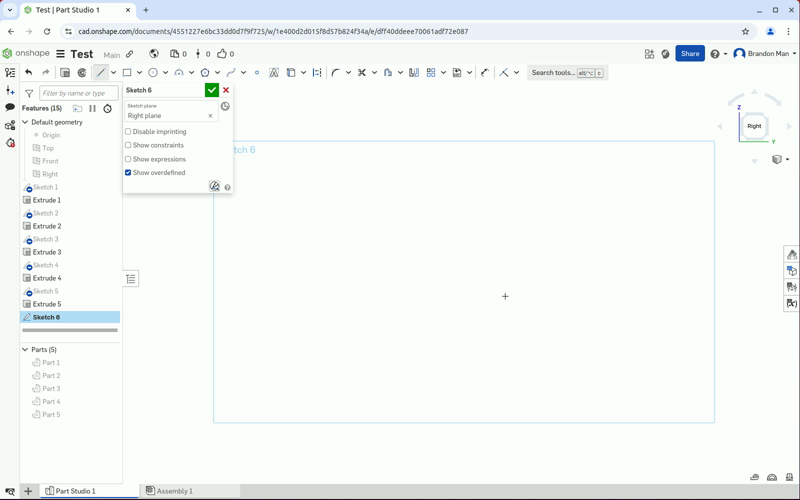
key_up(shift)
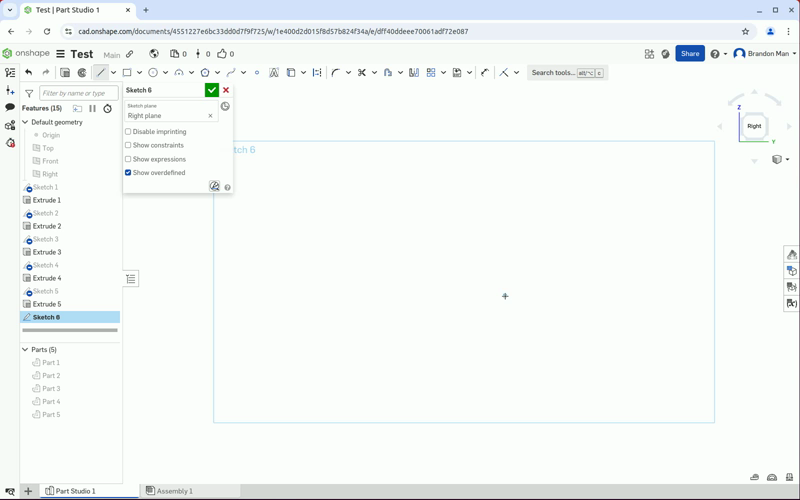
key_down(shift)
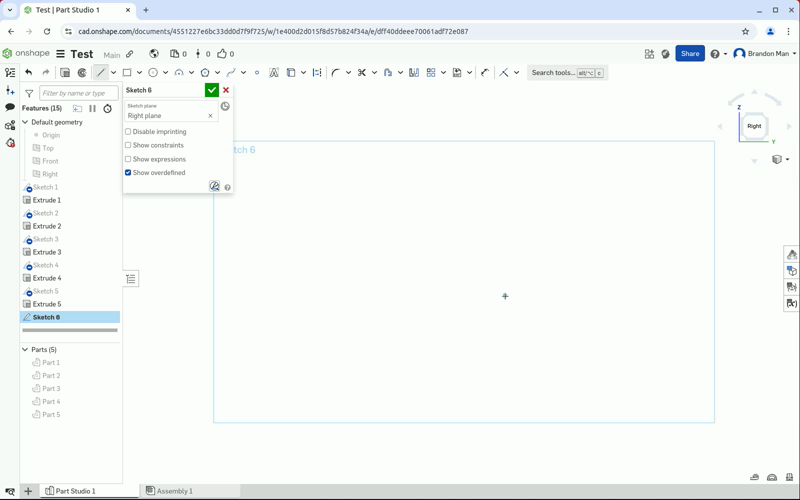
mouse_move(535, 295)
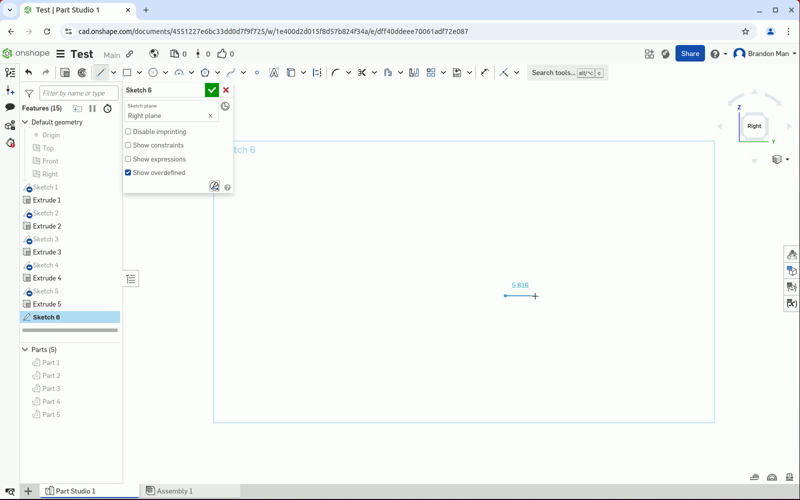
mouse_move(509, 295)
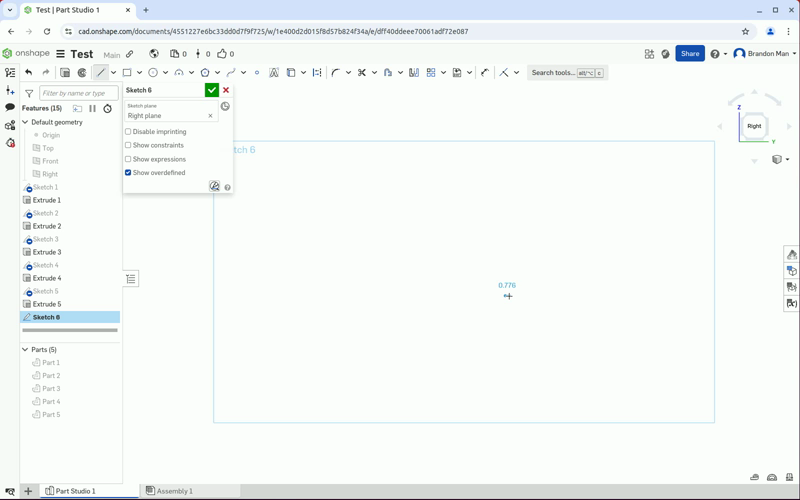
scroll(6)
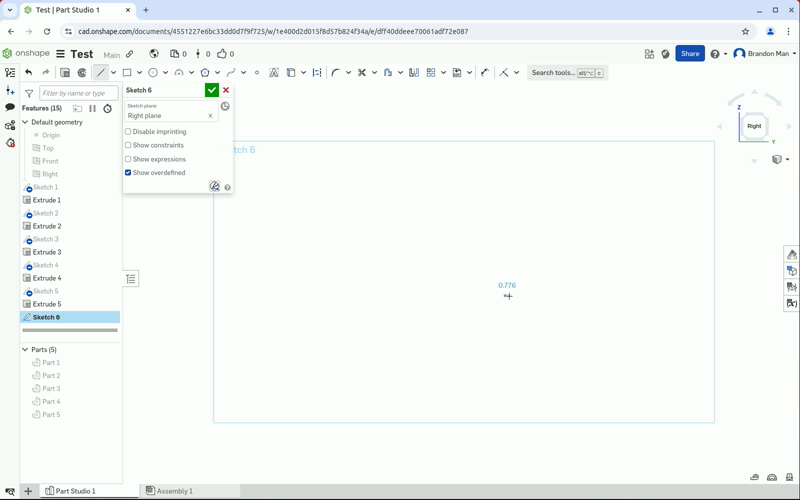
scroll(6)
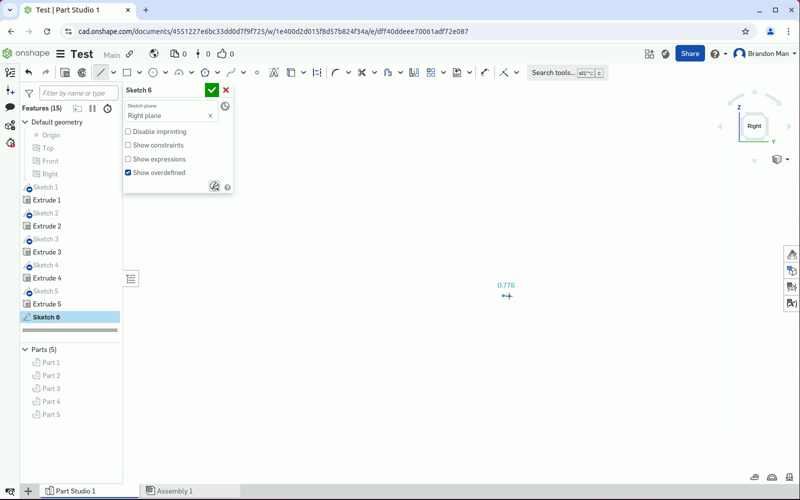
scroll(6)
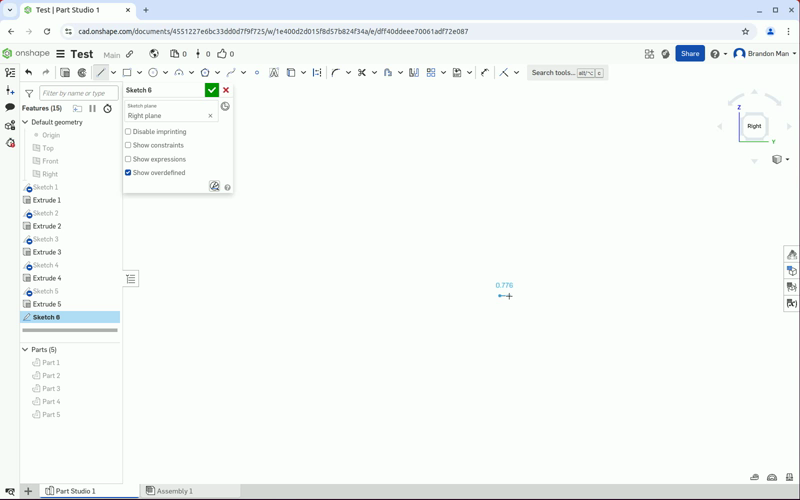
scroll(6)
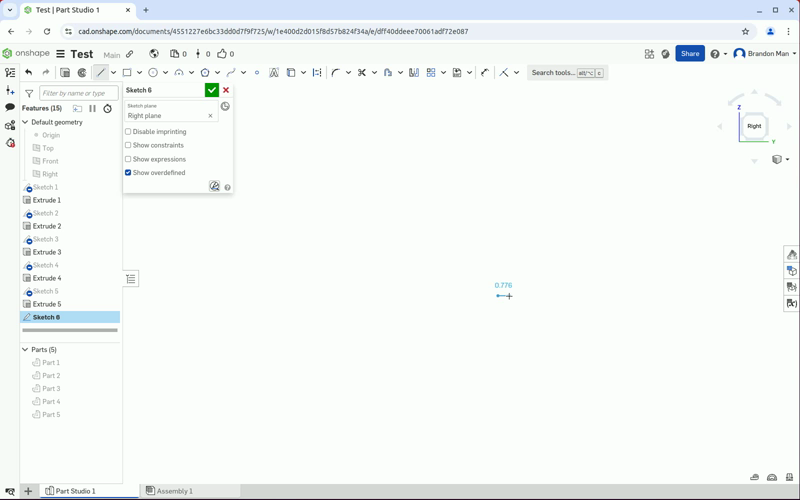
scroll(6)
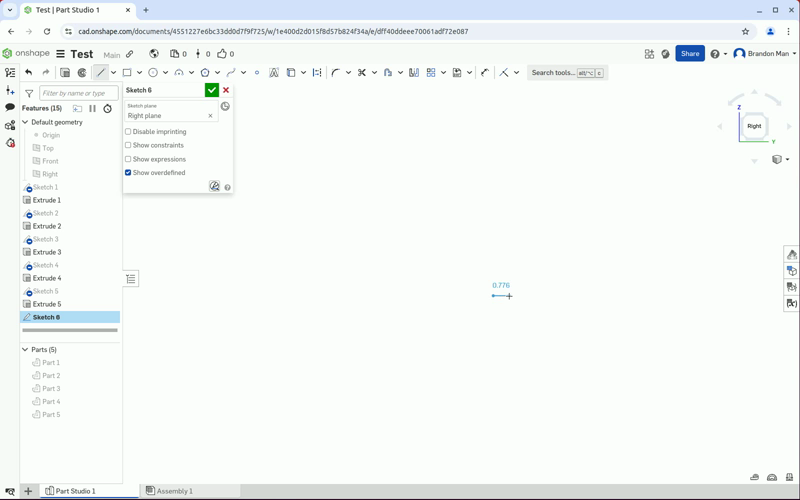
scroll(6)
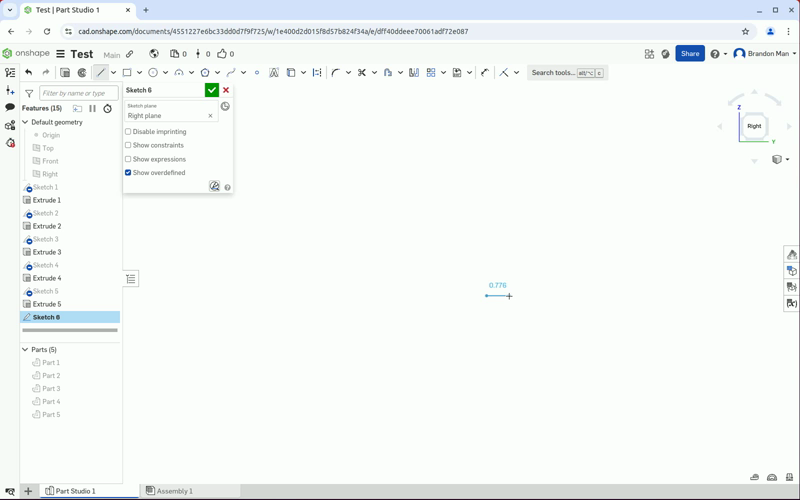
scroll(6)
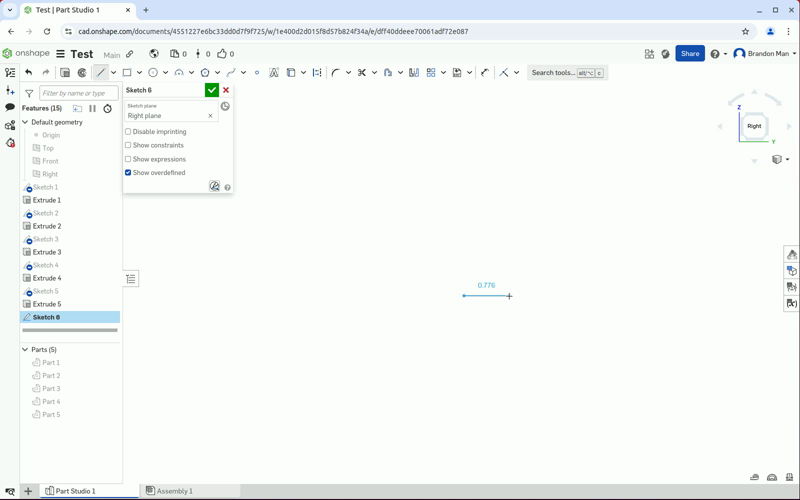
click(509, 295)
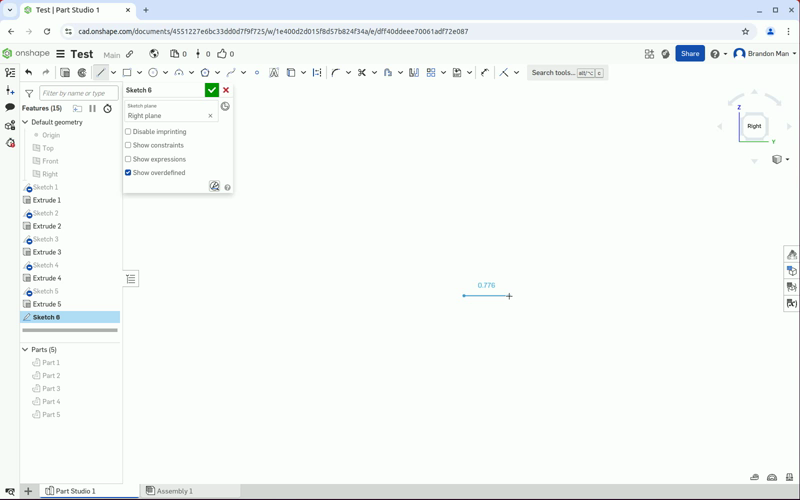
scroll(-6)
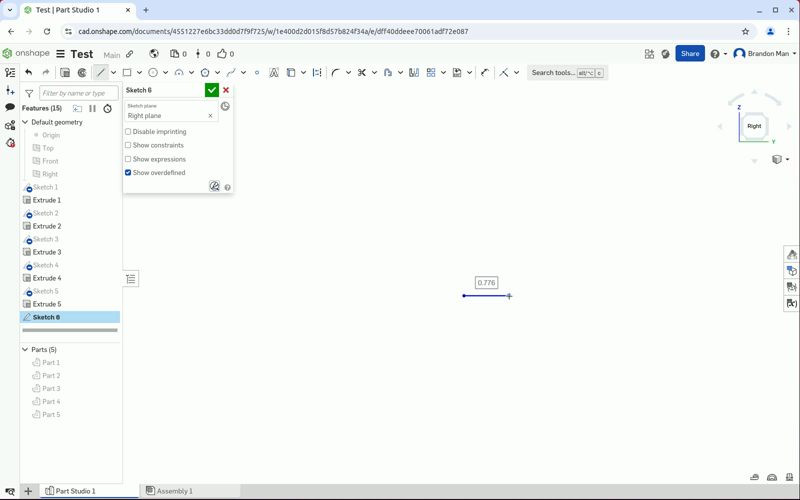
scroll(-6)
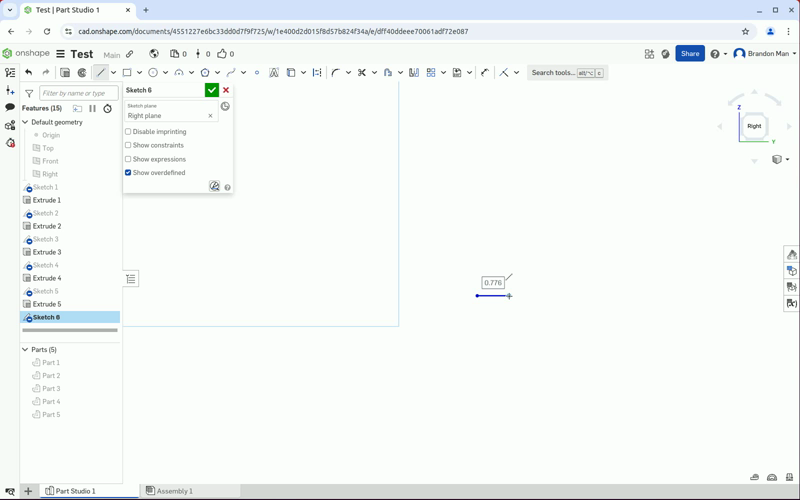
scroll(-6)
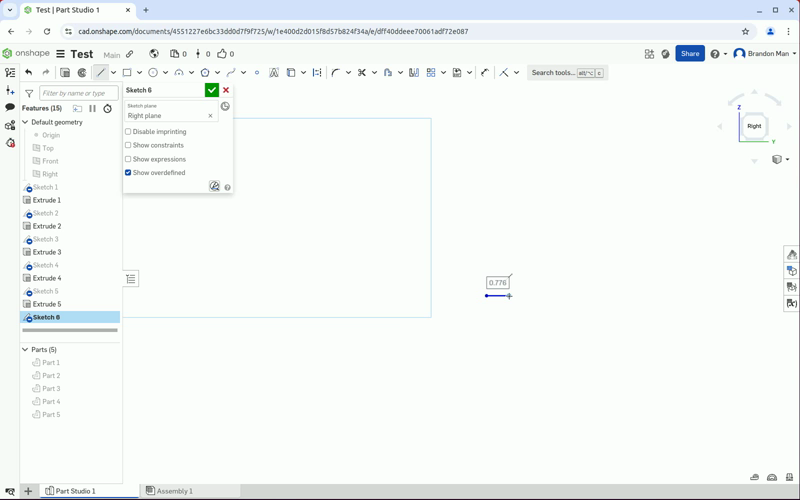
scroll(-6)
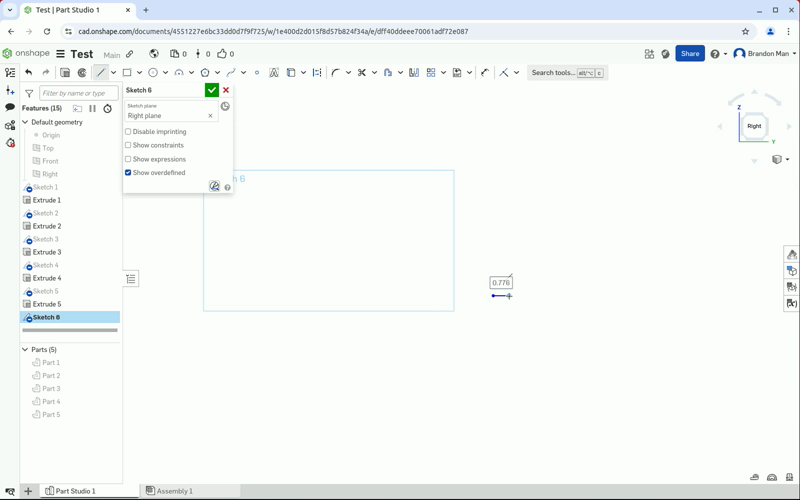
scroll(-6)
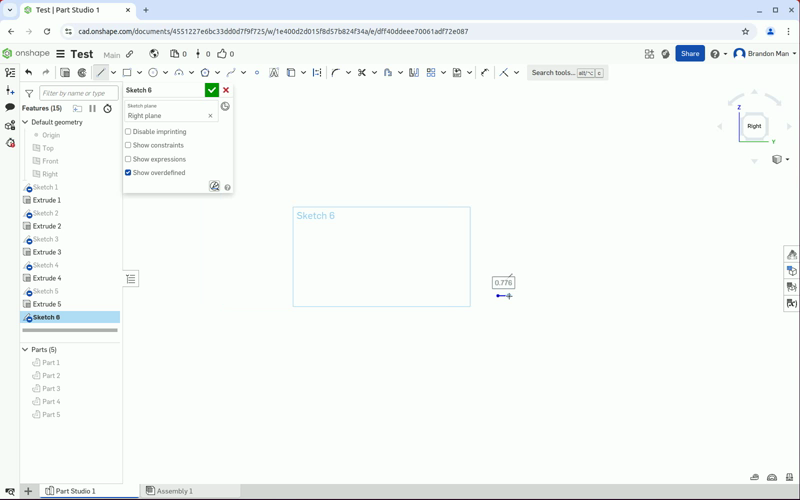
scroll(-6)
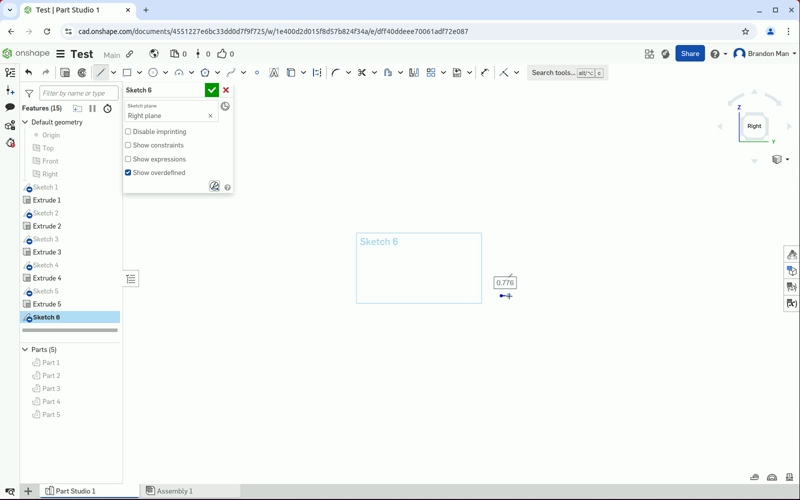
scroll(-6)
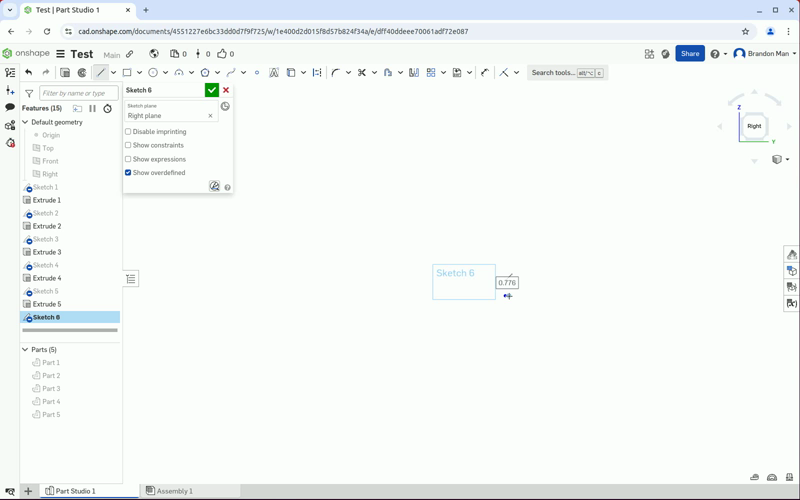
key_up(shift)
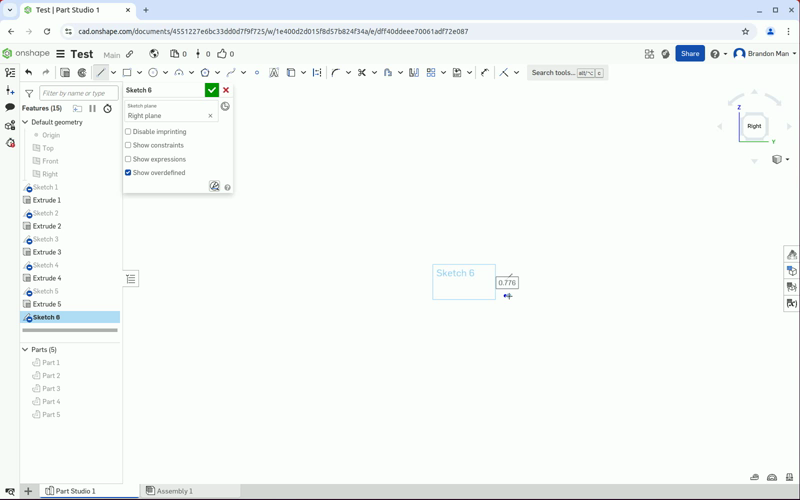
key_down(shift)
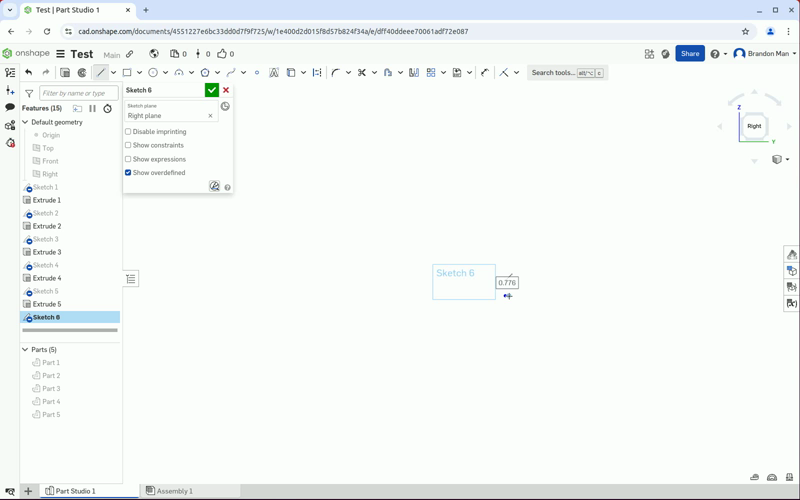
mouse_move(539, 295)
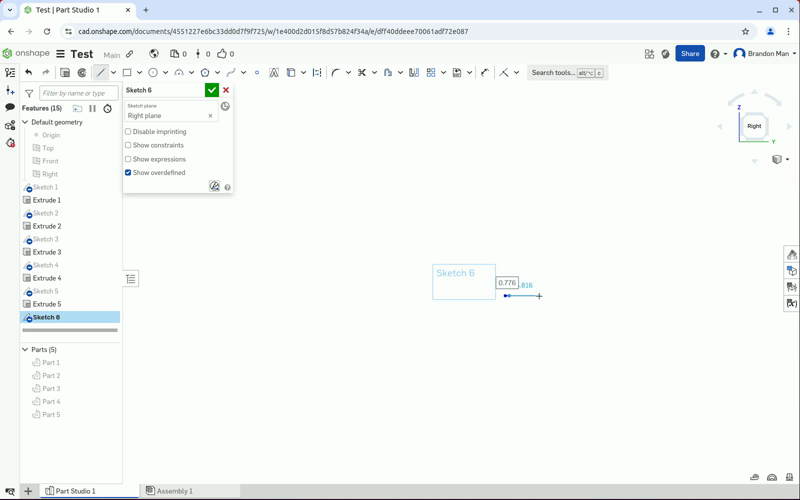
mouse_move(509, 287)
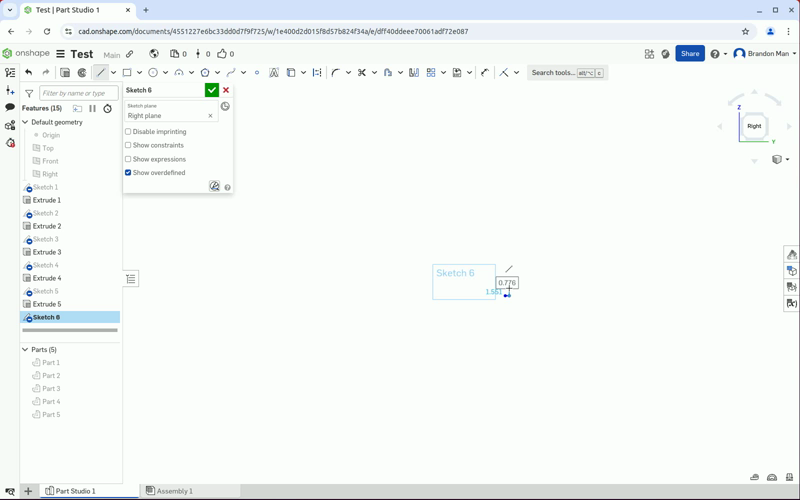
click(509, 287)
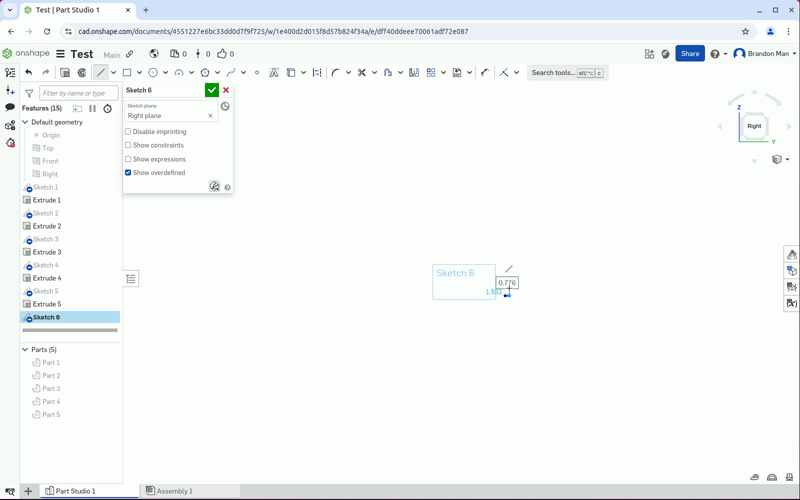
key_up(shift)
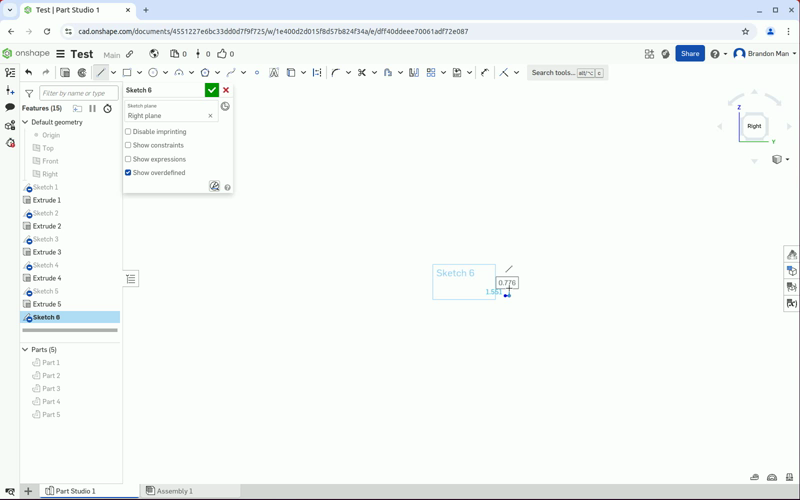
key_down(shift)
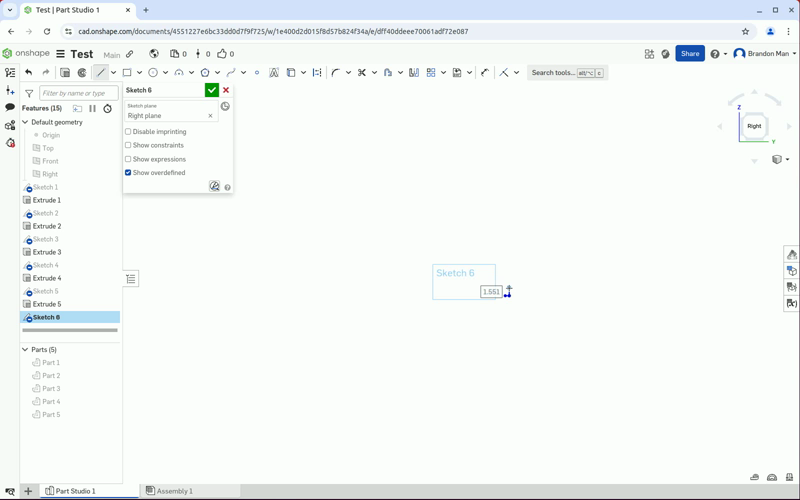
mouse_move(539, 287)
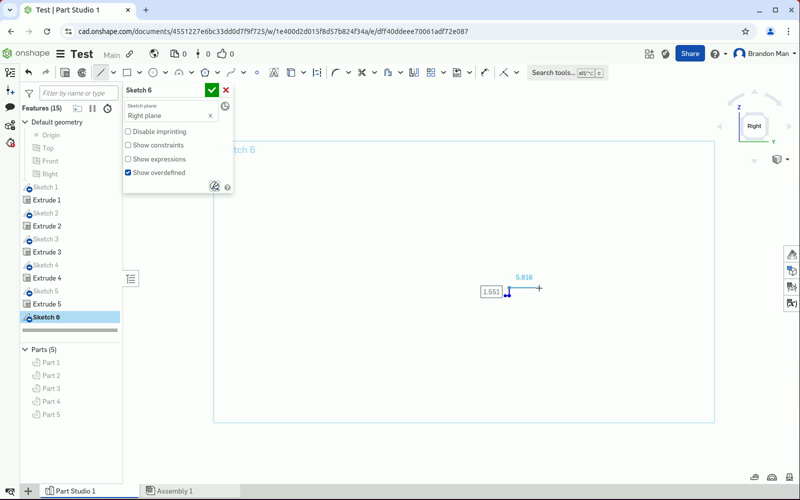
mouse_move(505, 287)
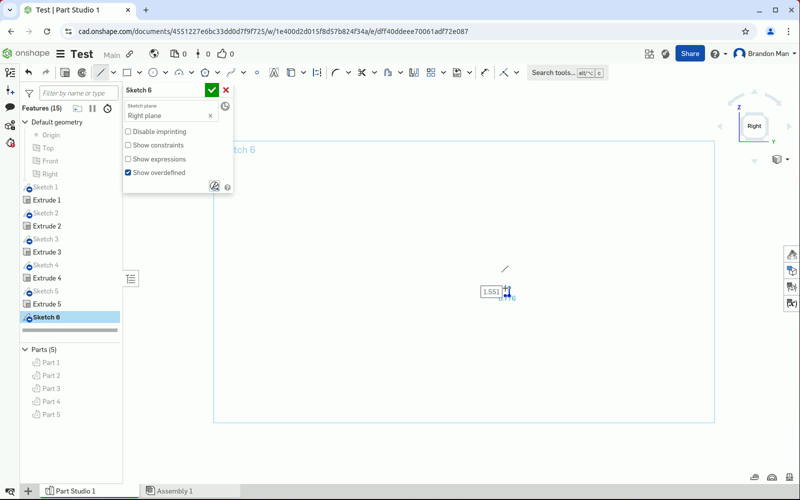
scroll(6)
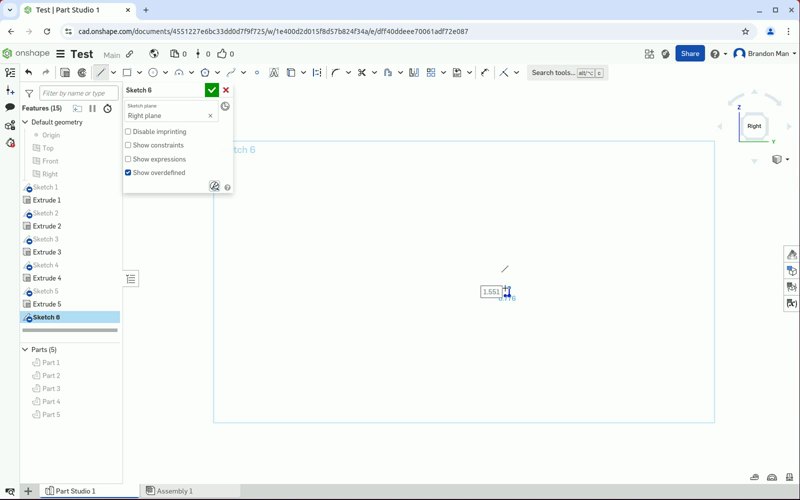
scroll(6)
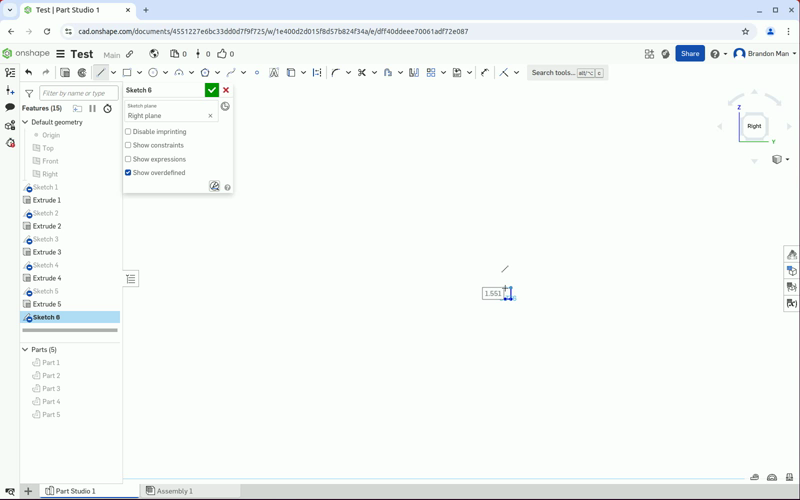
scroll(6)
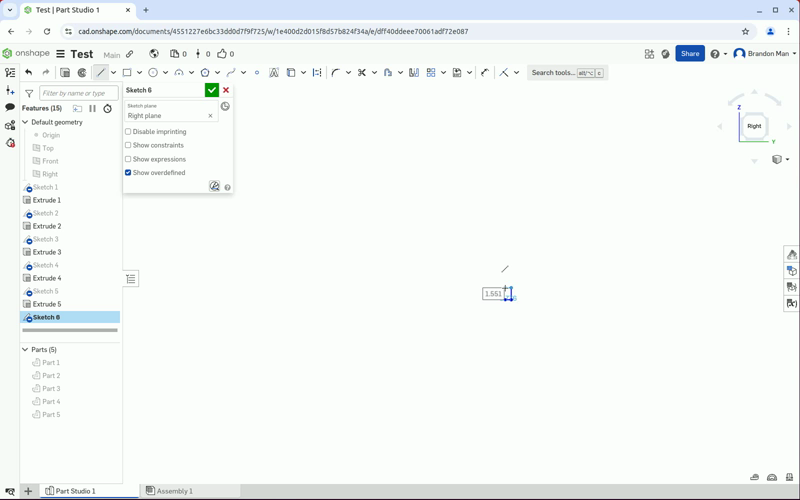
scroll(6)
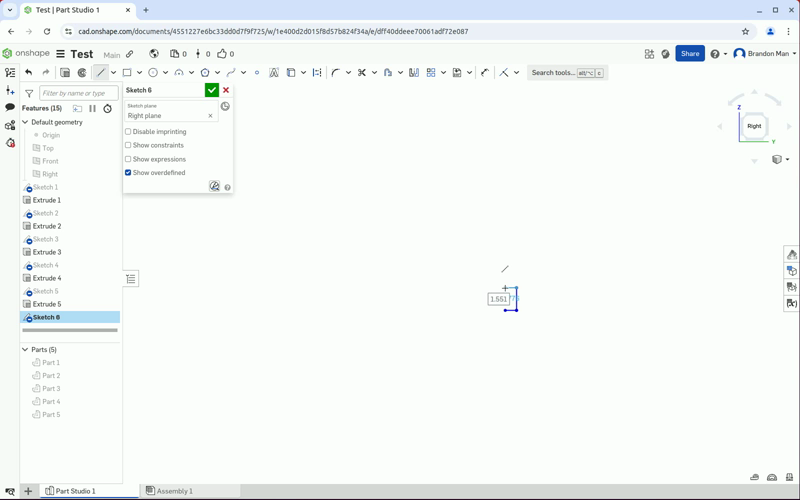
scroll(6)
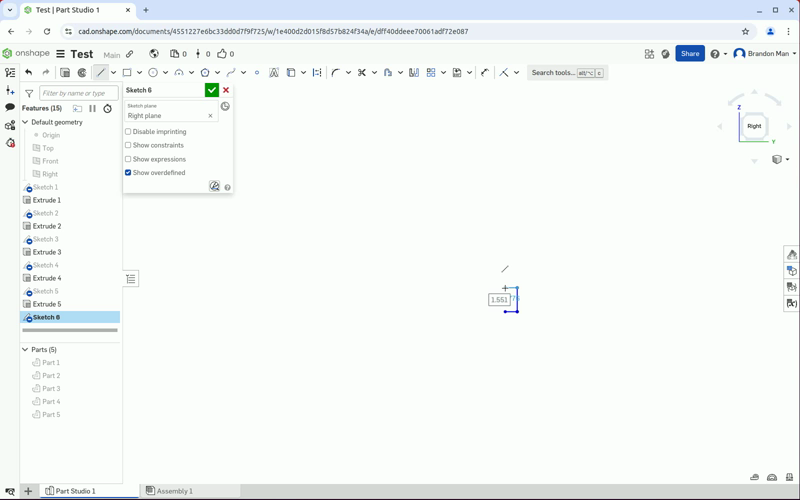
scroll(6)
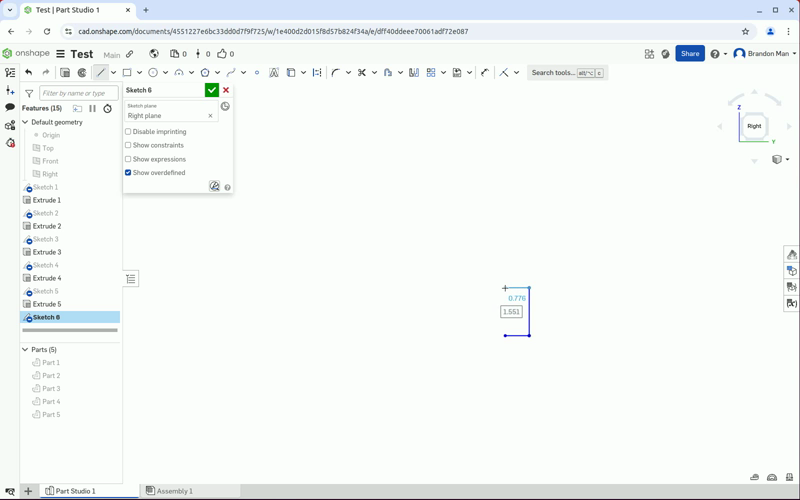
scroll(6)
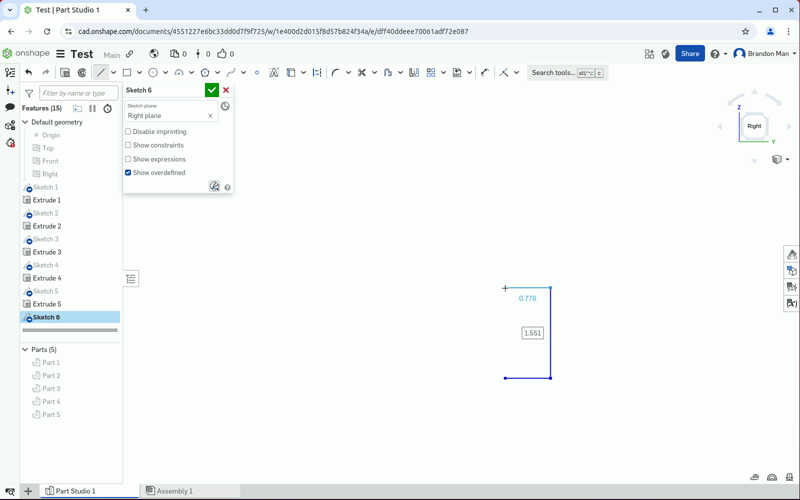
click(505, 287)
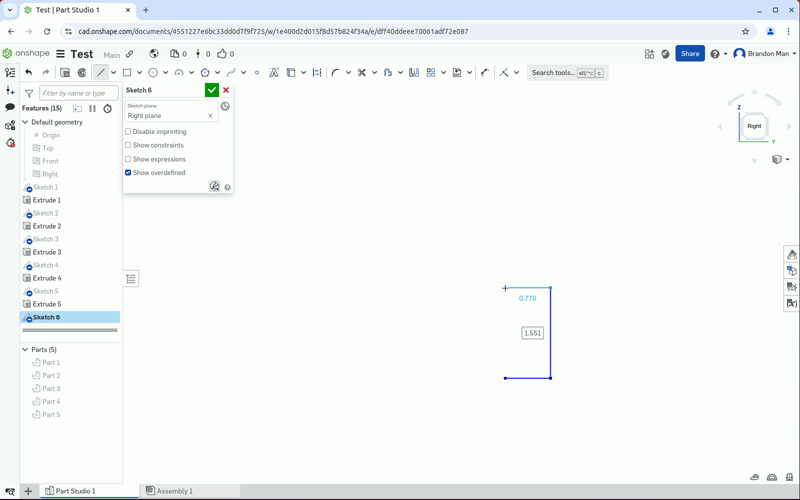
scroll(-6)
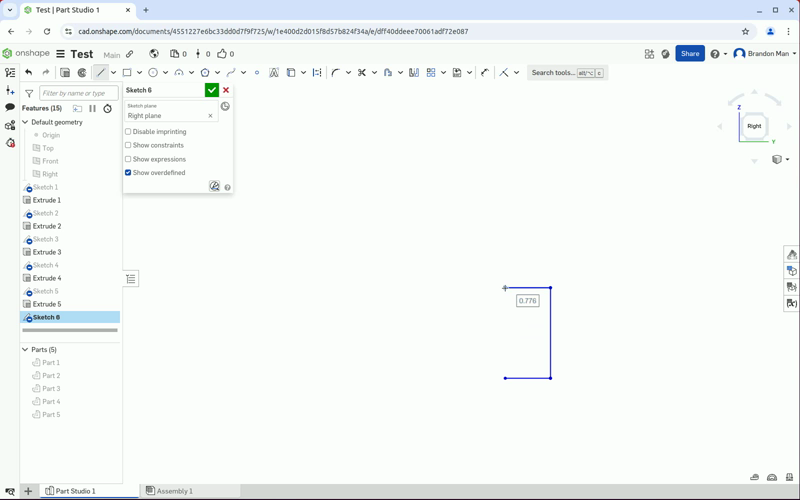
scroll(-6)
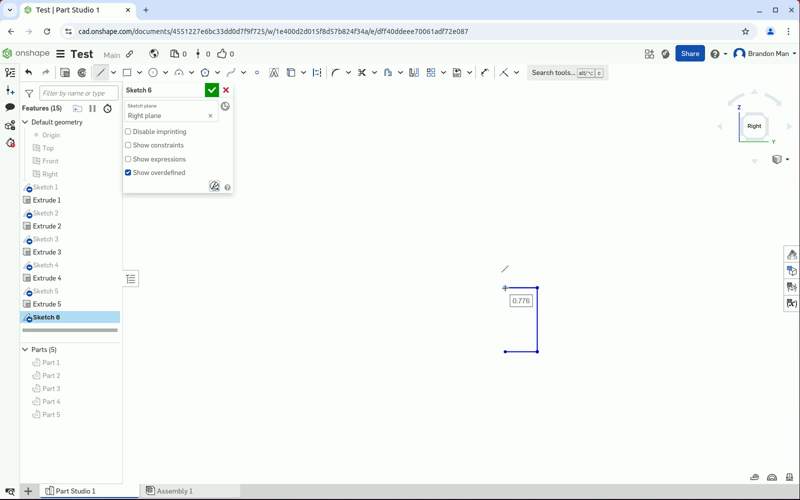
scroll(-6)
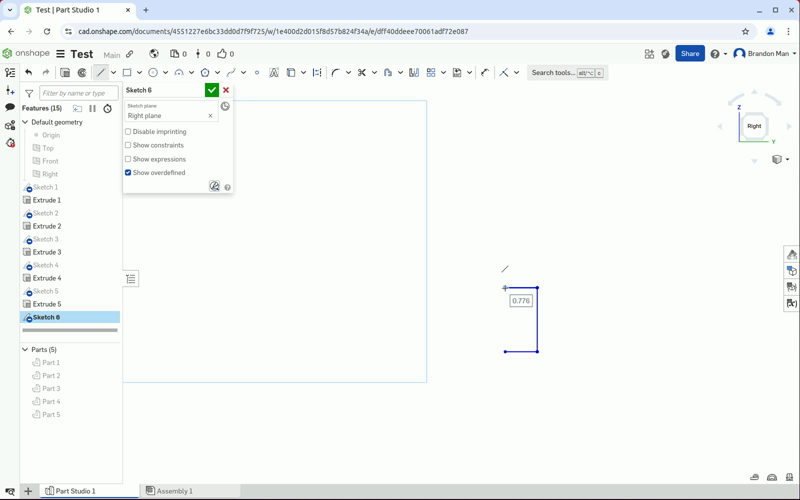
scroll(-6)
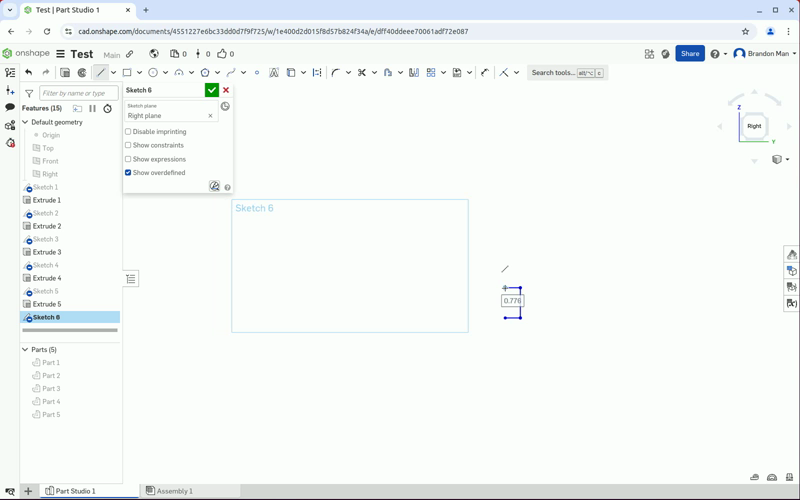
scroll(-6)
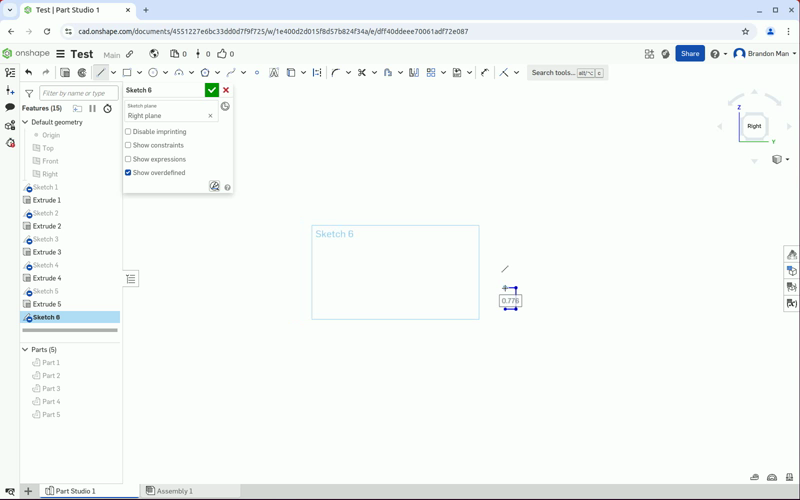
scroll(-6)
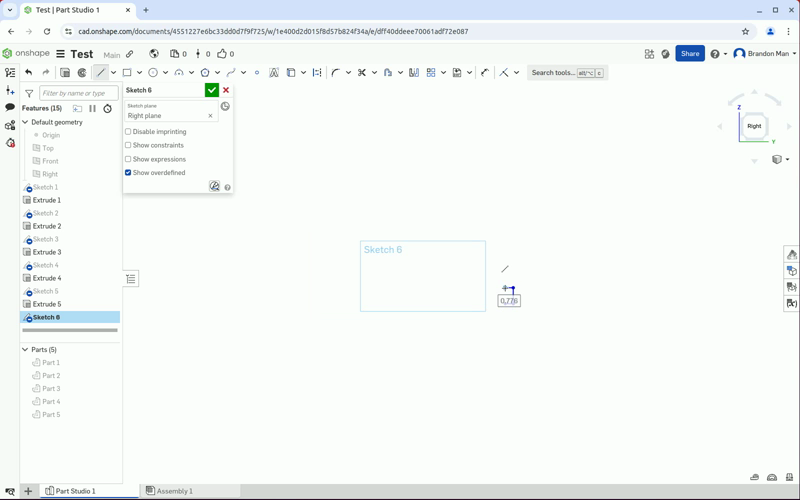
scroll(-6)
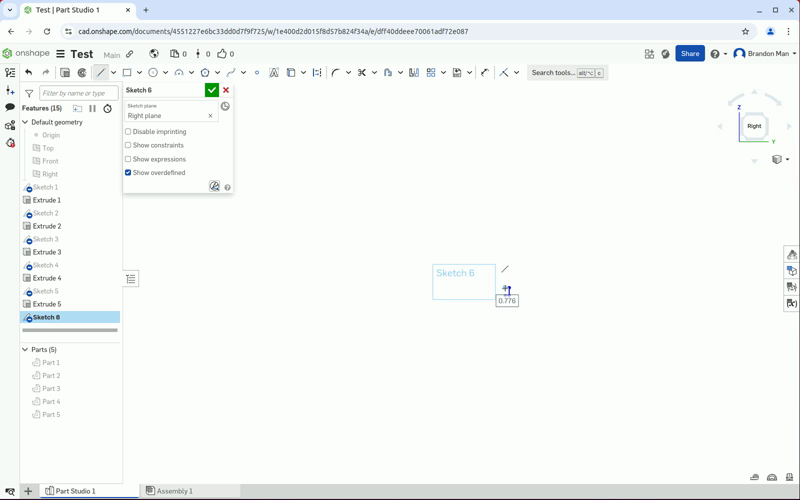
key_up(shift)
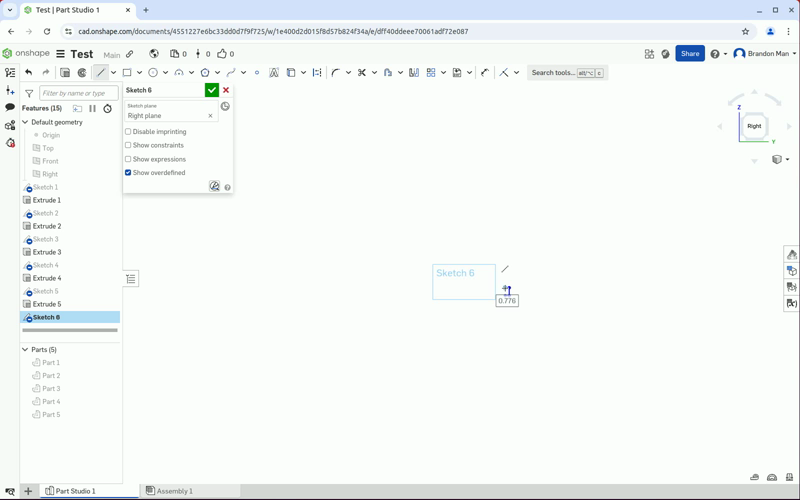
mouse_move(535, 287)
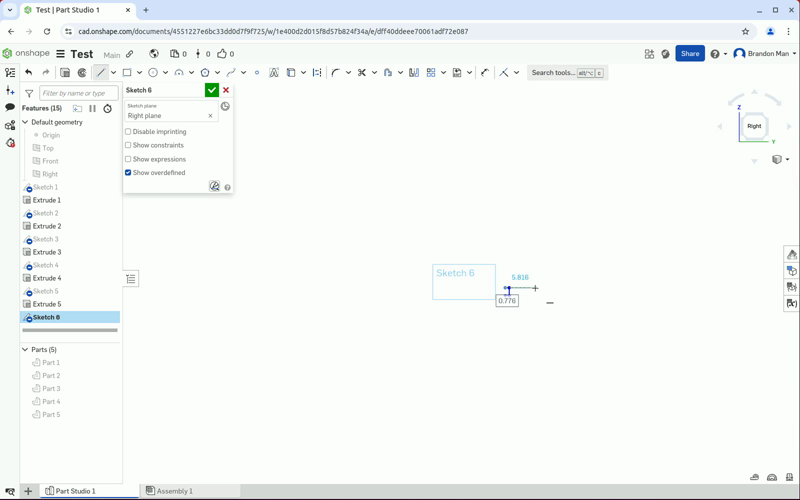
key_down(shift)
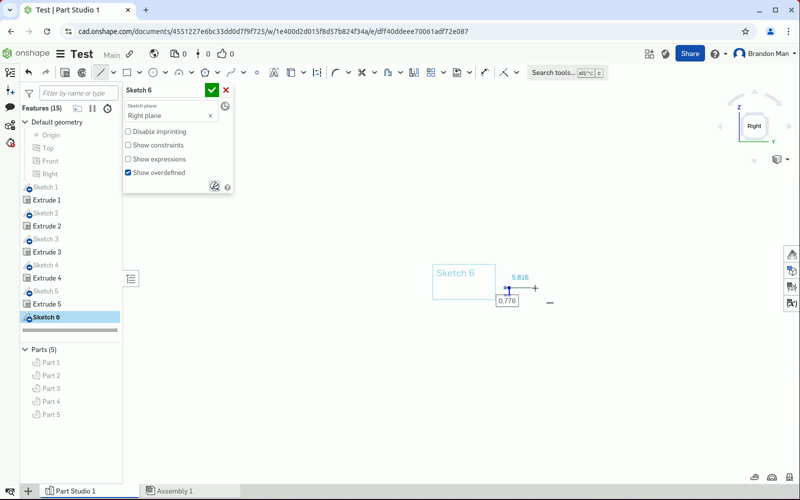
mouse_move(505, 295)
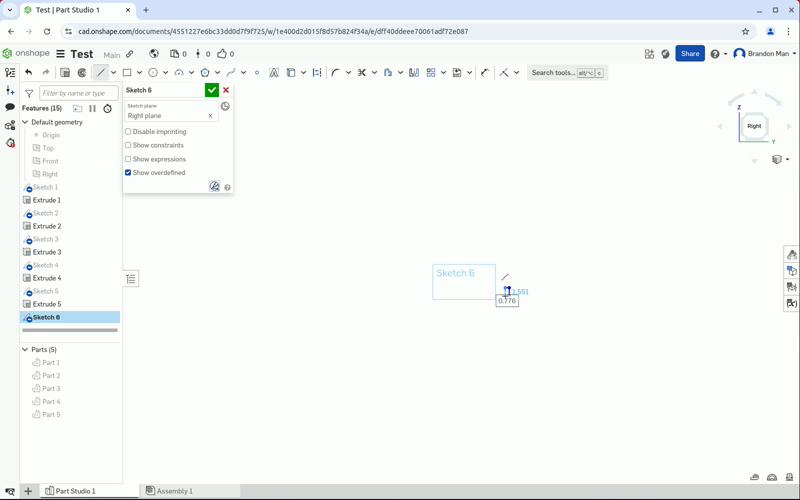
scroll(6)
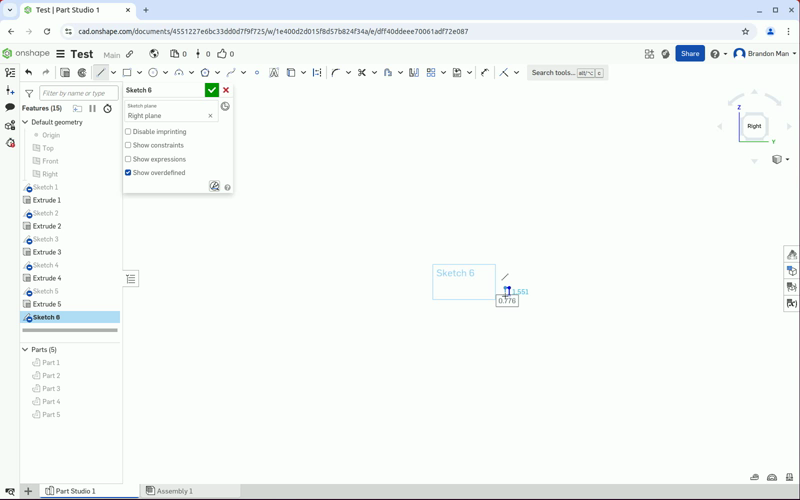
scroll(6)
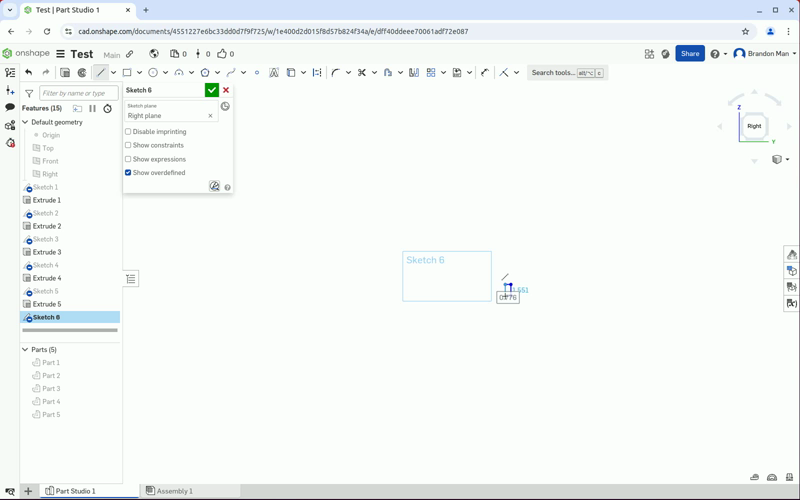
scroll(6)
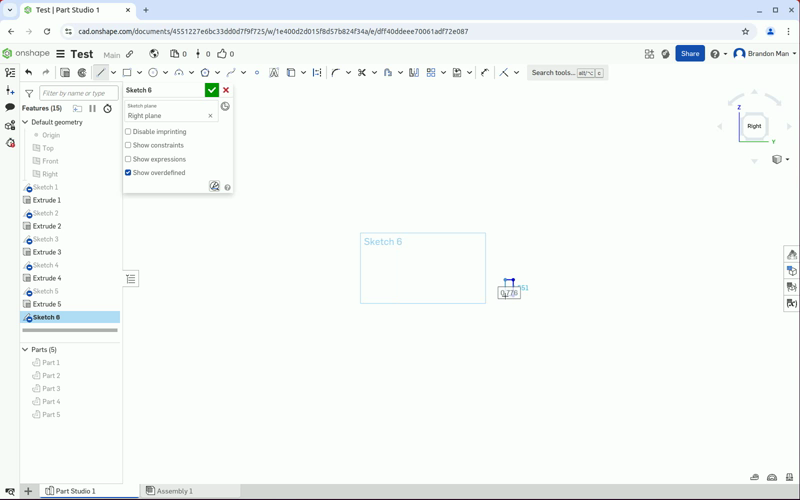
scroll(6)
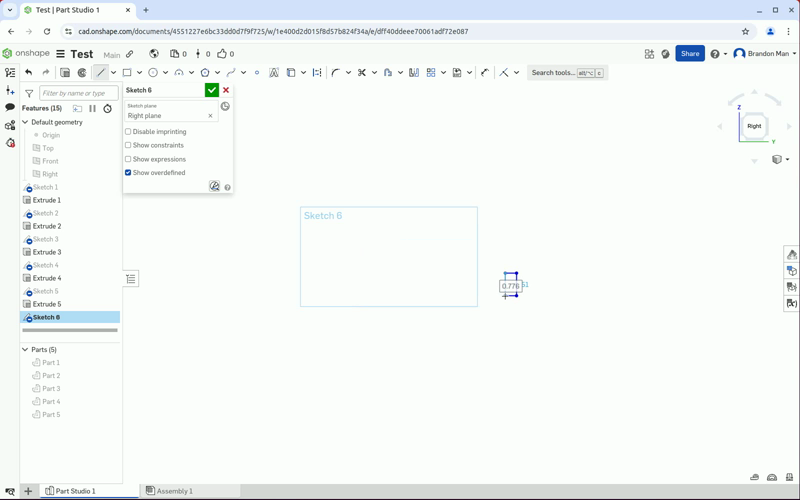
scroll(6)
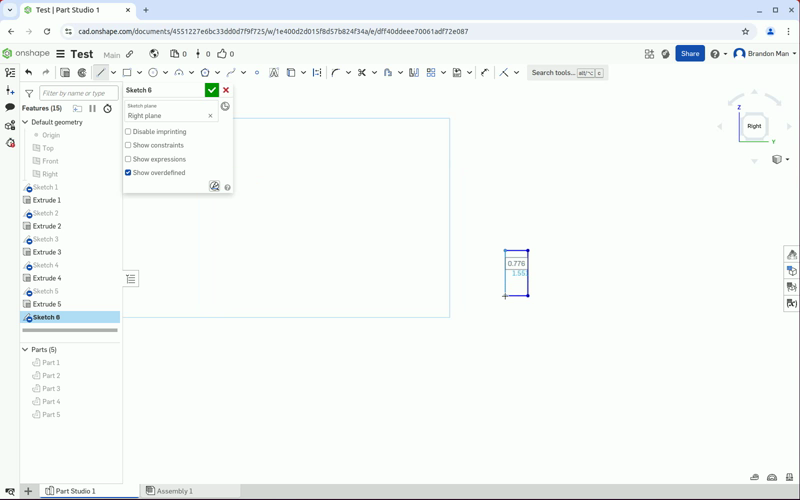
scroll(6)
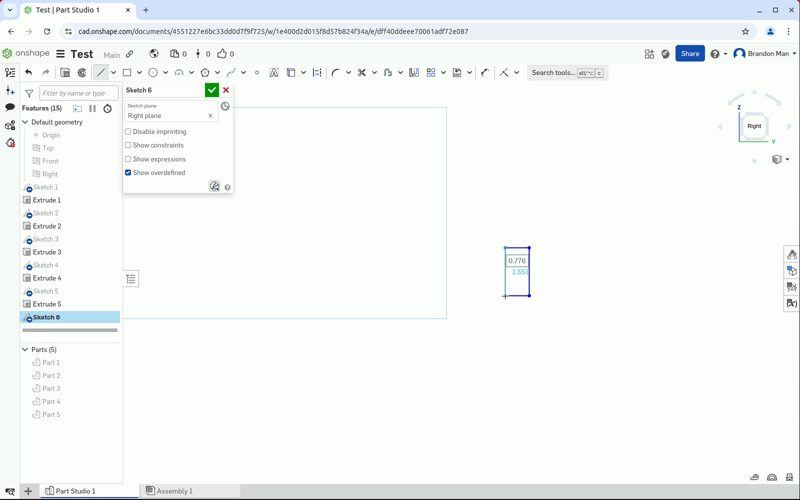
scroll(6)
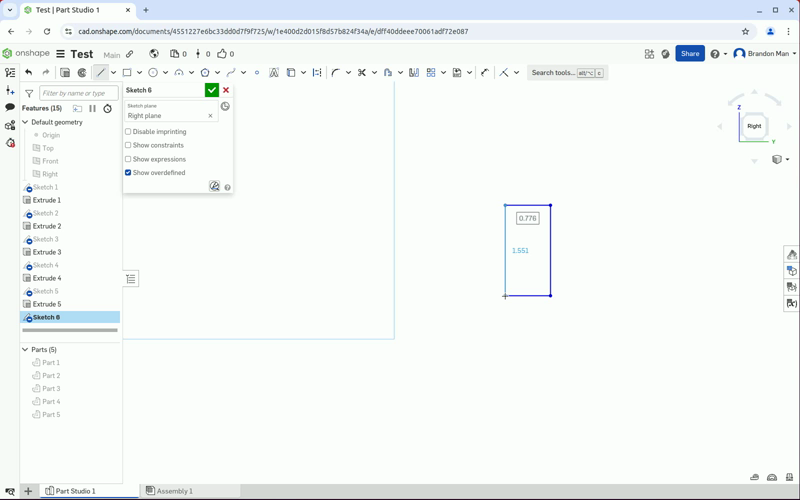
key_up(shift)
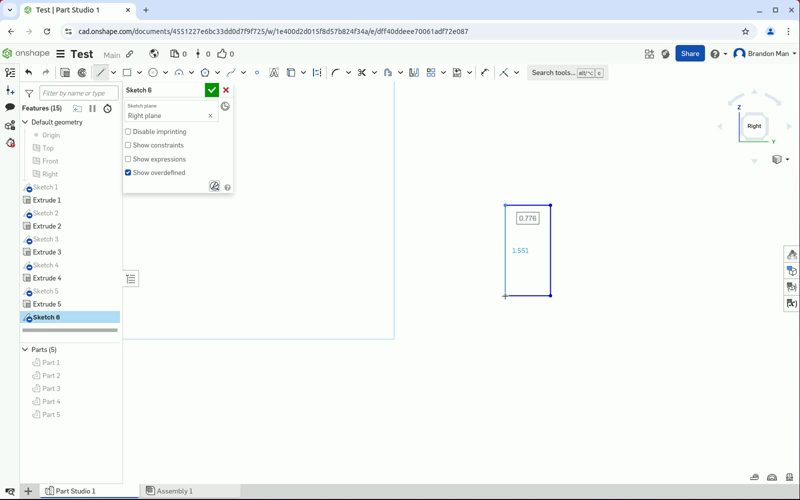
click(505, 295)
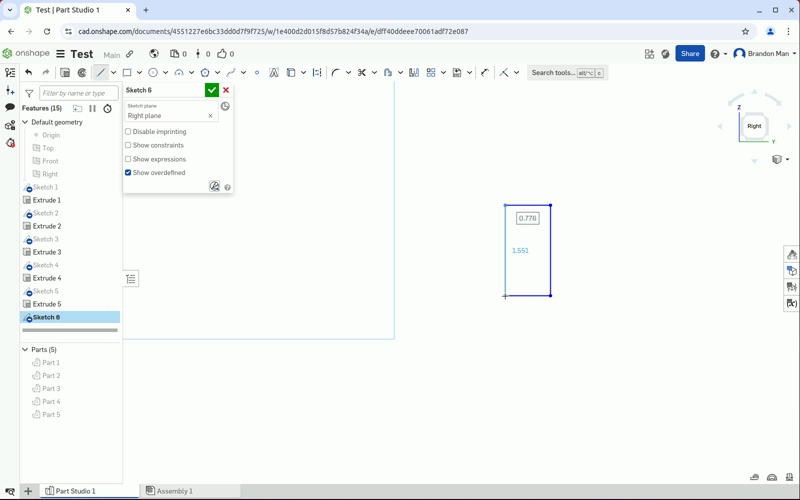
scroll(-6)
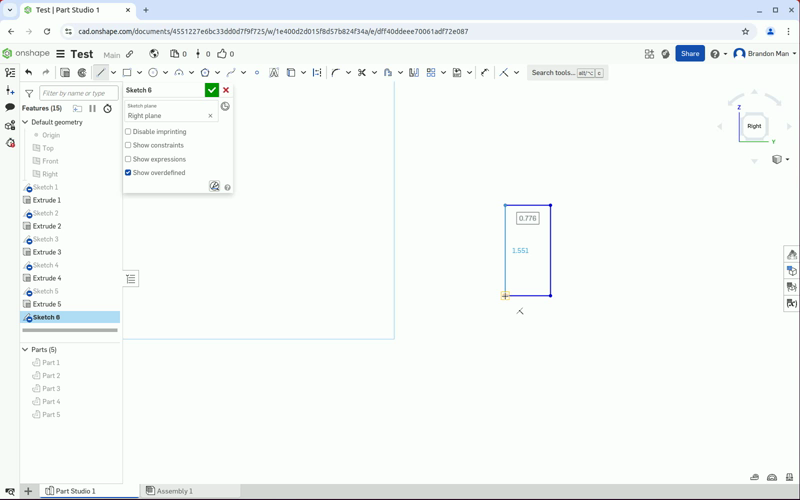
scroll(-6)
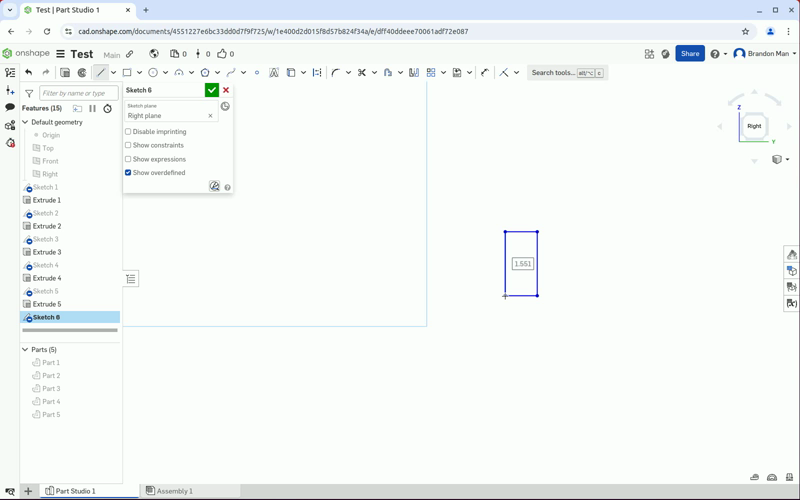
scroll(-6)
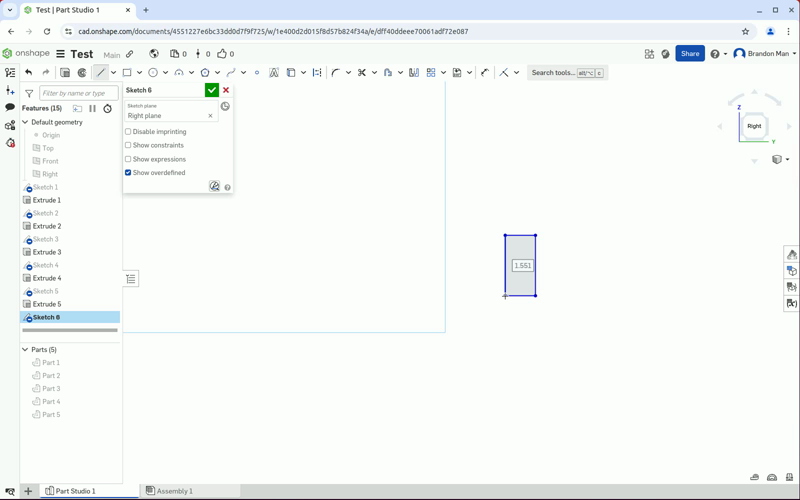
scroll(-6)
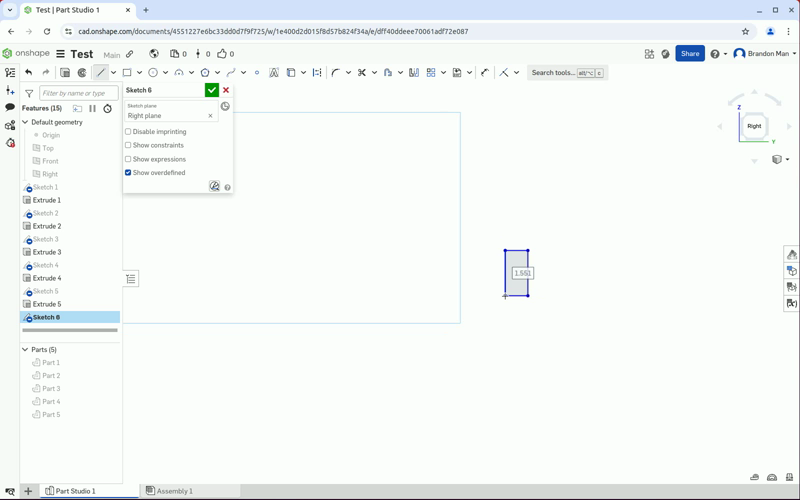
scroll(-6)
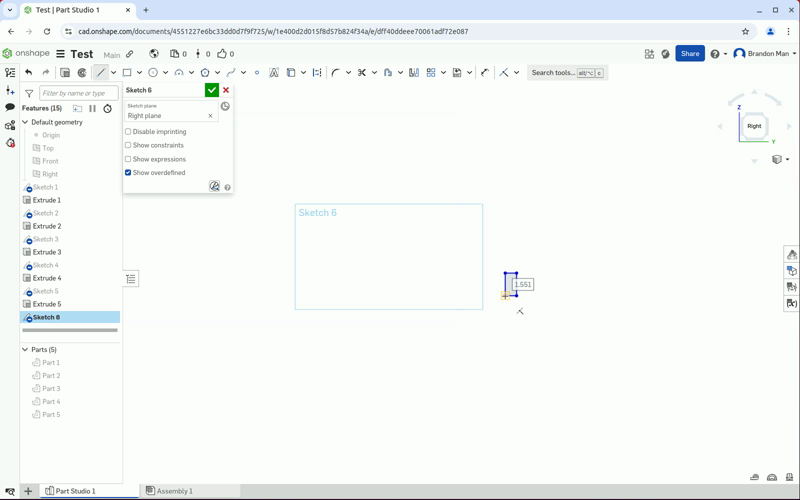
scroll(-6)
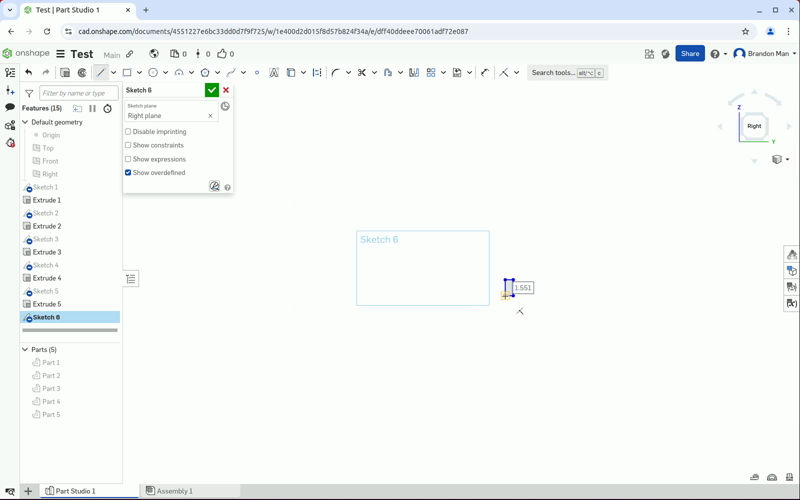
scroll(-6)
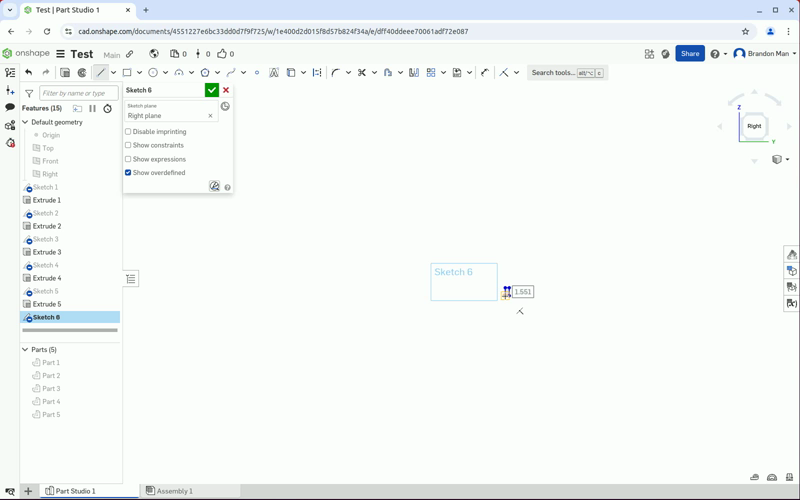
key(esc)
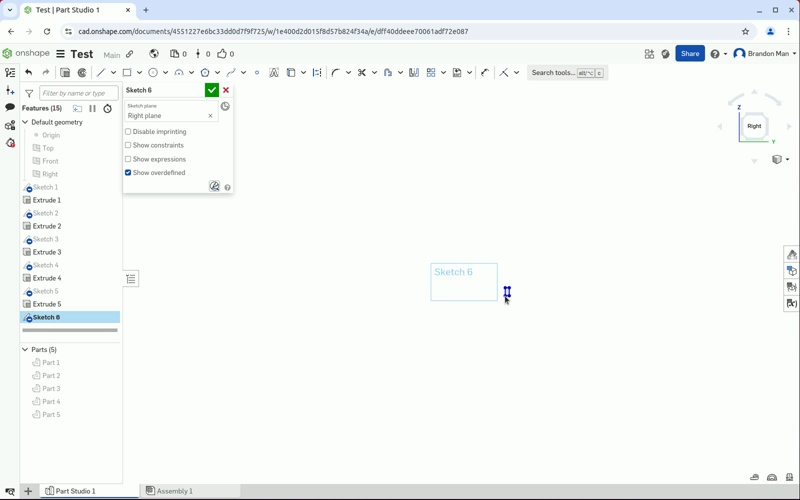
mouse_move(509, 292)
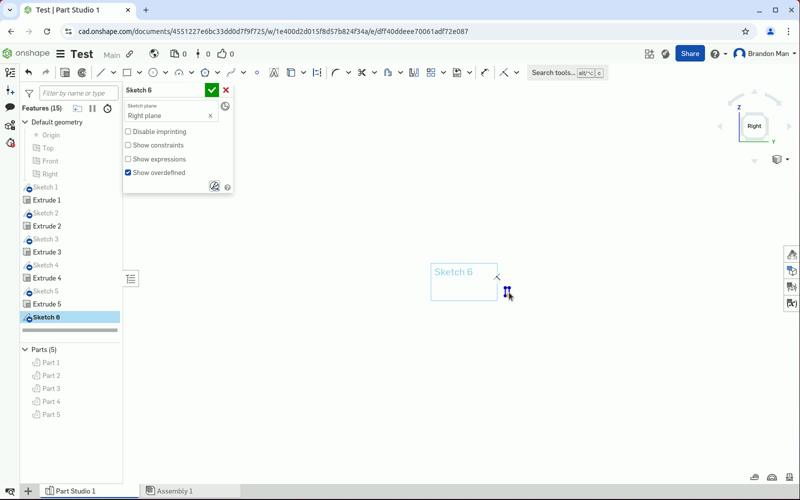
scroll(6)
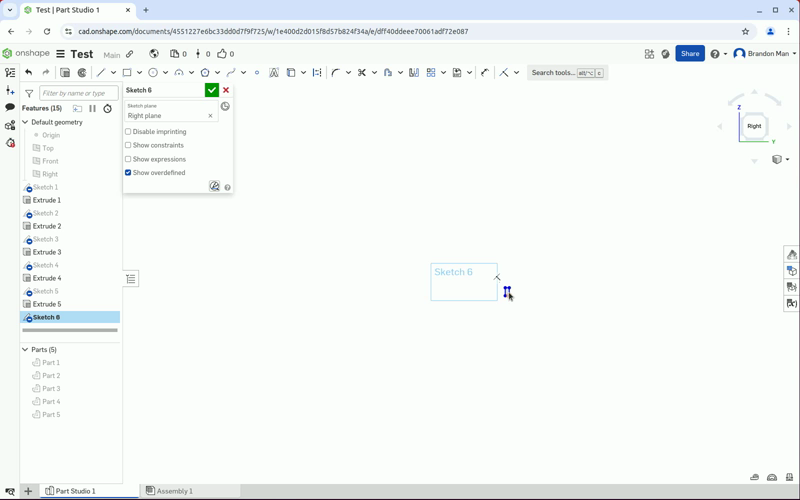
scroll(6)
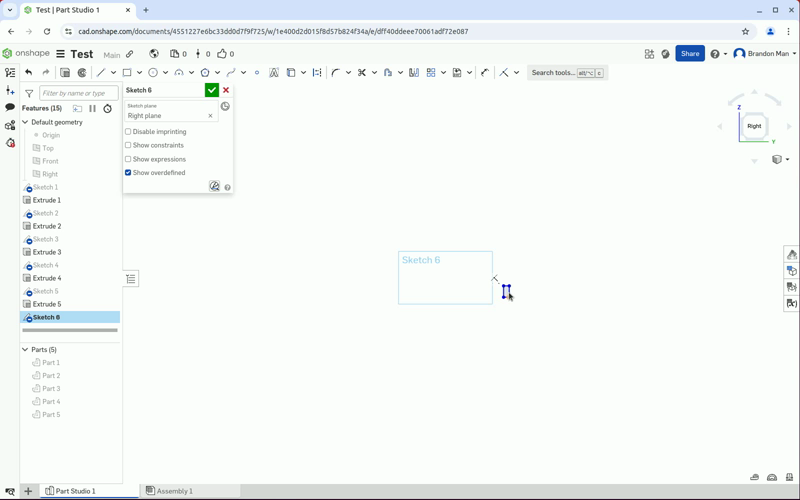
scroll(6)
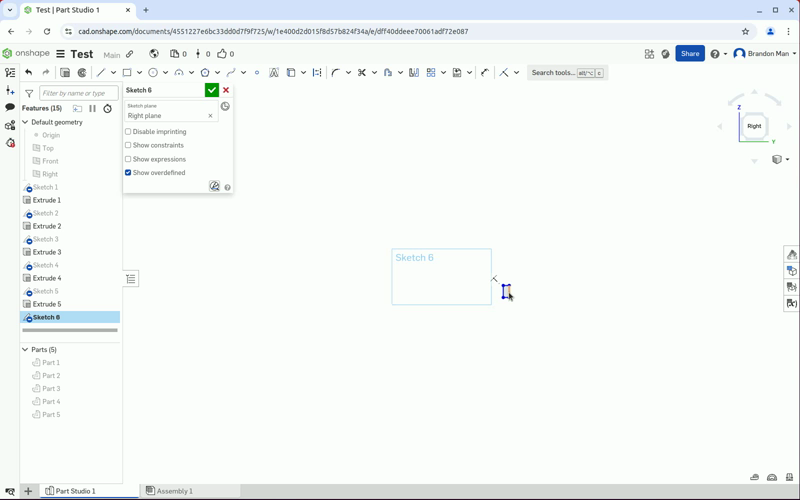
scroll(6)
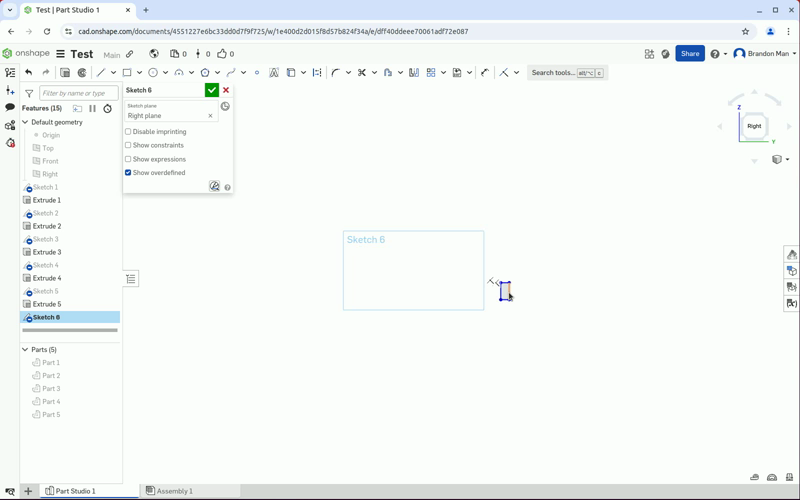
scroll(6)
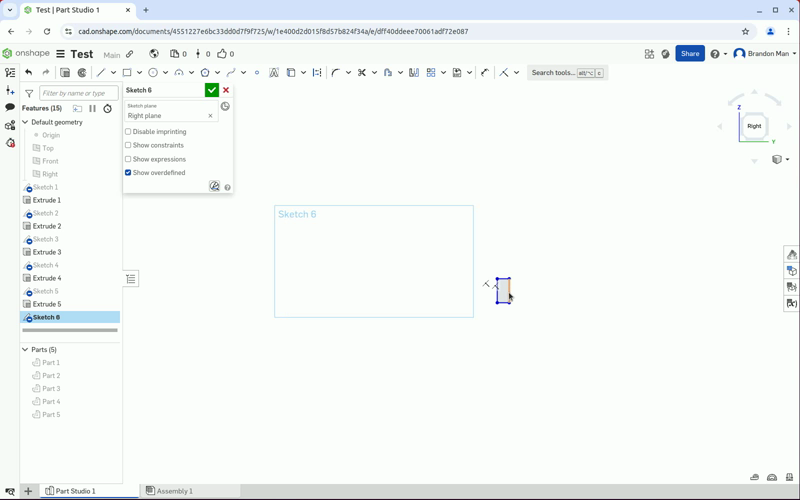
scroll(6)
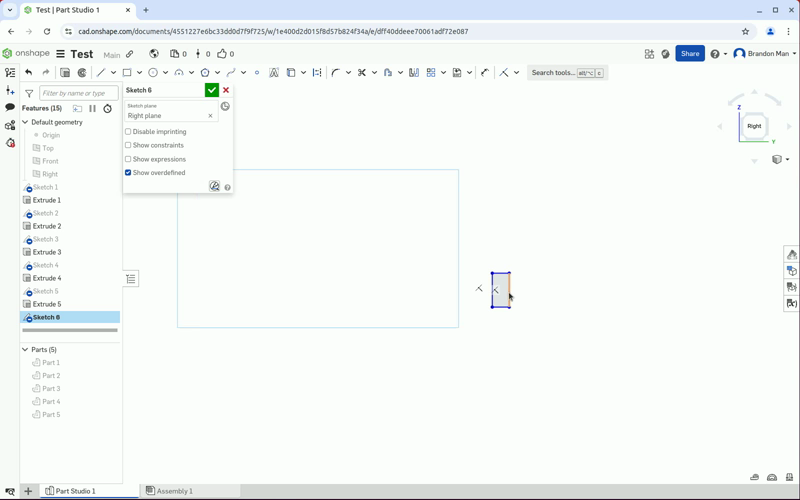
scroll(6)
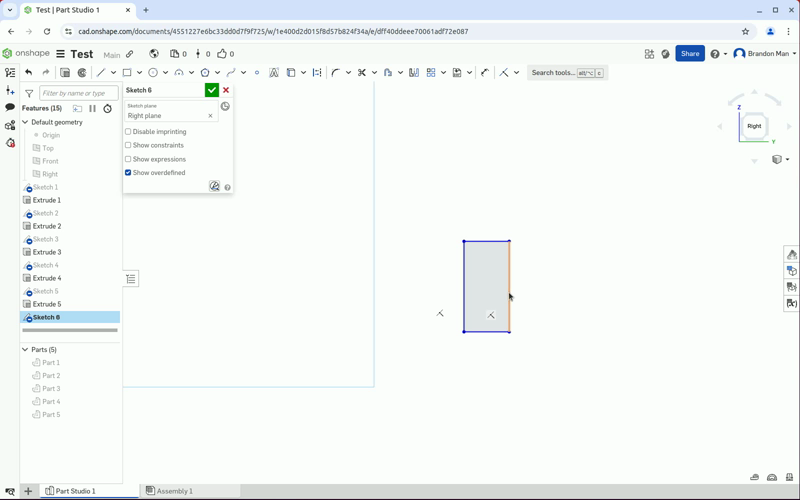
click(509, 292)
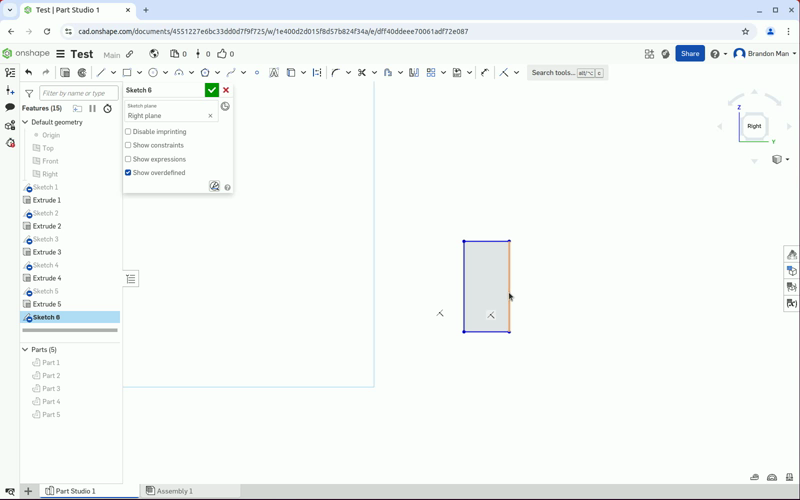
scroll(-6)
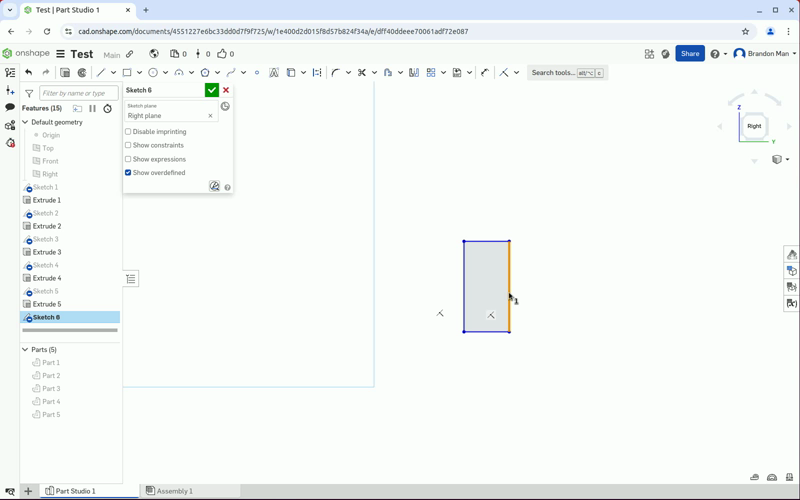
scroll(-6)
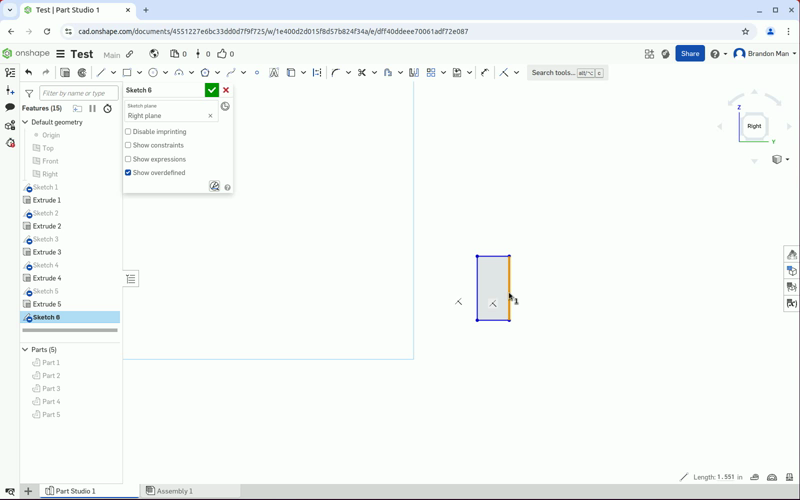
scroll(-6)
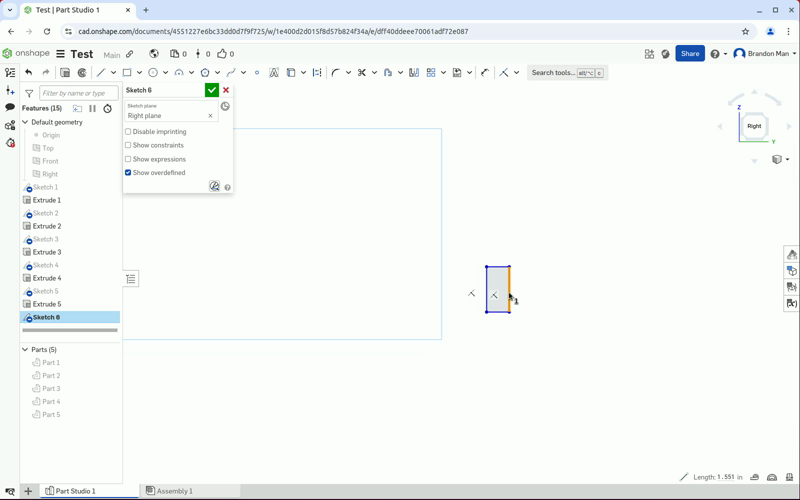
scroll(-6)
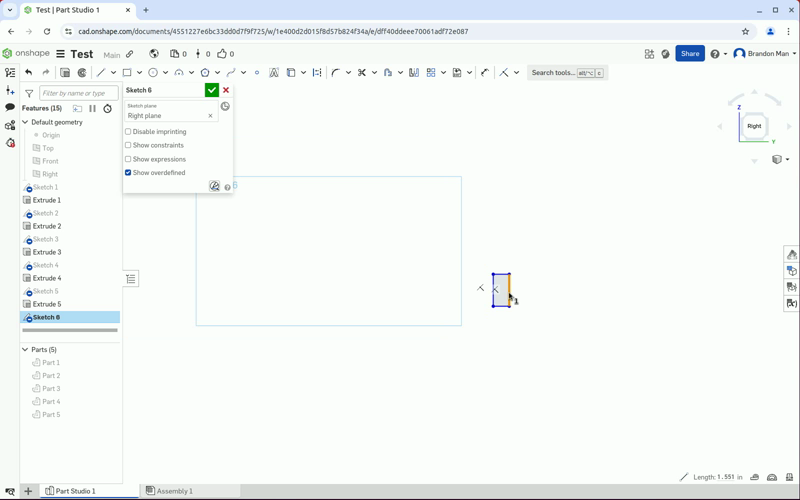
scroll(-6)
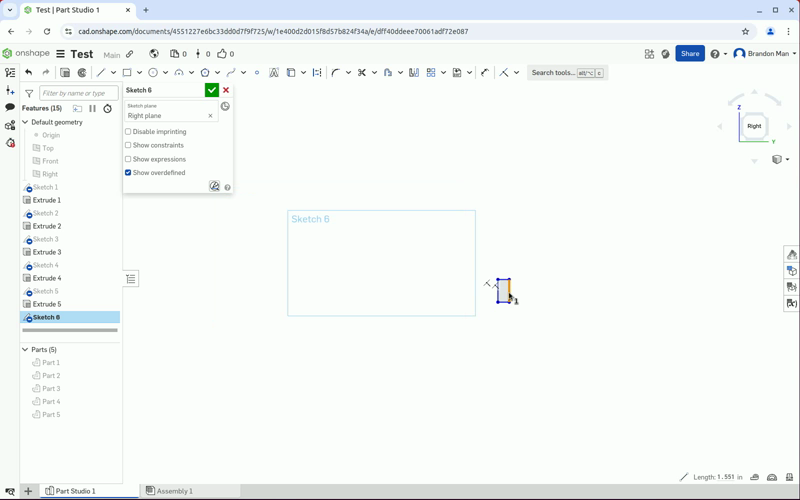
scroll(-6)
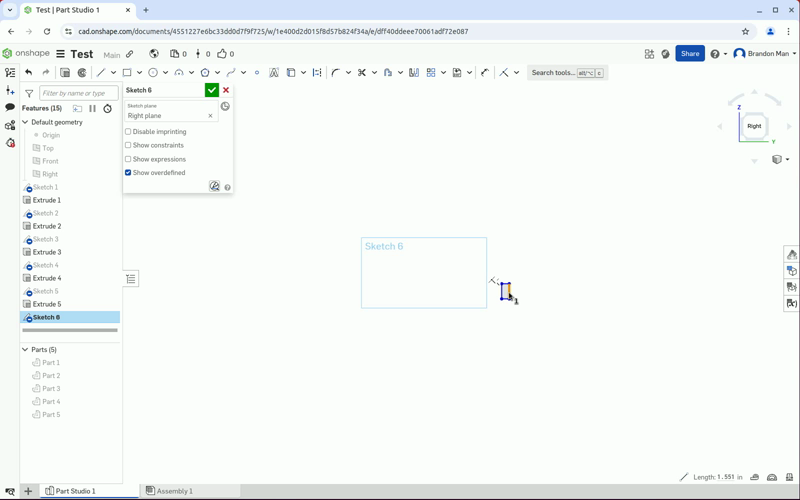
scroll(-6)
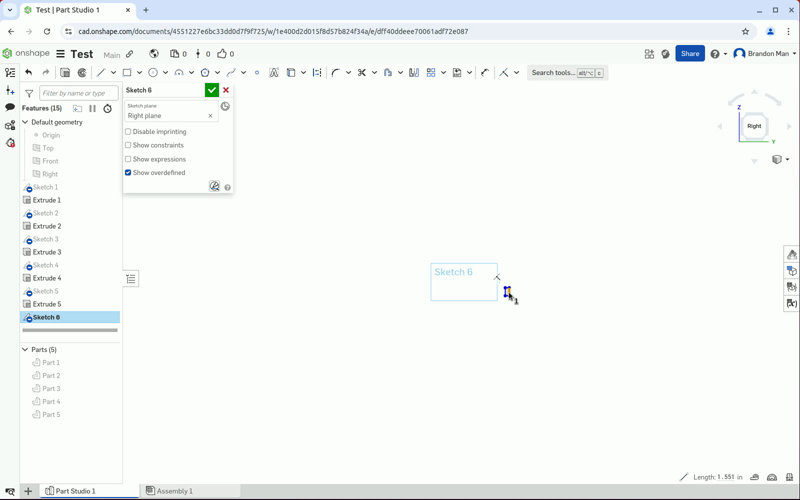
mouse_move(73, 352)
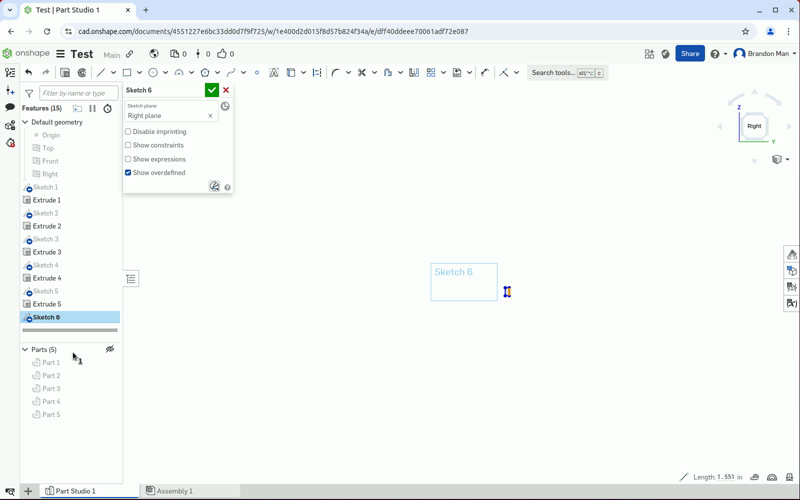
key(shift+y)
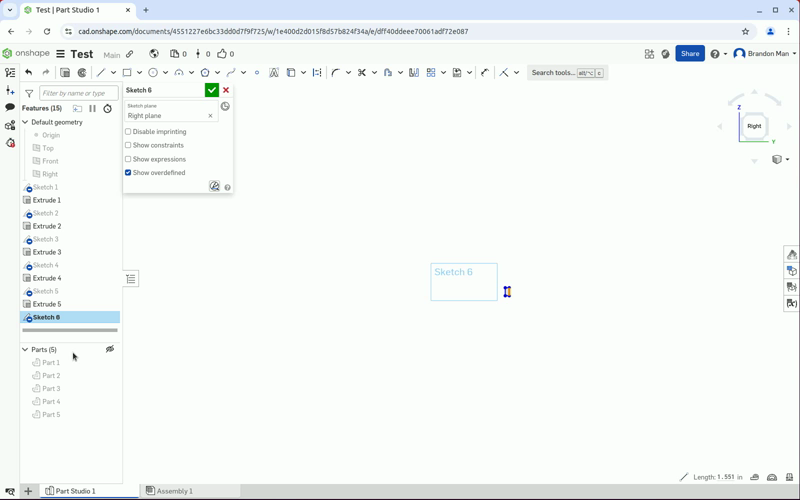
key(shift+e)
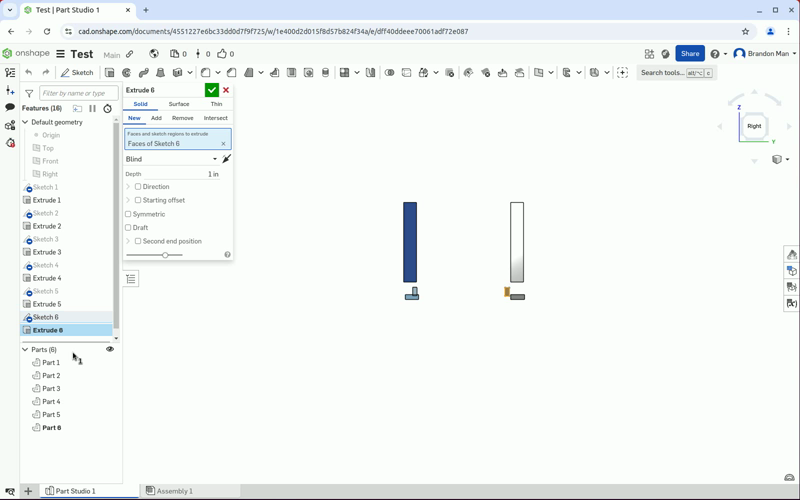
mouse_move(143, 106)
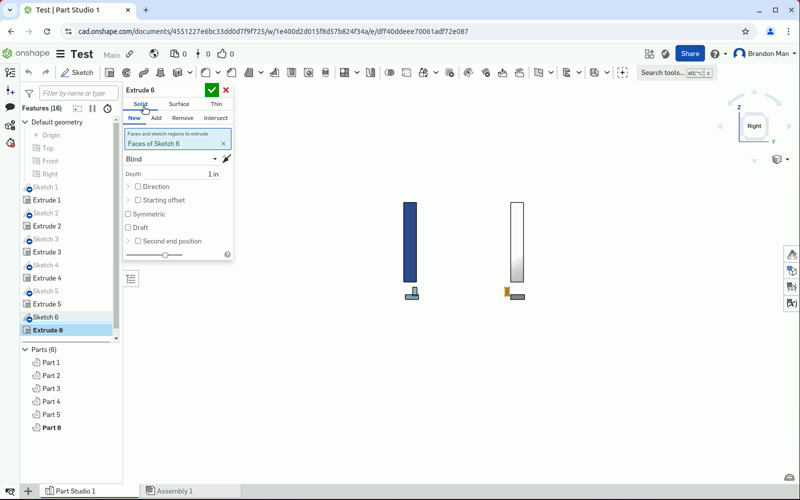
click(143, 106)
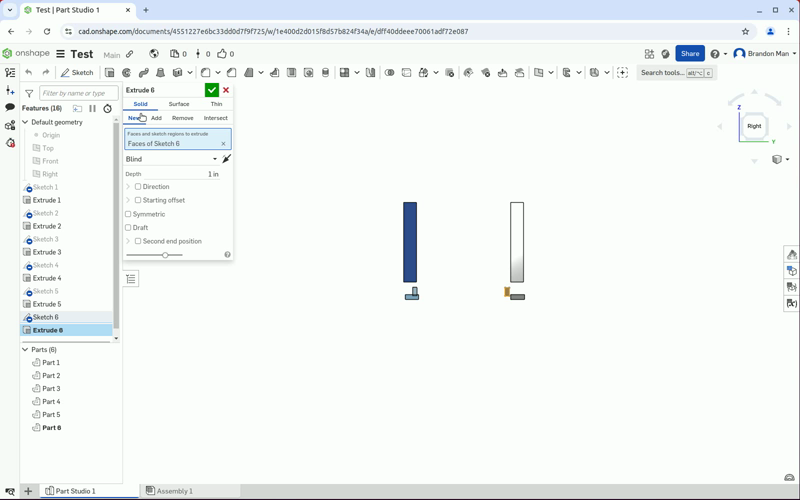
mouse_move(137, 120)
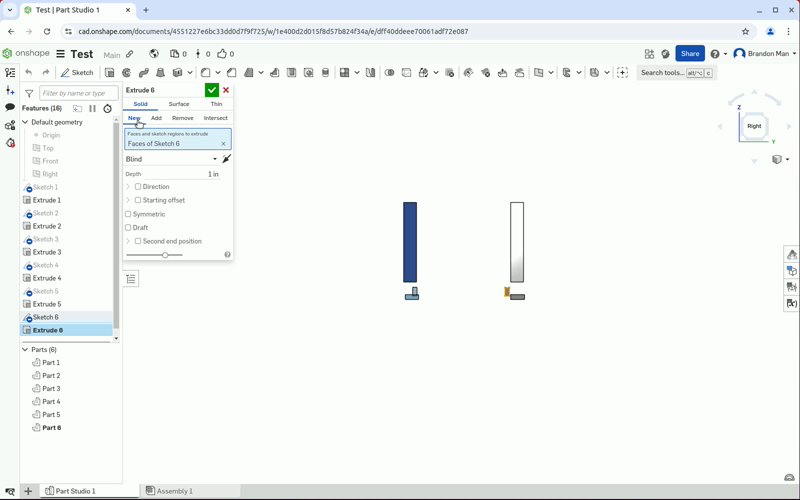
click(137, 120)
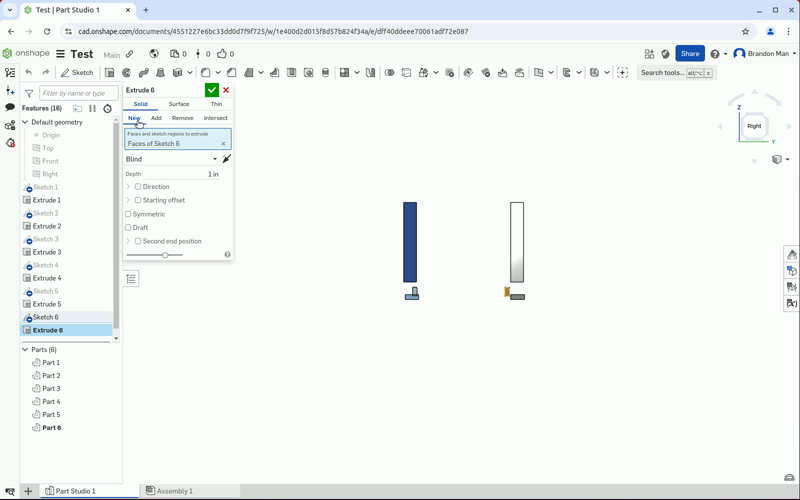
key(tab, 4)
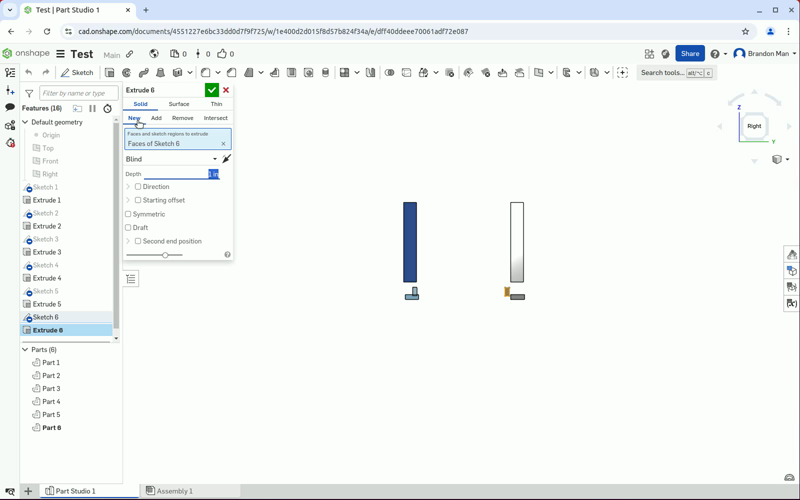
text(23.108)
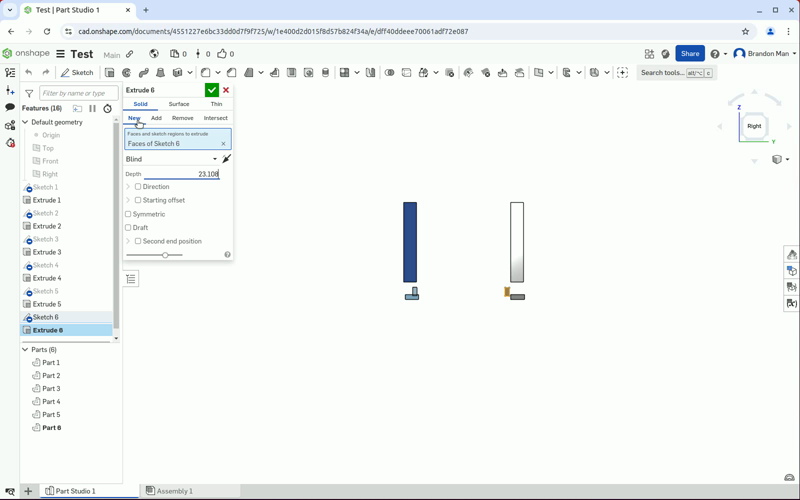
key(tab, 3)
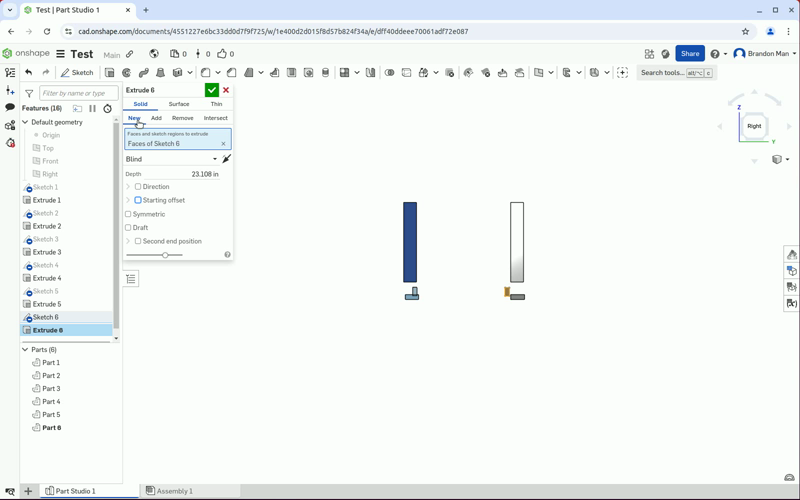
key(tab, 2)
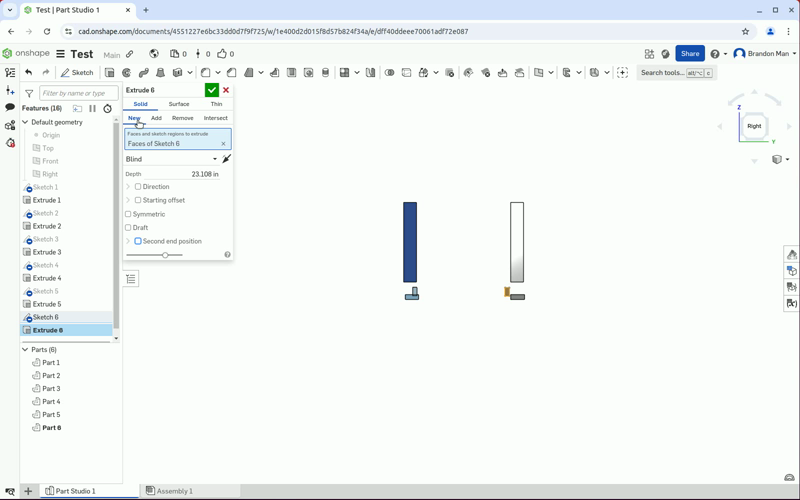
key(space)
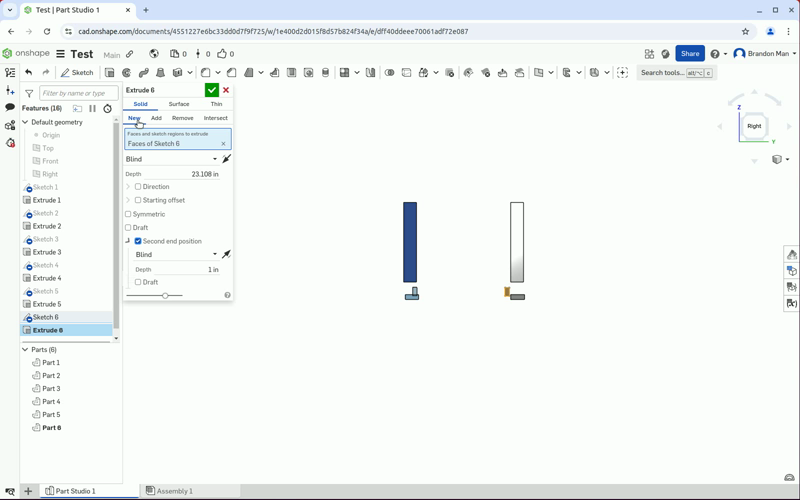
key(tab, 3)
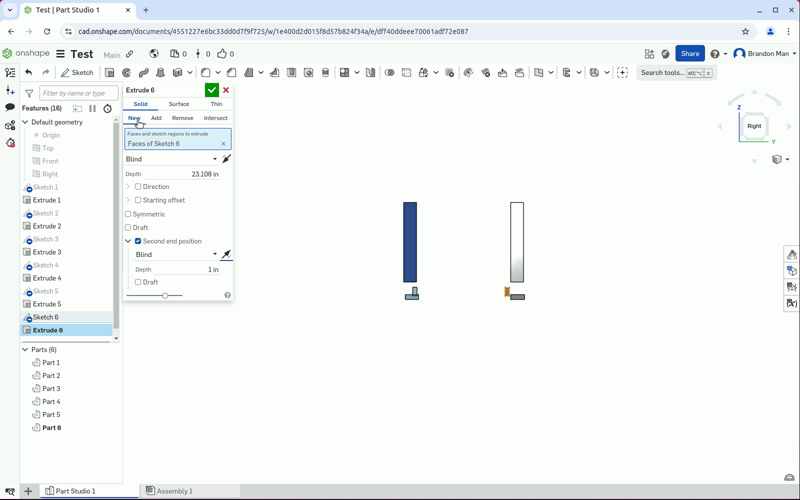
text(23.108)
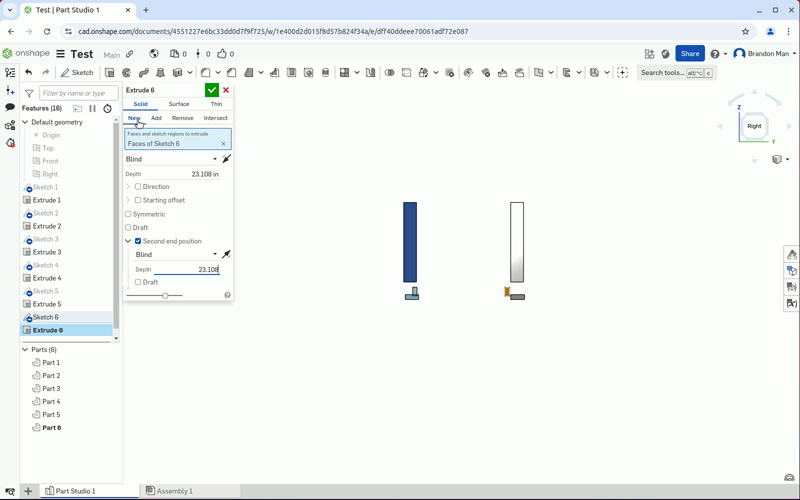
key(enter)
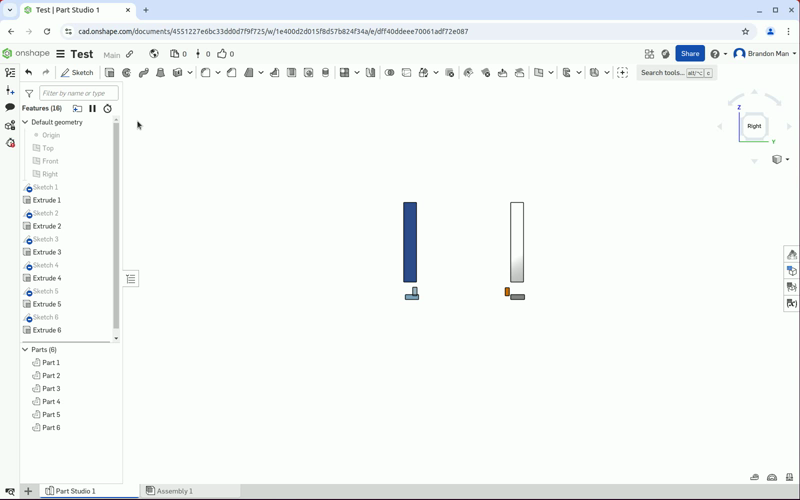
key(shift+h)
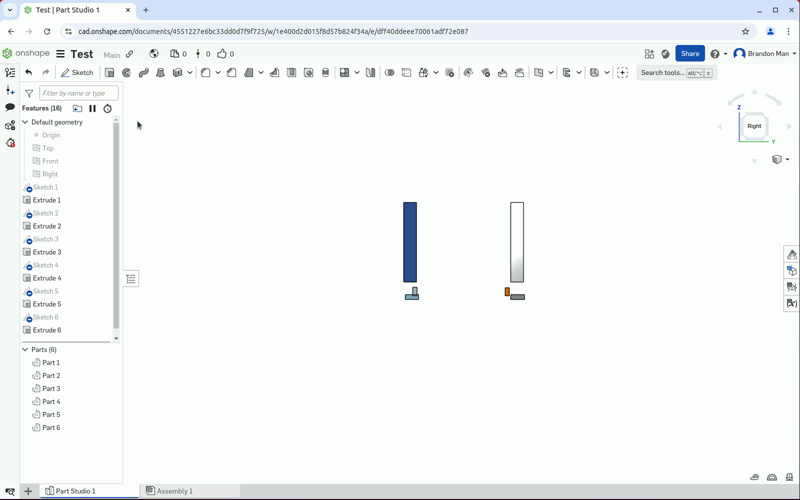
key(shift+h)
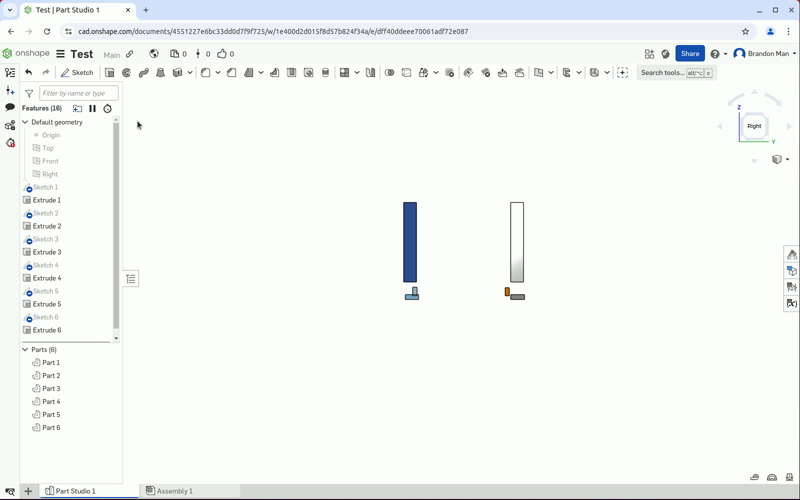
mouse_move(69, 189)
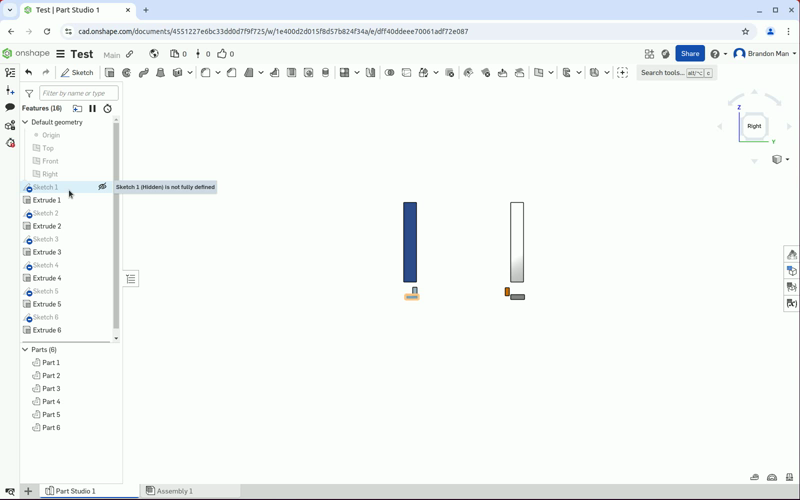
click(69, 189)
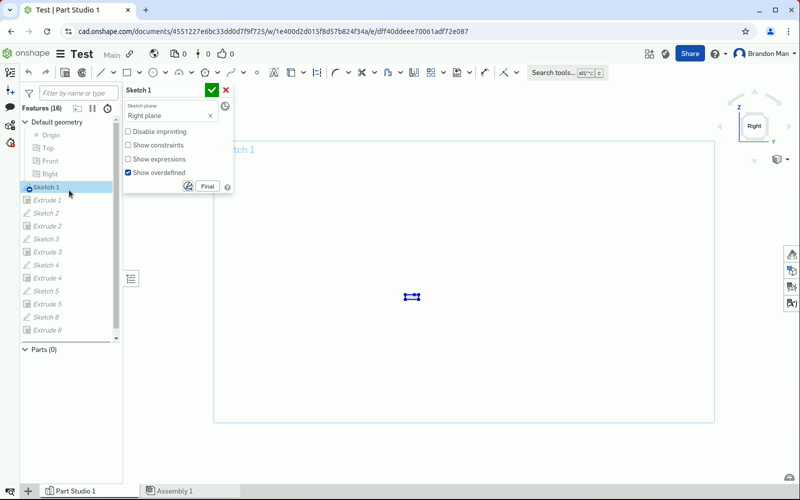
mouse_move(229, 92)
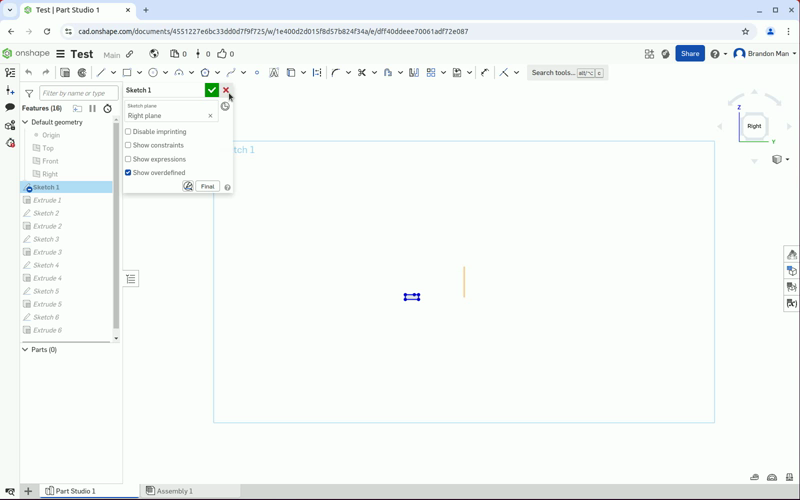
click(229, 92)
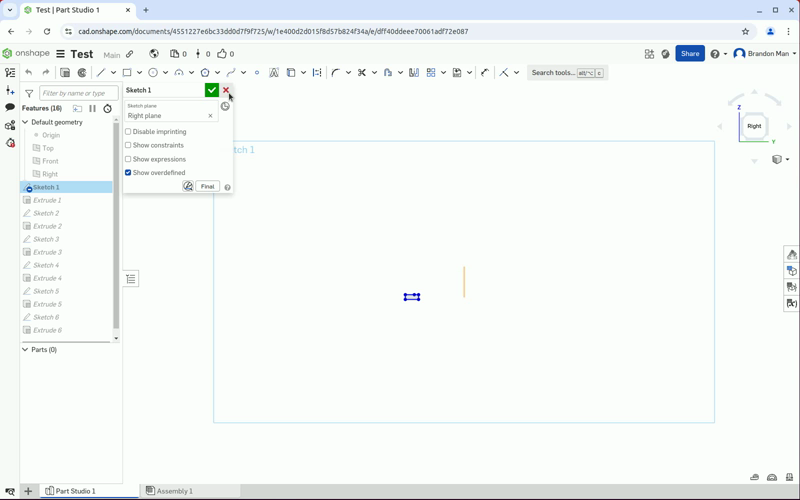
key(shift+s)
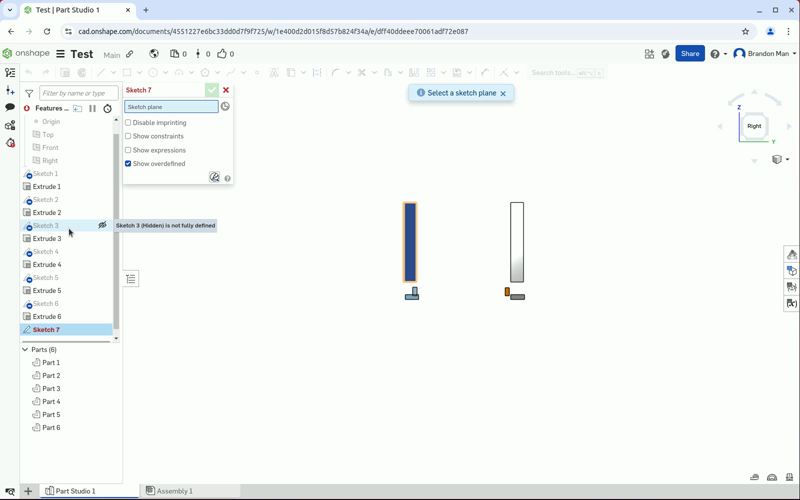
scroll(3)
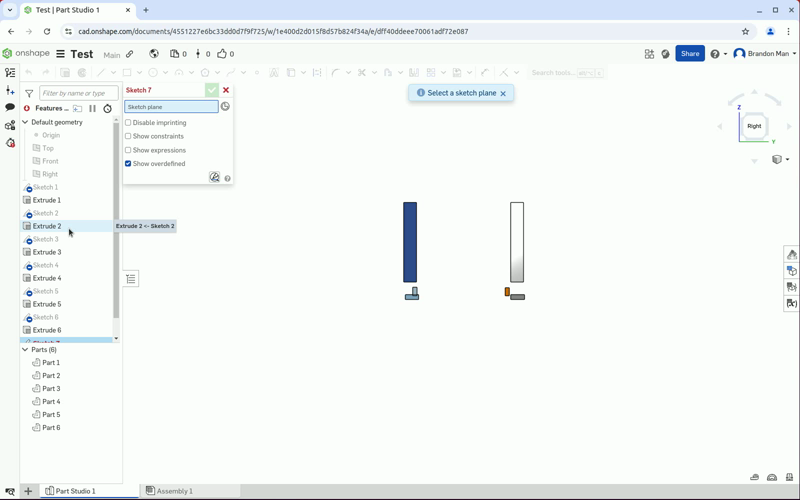
mouse_move(69, 176)
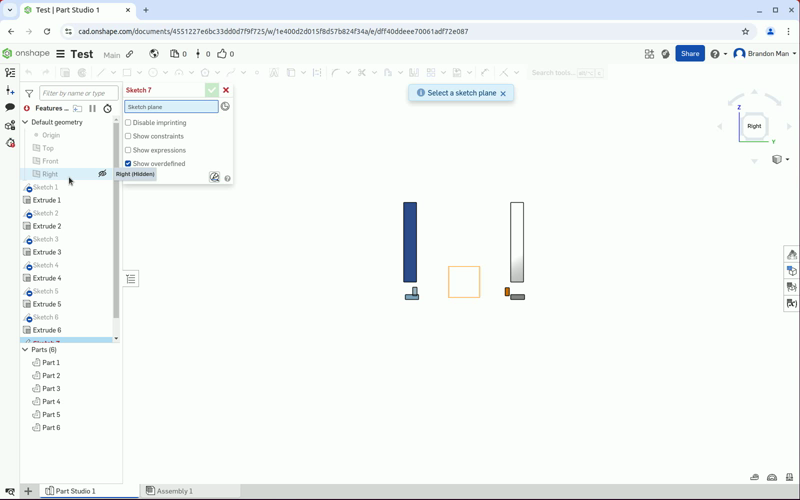
click(69, 176)
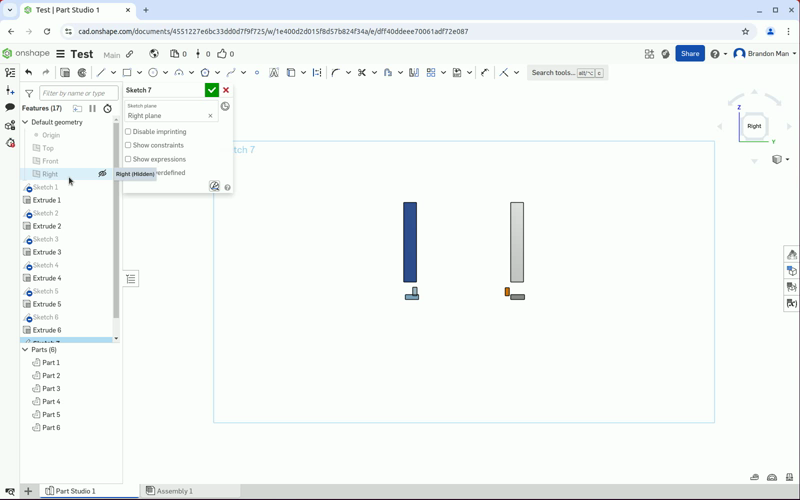
mouse_move(73, 352)
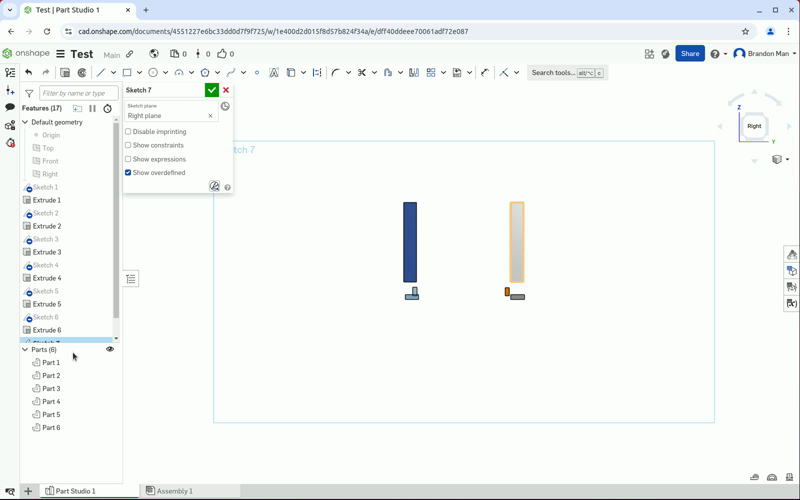
key(y)
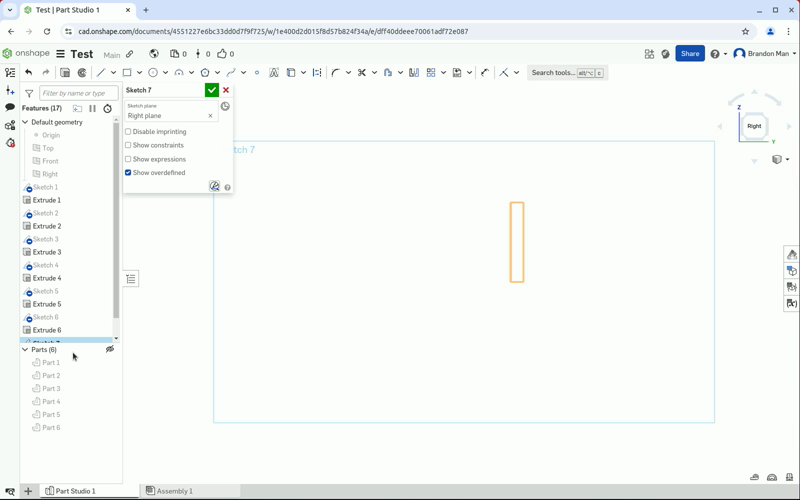
key(l)
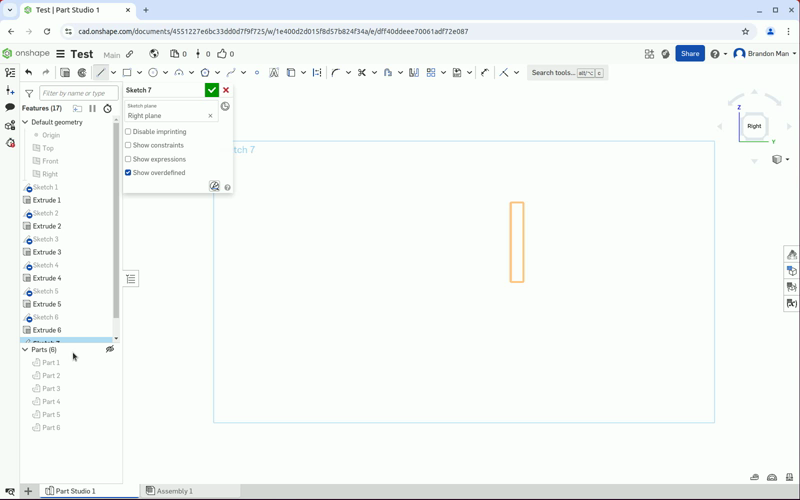
key_down(shift)
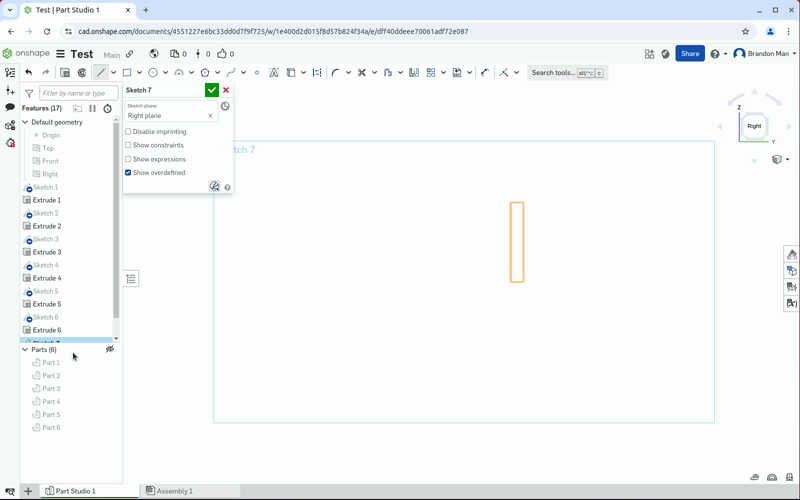
mouse_move(404, 288)
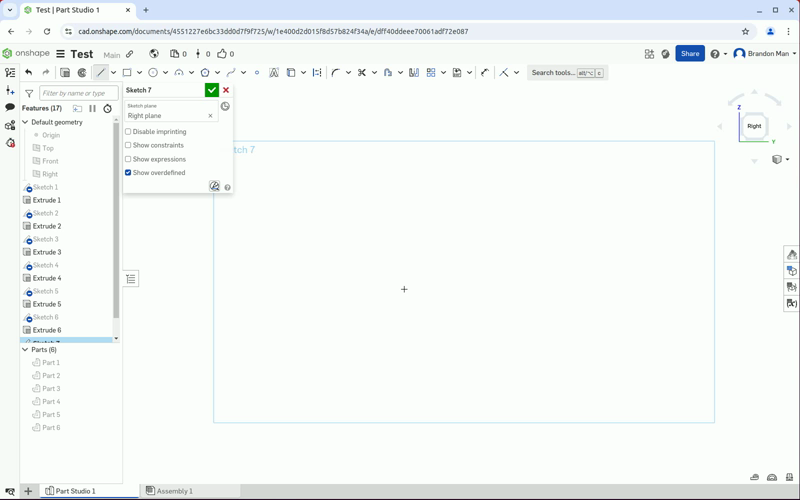
click(404, 288)
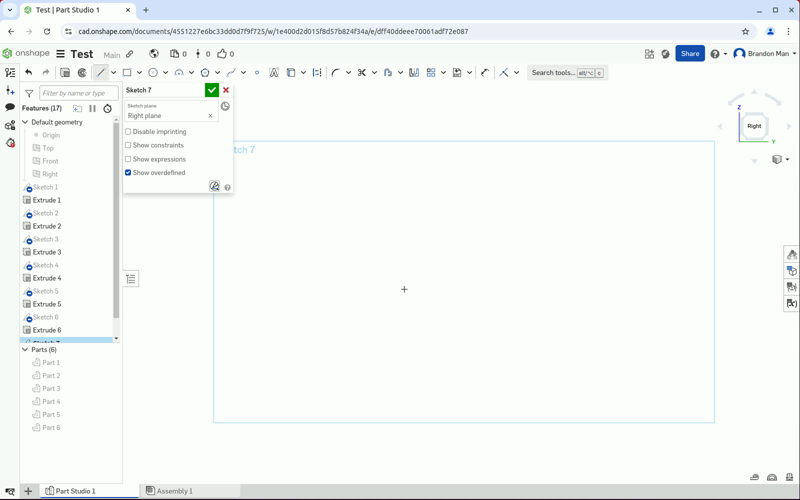
key_up(shift)
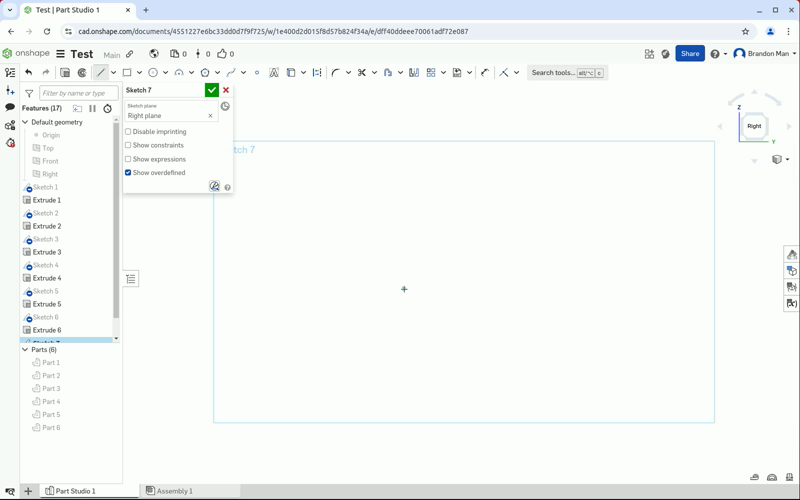
key_down(shift)
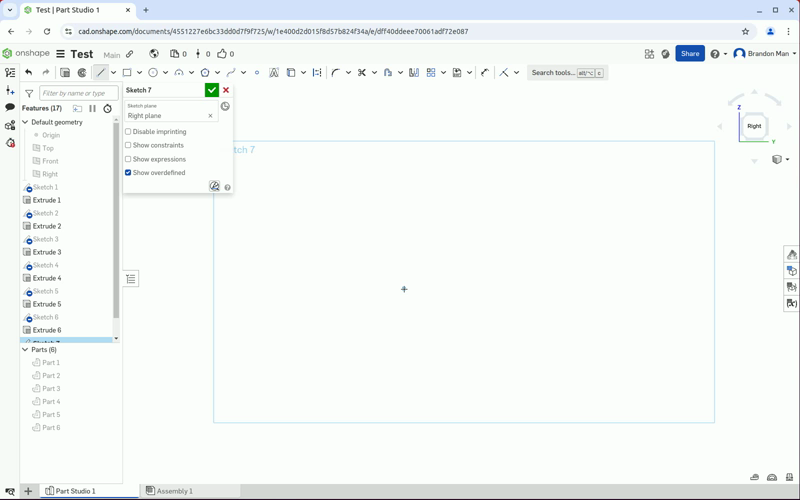
mouse_move(434, 288)
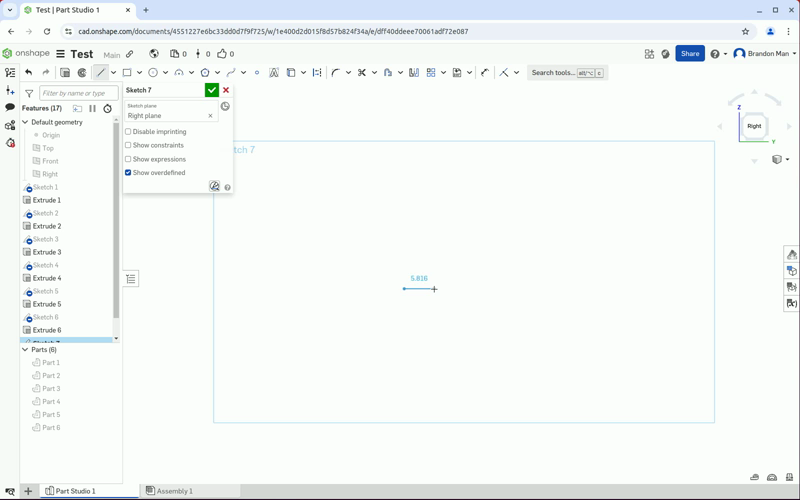
mouse_move(412, 288)
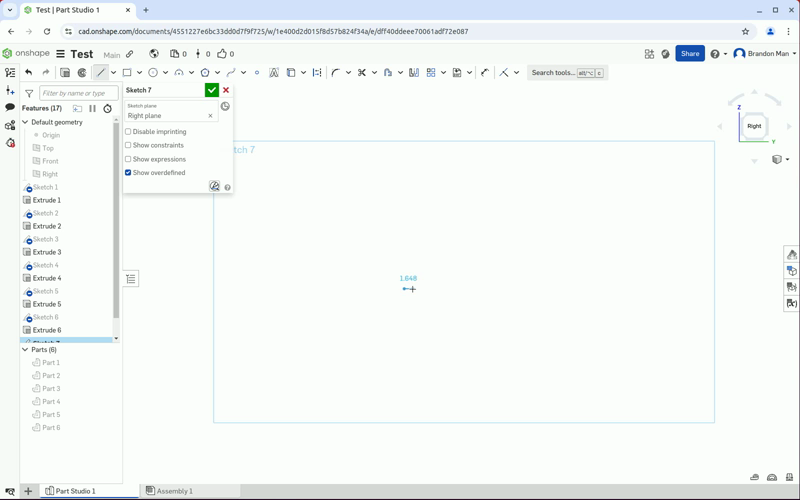
click(412, 288)
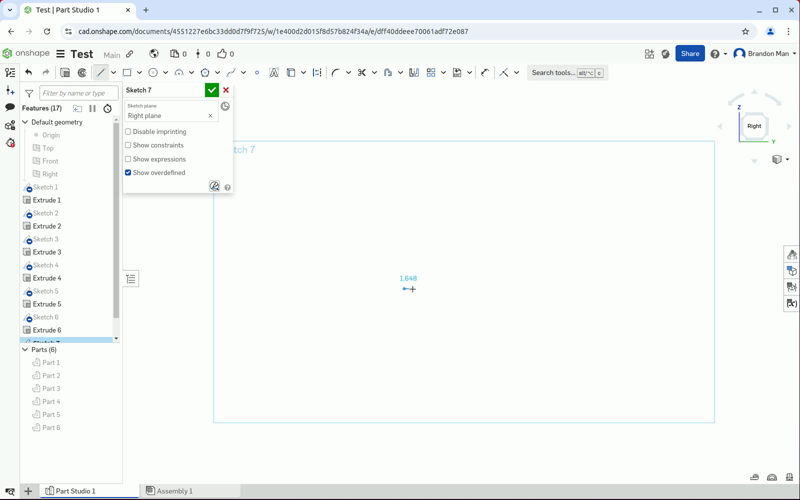
key_up(shift)
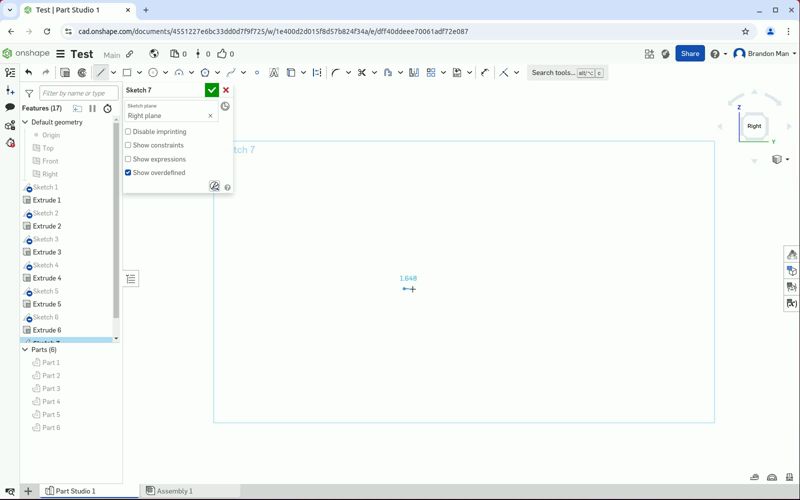
key_down(shift)
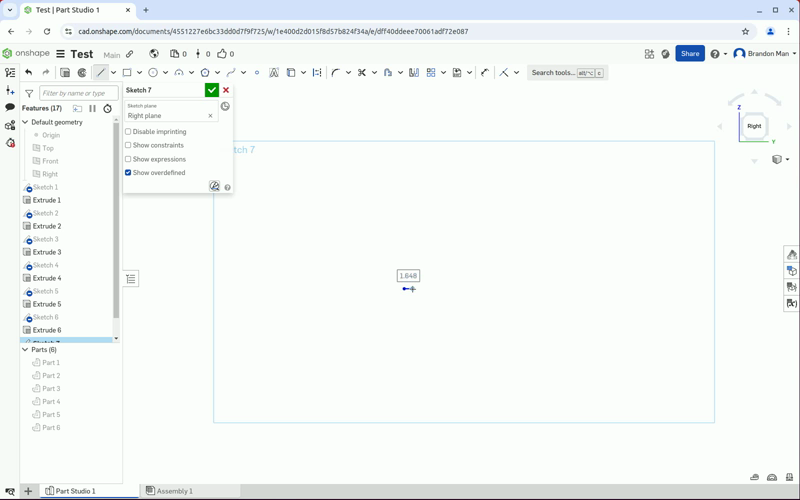
mouse_move(442, 288)
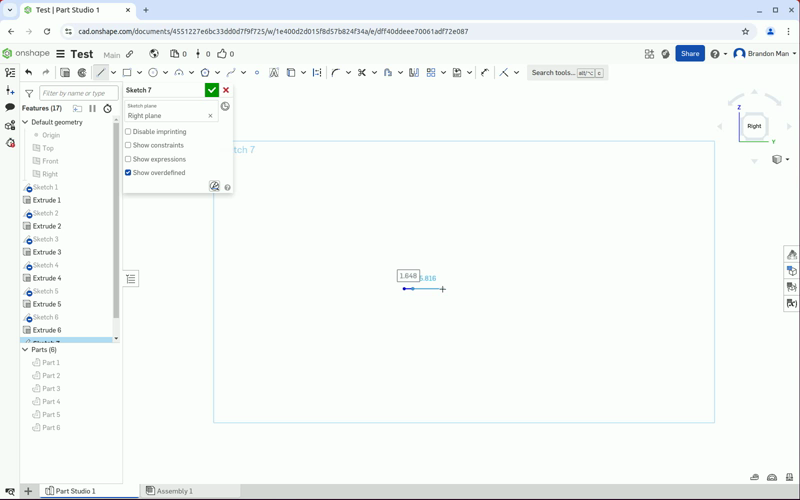
mouse_move(416, 288)
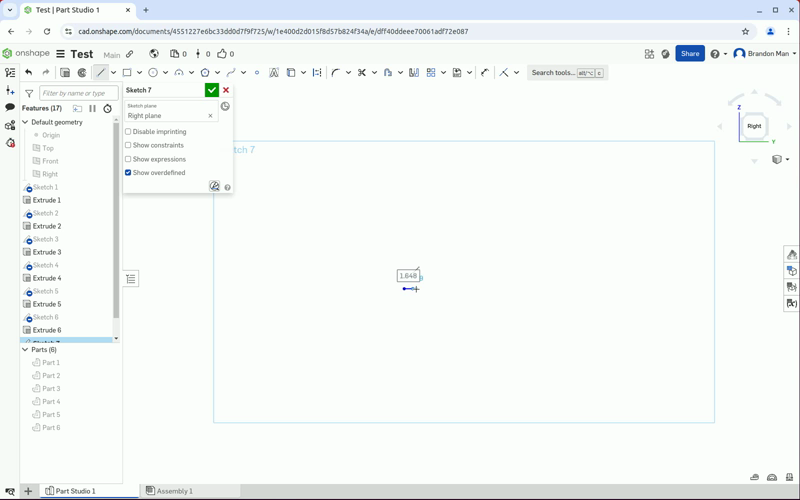
scroll(6)
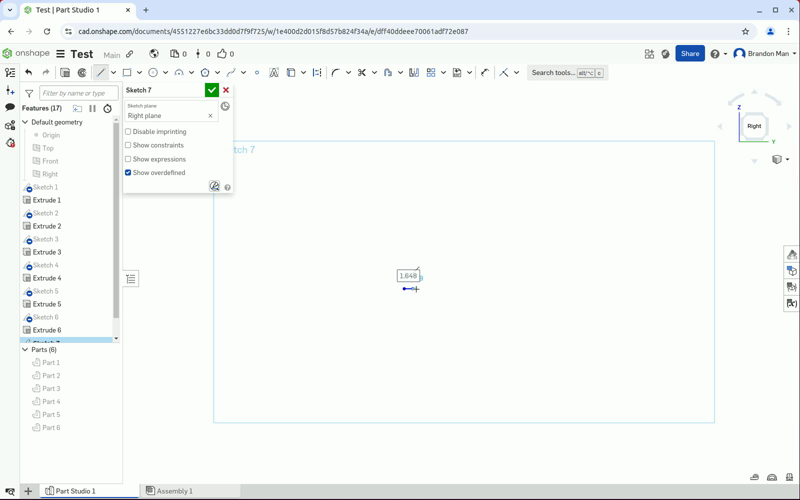
scroll(6)
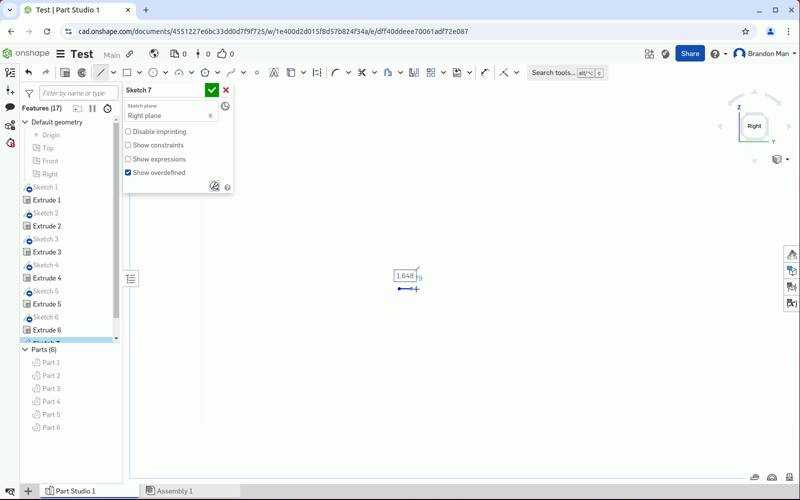
scroll(6)
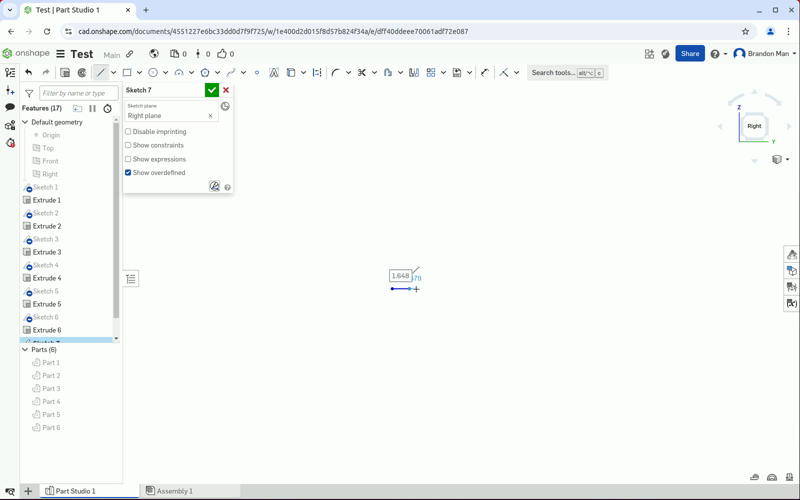
scroll(6)
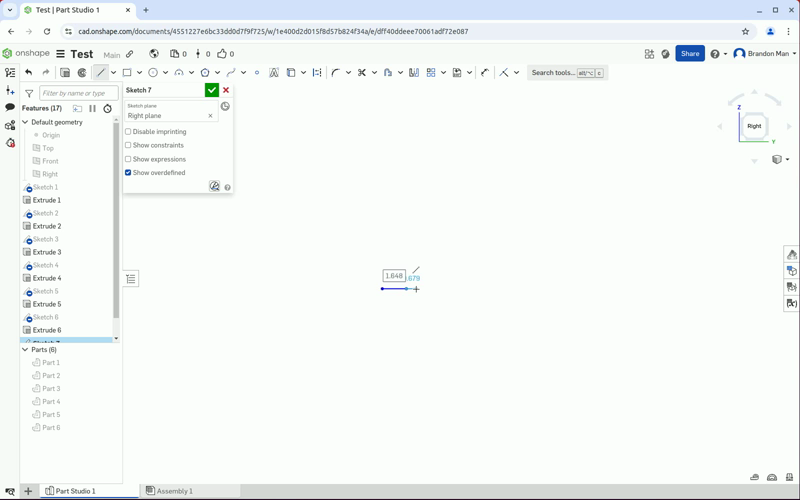
scroll(6)
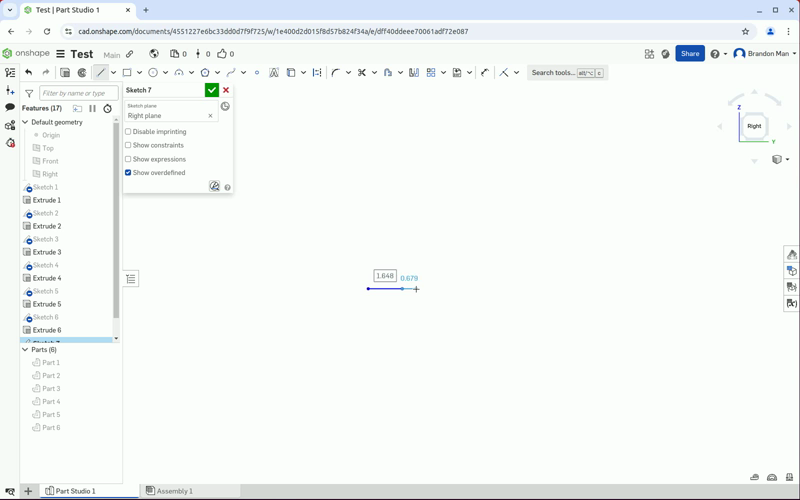
scroll(6)
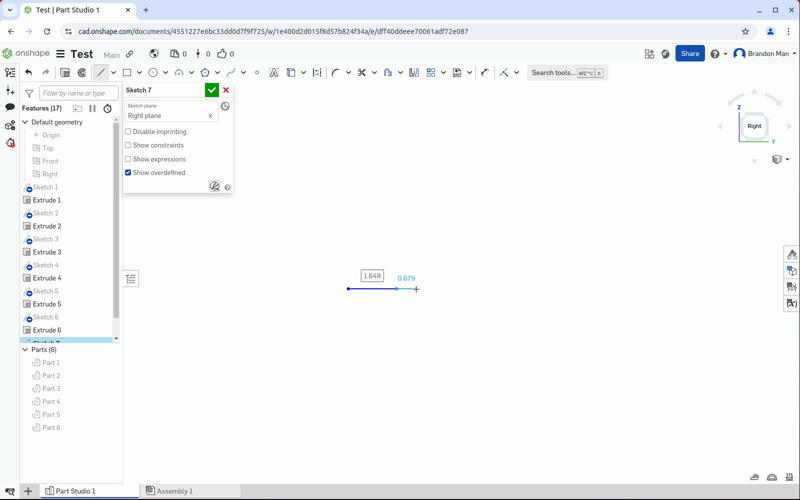
scroll(6)
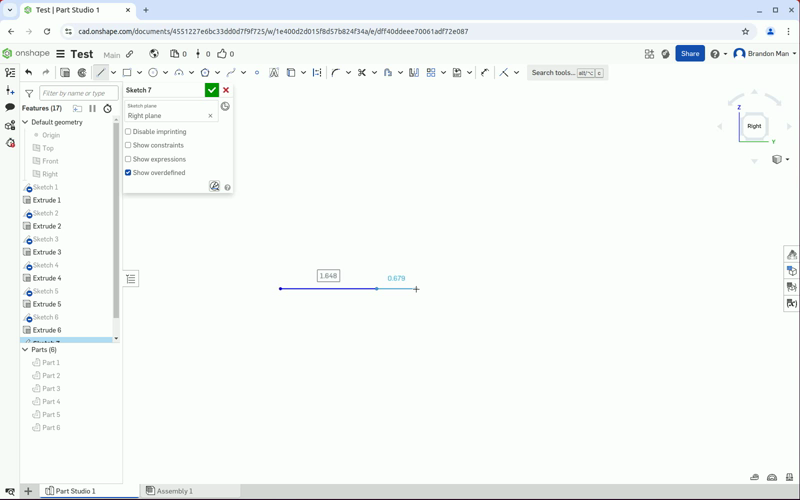
click(416, 288)
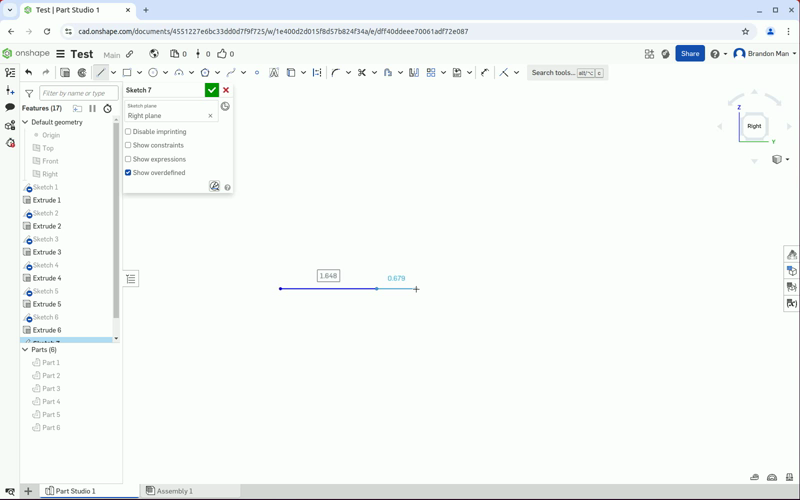
scroll(-6)
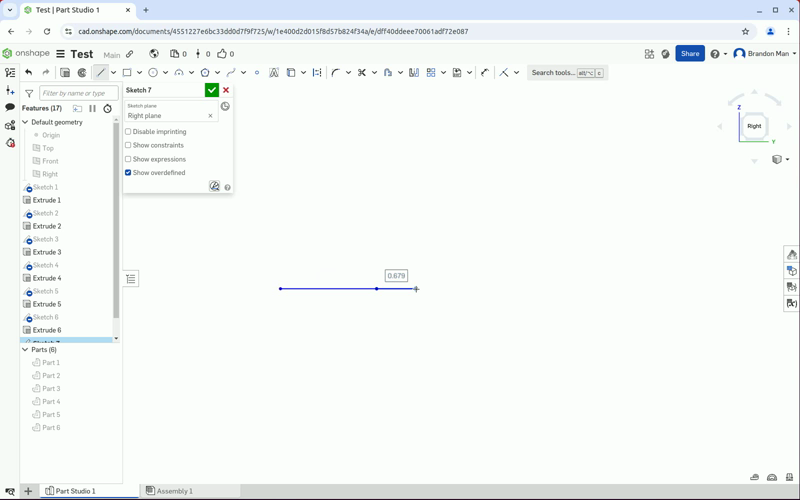
scroll(-6)
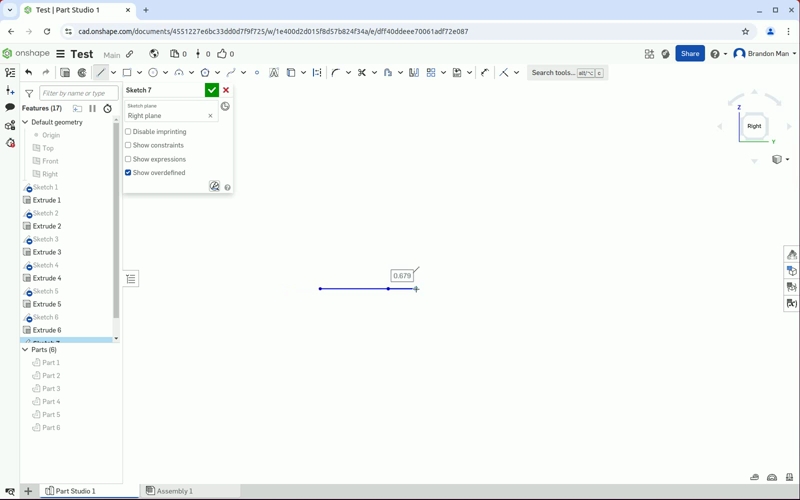
scroll(-6)
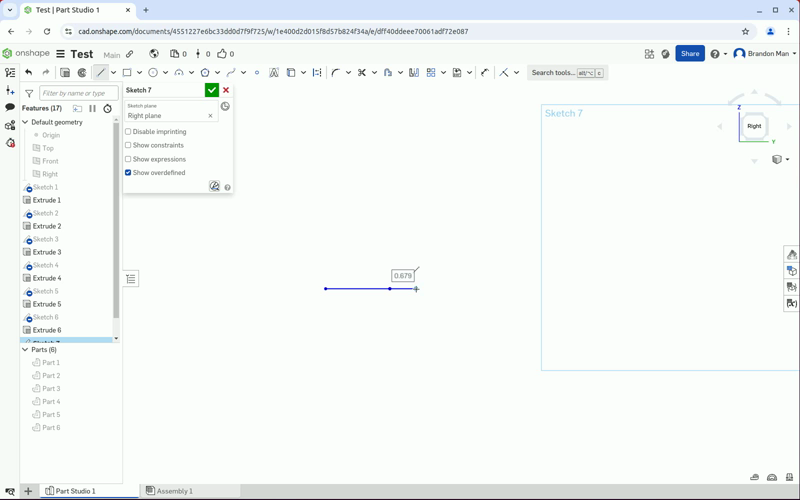
scroll(-6)
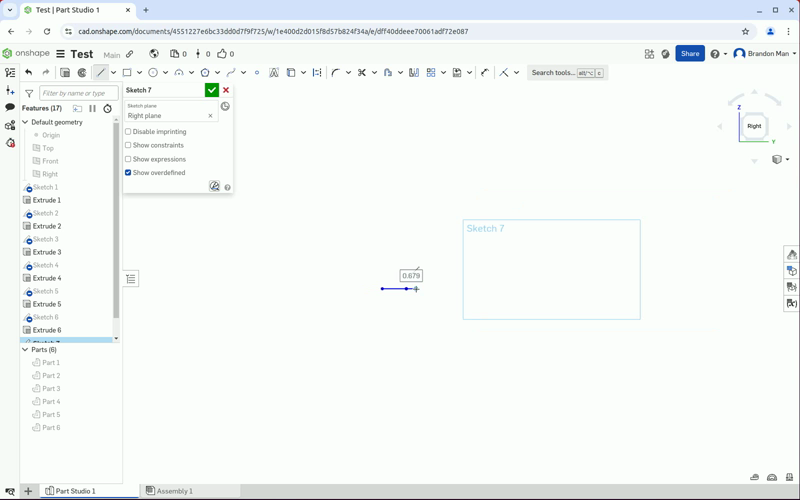
scroll(-6)
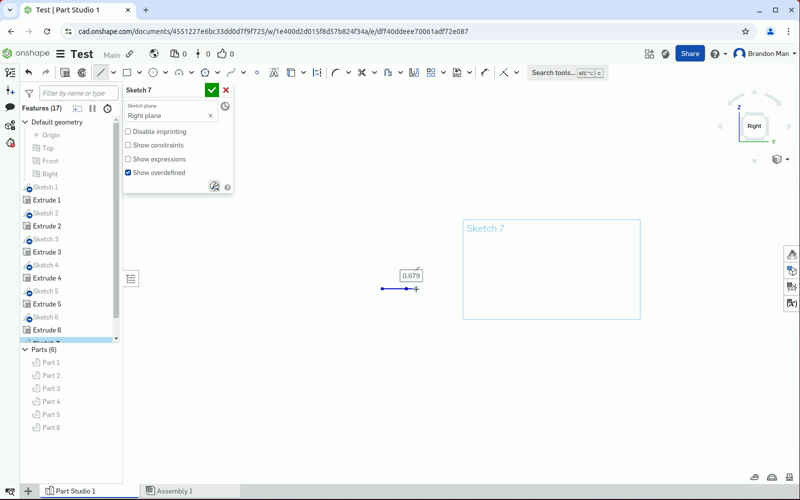
scroll(-6)
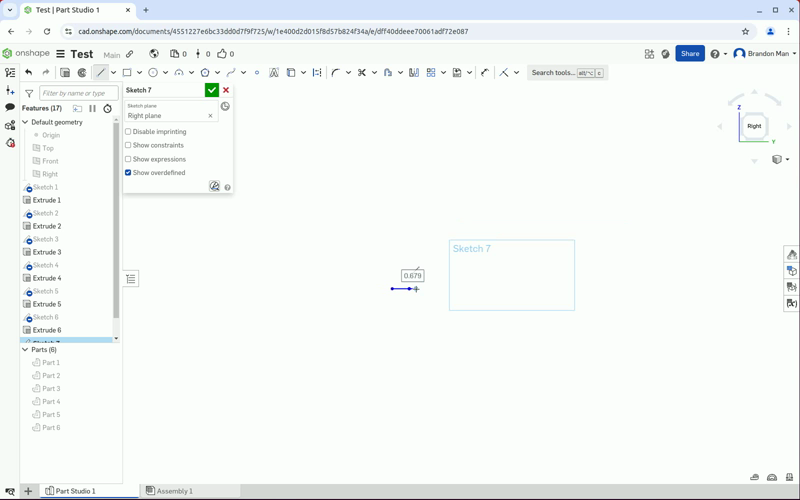
scroll(-6)
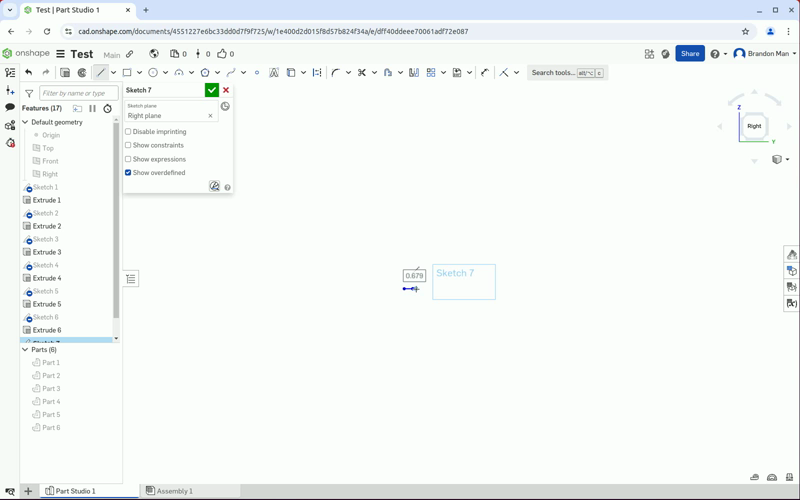
key_up(shift)
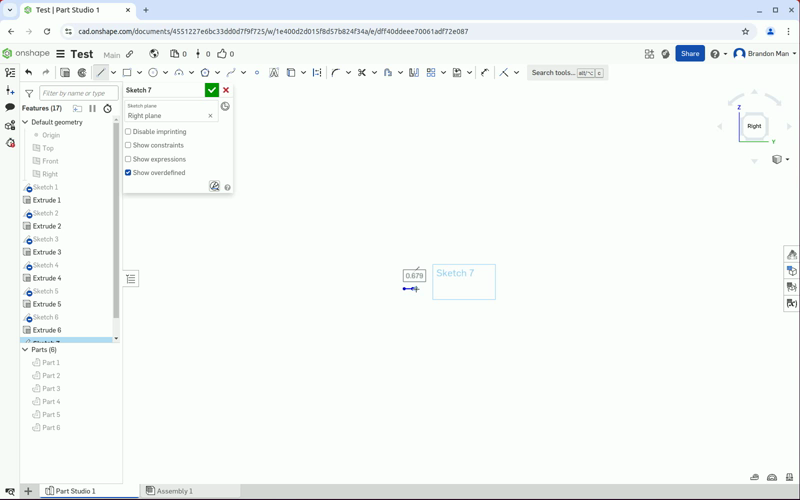
key_down(shift)
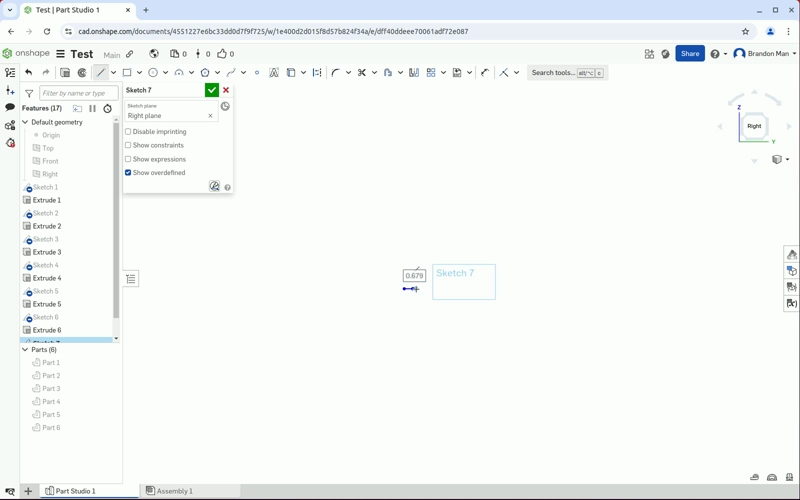
mouse_move(505, 288)
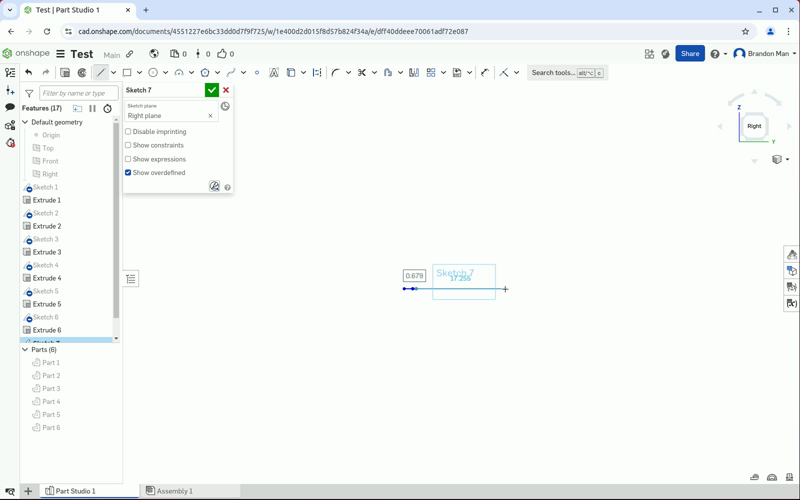
click(505, 288)
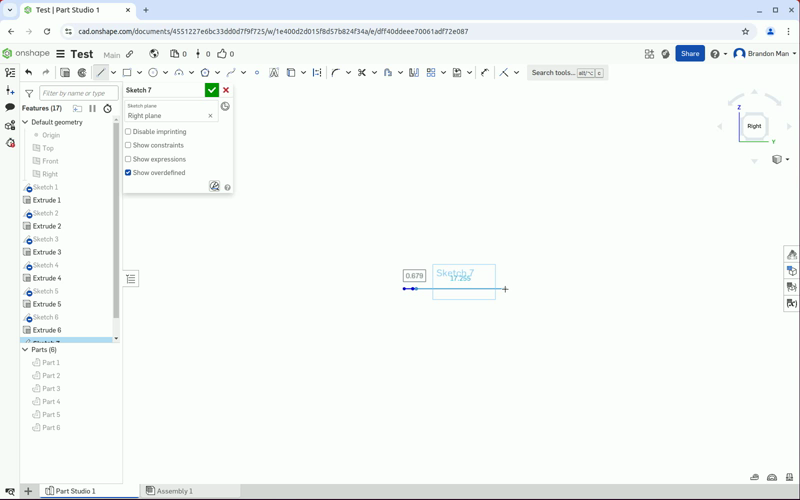
key_up(shift)
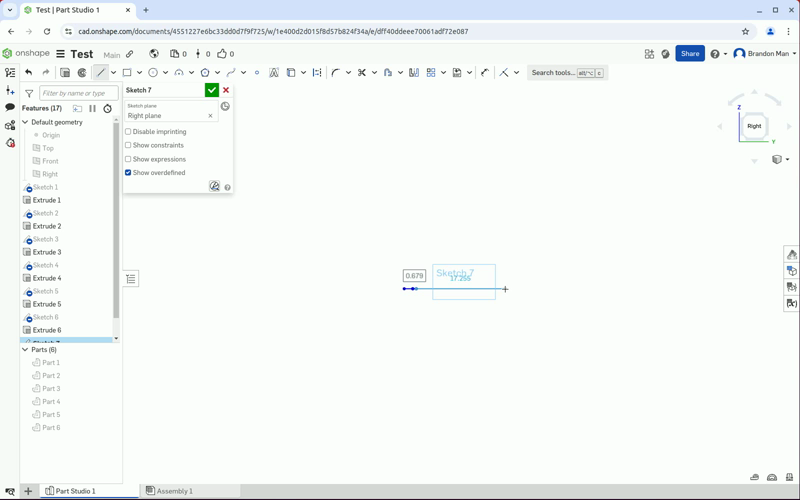
key_down(shift)
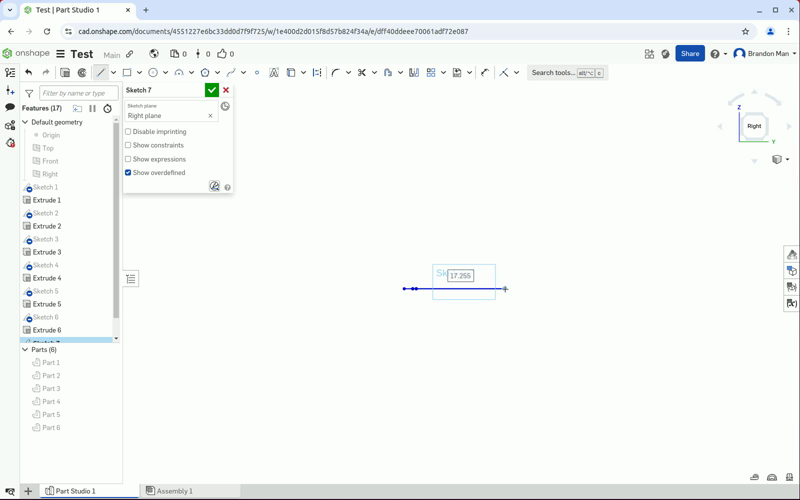
mouse_move(535, 288)
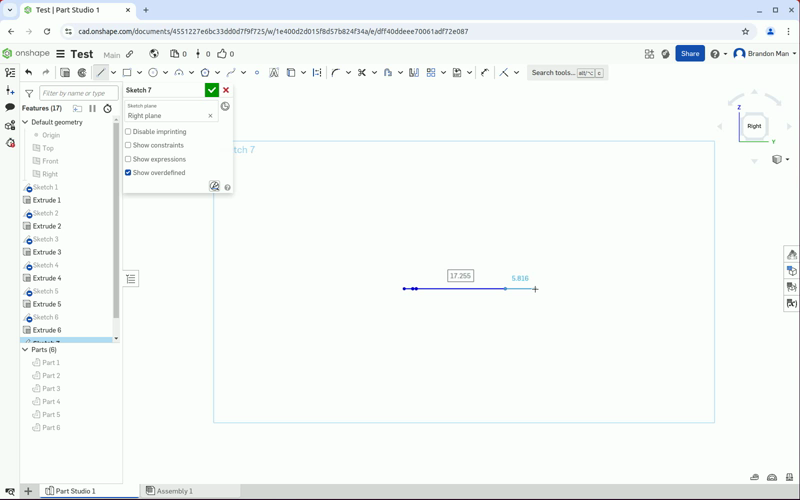
mouse_move(508, 288)
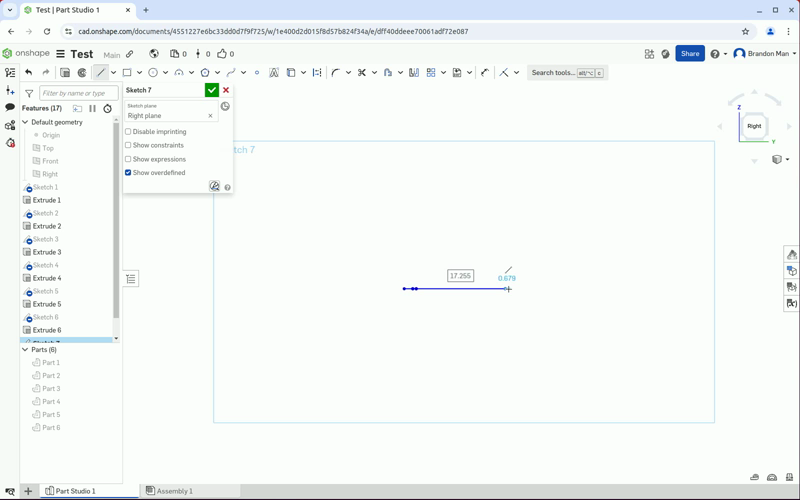
scroll(6)
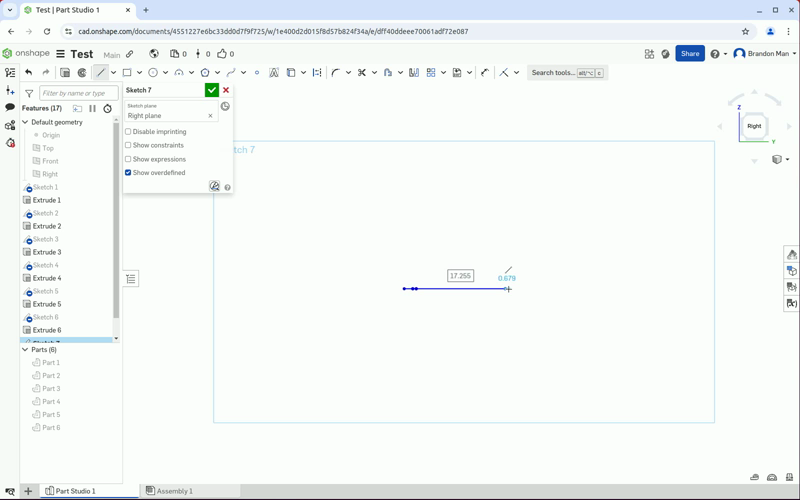
scroll(6)
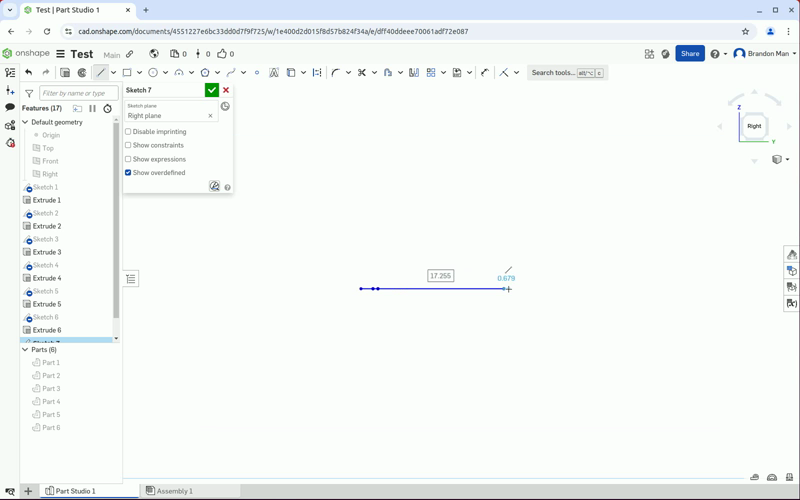
scroll(6)
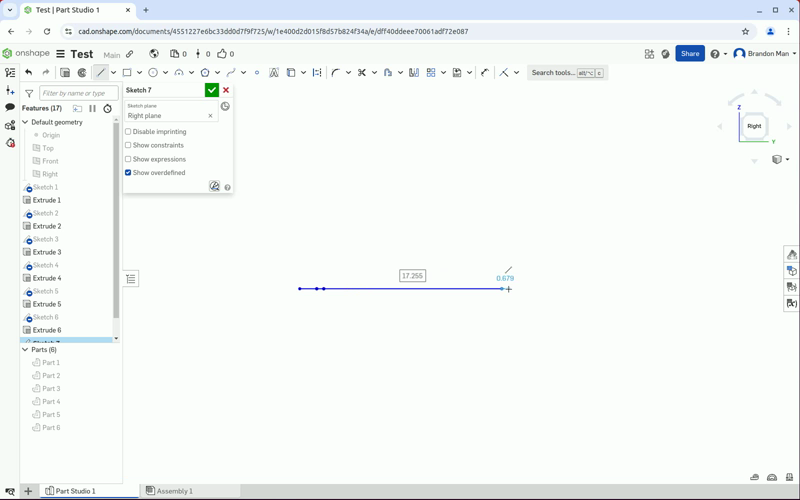
scroll(6)
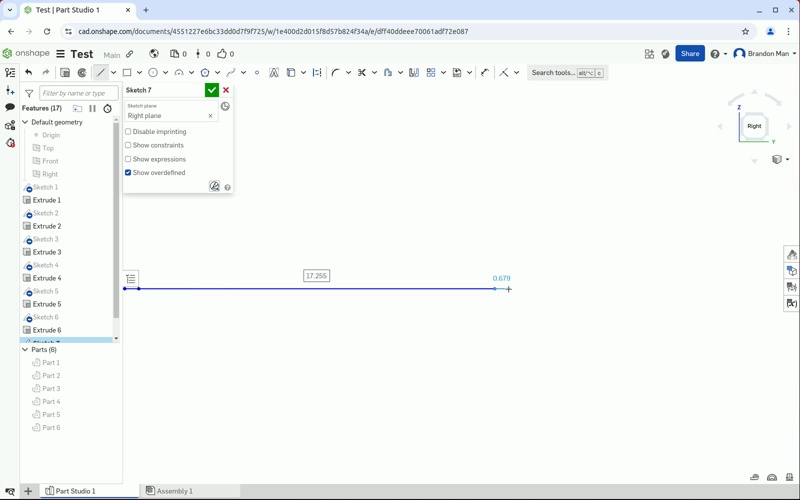
scroll(6)
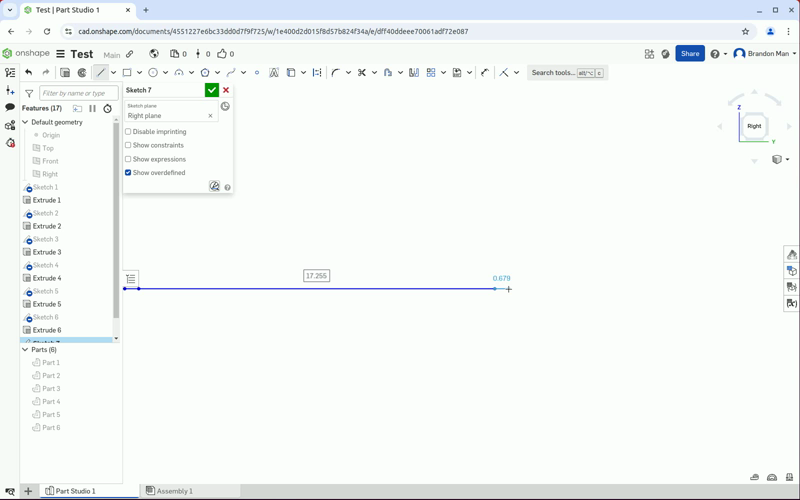
scroll(6)
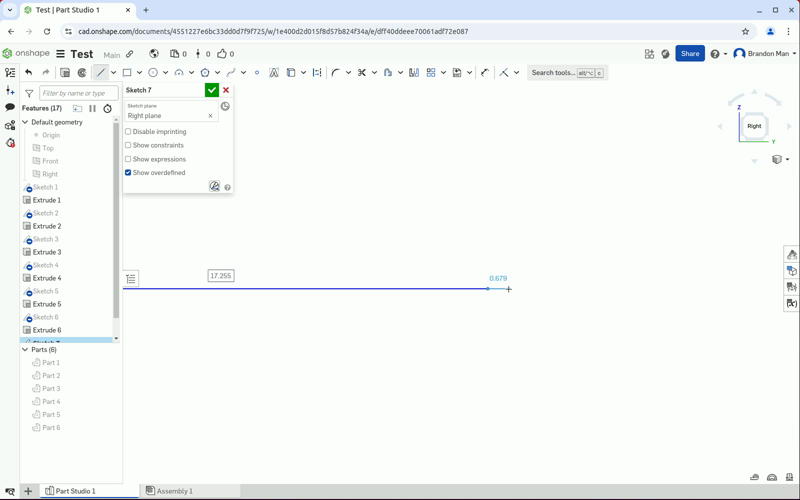
scroll(6)
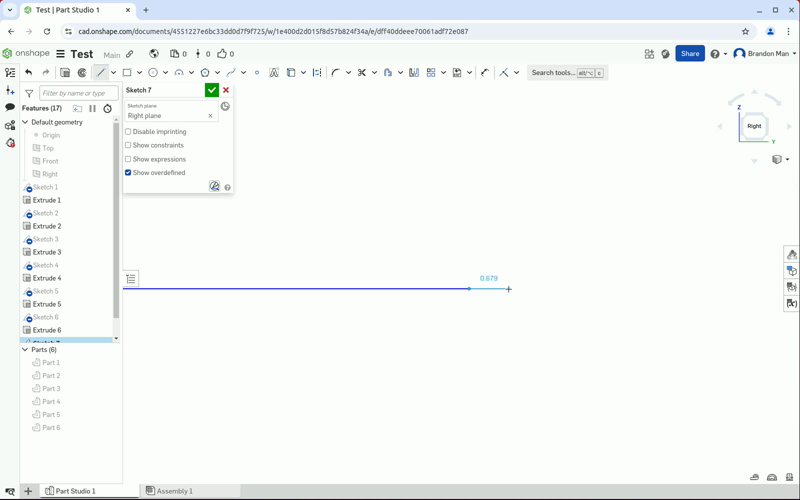
click(508, 288)
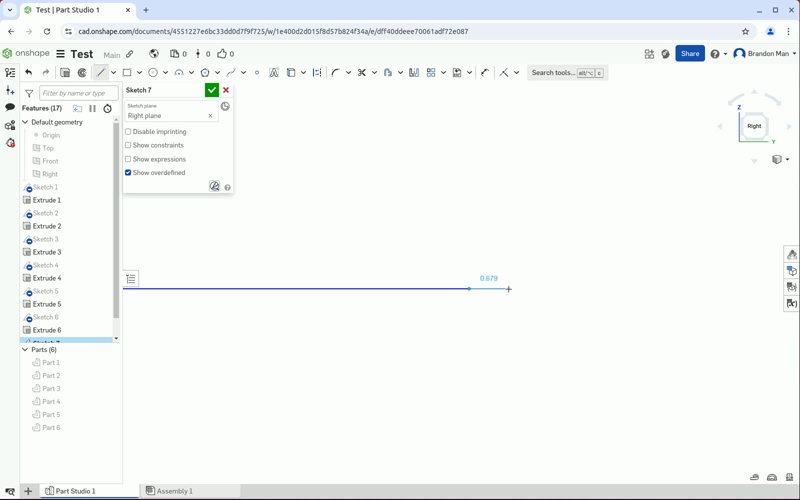
scroll(-6)
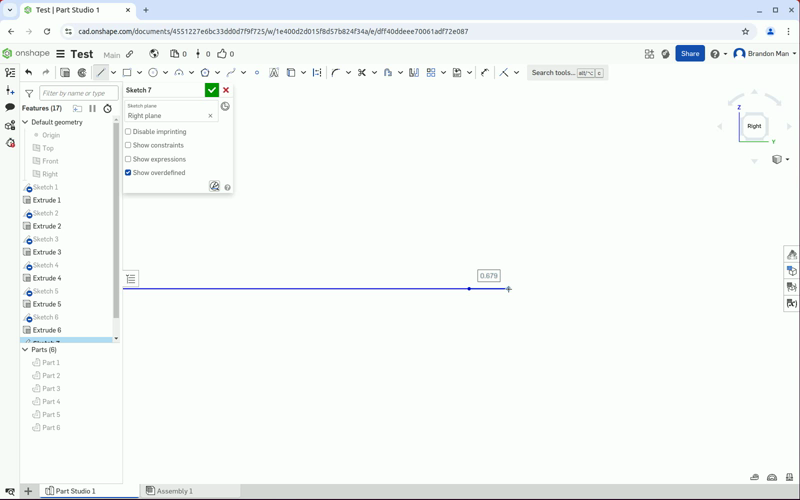
scroll(-6)
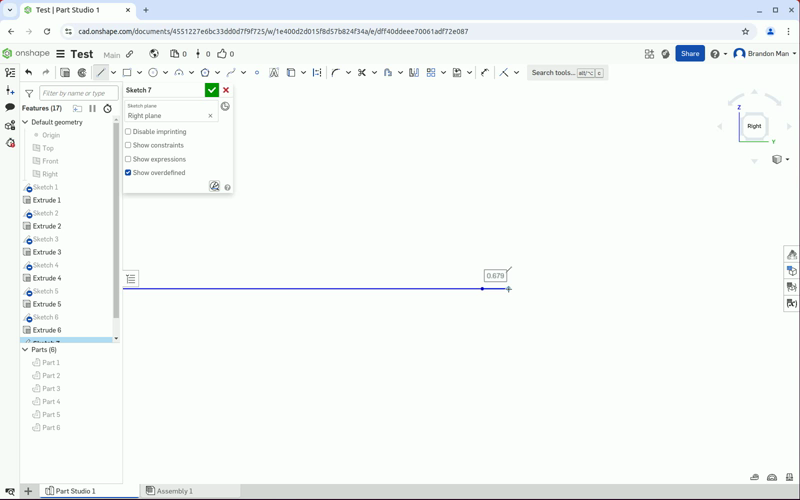
scroll(-6)
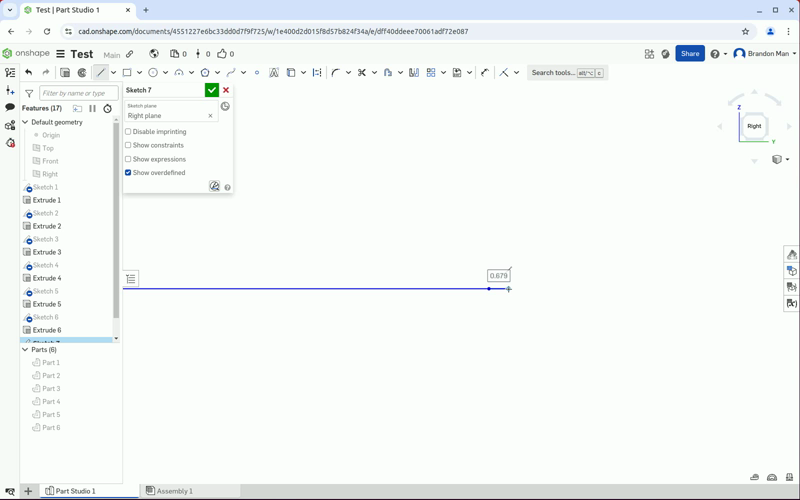
scroll(-6)
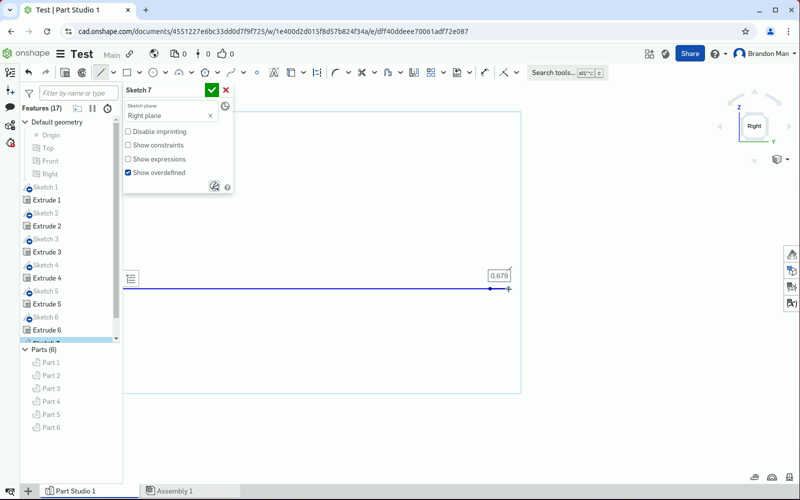
scroll(-6)
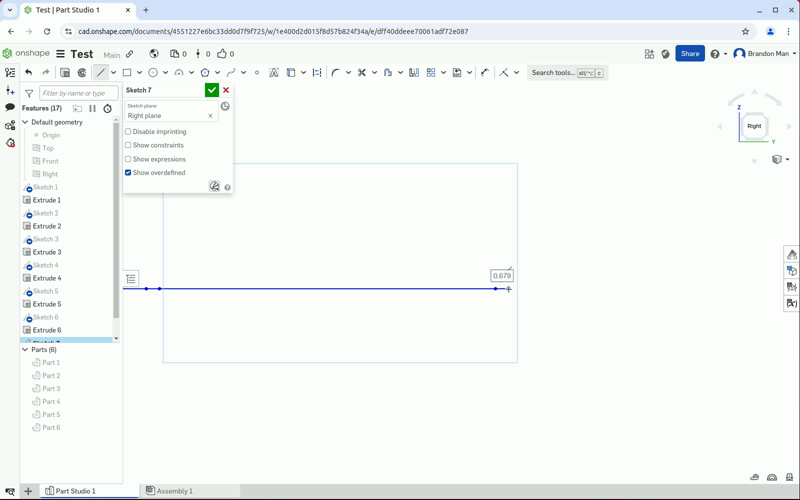
scroll(-6)
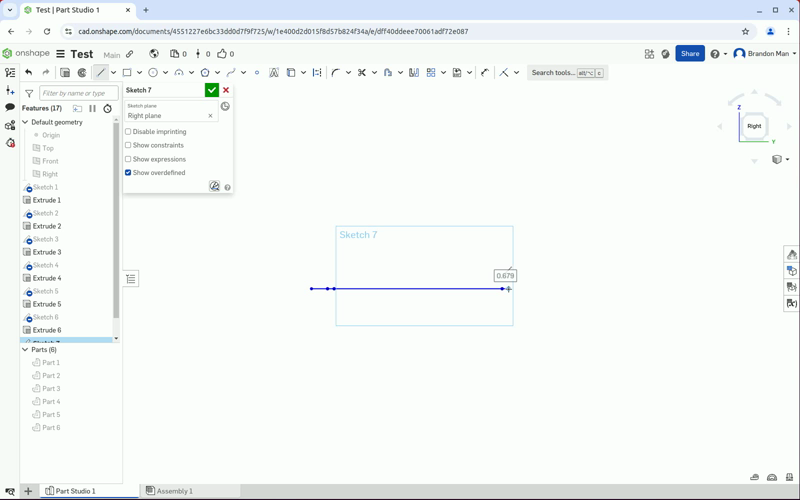
scroll(-6)
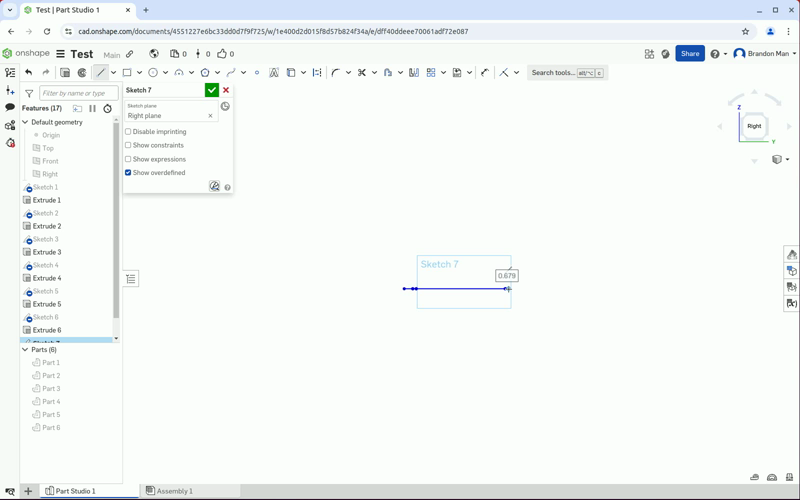
key_up(shift)
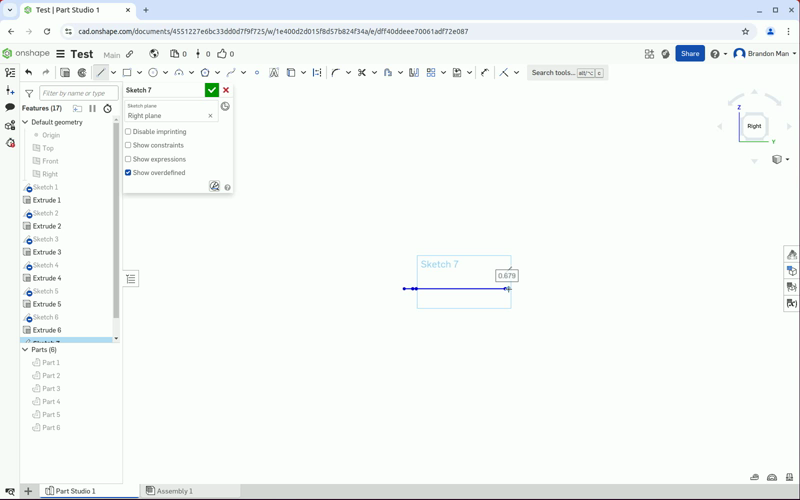
key_down(shift)
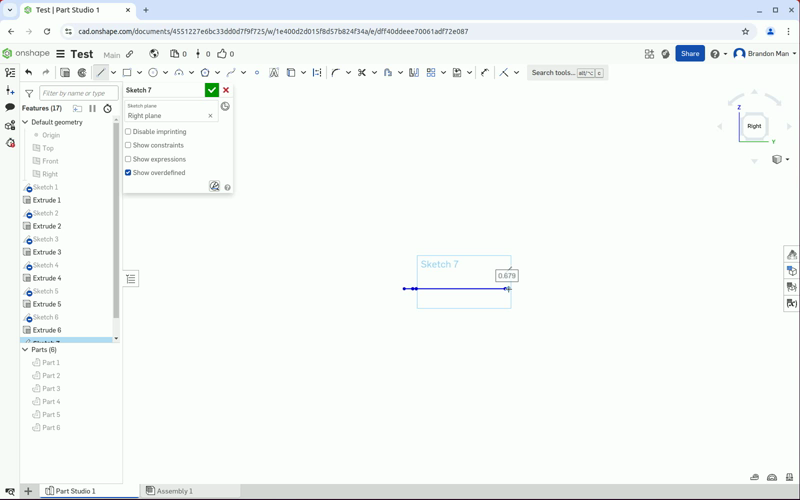
mouse_move(538, 288)
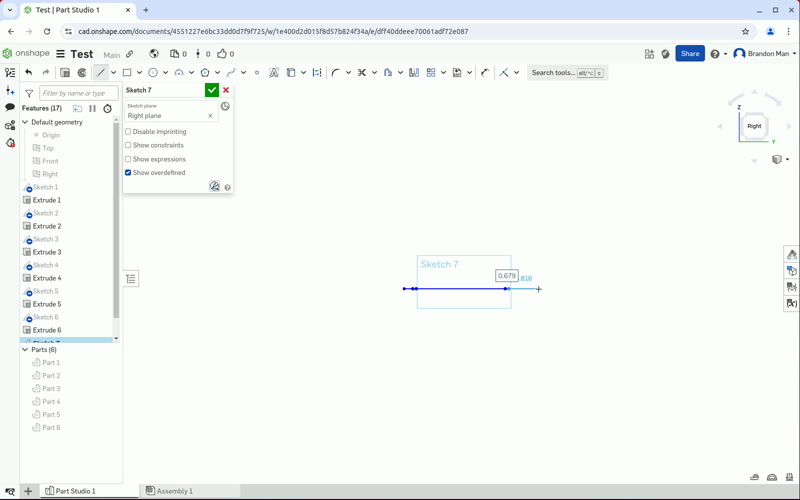
mouse_move(516, 288)
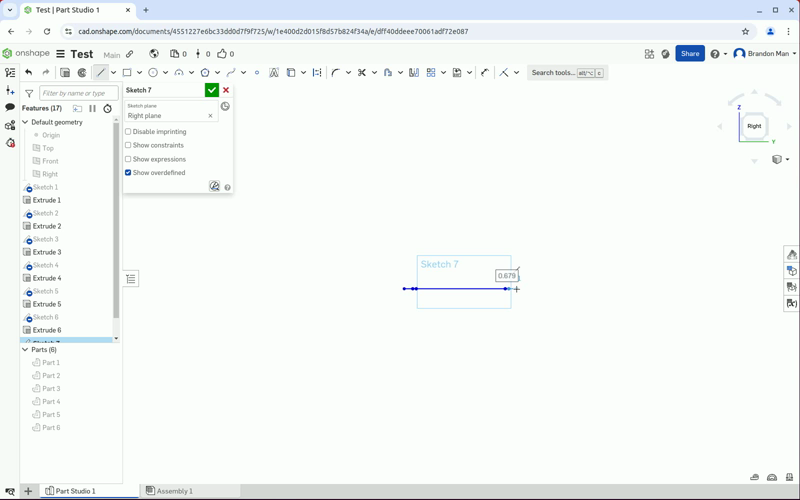
click(516, 288)
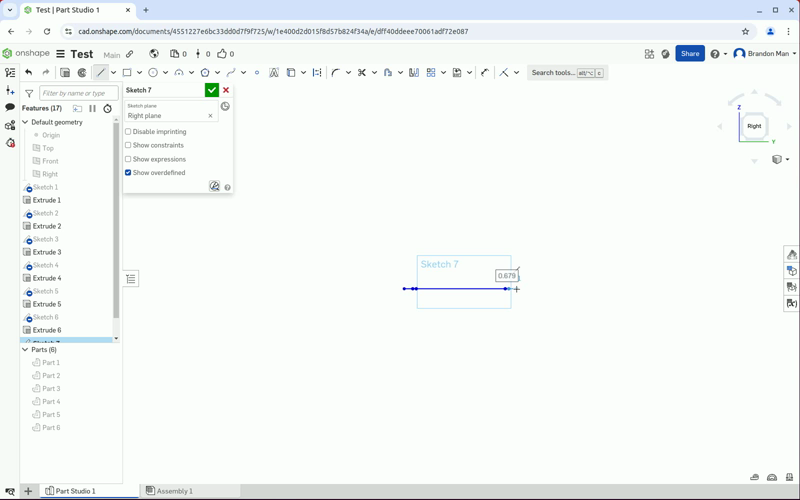
key_up(shift)
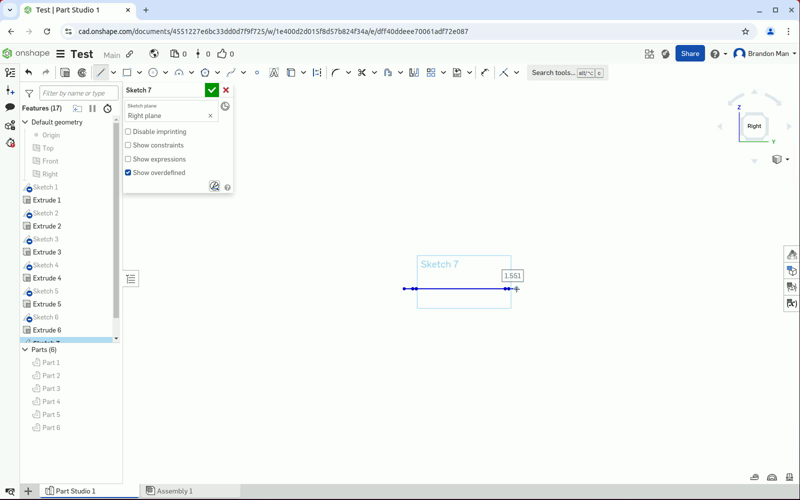
key_down(shift)
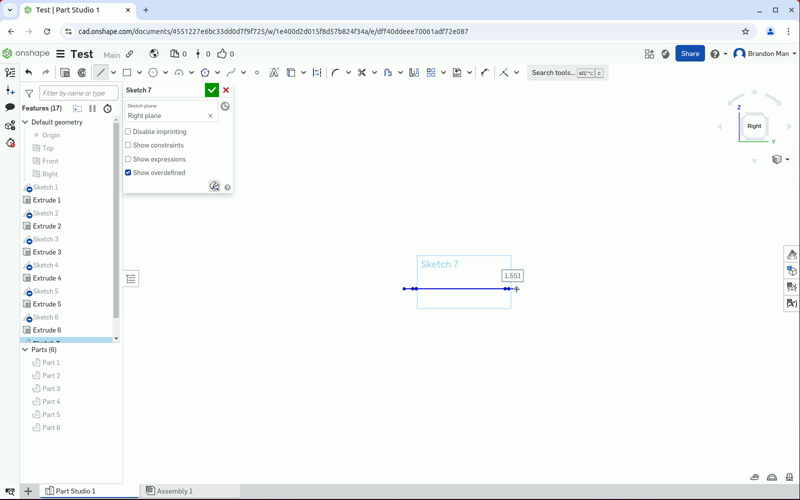
mouse_move(546, 288)
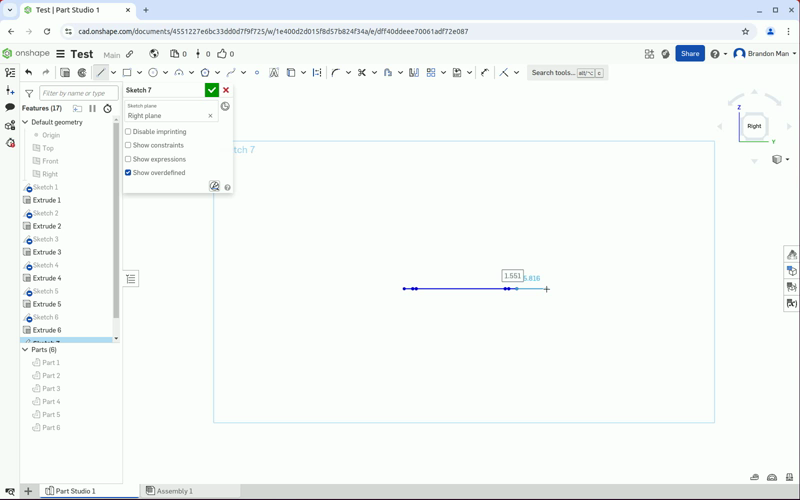
mouse_move(516, 282)
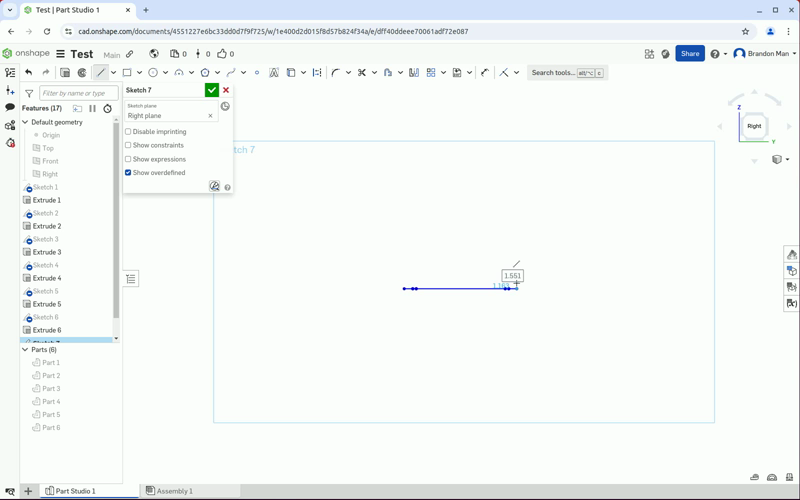
scroll(6)
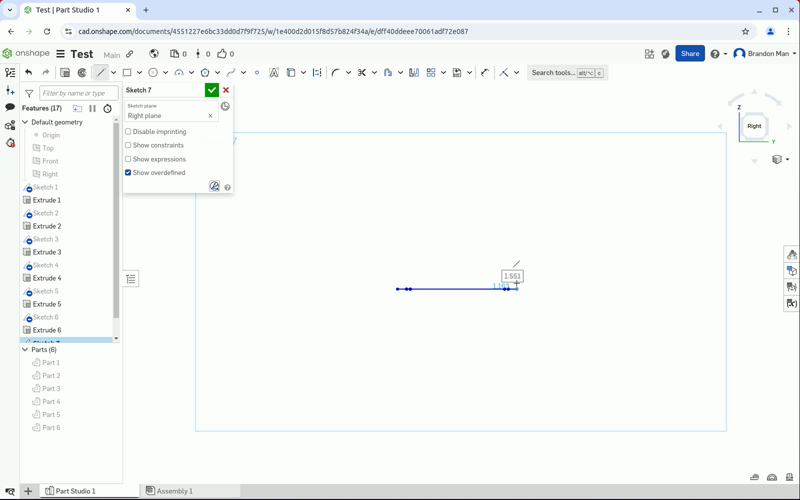
scroll(6)
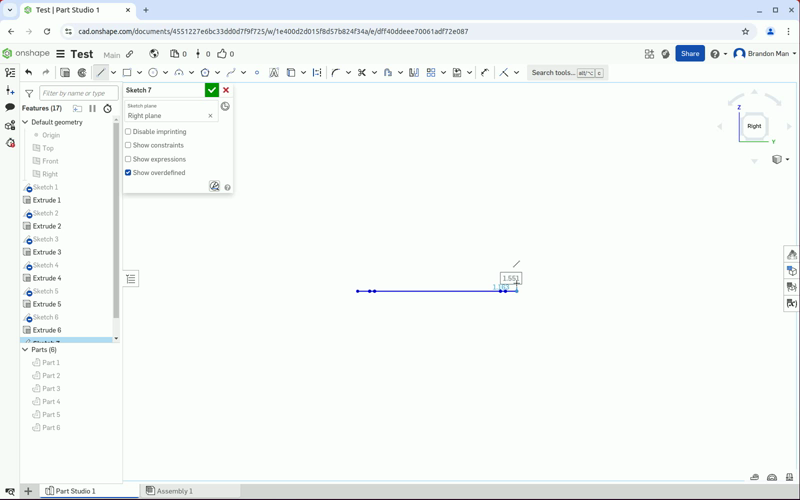
scroll(6)
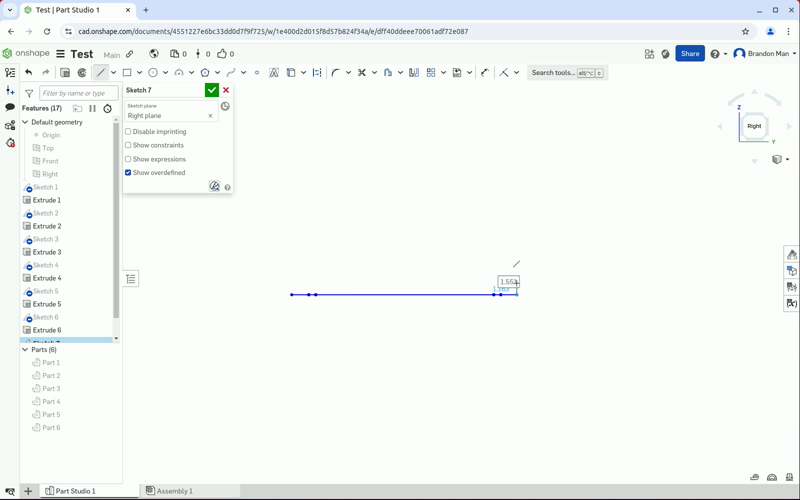
scroll(6)
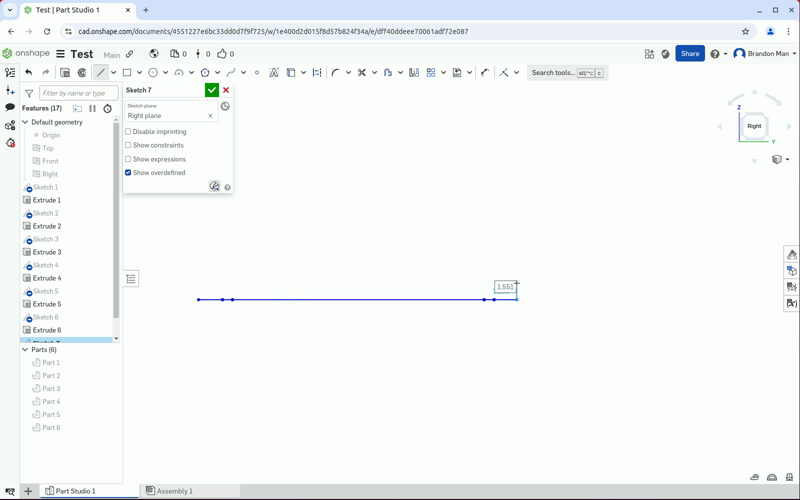
scroll(6)
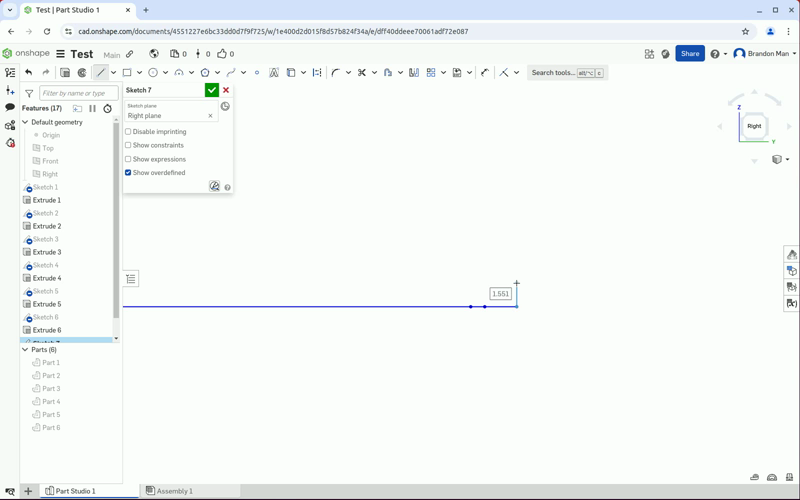
scroll(6)
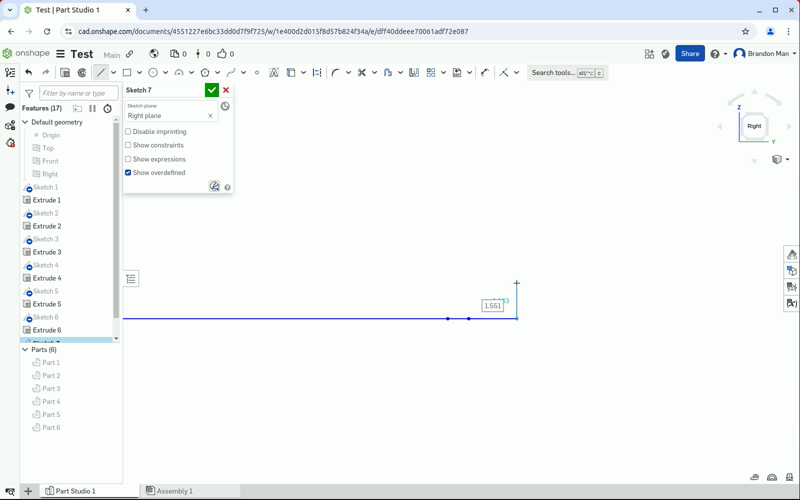
scroll(6)
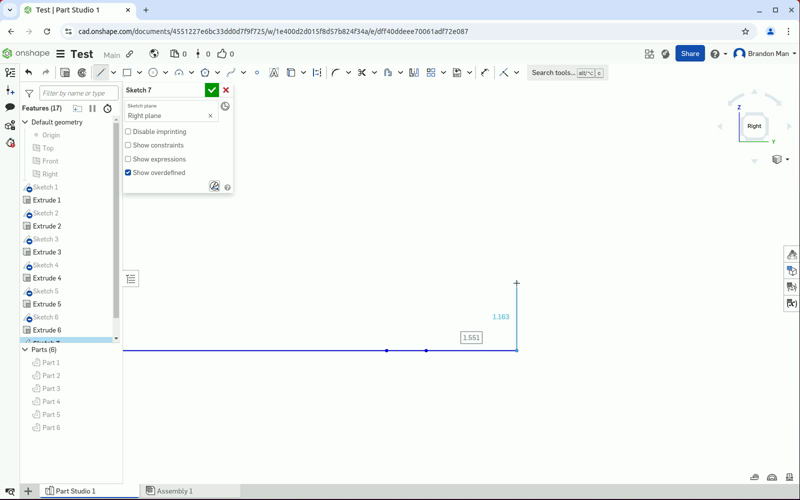
click(516, 282)
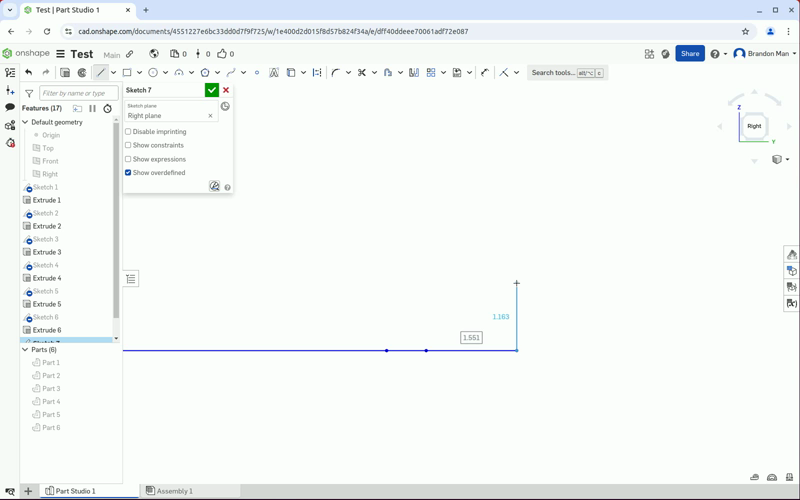
scroll(-6)
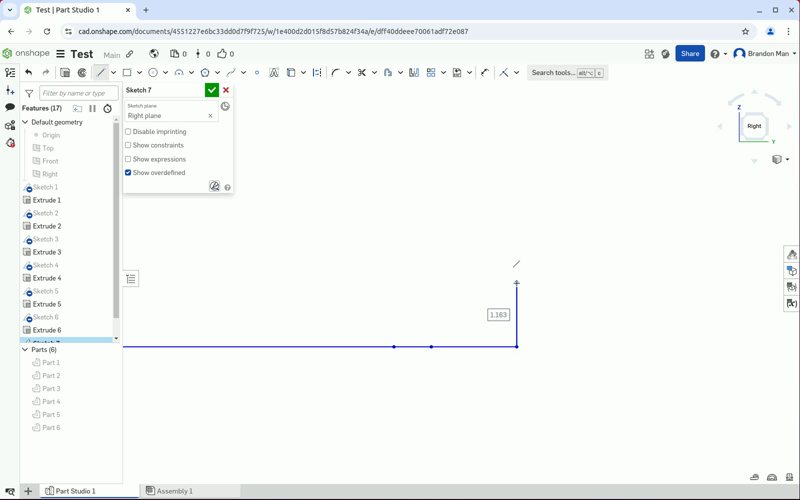
scroll(-6)
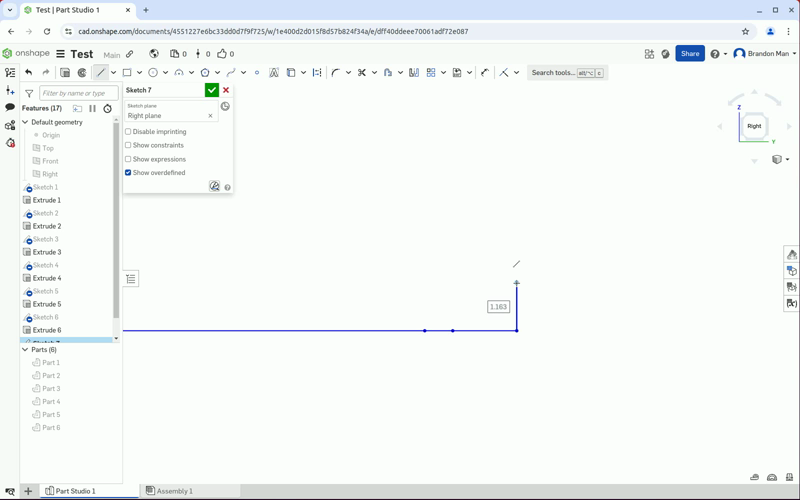
scroll(-6)
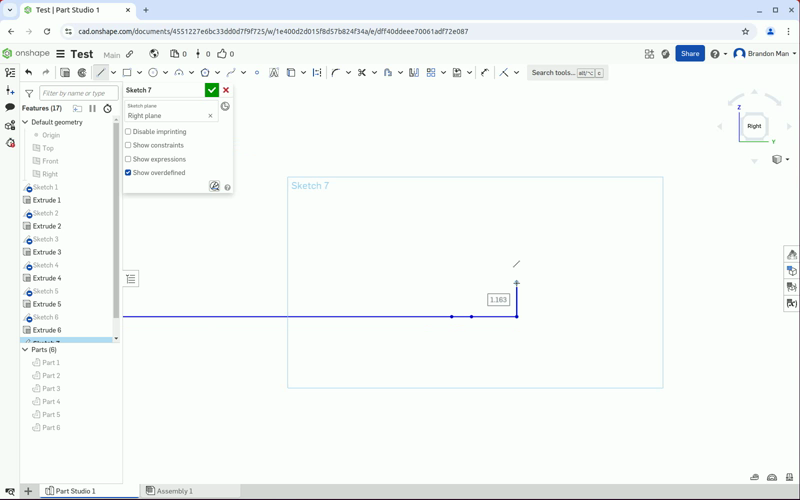
scroll(-6)
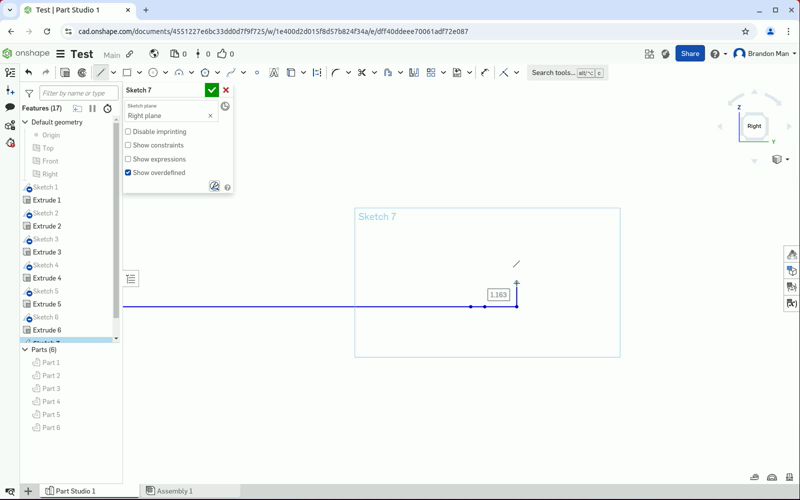
scroll(-6)
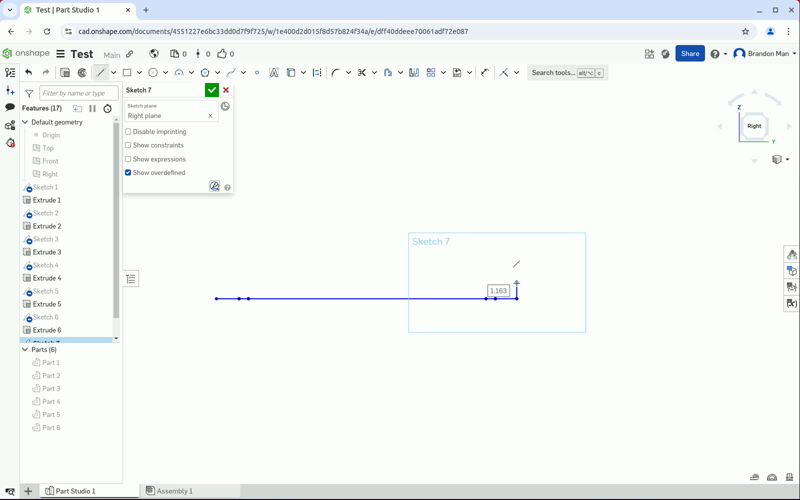
scroll(-6)
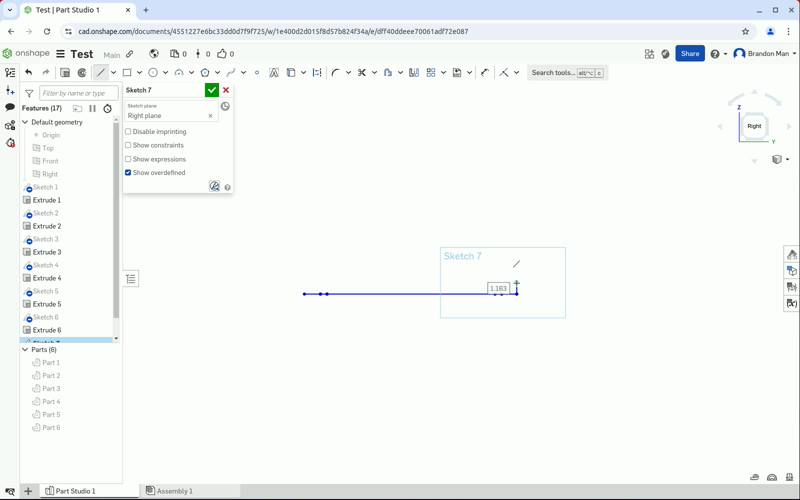
scroll(-6)
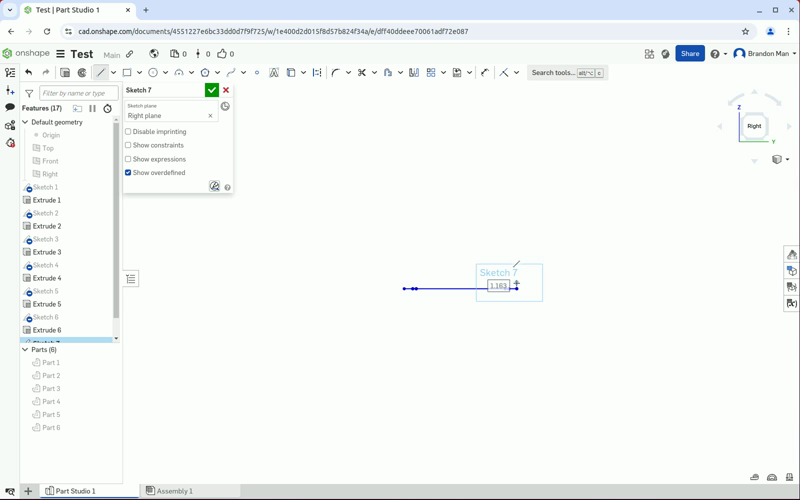
key_up(shift)
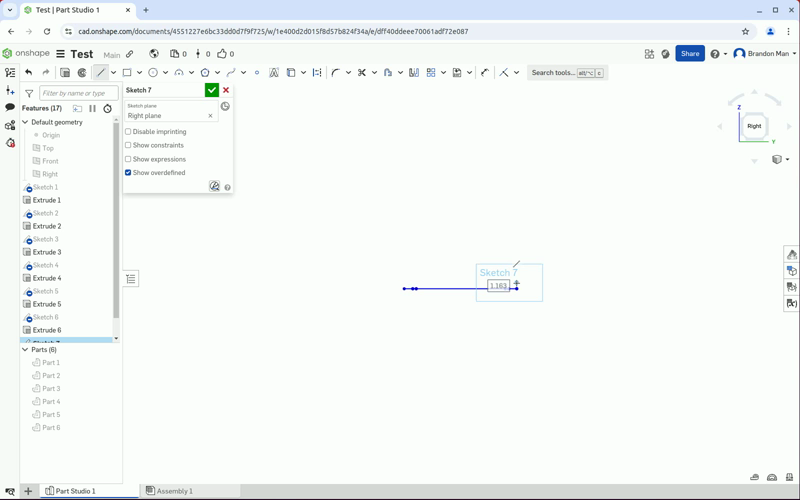
key_down(shift)
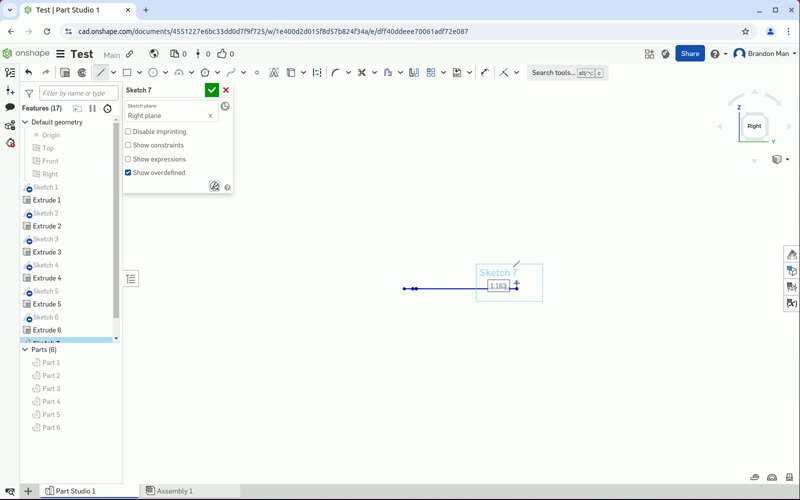
mouse_move(546, 282)
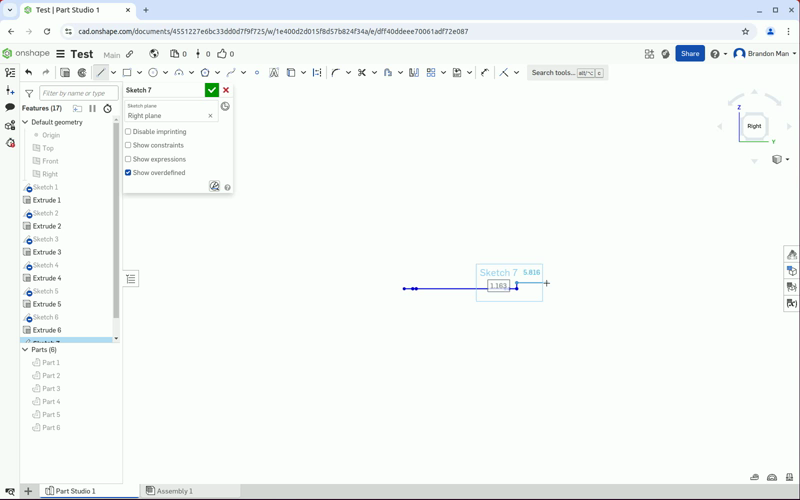
mouse_move(505, 282)
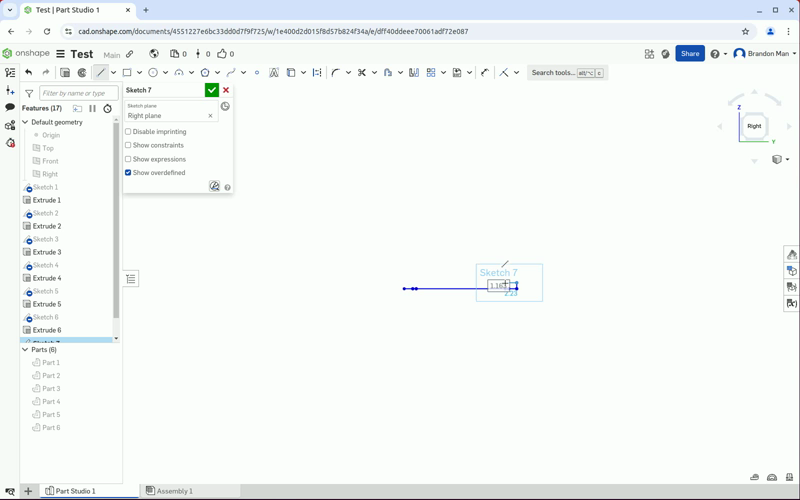
click(505, 282)
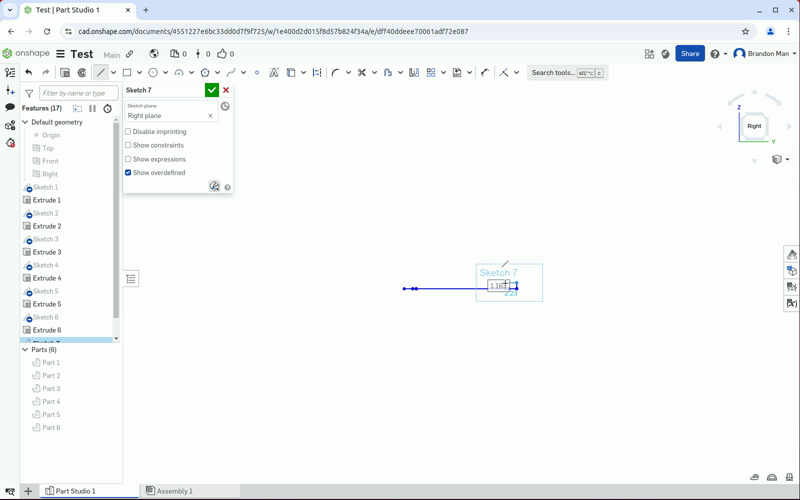
key_up(shift)
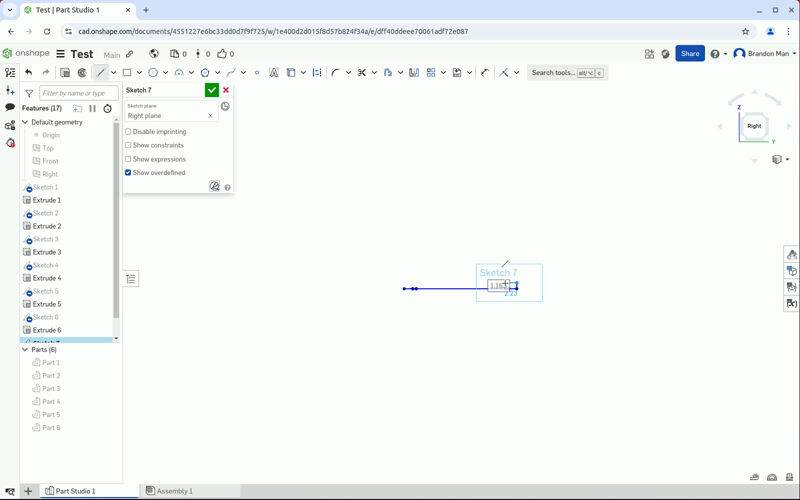
key_down(shift)
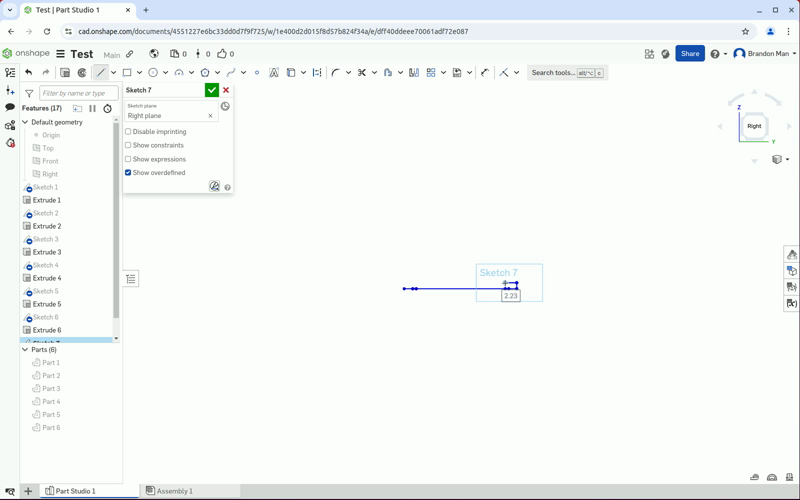
mouse_move(416, 282)
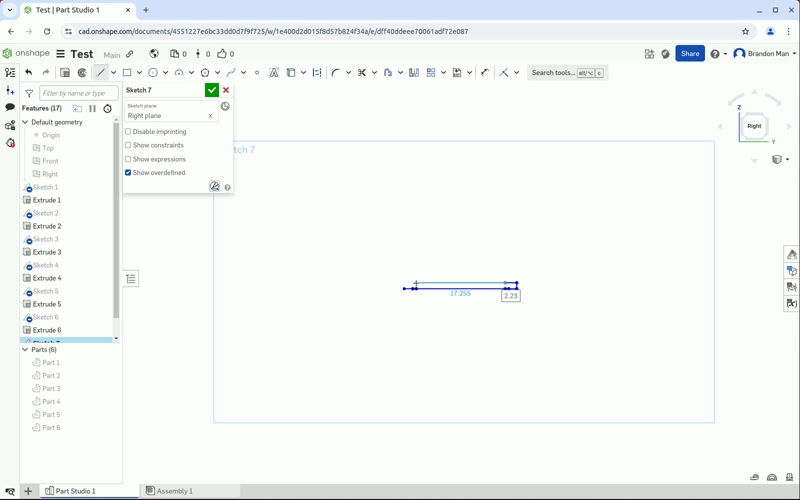
click(416, 282)
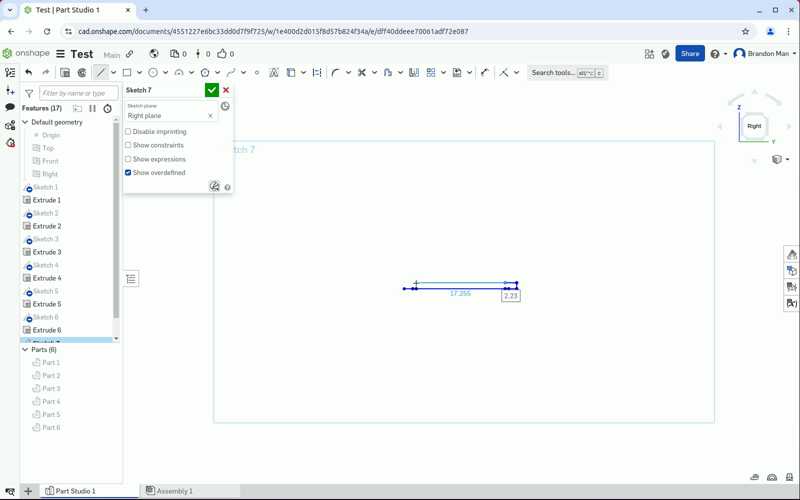
key_up(shift)
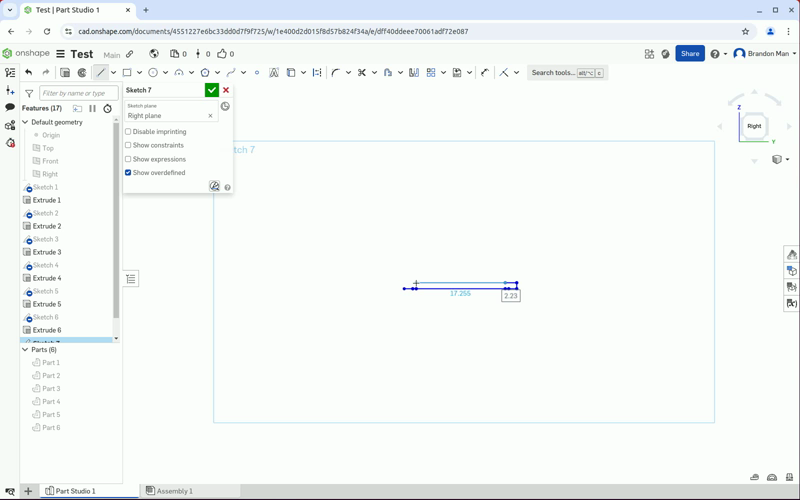
key_down(shift)
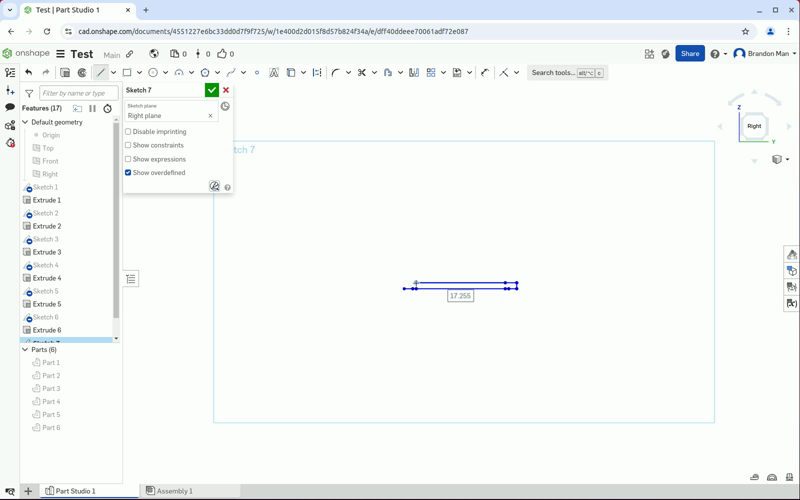
mouse_move(446, 282)
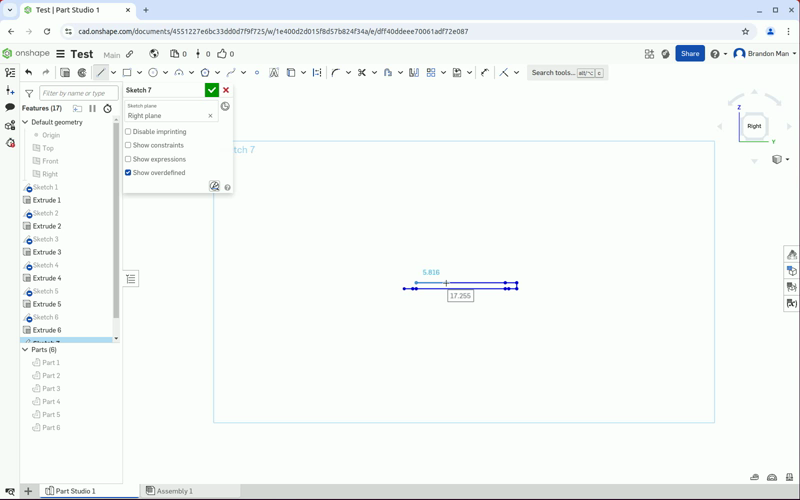
mouse_move(404, 282)
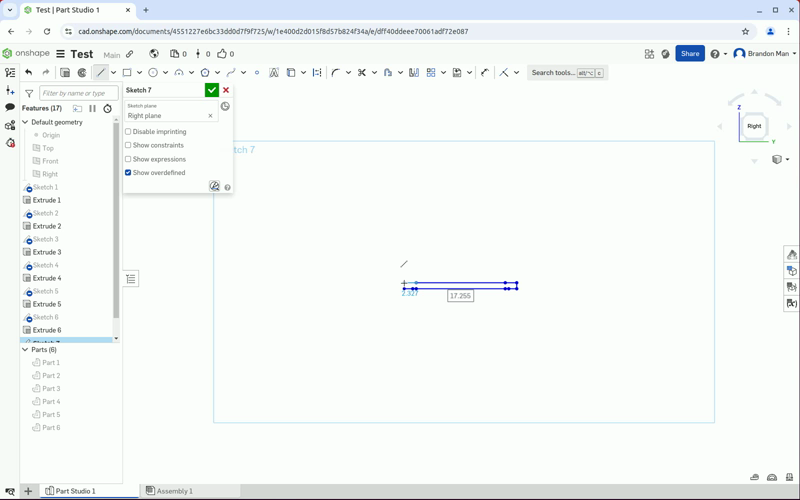
click(404, 282)
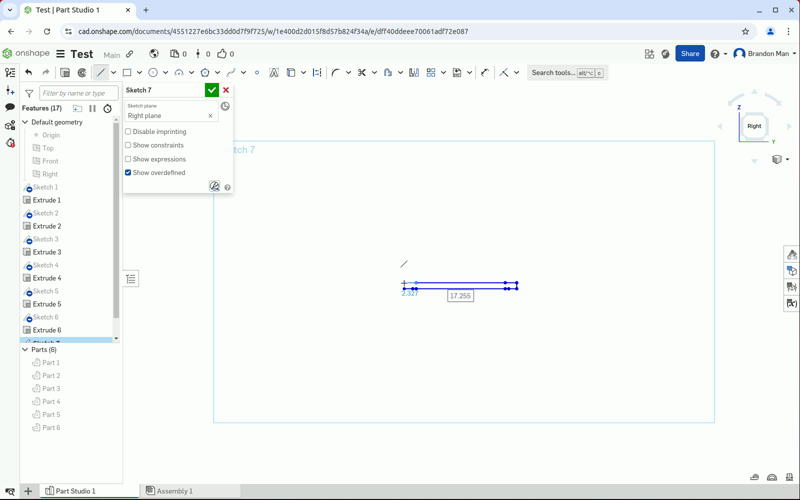
key_up(shift)
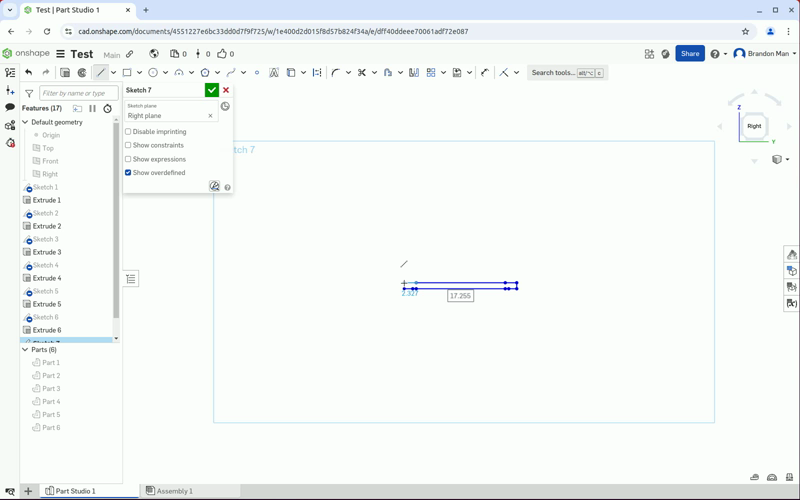
mouse_move(434, 282)
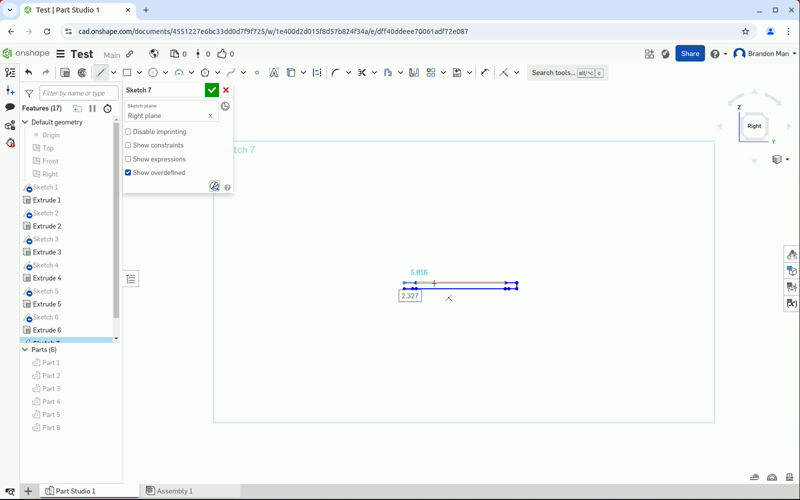
key_down(shift)
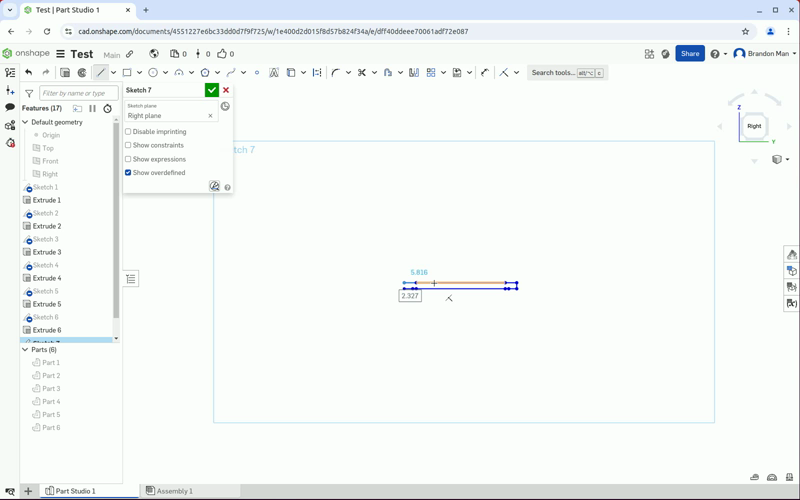
mouse_move(404, 288)
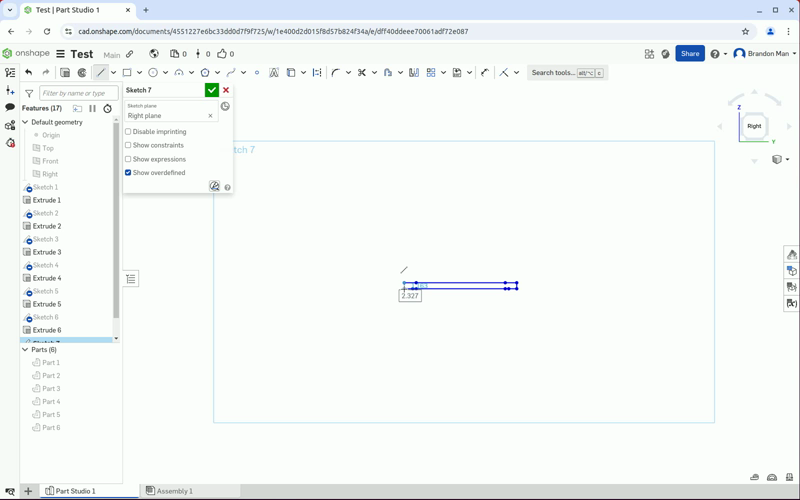
scroll(6)
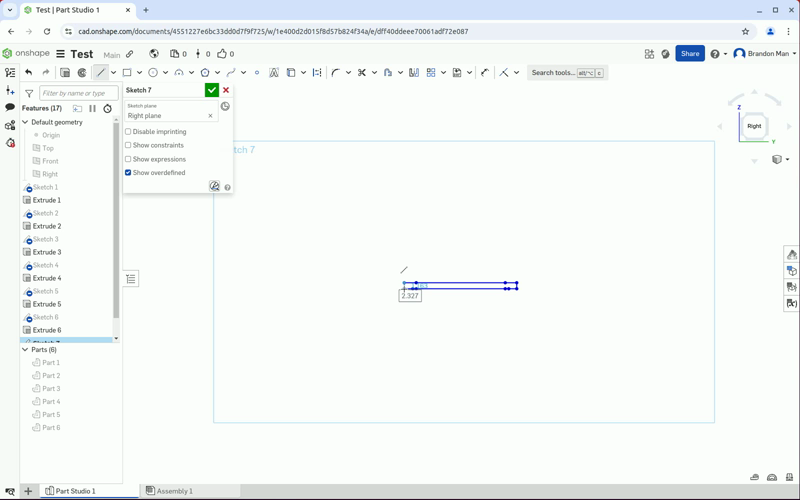
scroll(6)
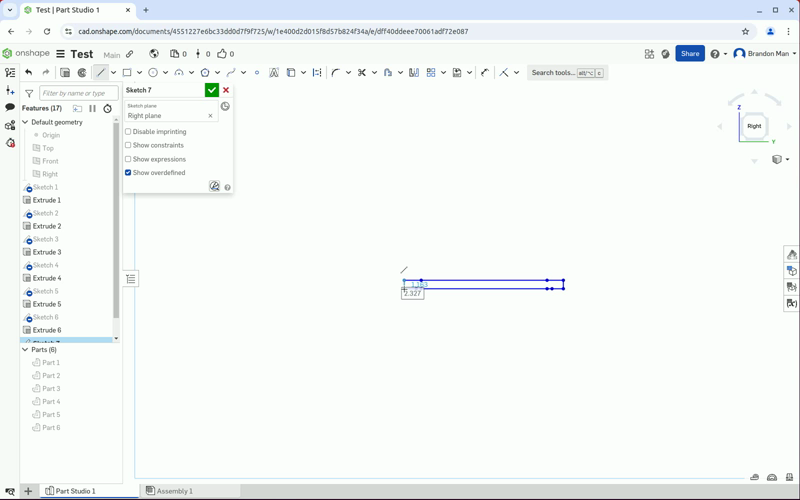
scroll(6)
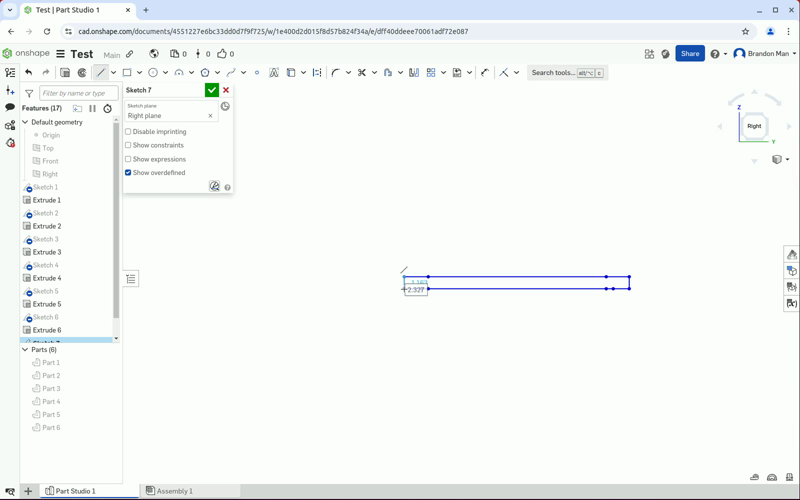
scroll(6)
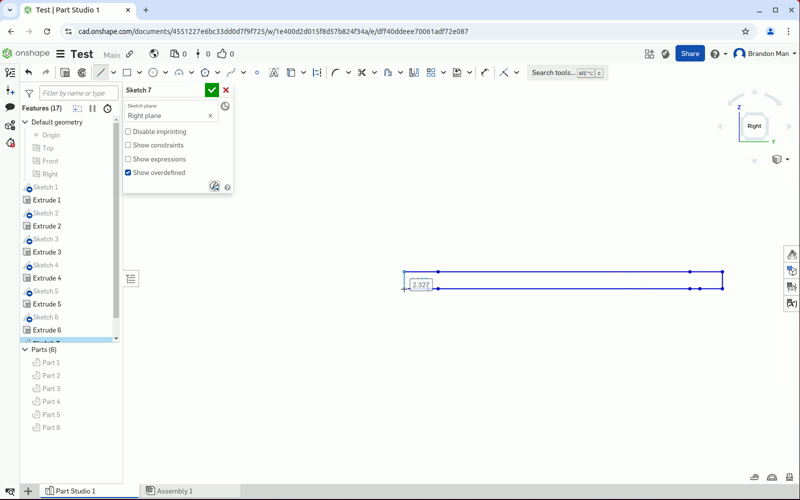
scroll(6)
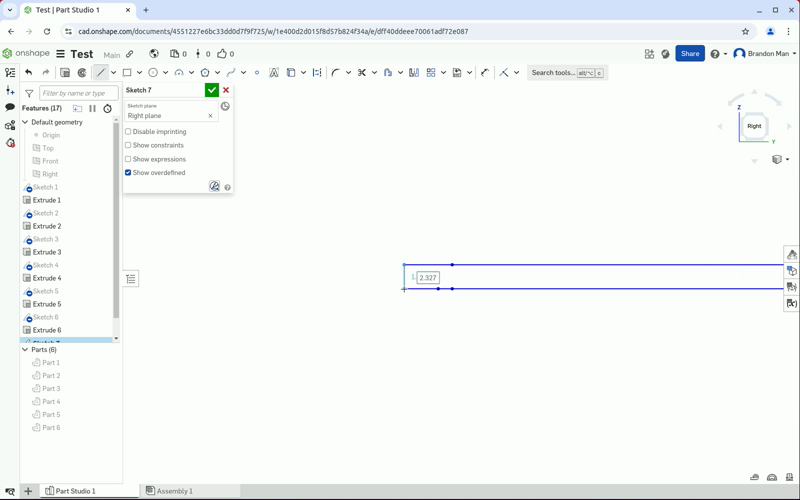
scroll(6)
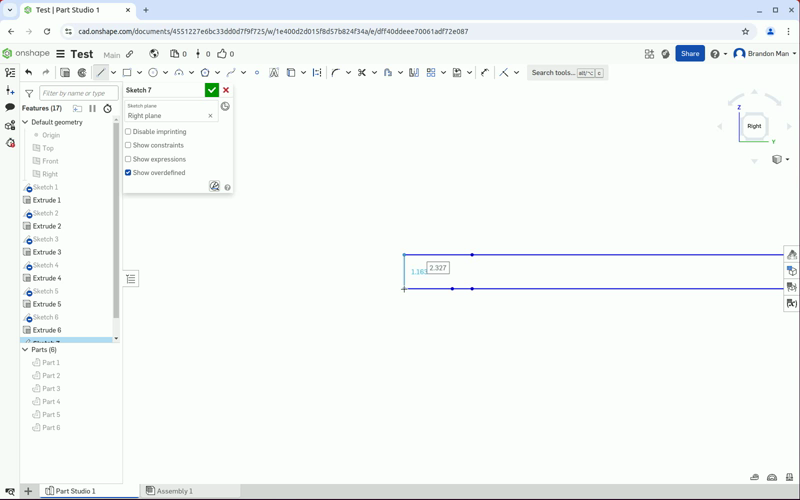
scroll(6)
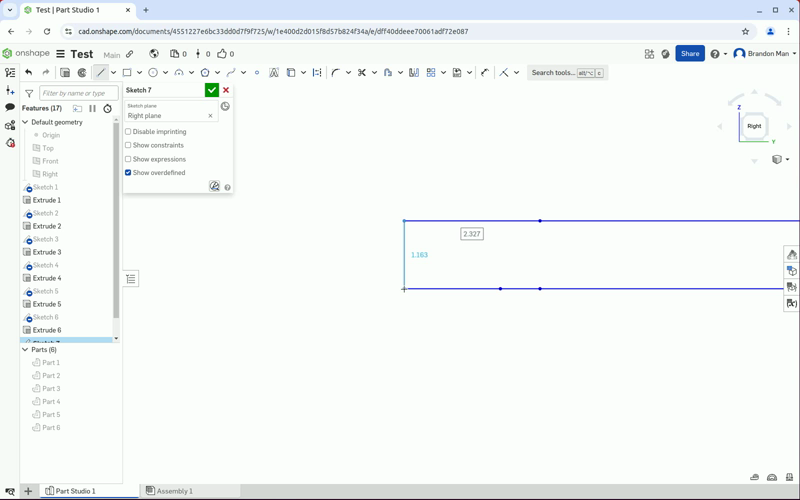
key_up(shift)
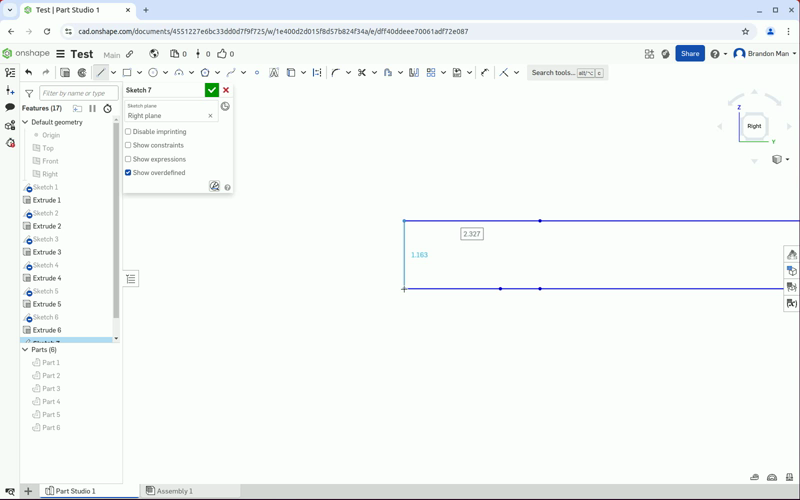
click(404, 288)
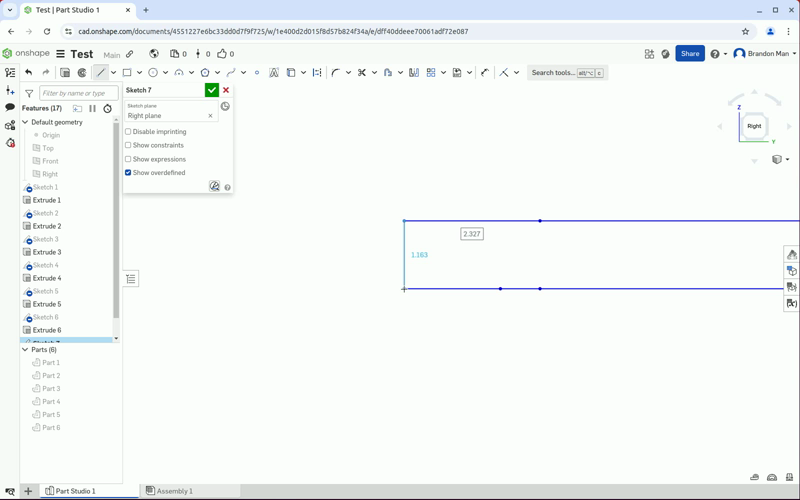
scroll(-6)
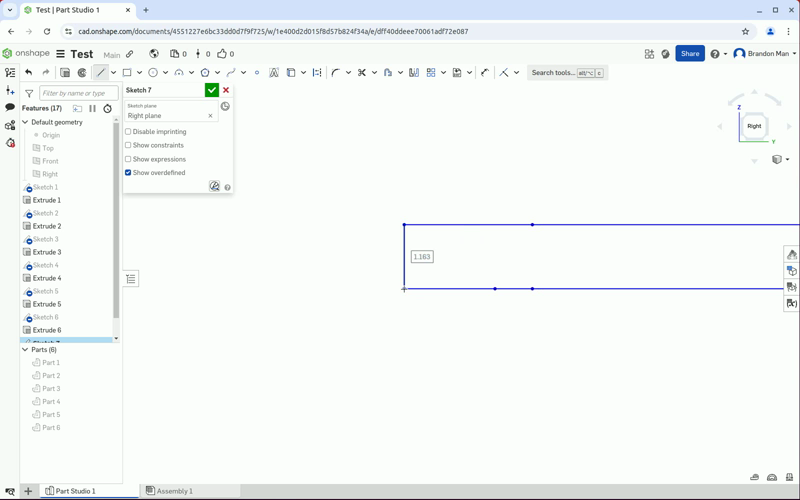
scroll(-6)
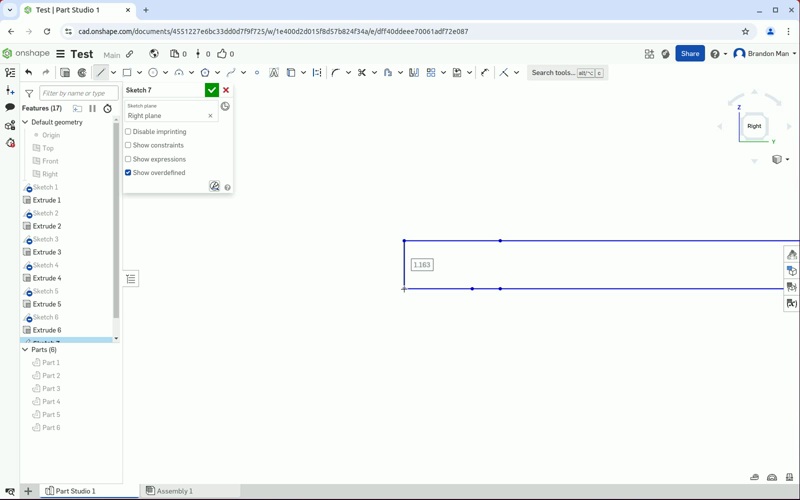
scroll(-6)
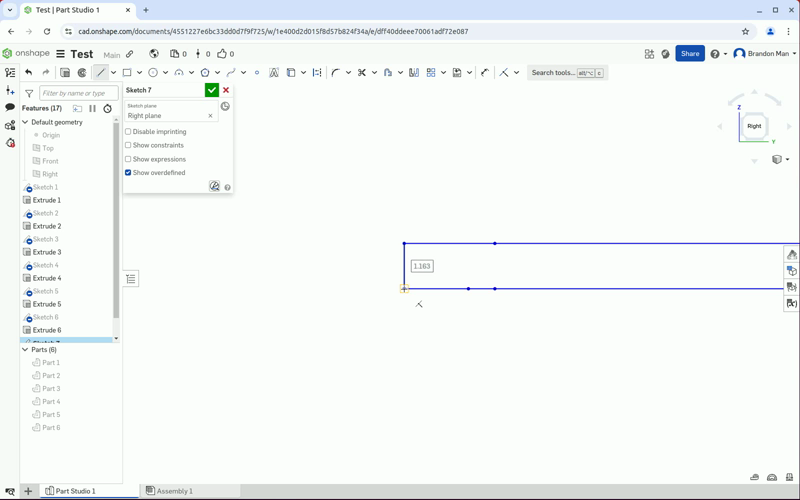
scroll(-6)
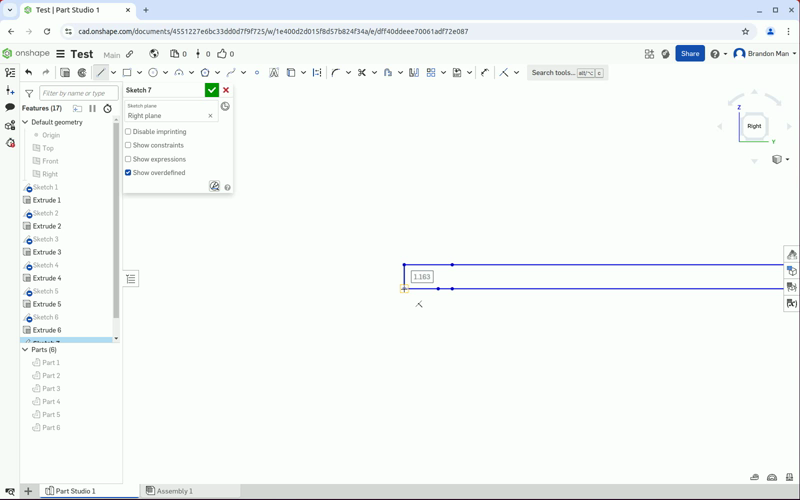
scroll(-6)
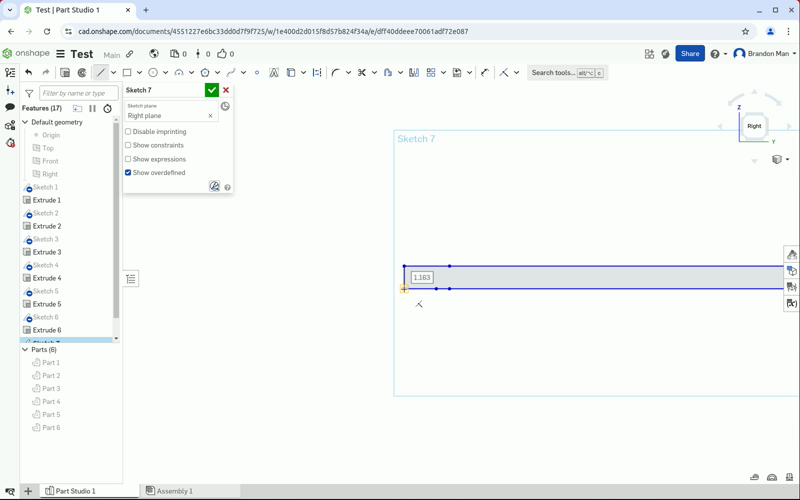
scroll(-6)
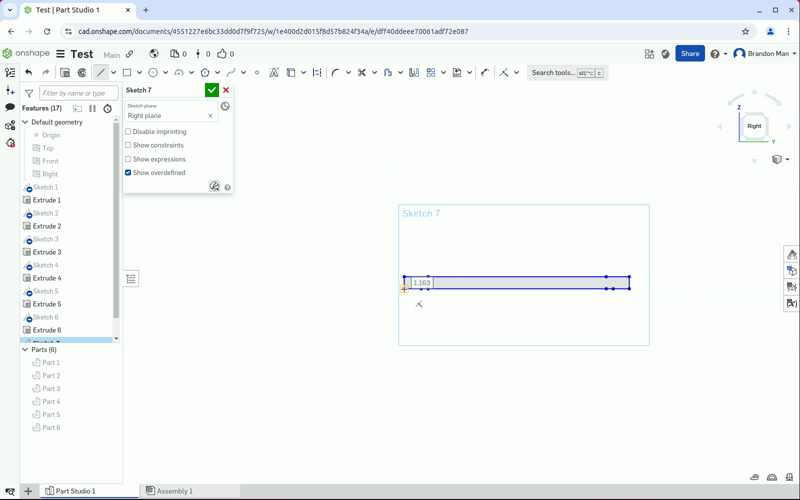
scroll(-6)
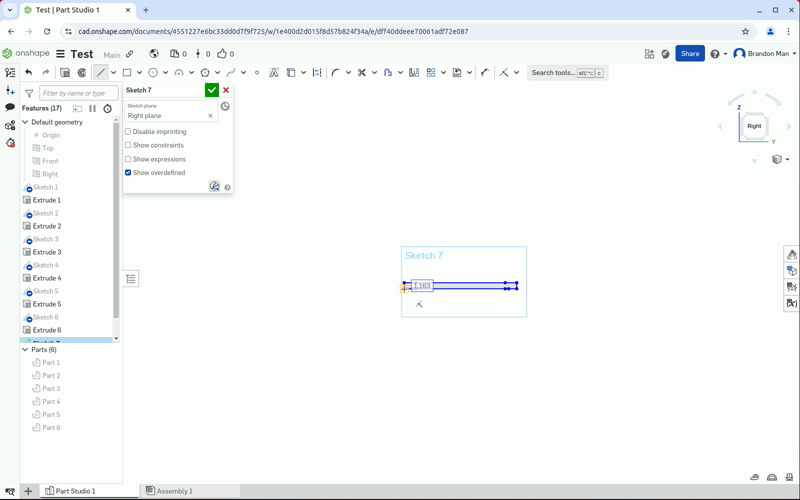
key(esc)
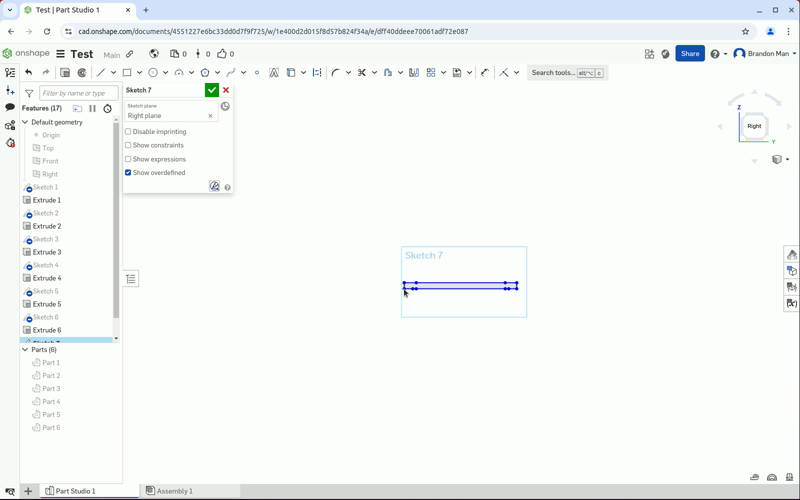
mouse_move(435, 288)
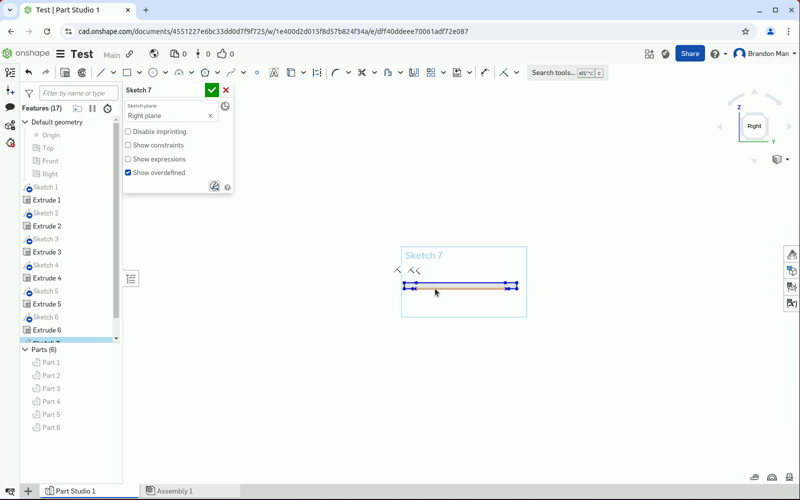
scroll(6)
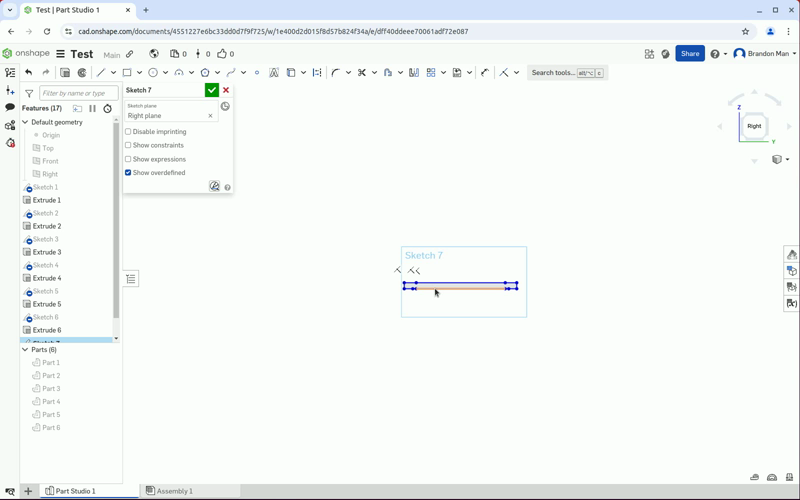
scroll(6)
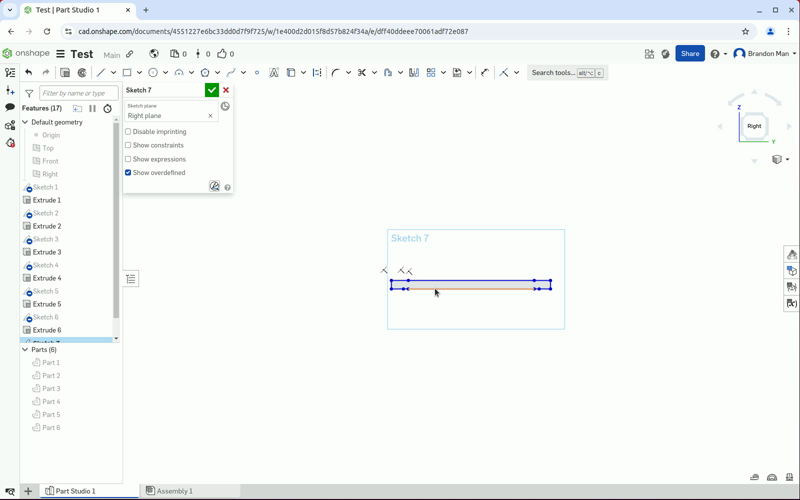
scroll(6)
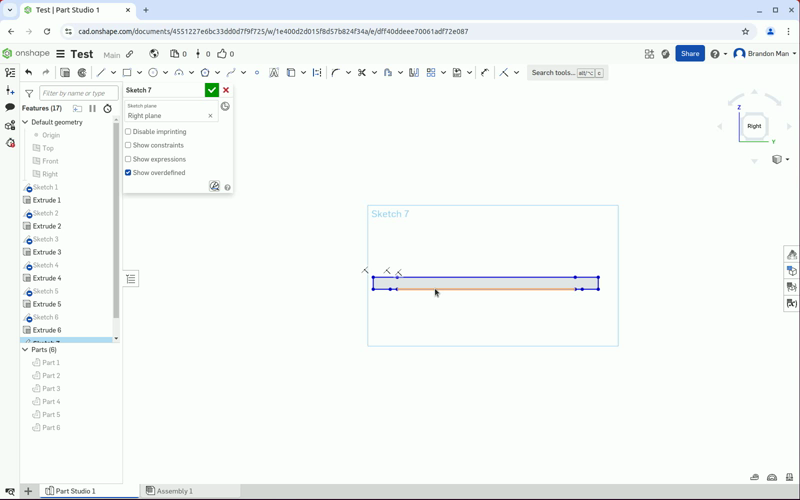
scroll(6)
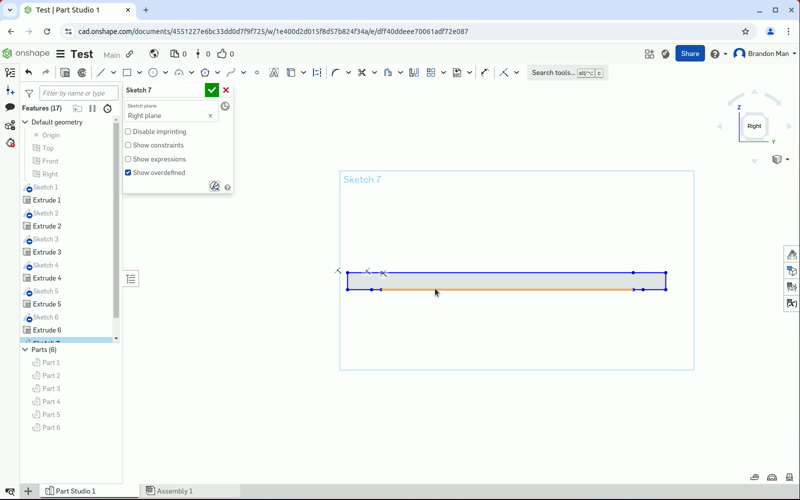
scroll(6)
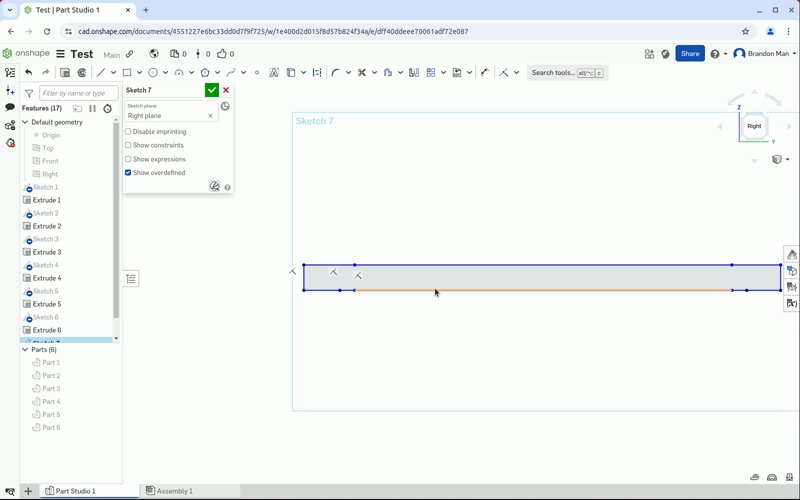
scroll(6)
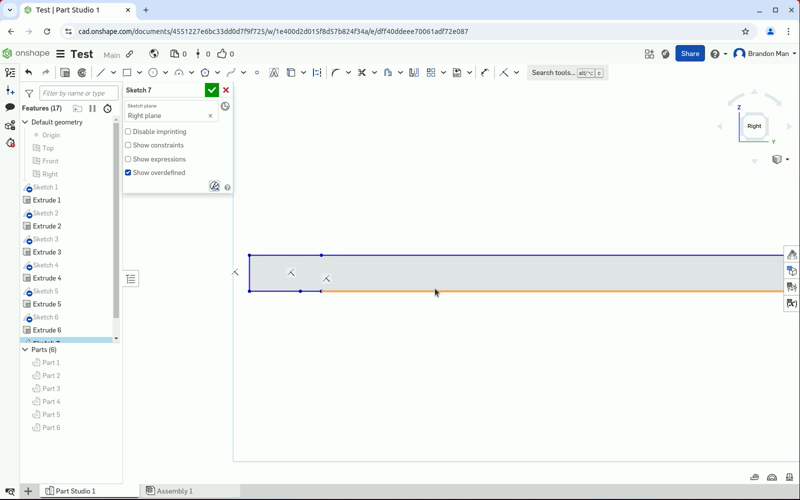
scroll(6)
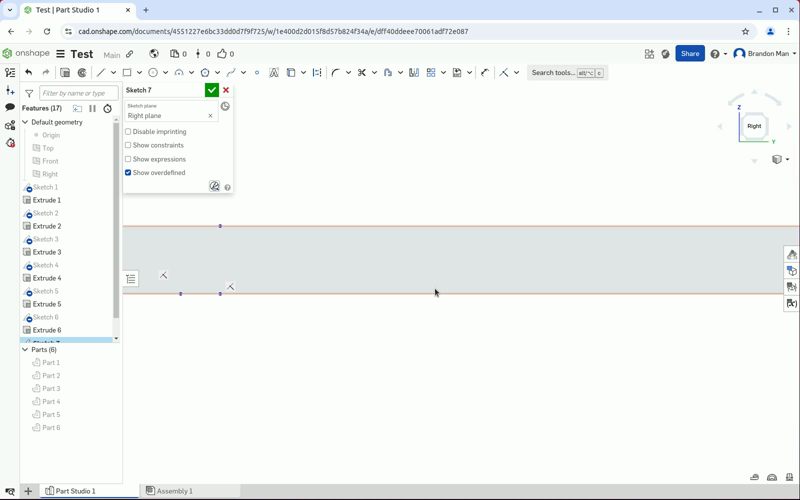
click(435, 288)
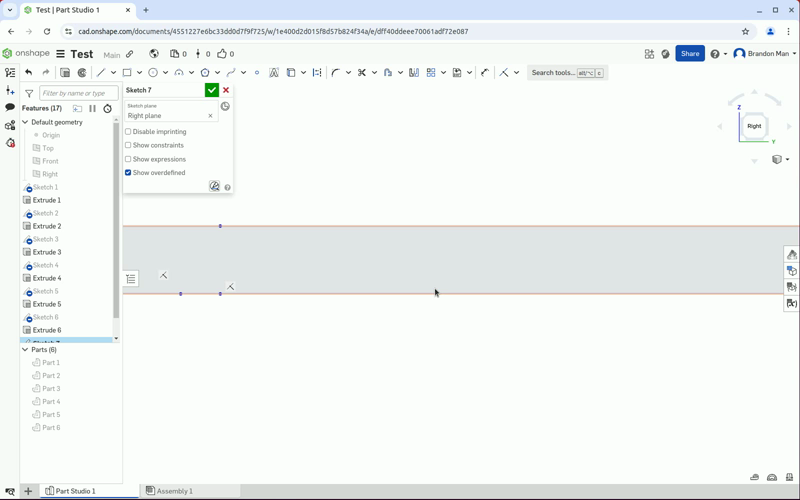
scroll(-6)
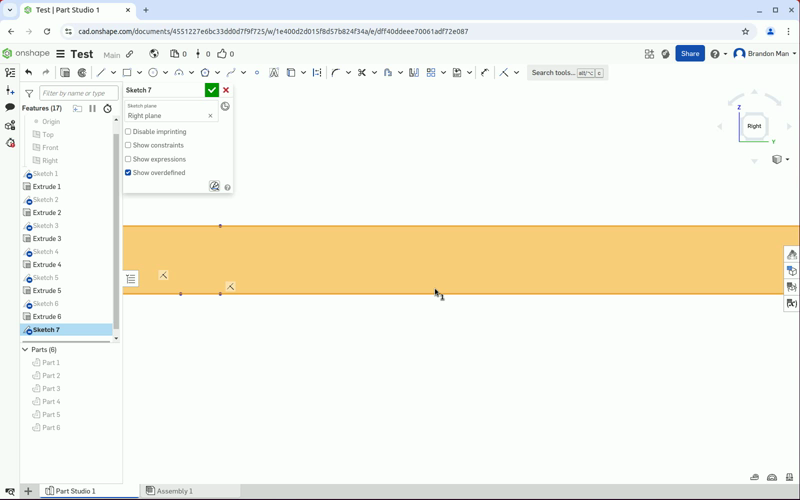
scroll(-6)
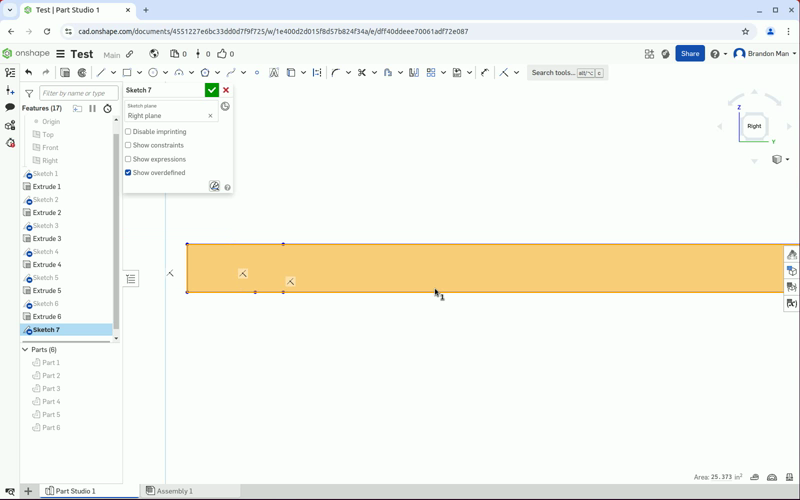
scroll(-6)
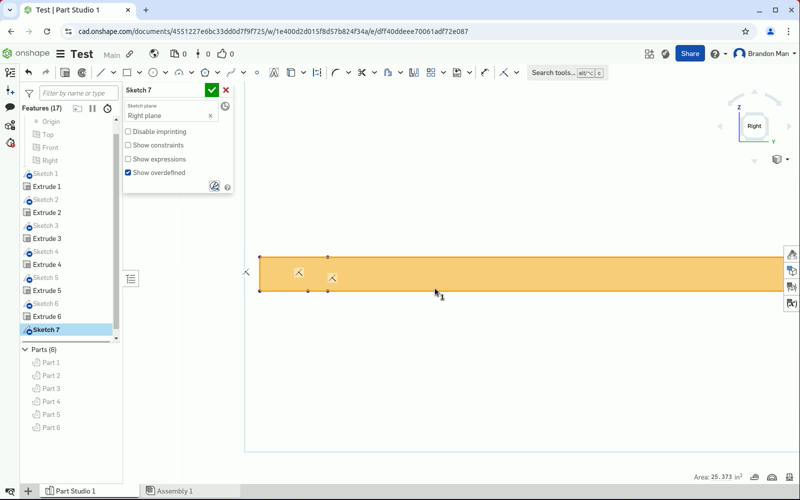
scroll(-6)
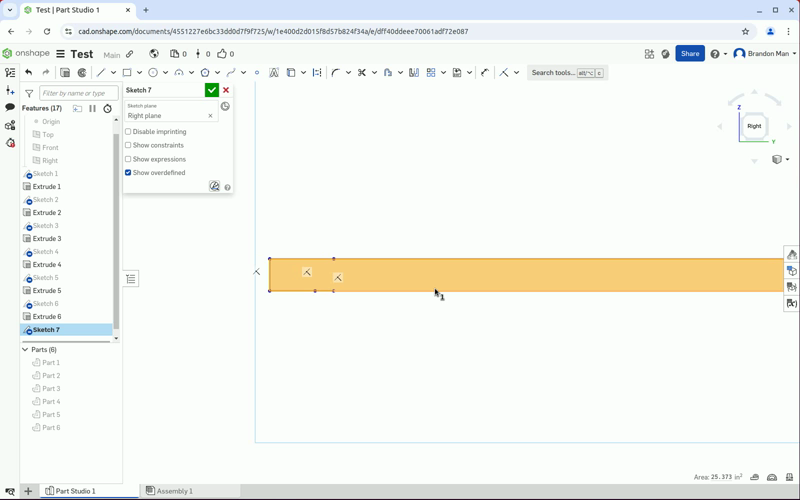
scroll(-6)
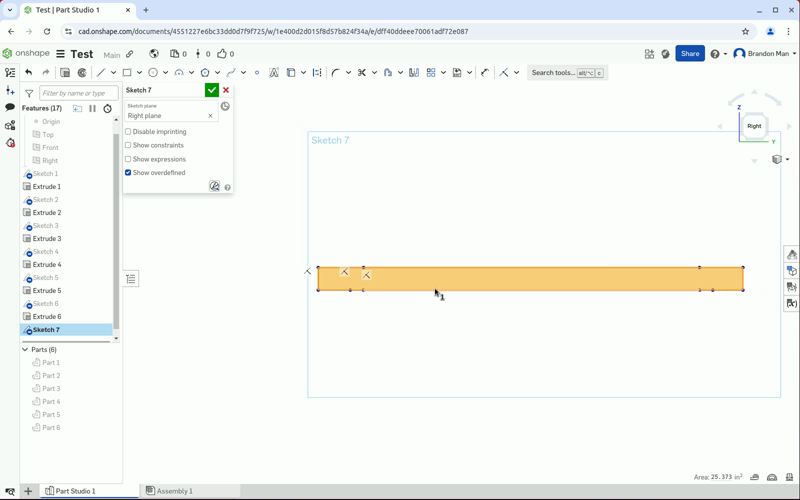
scroll(-6)
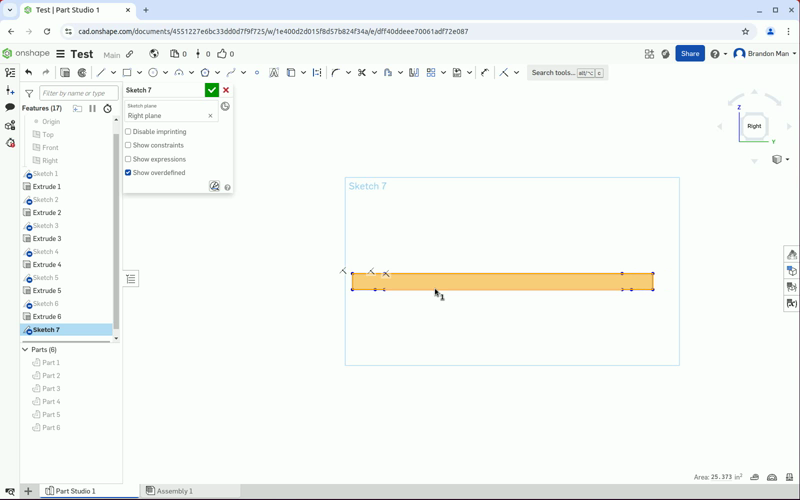
scroll(-6)
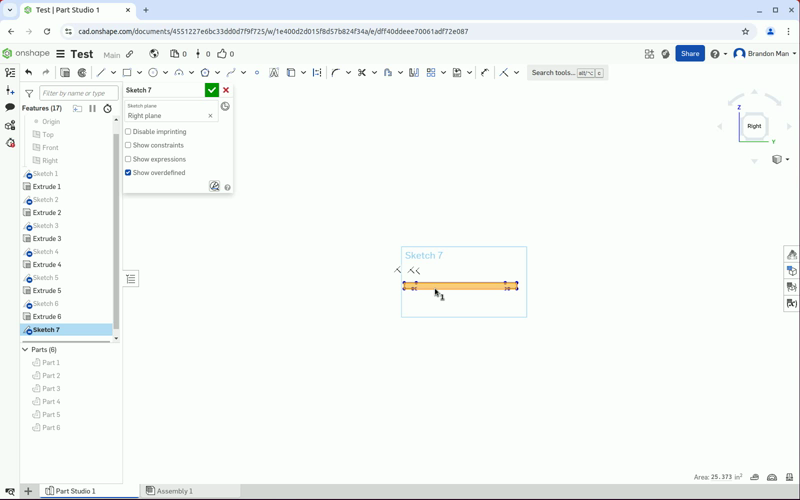
mouse_move(73, 352)
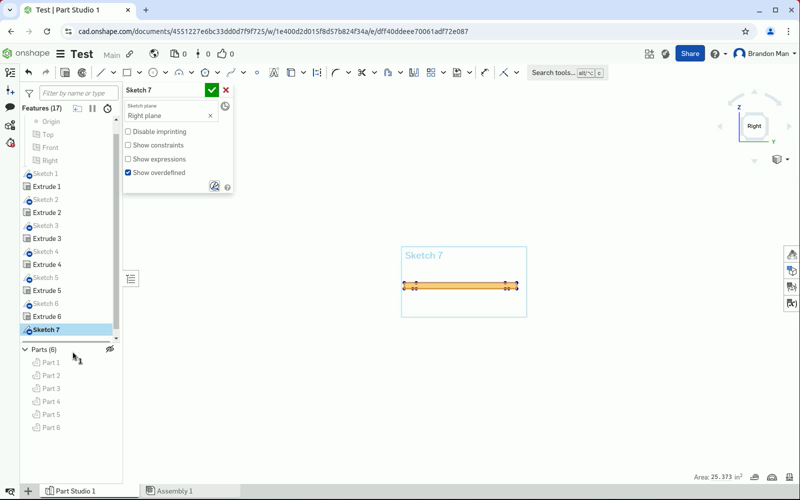
key(shift+y)
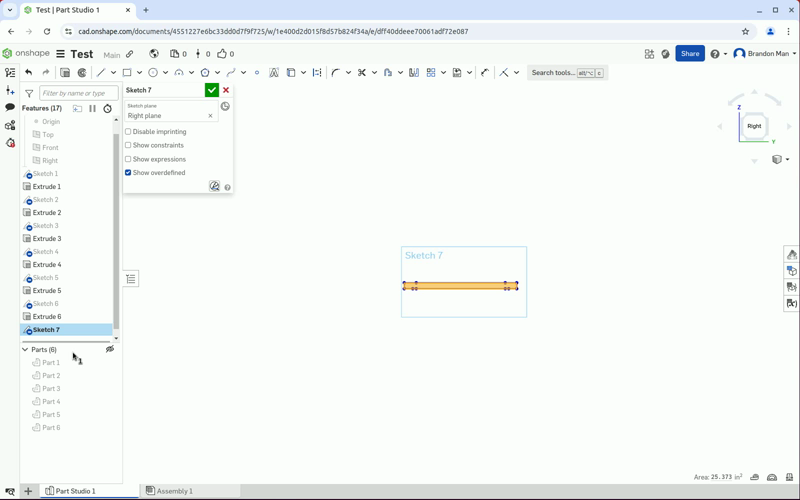
key(shift+e)
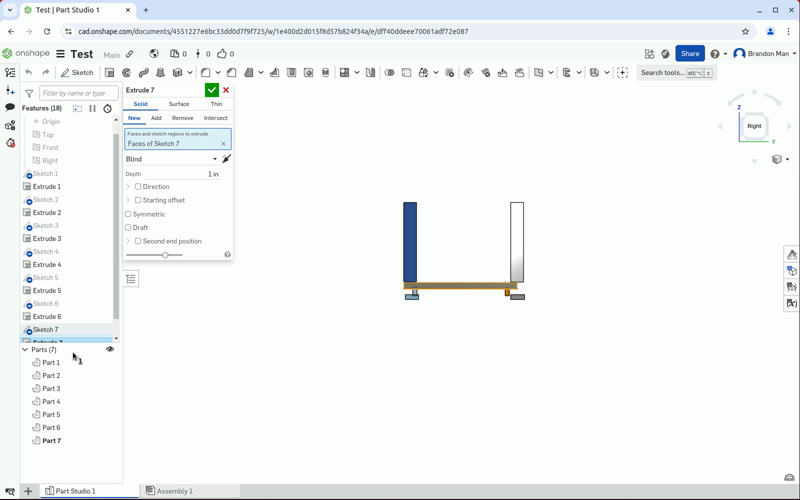
mouse_move(143, 106)
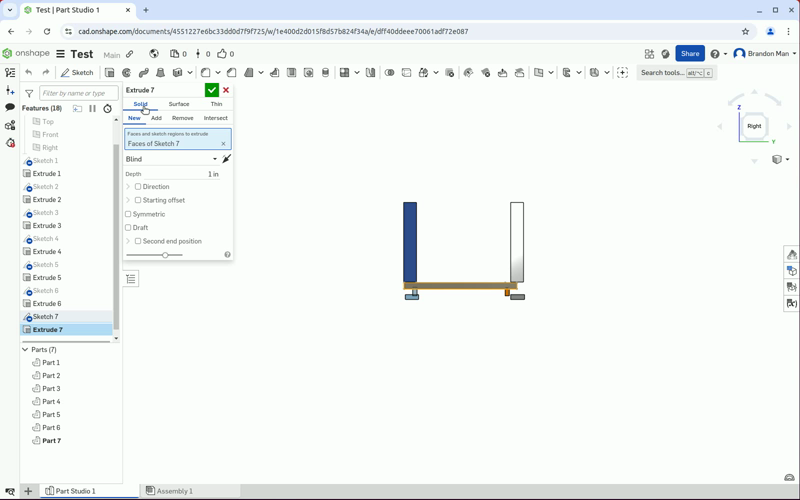
click(143, 106)
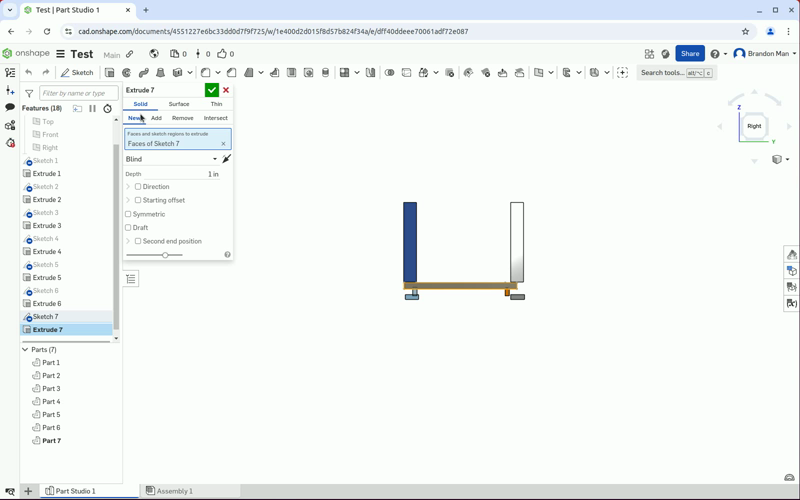
mouse_move(137, 120)
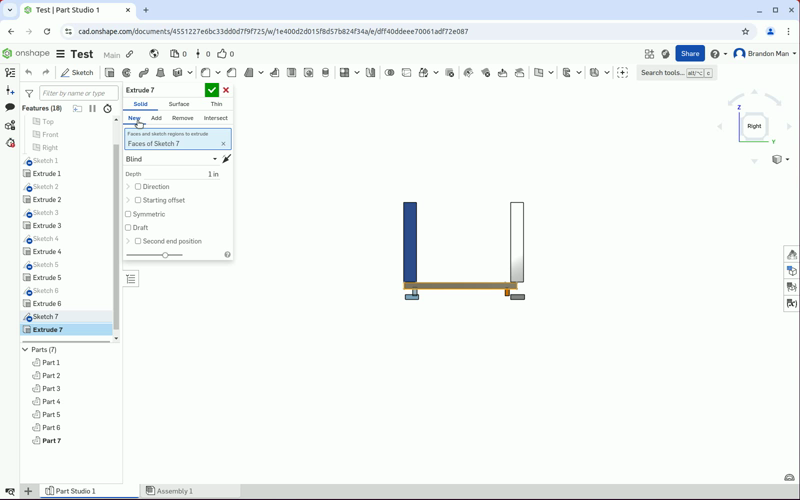
click(137, 120)
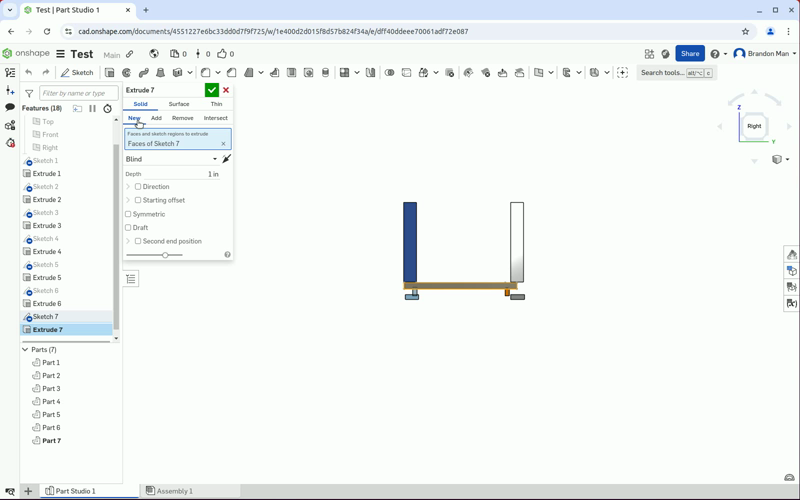
key(tab, 4)
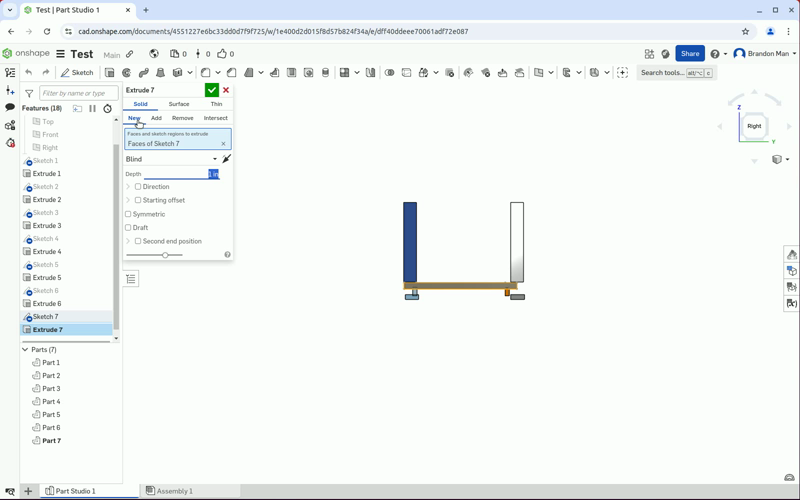
text(23.108)
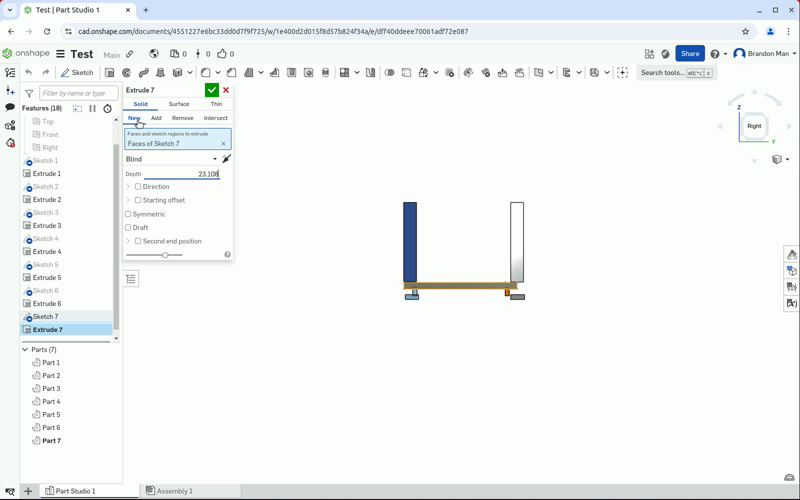
key(tab, 3)
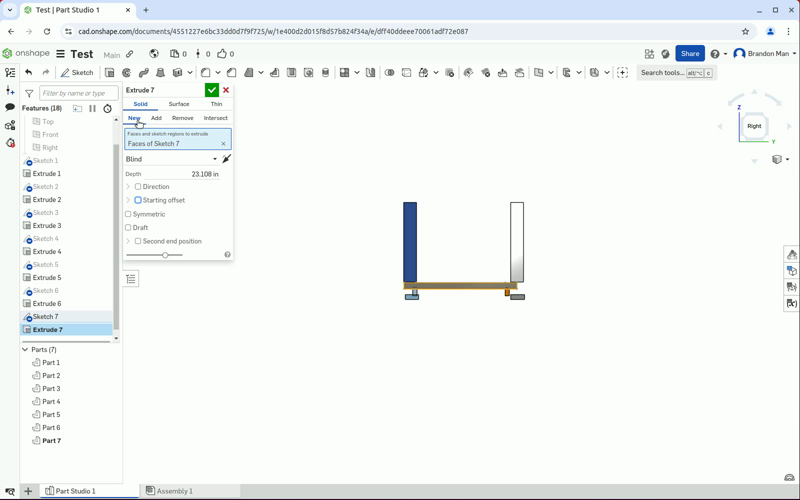
key(tab, 2)
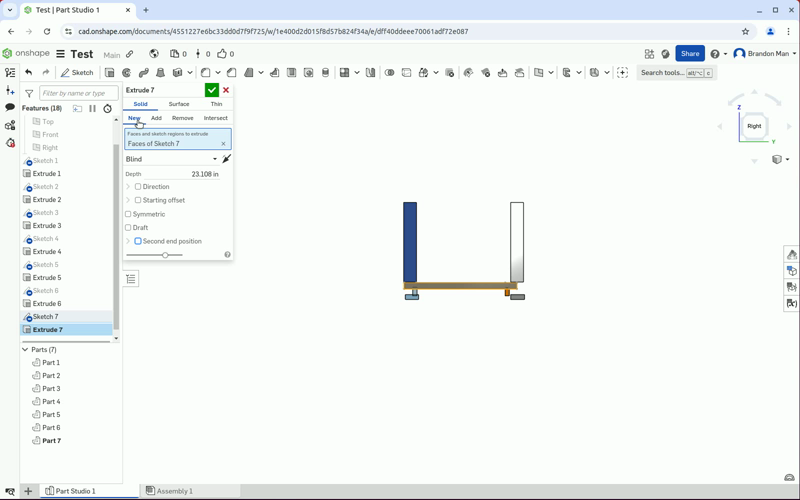
key(space)
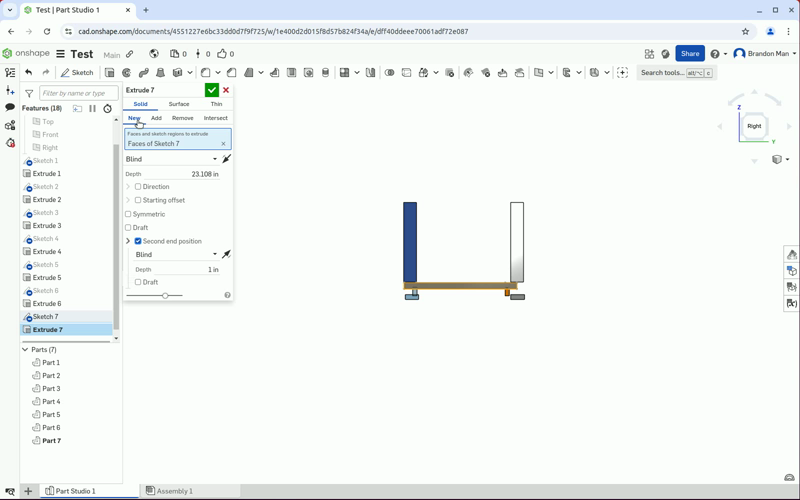
key(tab, 3)
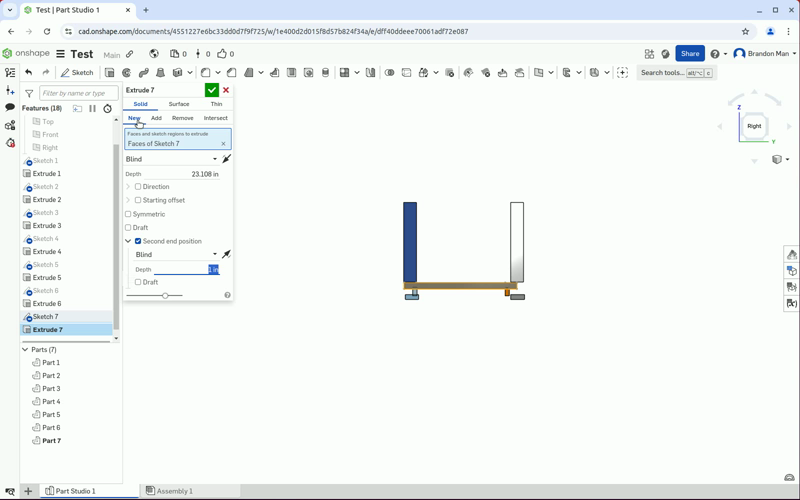
text(23.108)
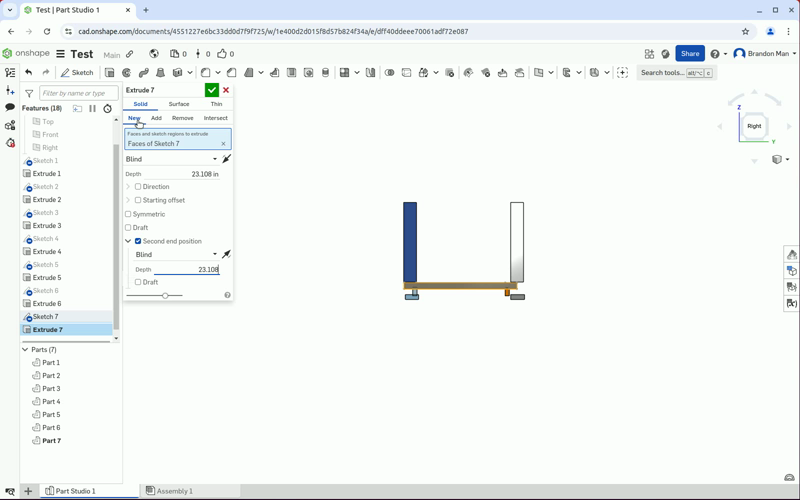
key(enter)
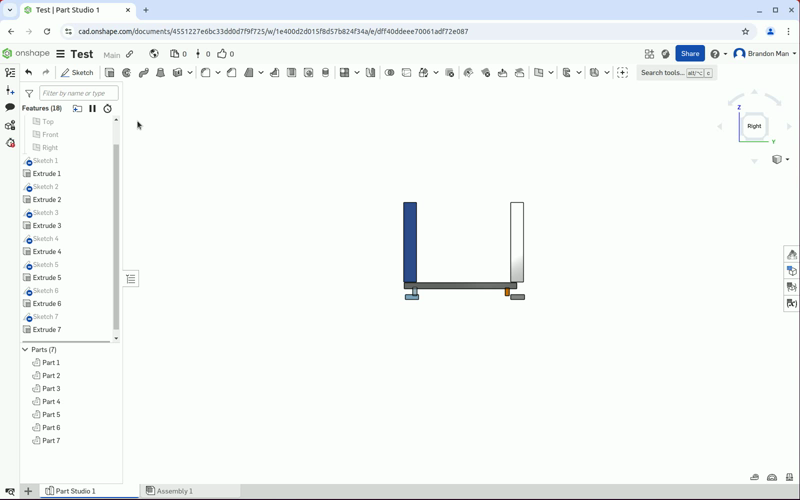
key(shift+h)
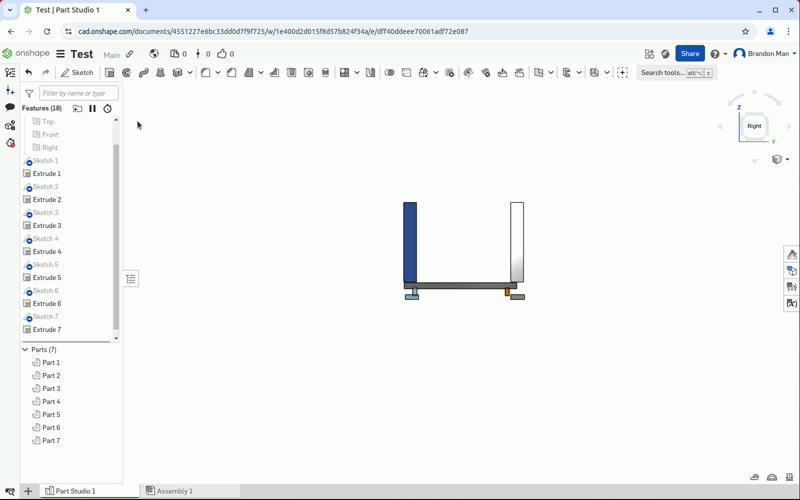
key(shift+h)
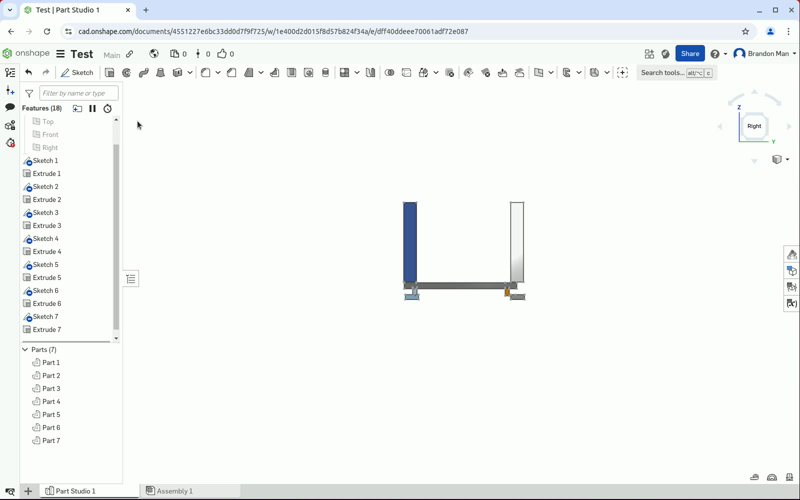
key(shift+7)
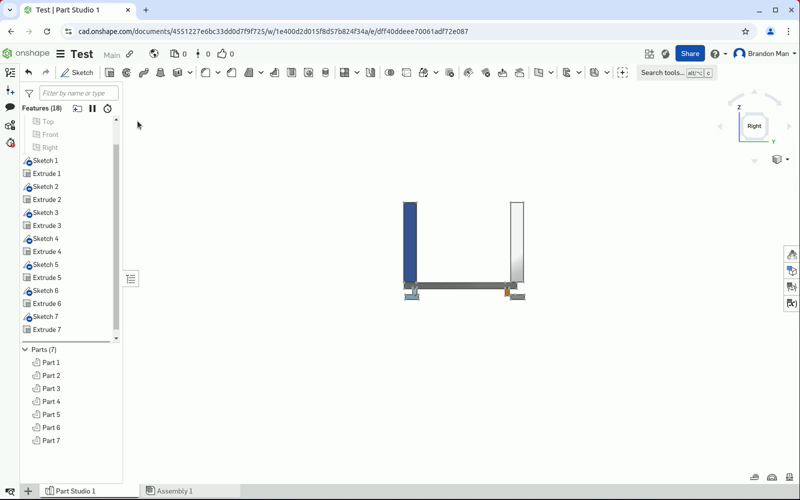
key(right, 2)
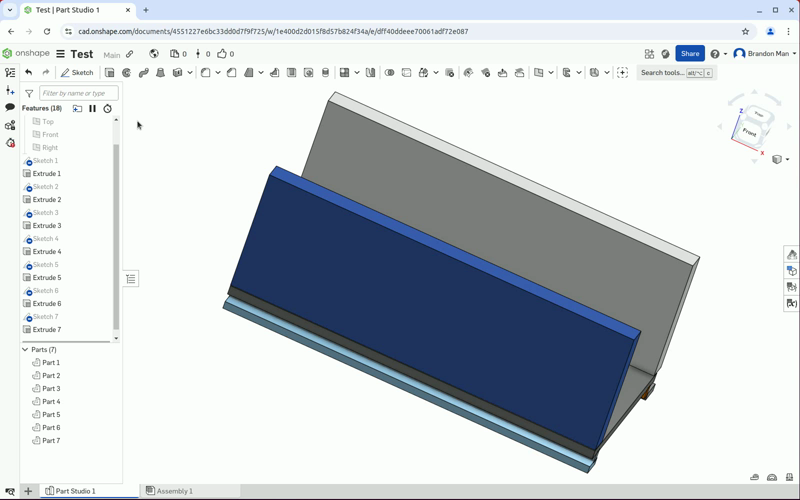
key(down, 2)
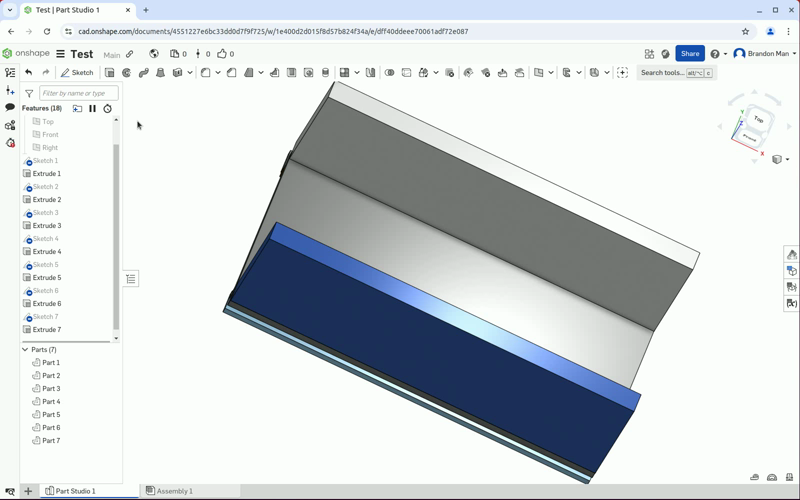
key(up, 2)
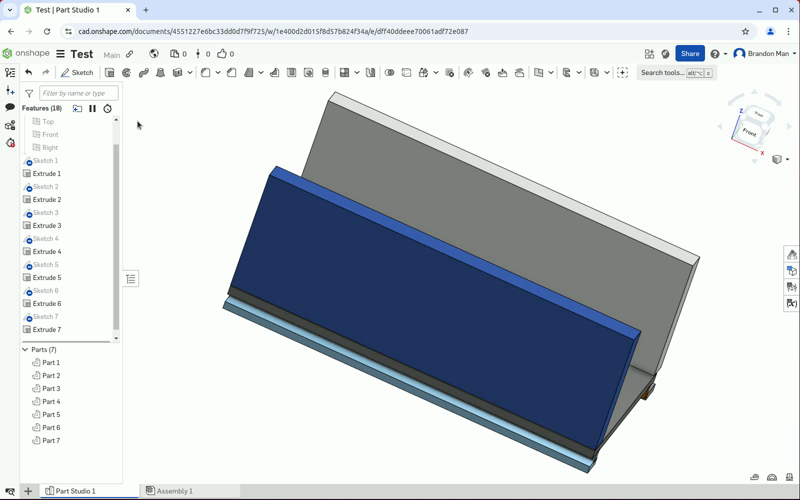
key(left, 2)
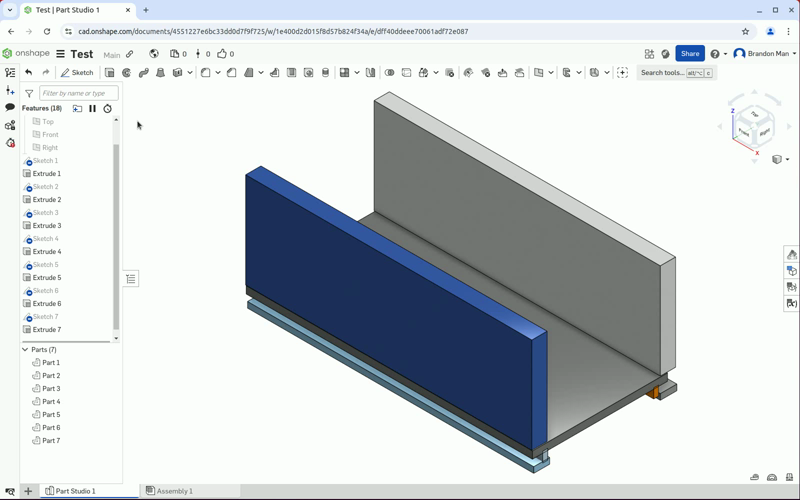
mouse_move(69, 163)
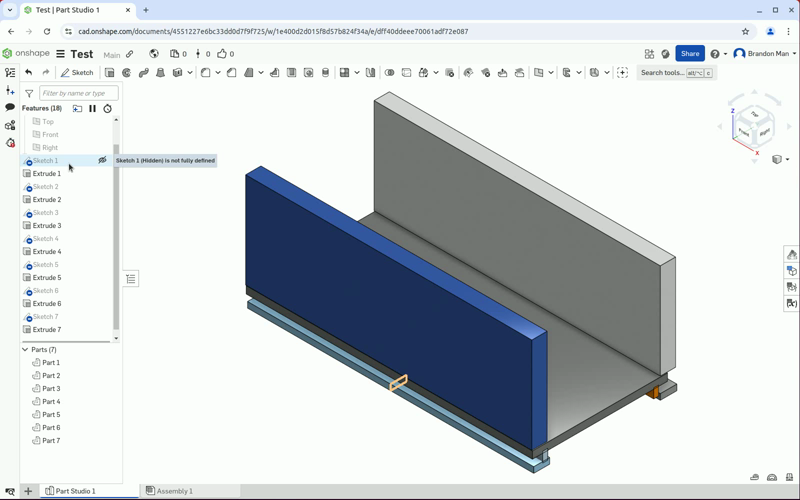
click(69, 163)